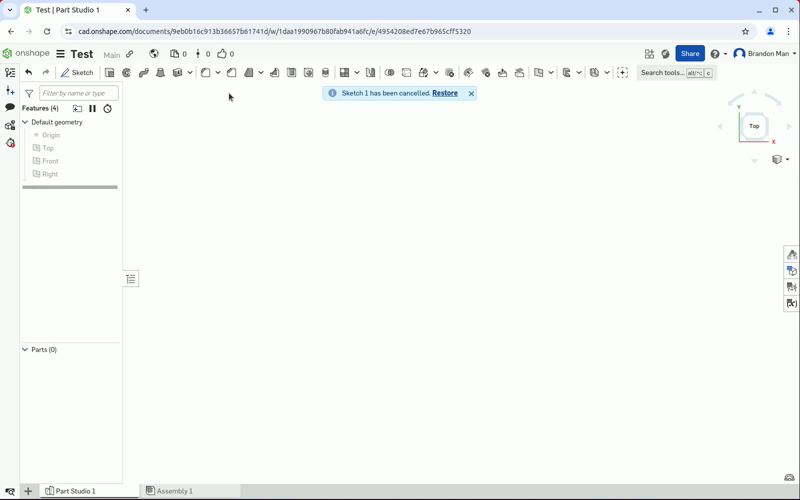
key(shift+h)
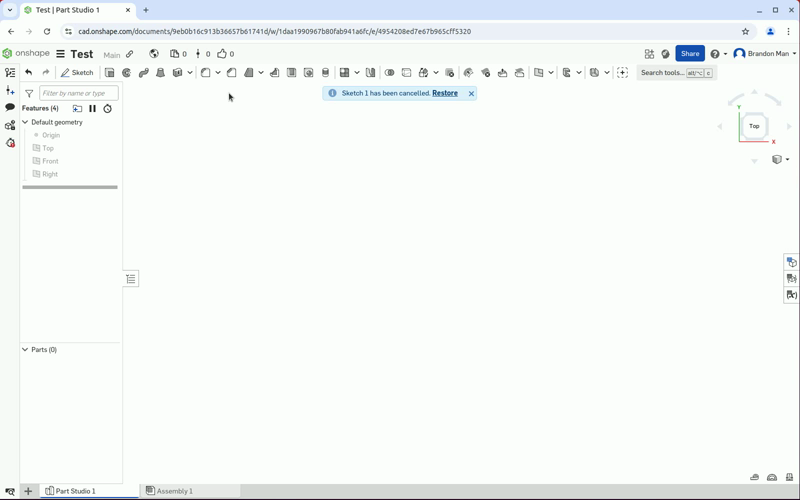
mouse_move(73, 352)
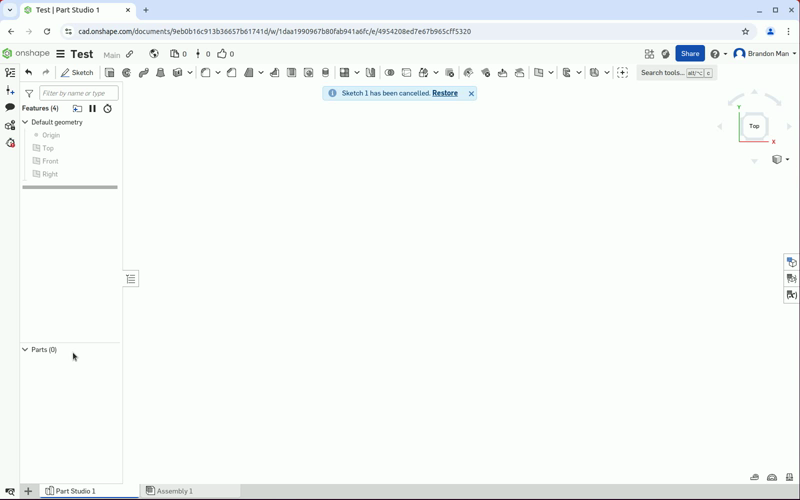
key(y)
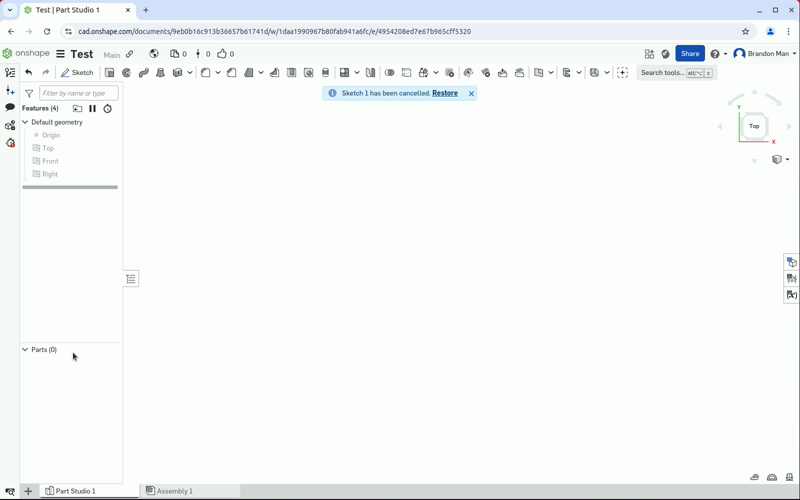
key(shift+p)
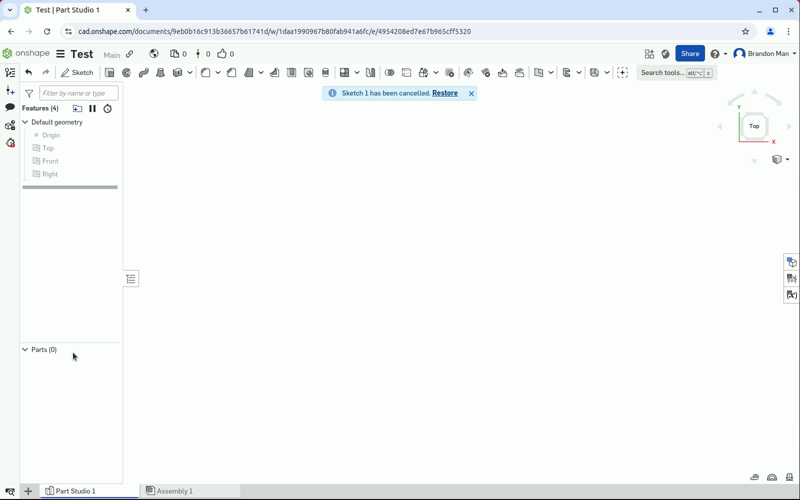
key(space)
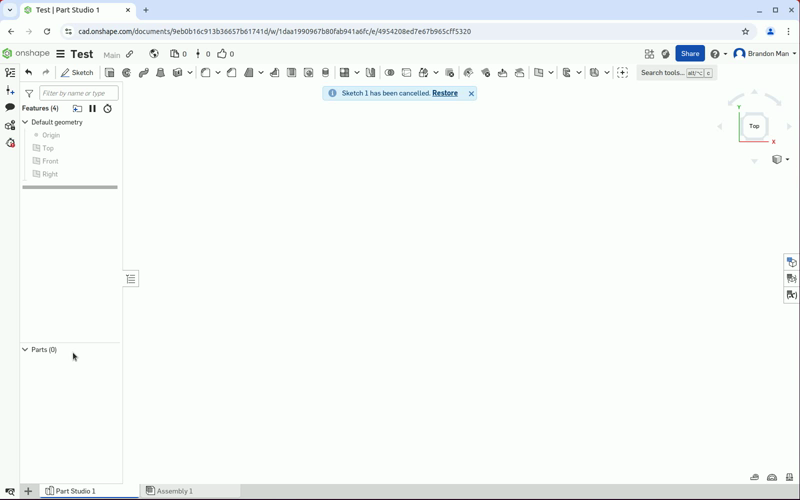
key_down(shift)
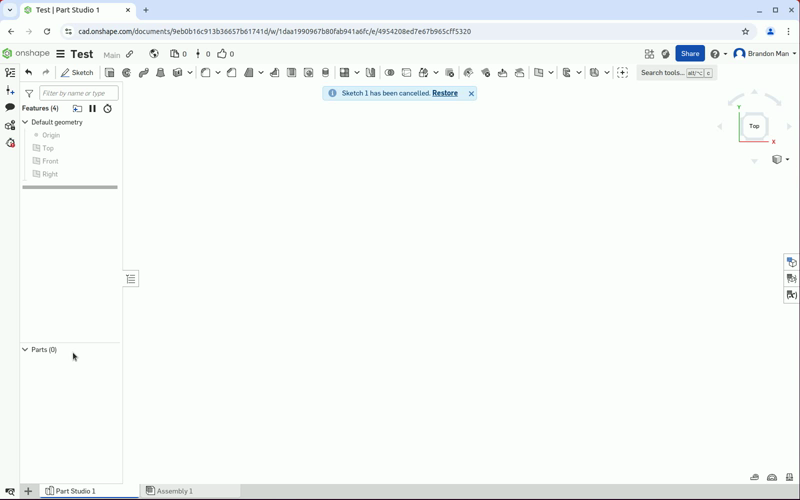
key(up)
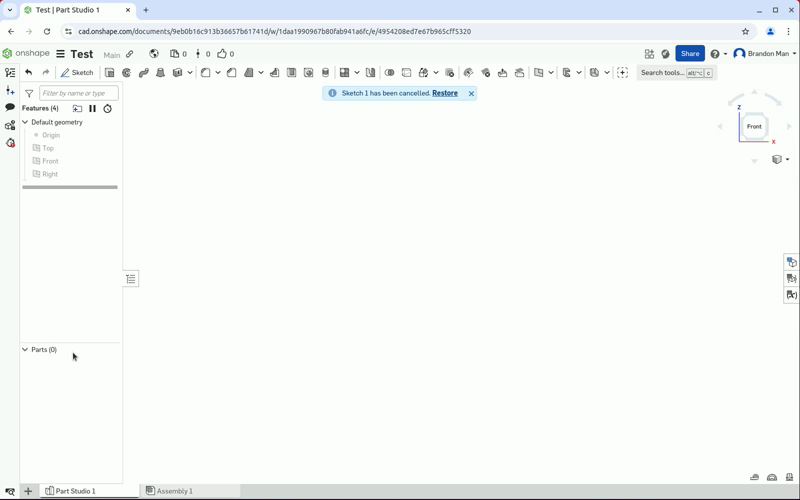
key_up(shift)
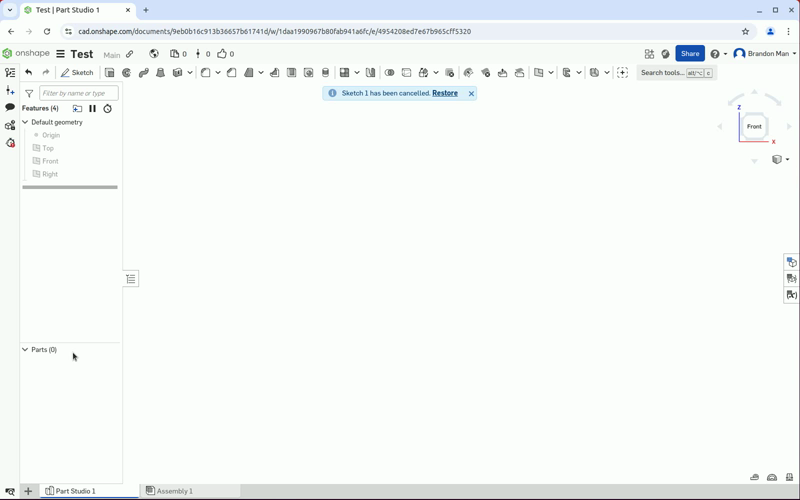
key(space)
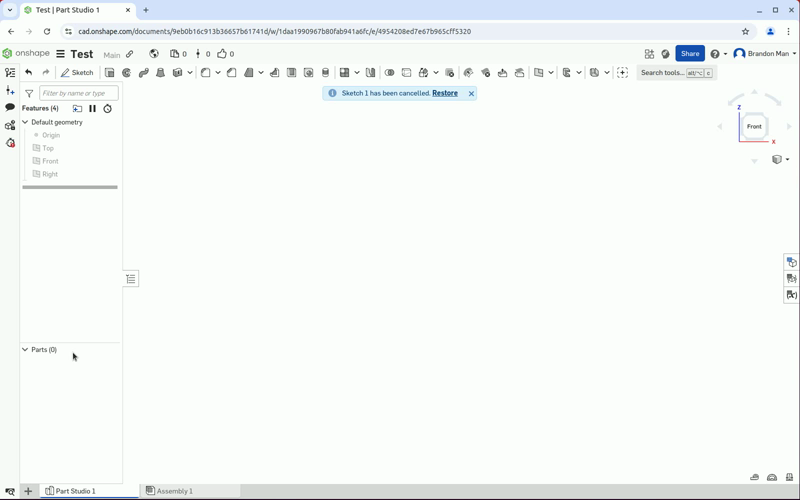
key_down(shift)
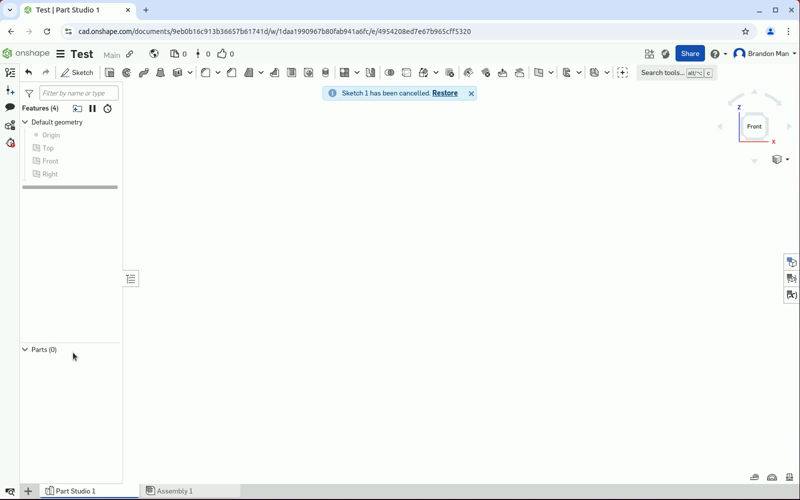
key(left)
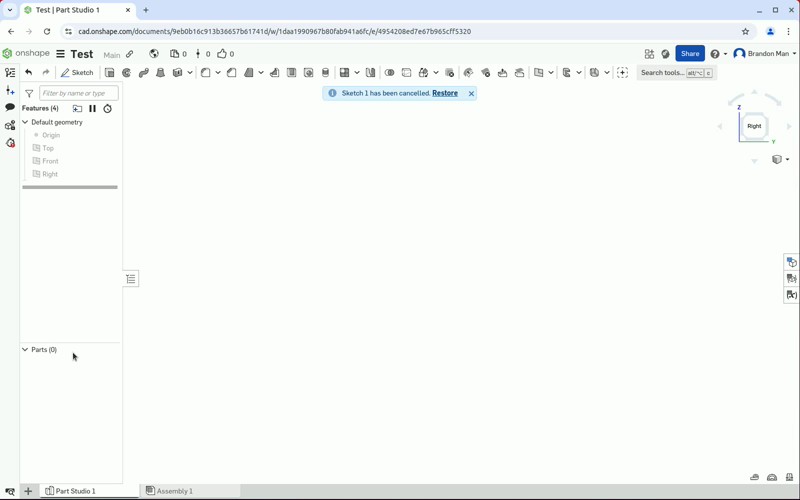
key_up(shift)
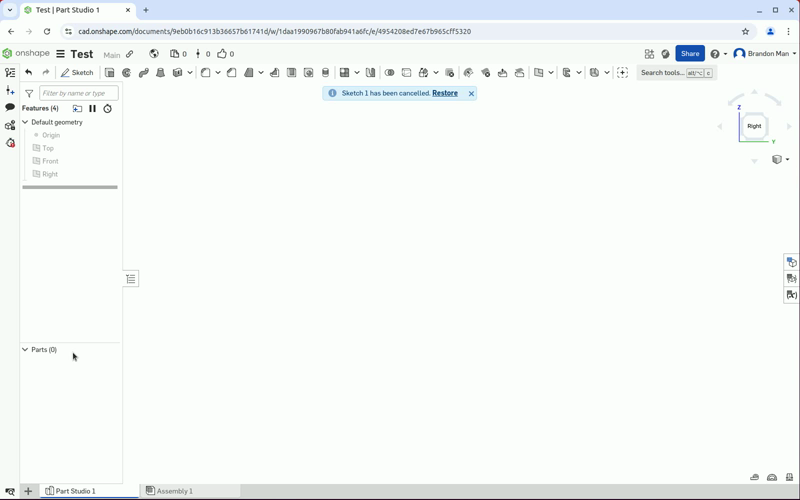
mouse_move(73, 352)
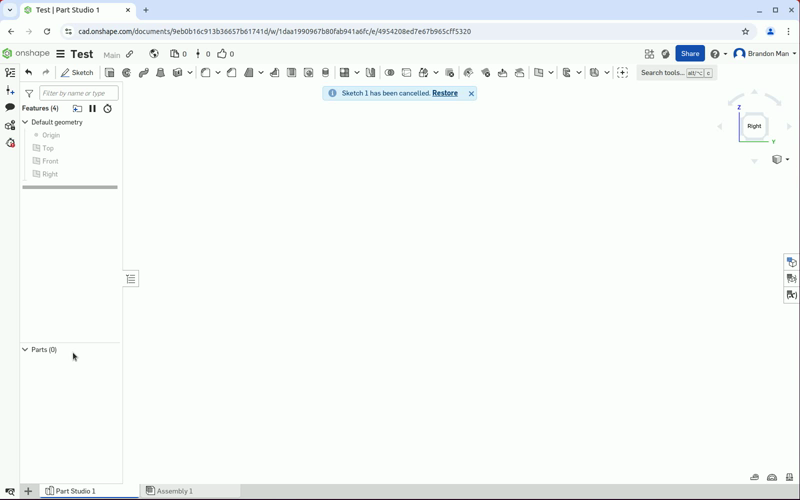
key(shift+y)
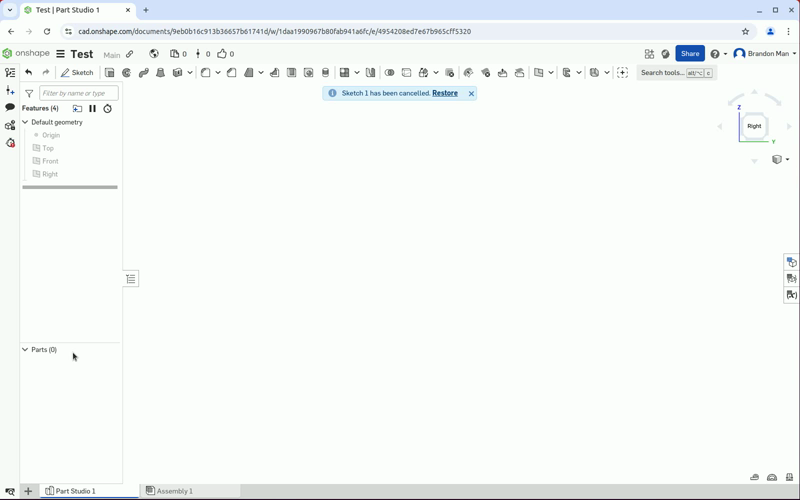
key(shift+s)
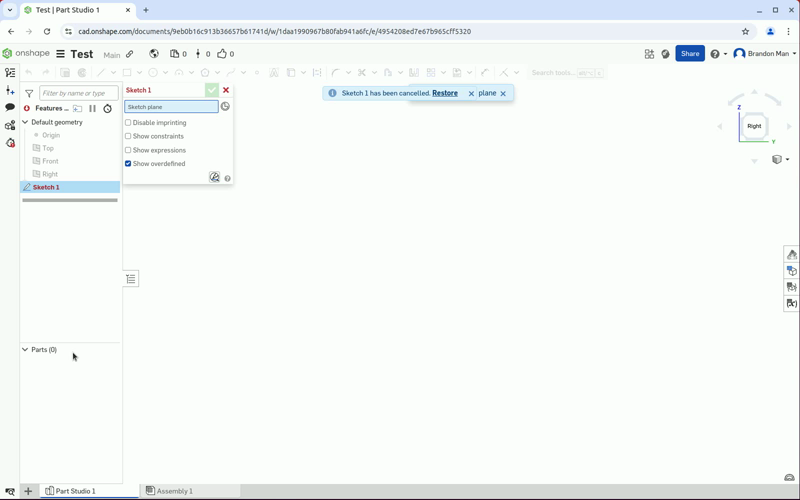
mouse_move(73, 176)
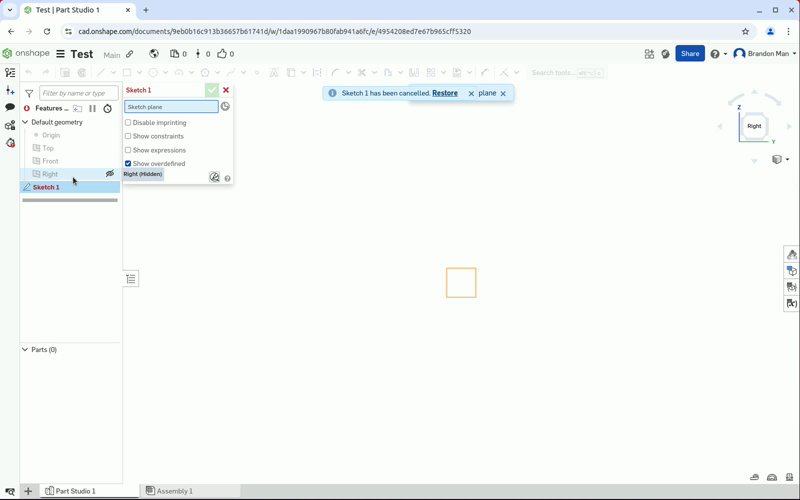
click(73, 176)
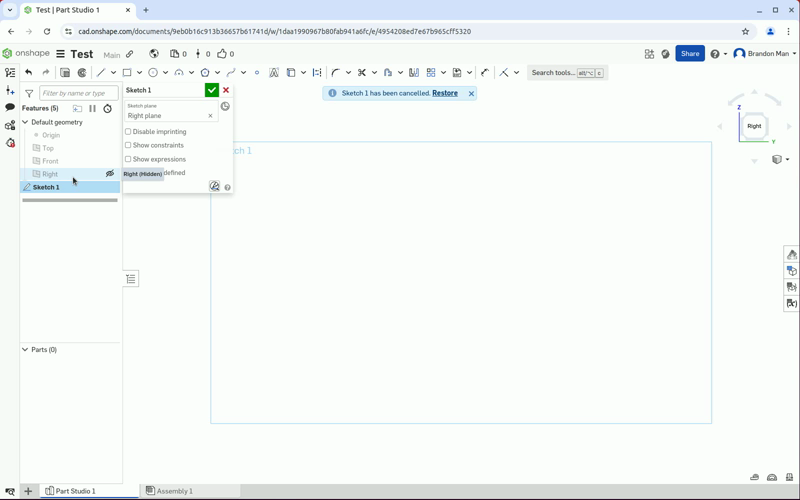
mouse_move(73, 352)
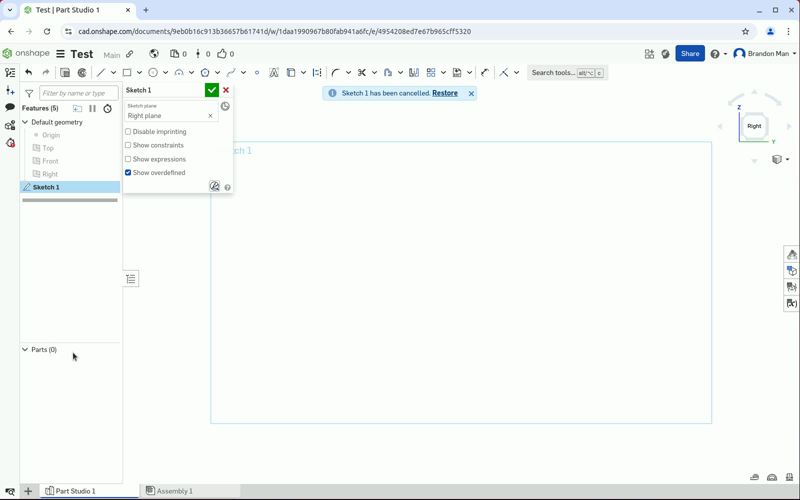
key(y)
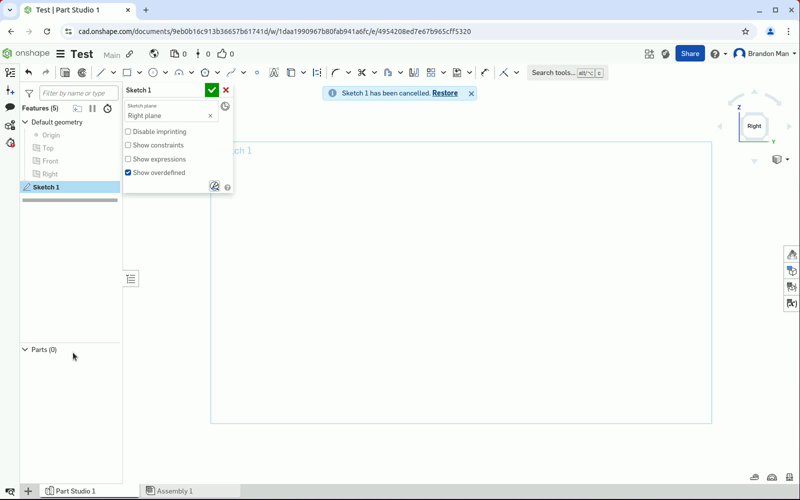
key(l)
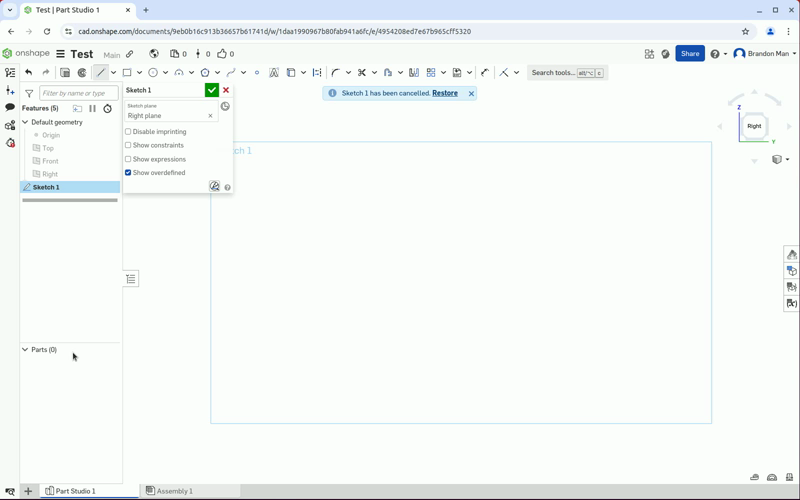
key_down(shift)
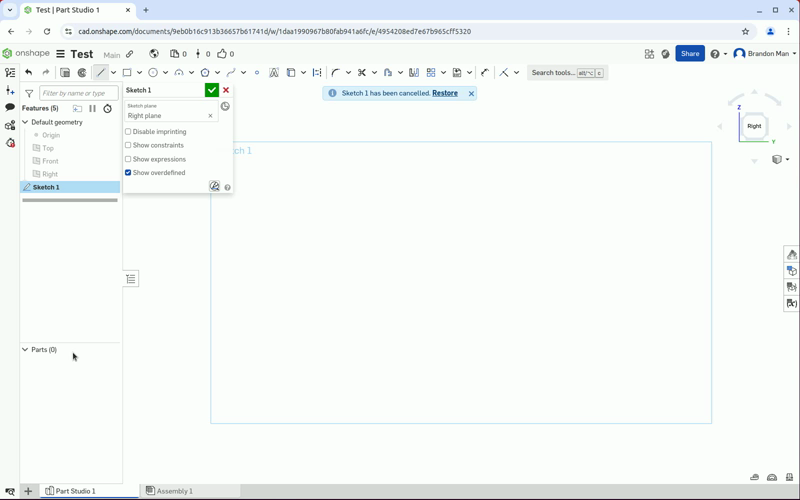
mouse_move(458, 285)
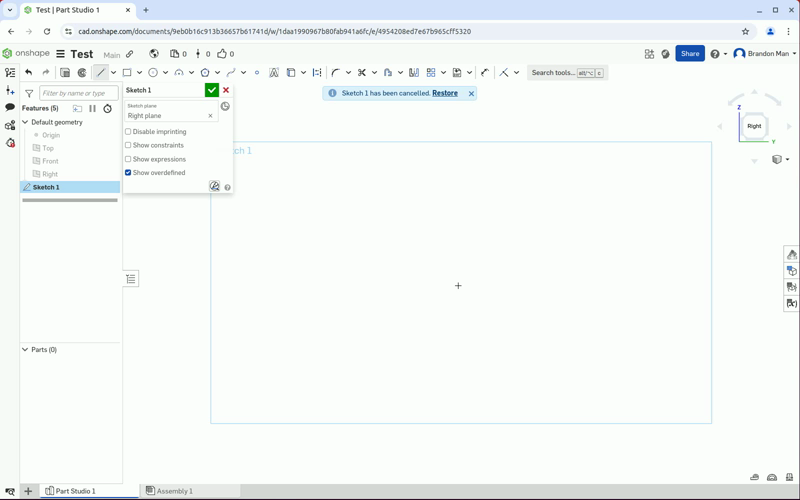
click(458, 285)
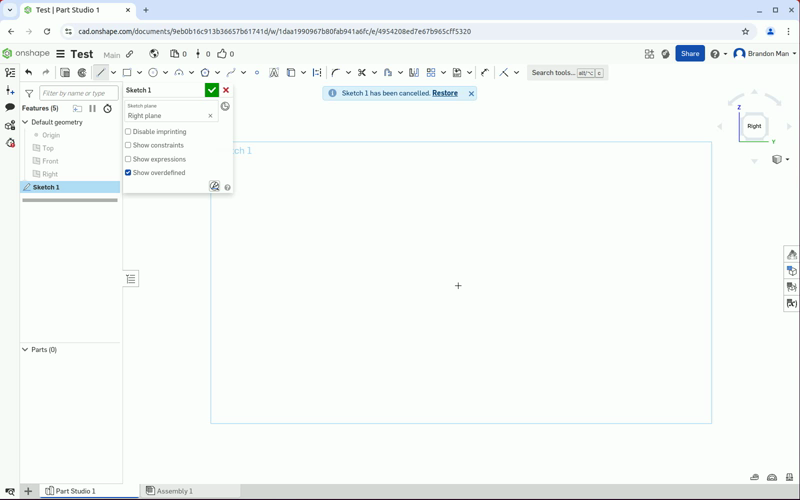
key_up(shift)
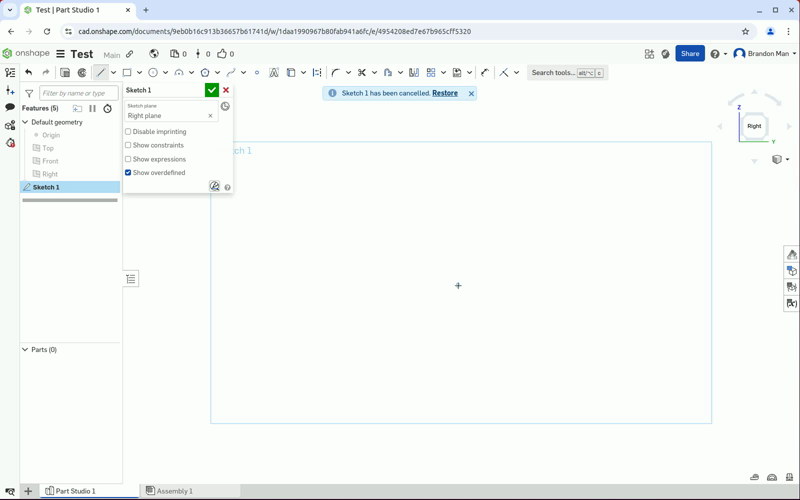
key_down(shift)
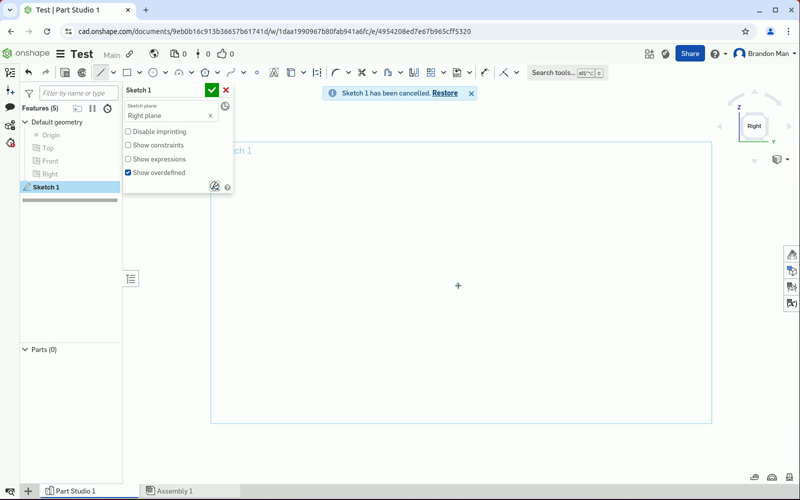
mouse_move(488, 285)
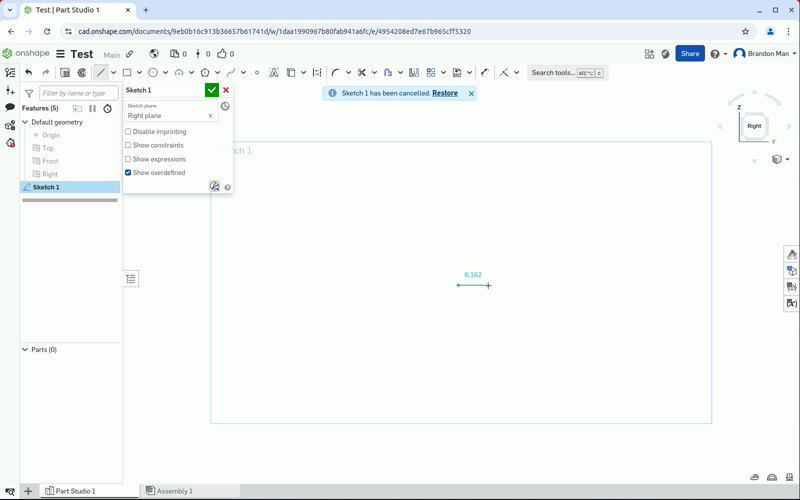
mouse_move(462, 285)
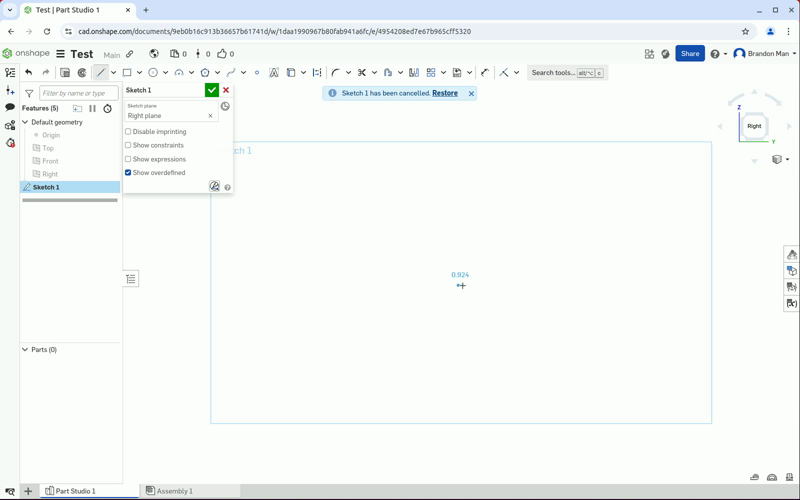
scroll(6)
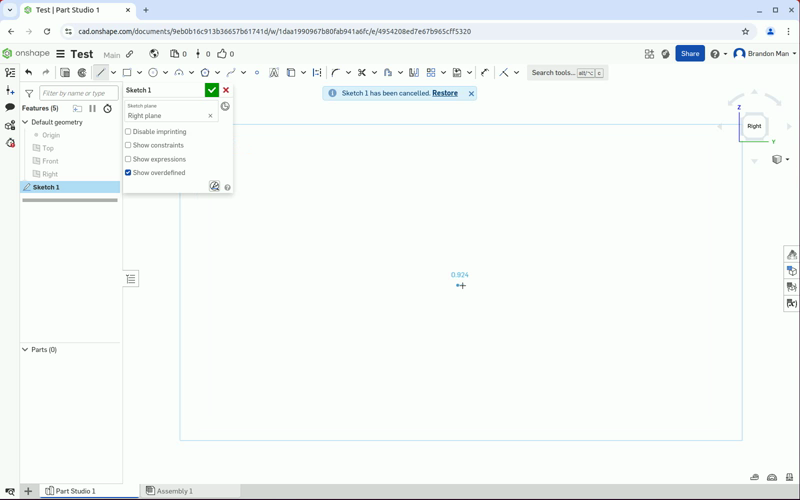
scroll(6)
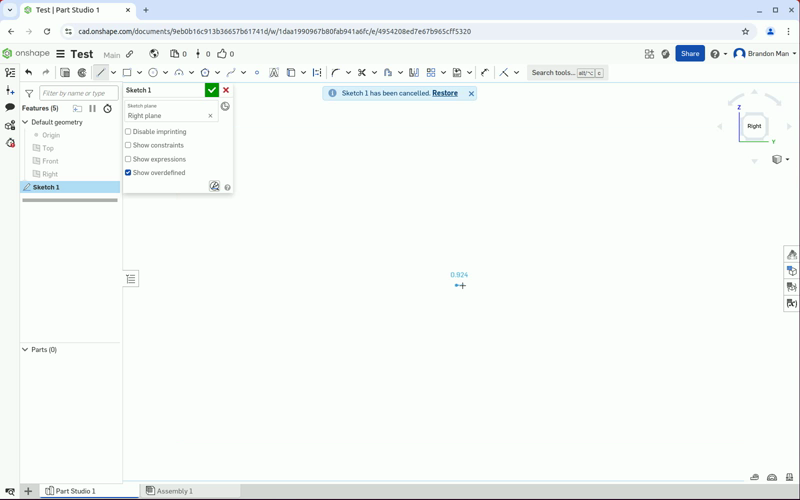
scroll(6)
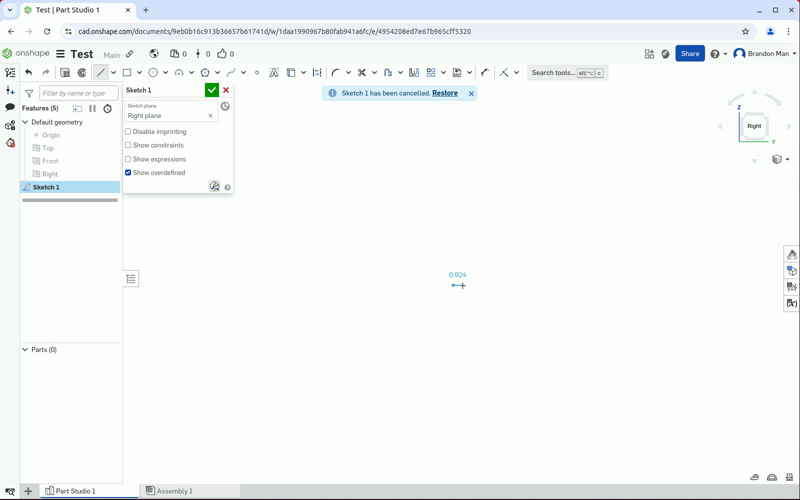
scroll(6)
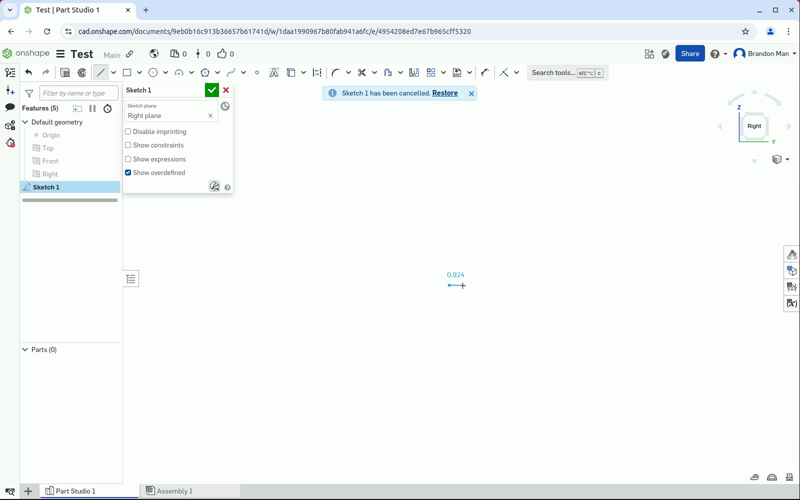
scroll(6)
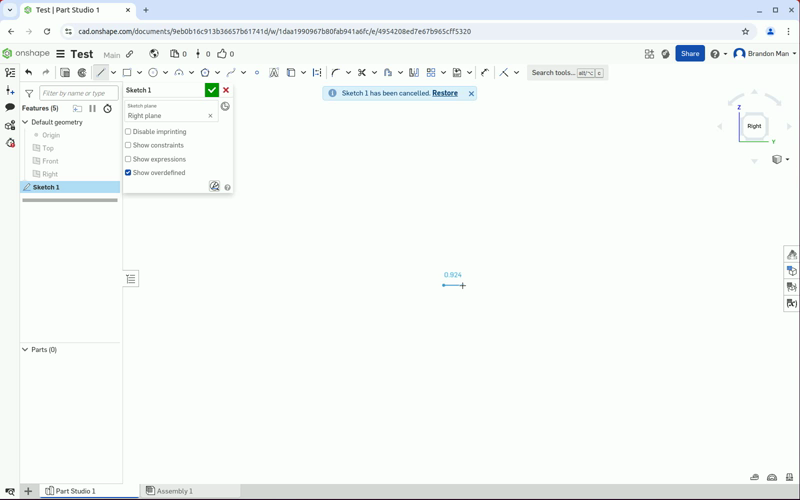
scroll(6)
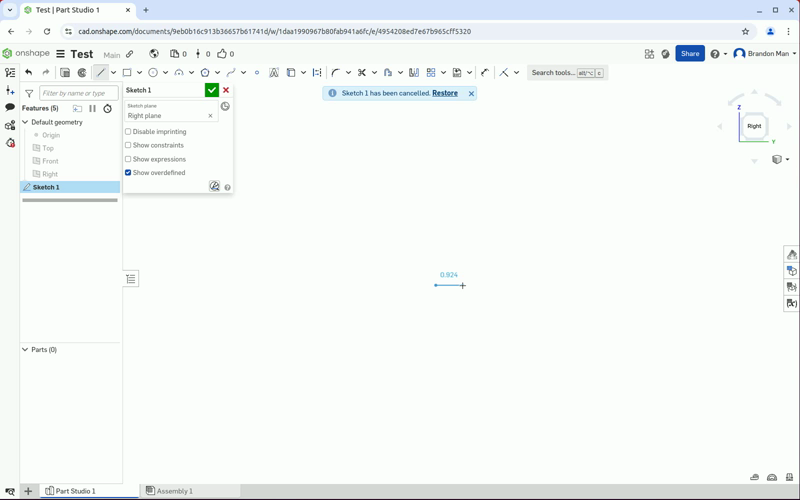
scroll(6)
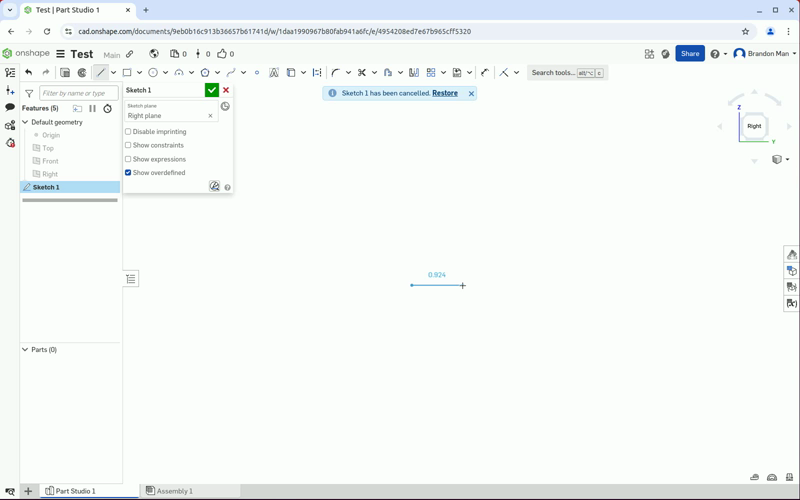
click(462, 285)
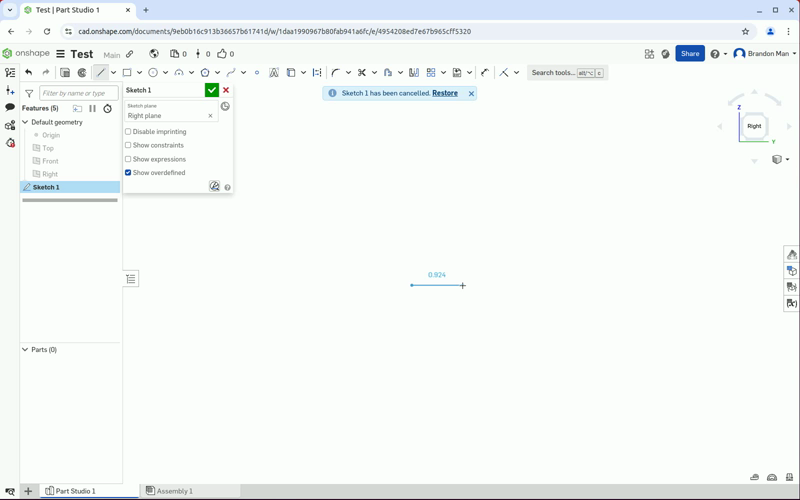
scroll(-6)
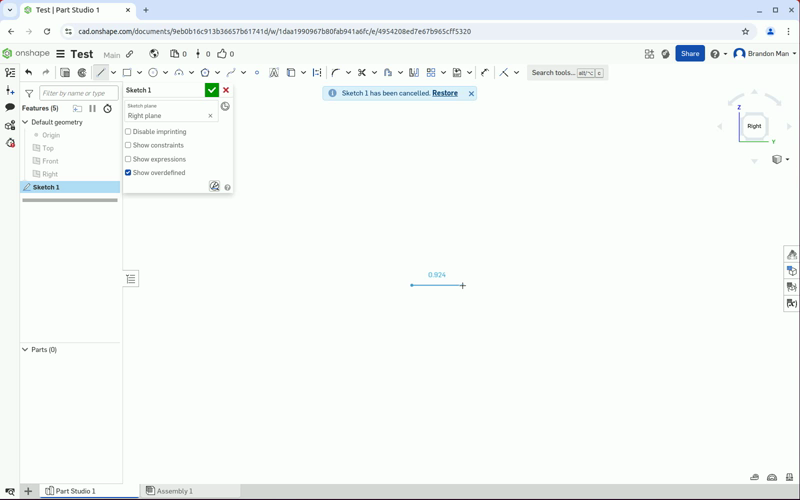
scroll(-6)
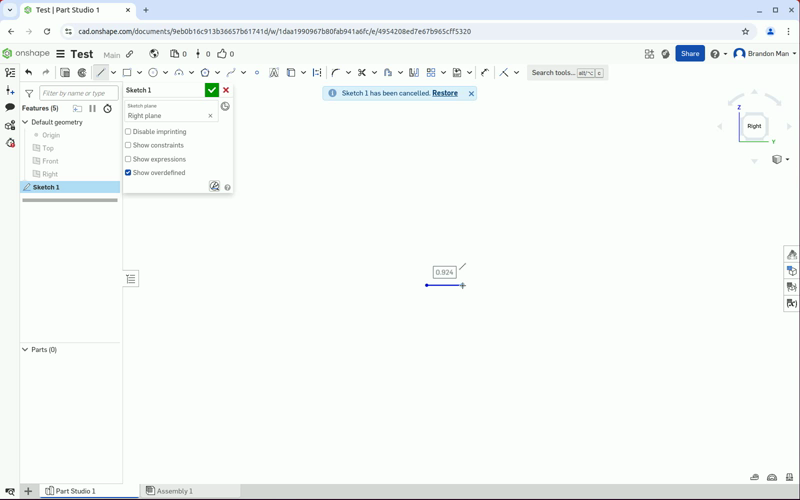
scroll(-6)
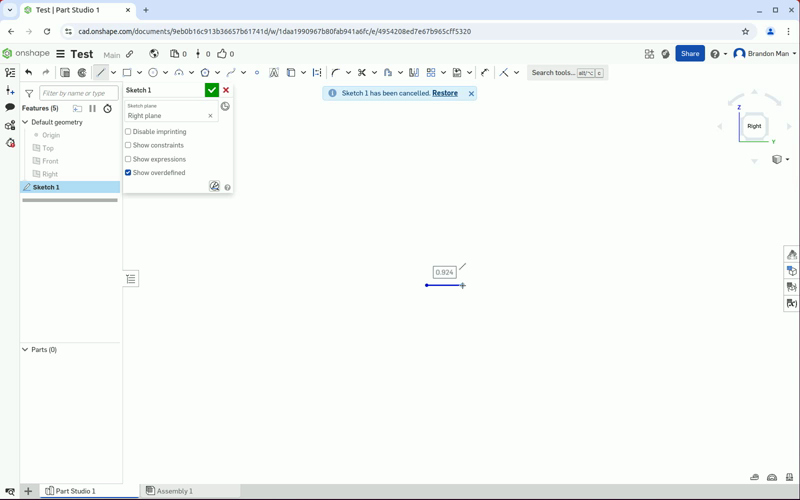
scroll(-6)
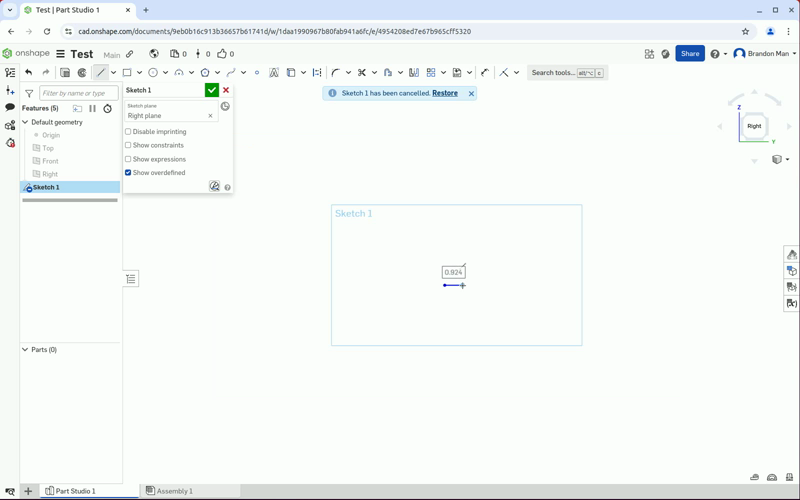
scroll(-6)
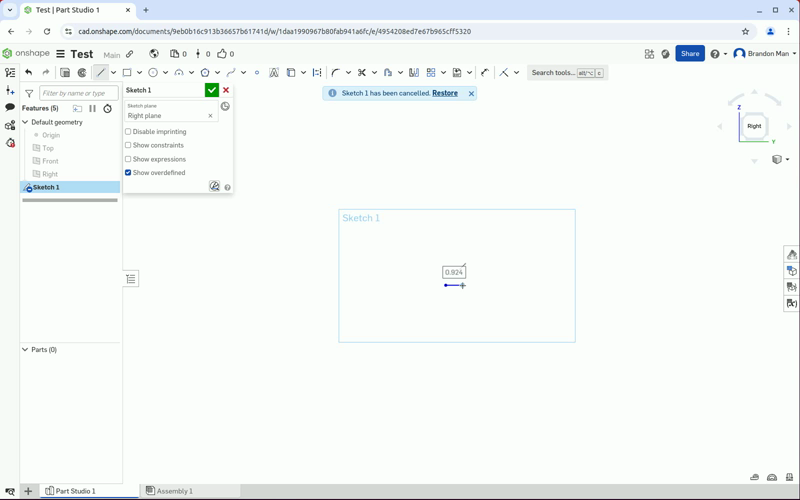
scroll(-6)
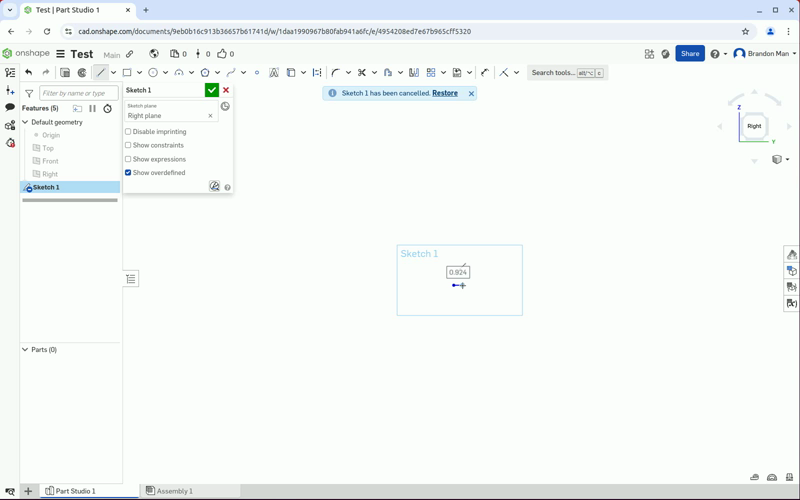
scroll(-6)
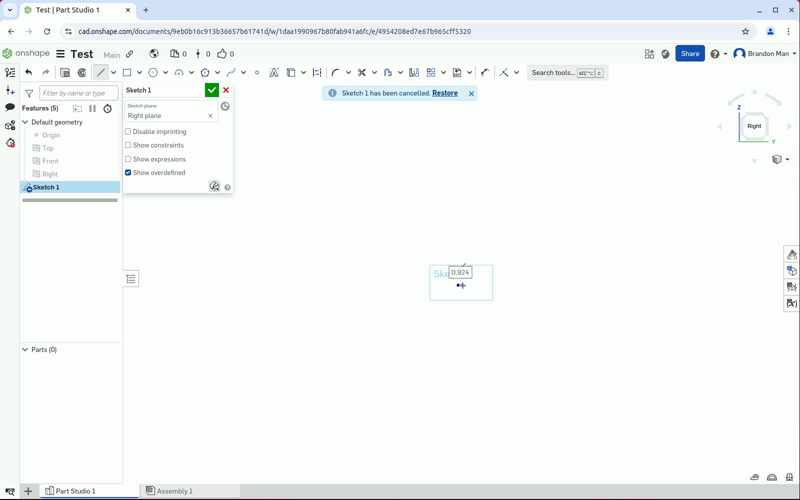
key_up(shift)
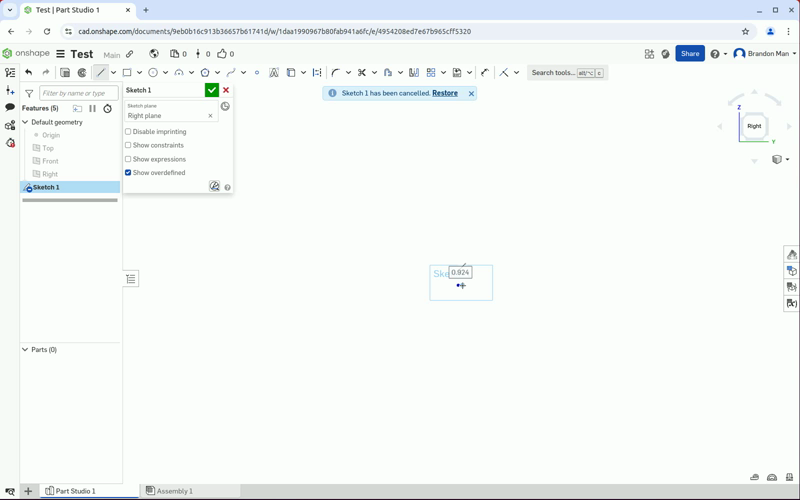
key_down(shift)
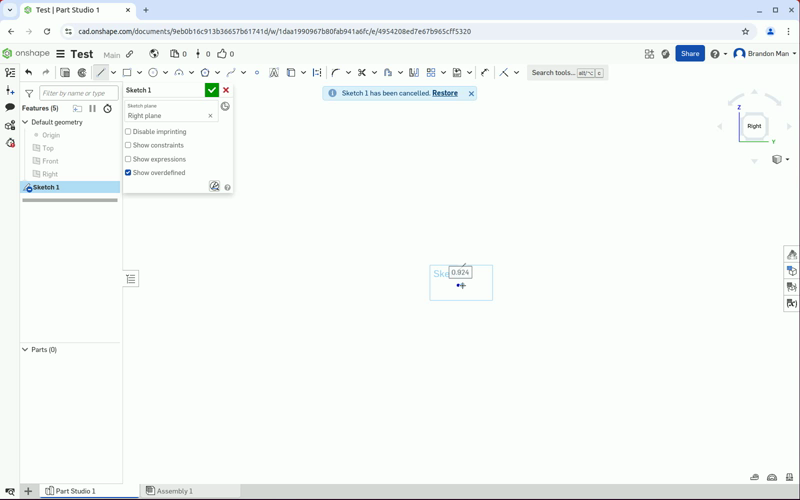
mouse_move(492, 285)
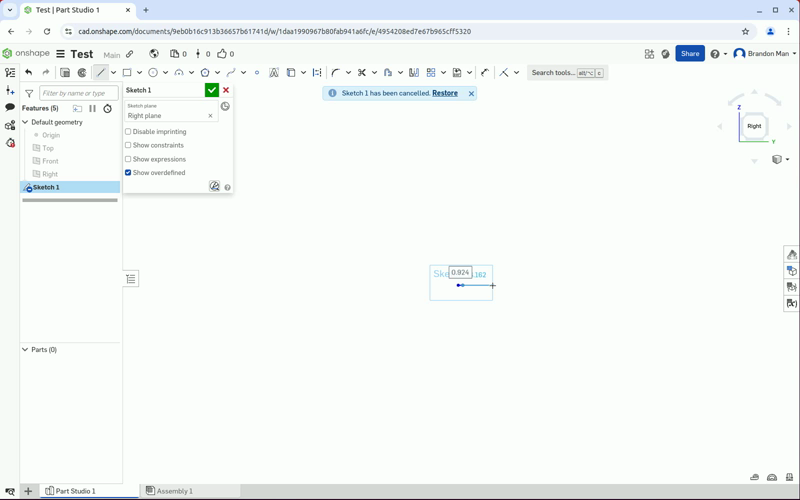
mouse_move(462, 280)
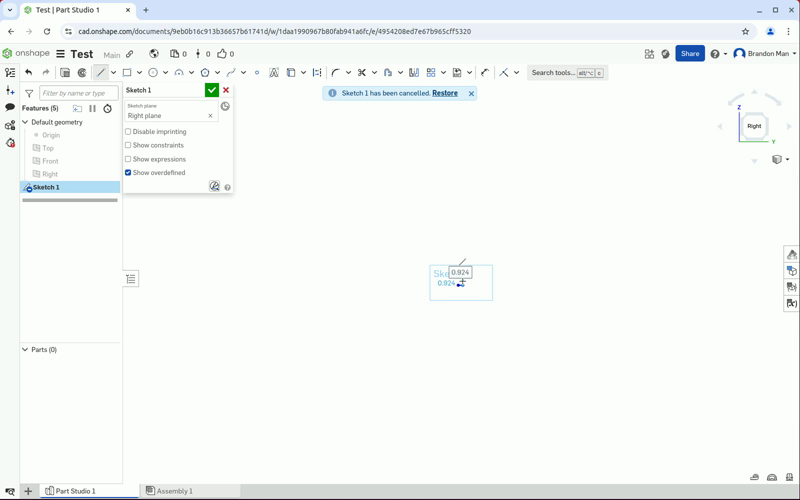
scroll(6)
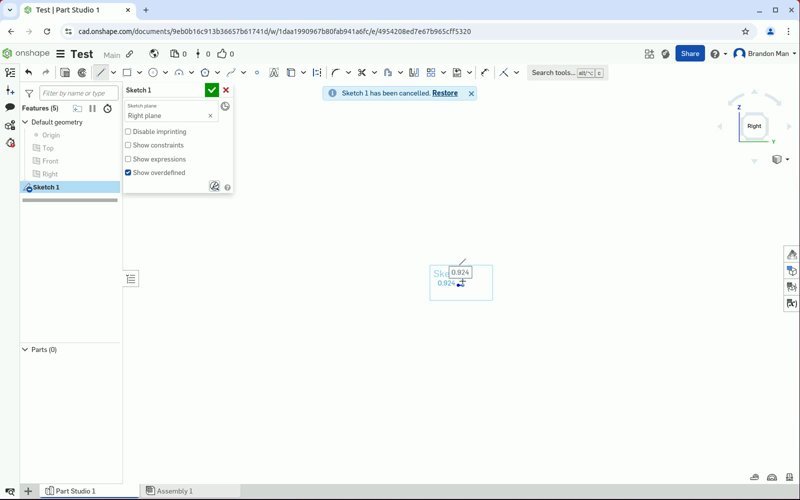
scroll(6)
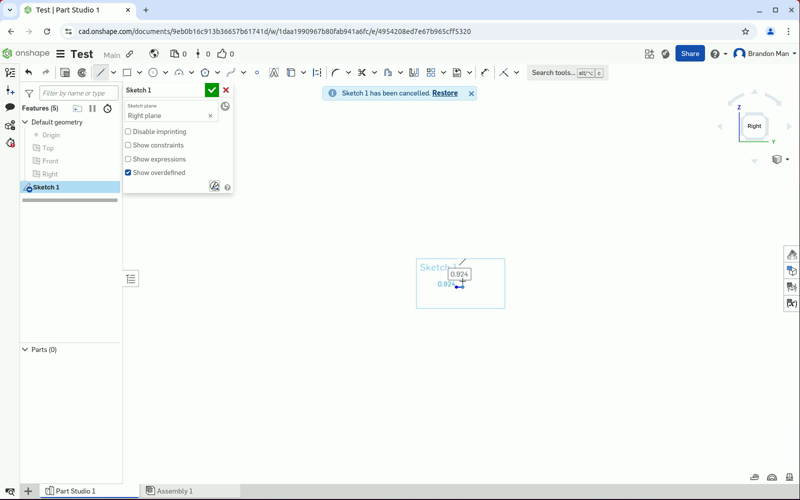
scroll(6)
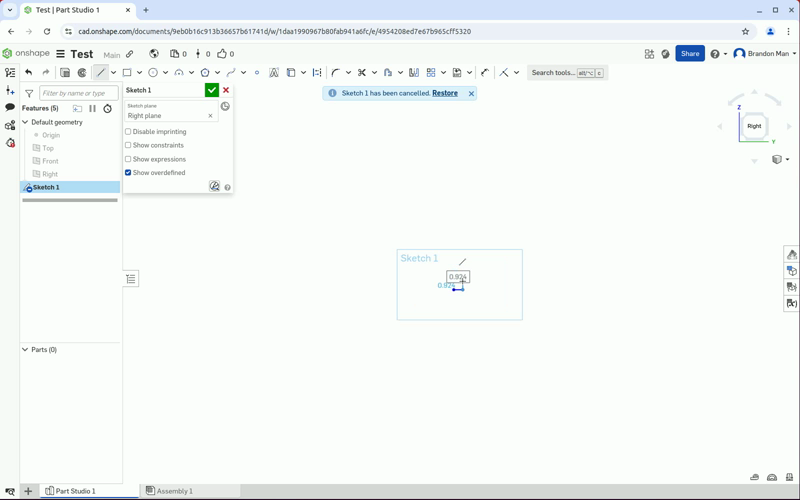
scroll(6)
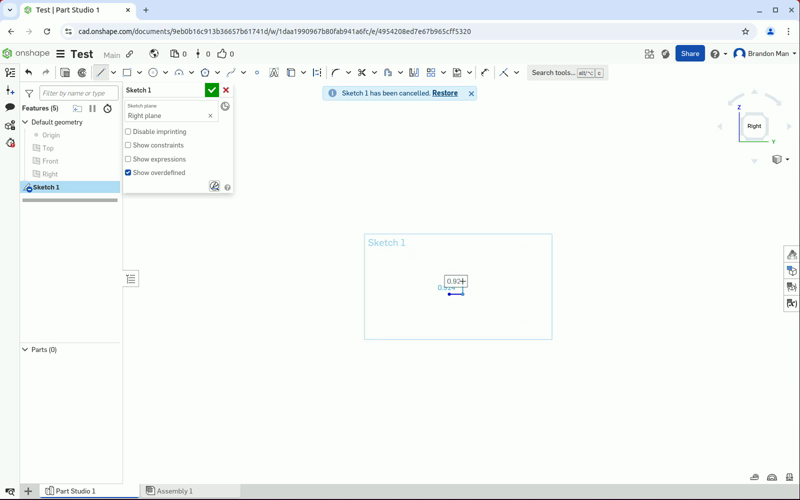
scroll(6)
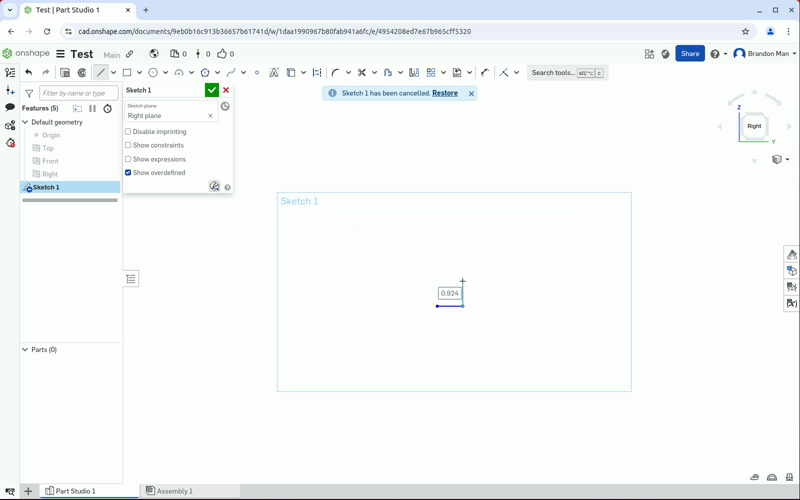
scroll(6)
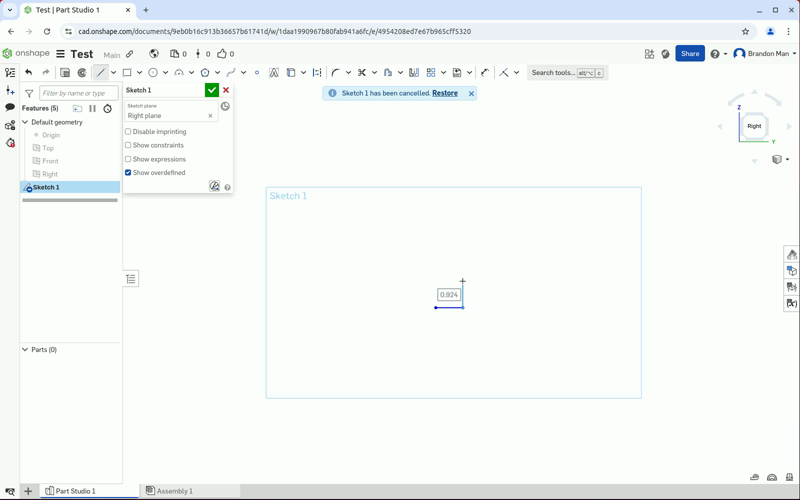
scroll(6)
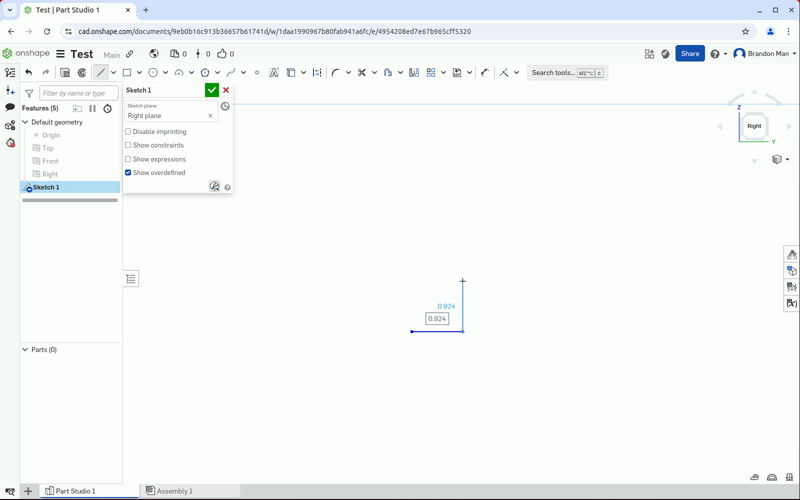
click(462, 280)
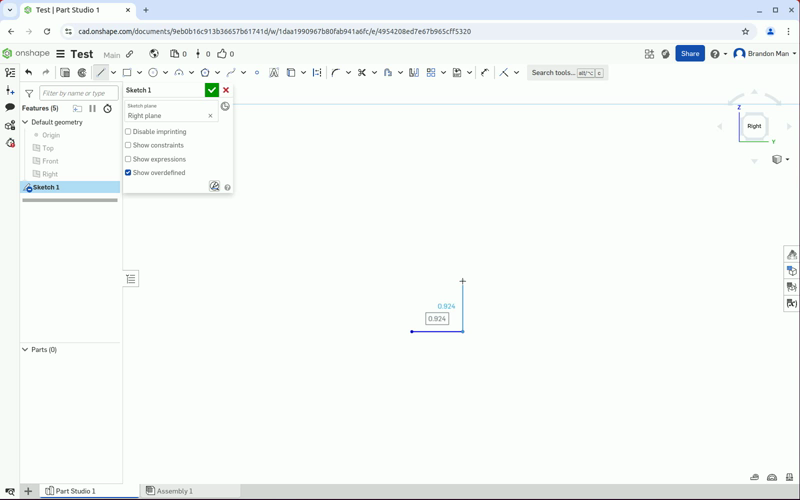
scroll(-6)
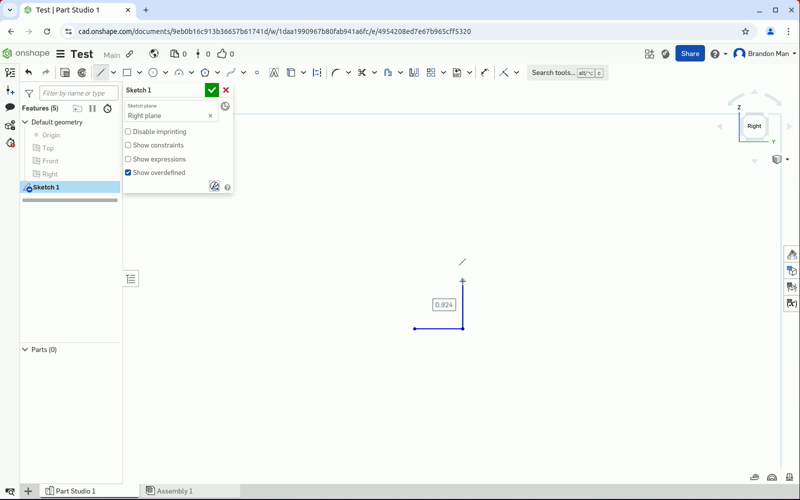
scroll(-6)
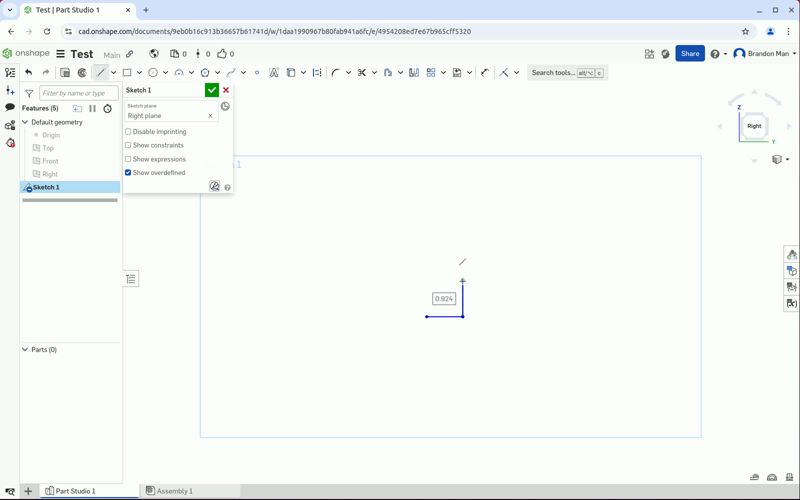
scroll(-6)
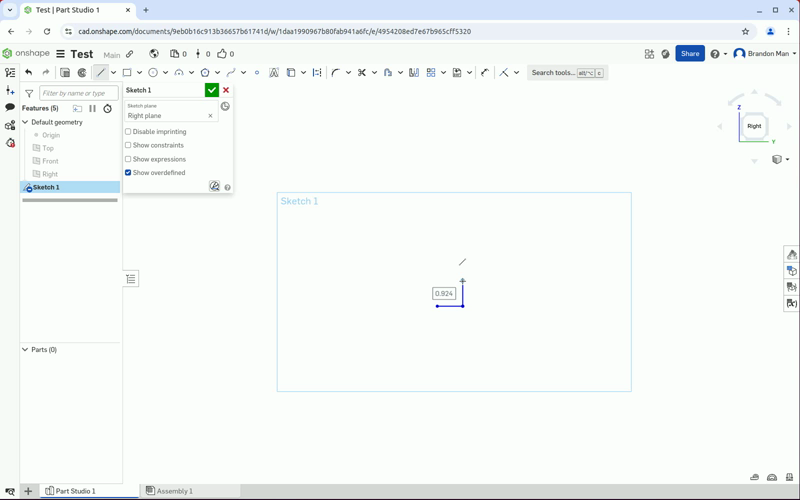
scroll(-6)
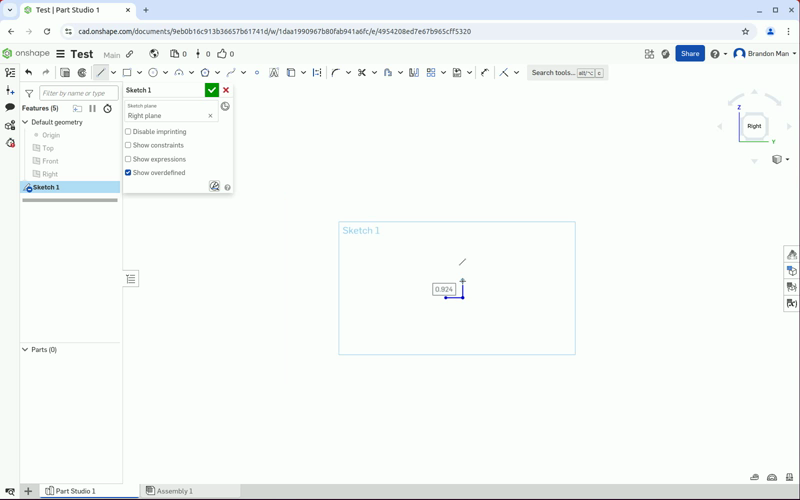
scroll(-6)
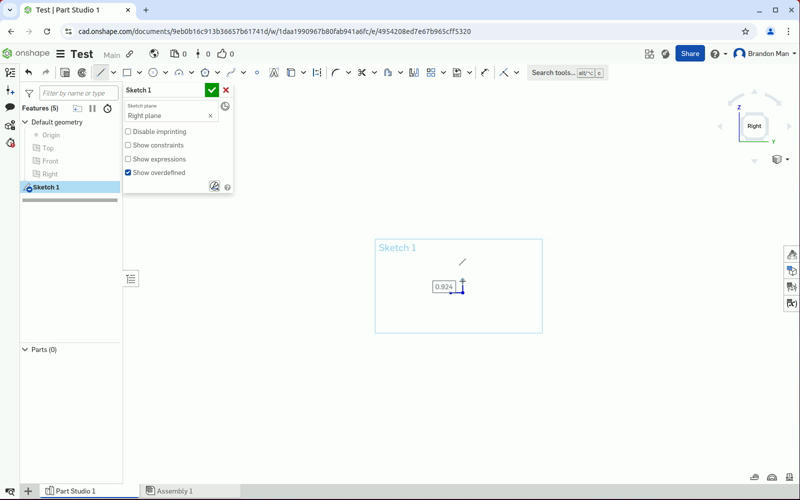
scroll(-6)
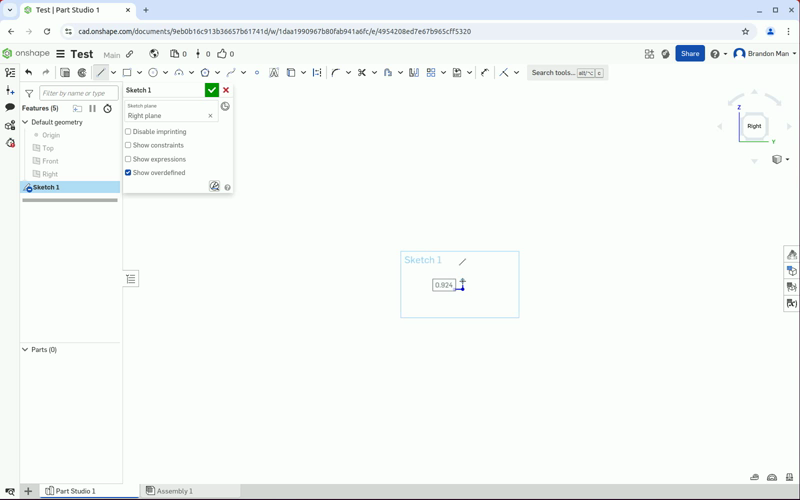
scroll(-6)
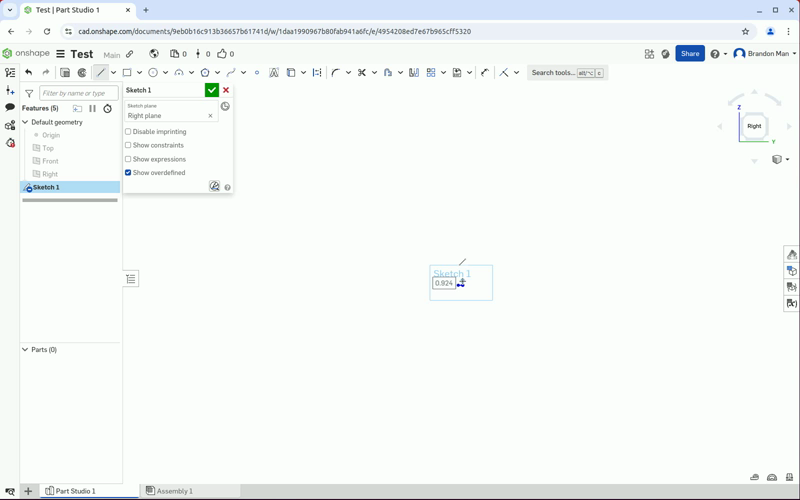
key_up(shift)
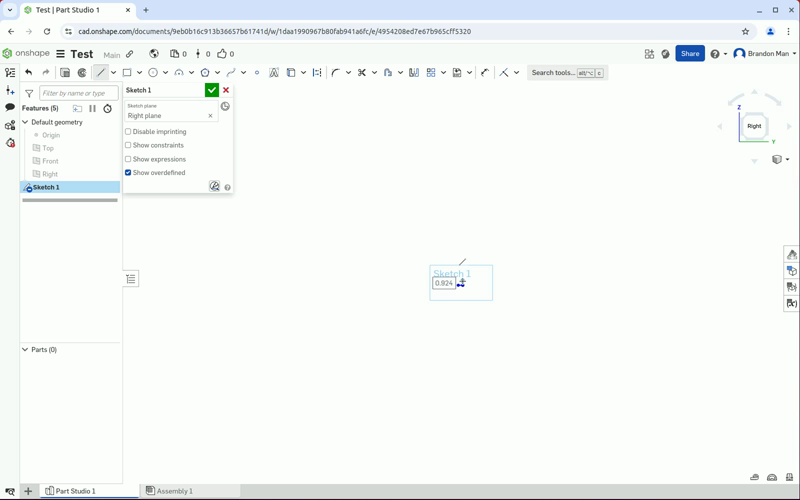
key_down(shift)
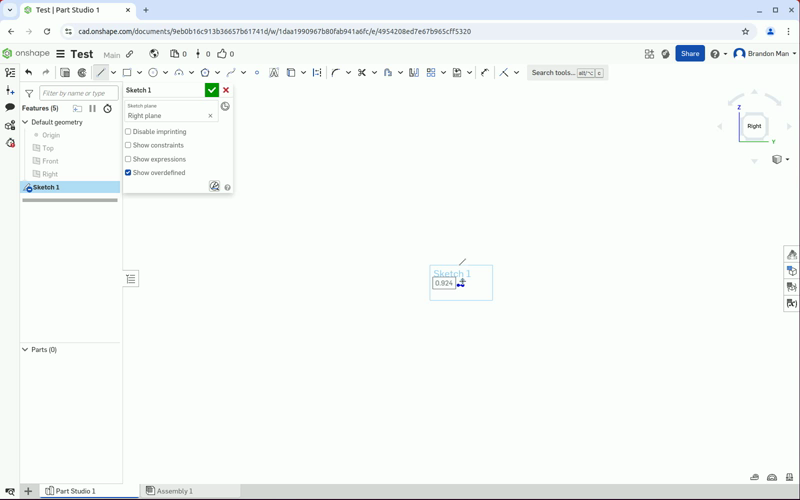
mouse_move(492, 280)
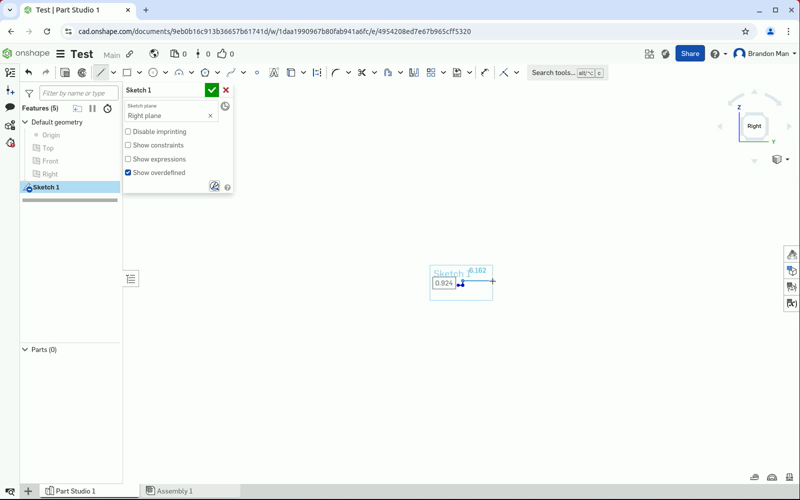
mouse_move(458, 280)
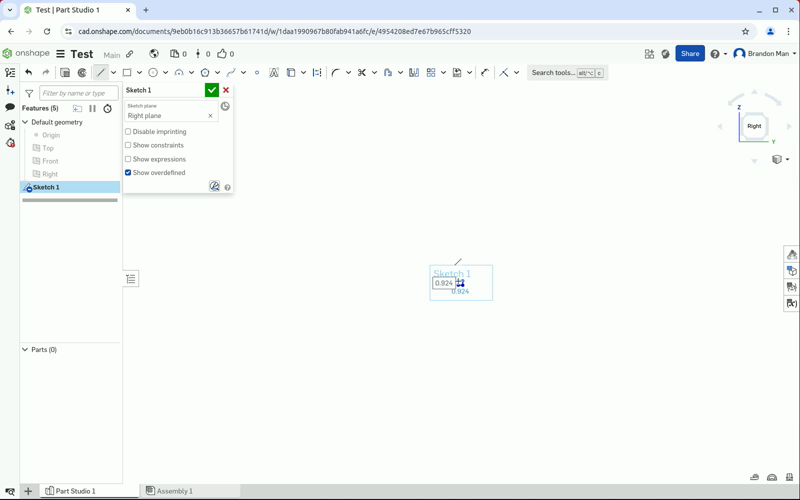
scroll(6)
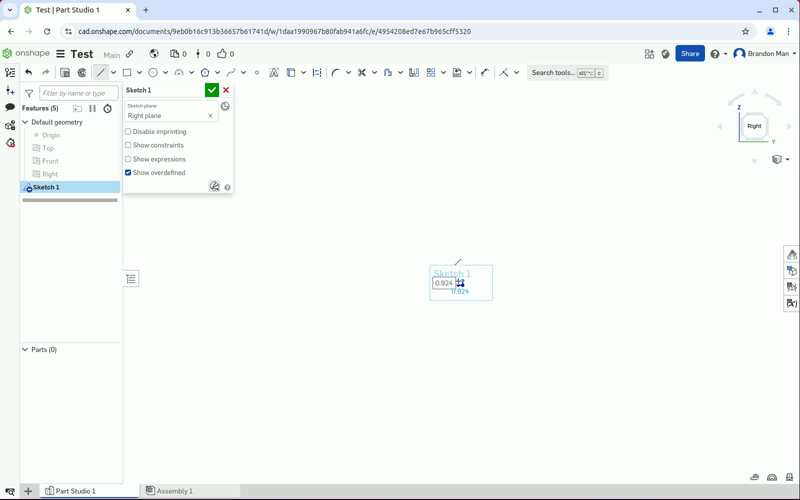
scroll(6)
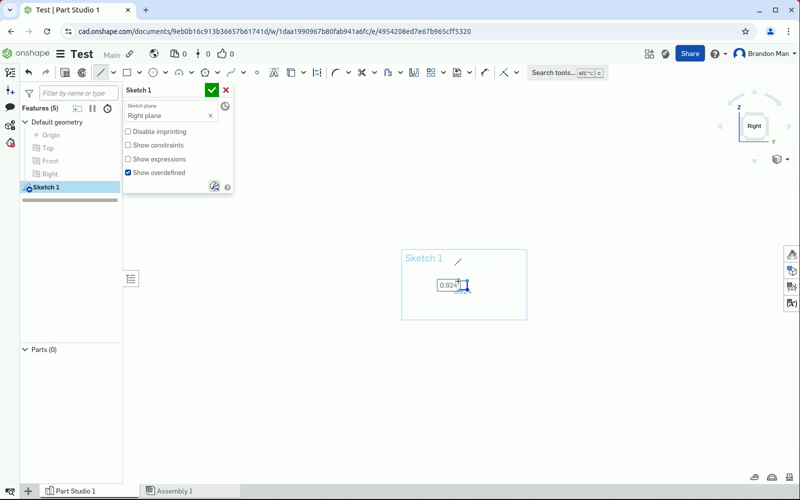
scroll(6)
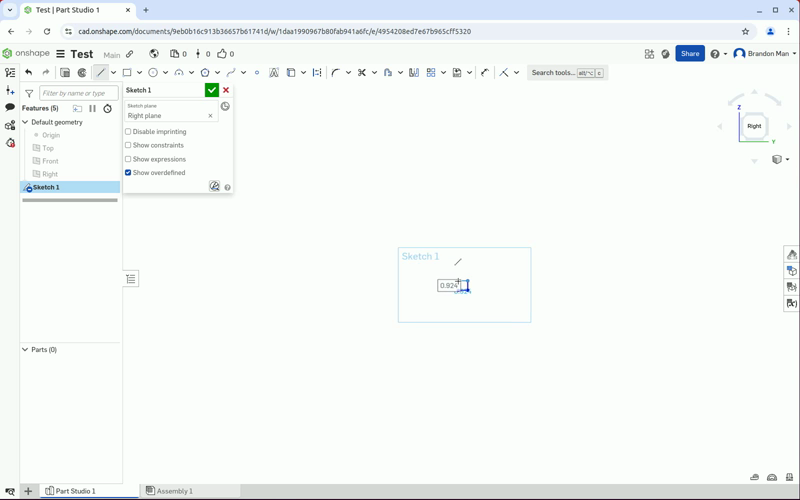
scroll(6)
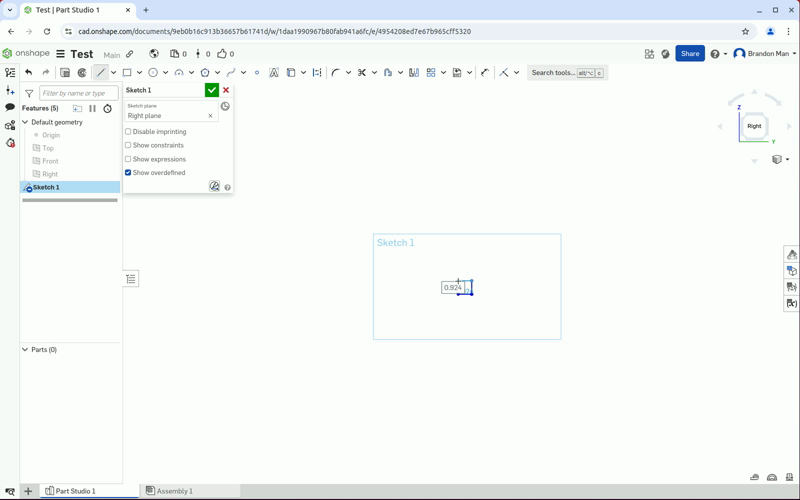
scroll(6)
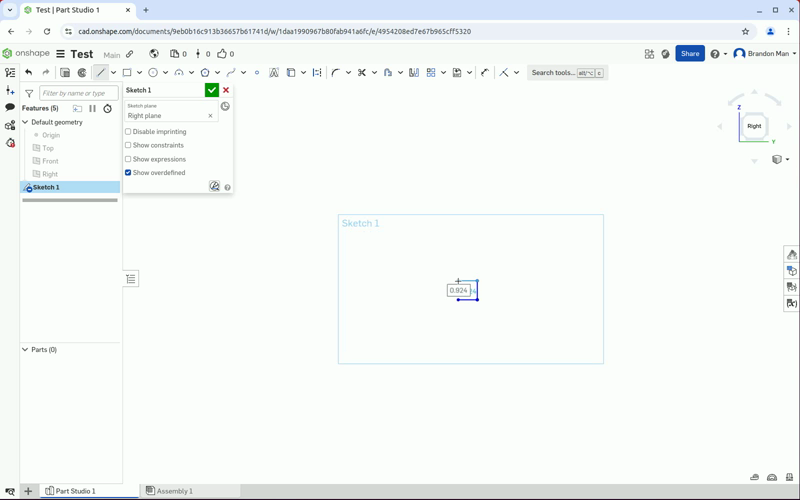
scroll(6)
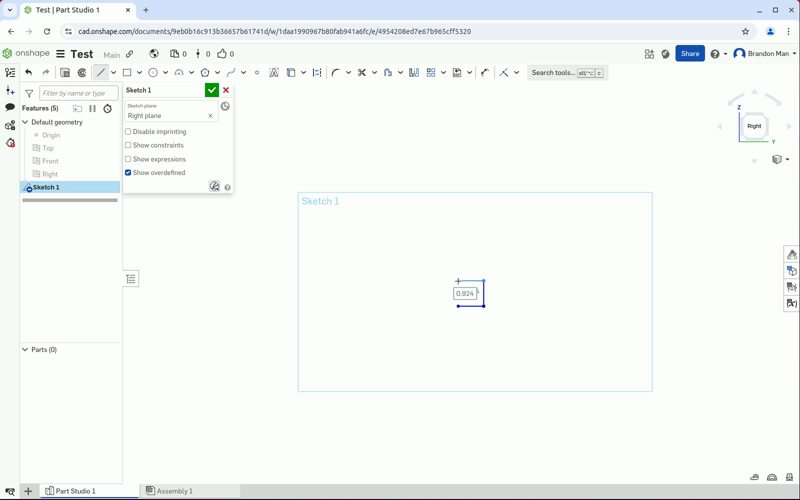
scroll(6)
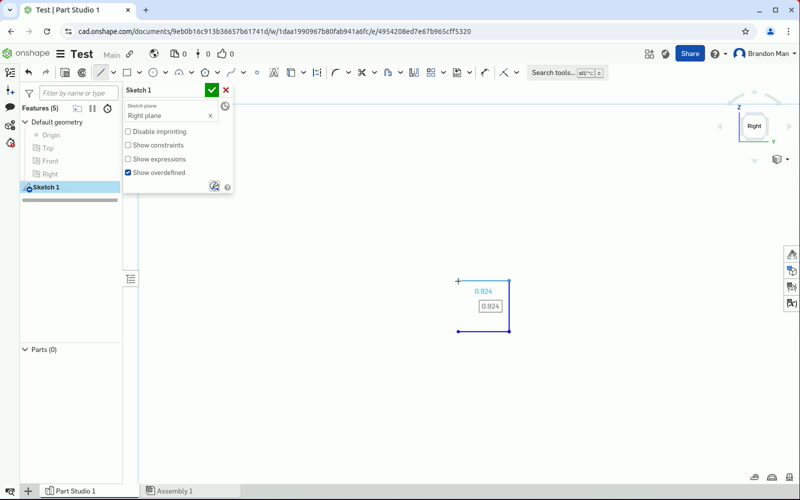
click(458, 280)
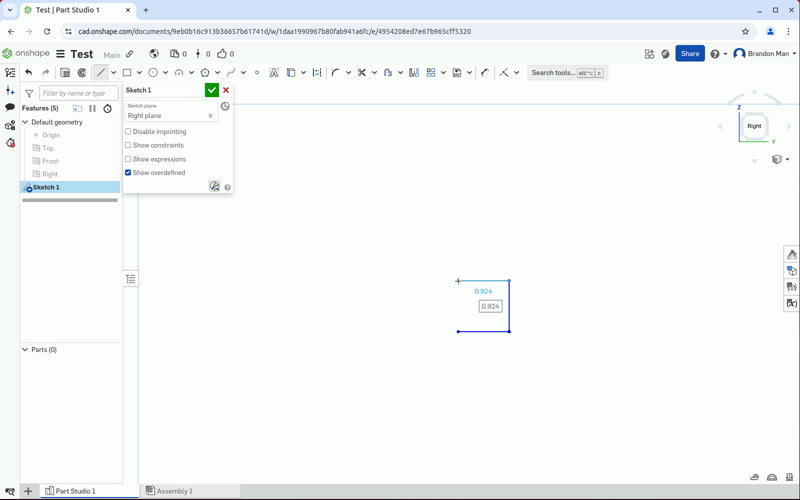
scroll(-6)
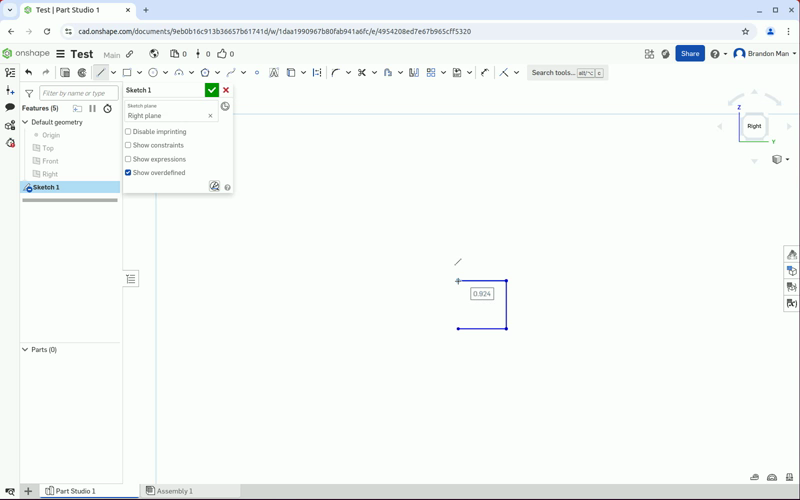
scroll(-6)
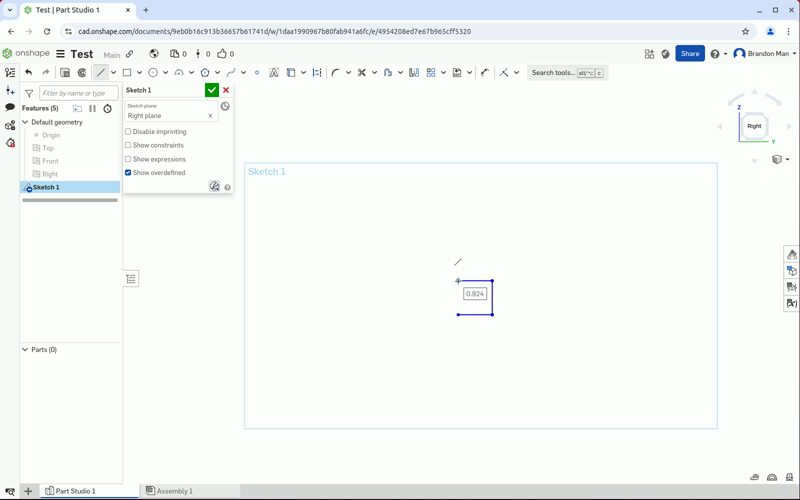
scroll(-6)
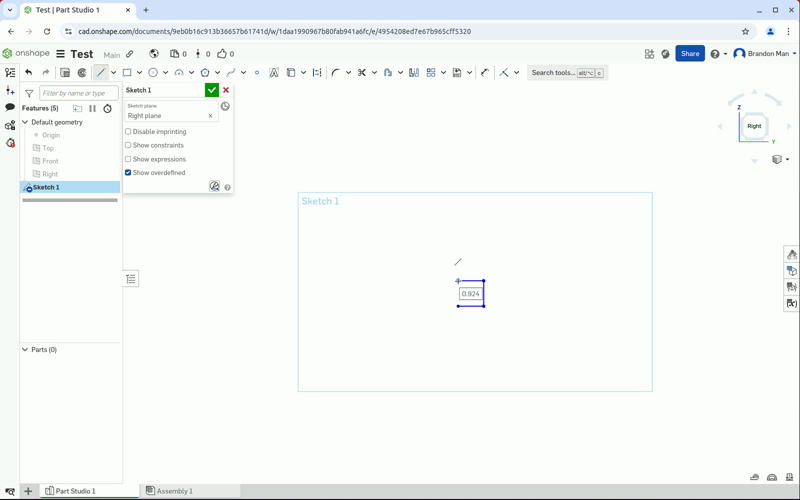
scroll(-6)
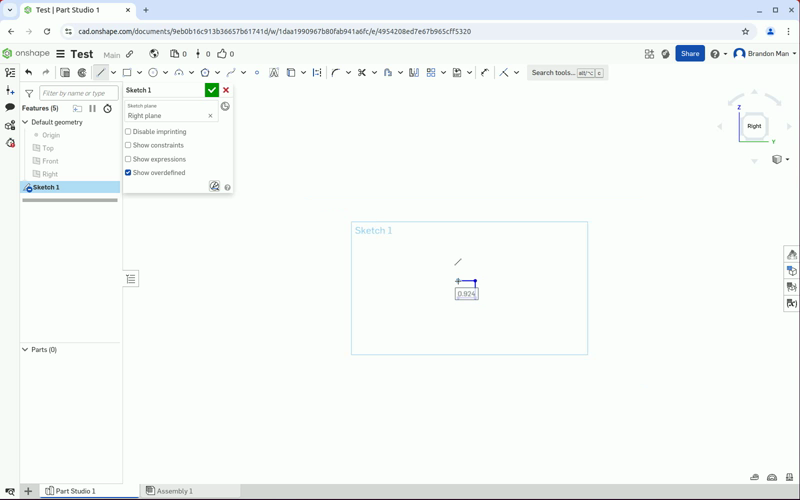
scroll(-6)
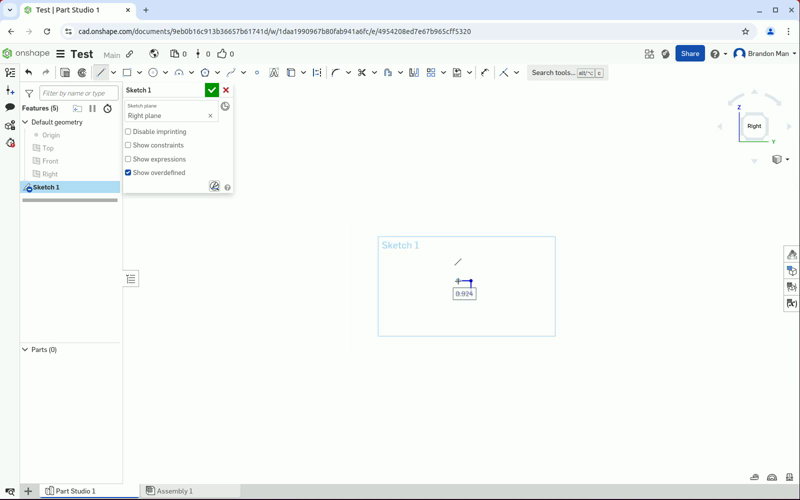
scroll(-6)
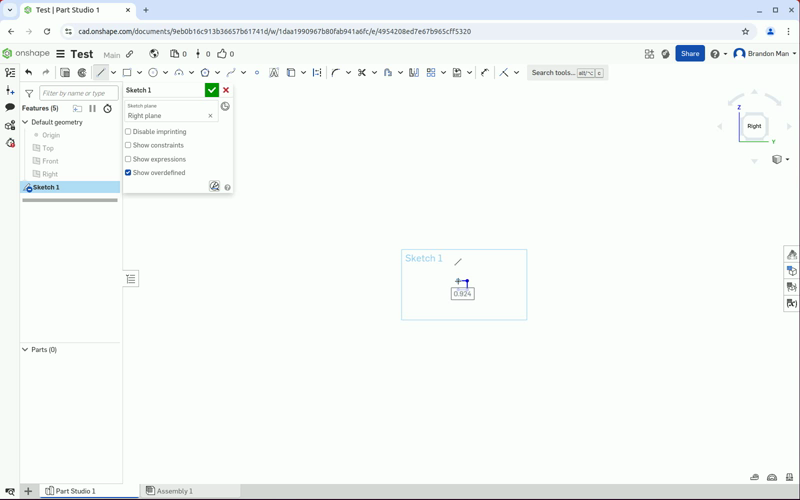
scroll(-6)
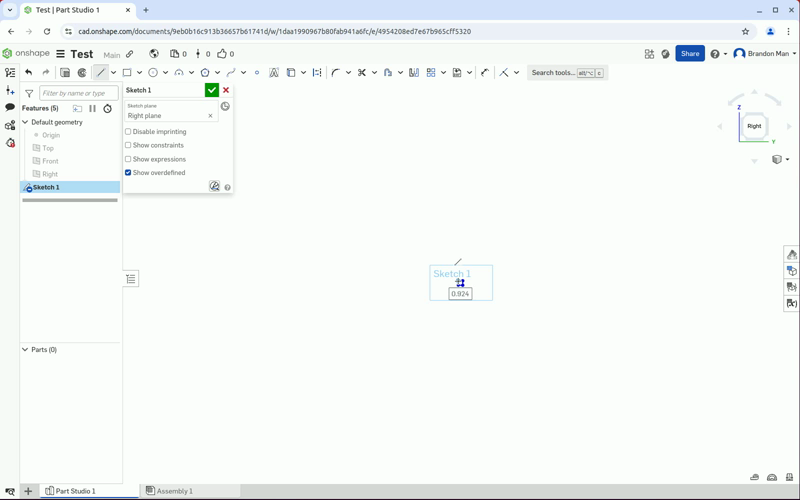
key_up(shift)
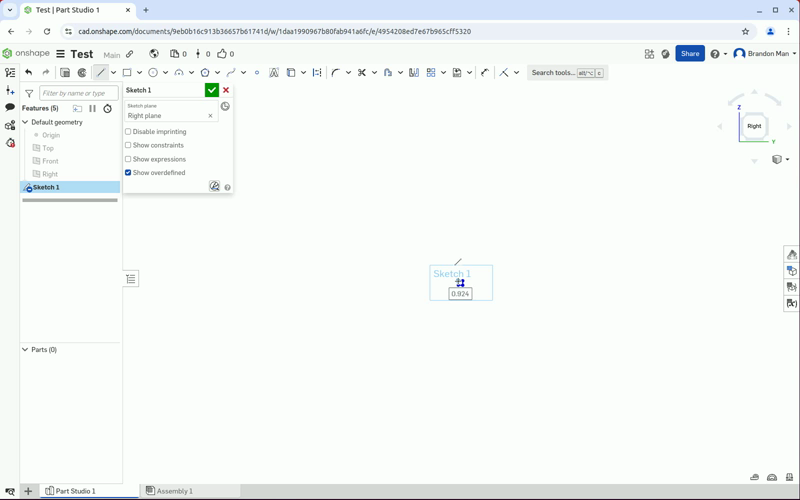
mouse_move(488, 280)
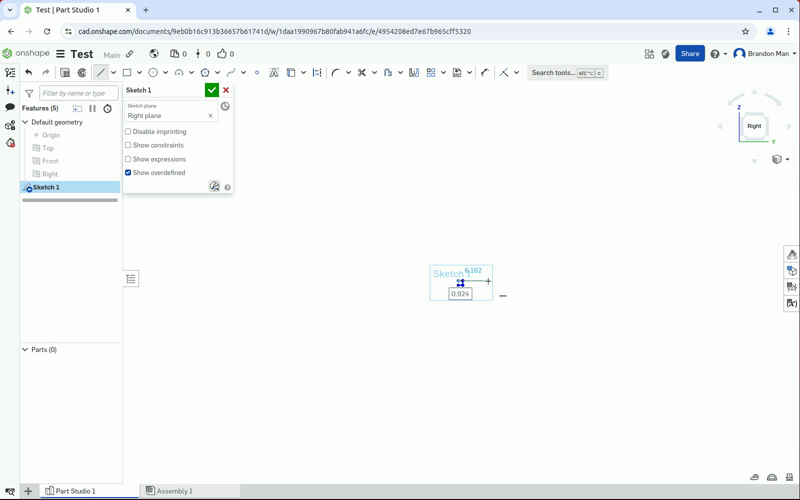
key_down(shift)
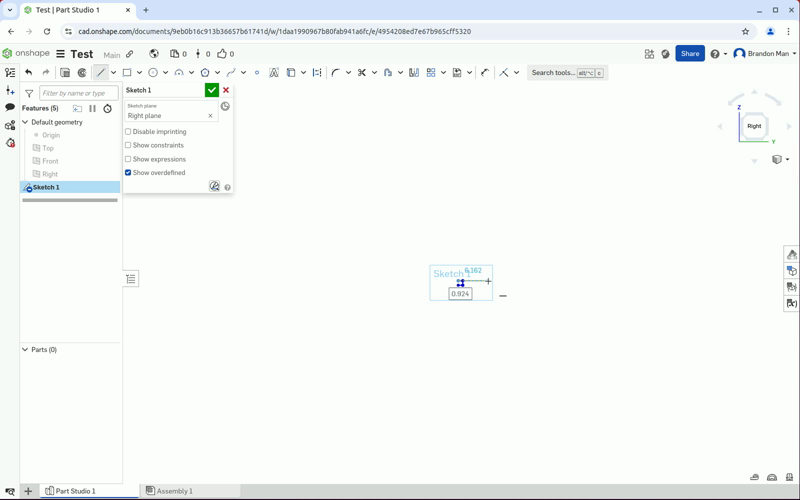
mouse_move(458, 285)
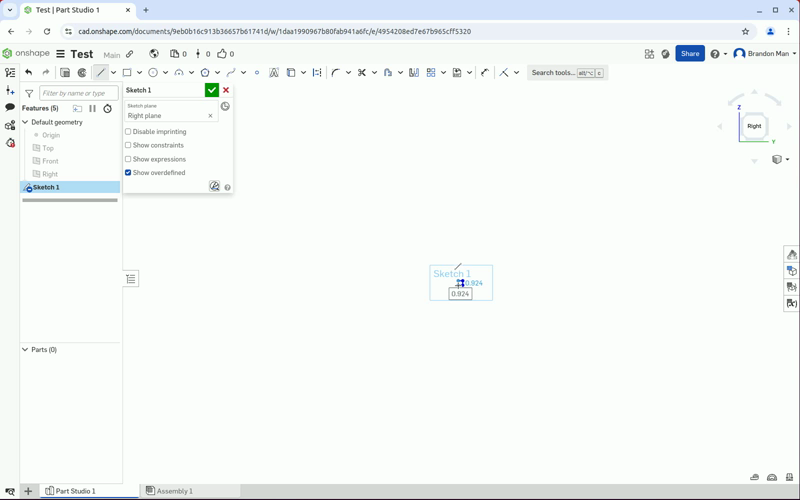
scroll(6)
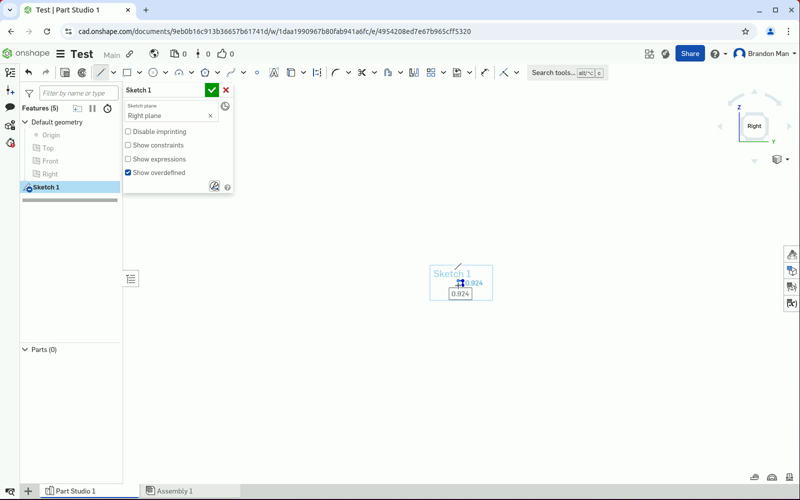
scroll(6)
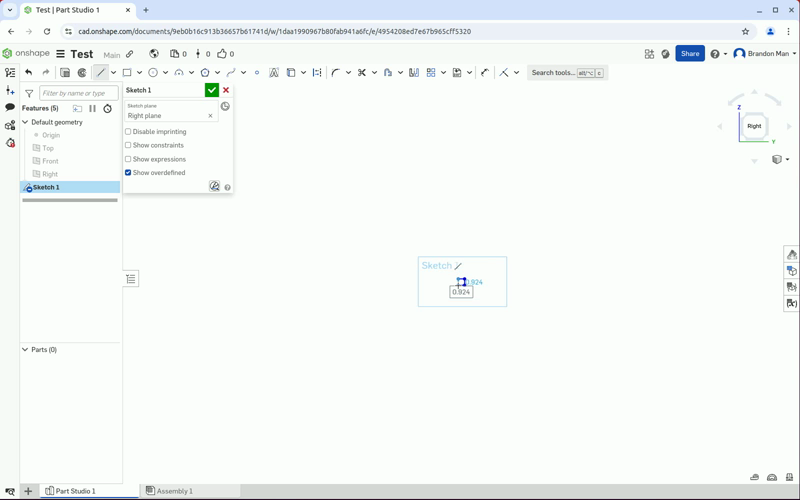
scroll(6)
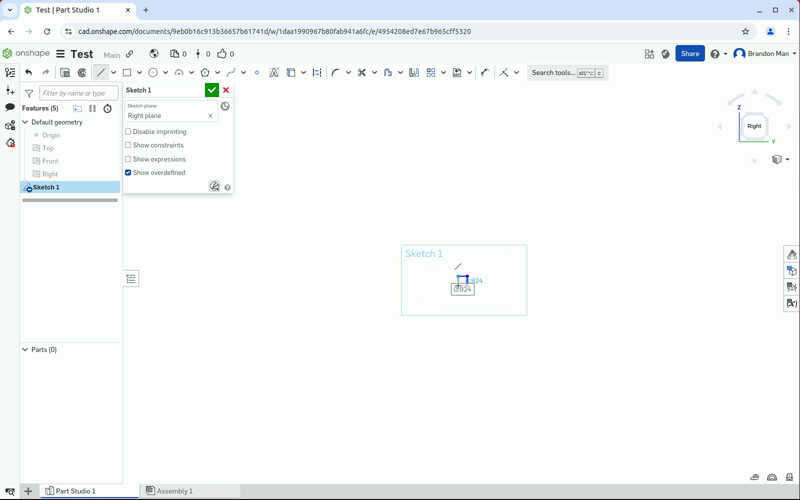
scroll(6)
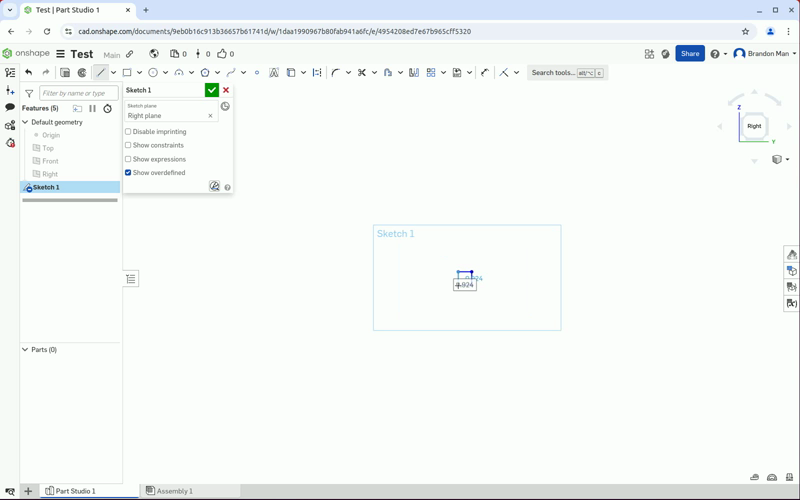
scroll(6)
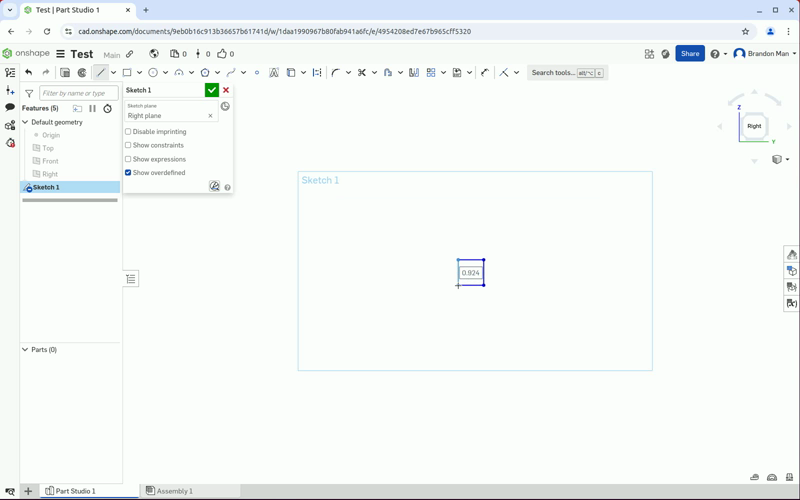
scroll(6)
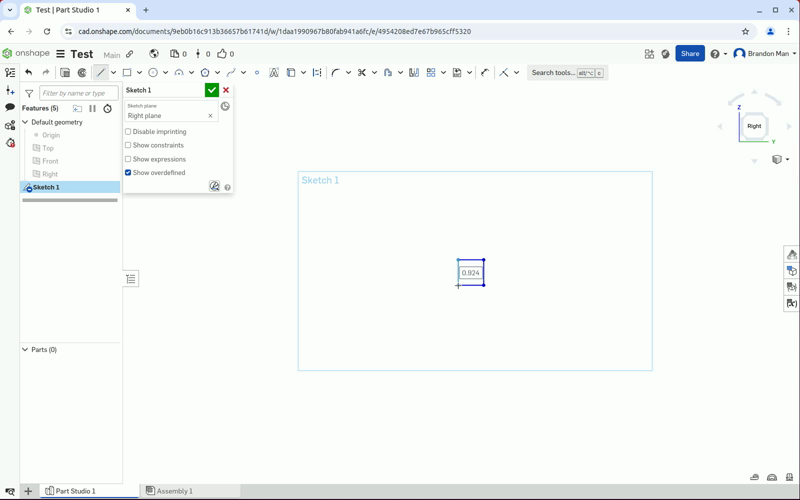
scroll(6)
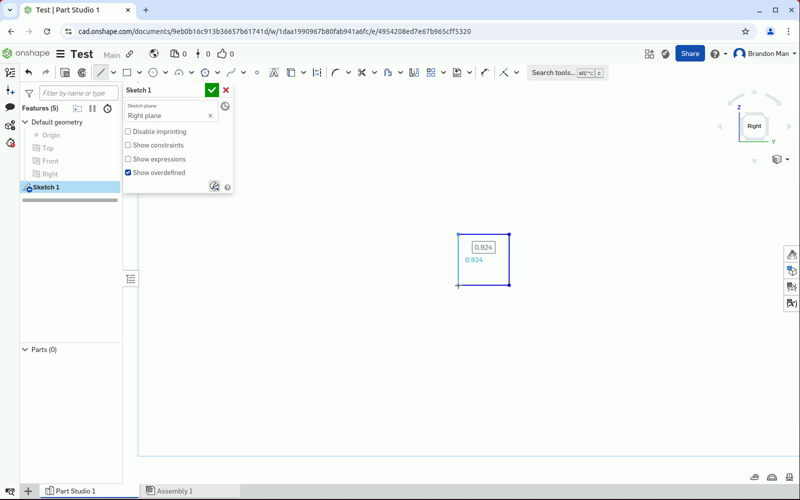
key_up(shift)
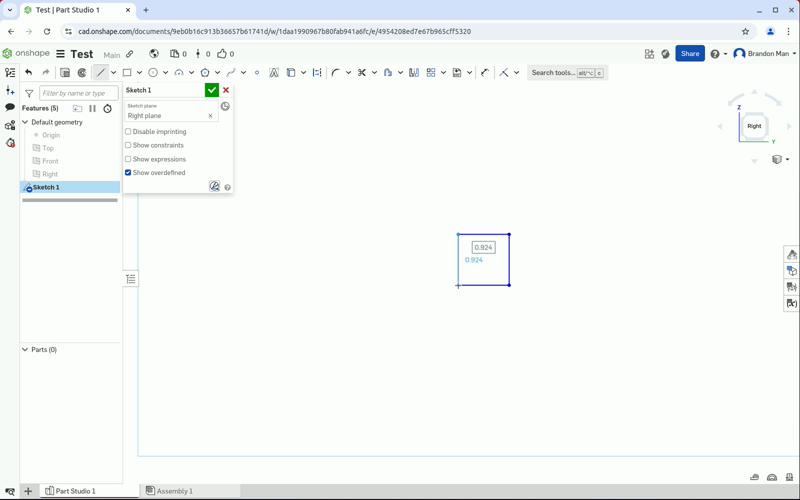
click(458, 285)
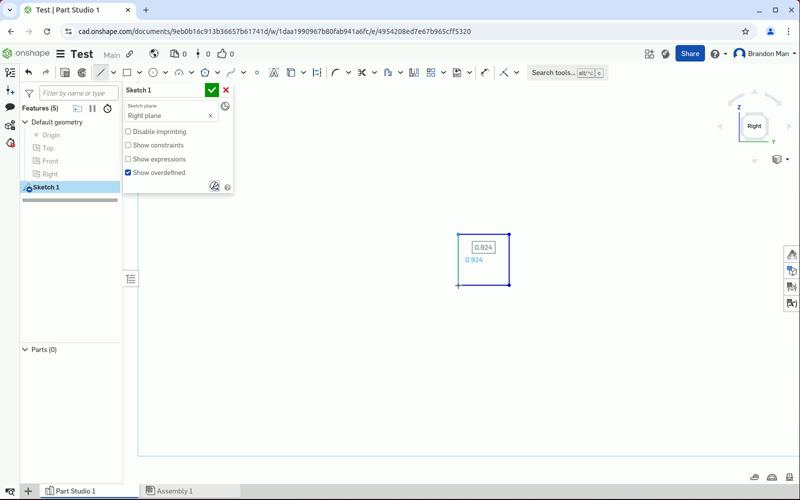
scroll(-6)
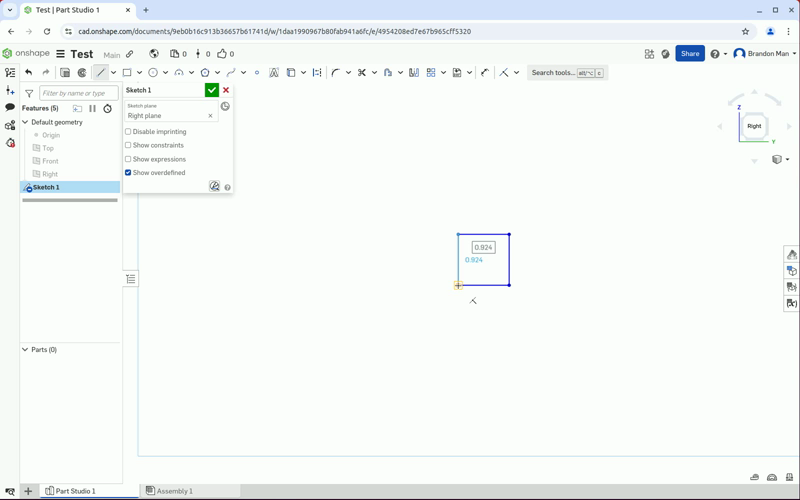
scroll(-6)
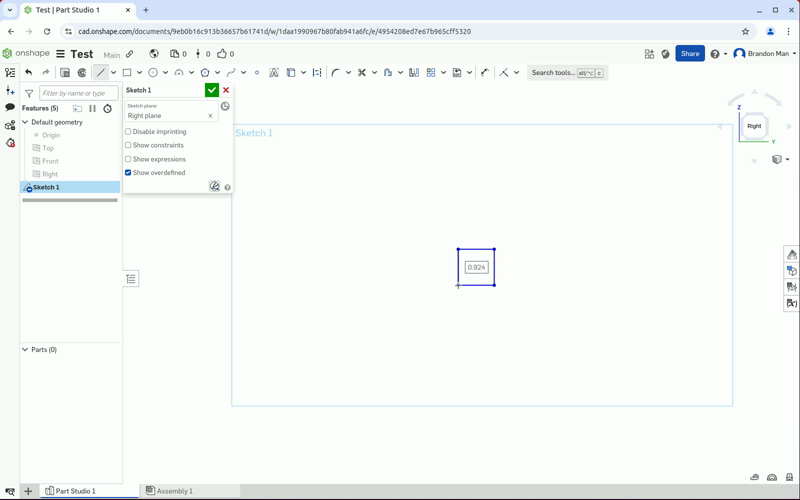
scroll(-6)
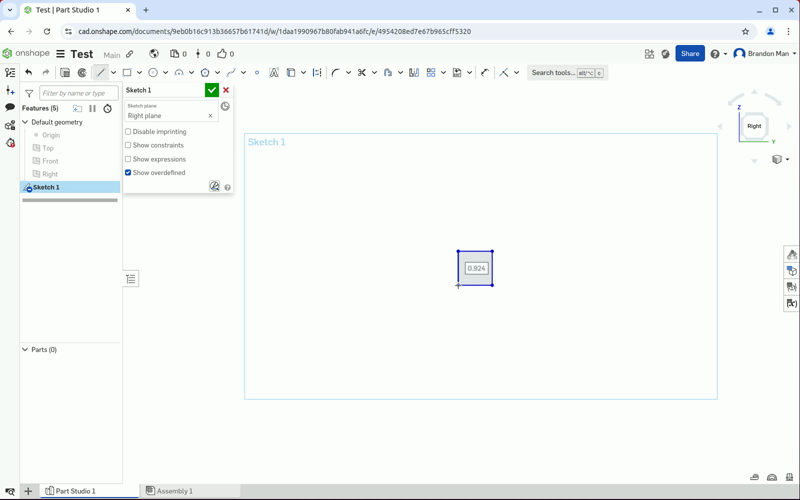
scroll(-6)
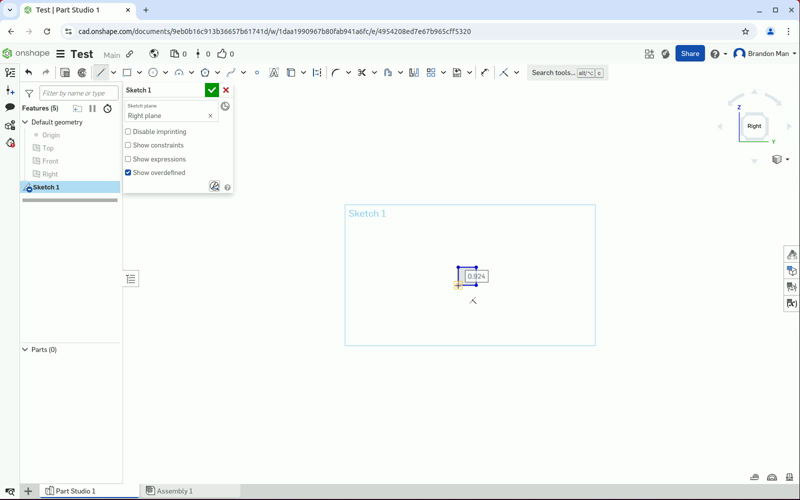
scroll(-6)
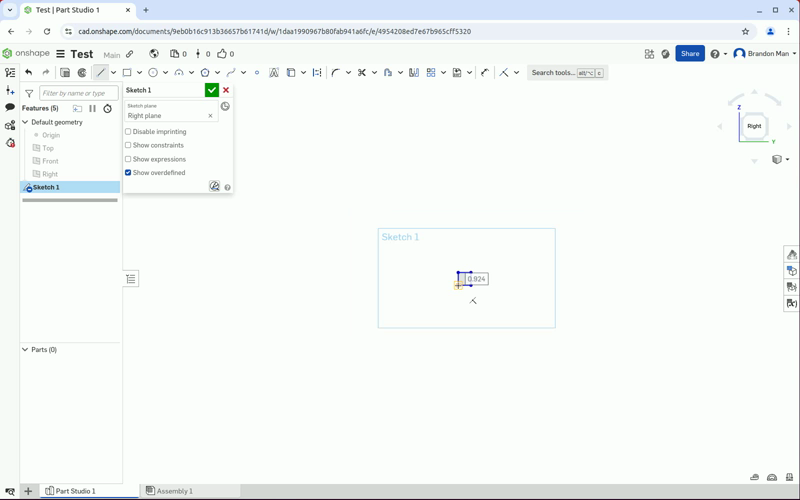
scroll(-6)
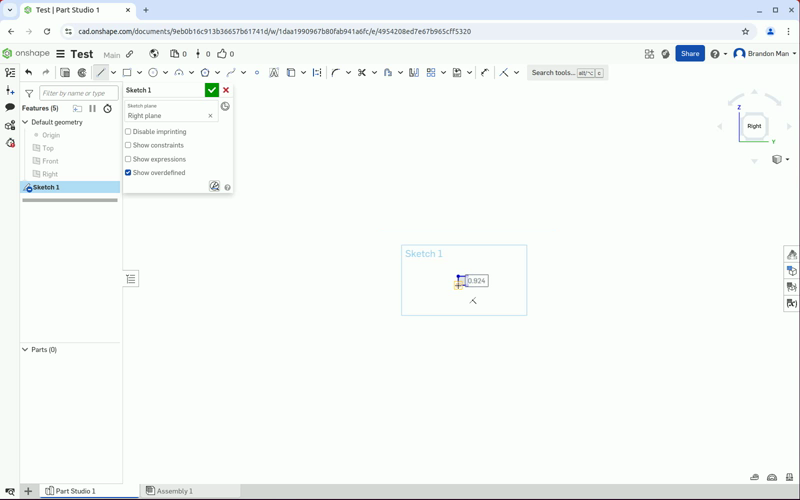
scroll(-6)
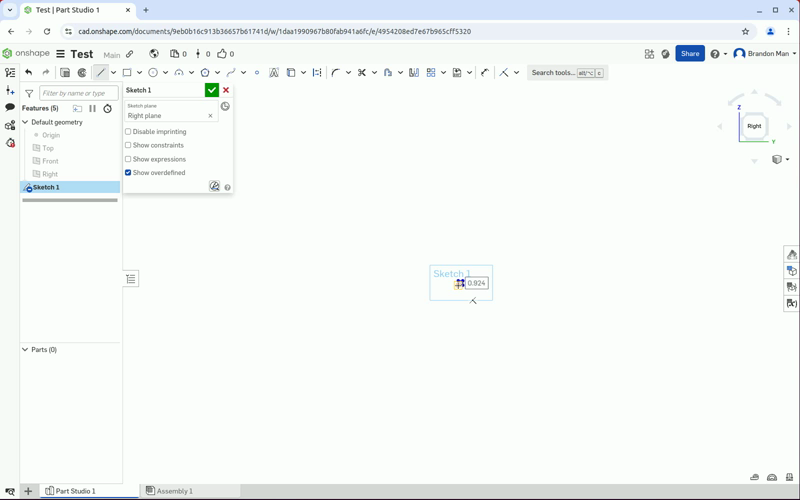
key(esc)
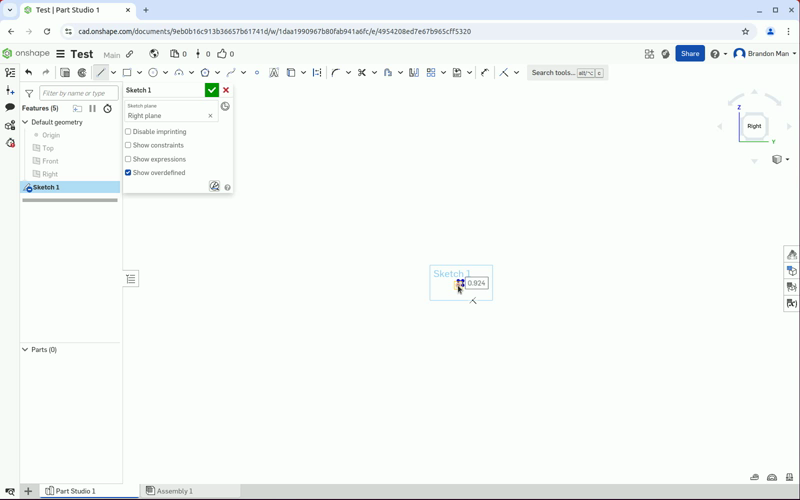
key(l)
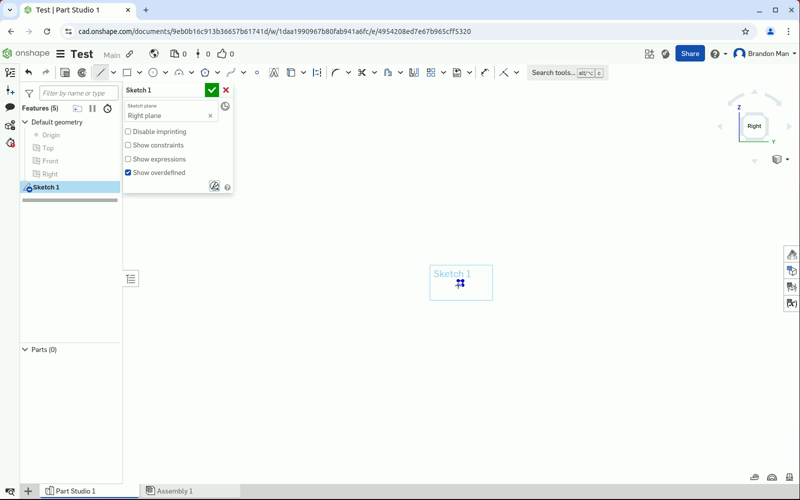
key_down(shift)
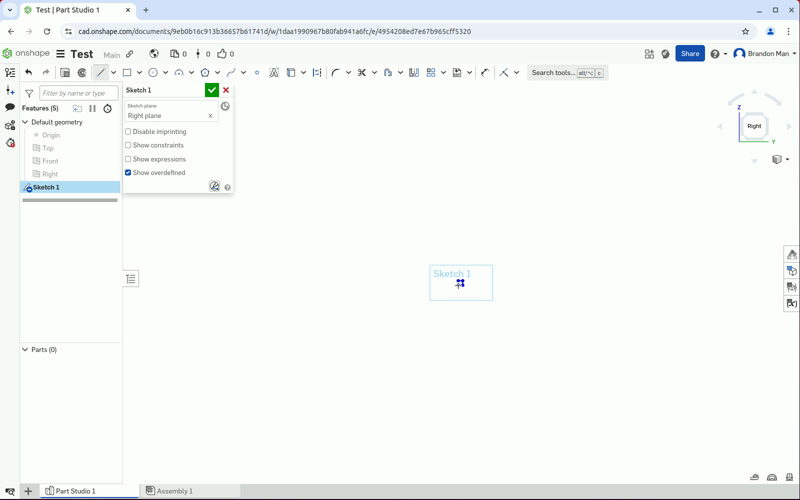
mouse_move(458, 285)
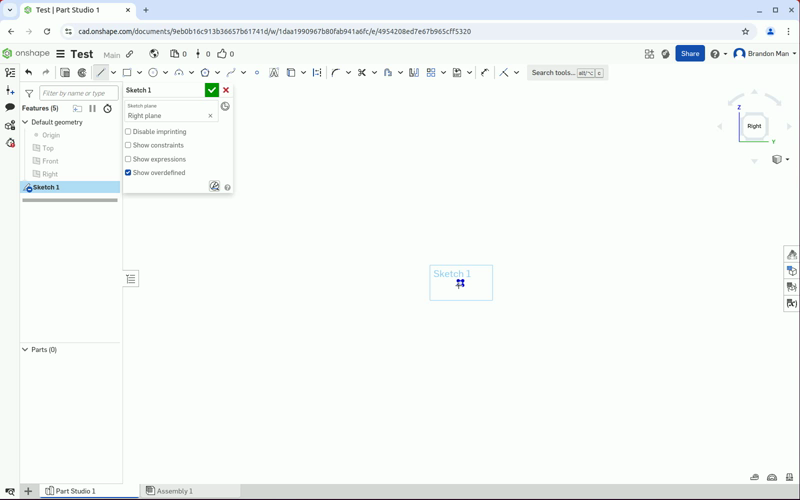
scroll(6)
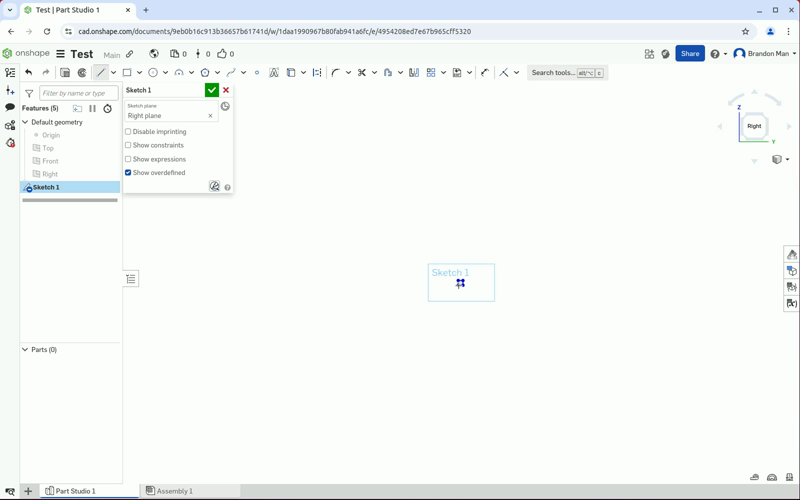
scroll(6)
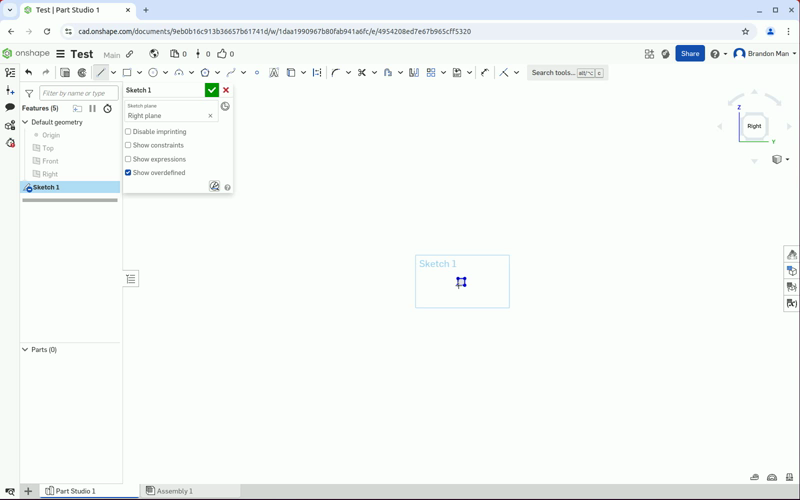
scroll(6)
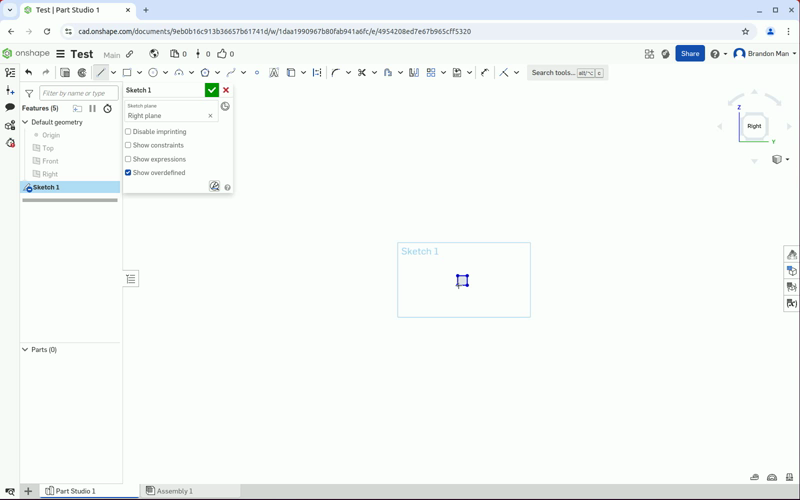
scroll(6)
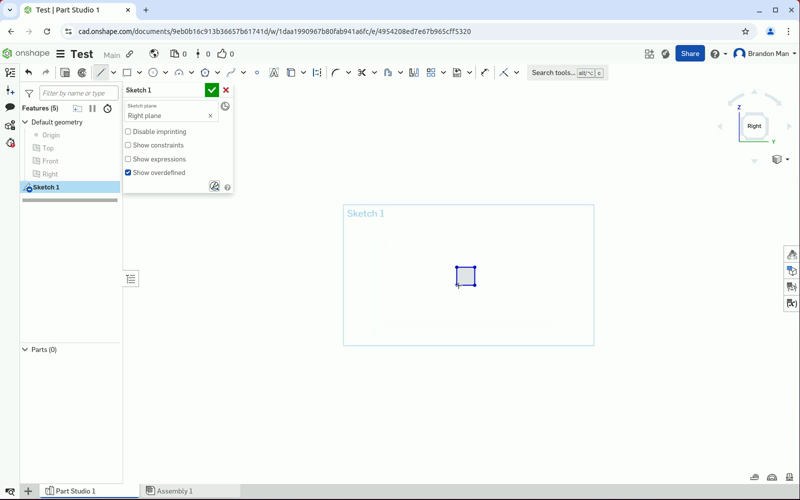
scroll(6)
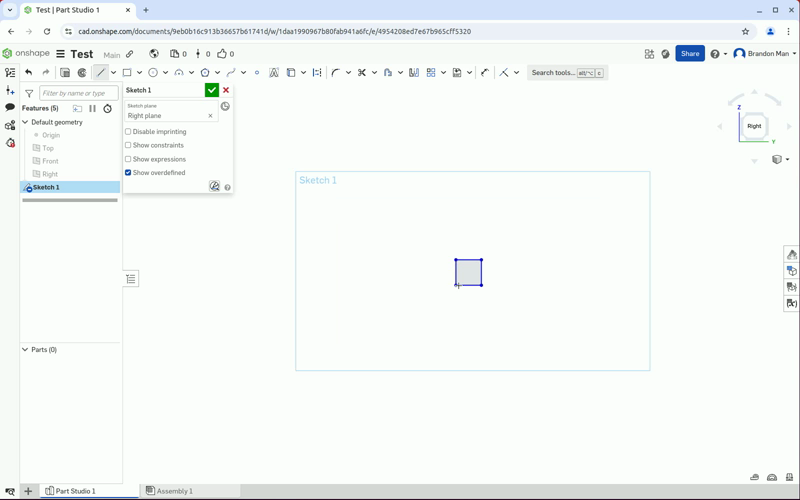
scroll(6)
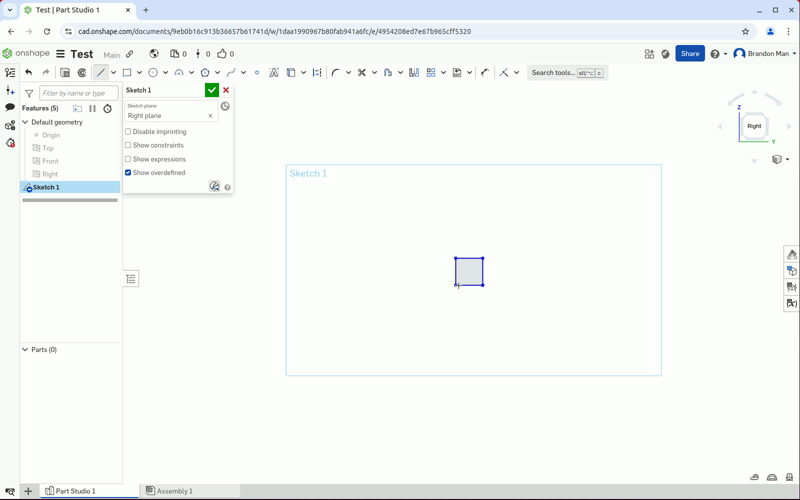
scroll(6)
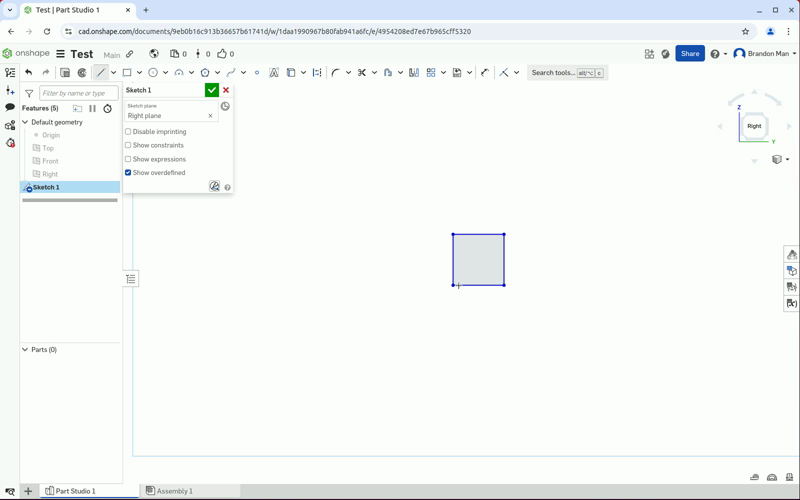
click(458, 285)
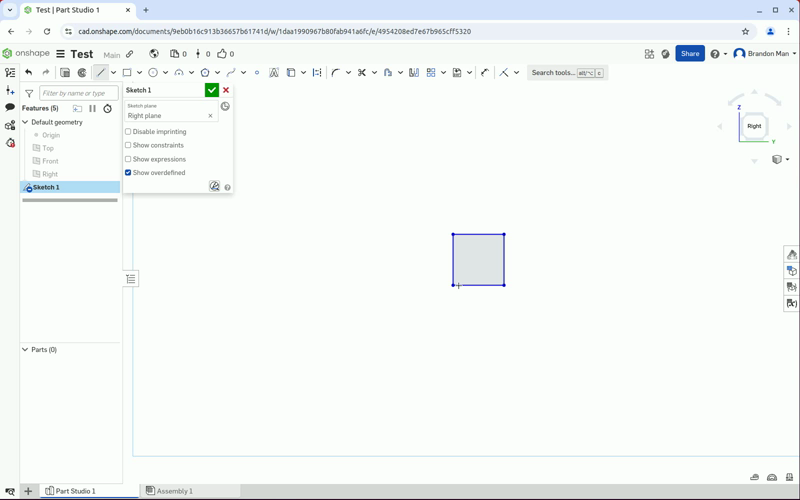
scroll(-6)
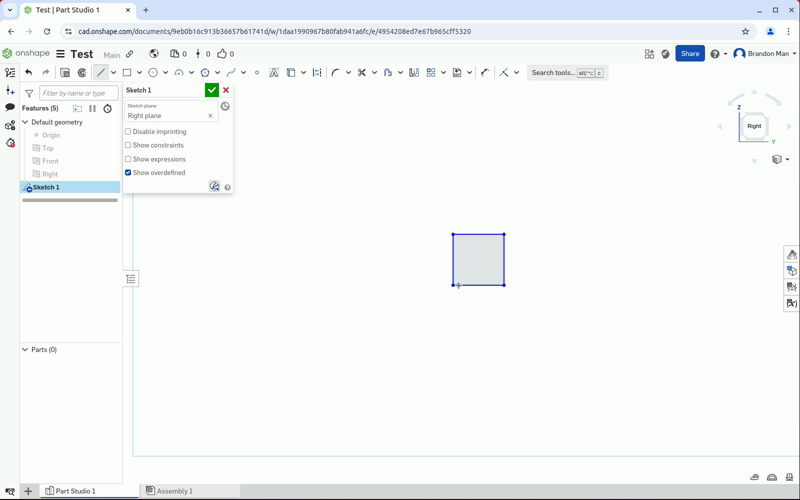
scroll(-6)
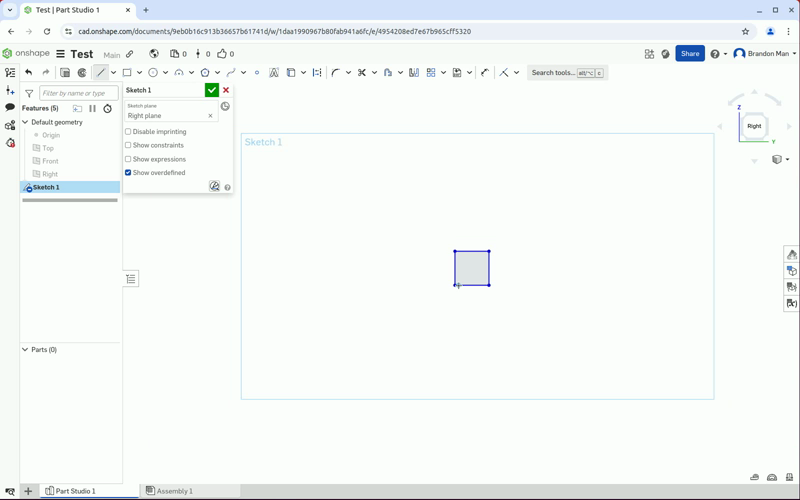
scroll(-6)
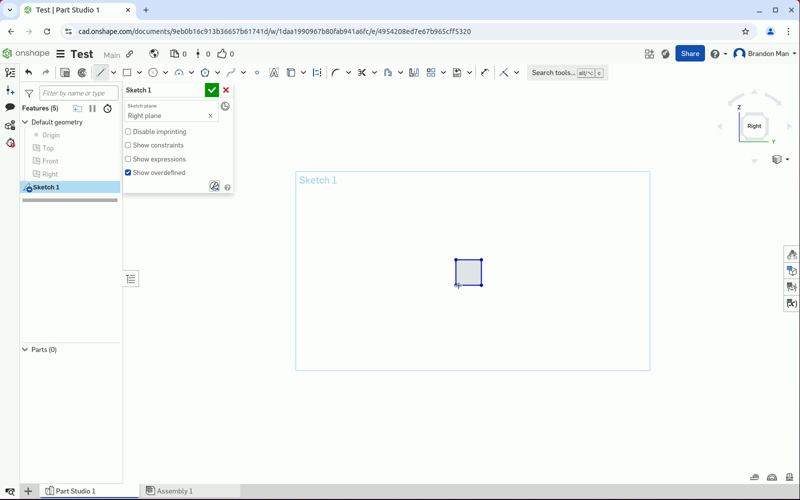
scroll(-6)
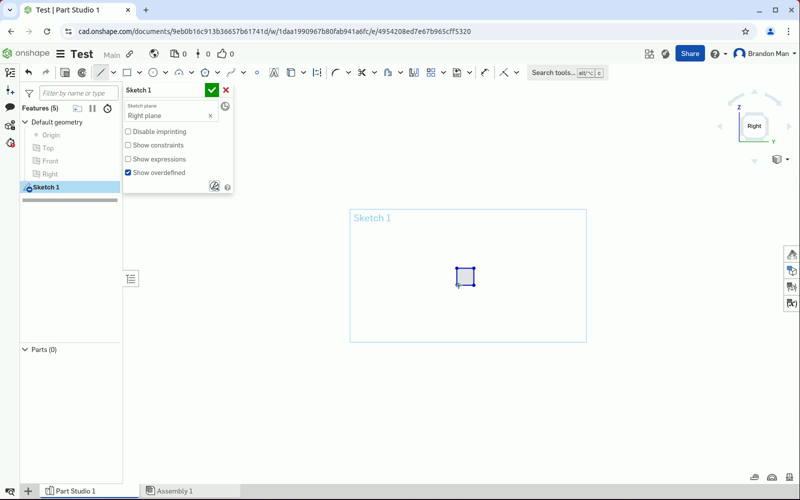
scroll(-6)
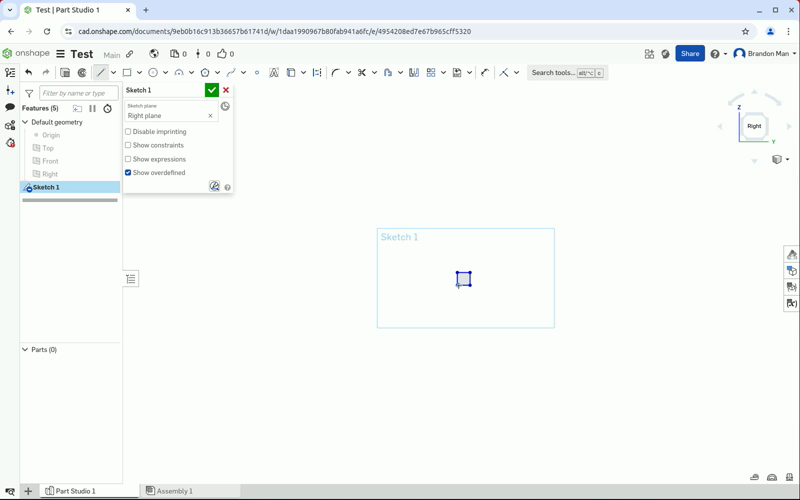
scroll(-6)
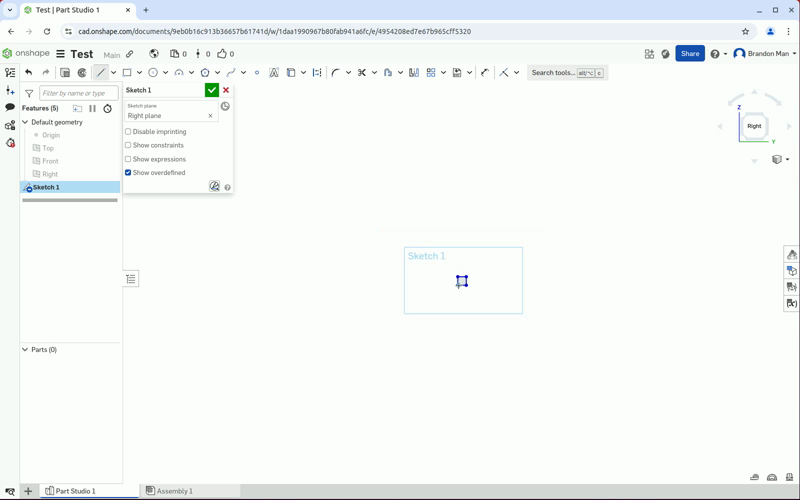
scroll(-6)
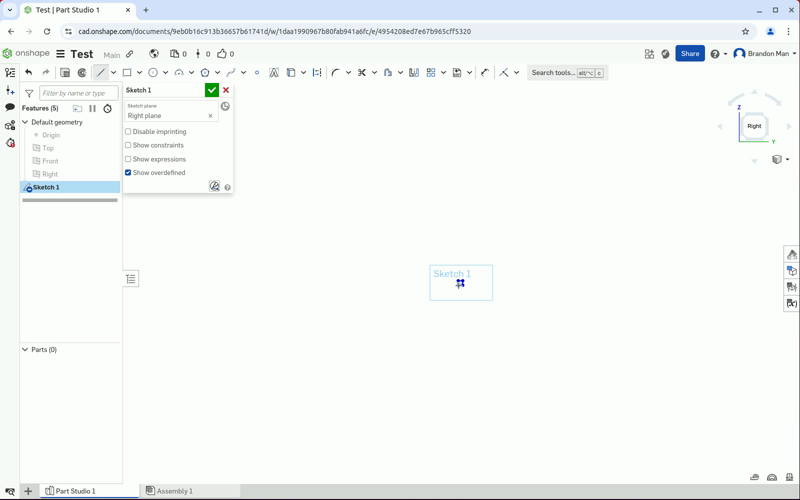
key_up(shift)
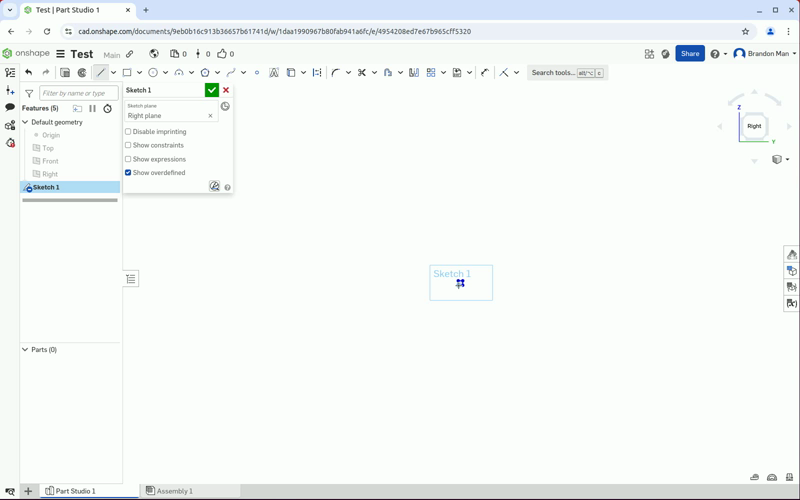
key_down(shift)
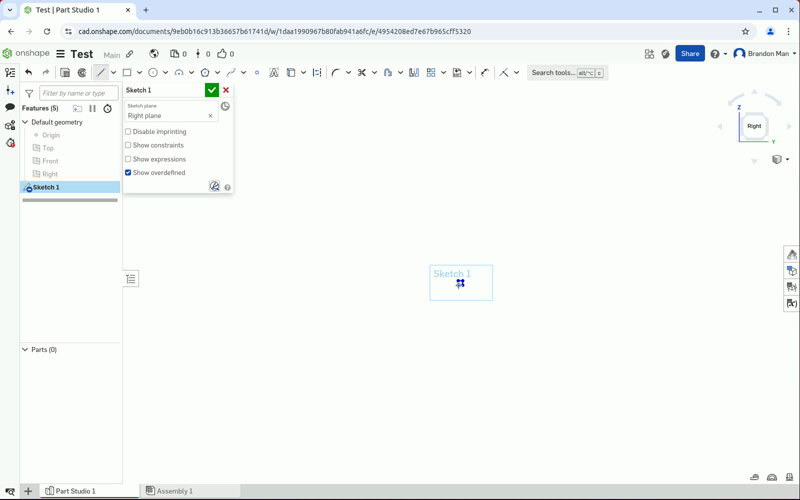
mouse_move(488, 285)
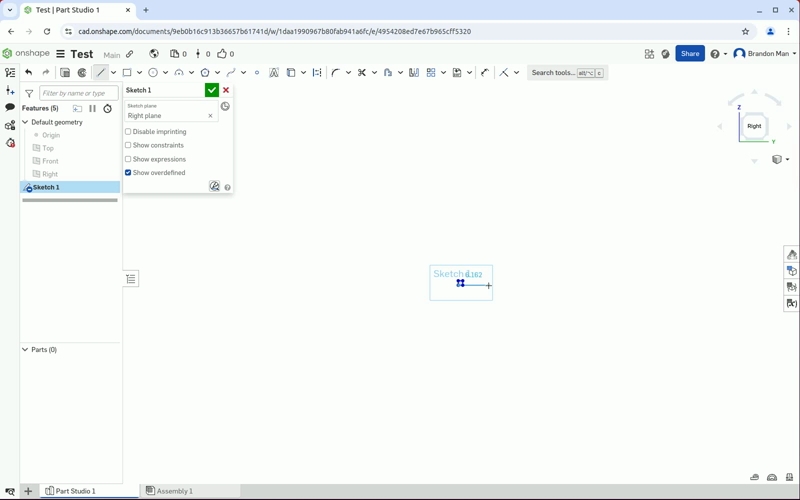
mouse_move(462, 285)
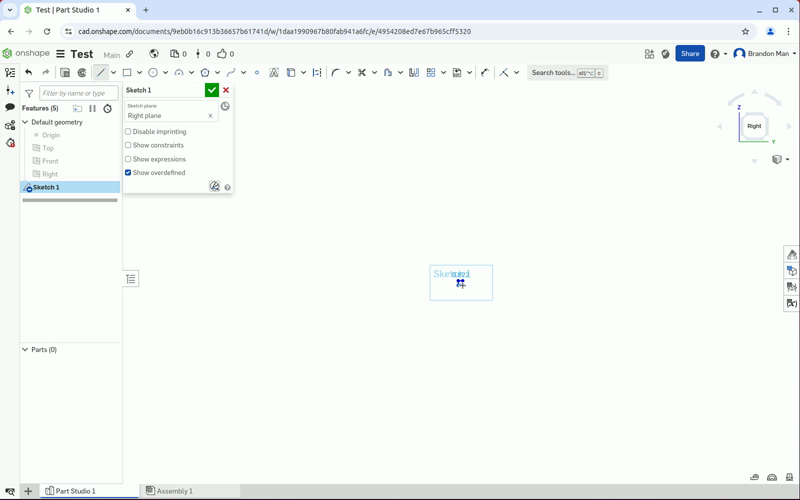
scroll(6)
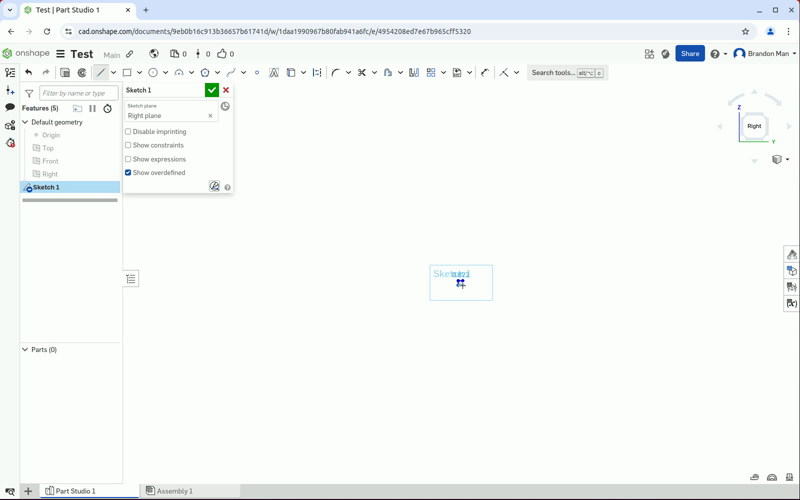
scroll(6)
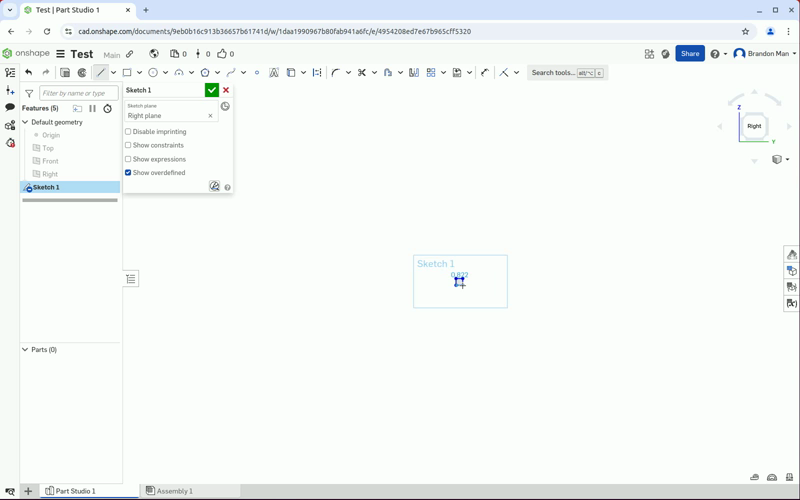
scroll(6)
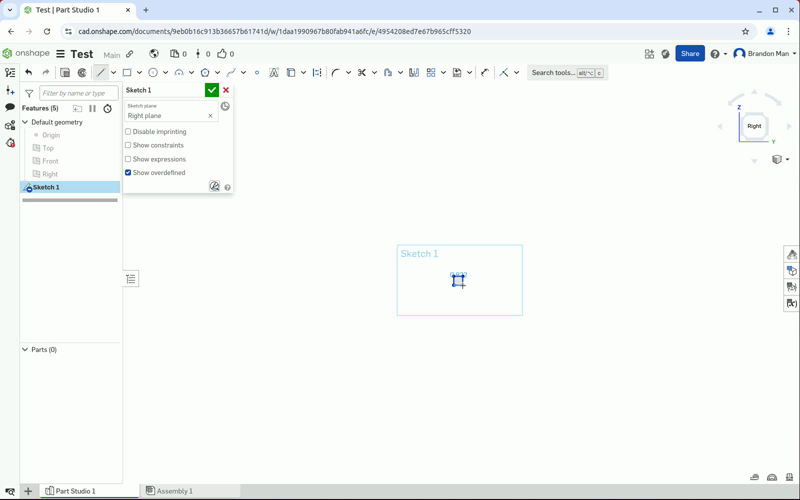
scroll(6)
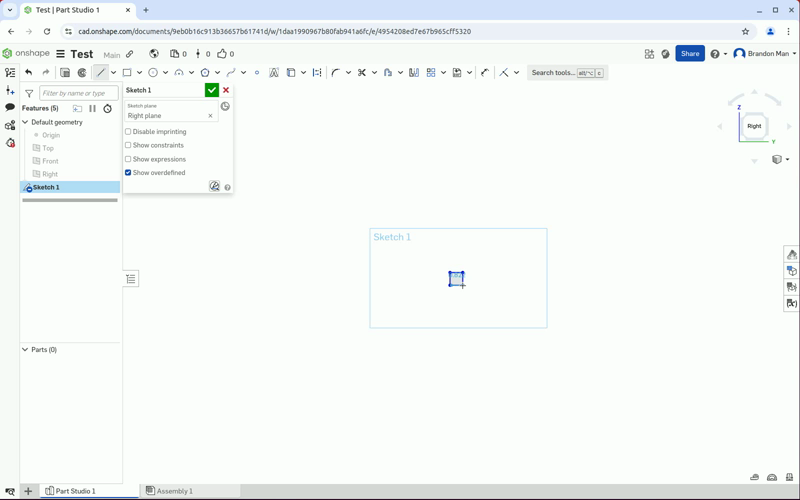
scroll(6)
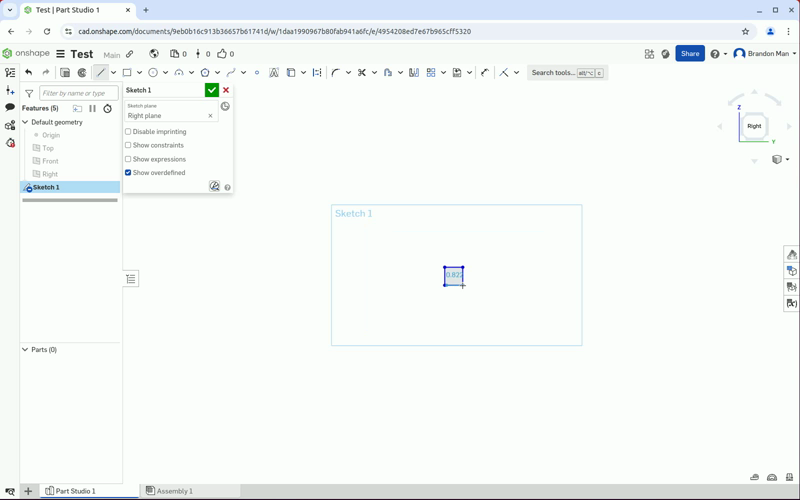
scroll(6)
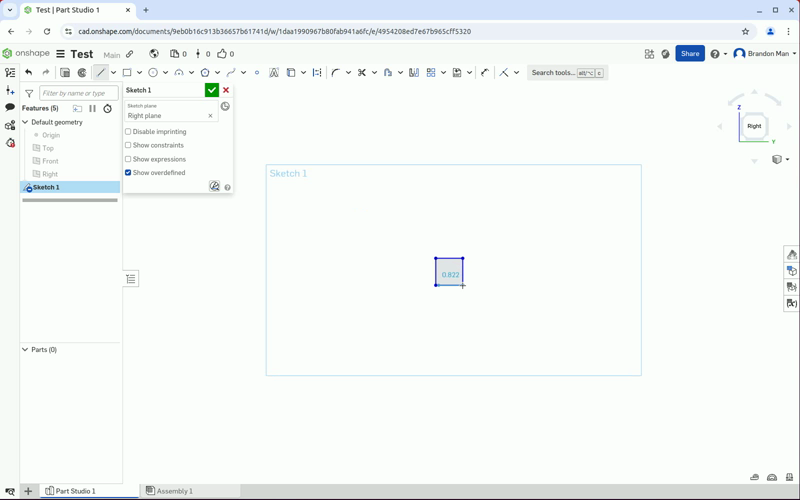
scroll(6)
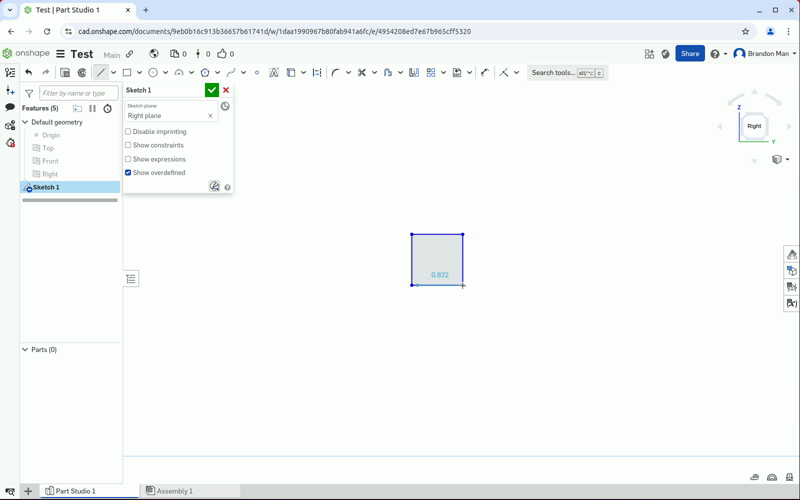
click(462, 285)
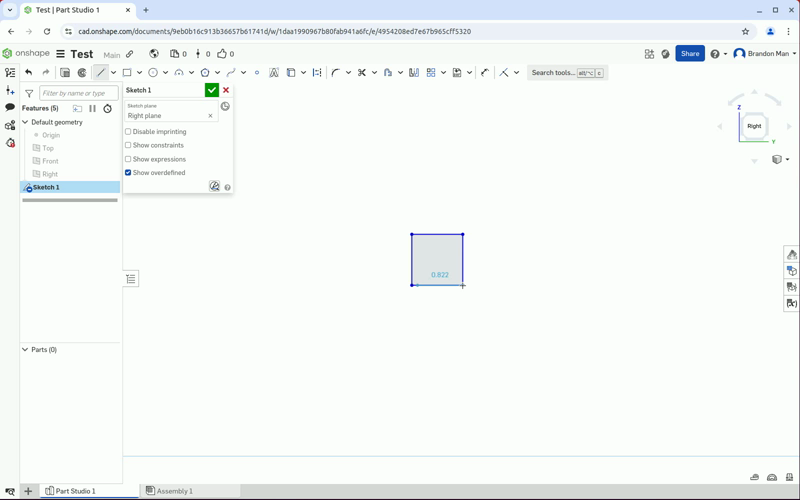
scroll(-6)
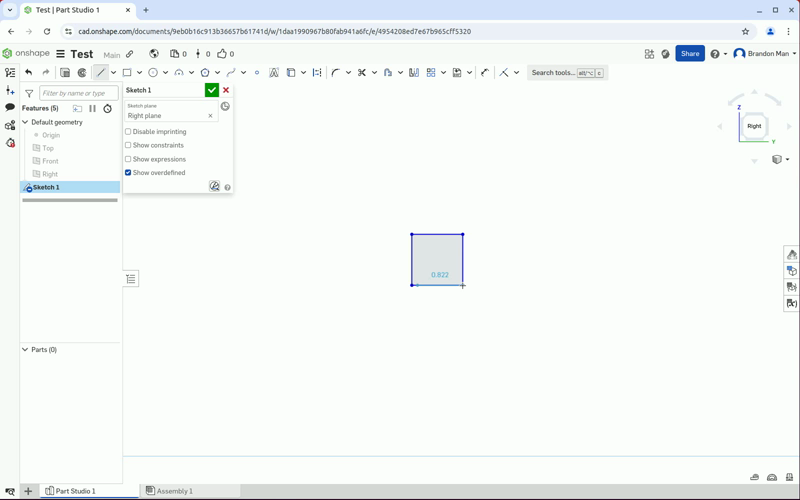
scroll(-6)
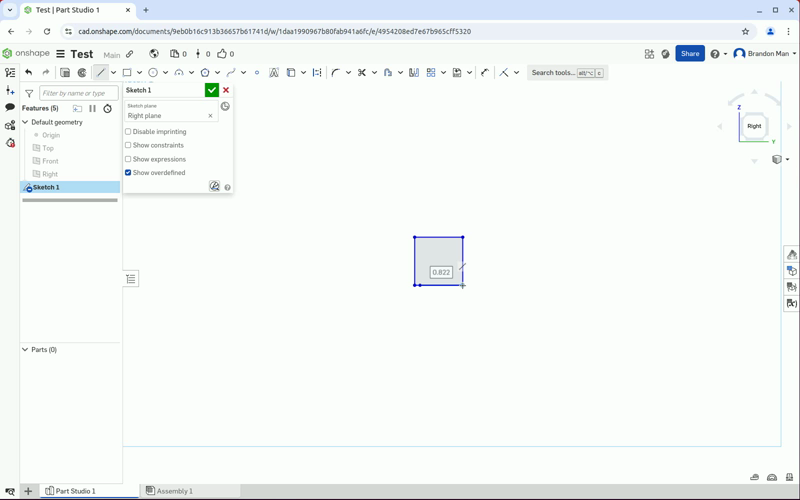
scroll(-6)
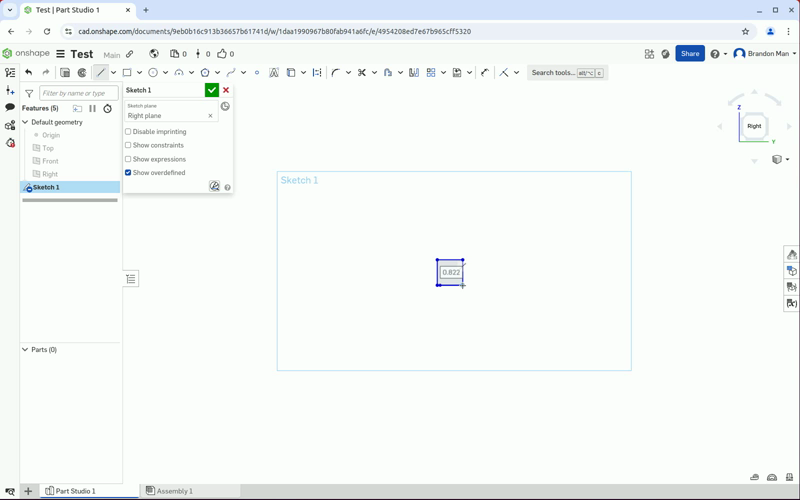
scroll(-6)
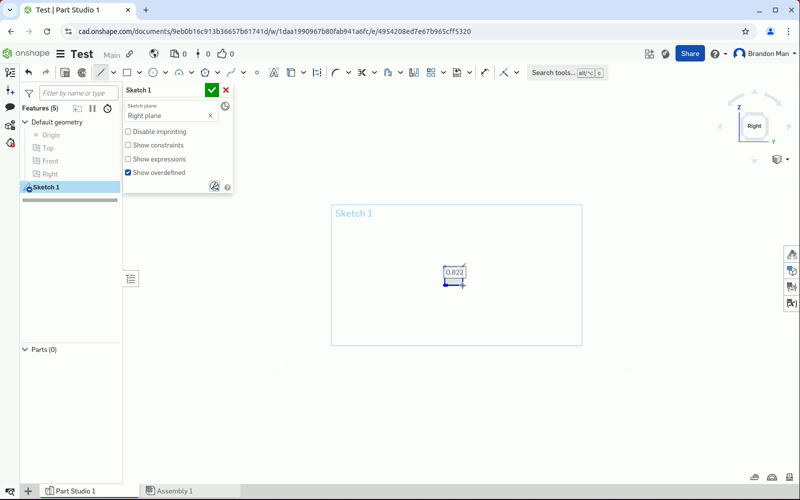
scroll(-6)
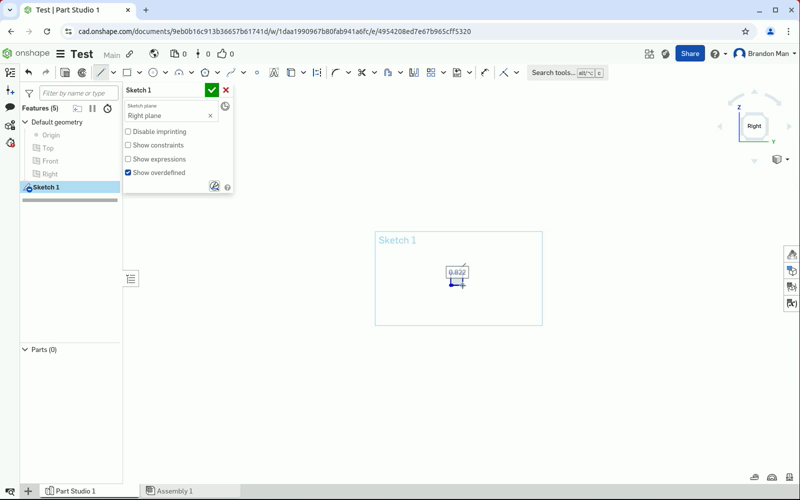
scroll(-6)
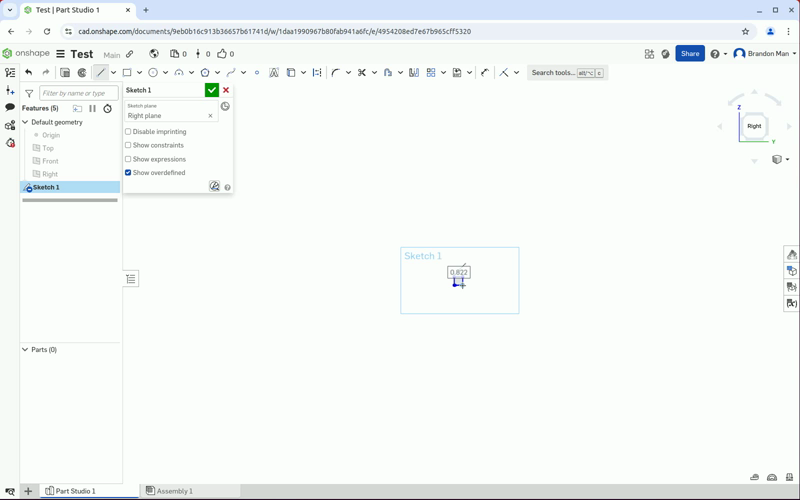
scroll(-6)
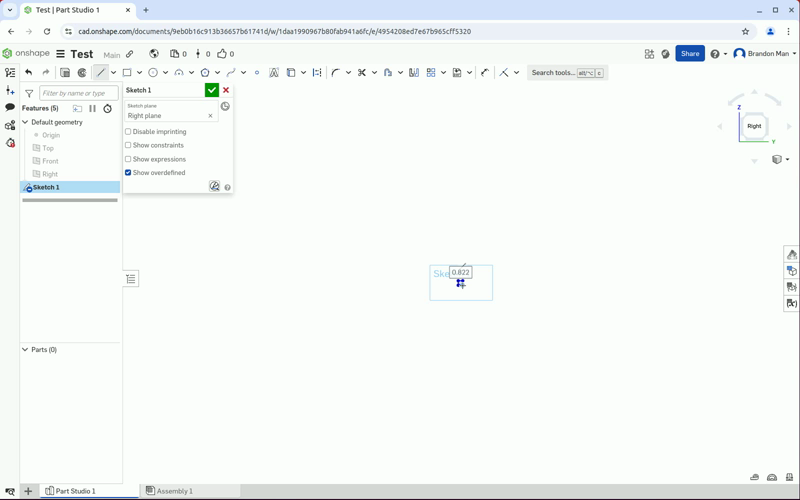
key_up(shift)
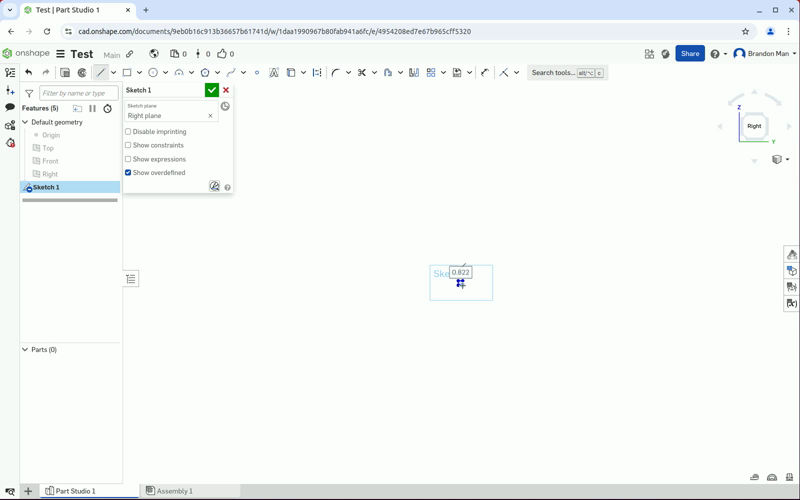
key_down(shift)
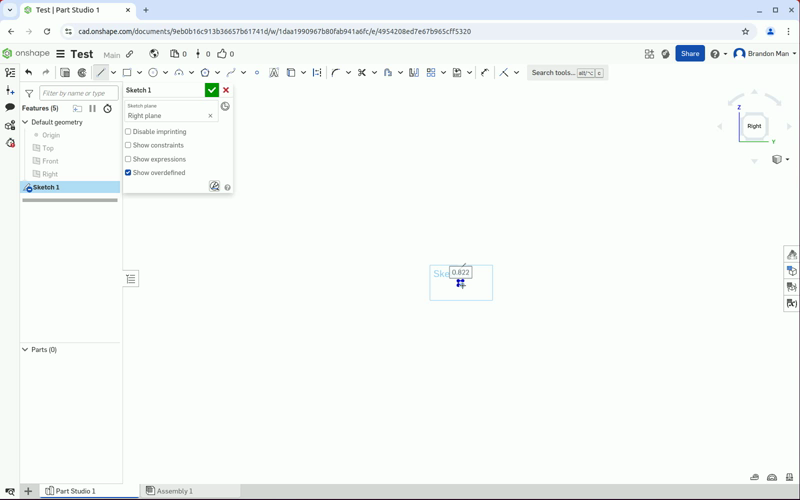
mouse_move(492, 285)
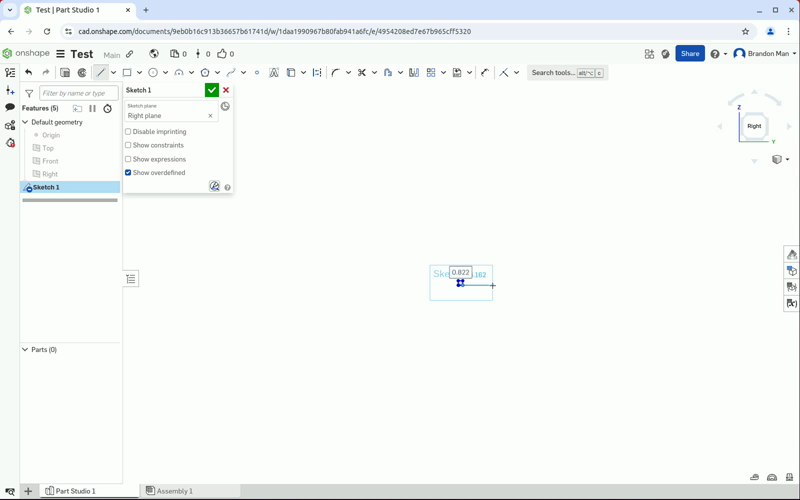
mouse_move(462, 280)
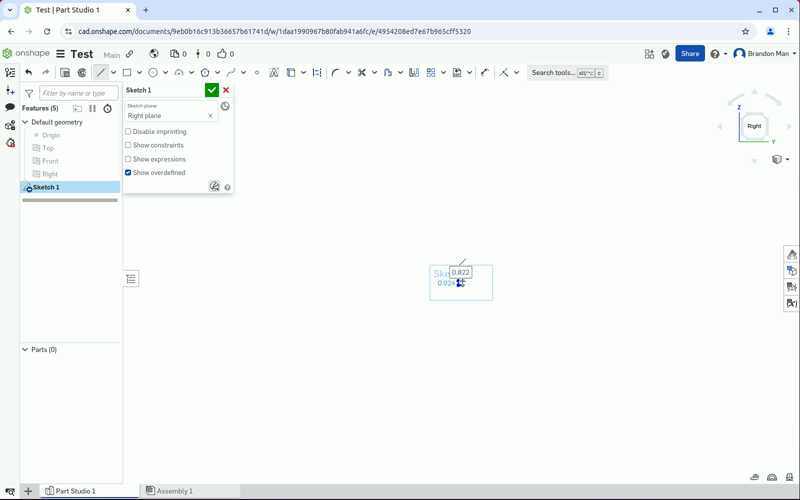
scroll(6)
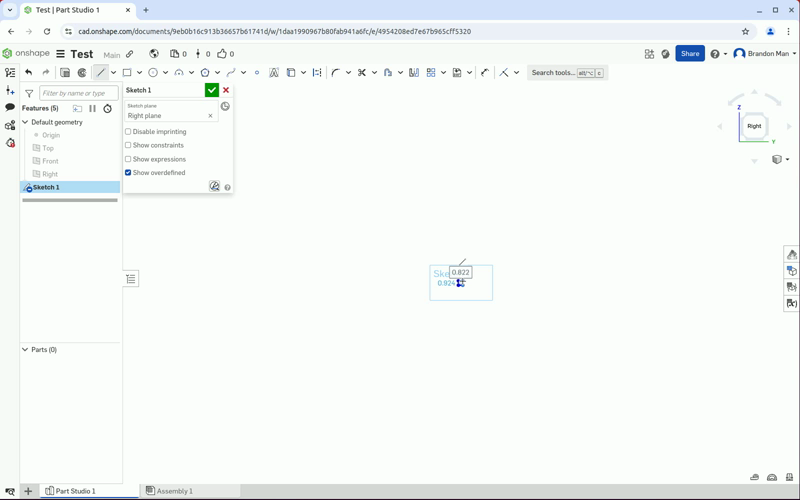
scroll(6)
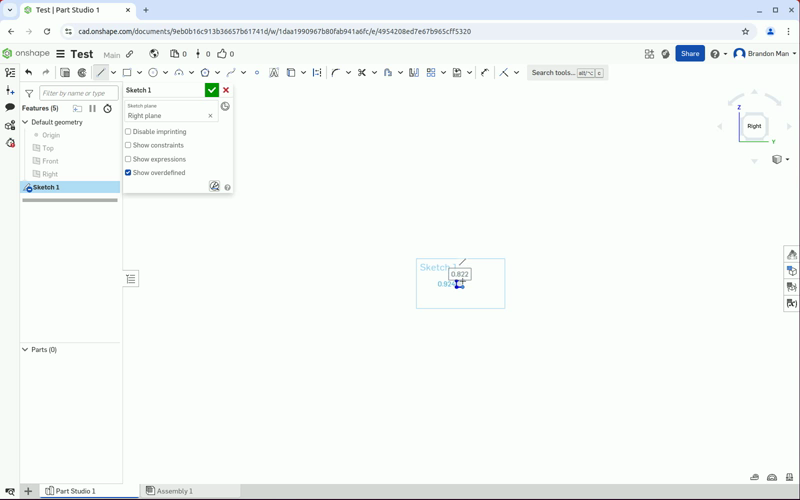
scroll(6)
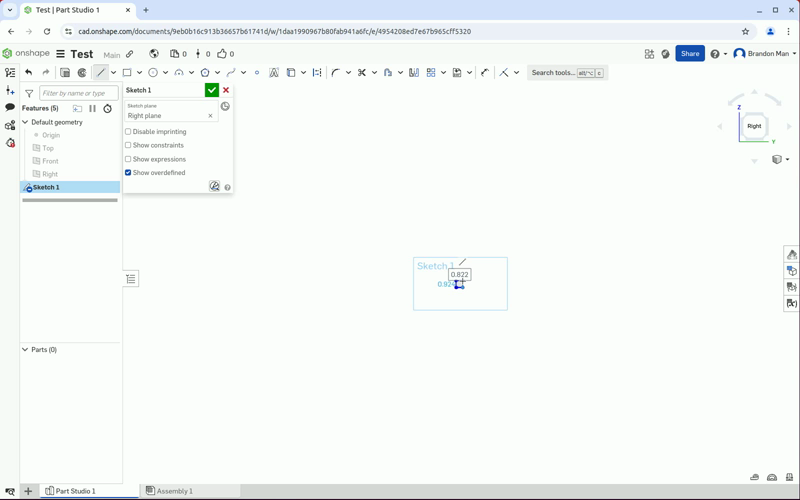
scroll(6)
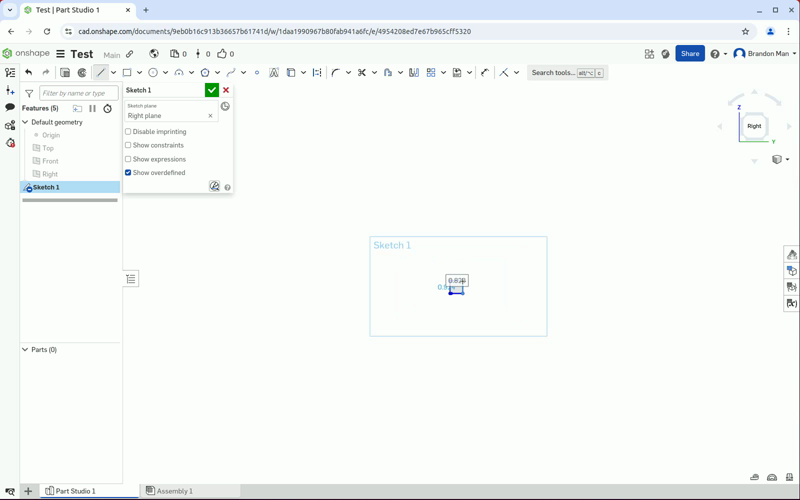
scroll(6)
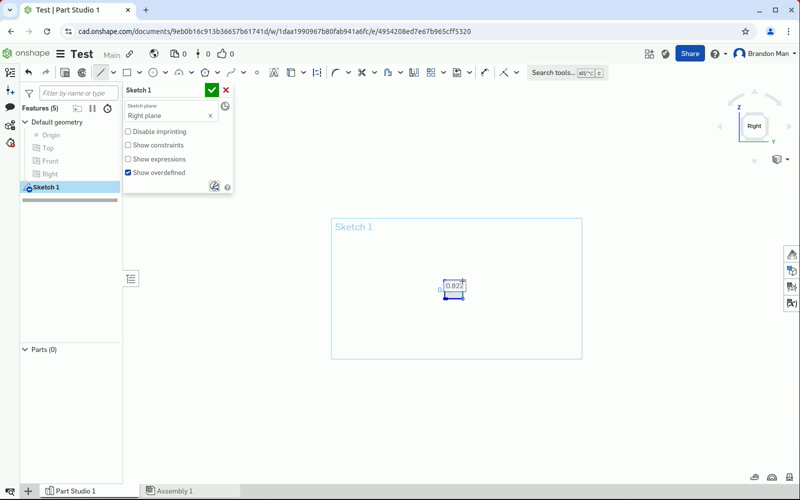
scroll(6)
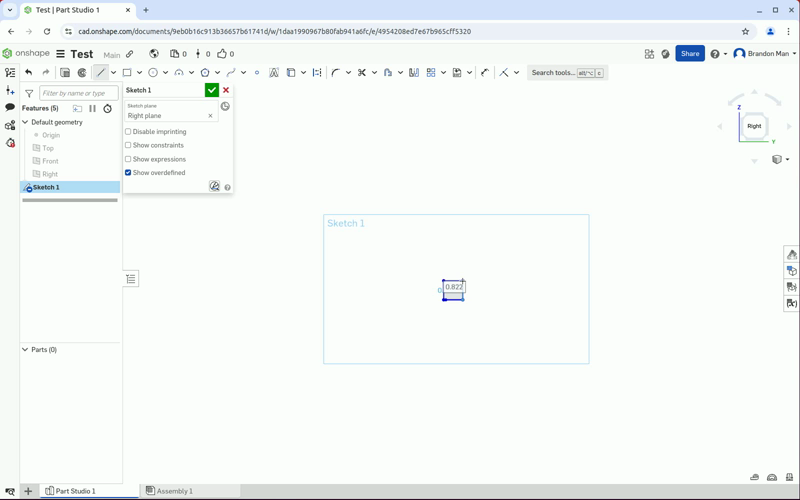
scroll(6)
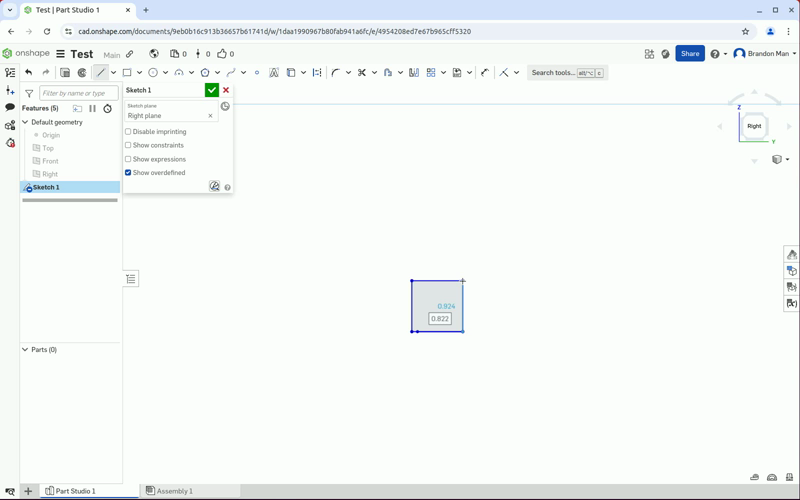
click(462, 280)
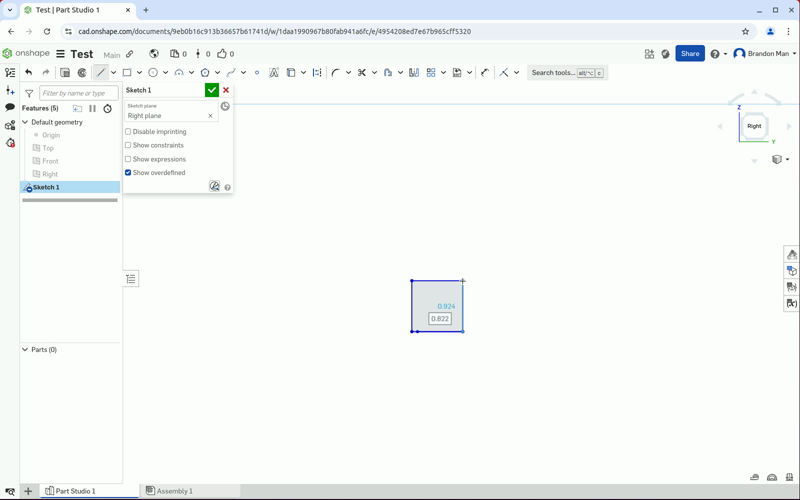
scroll(-6)
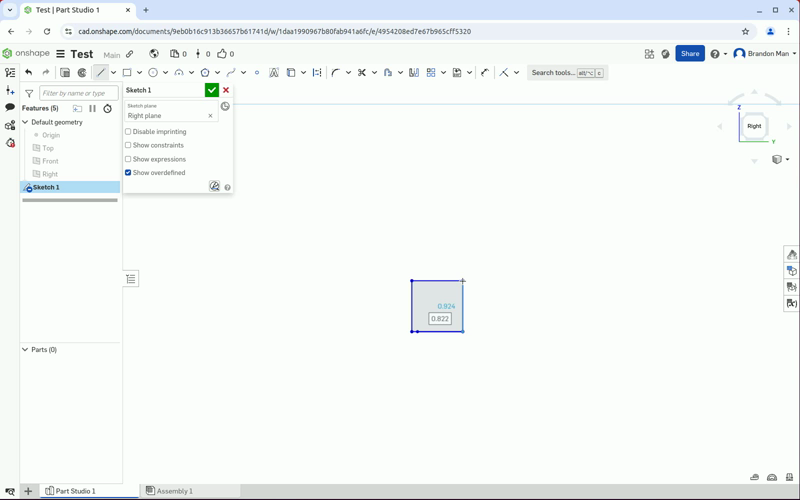
scroll(-6)
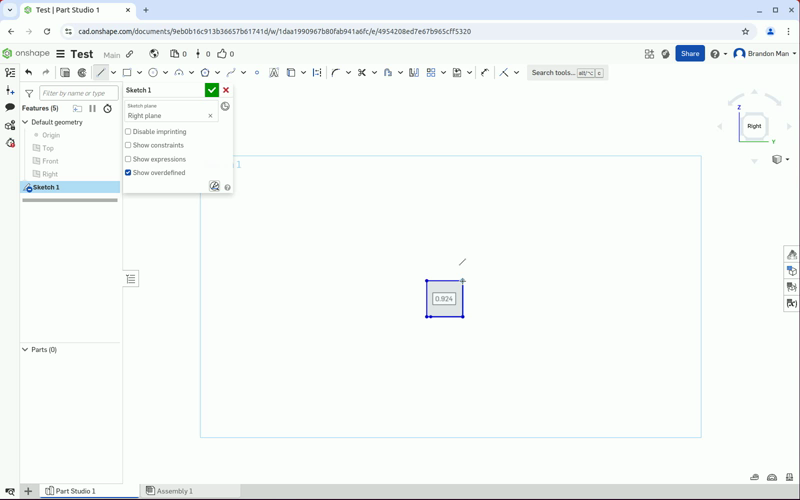
scroll(-6)
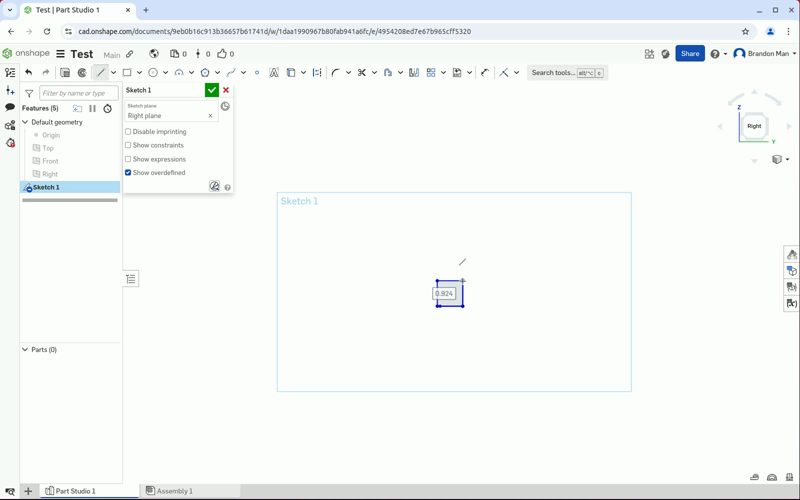
scroll(-6)
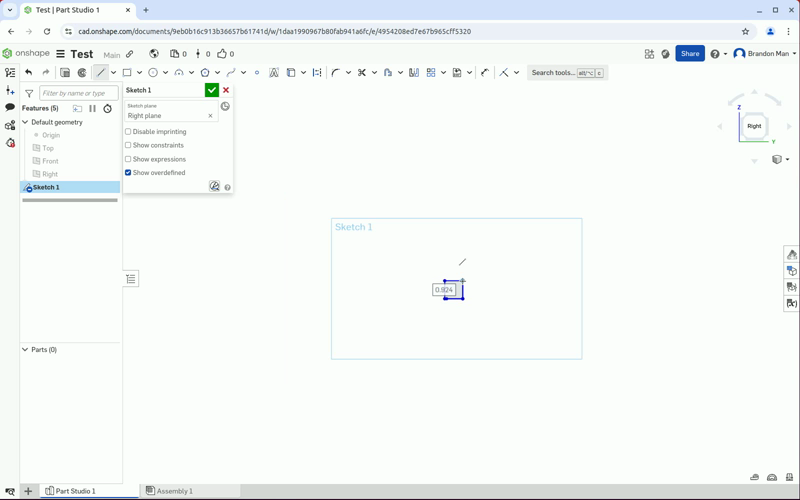
scroll(-6)
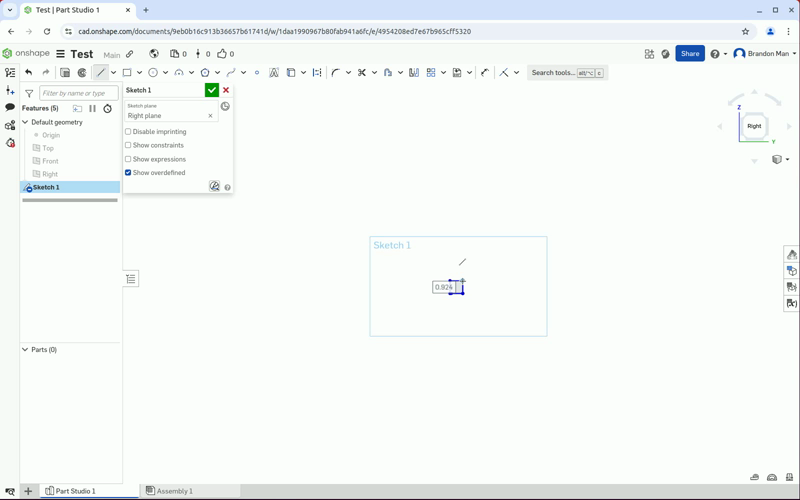
scroll(-6)
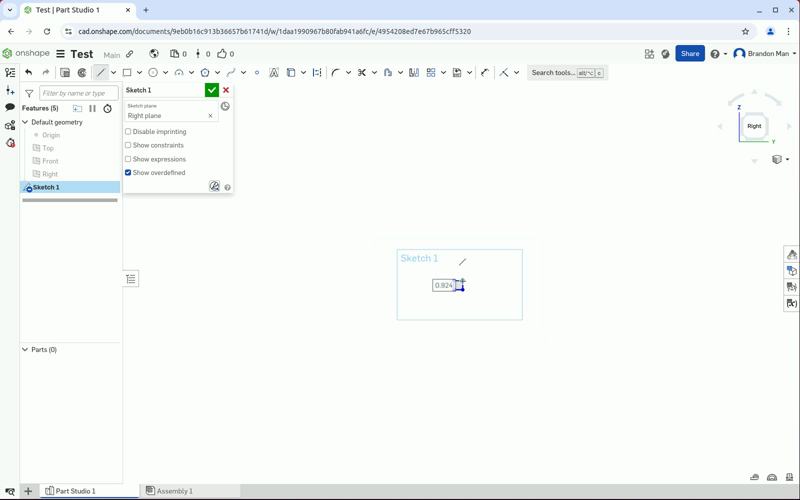
scroll(-6)
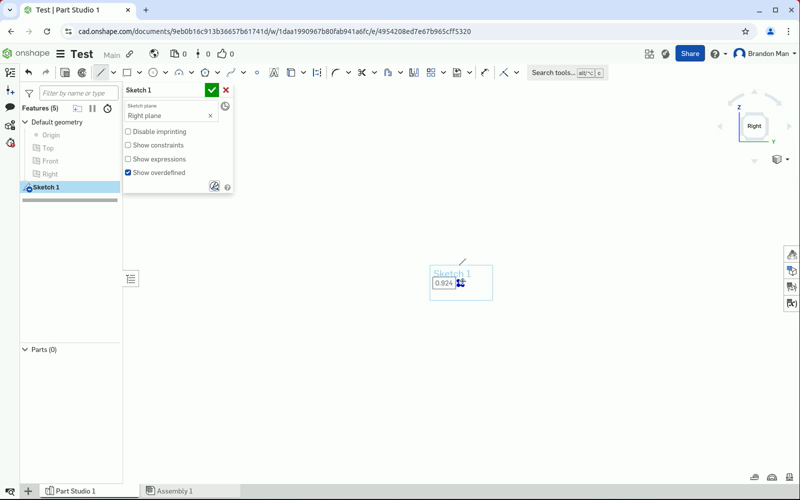
key_up(shift)
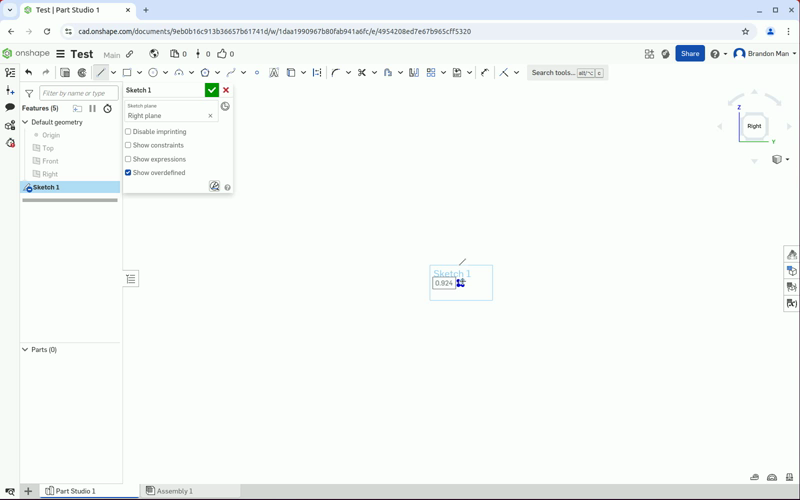
key_down(shift)
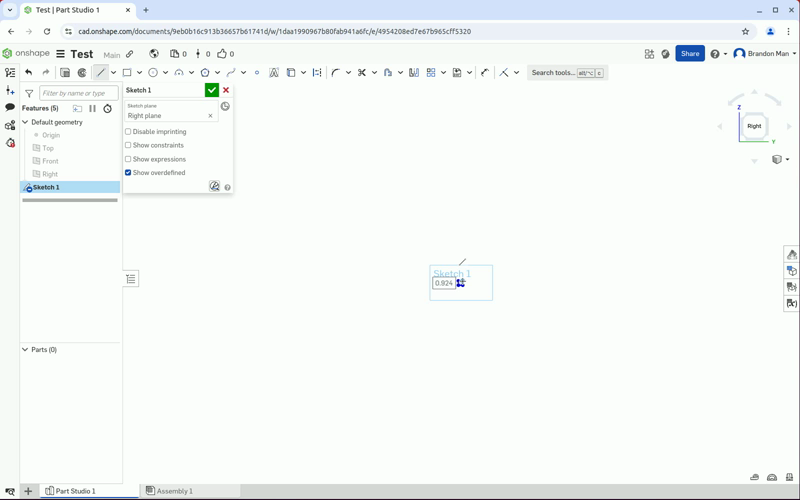
mouse_move(492, 280)
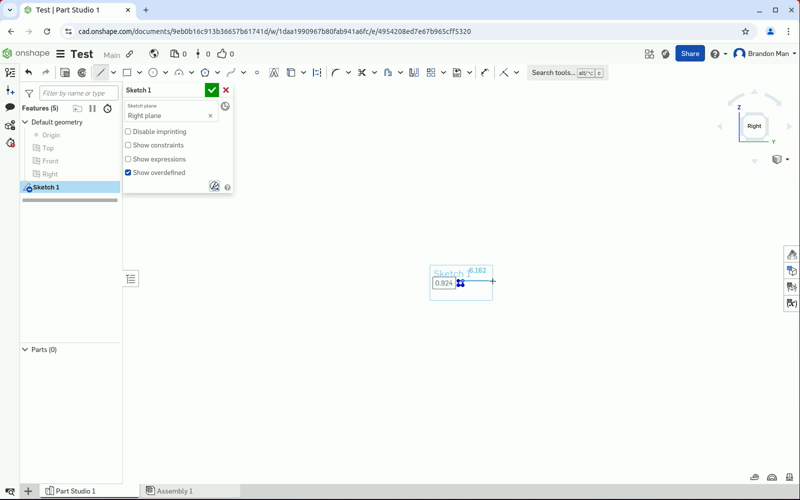
mouse_move(458, 280)
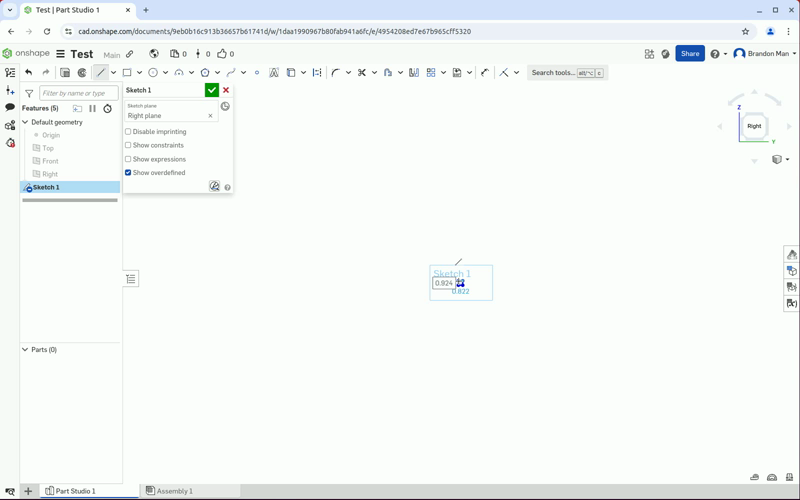
scroll(6)
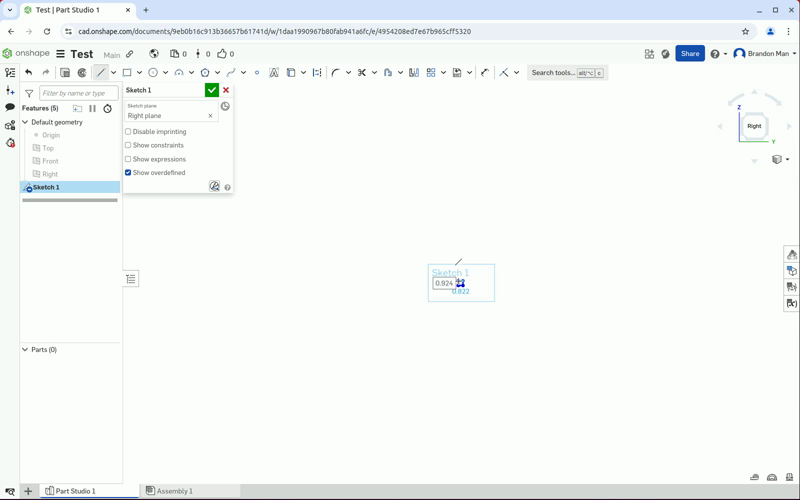
scroll(6)
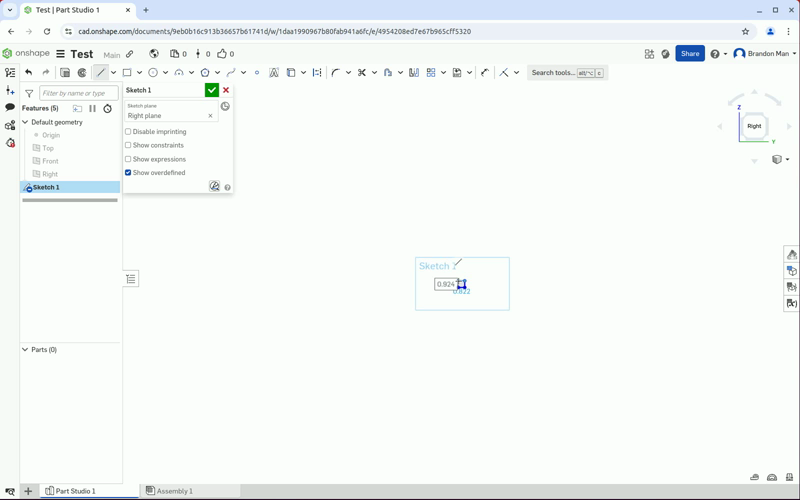
scroll(6)
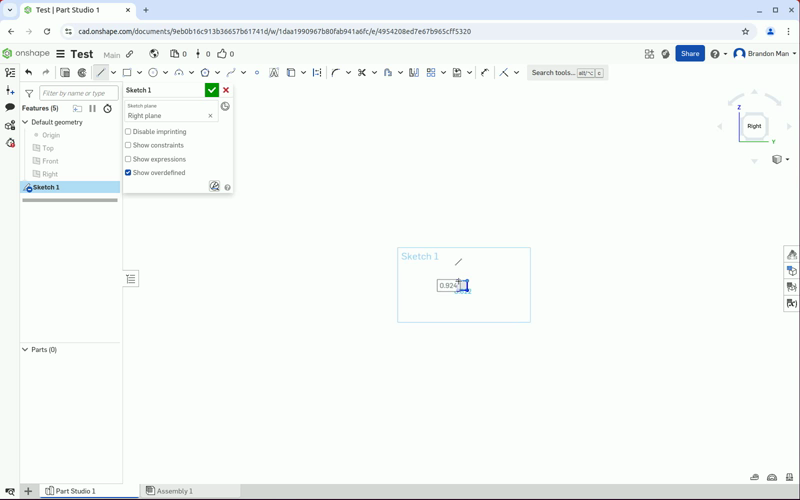
scroll(6)
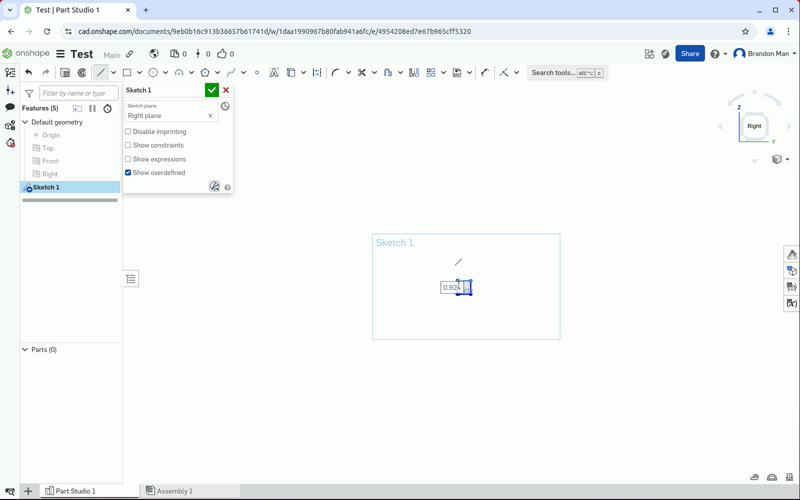
scroll(6)
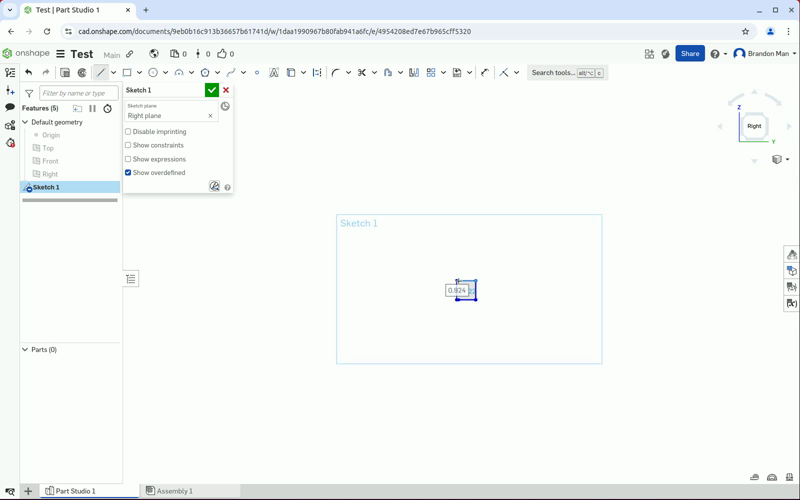
scroll(6)
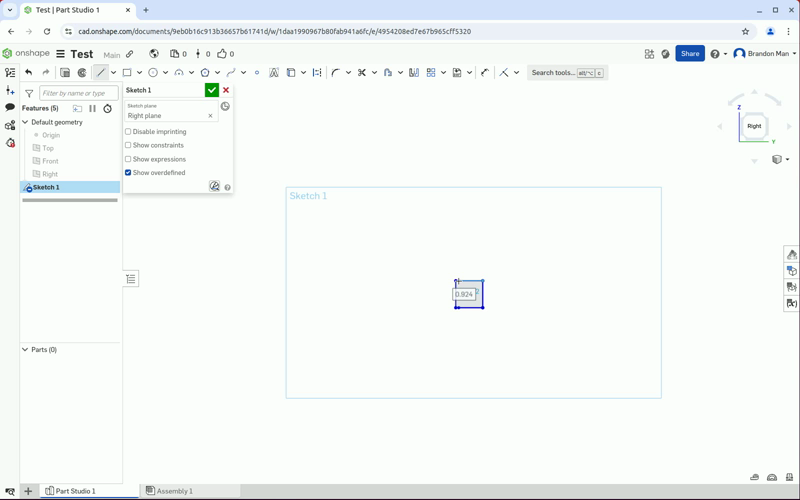
scroll(6)
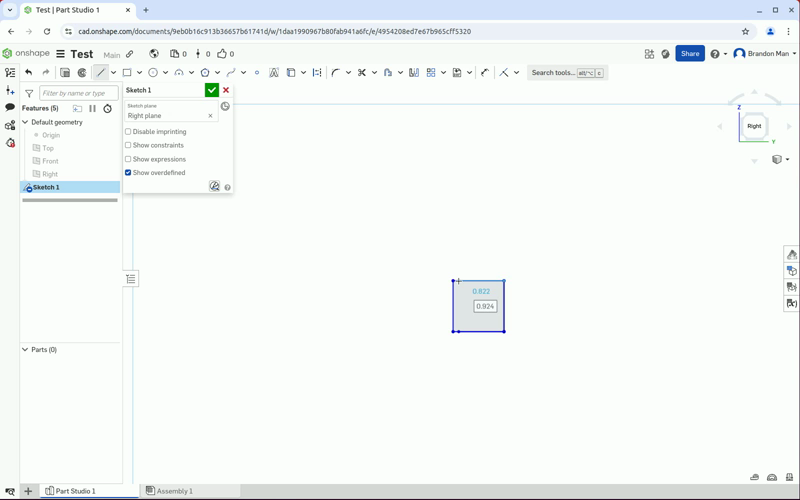
click(458, 280)
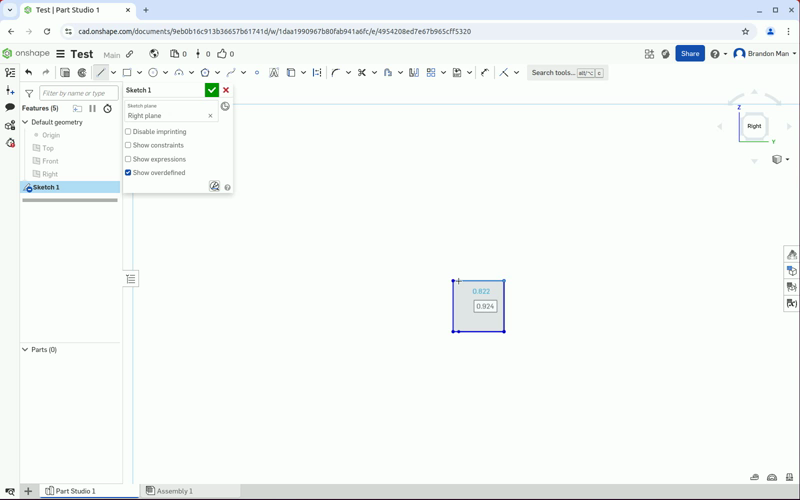
scroll(-6)
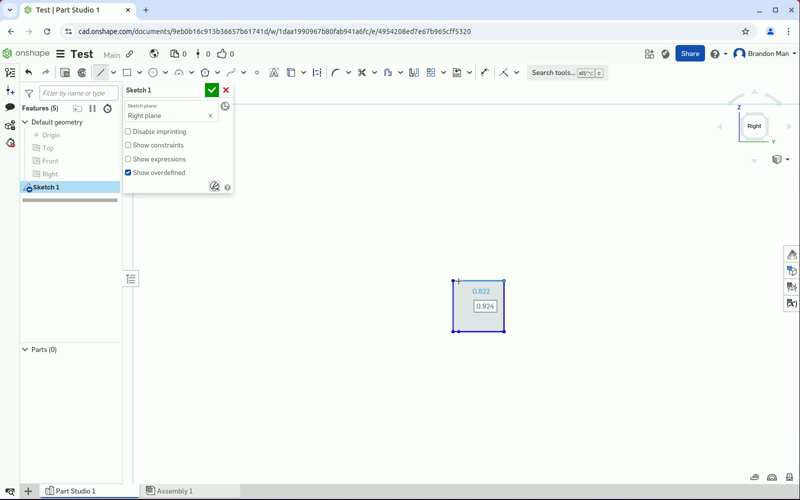
scroll(-6)
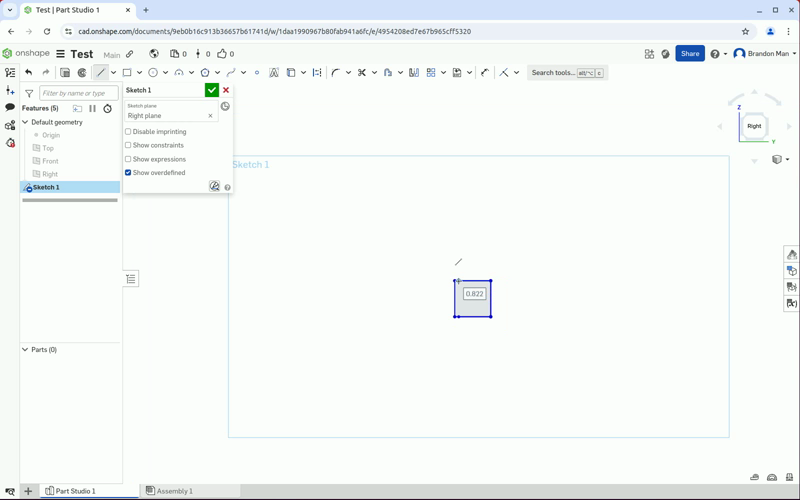
scroll(-6)
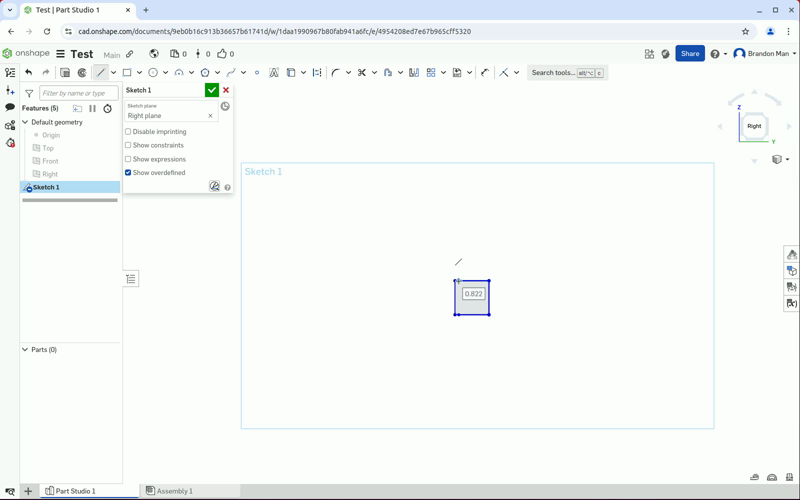
scroll(-6)
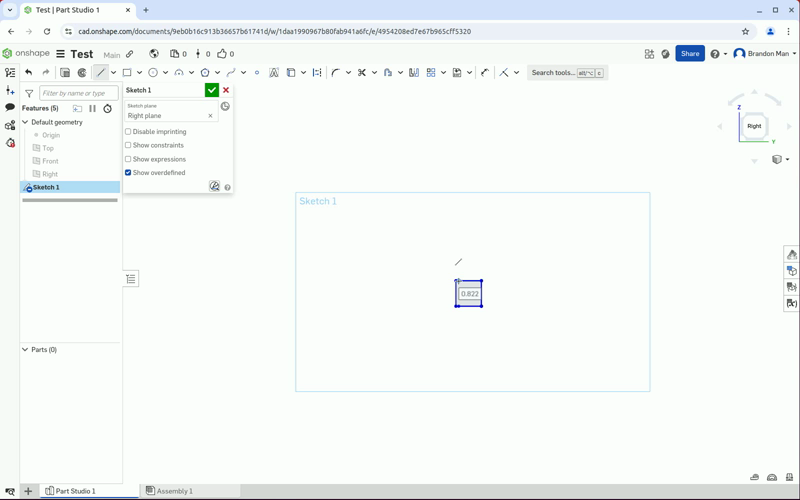
scroll(-6)
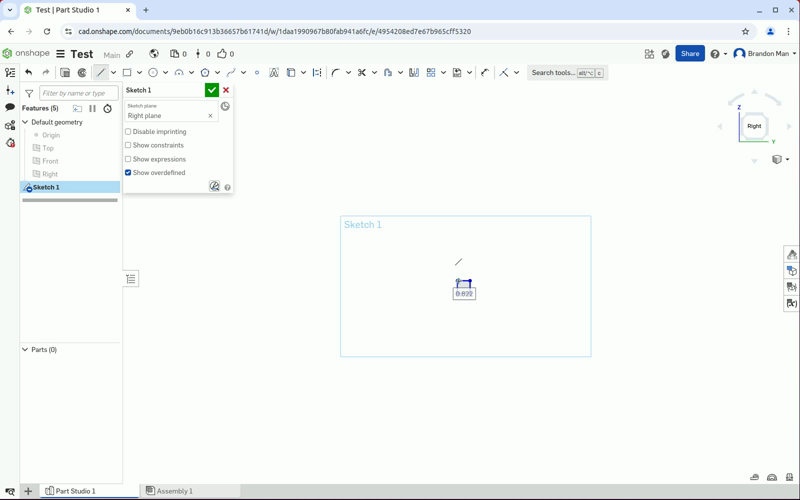
scroll(-6)
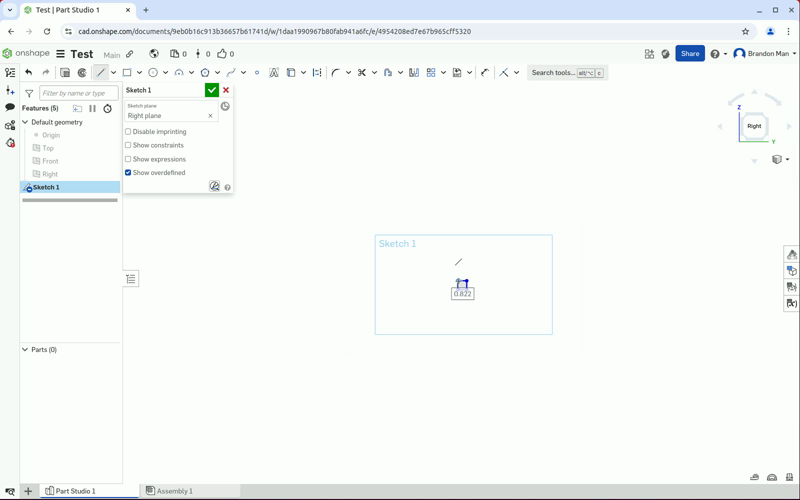
scroll(-6)
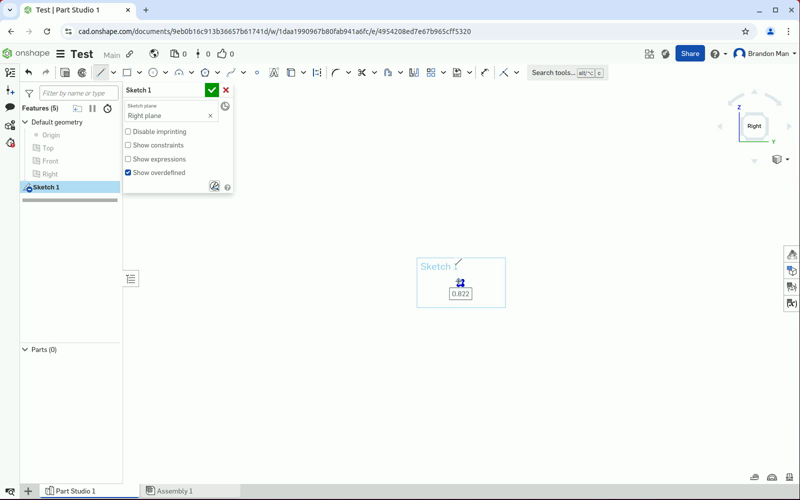
key_up(shift)
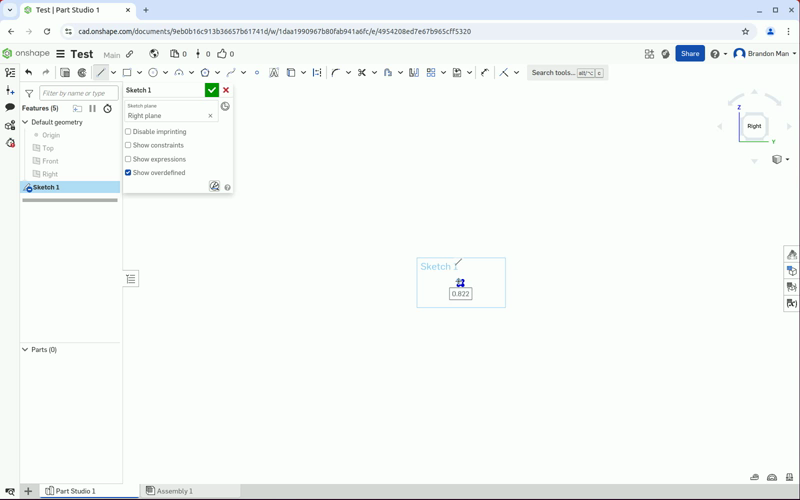
mouse_move(488, 280)
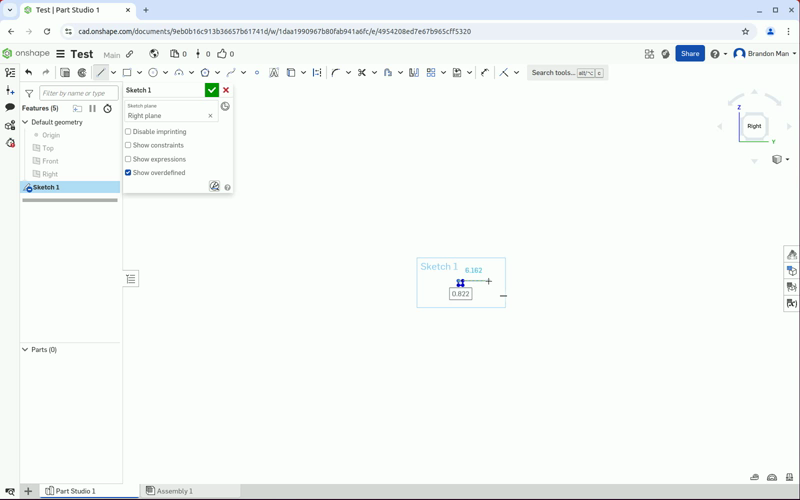
key_down(shift)
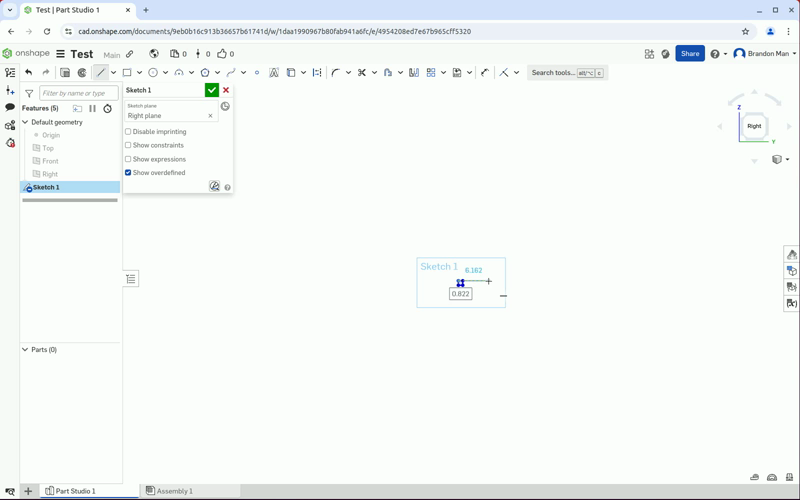
mouse_move(458, 285)
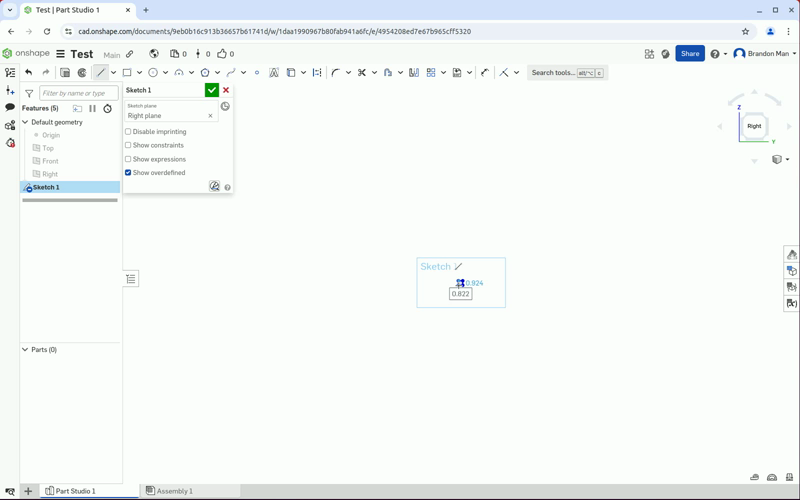
scroll(6)
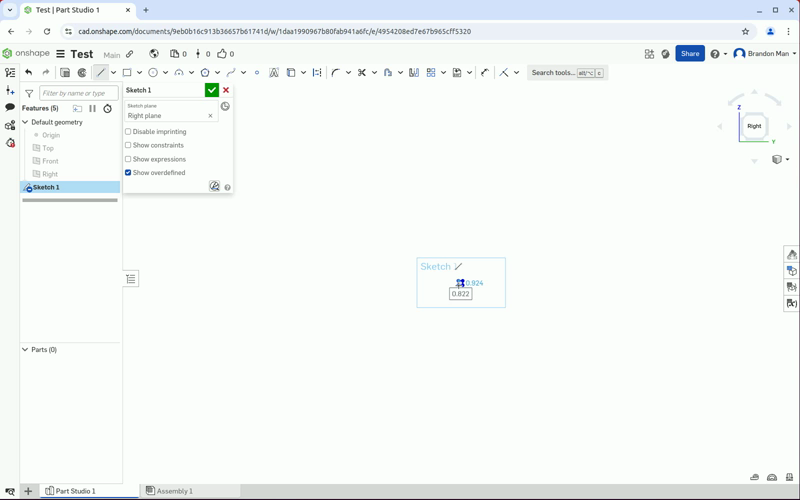
scroll(6)
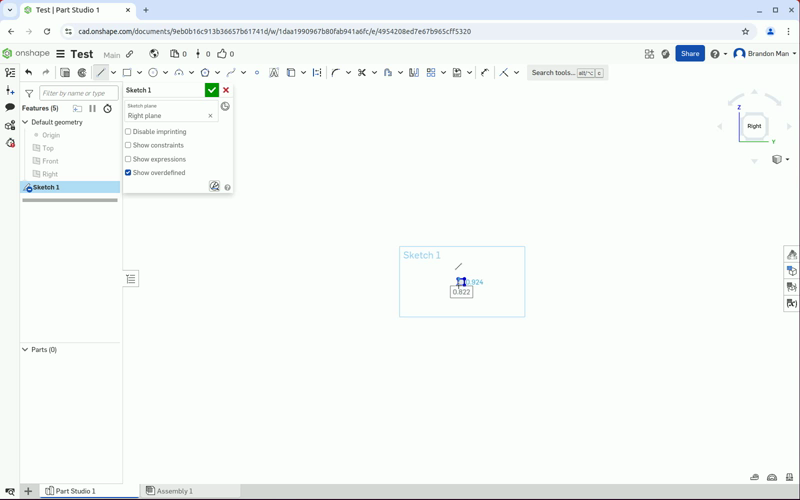
scroll(6)
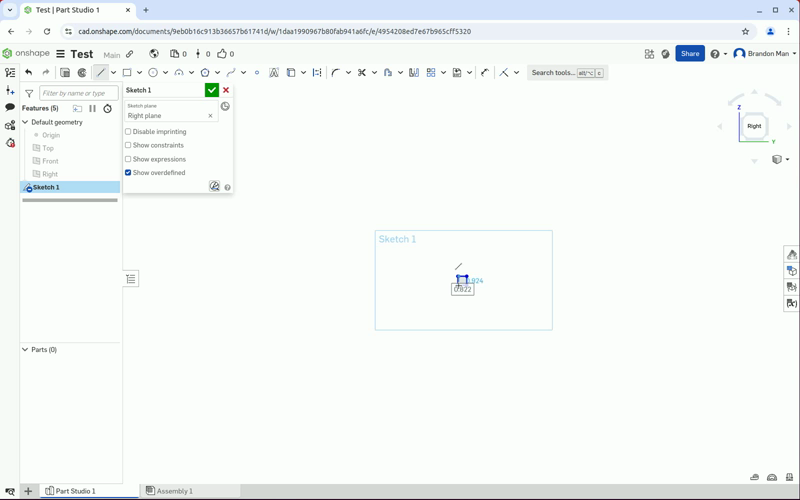
scroll(6)
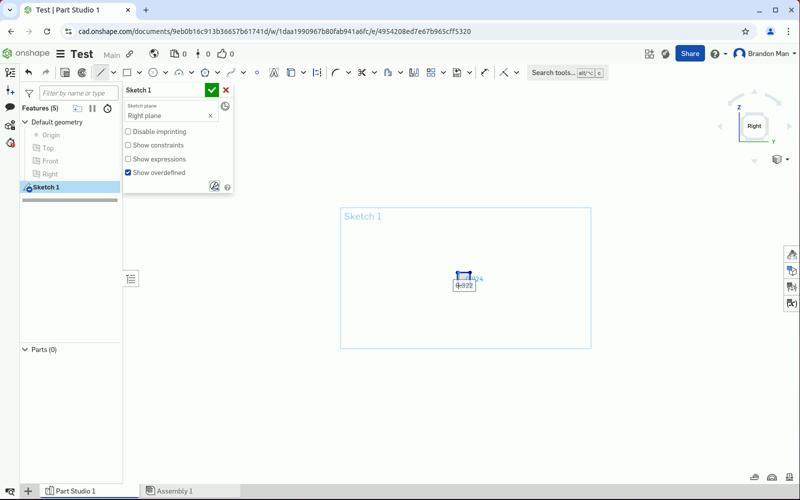
scroll(6)
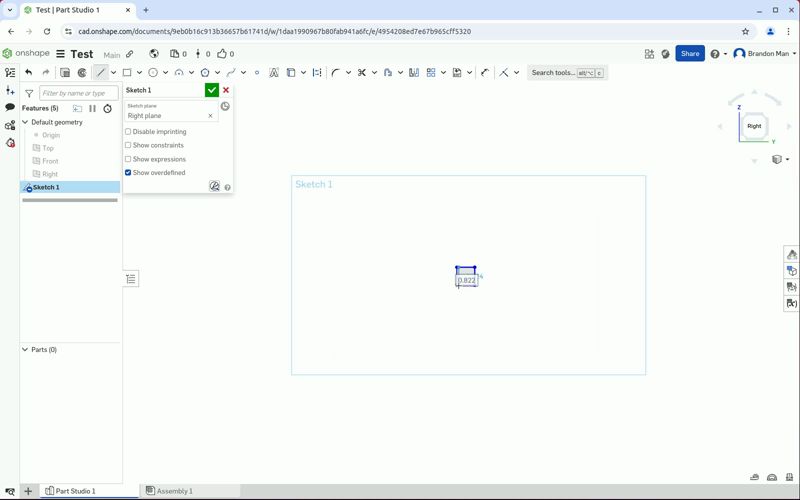
scroll(6)
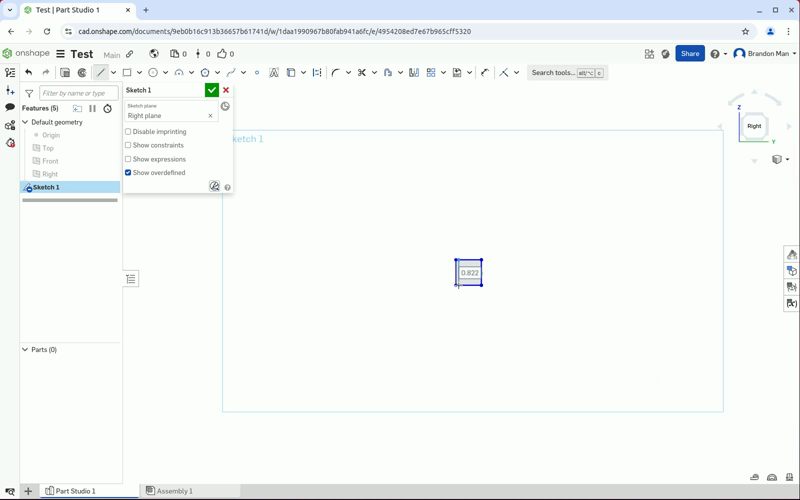
scroll(6)
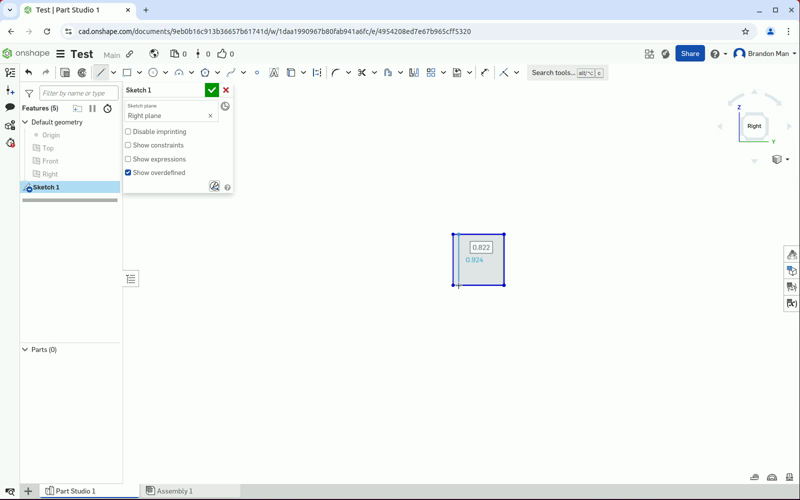
key_up(shift)
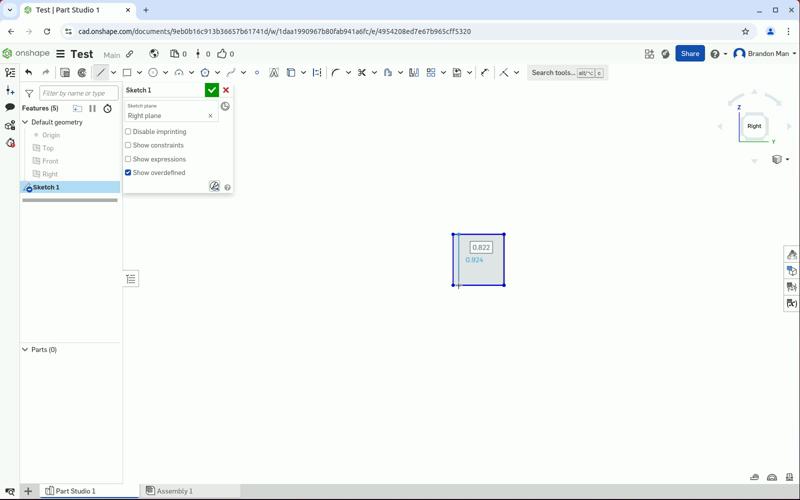
click(458, 285)
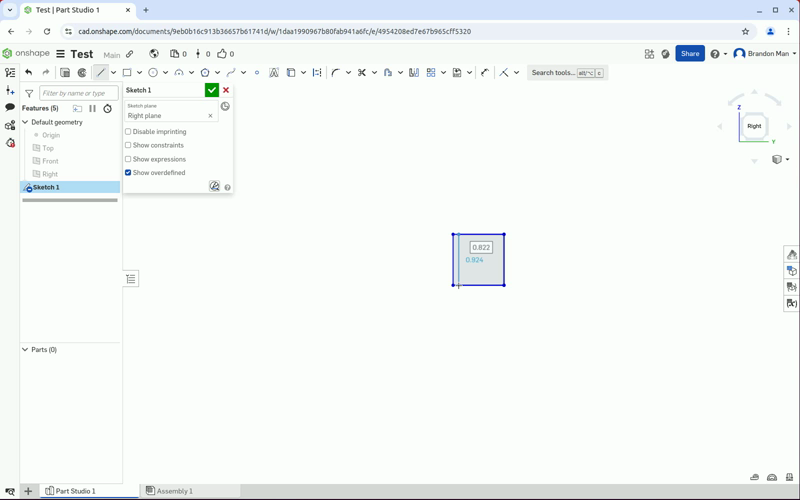
scroll(-6)
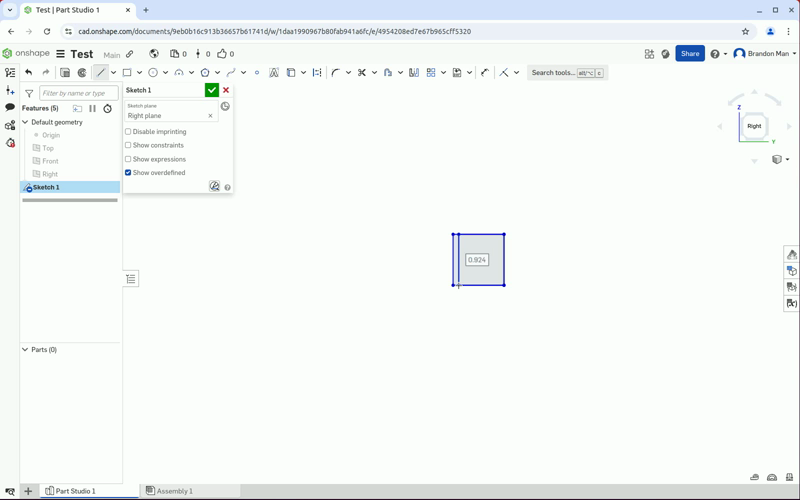
scroll(-6)
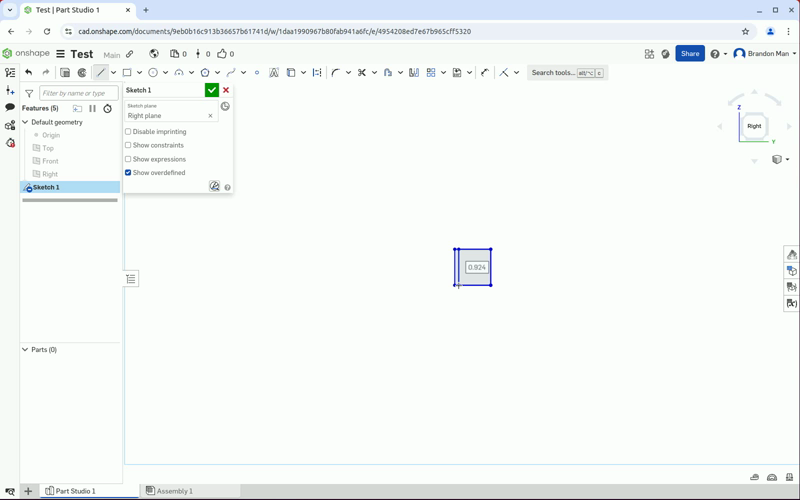
scroll(-6)
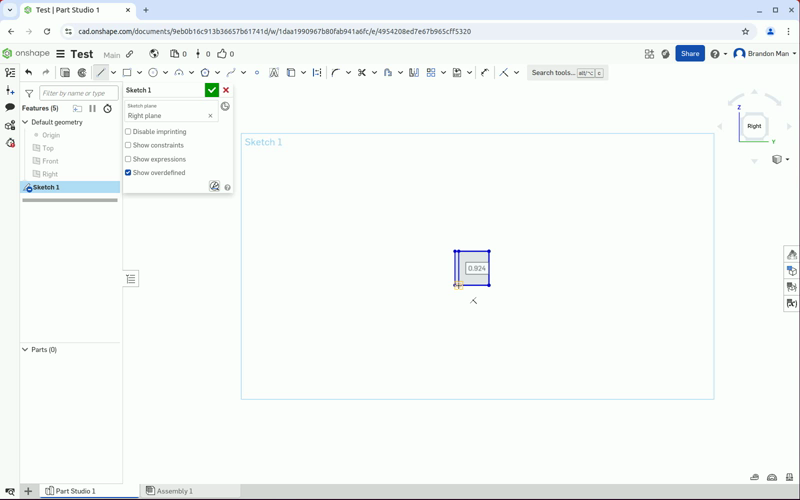
scroll(-6)
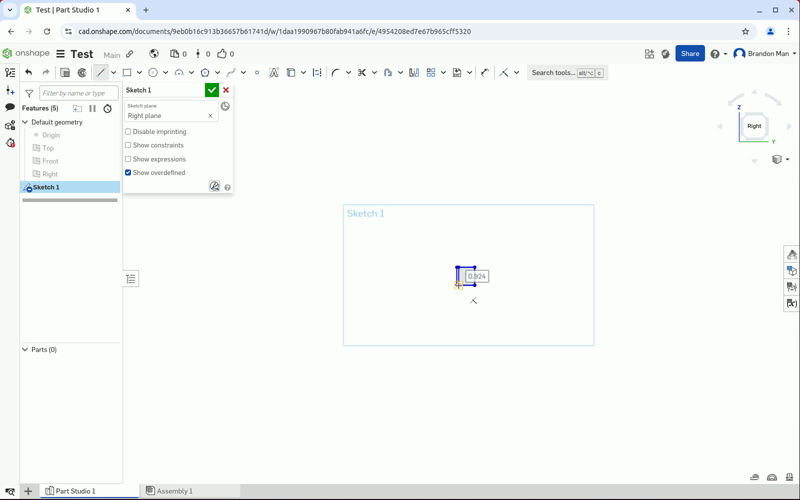
scroll(-6)
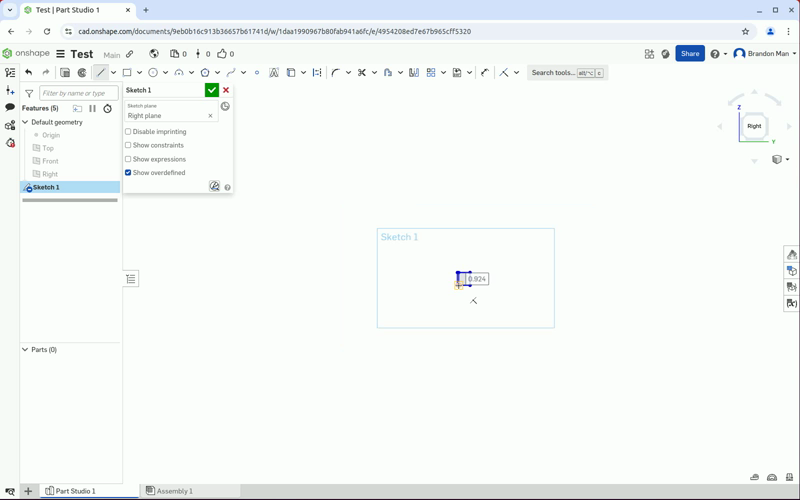
scroll(-6)
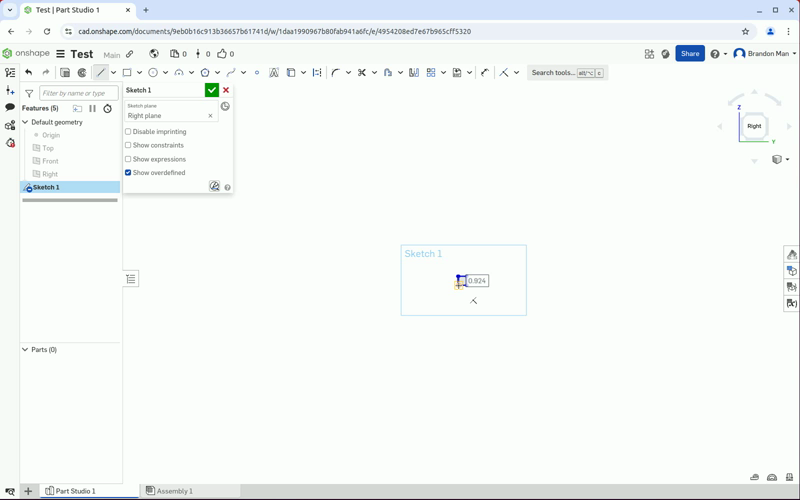
scroll(-6)
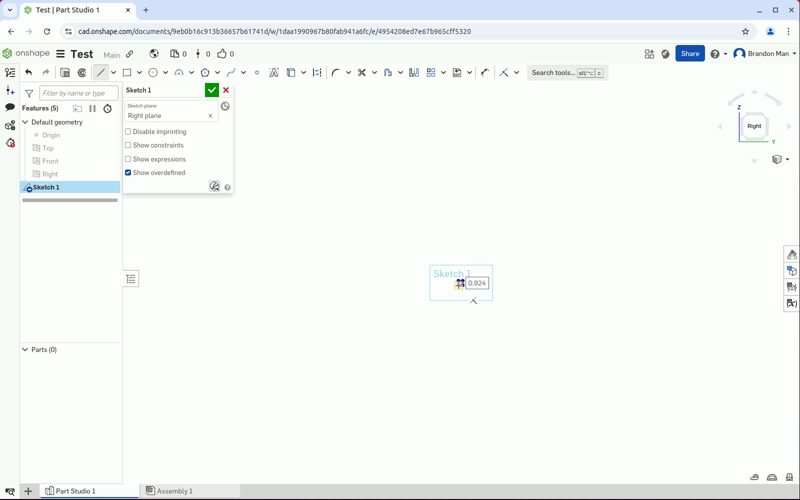
key(esc)
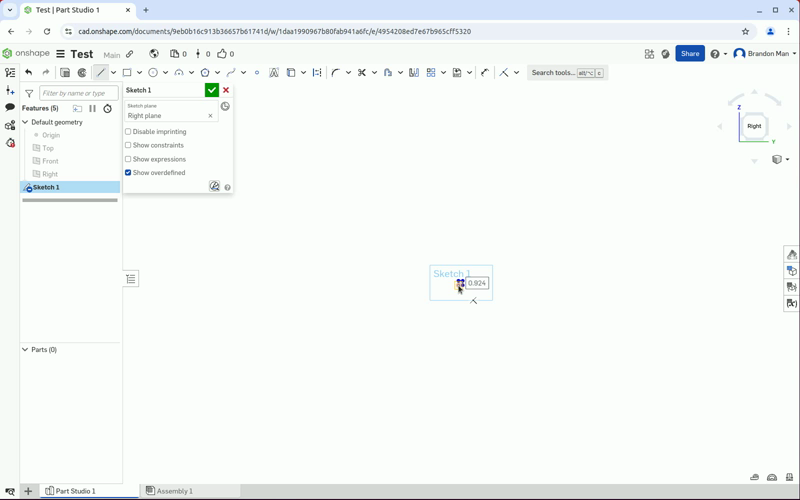
mouse_move(462, 285)
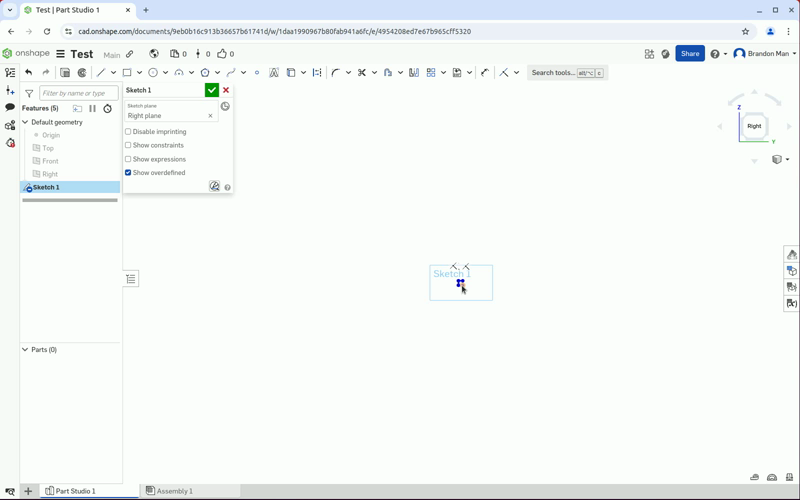
scroll(6)
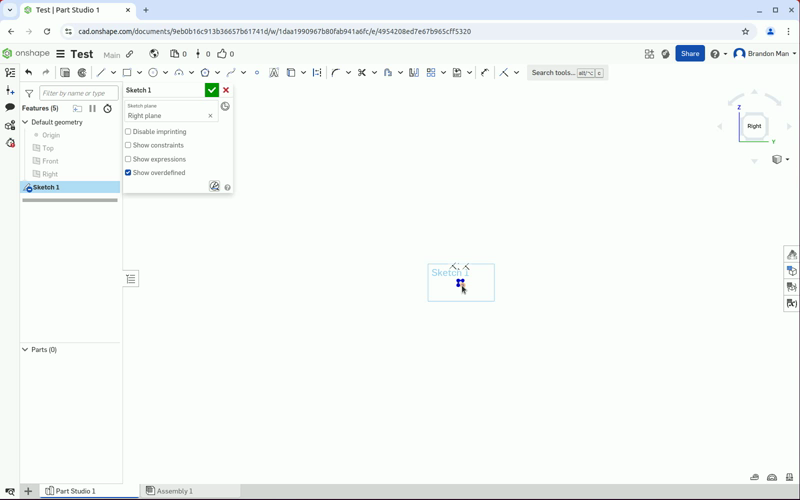
scroll(6)
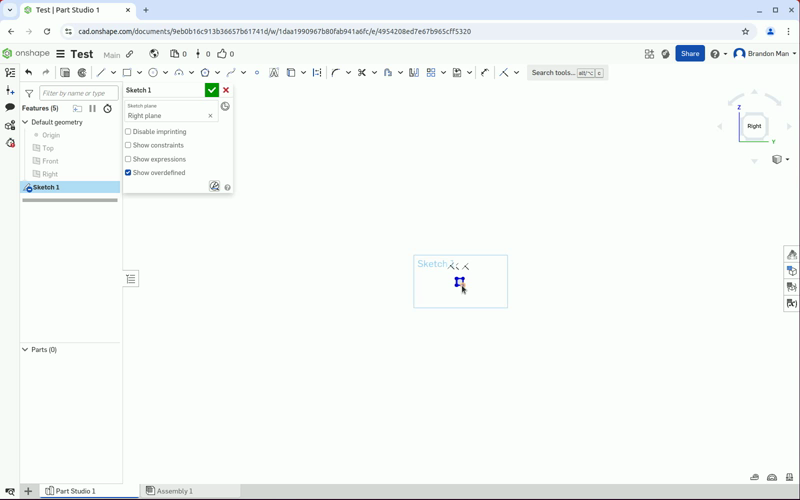
scroll(6)
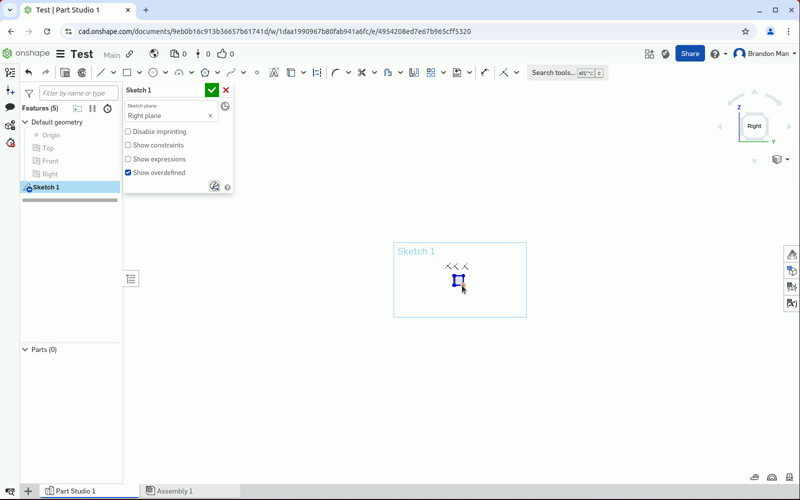
scroll(6)
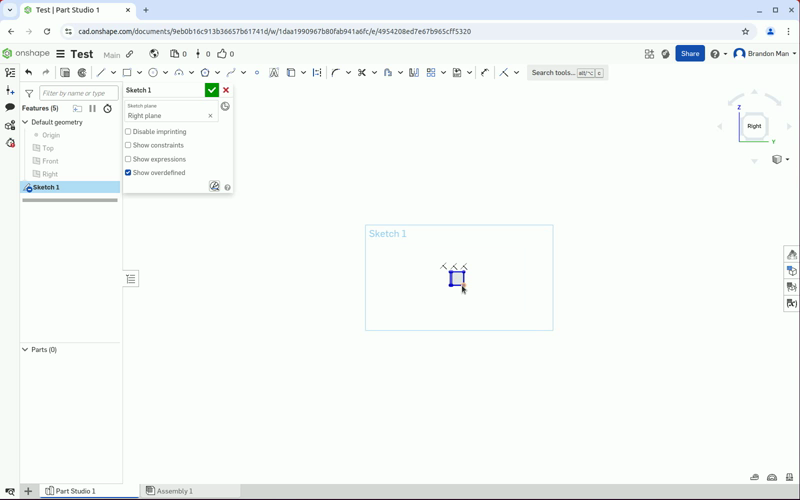
scroll(6)
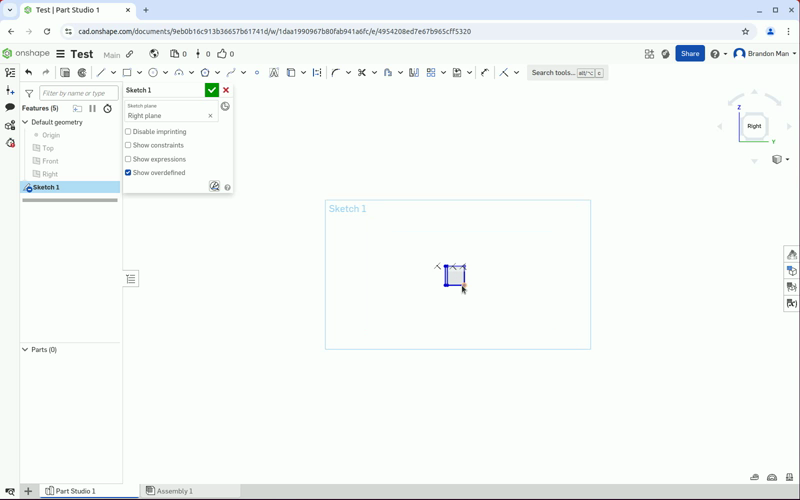
scroll(6)
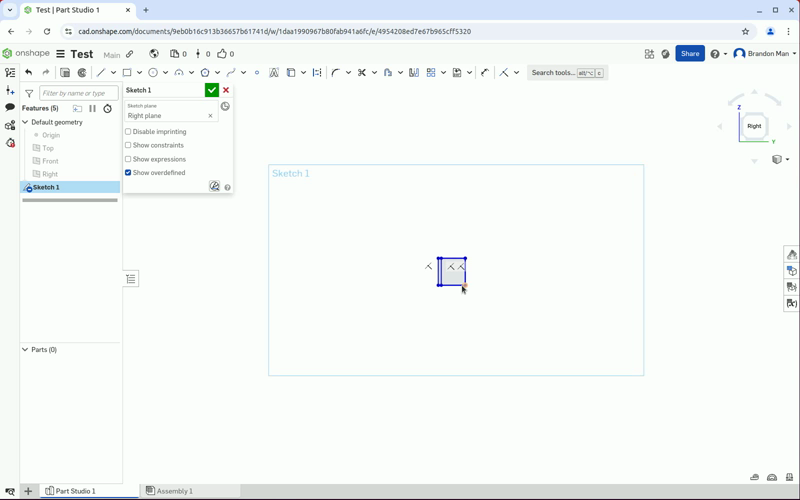
scroll(6)
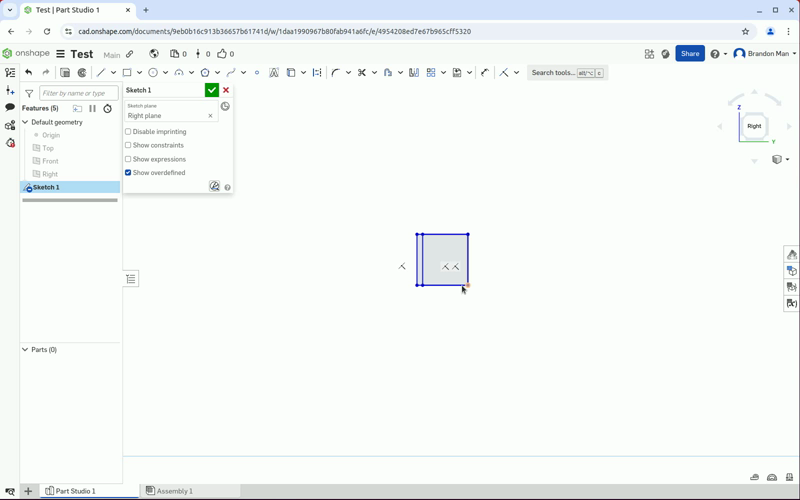
click(462, 285)
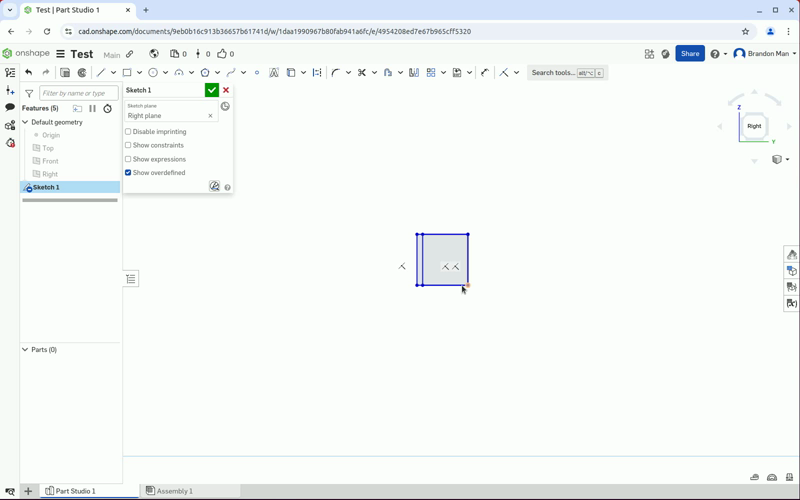
scroll(-6)
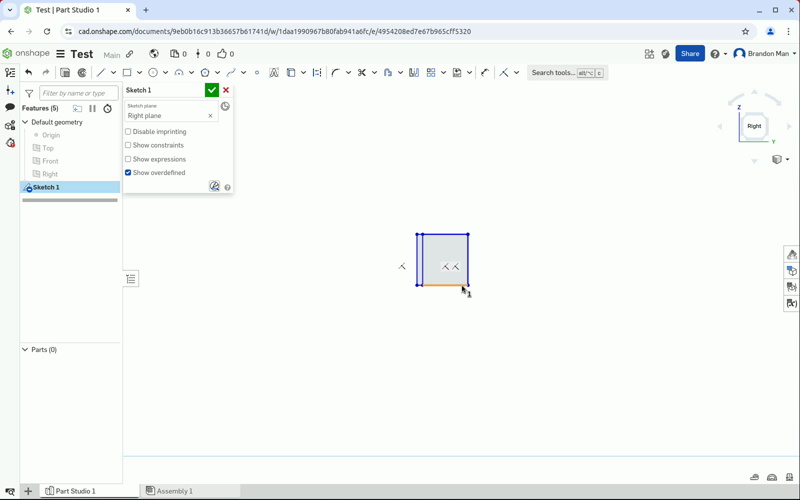
scroll(-6)
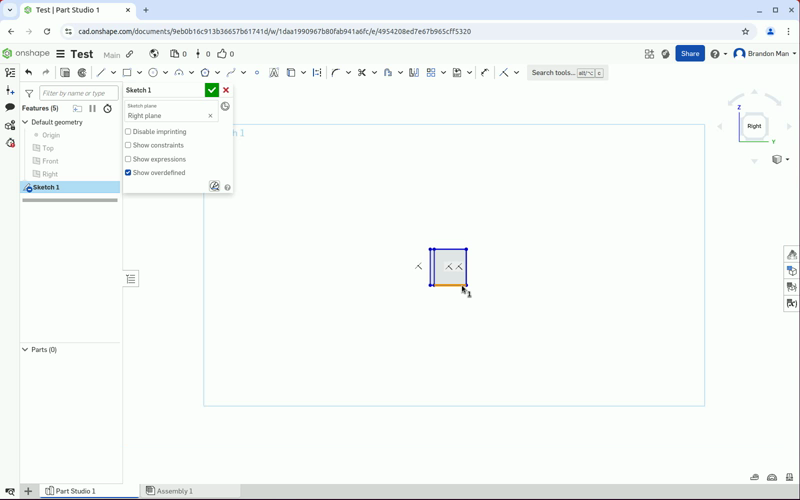
scroll(-6)
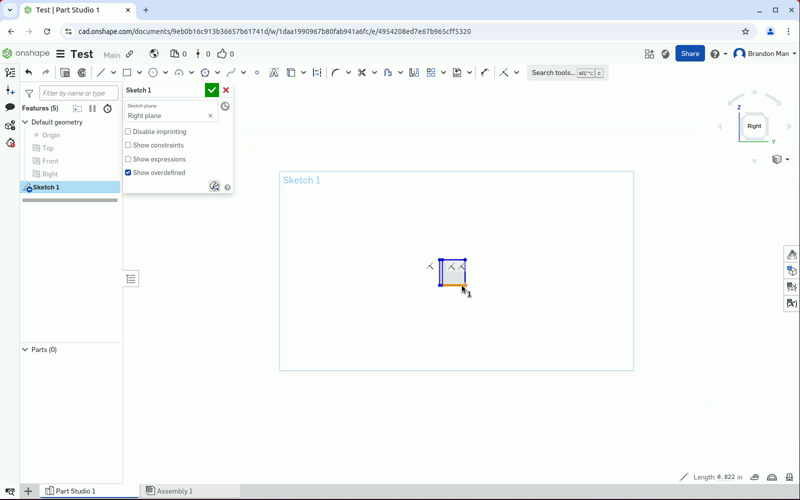
scroll(-6)
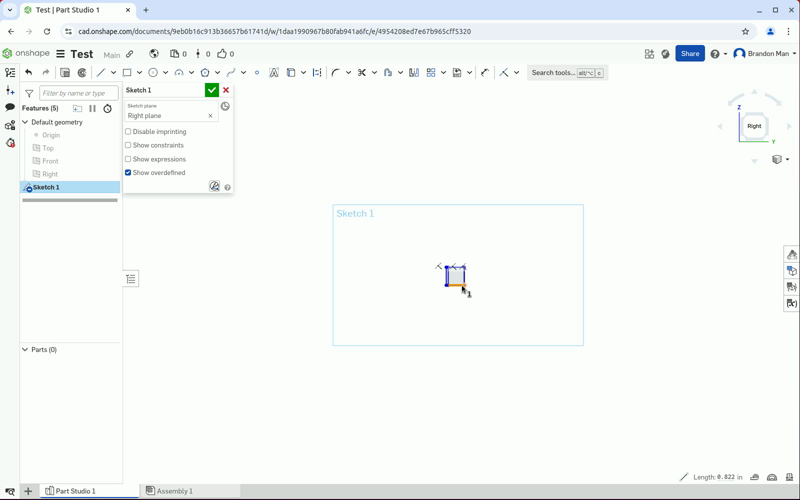
scroll(-6)
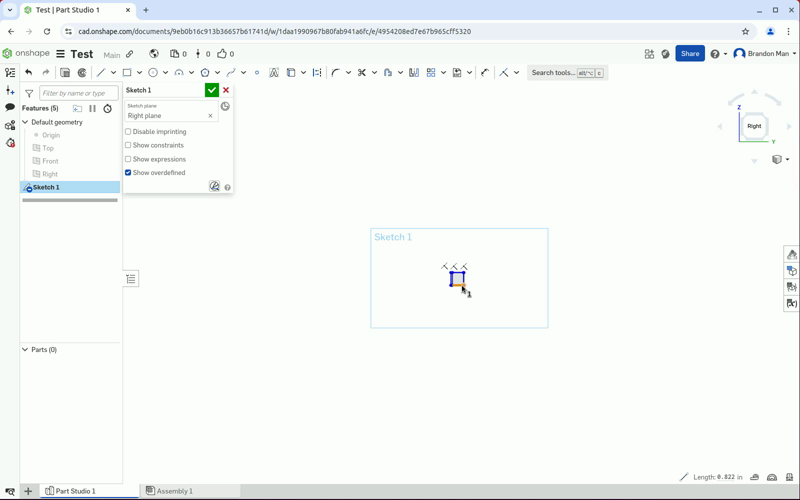
scroll(-6)
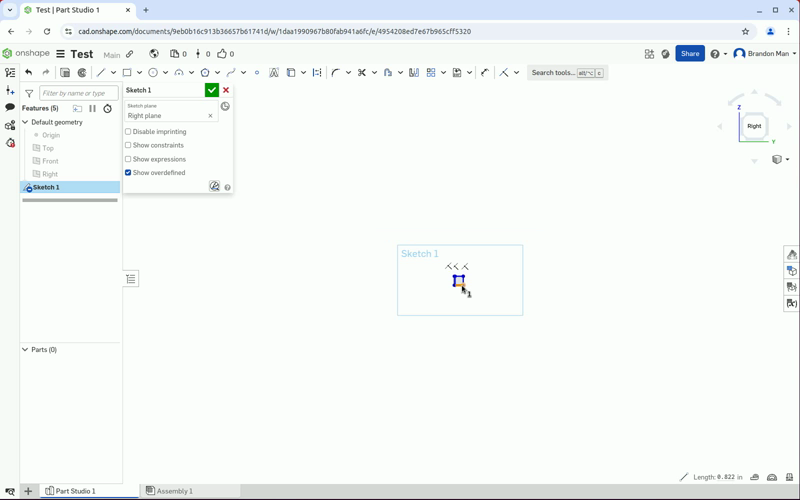
scroll(-6)
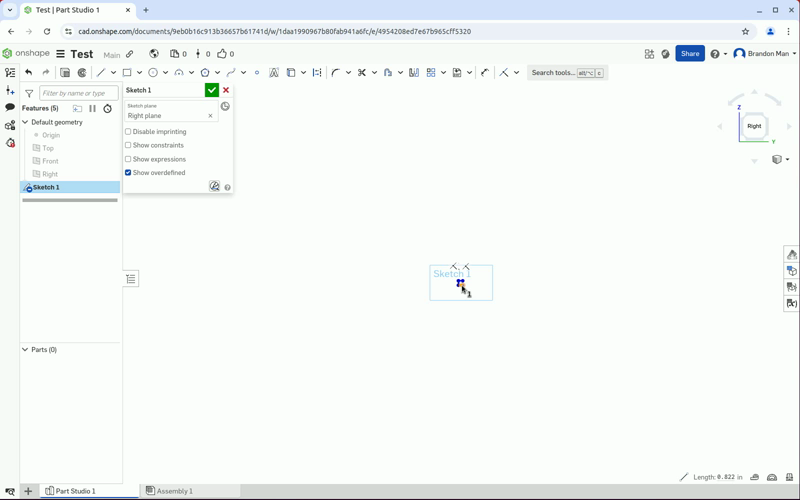
mouse_move(73, 352)
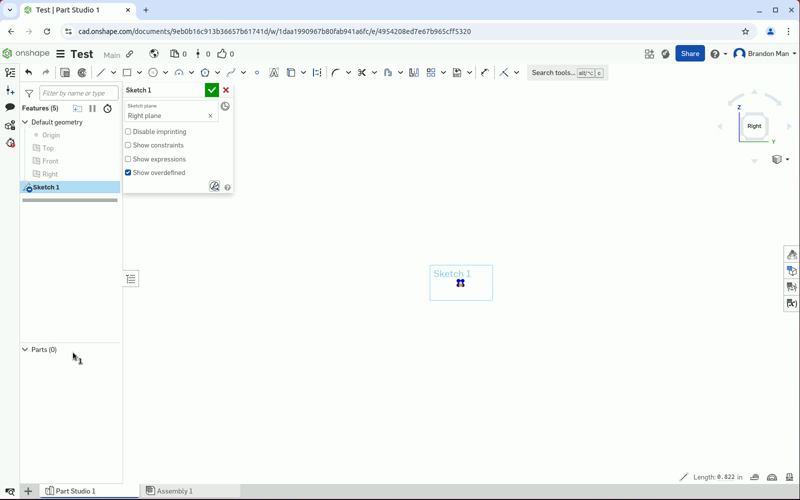
key(shift+y)
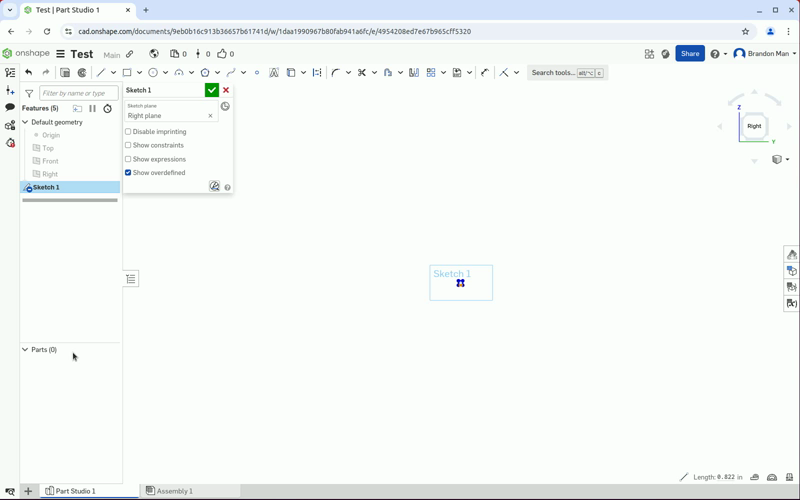
key(shift+e)
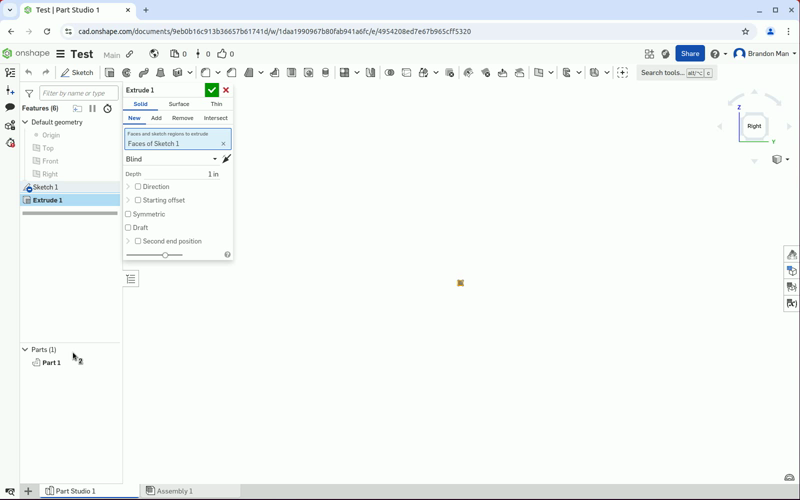
mouse_move(143, 106)
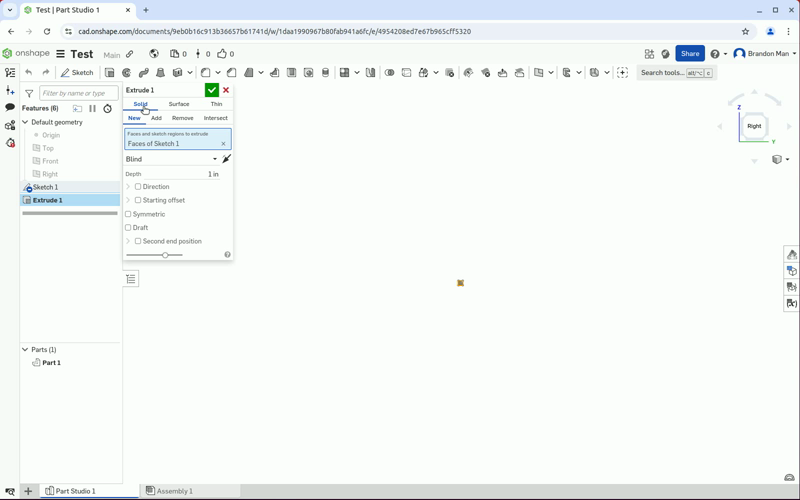
click(143, 106)
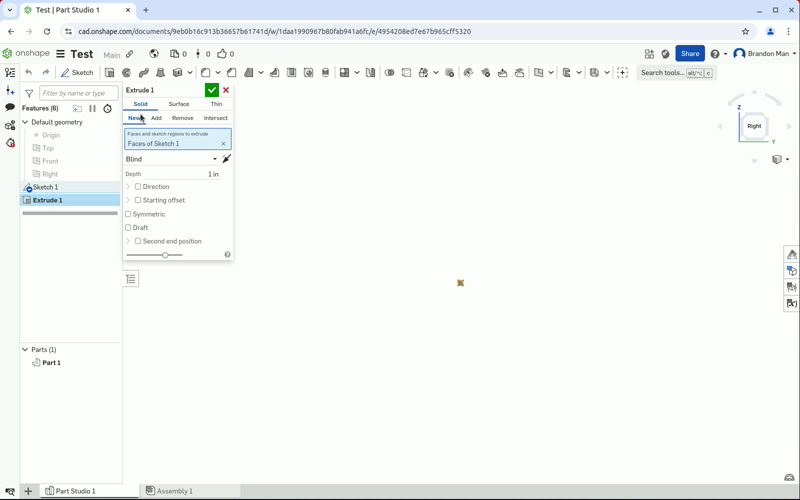
mouse_move(137, 120)
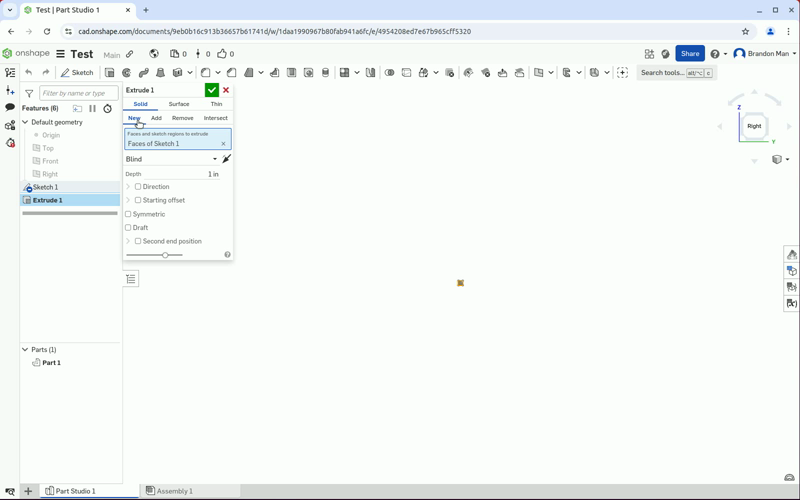
click(137, 120)
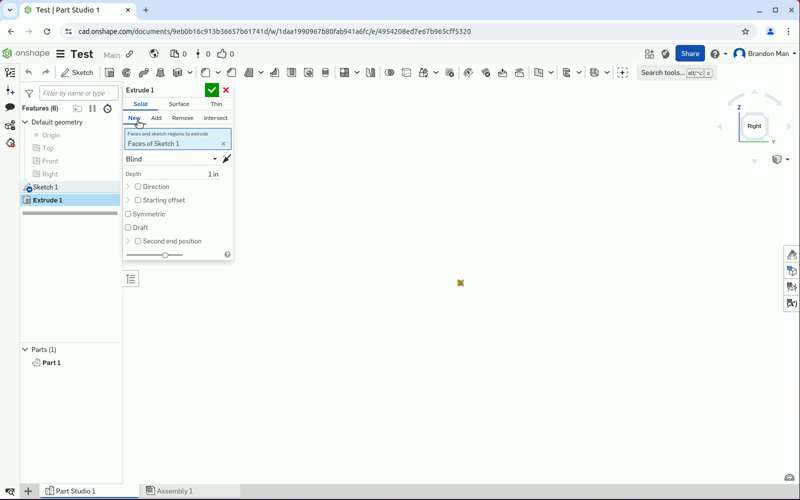
key(tab, 4)
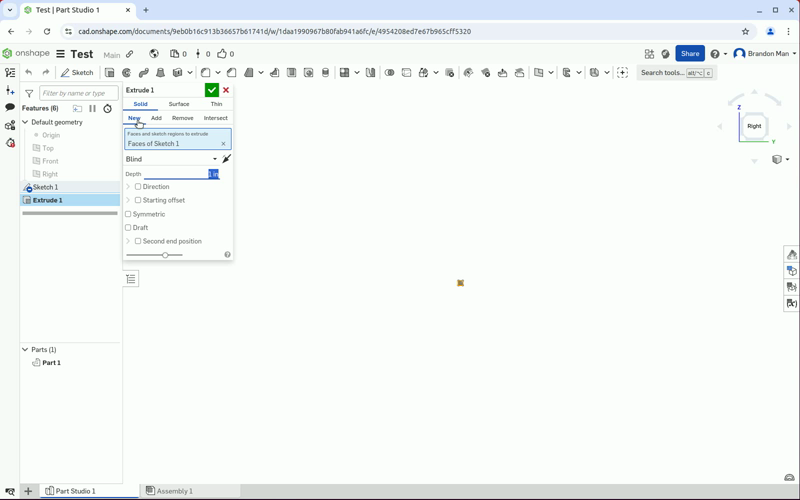
text(22.145)
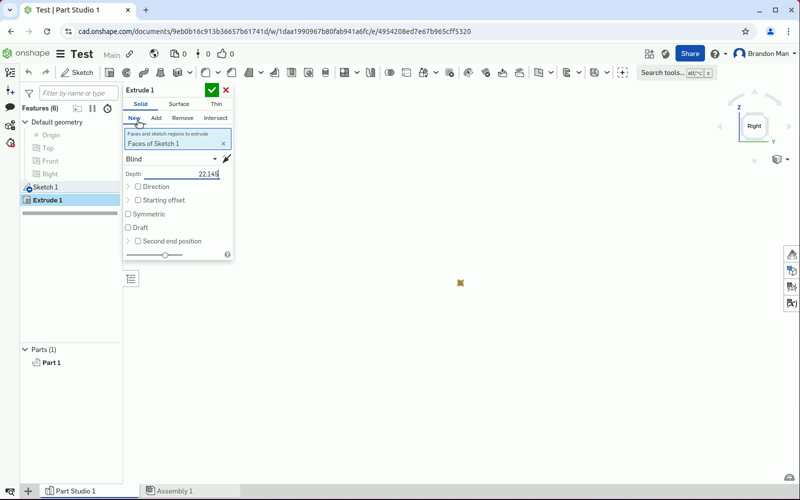
key(enter)
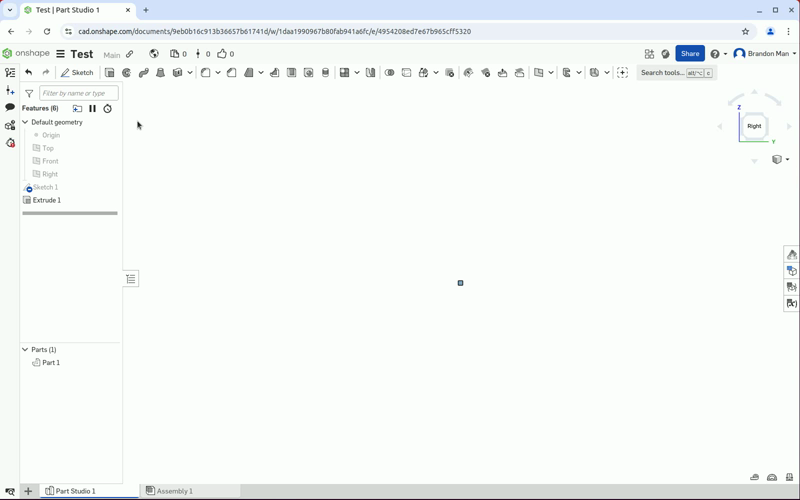
key(shift+h)
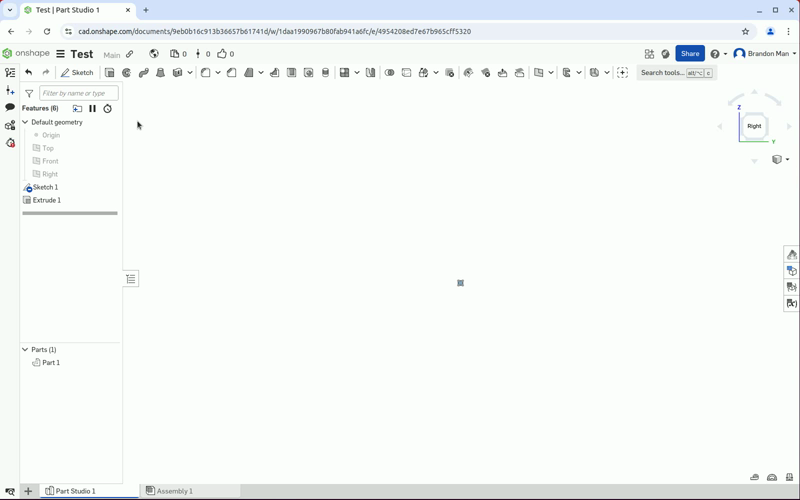
key(shift+h)
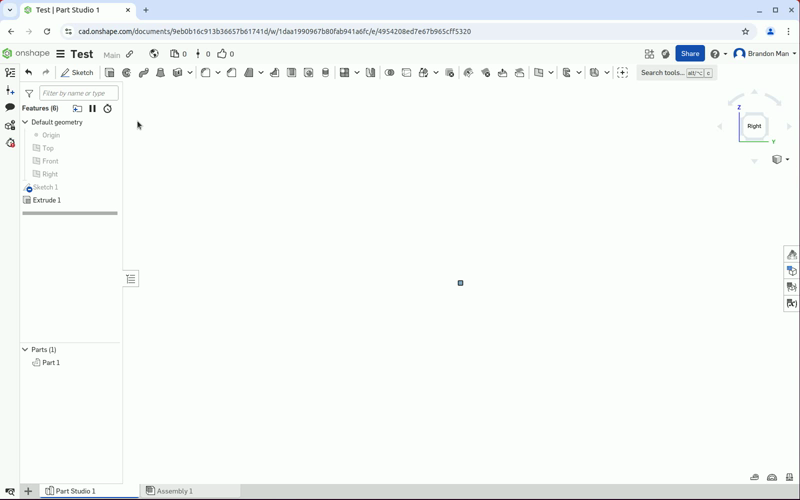
mouse_move(73, 189)
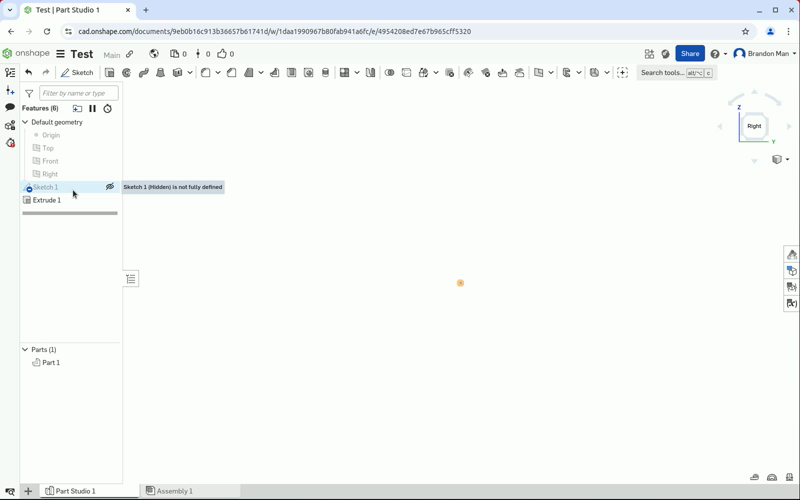
click(73, 189)
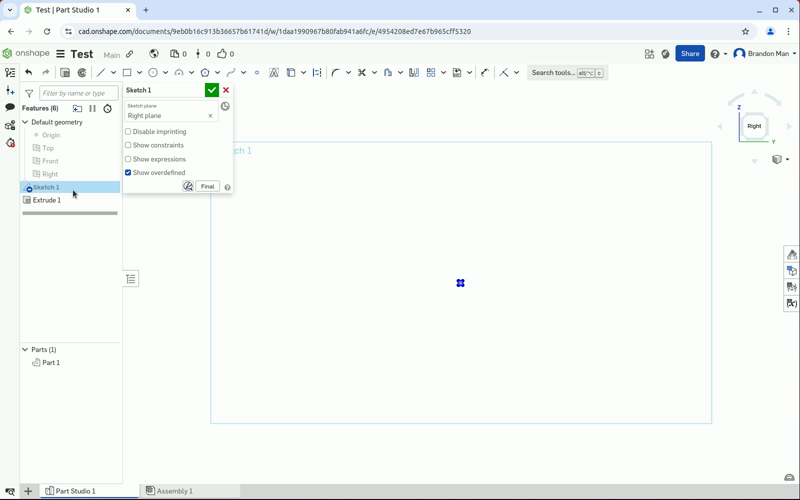
mouse_move(229, 92)
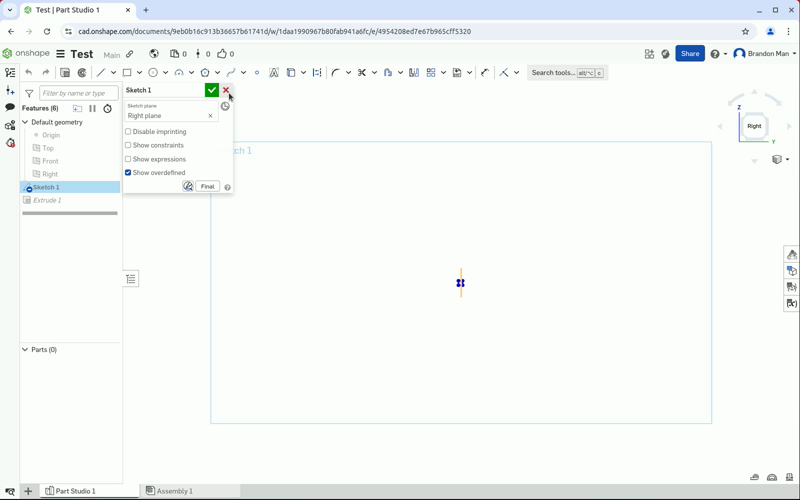
click(229, 92)
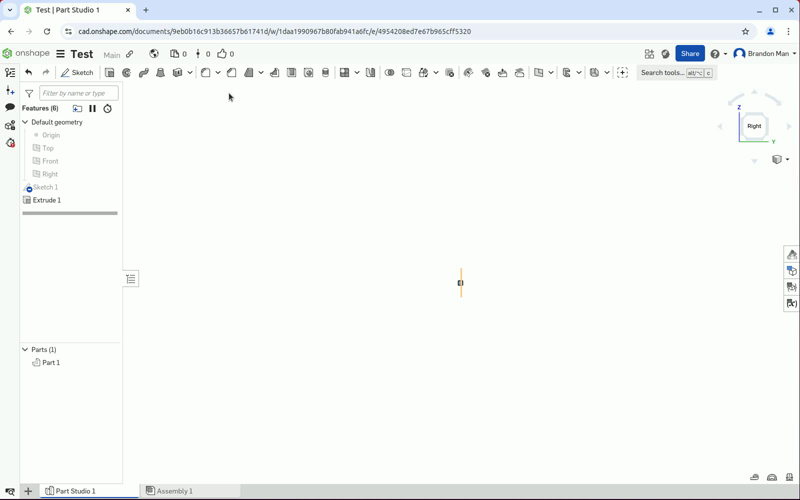
mouse_move(541, 75)
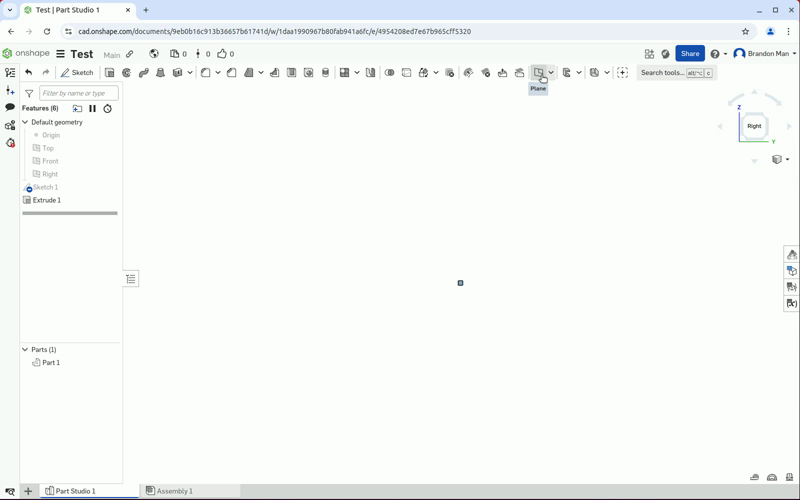
click(541, 75)
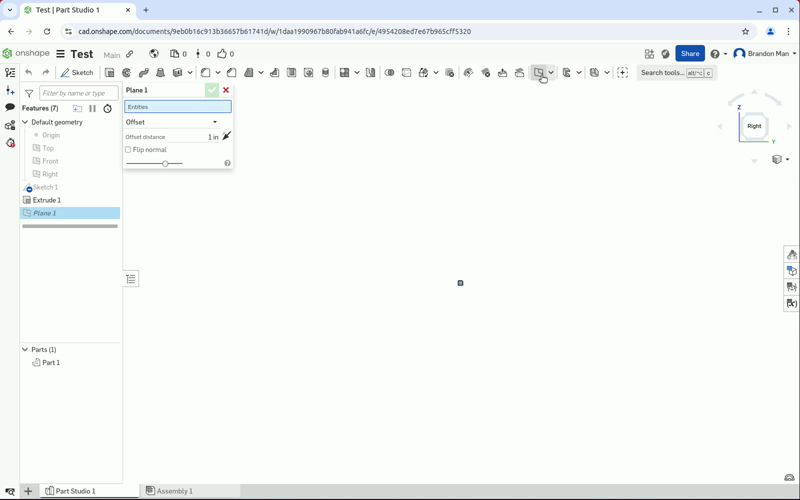
mouse_move(73, 176)
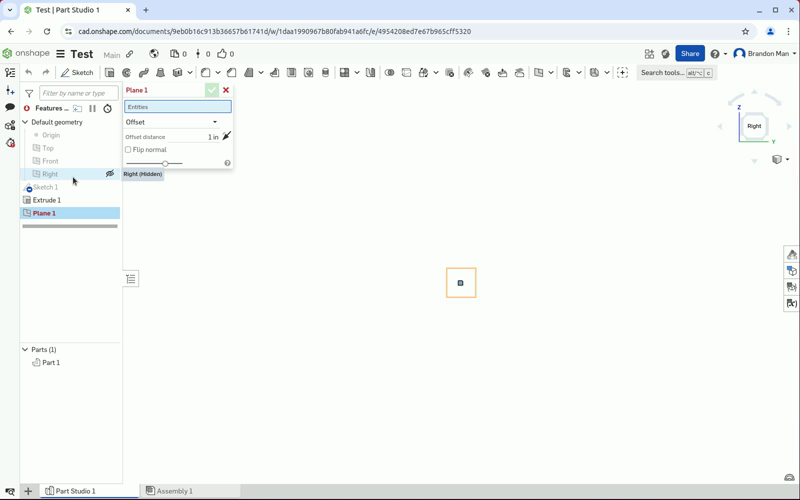
click(73, 176)
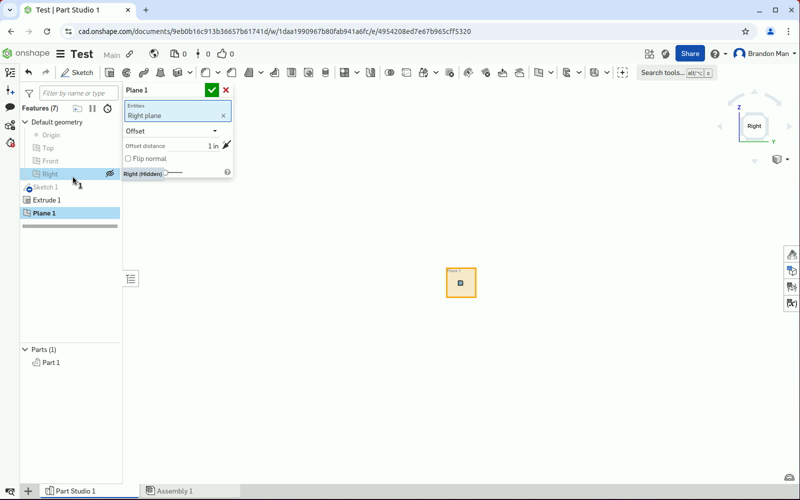
key(tab, 2)
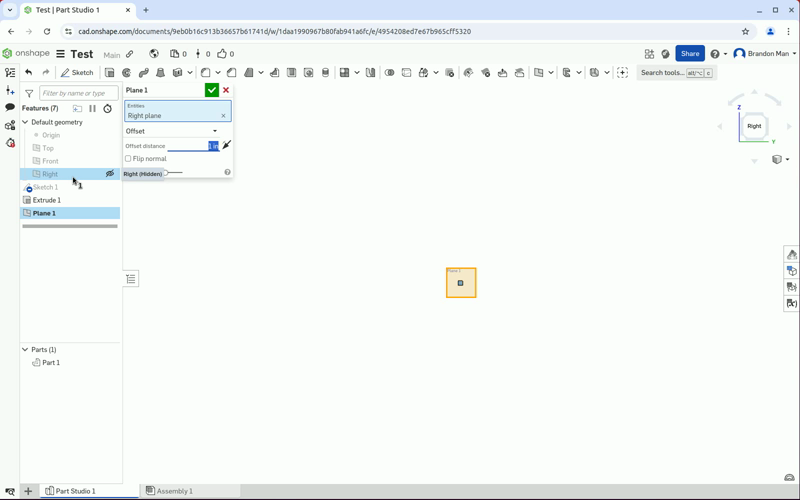
text(22.153)
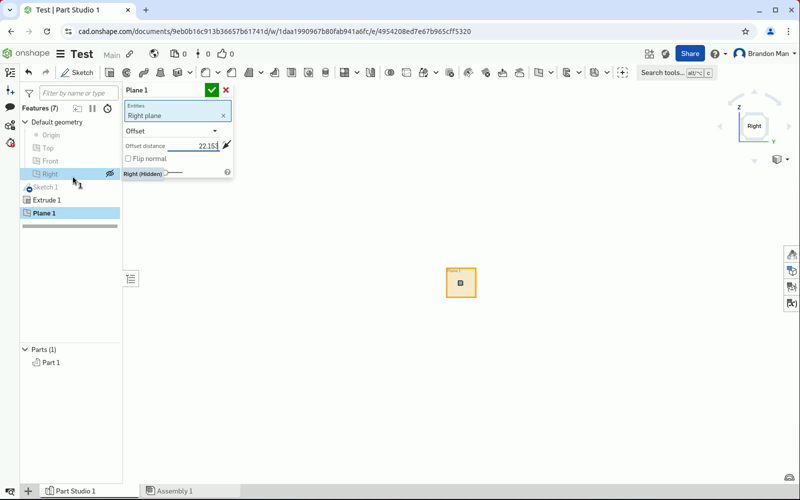
key(enter, 2)
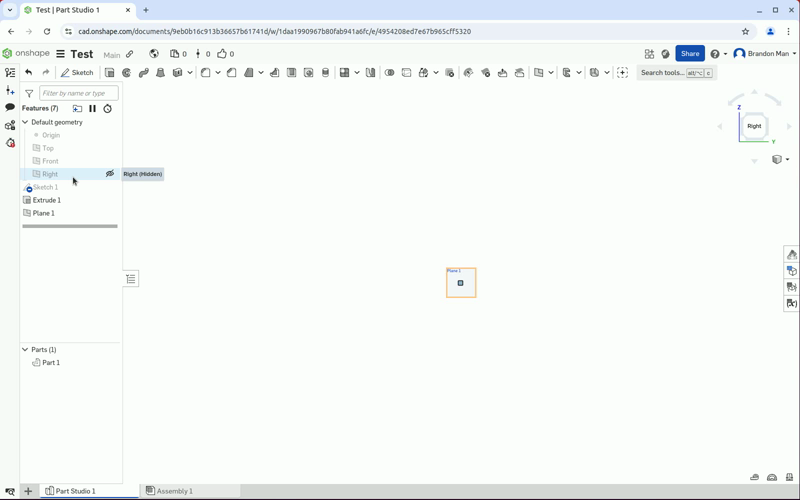
key(shift+s)
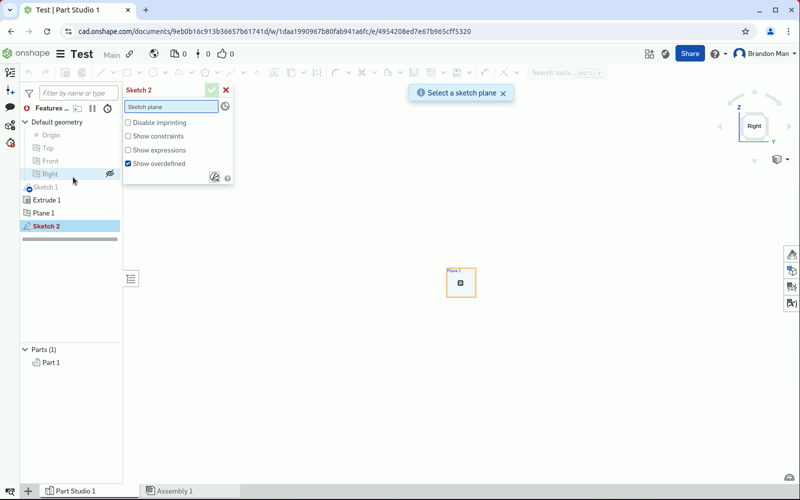
mouse_move(73, 215)
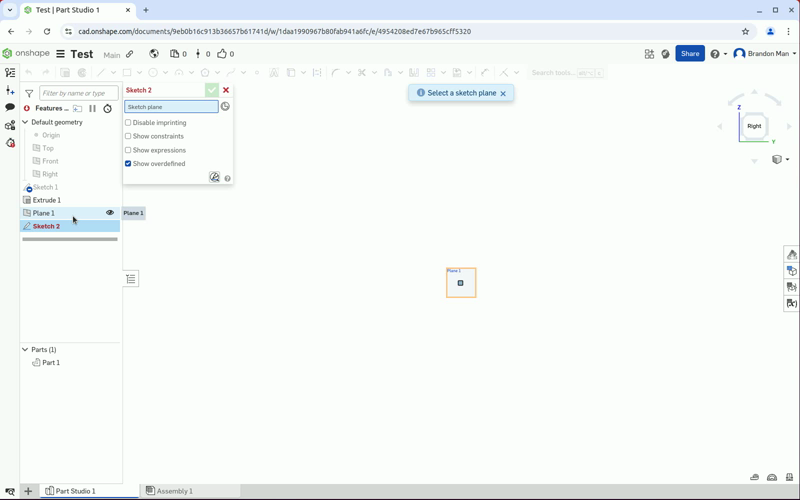
click(73, 215)
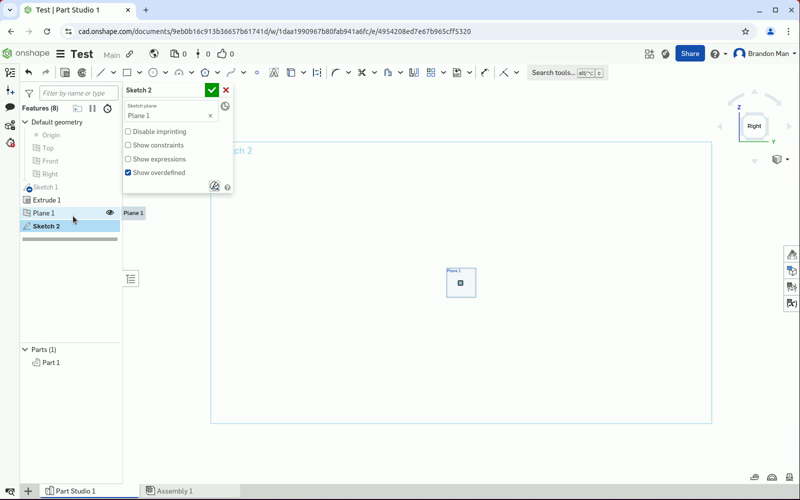
mouse_move(73, 352)
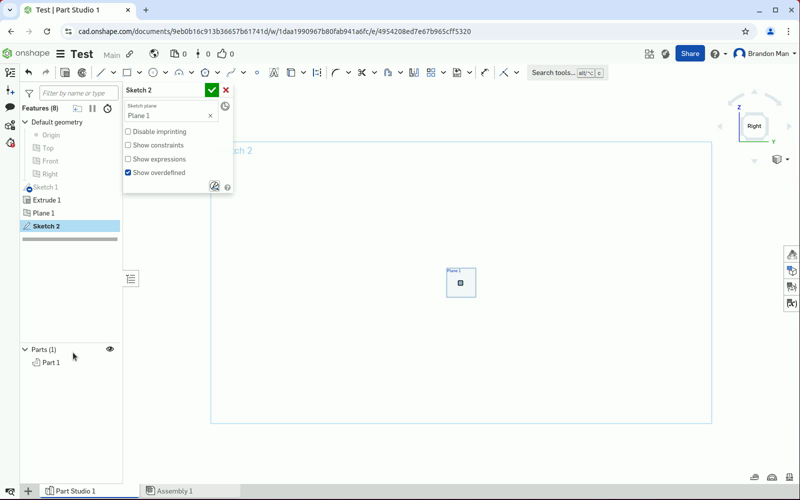
key(y)
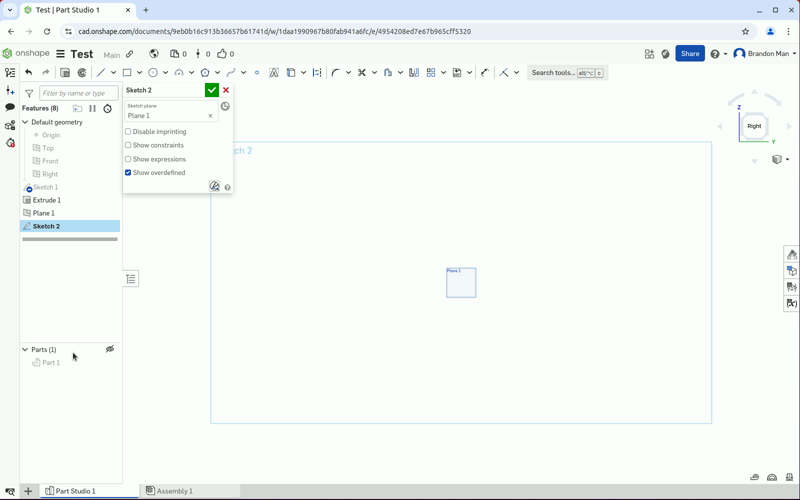
key(l)
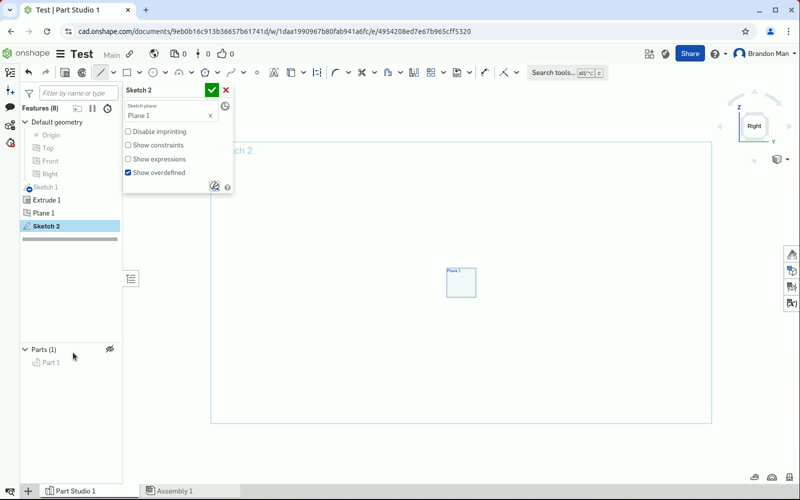
key_down(shift)
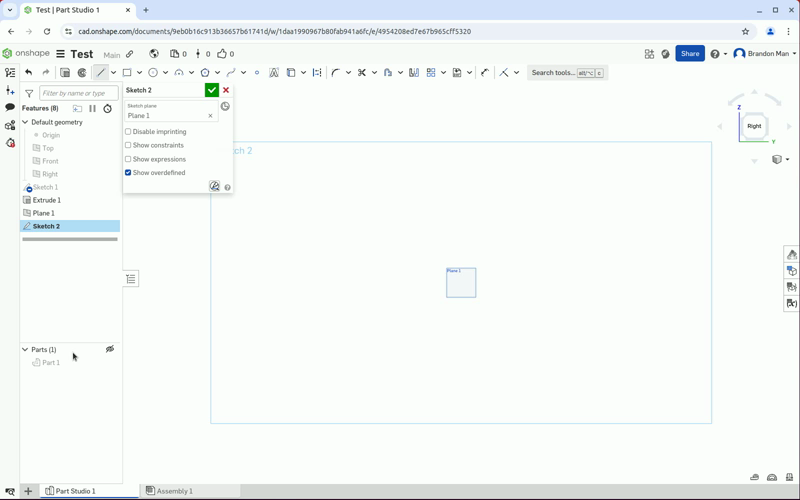
mouse_move(458, 285)
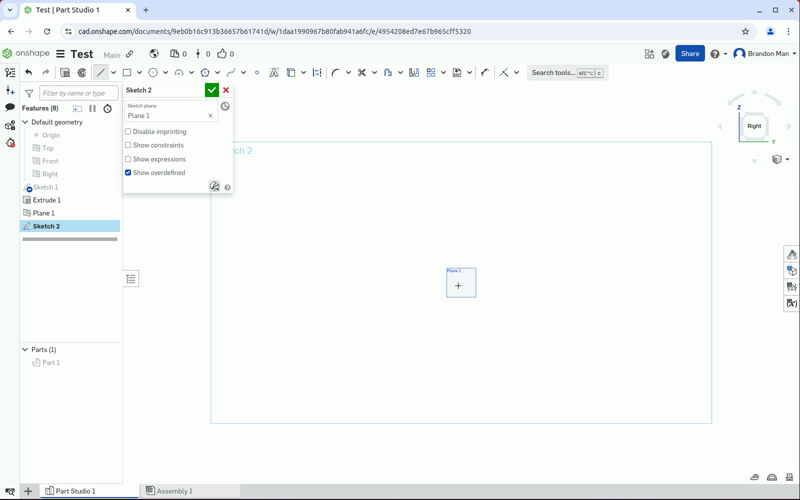
click(458, 285)
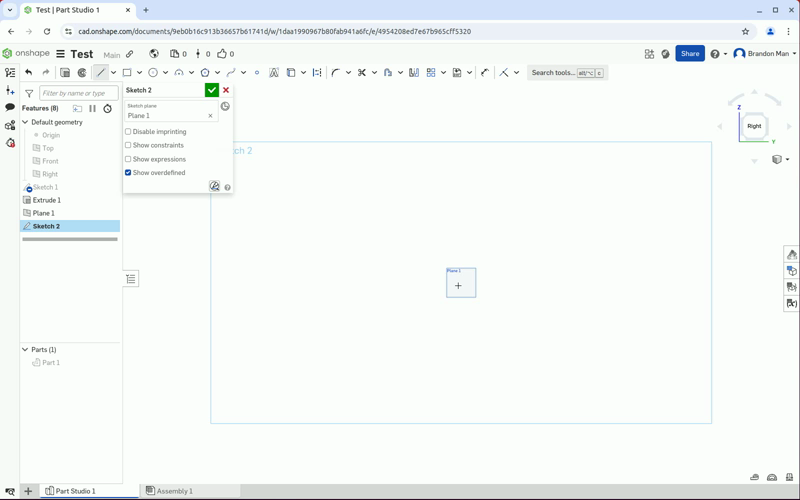
key_up(shift)
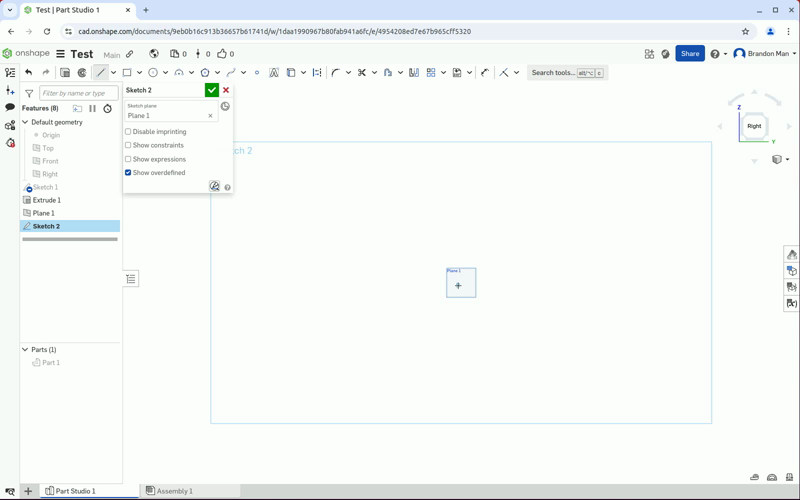
key_down(shift)
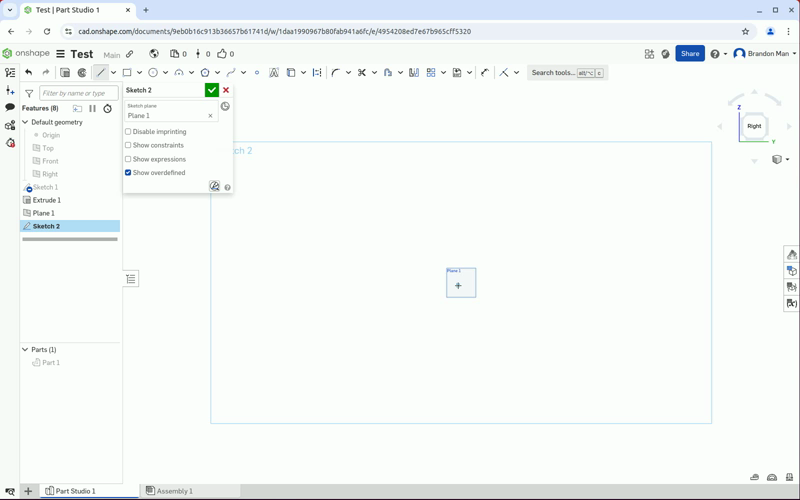
mouse_move(488, 285)
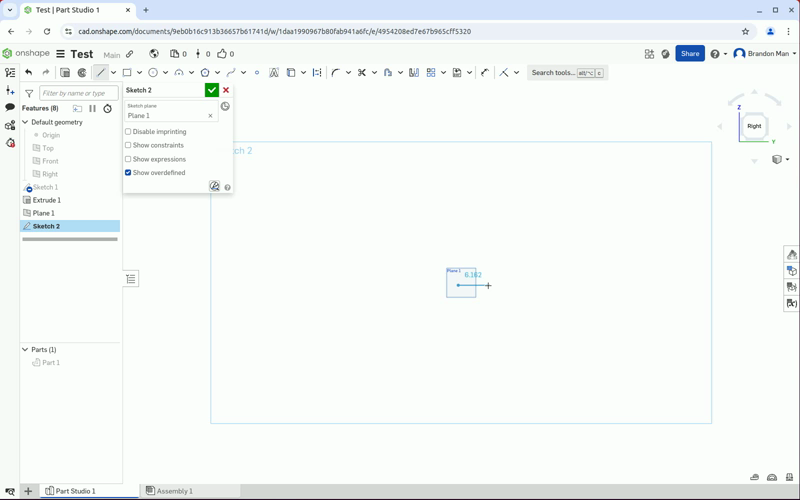
mouse_move(462, 285)
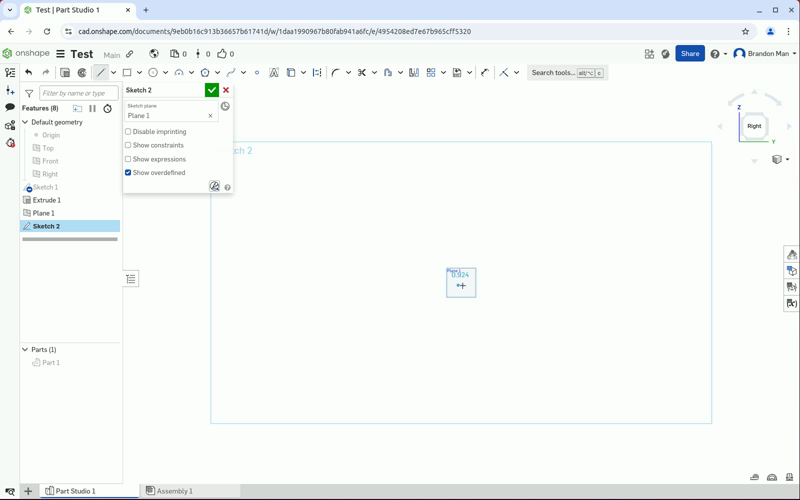
scroll(6)
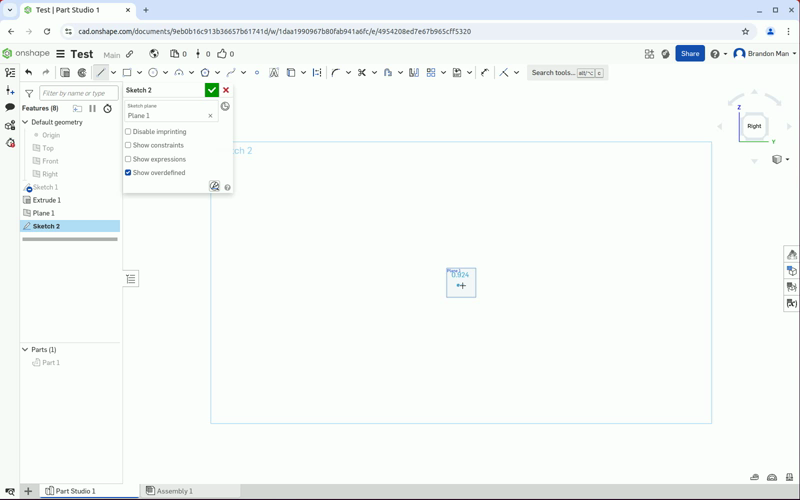
scroll(6)
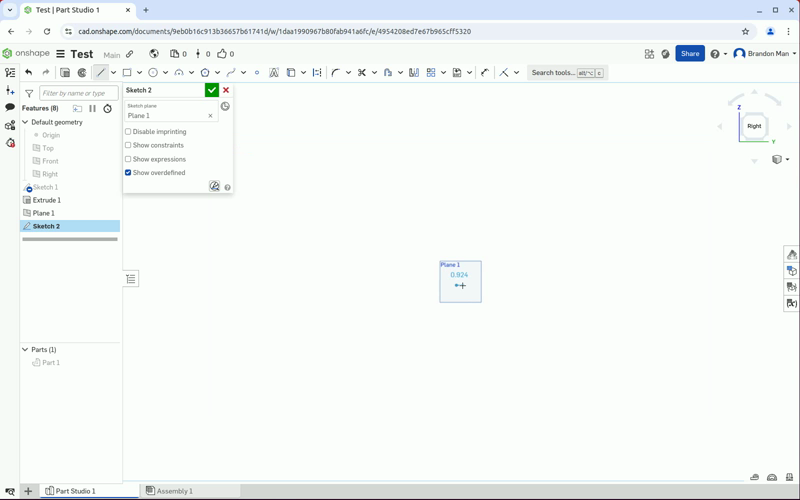
scroll(6)
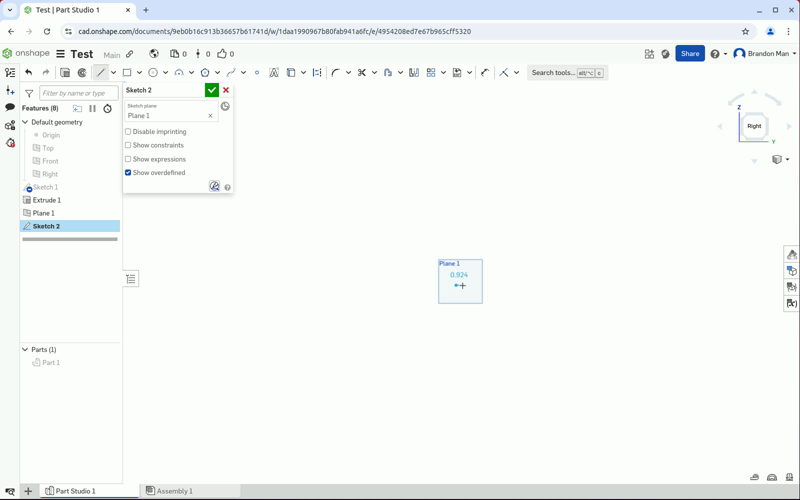
scroll(6)
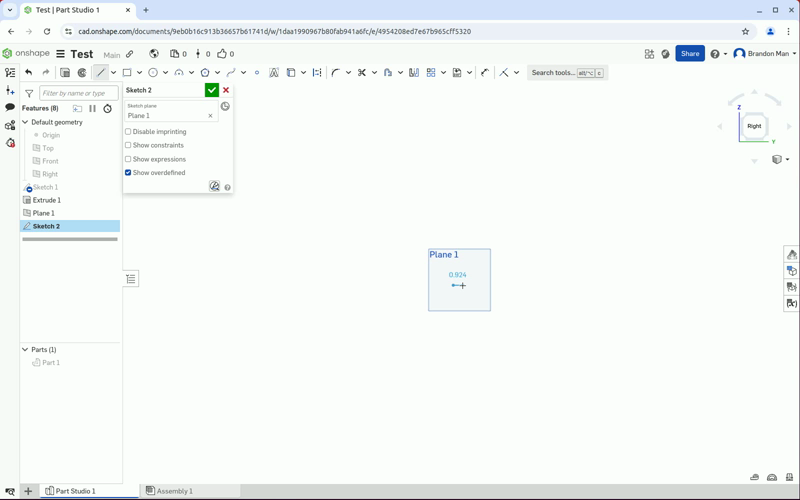
scroll(6)
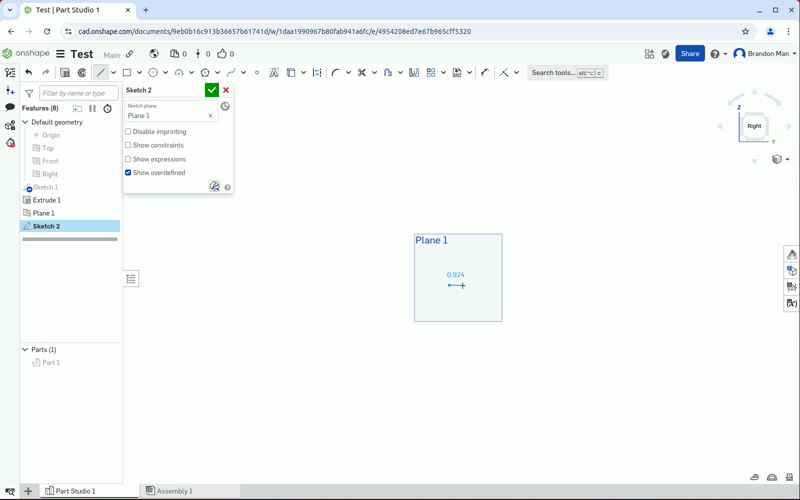
scroll(6)
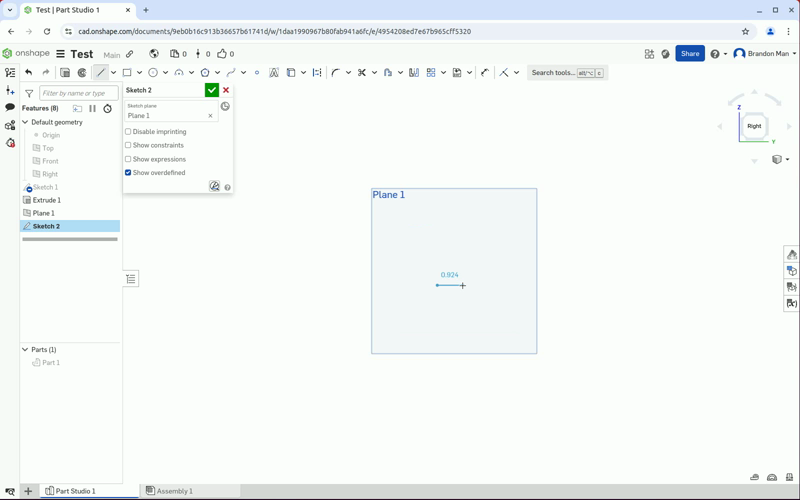
scroll(6)
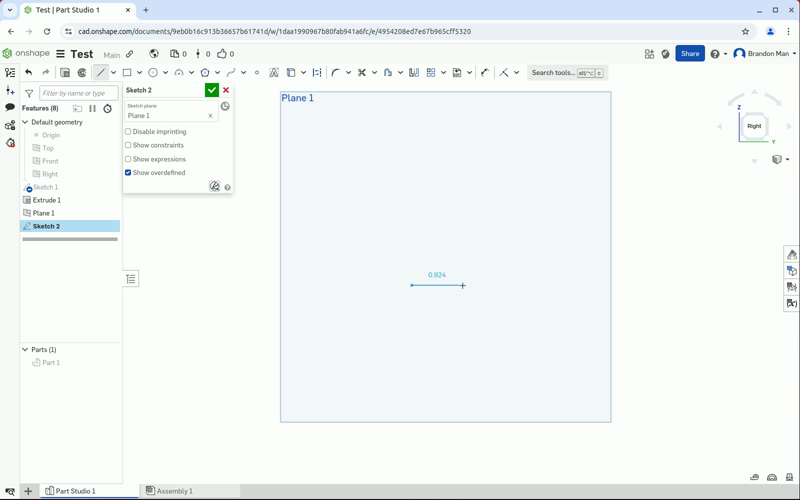
click(462, 285)
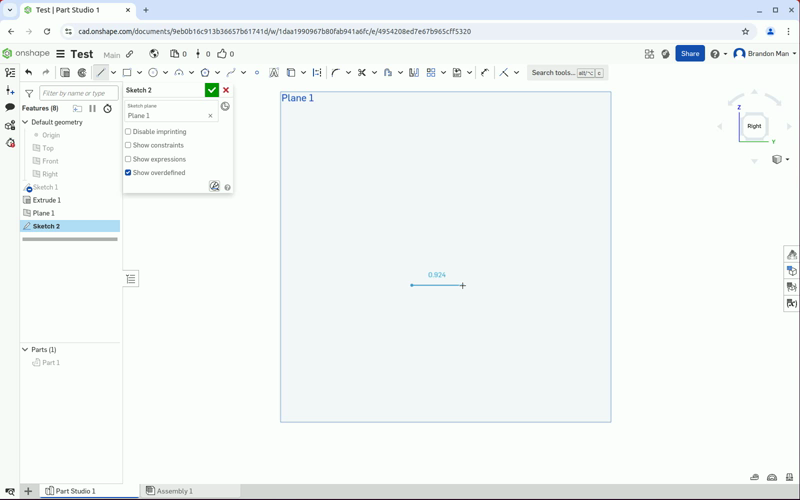
scroll(-6)
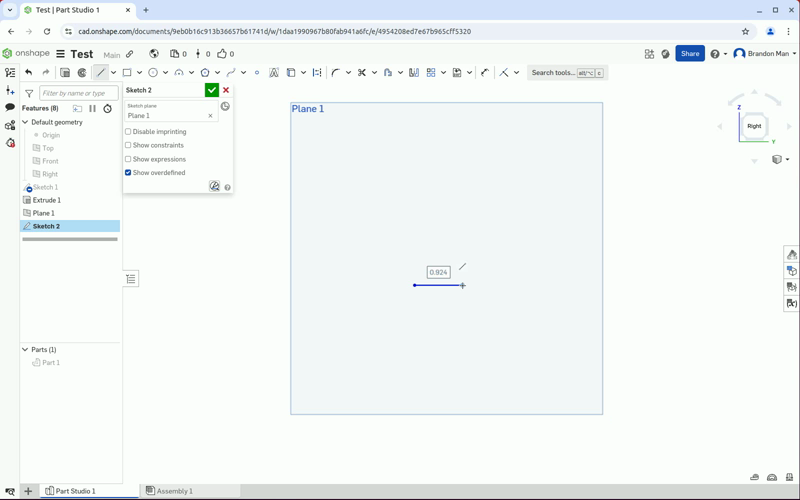
scroll(-6)
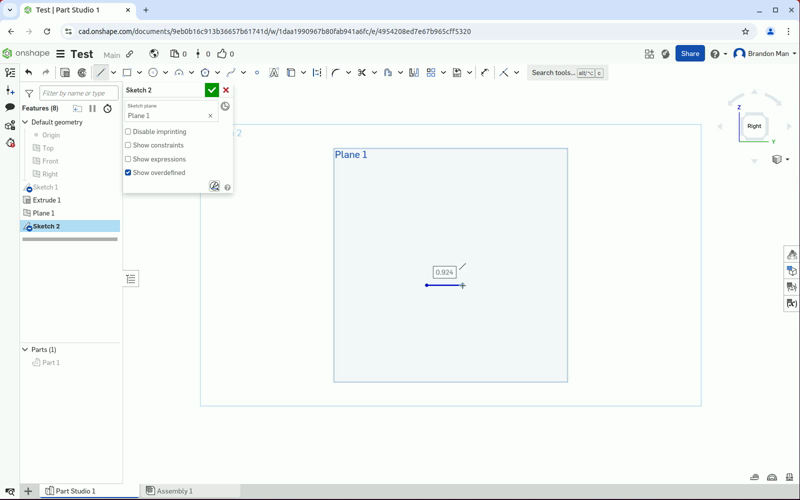
scroll(-6)
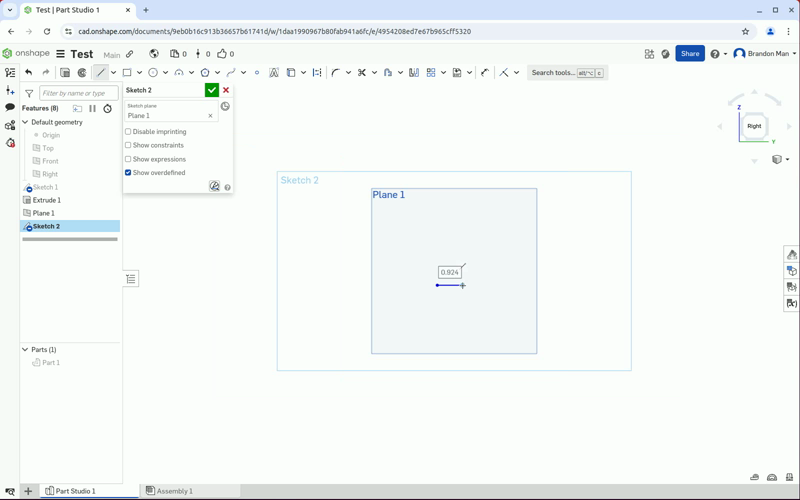
scroll(-6)
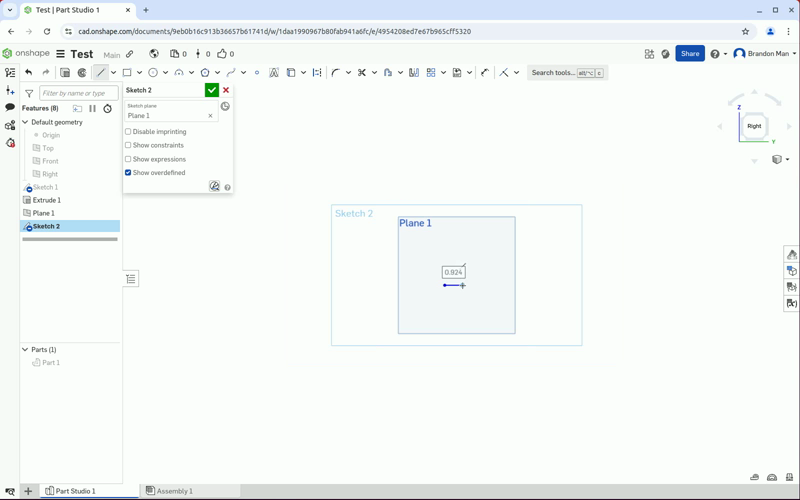
scroll(-6)
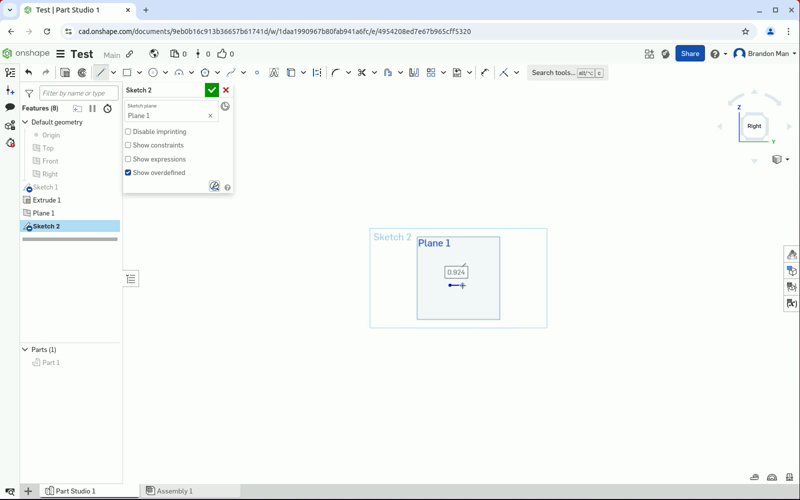
scroll(-6)
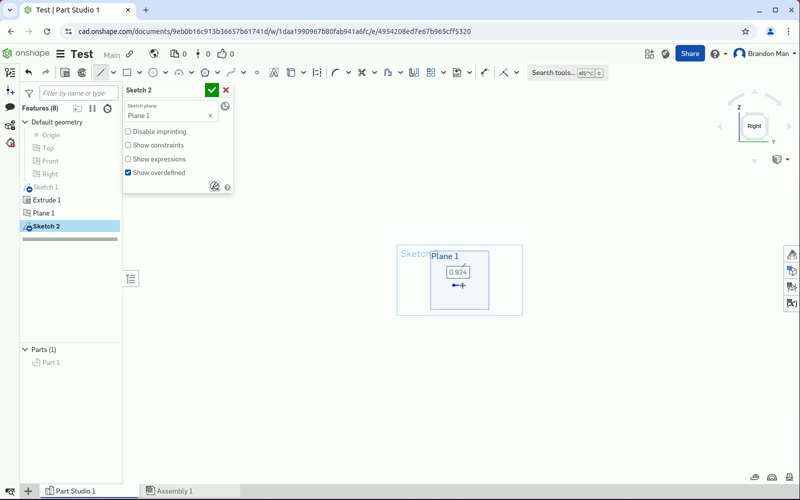
scroll(-6)
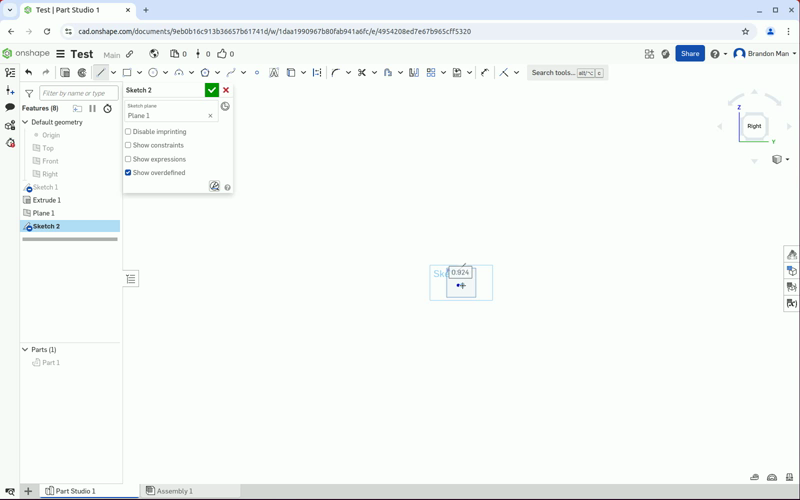
key_up(shift)
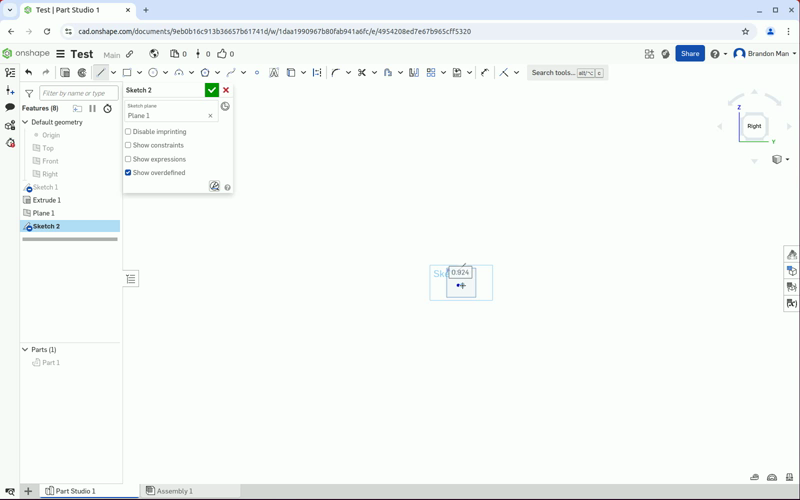
key_down(shift)
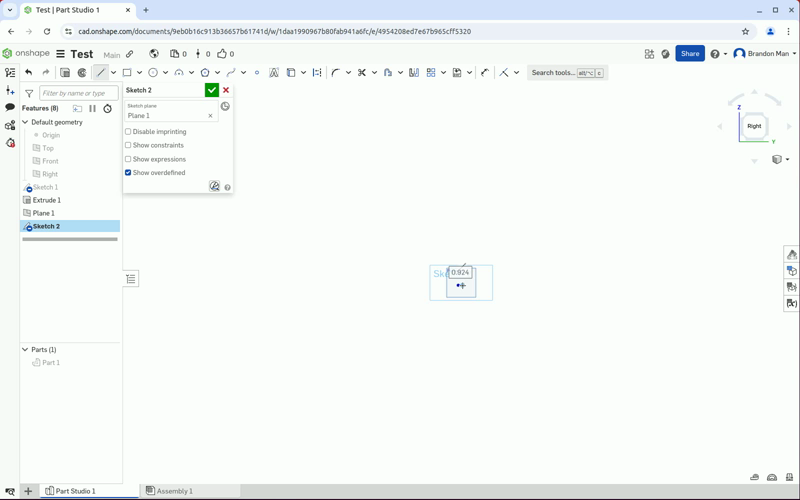
mouse_move(492, 285)
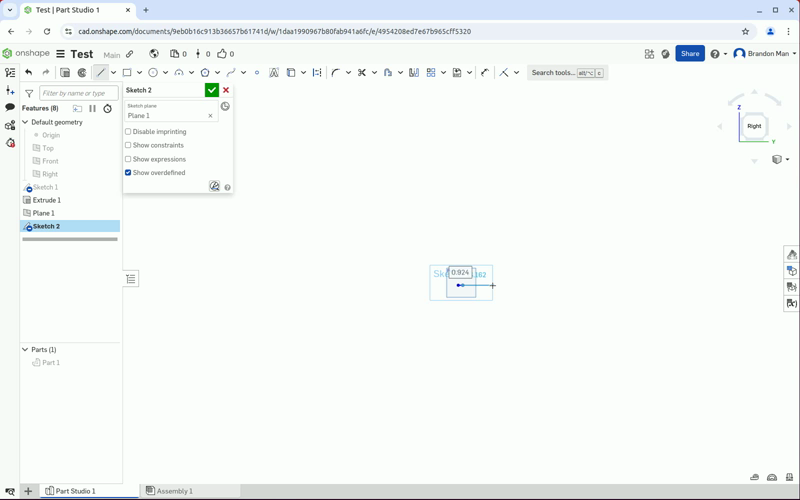
mouse_move(462, 280)
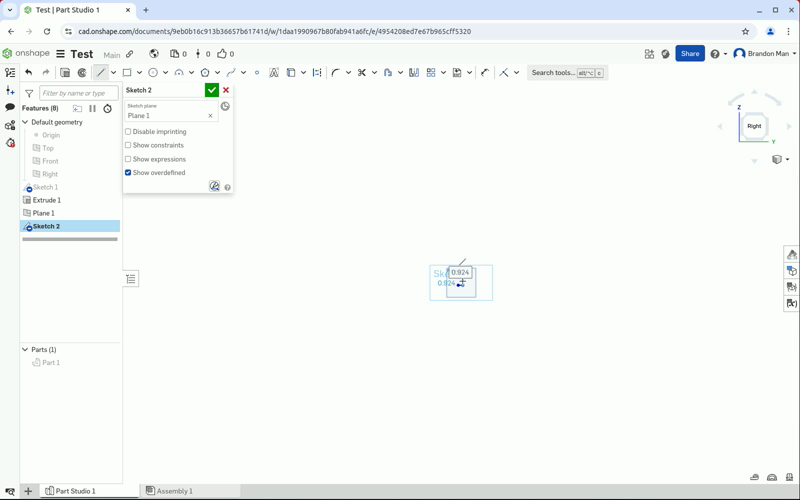
scroll(6)
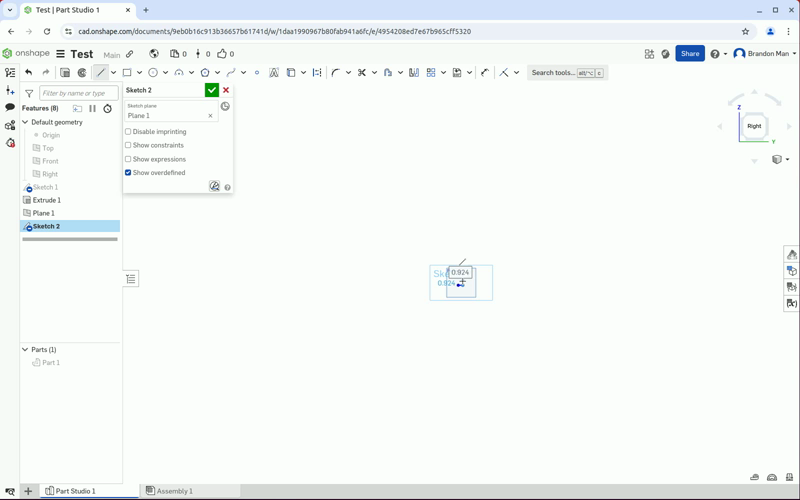
scroll(6)
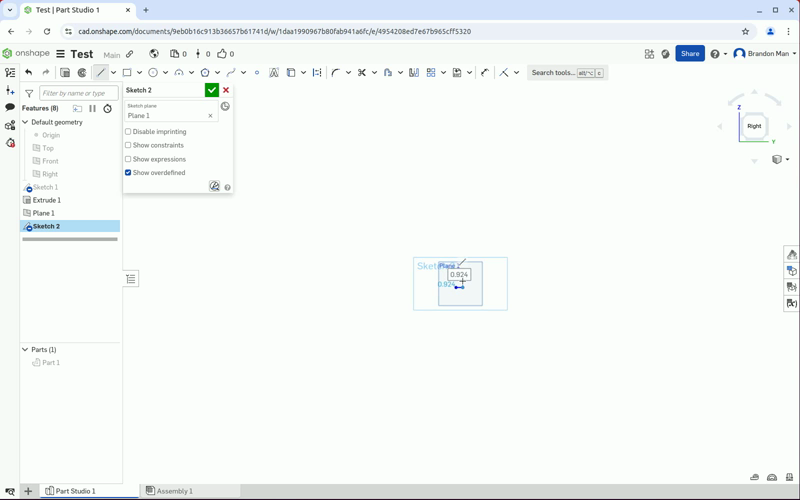
scroll(6)
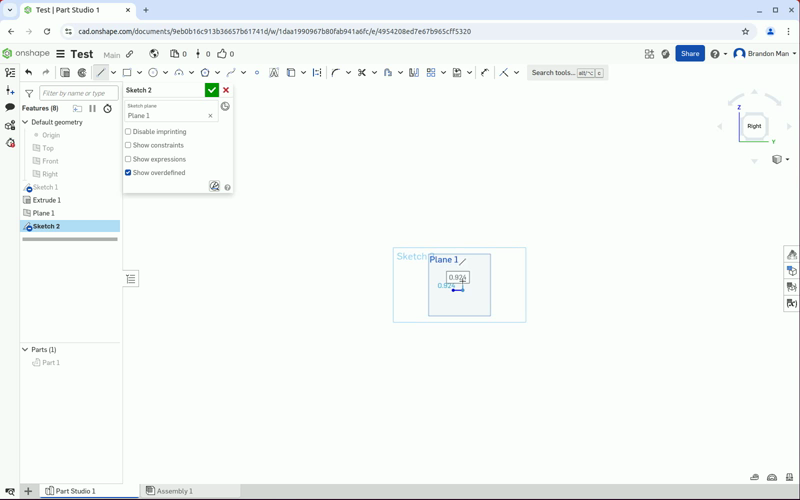
scroll(6)
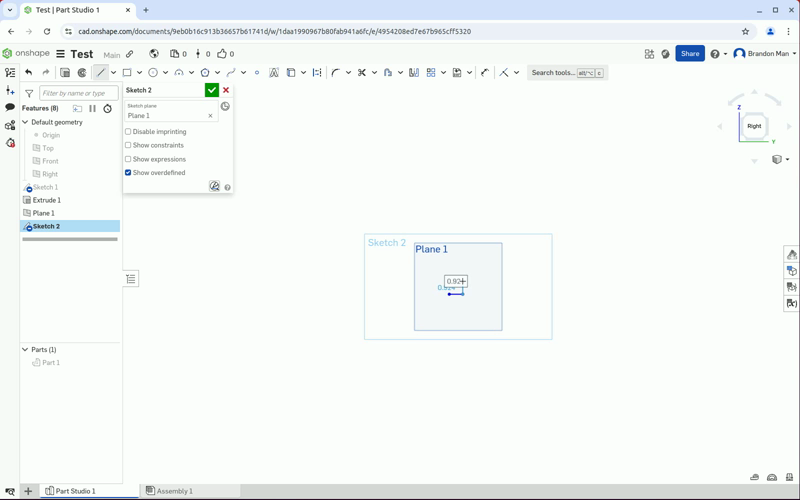
scroll(6)
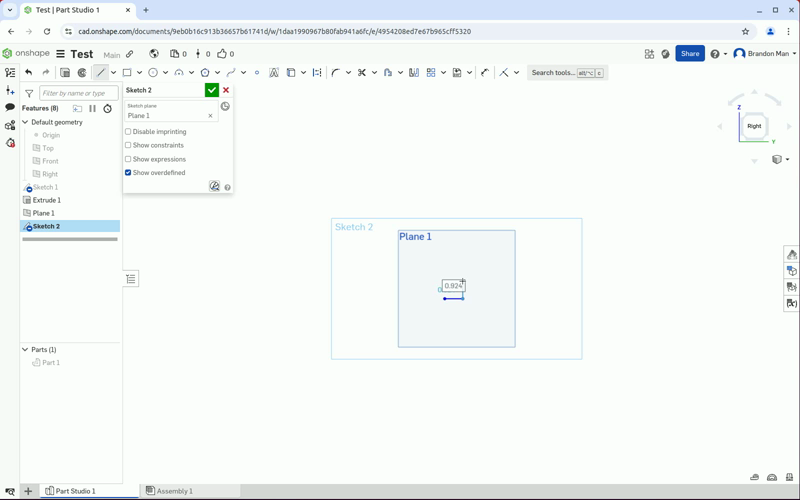
scroll(6)
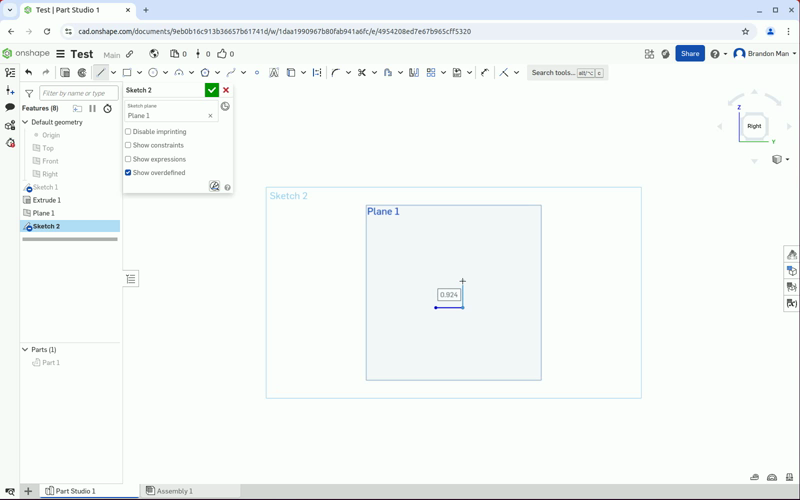
scroll(6)
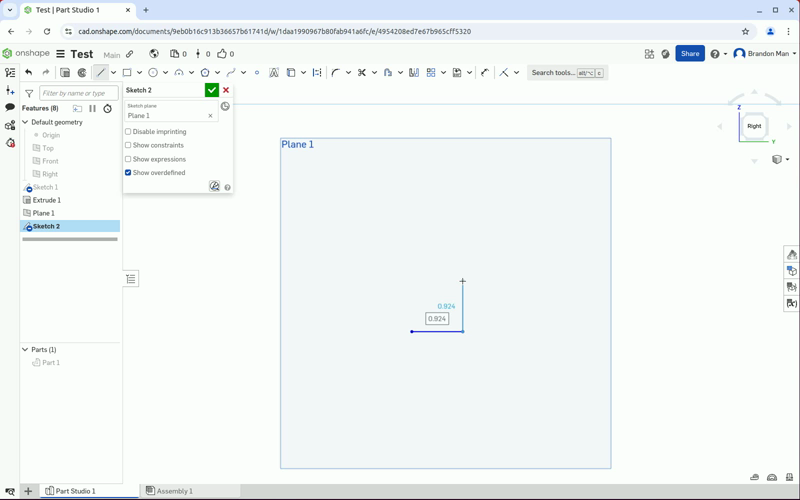
click(462, 280)
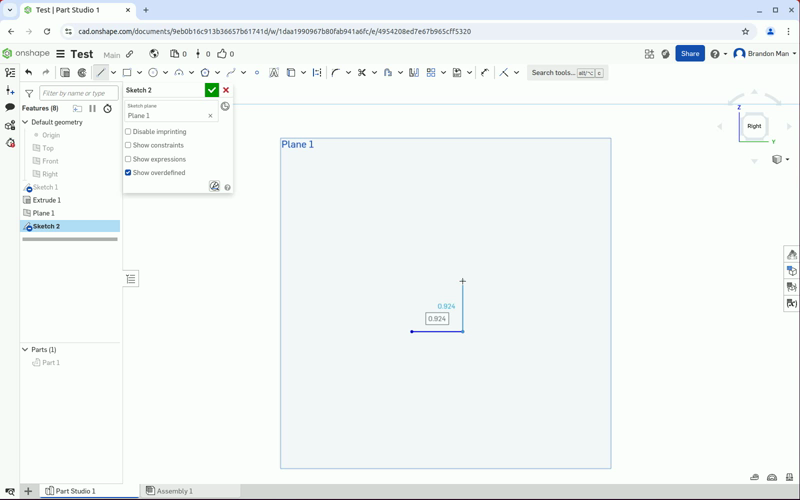
scroll(-6)
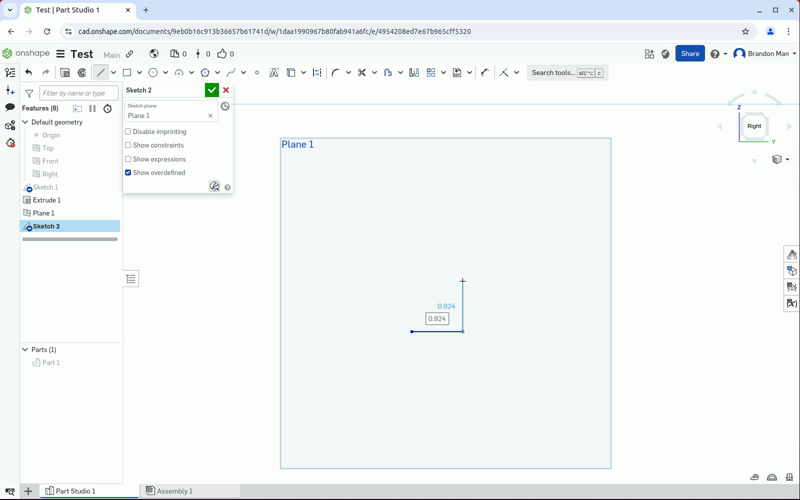
scroll(-6)
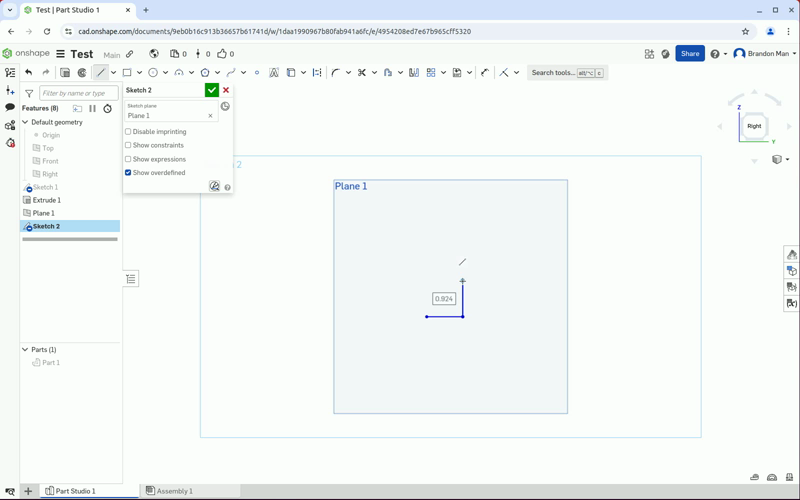
scroll(-6)
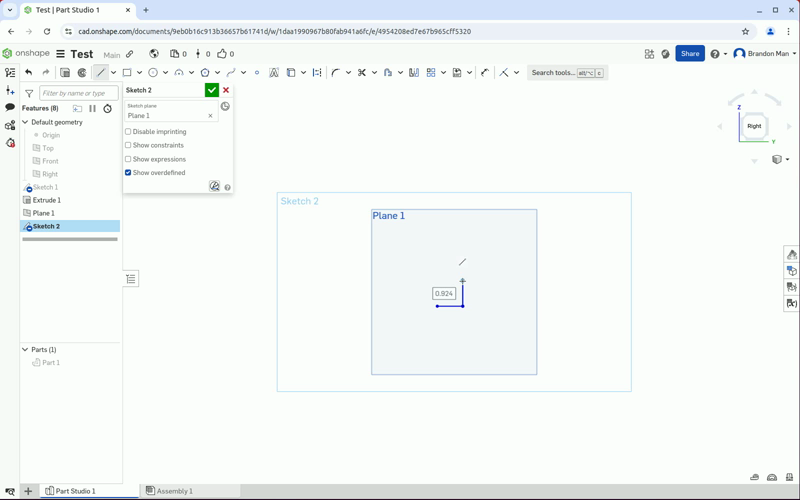
scroll(-6)
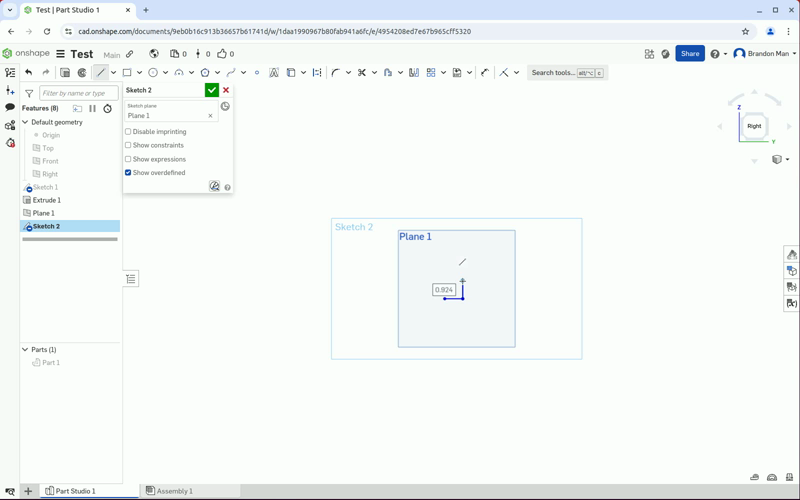
scroll(-6)
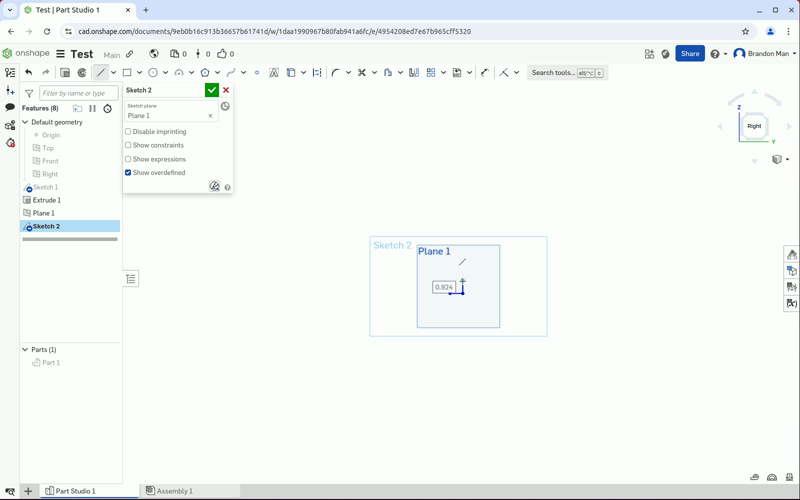
scroll(-6)
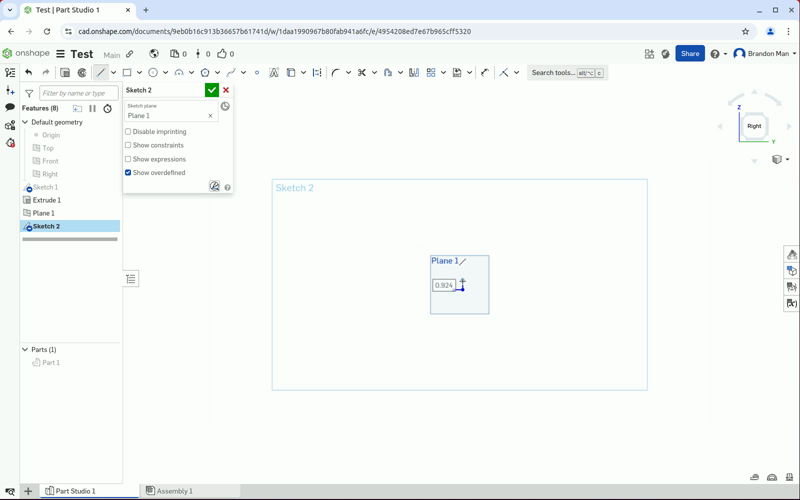
scroll(-6)
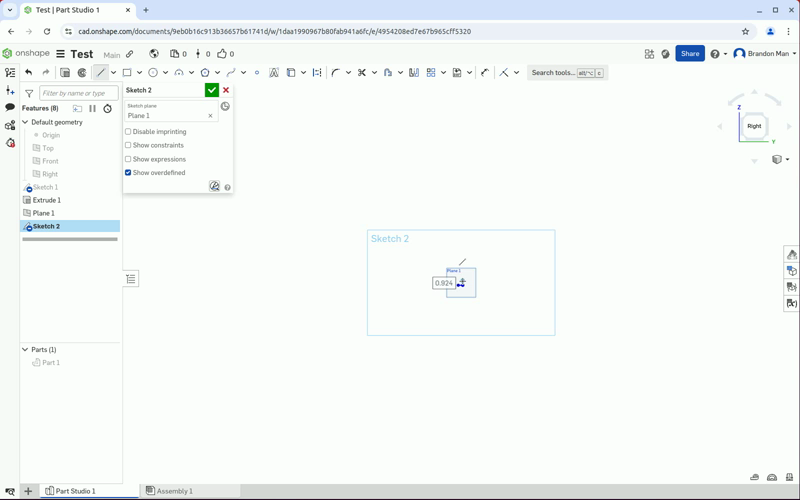
key_up(shift)
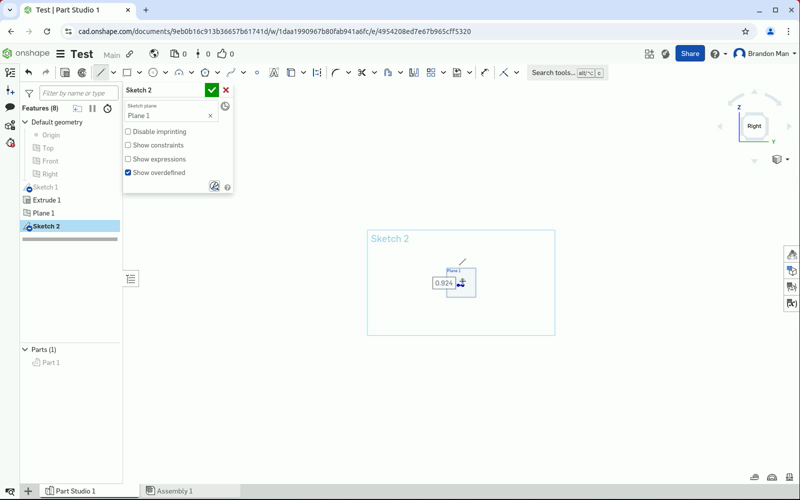
key_down(shift)
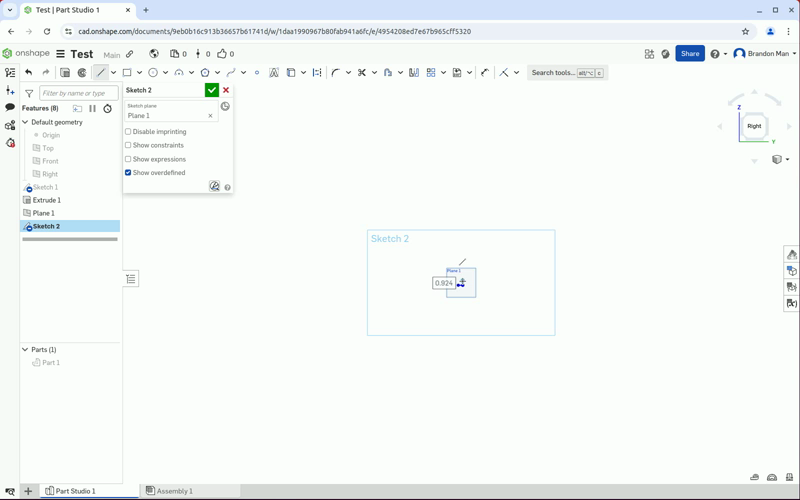
mouse_move(492, 280)
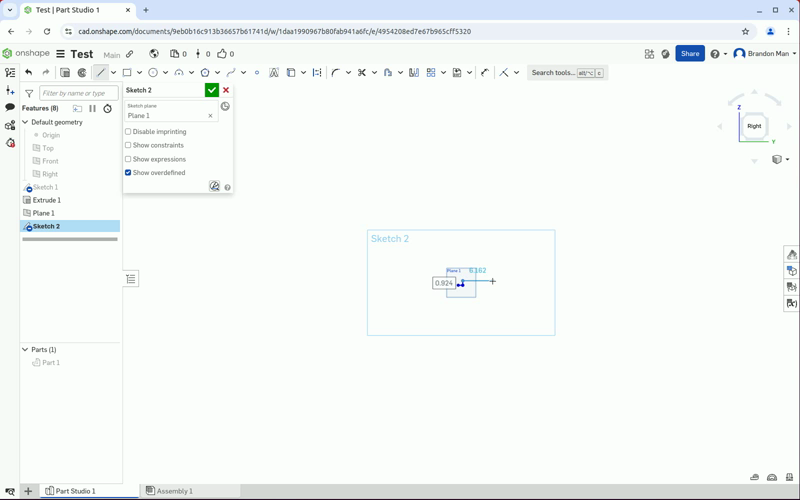
mouse_move(458, 280)
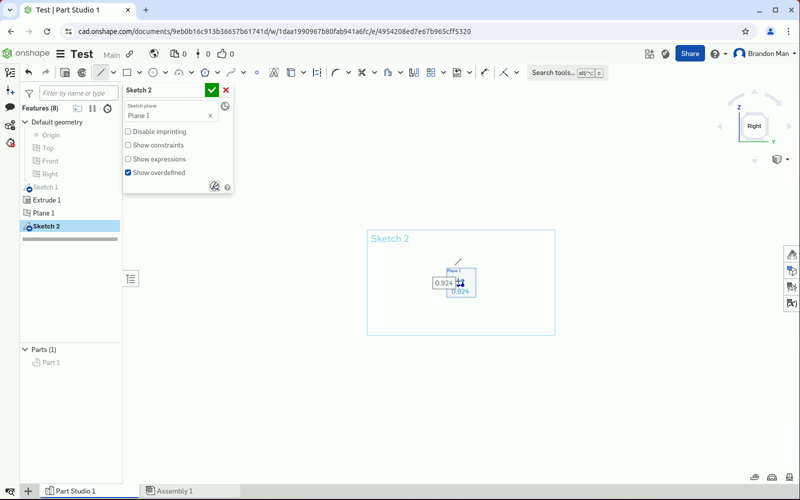
scroll(6)
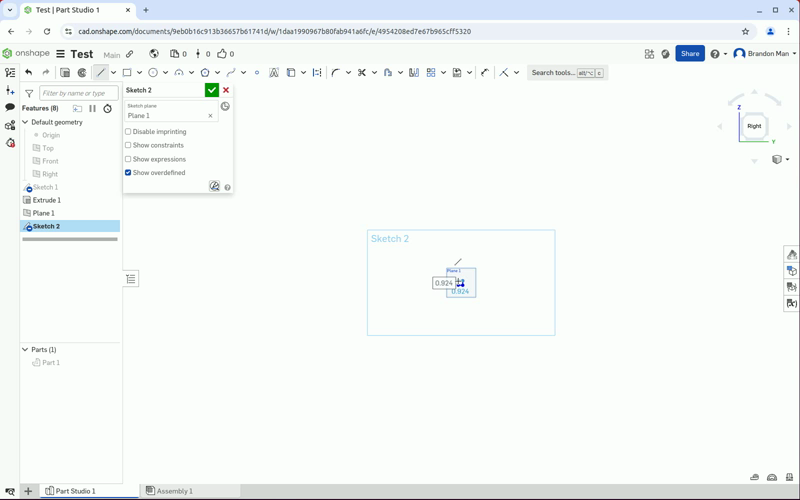
scroll(6)
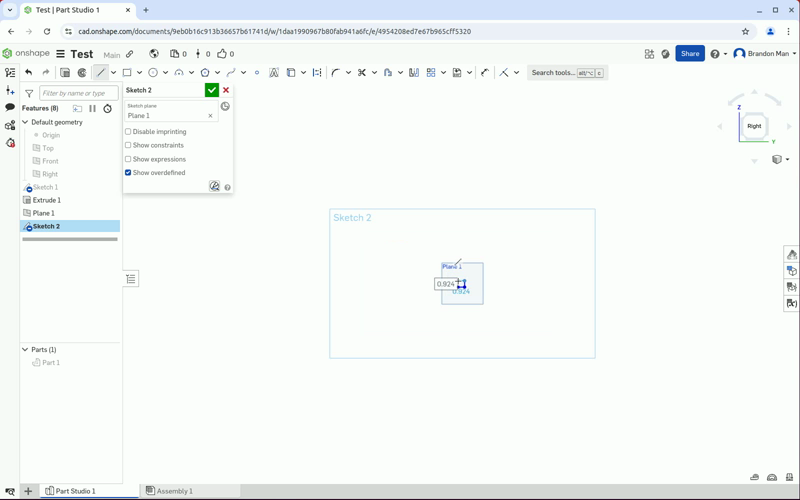
scroll(6)
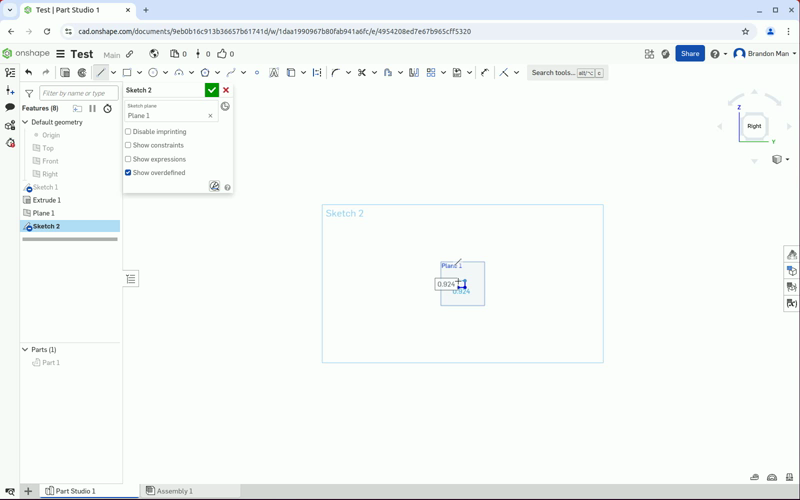
scroll(6)
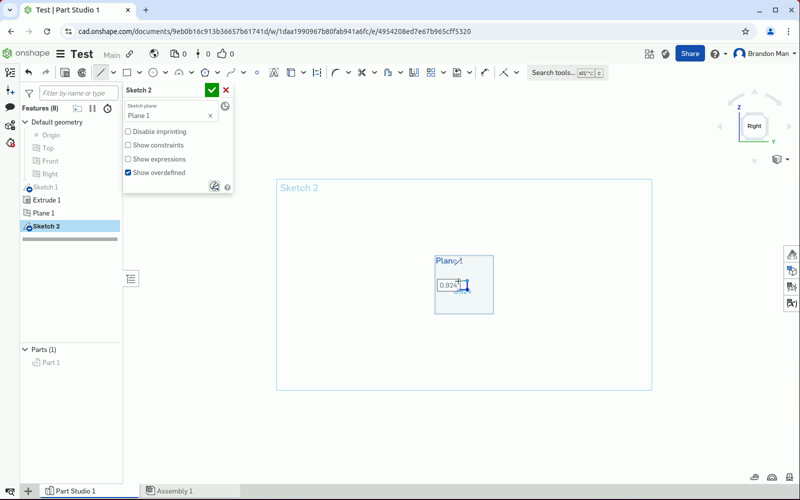
scroll(6)
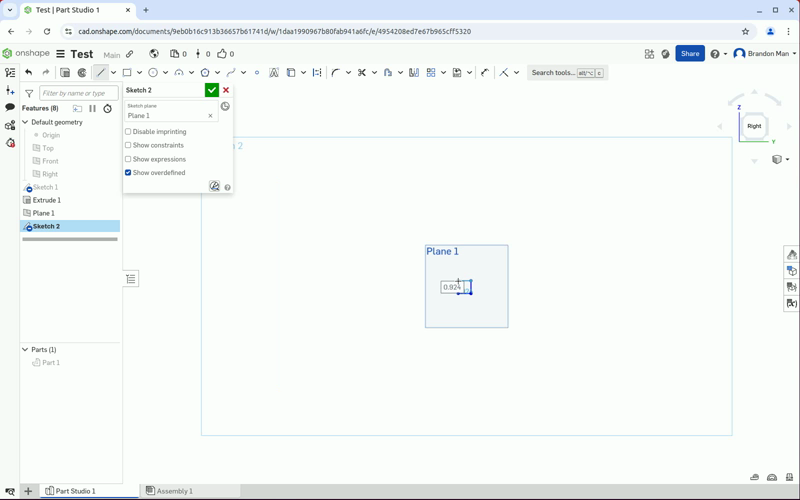
scroll(6)
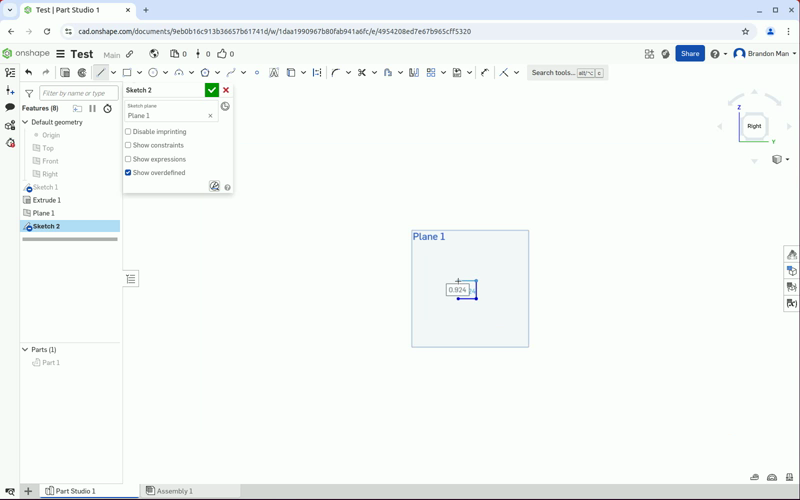
scroll(6)
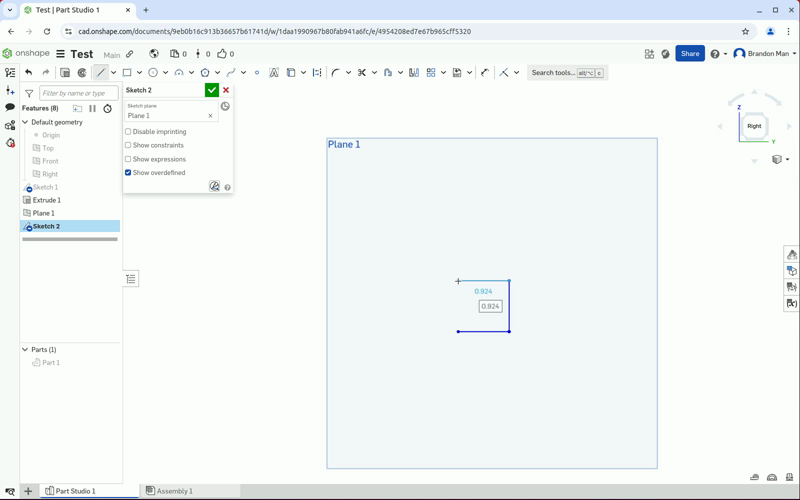
click(458, 280)
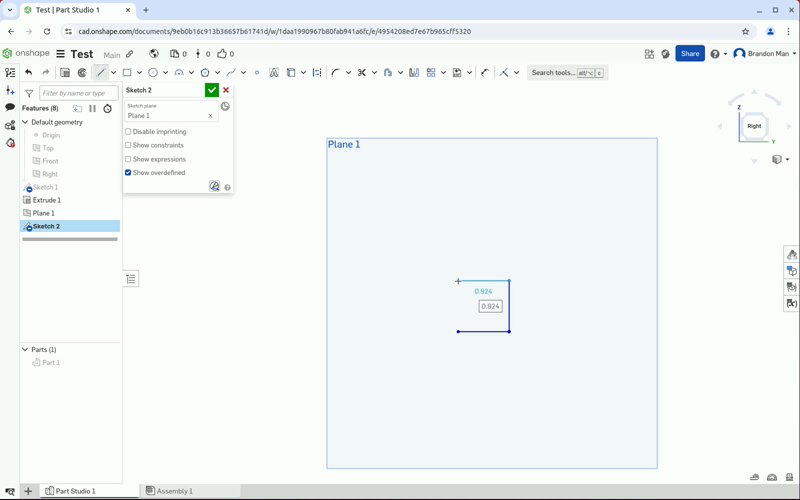
scroll(-6)
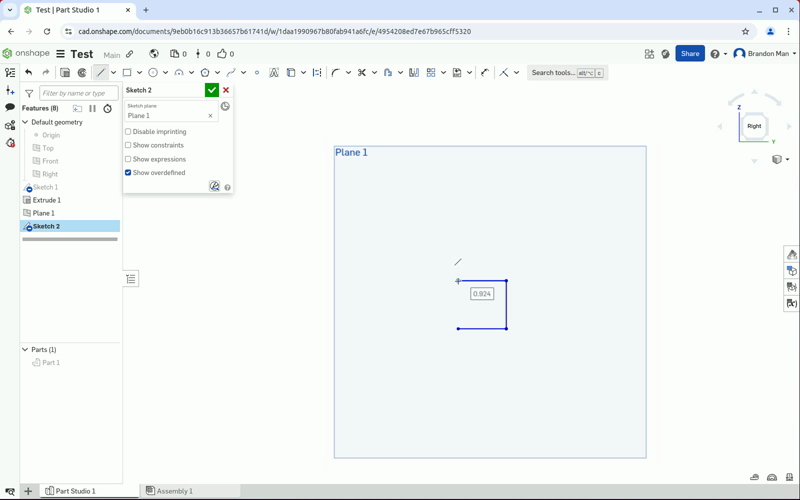
scroll(-6)
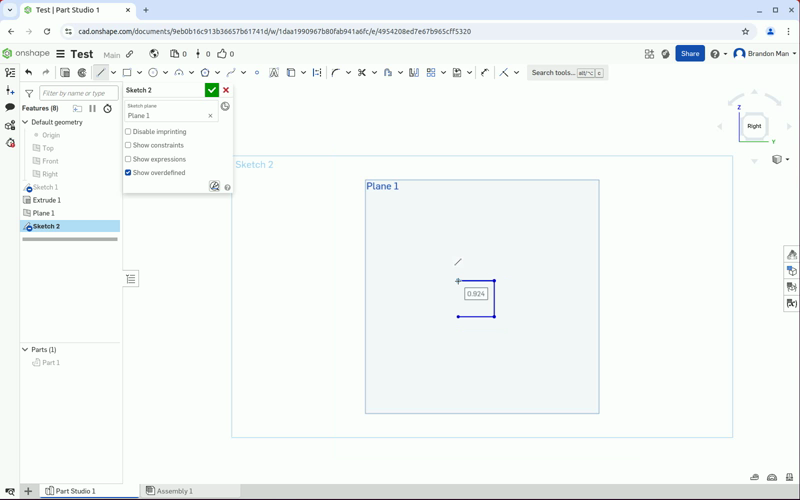
scroll(-6)
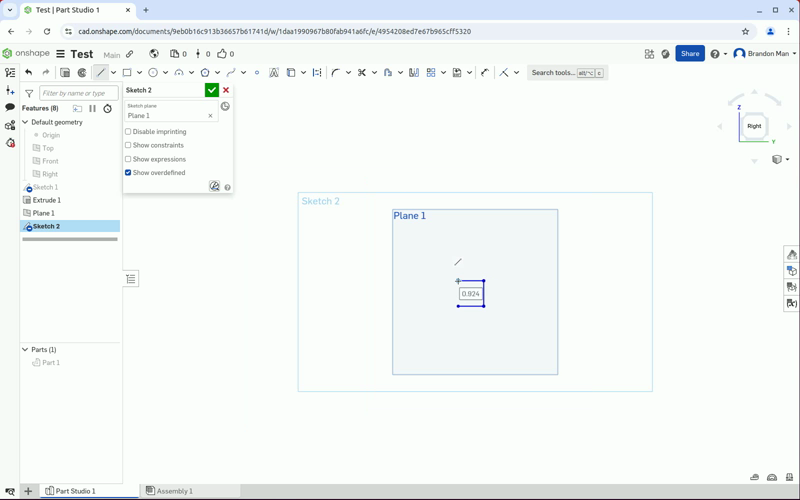
scroll(-6)
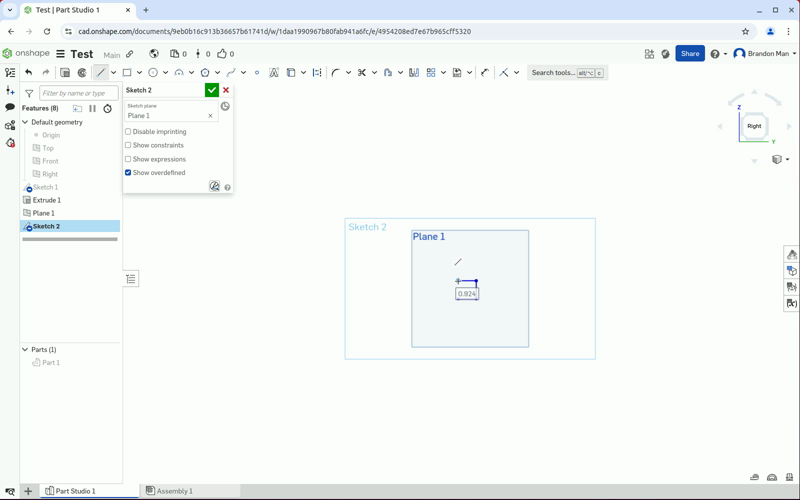
scroll(-6)
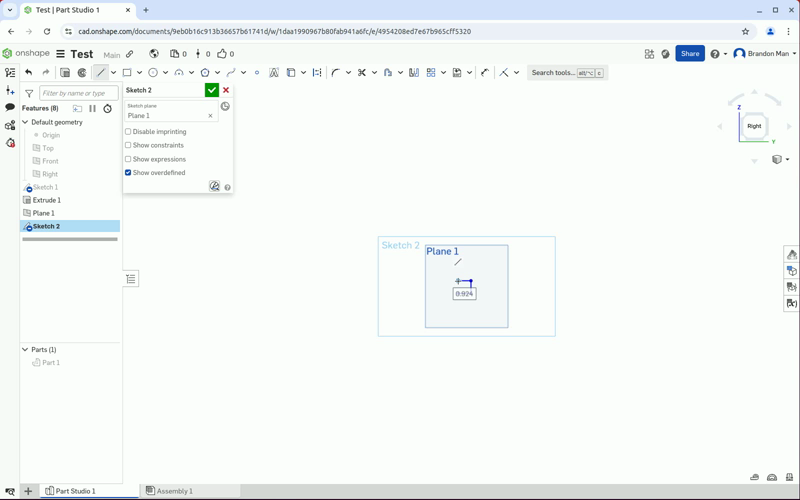
scroll(-6)
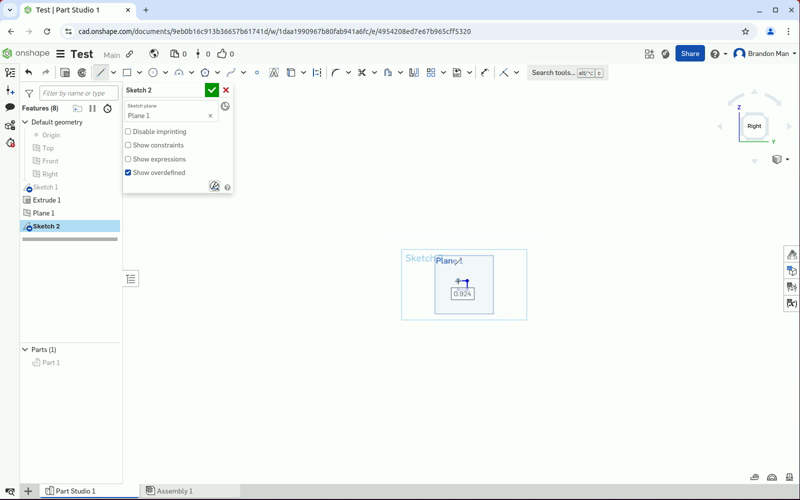
scroll(-6)
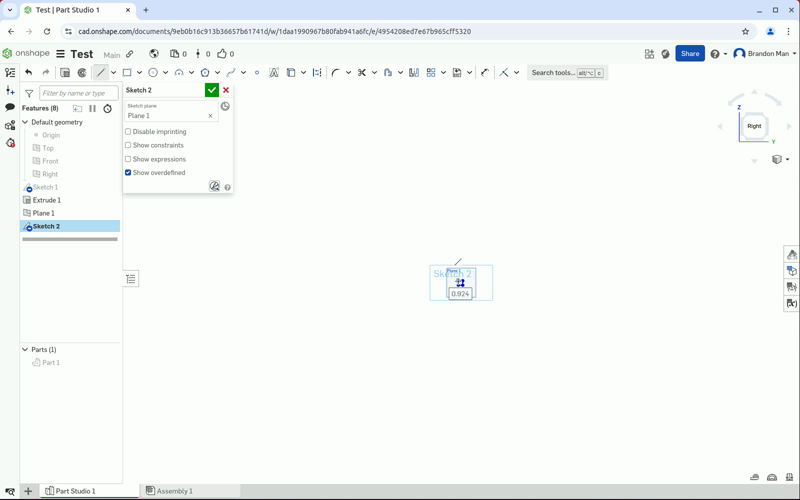
key_up(shift)
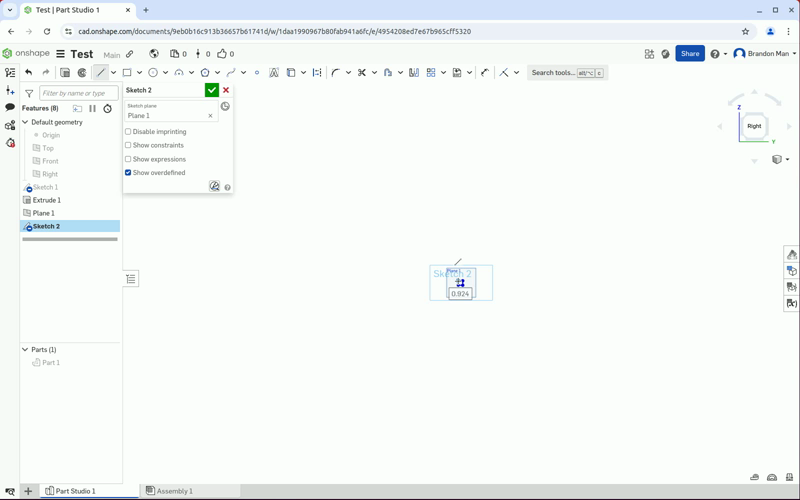
mouse_move(488, 280)
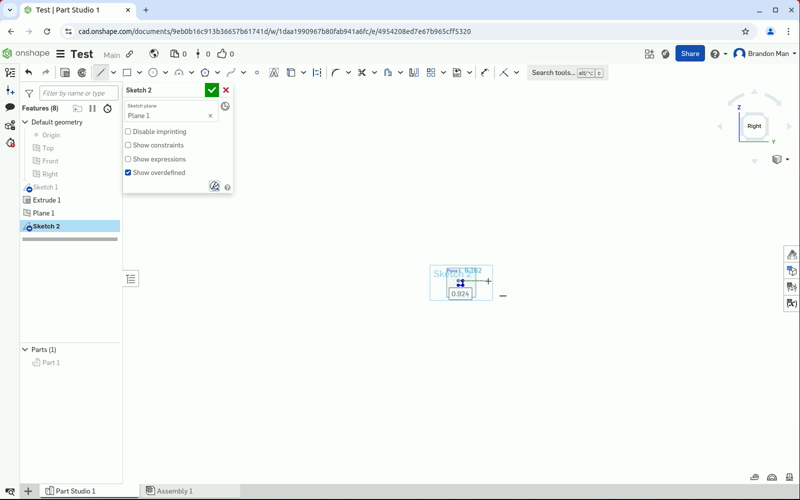
key_down(shift)
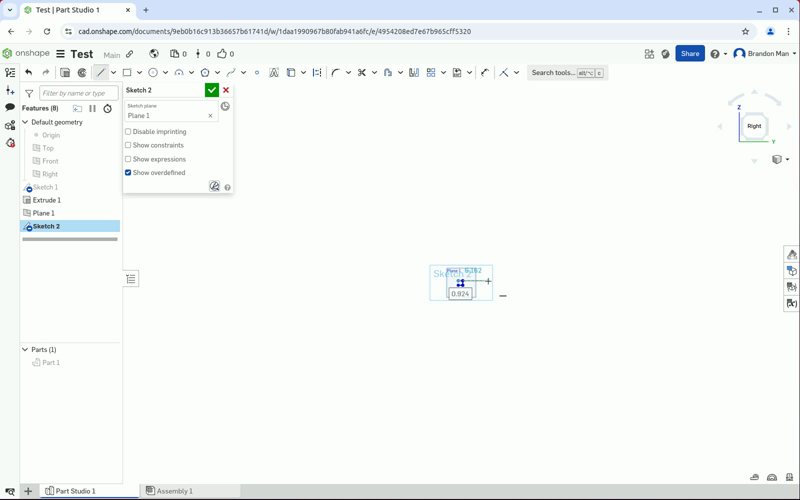
mouse_move(458, 285)
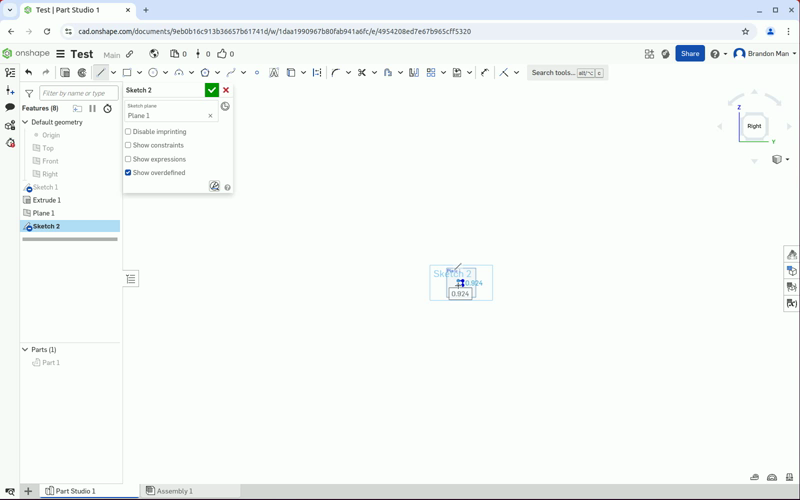
scroll(6)
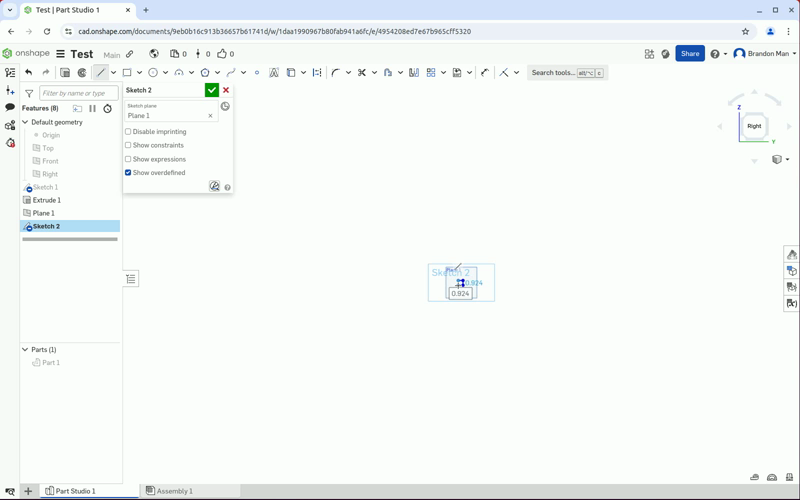
scroll(6)
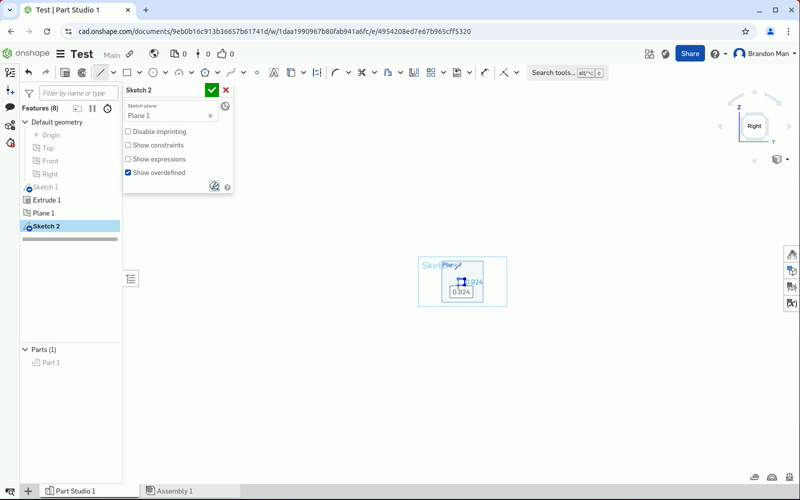
scroll(6)
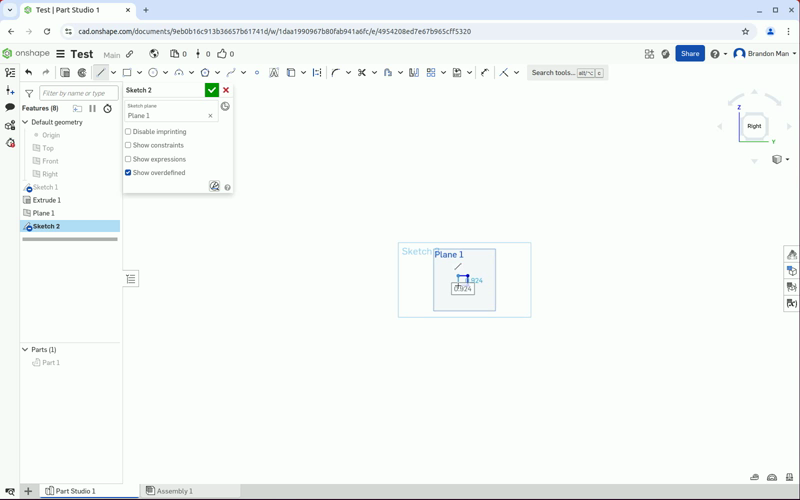
scroll(6)
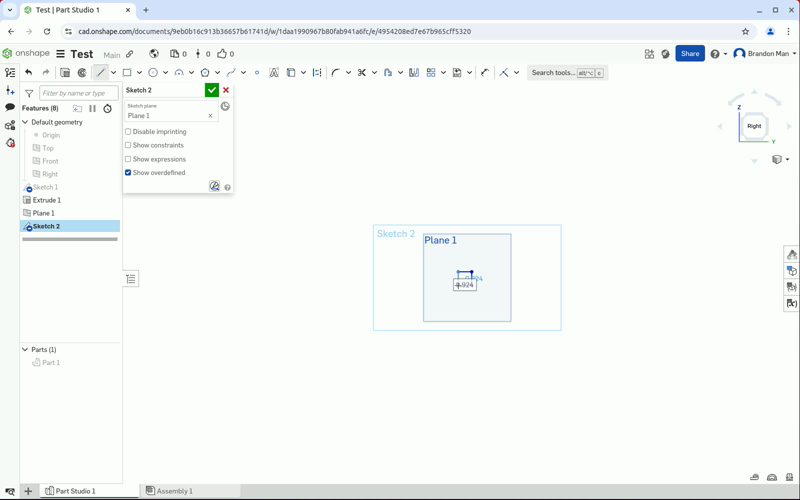
scroll(6)
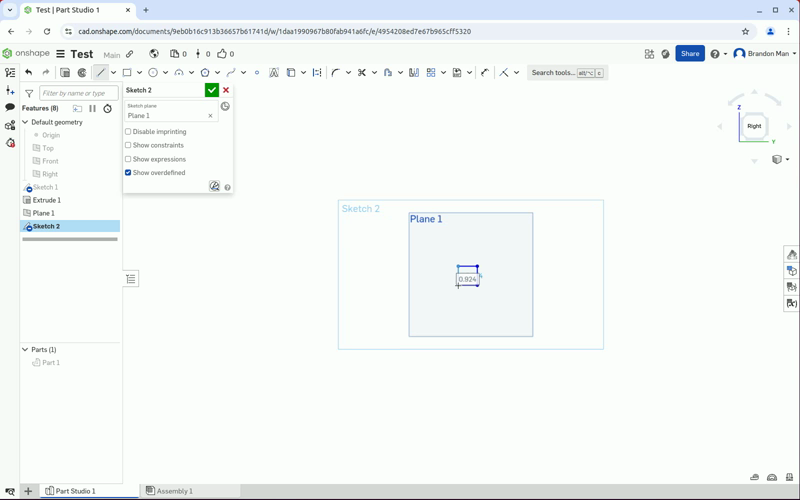
scroll(6)
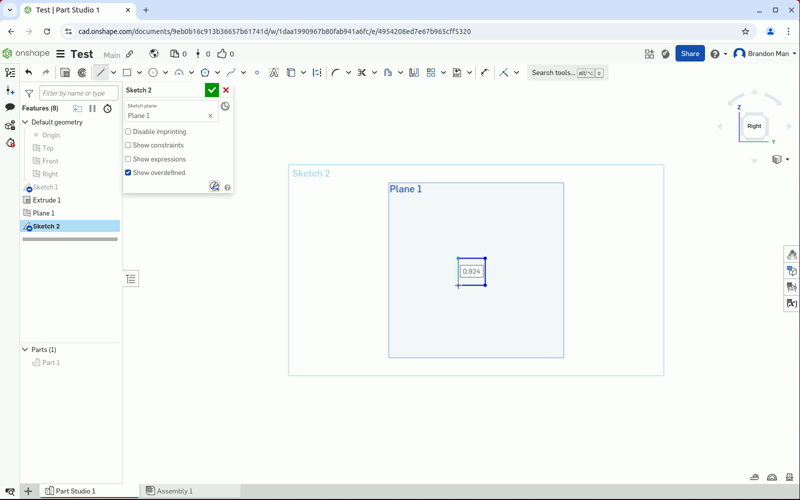
scroll(6)
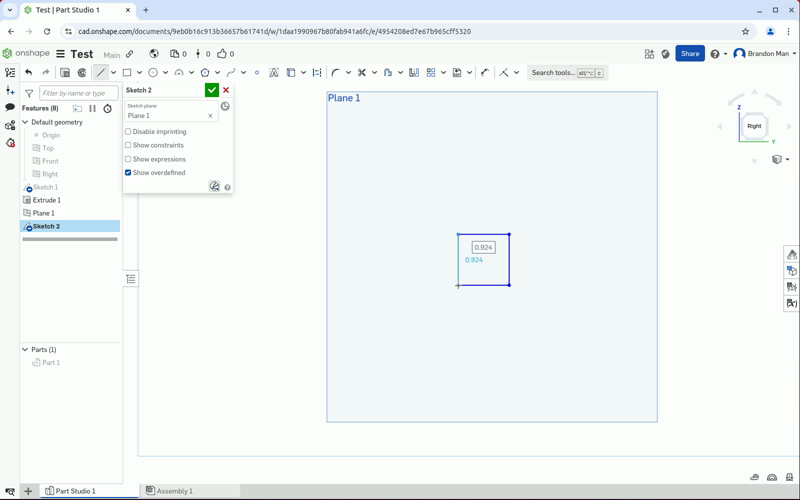
key_up(shift)
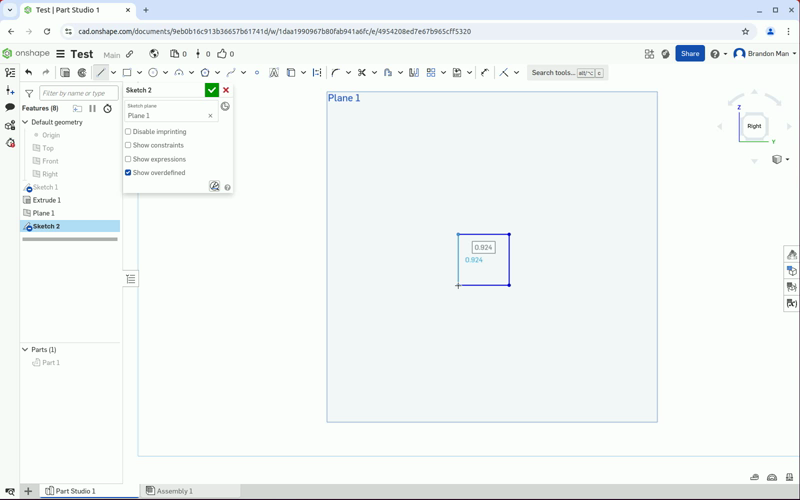
click(458, 285)
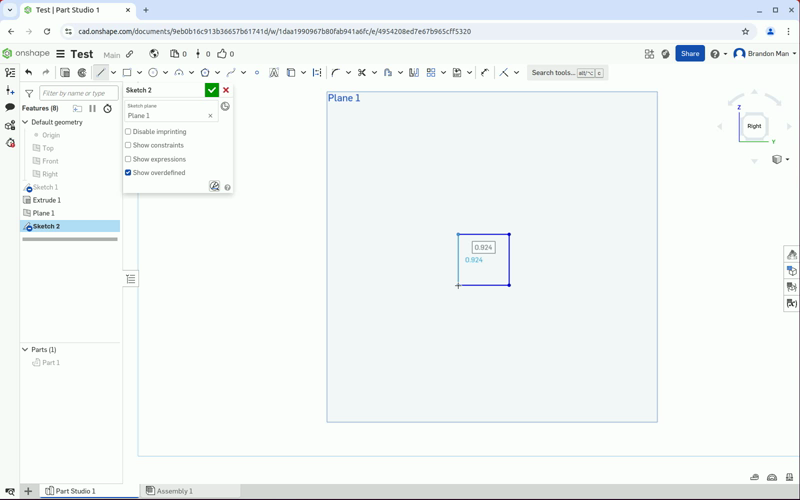
scroll(-6)
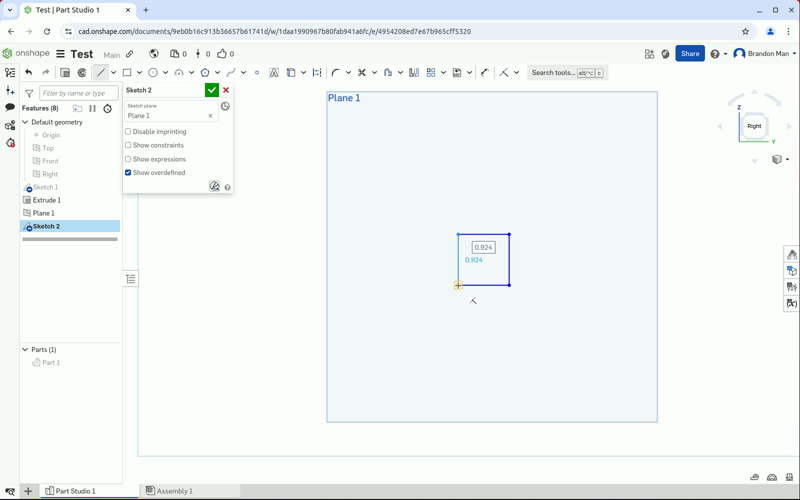
scroll(-6)
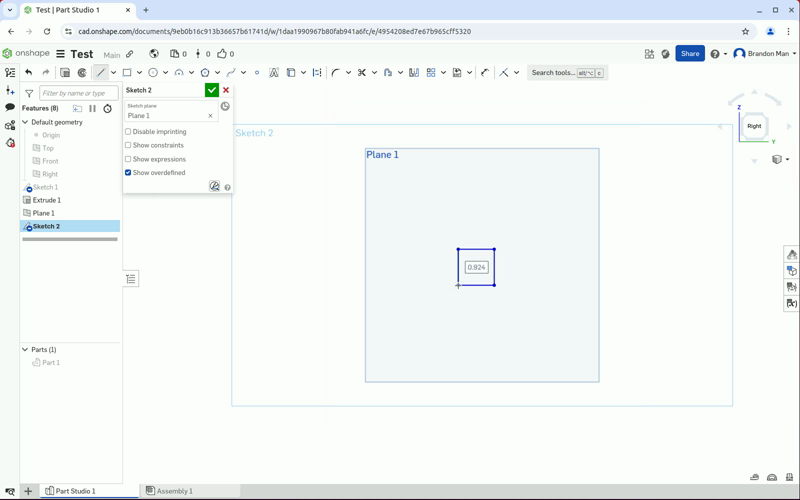
scroll(-6)
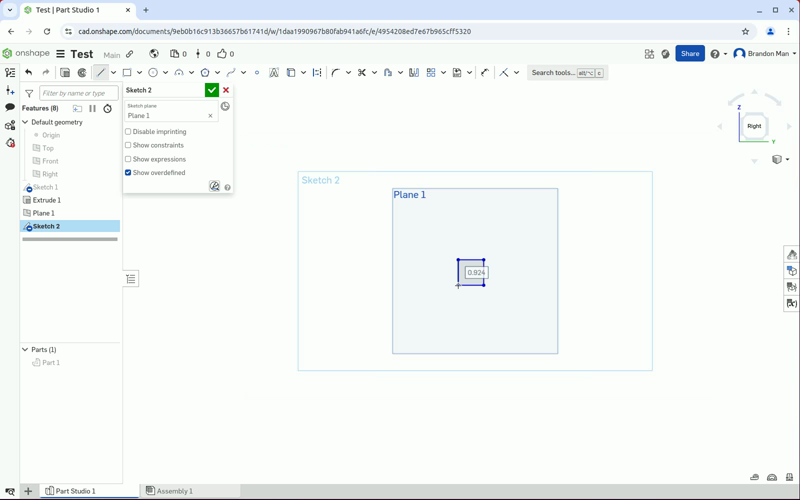
scroll(-6)
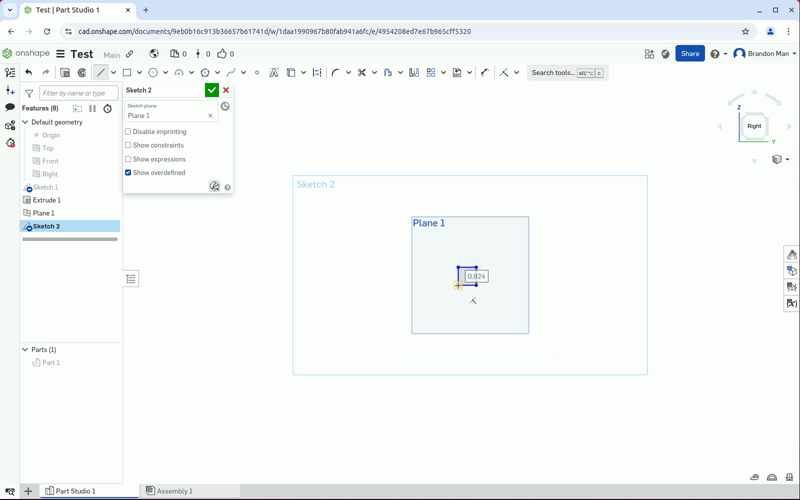
scroll(-6)
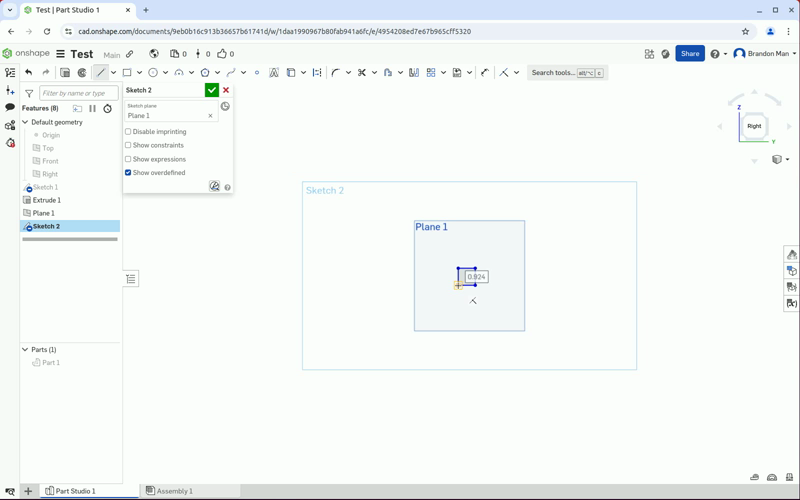
scroll(-6)
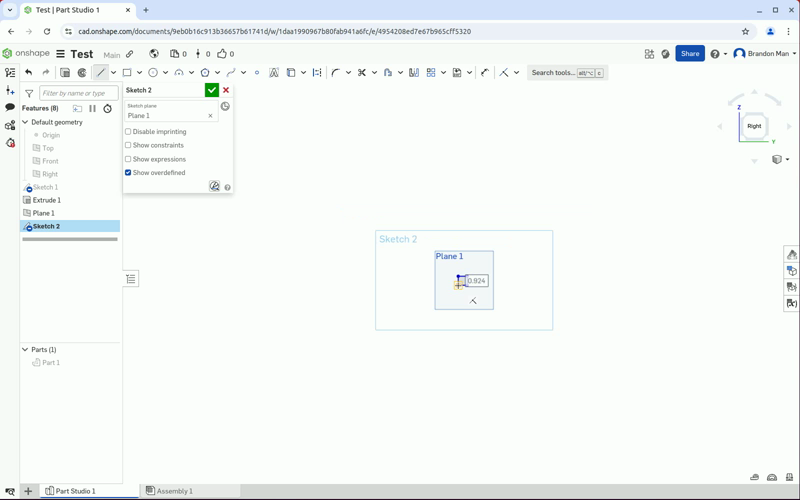
scroll(-6)
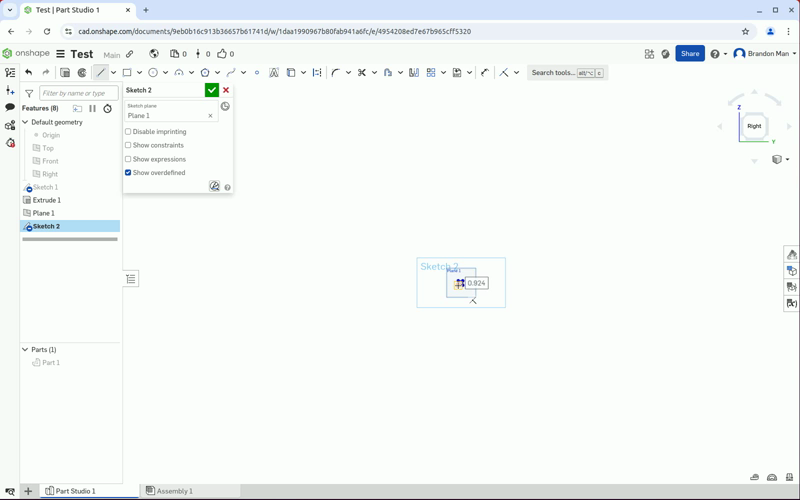
key(esc)
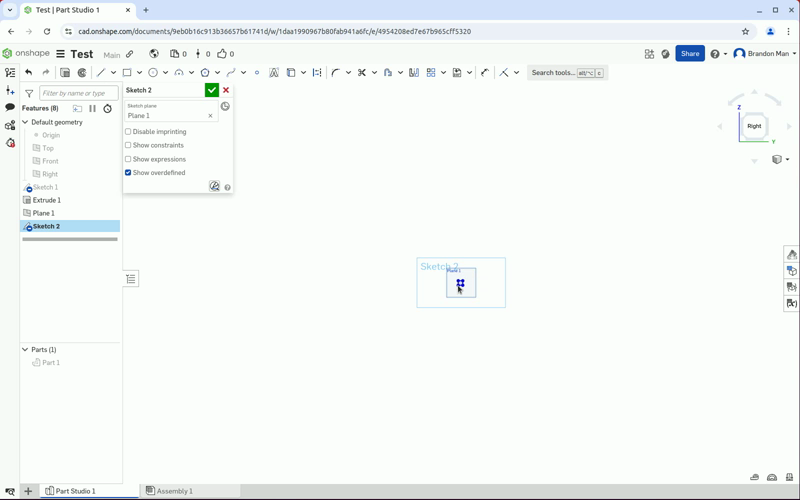
key(l)
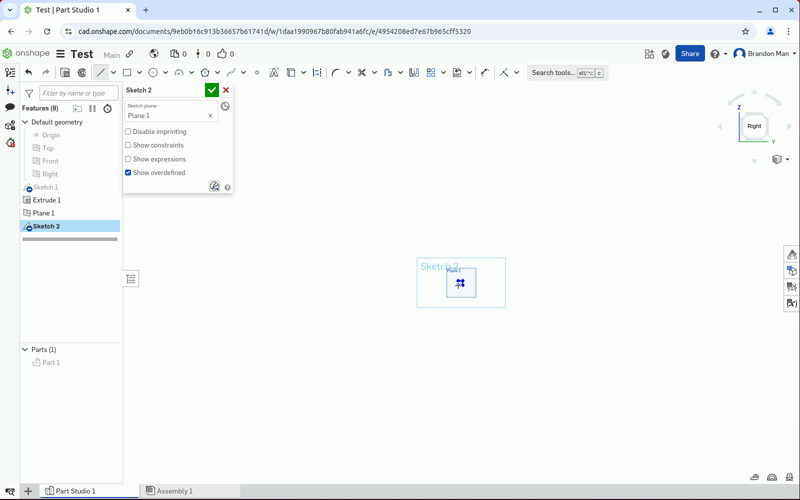
key_down(shift)
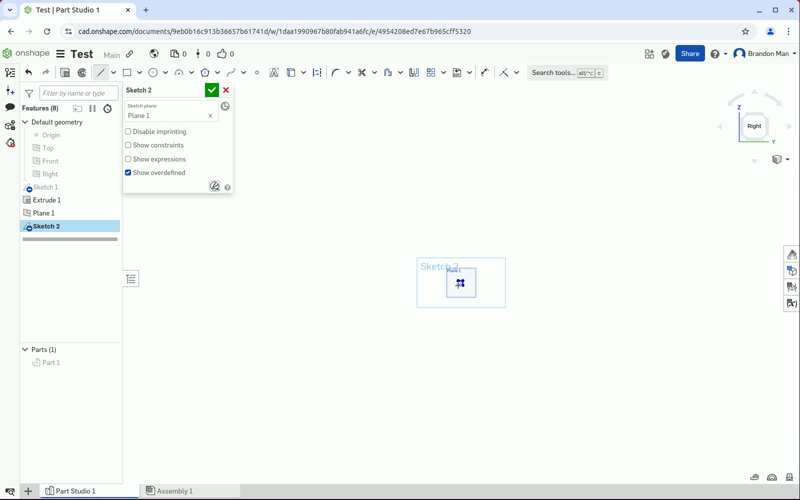
mouse_move(458, 285)
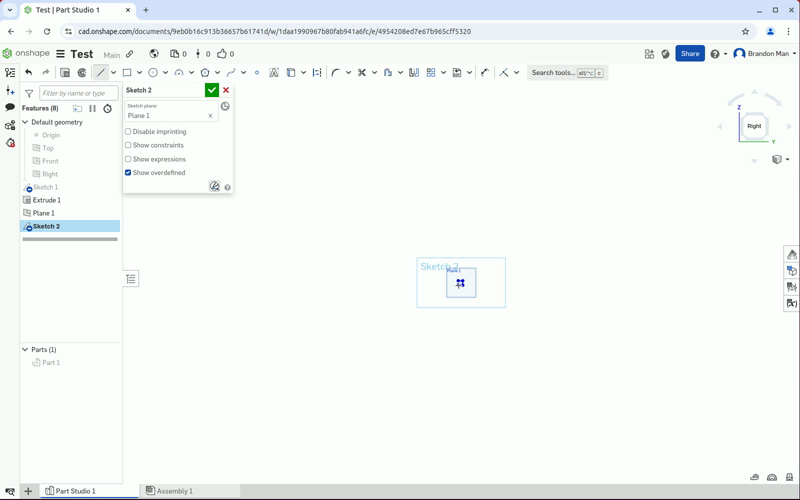
scroll(6)
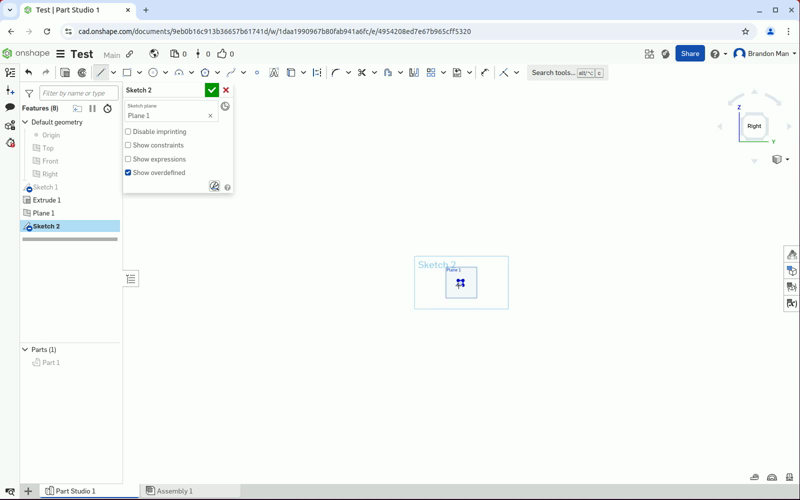
scroll(6)
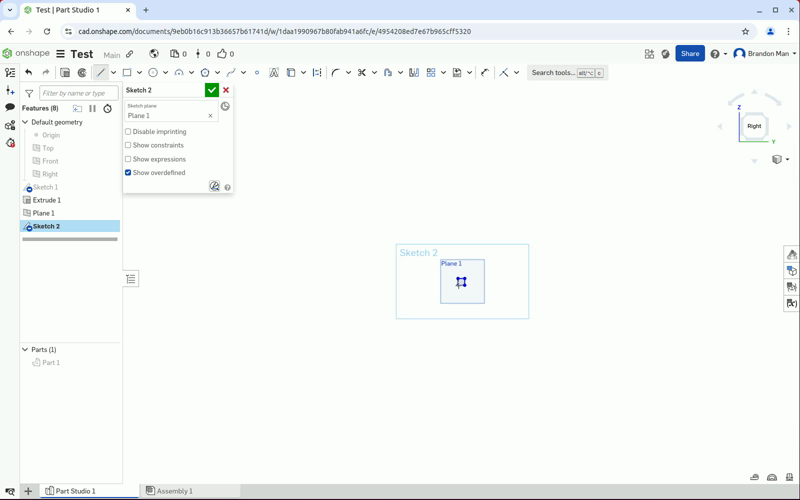
scroll(6)
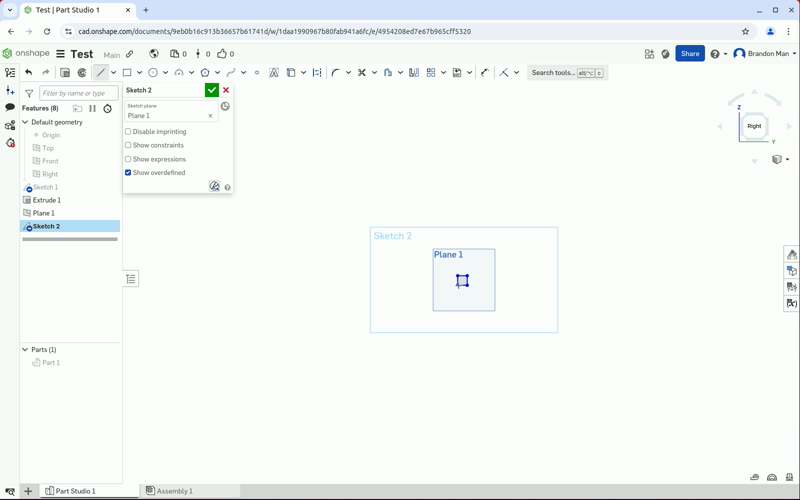
scroll(6)
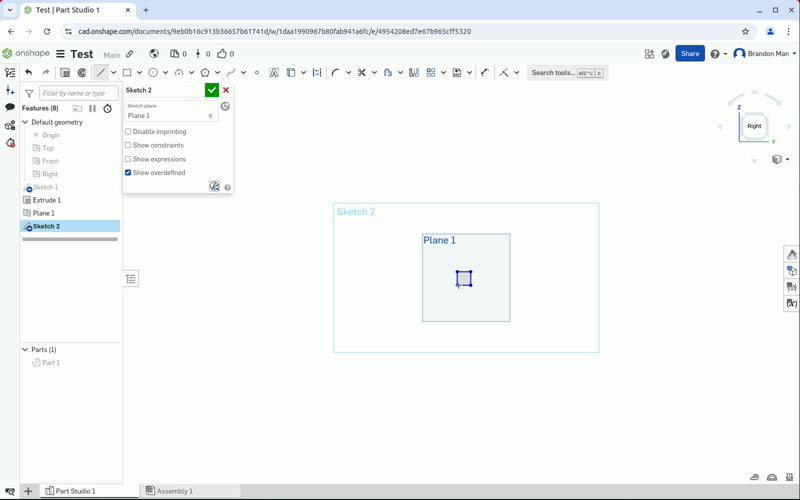
scroll(6)
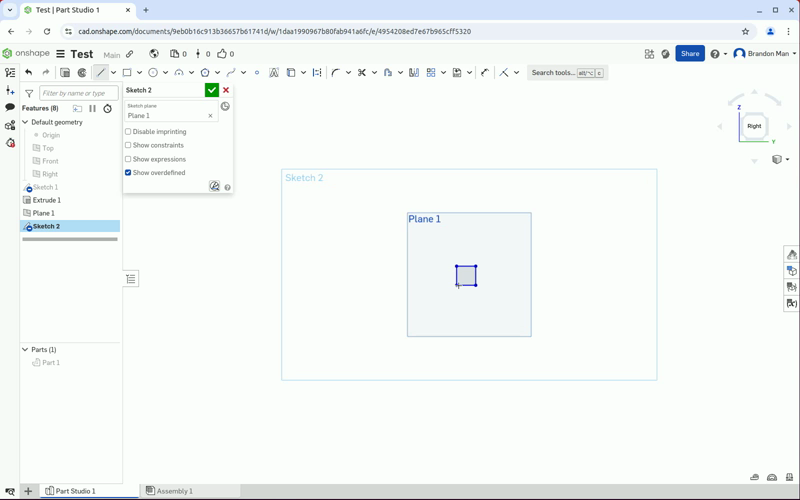
scroll(6)
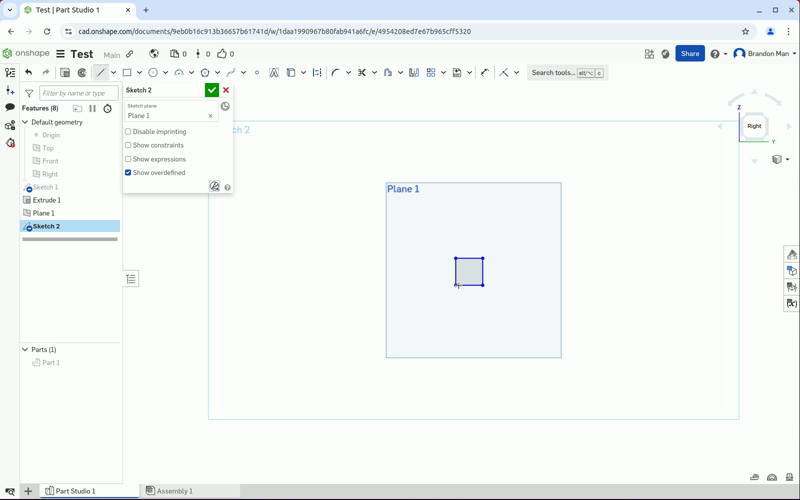
scroll(6)
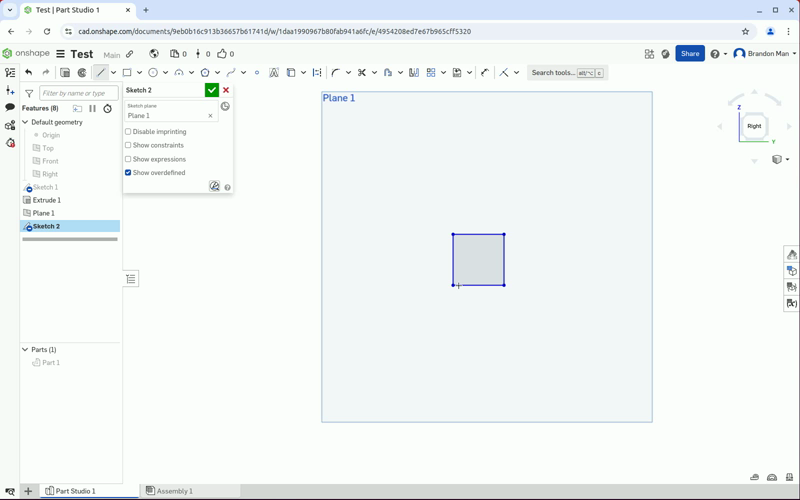
click(458, 285)
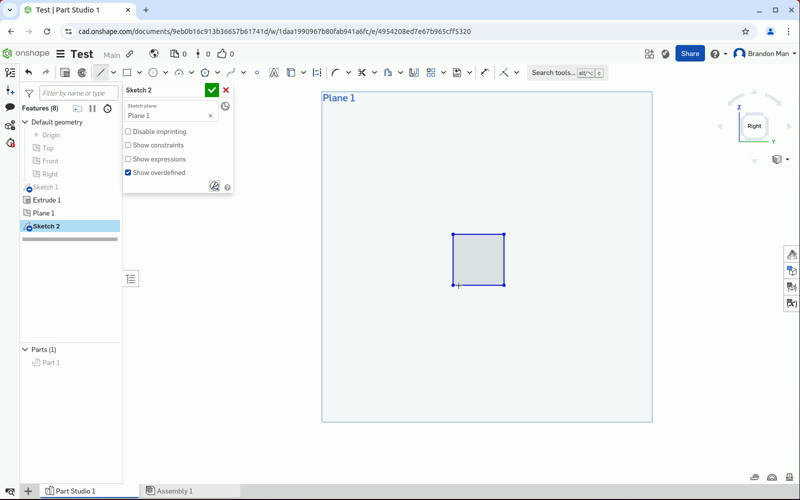
scroll(-6)
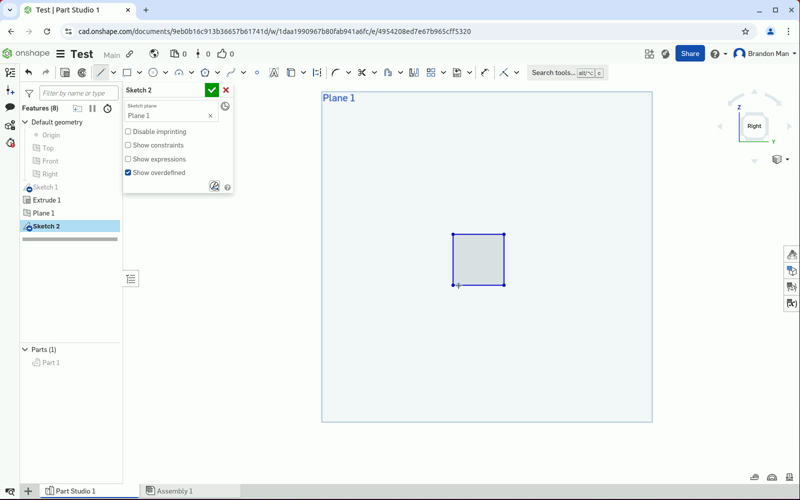
scroll(-6)
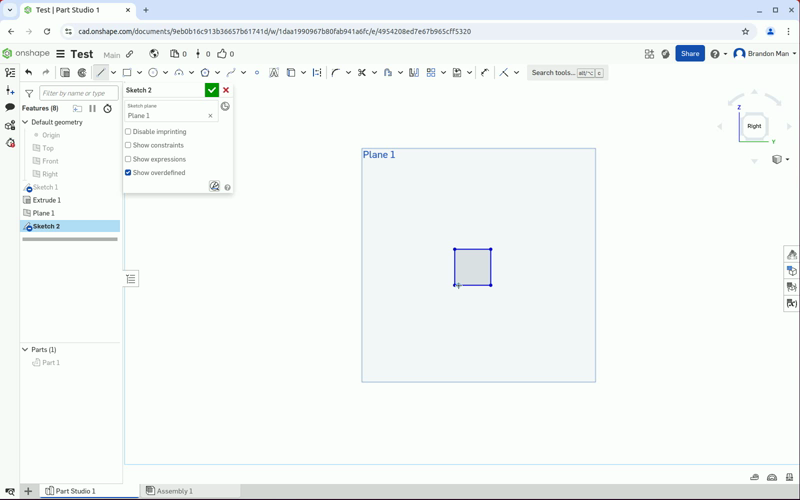
scroll(-6)
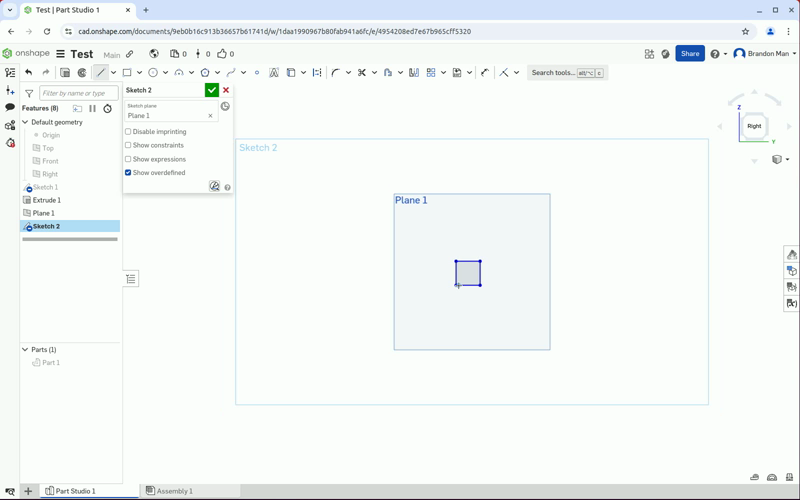
scroll(-6)
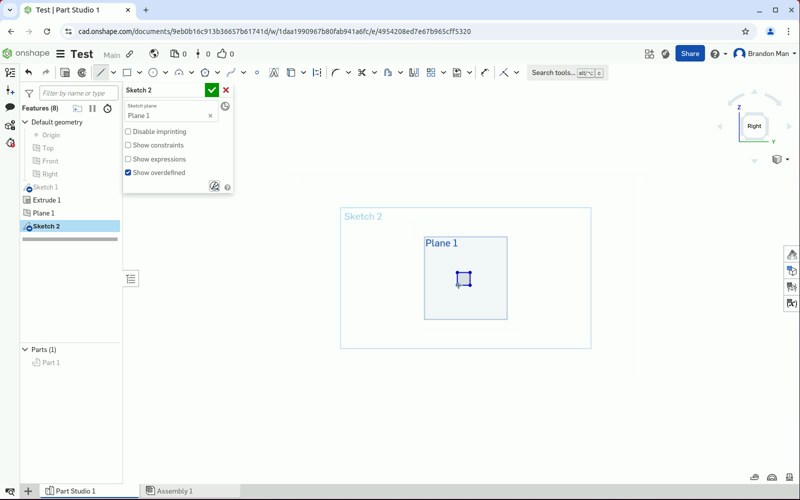
scroll(-6)
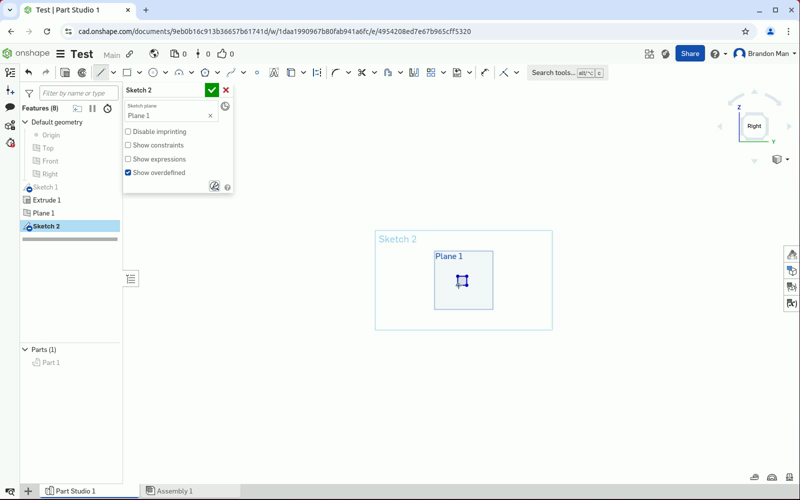
scroll(-6)
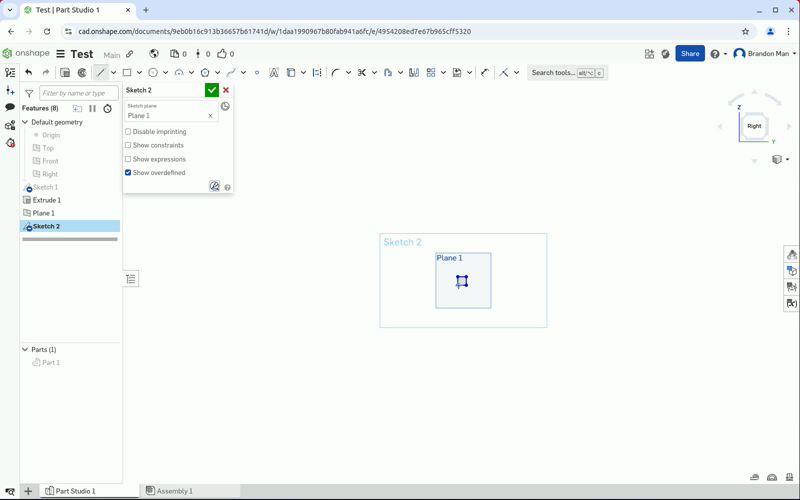
scroll(-6)
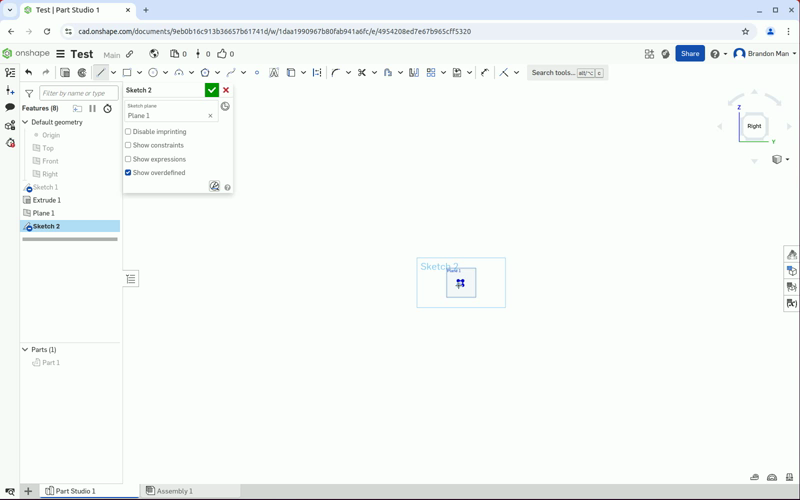
key_up(shift)
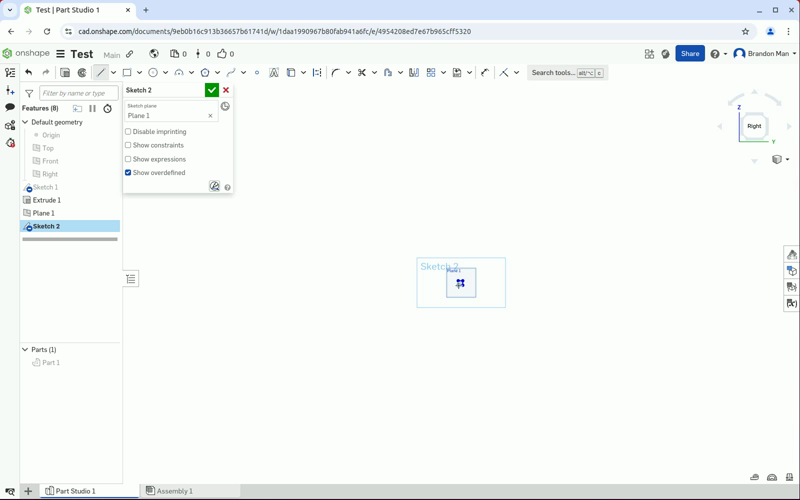
key_down(shift)
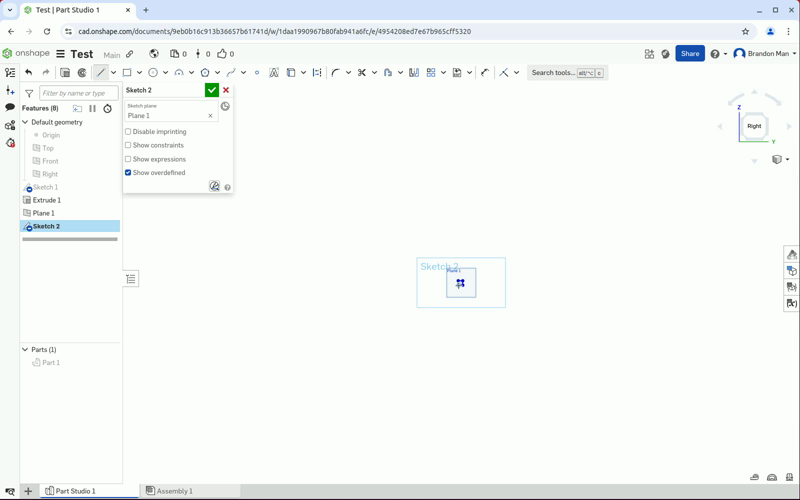
mouse_move(488, 285)
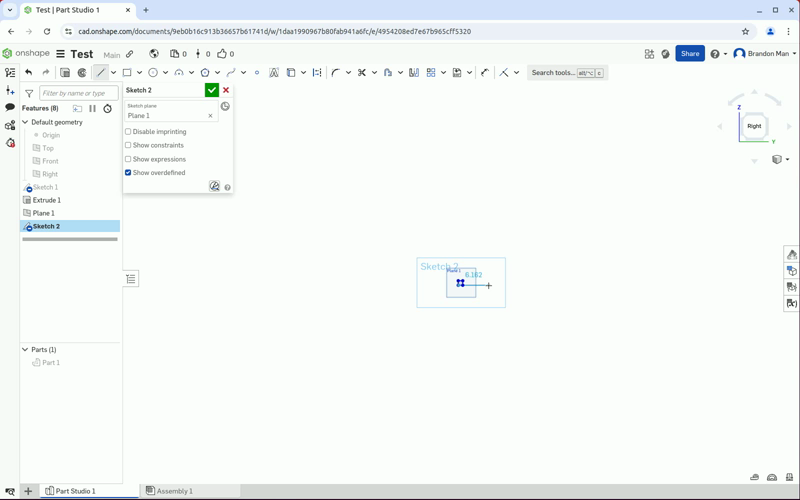
mouse_move(462, 285)
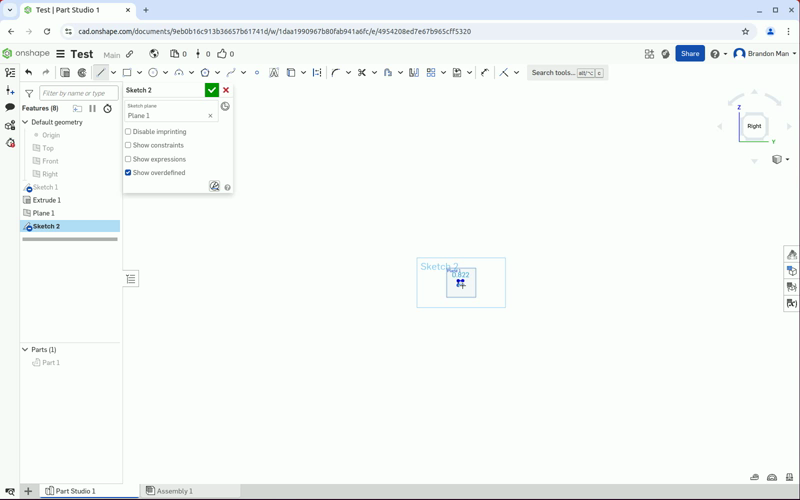
scroll(6)
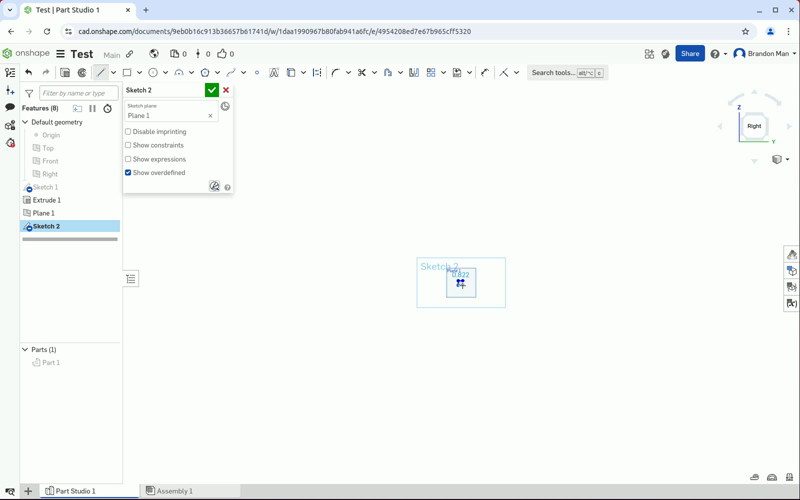
scroll(6)
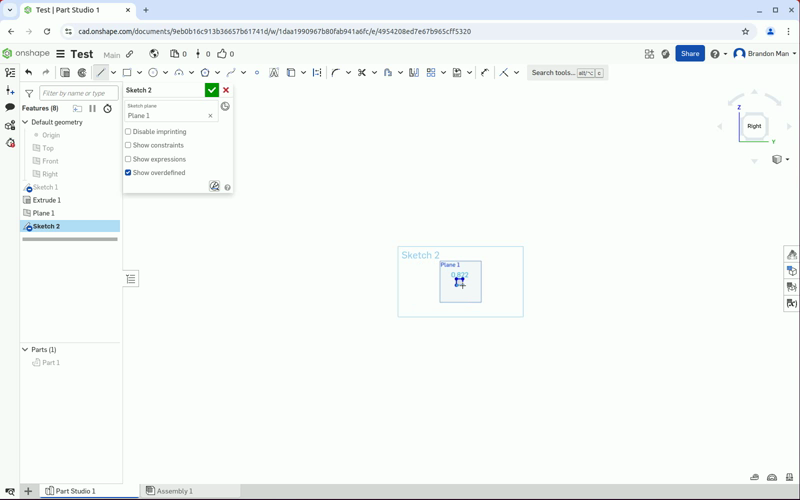
scroll(6)
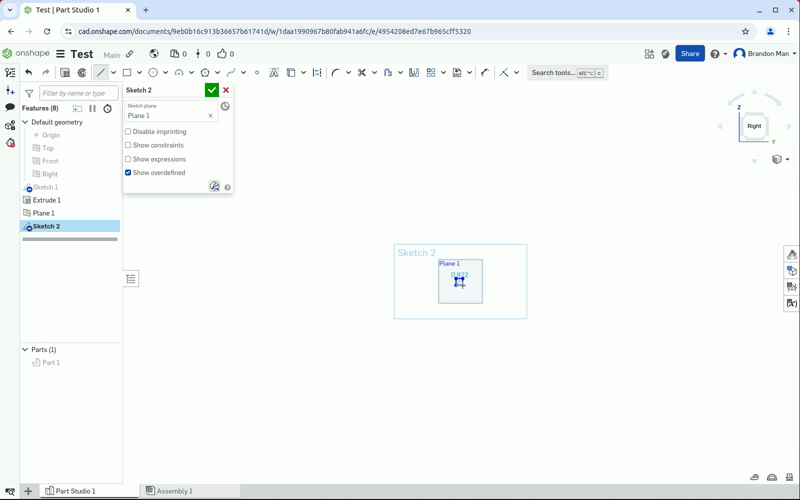
scroll(6)
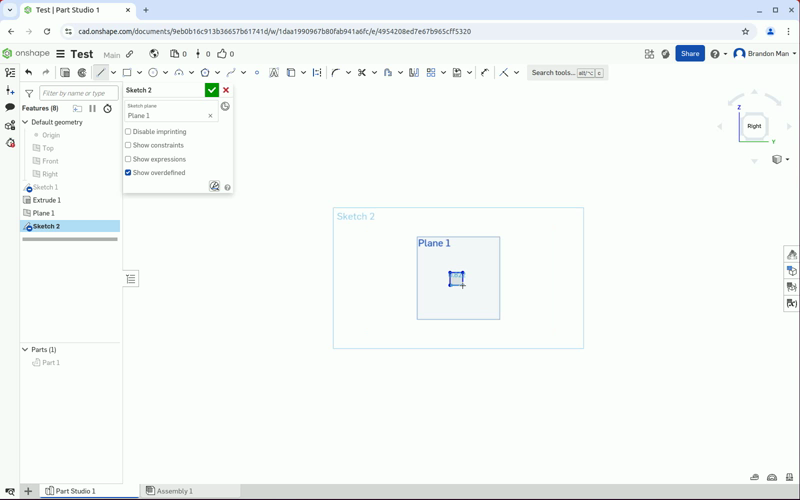
scroll(6)
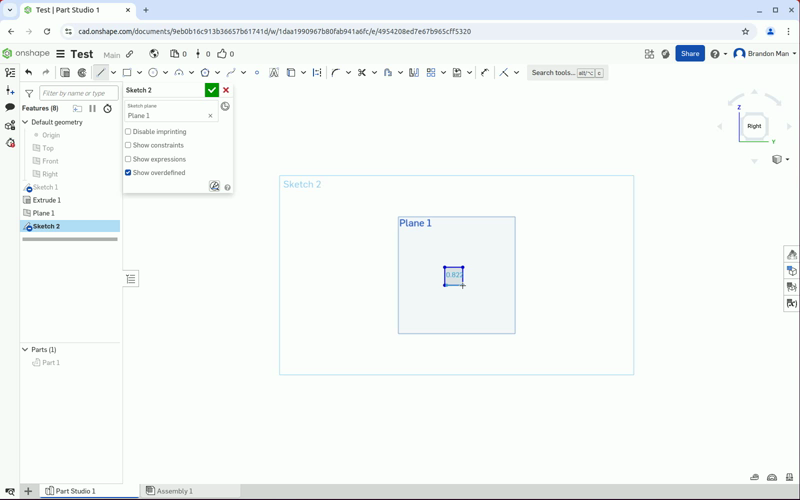
scroll(6)
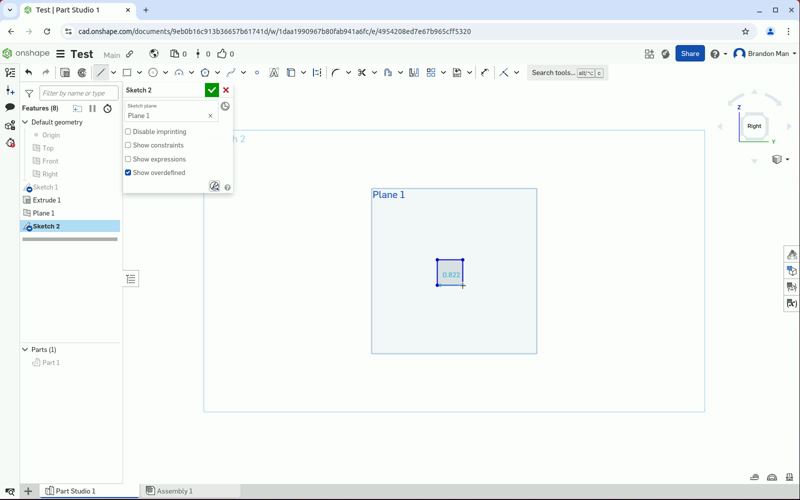
scroll(6)
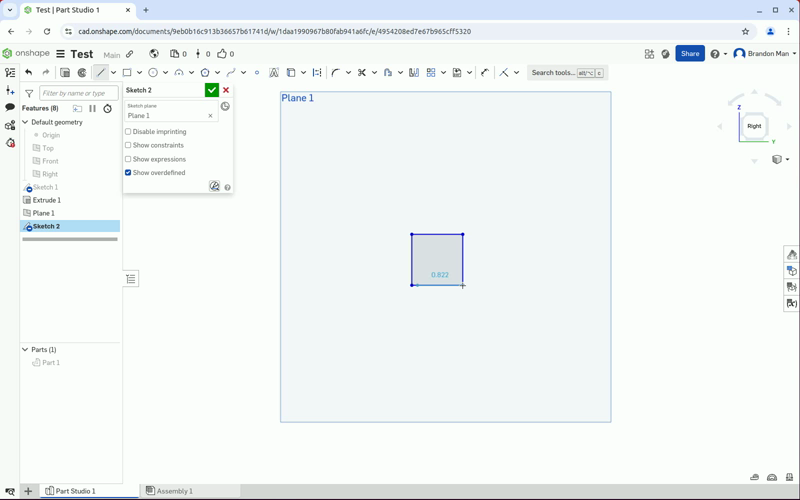
click(462, 285)
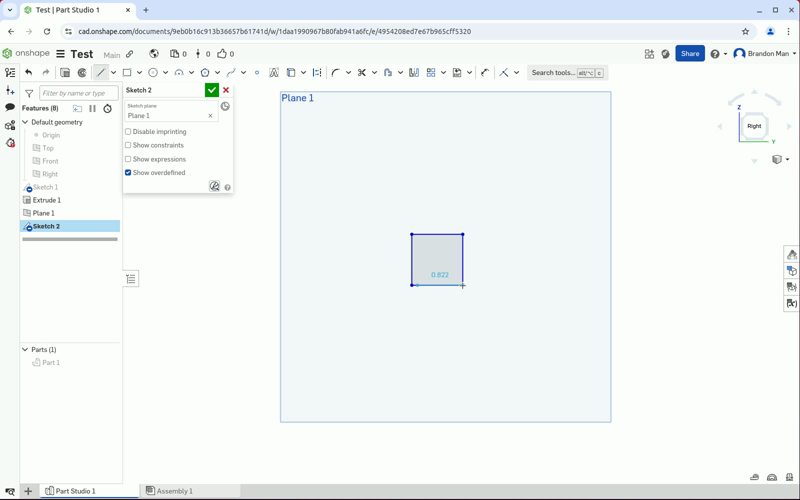
scroll(-6)
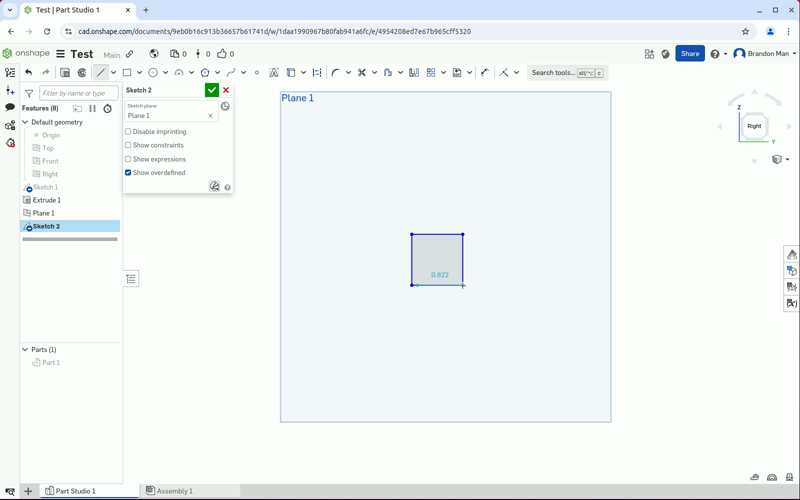
scroll(-6)
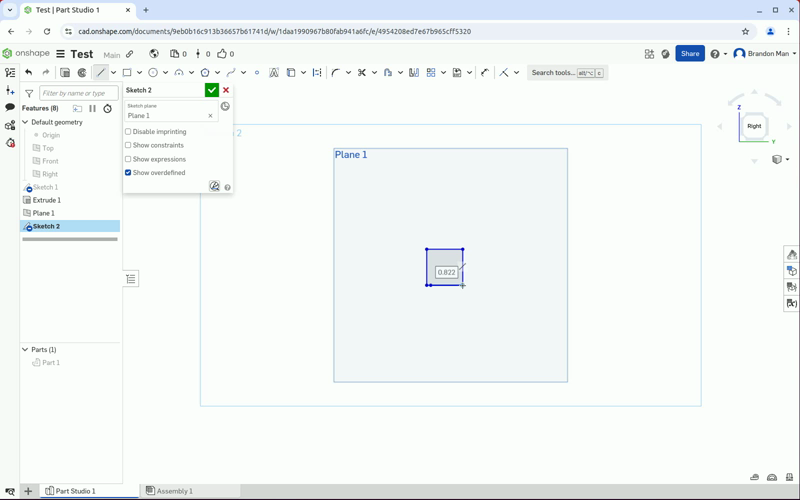
scroll(-6)
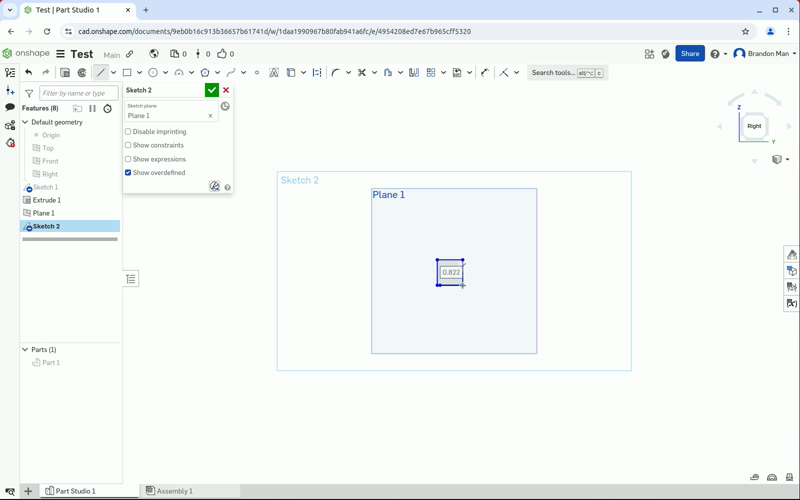
scroll(-6)
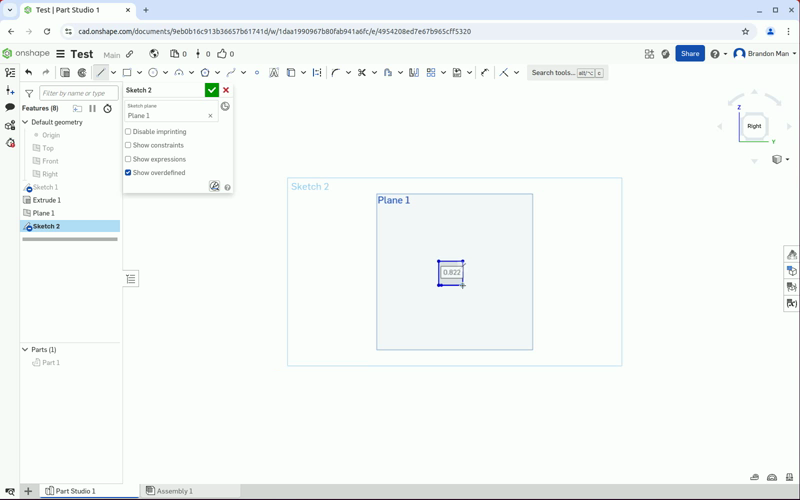
scroll(-6)
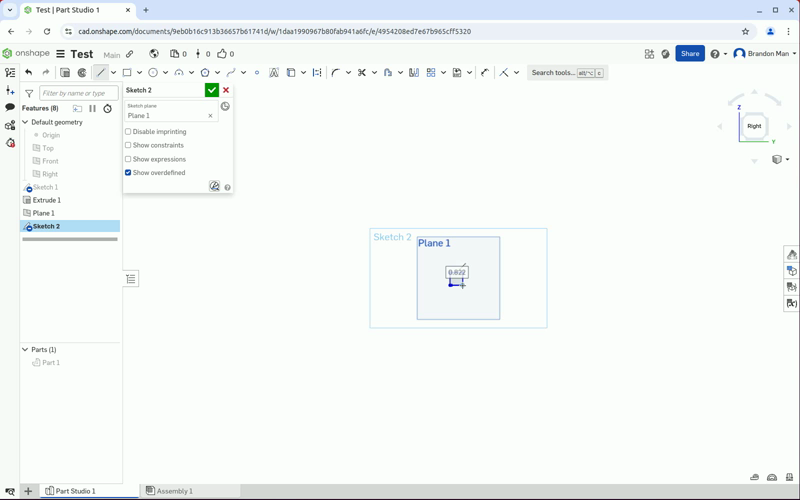
scroll(-6)
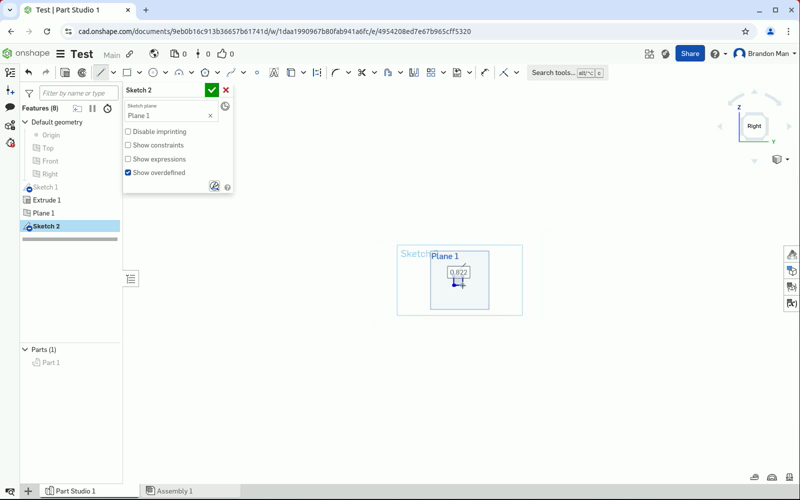
scroll(-6)
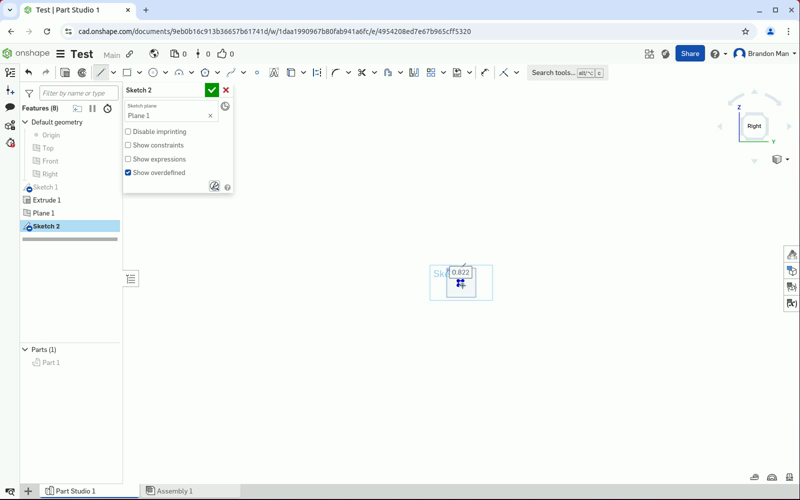
key_up(shift)
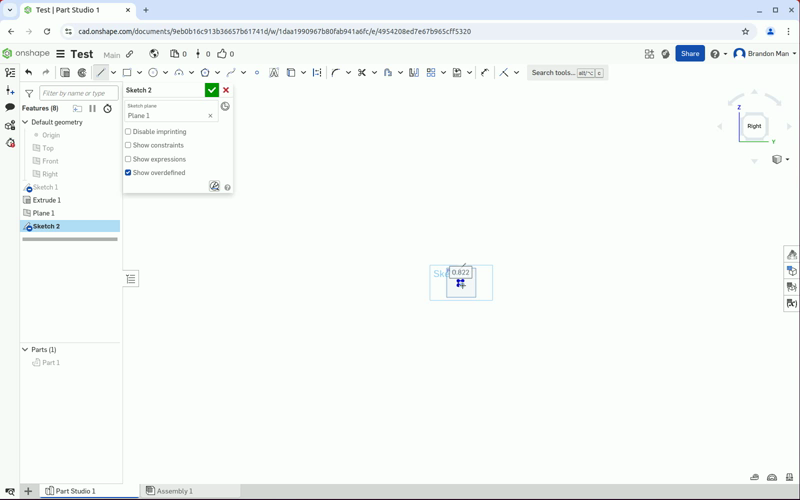
key_down(shift)
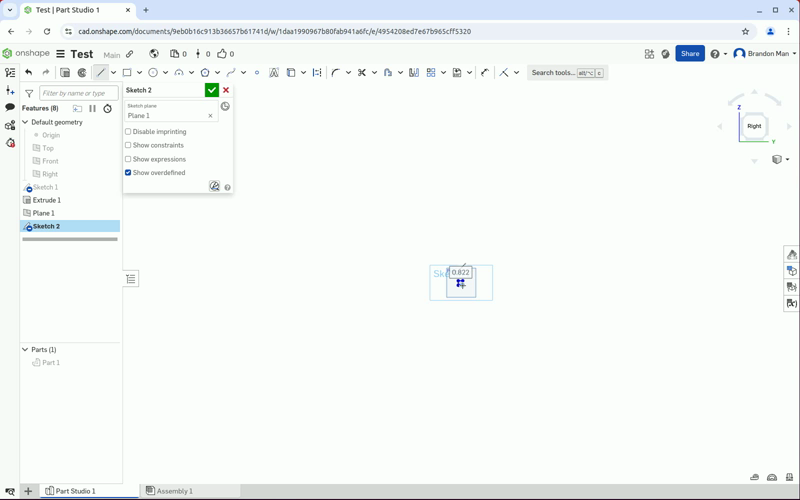
mouse_move(492, 285)
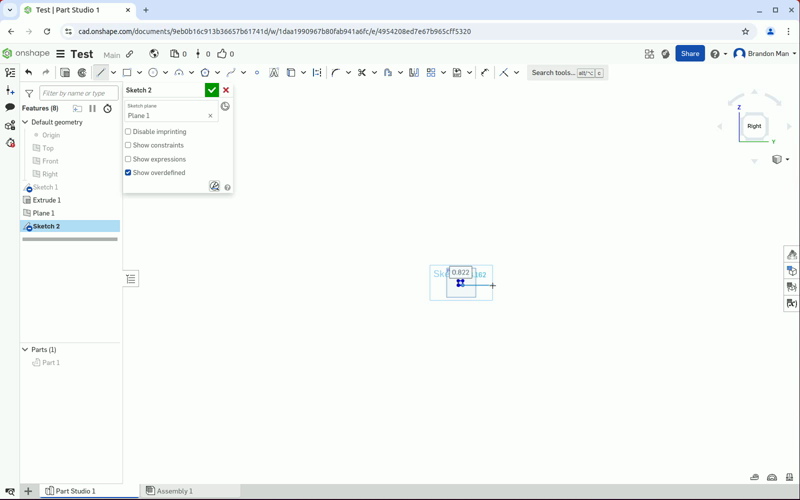
mouse_move(462, 280)
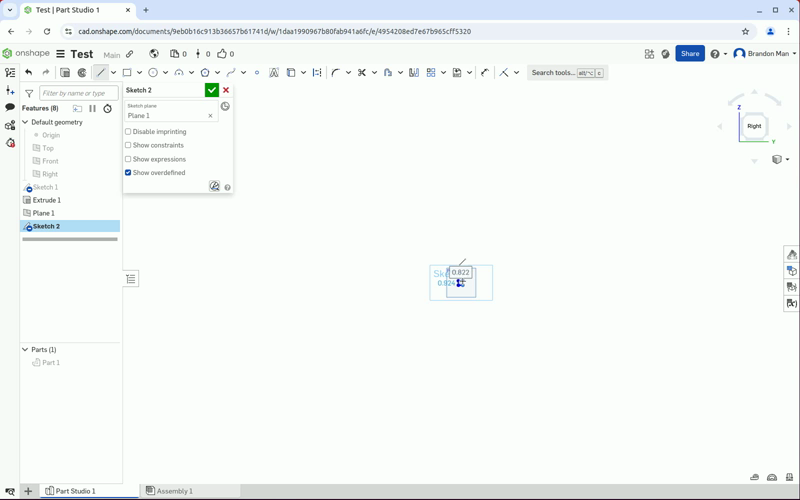
scroll(6)
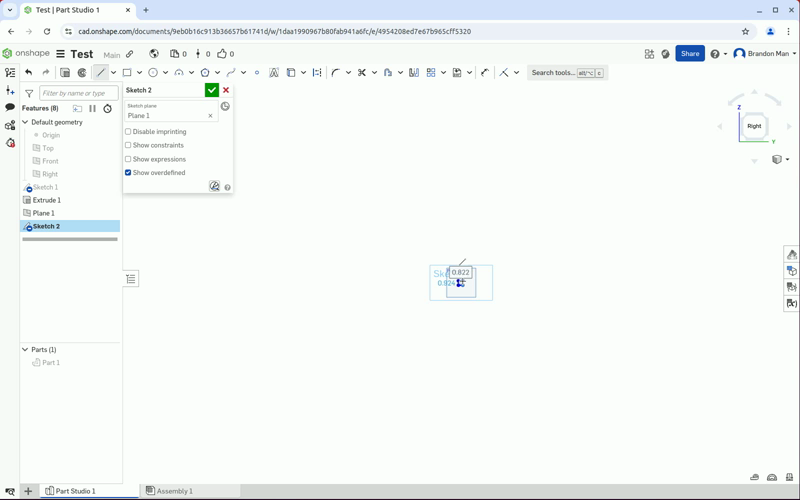
scroll(6)
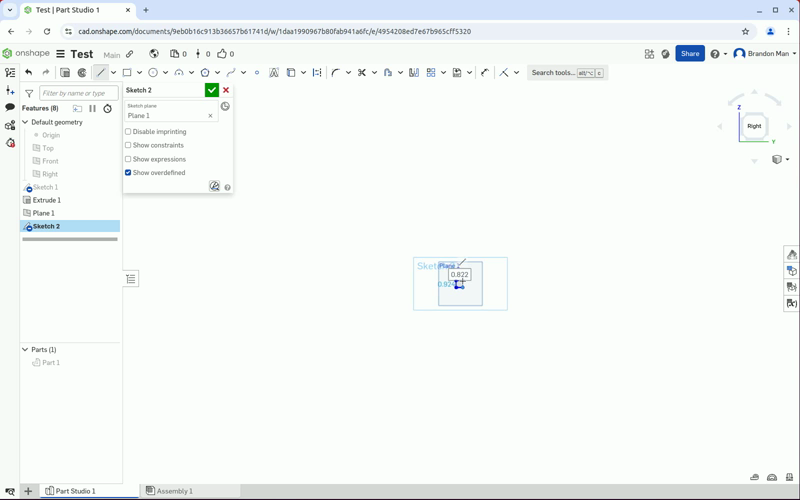
scroll(6)
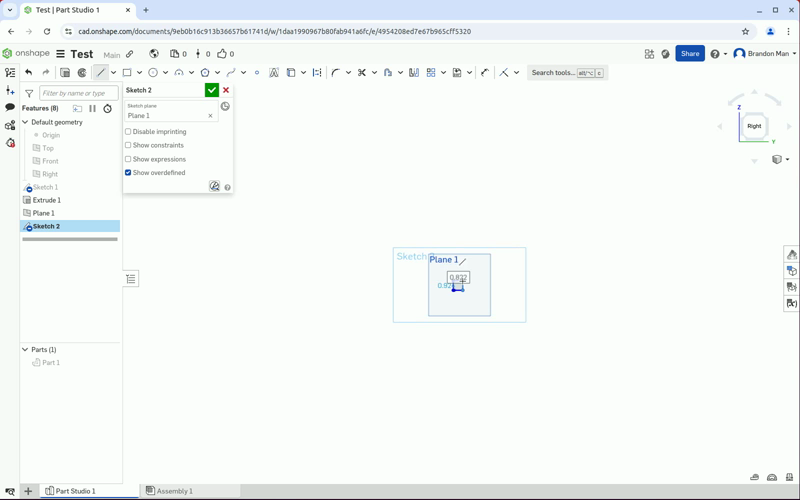
scroll(6)
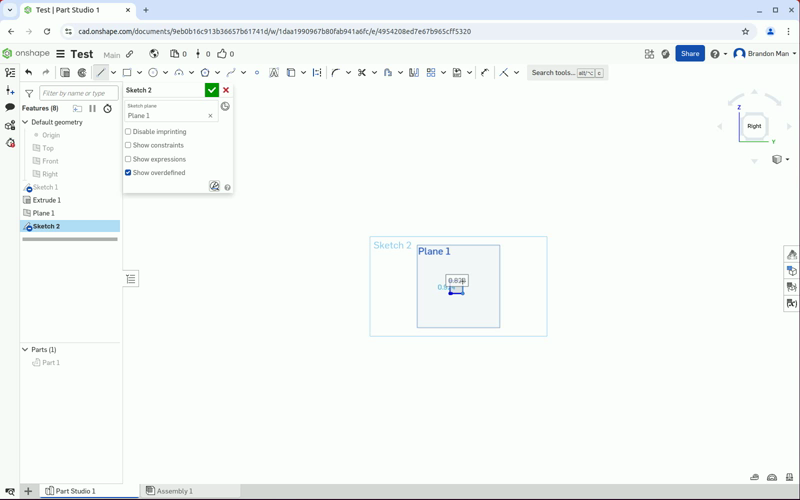
scroll(6)
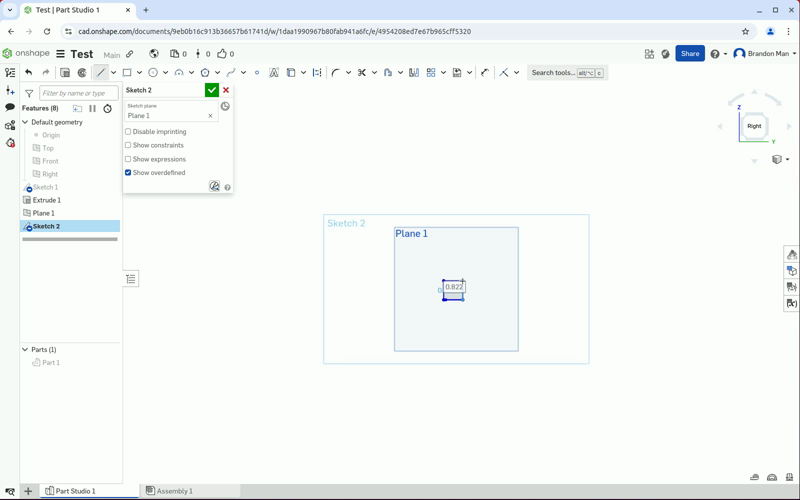
scroll(6)
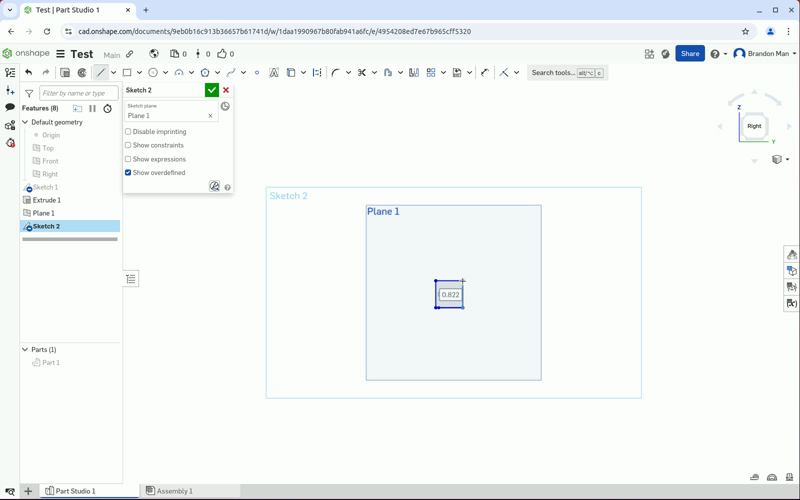
scroll(6)
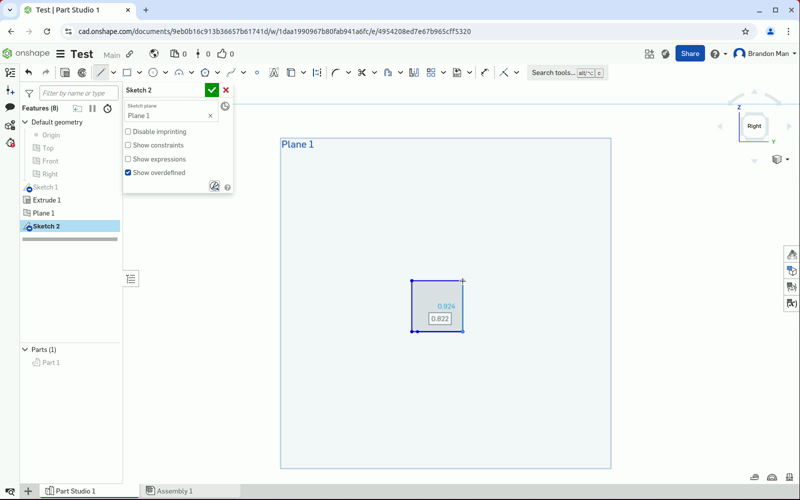
click(462, 280)
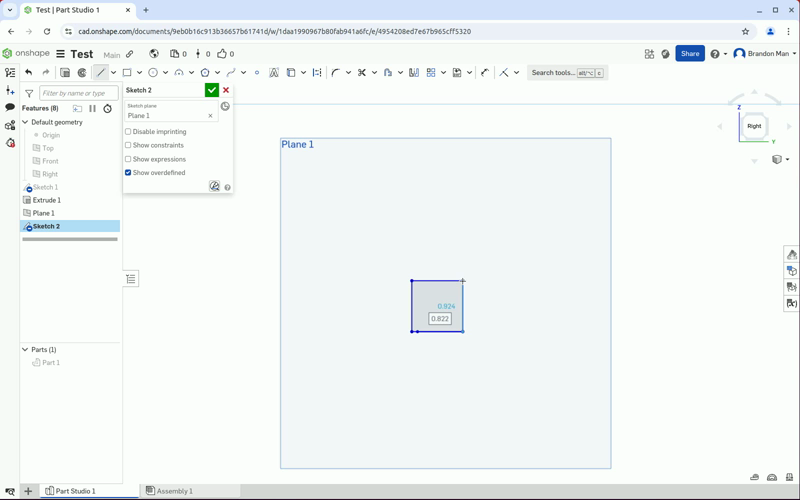
scroll(-6)
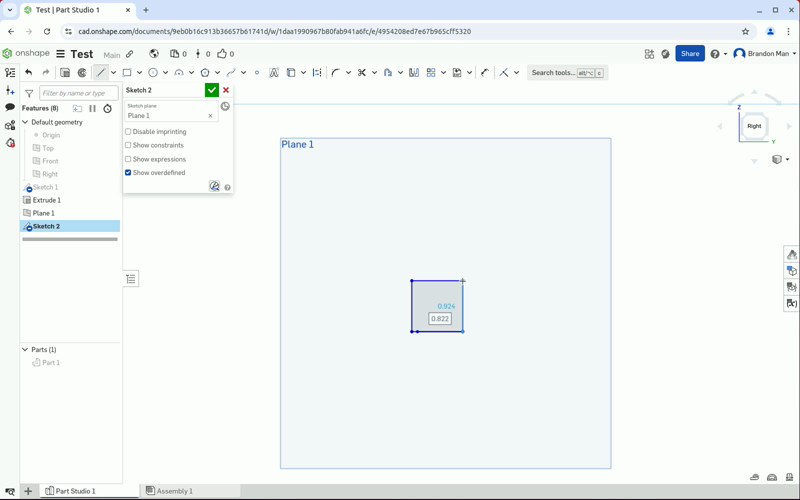
scroll(-6)
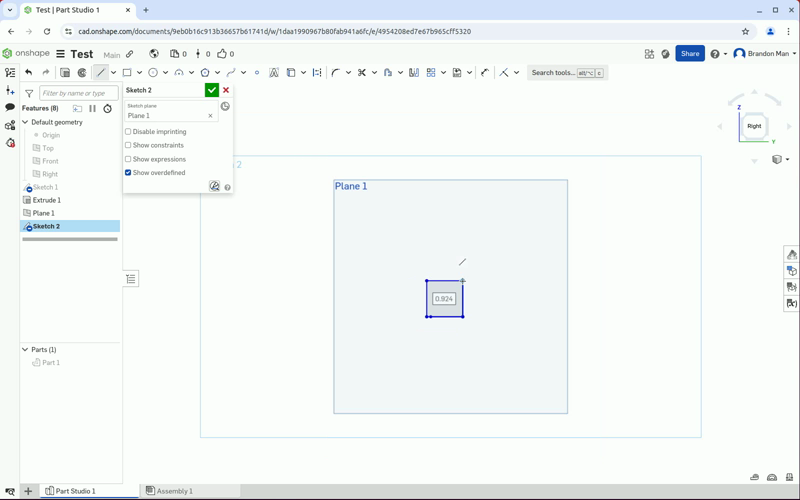
scroll(-6)
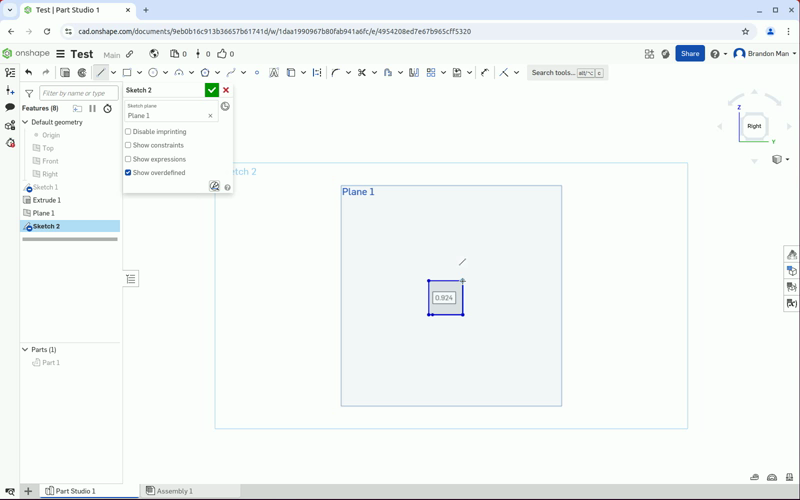
scroll(-6)
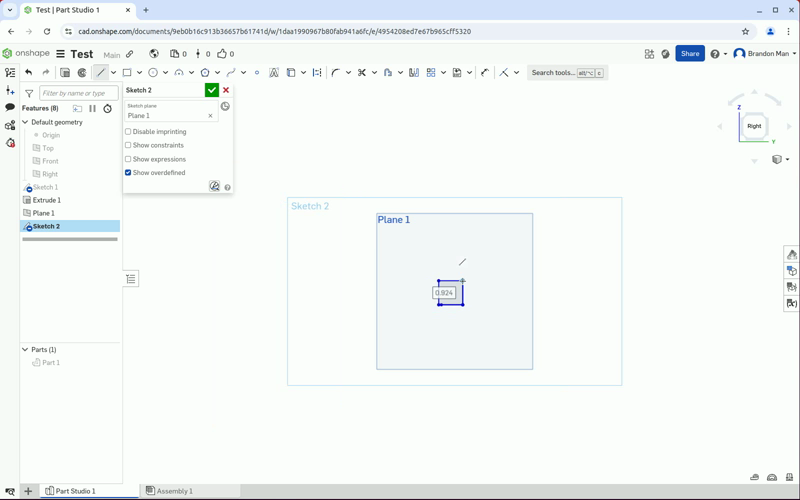
scroll(-6)
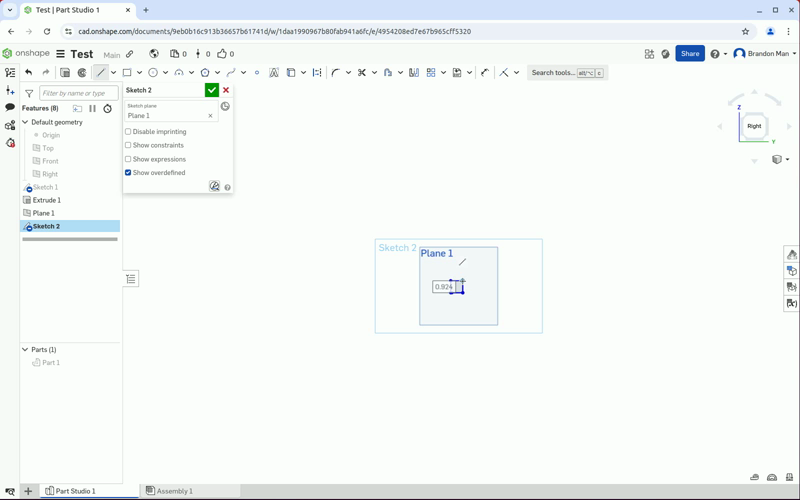
scroll(-6)
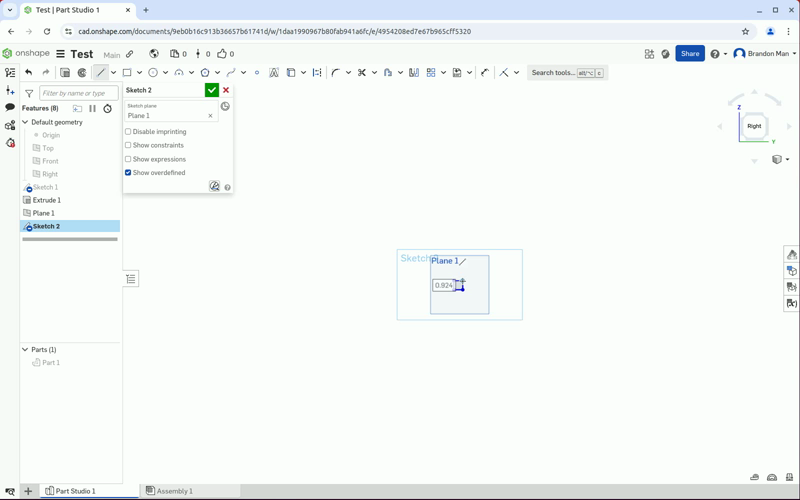
scroll(-6)
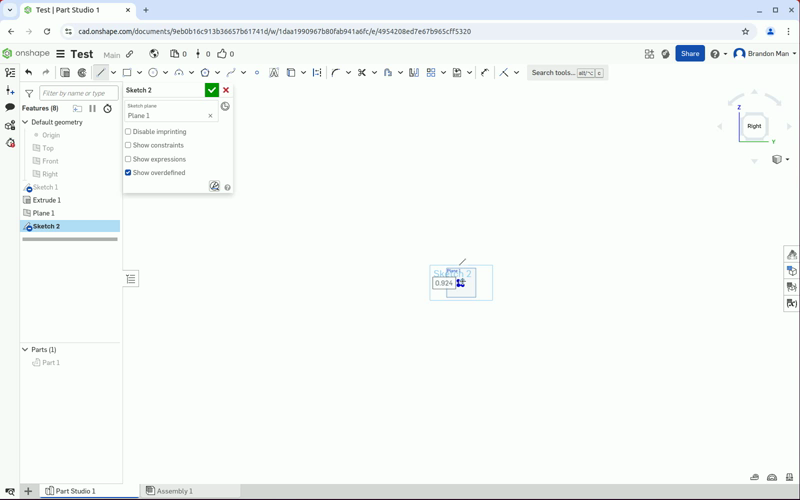
key_up(shift)
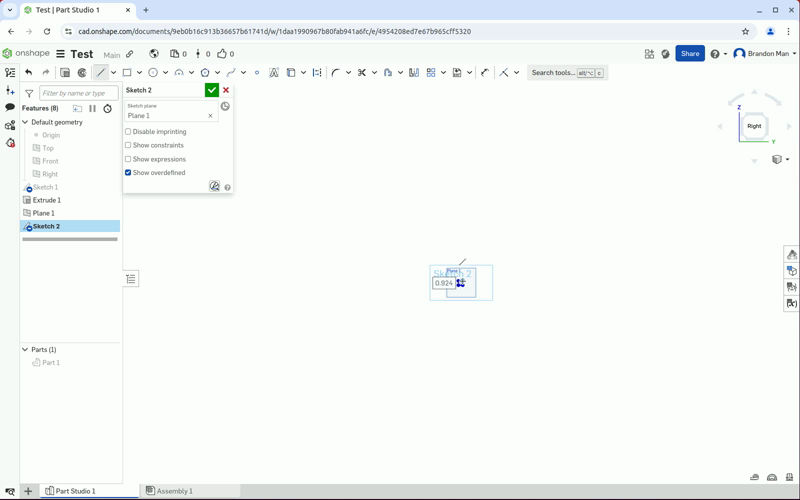
key_down(shift)
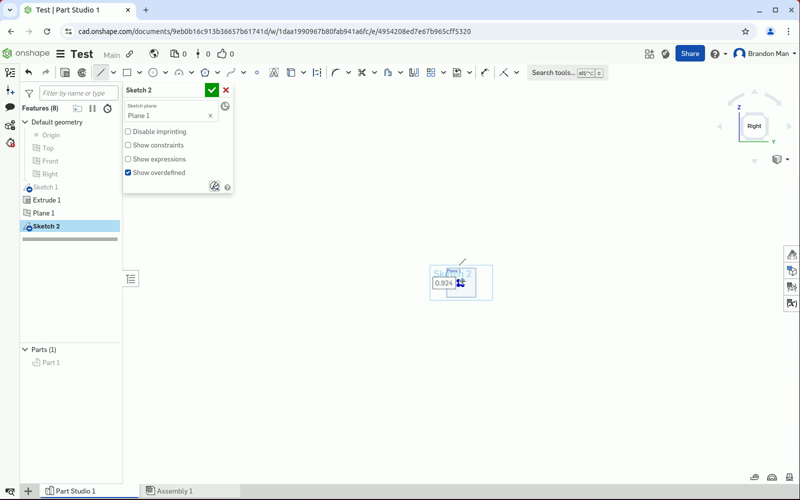
mouse_move(492, 280)
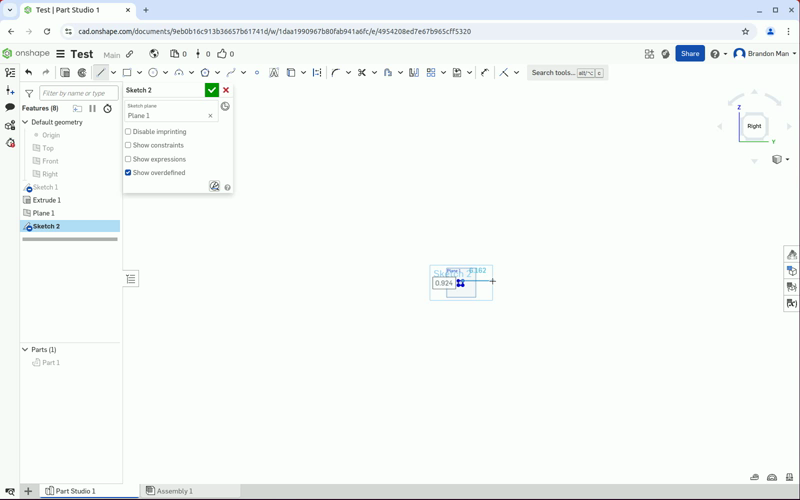
mouse_move(458, 280)
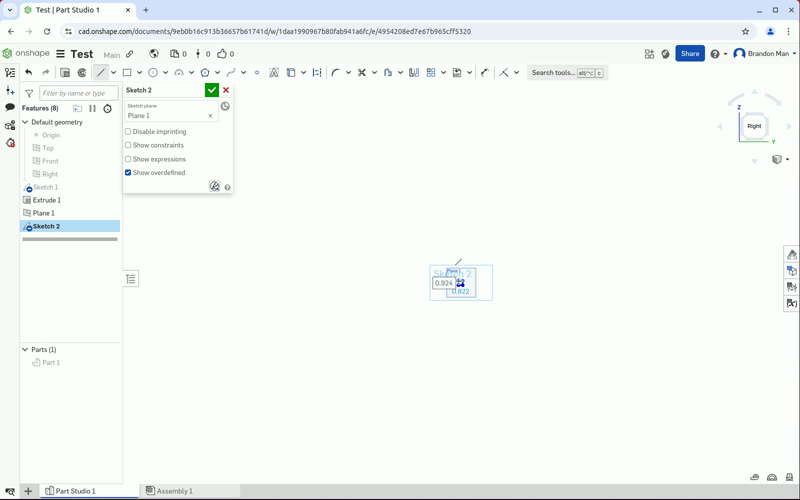
scroll(6)
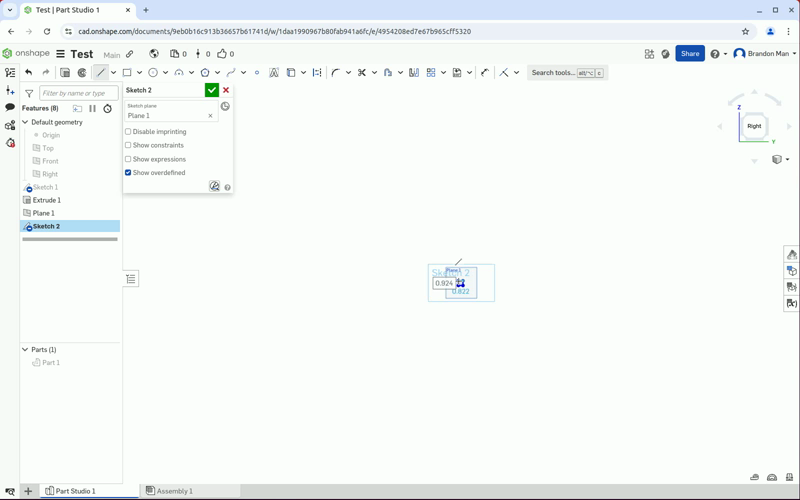
scroll(6)
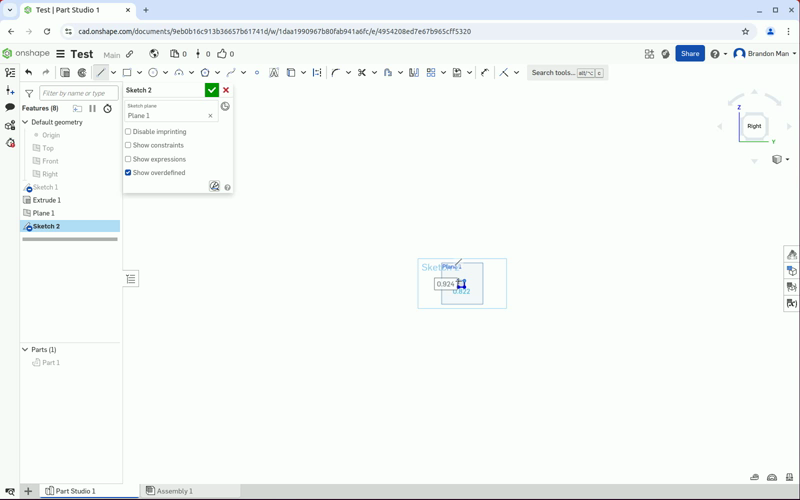
scroll(6)
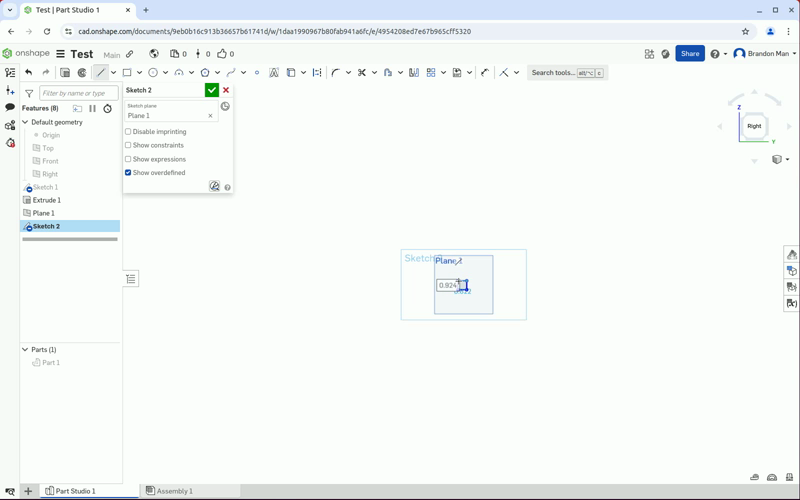
scroll(6)
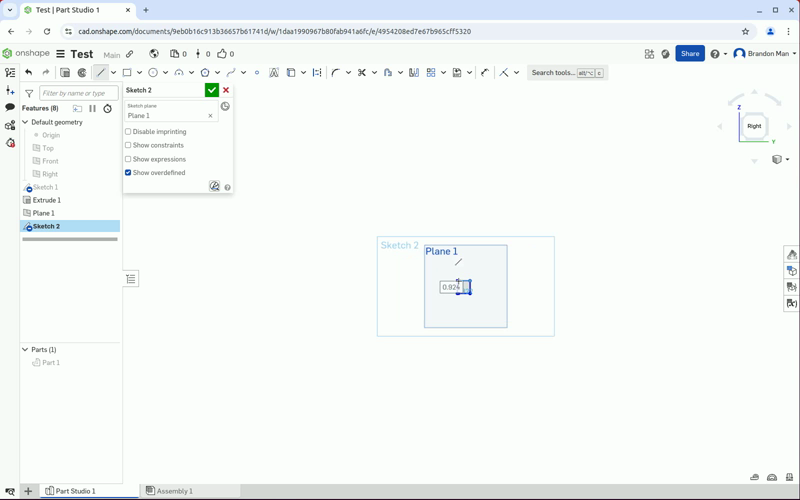
scroll(6)
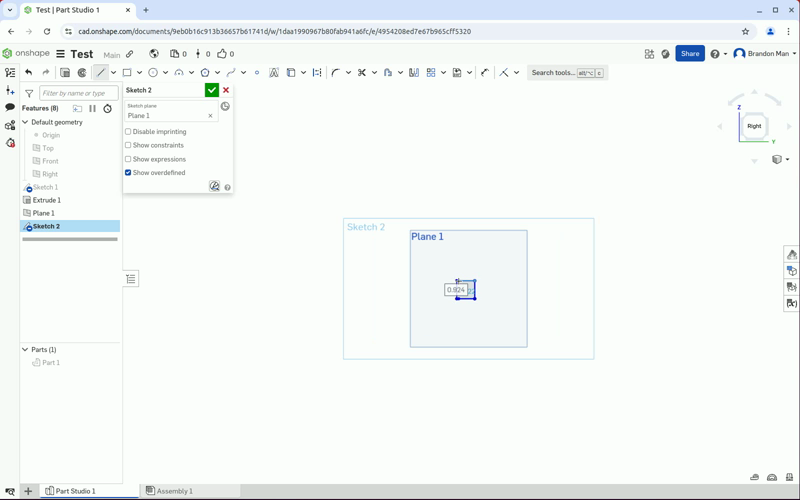
scroll(6)
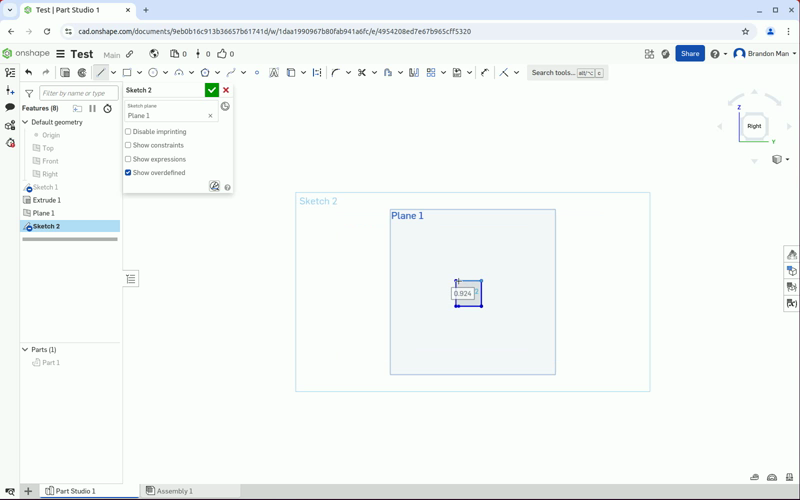
scroll(6)
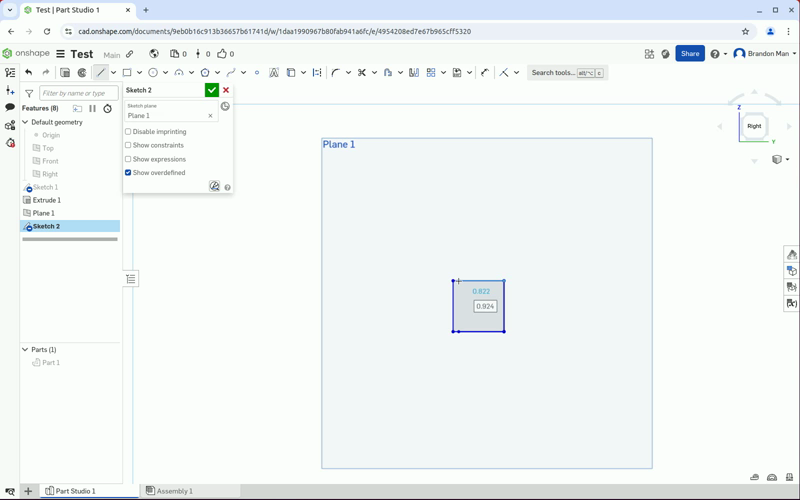
click(458, 280)
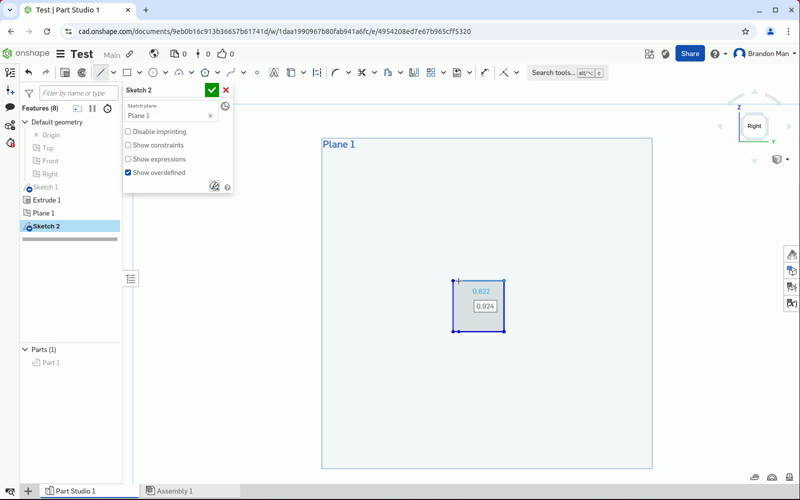
scroll(-6)
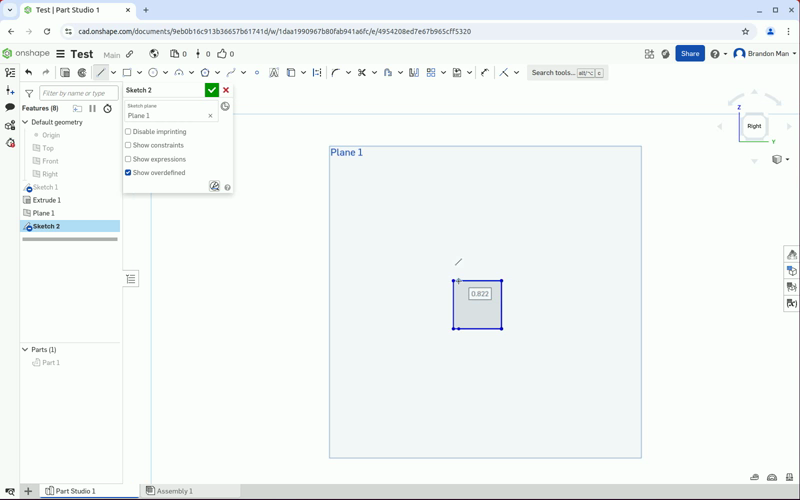
scroll(-6)
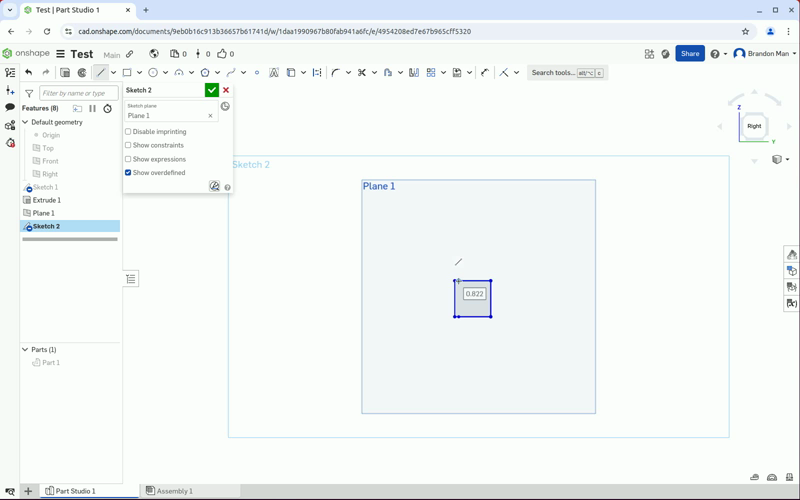
scroll(-6)
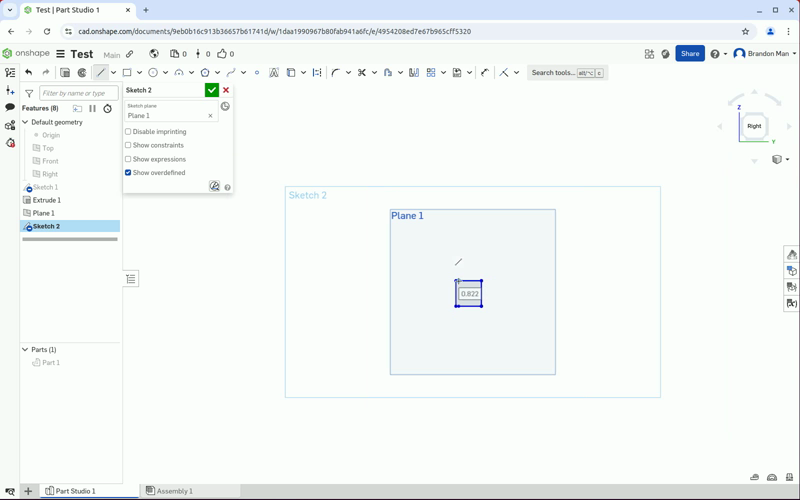
scroll(-6)
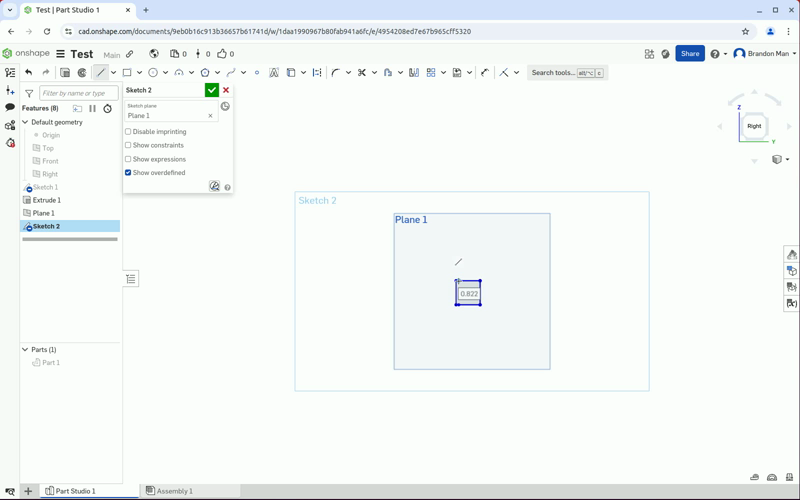
scroll(-6)
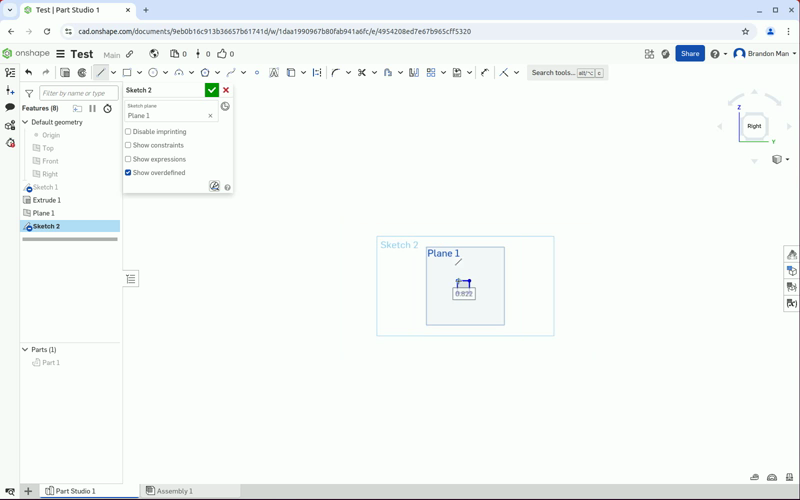
scroll(-6)
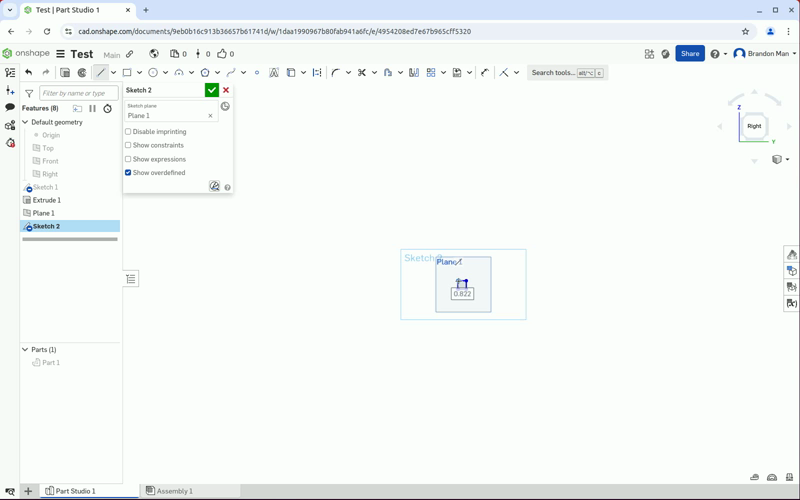
scroll(-6)
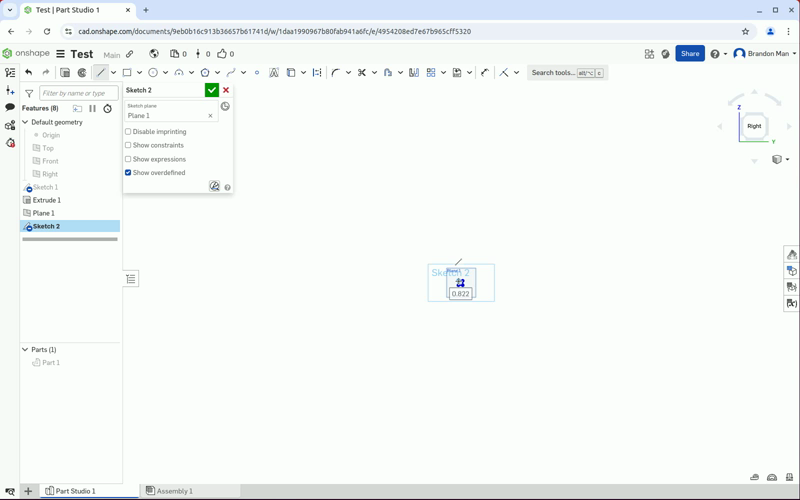
key_up(shift)
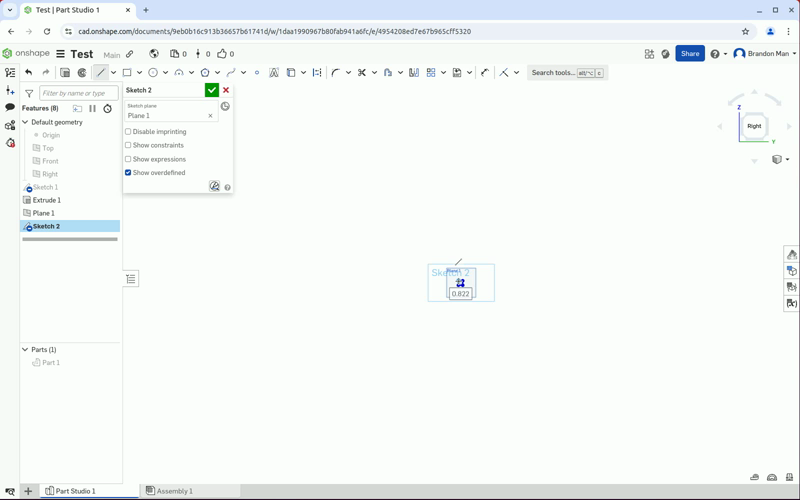
mouse_move(488, 280)
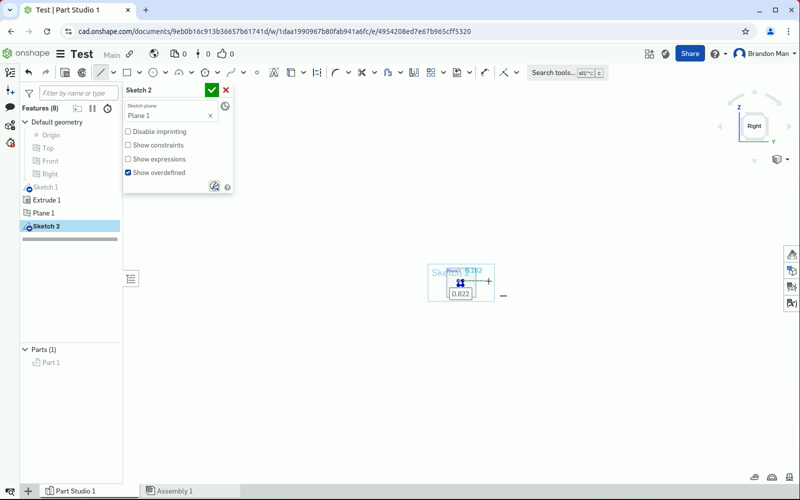
key_down(shift)
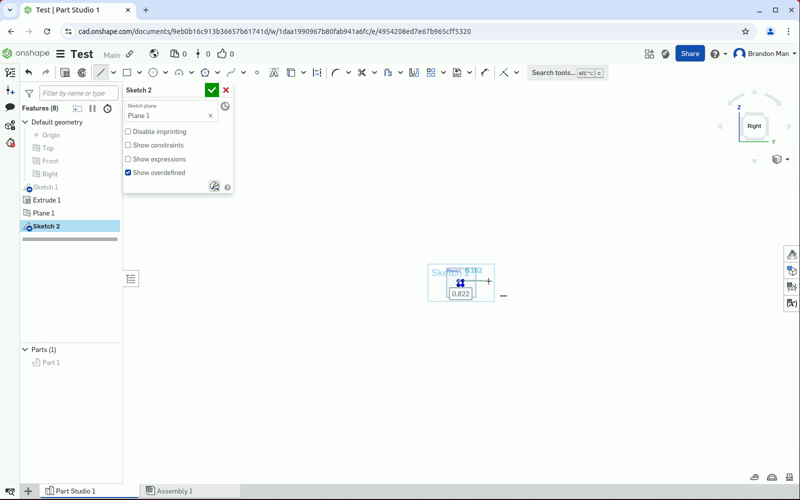
mouse_move(458, 285)
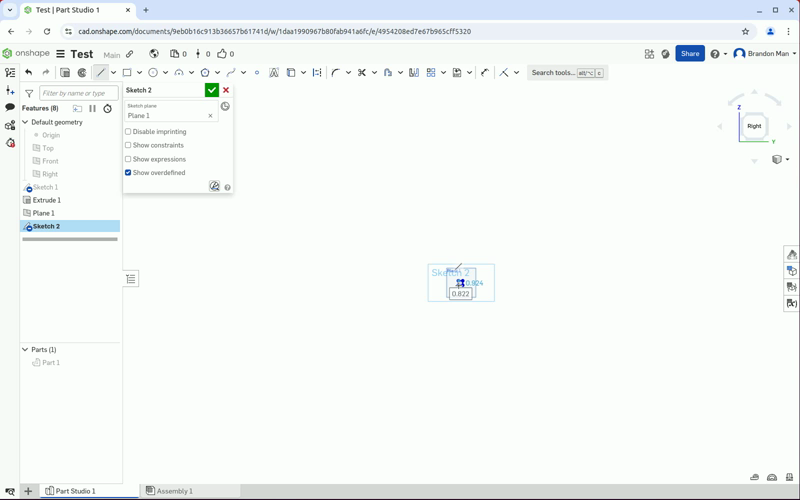
scroll(6)
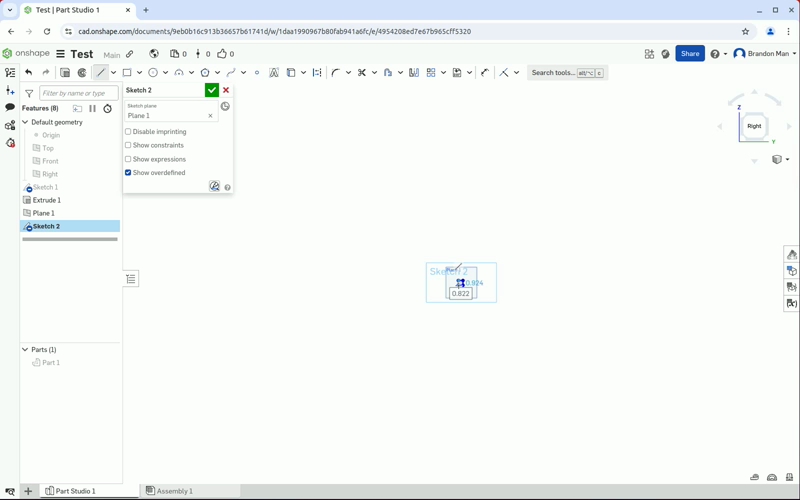
scroll(6)
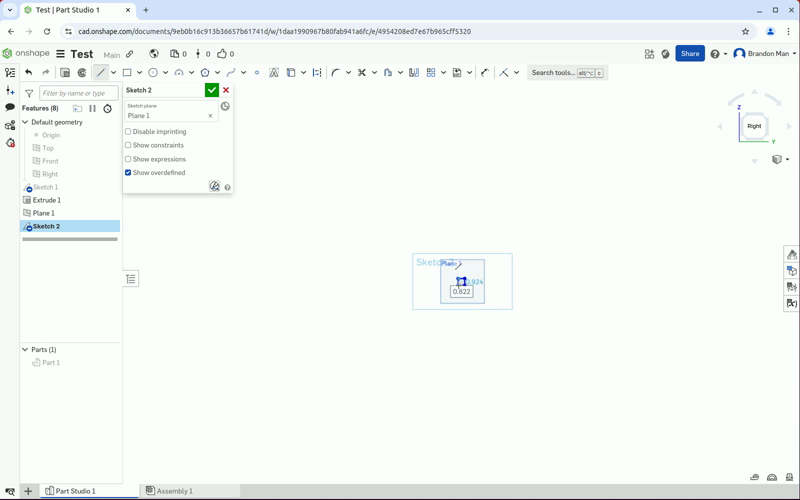
scroll(6)
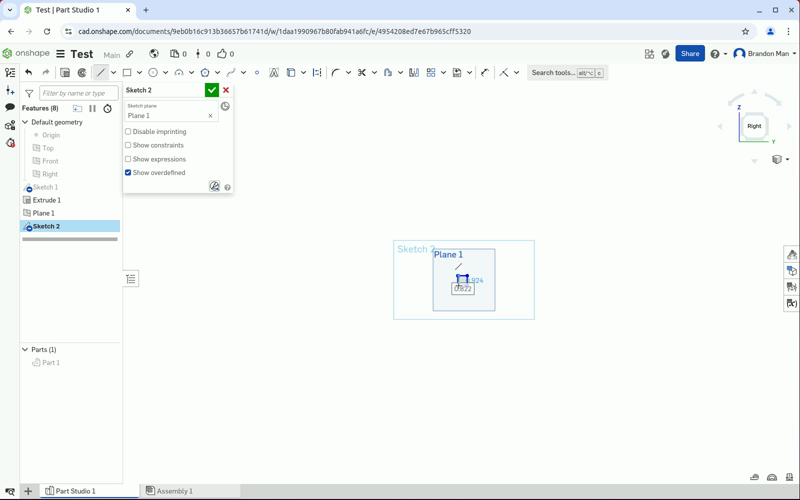
scroll(6)
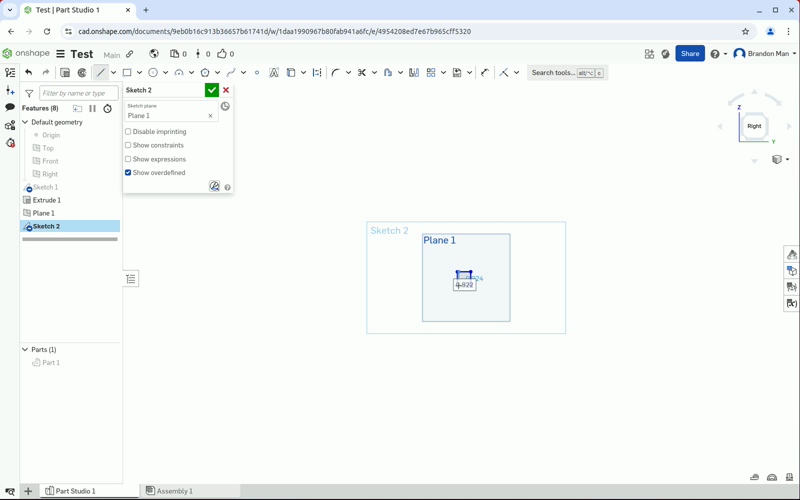
scroll(6)
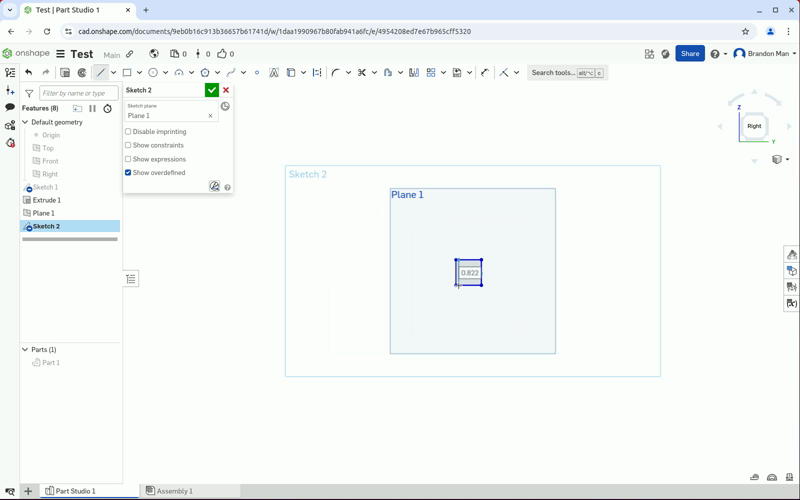
scroll(6)
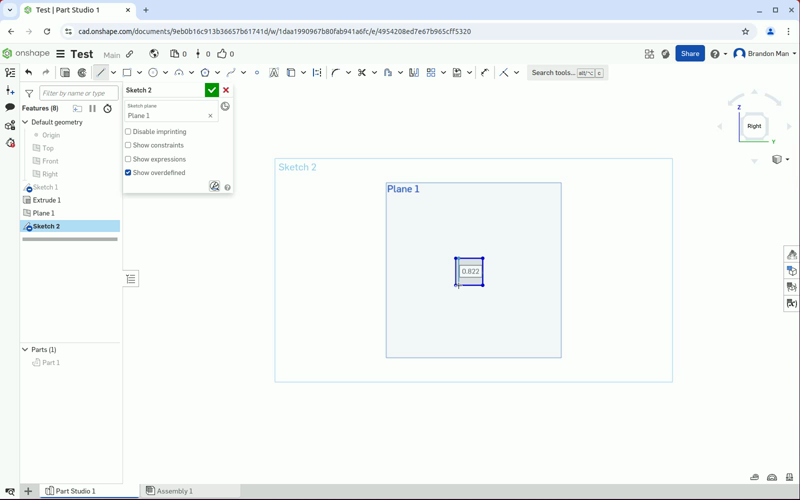
scroll(6)
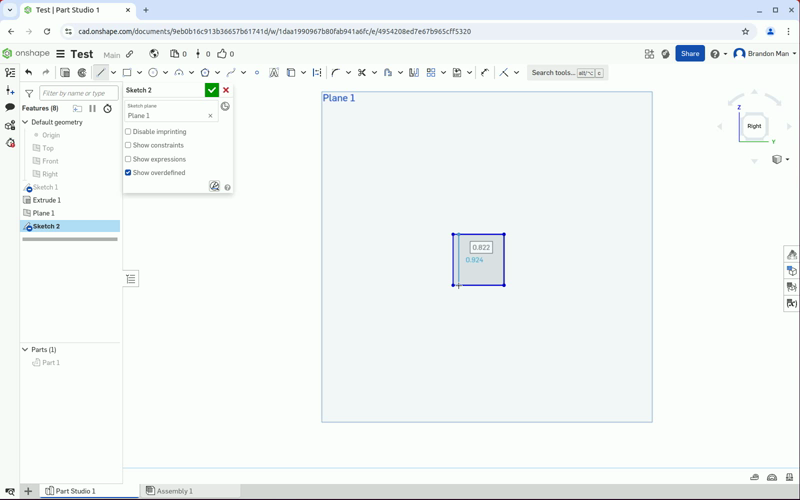
key_up(shift)
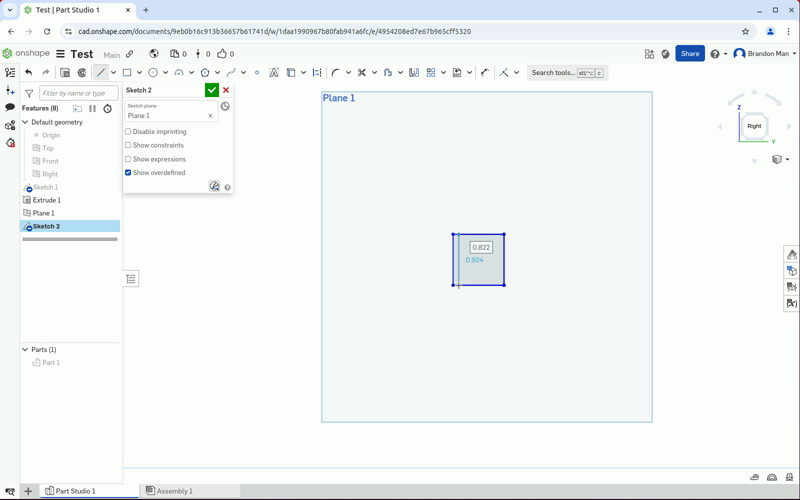
click(458, 285)
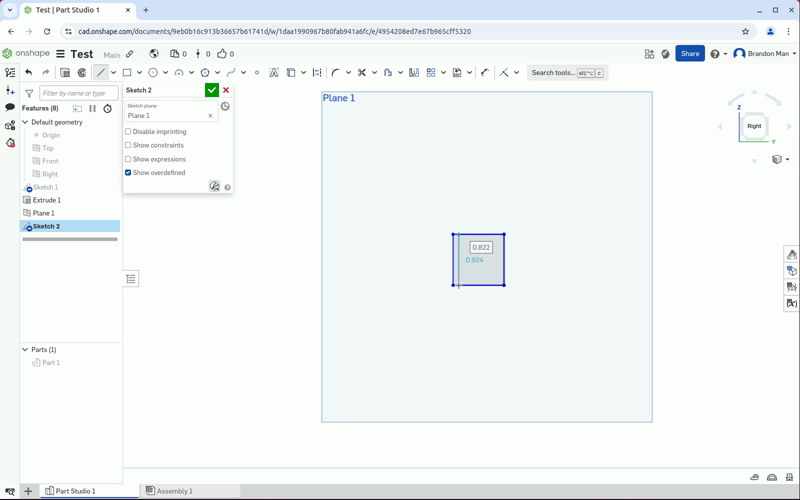
scroll(-6)
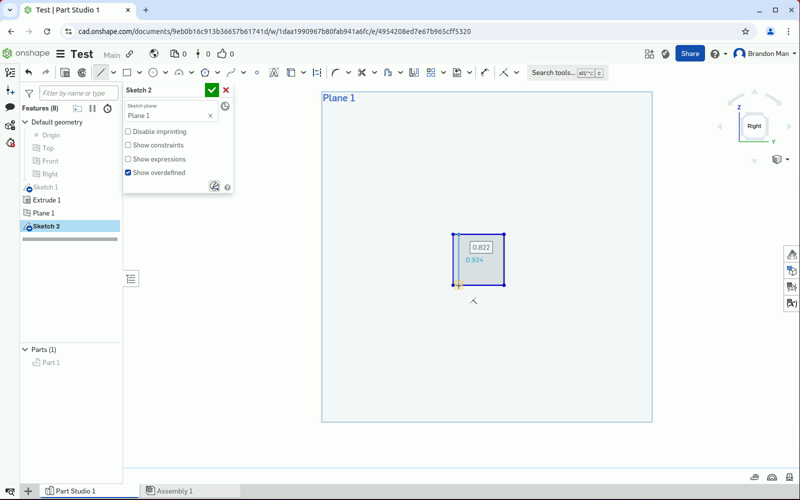
scroll(-6)
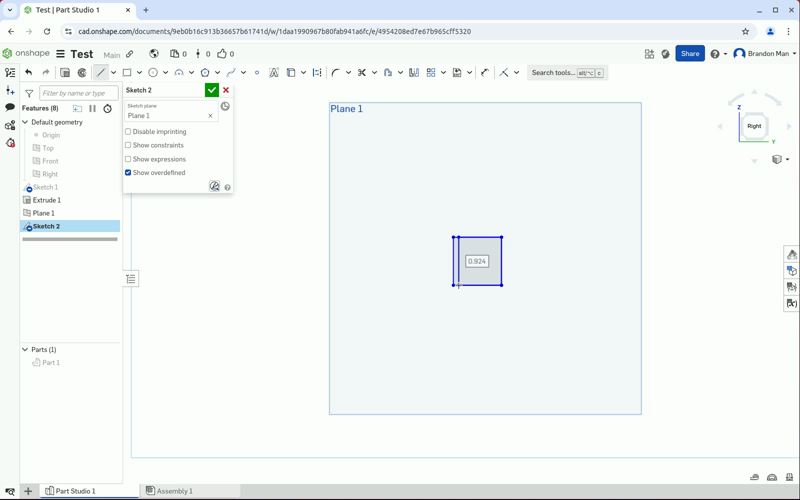
scroll(-6)
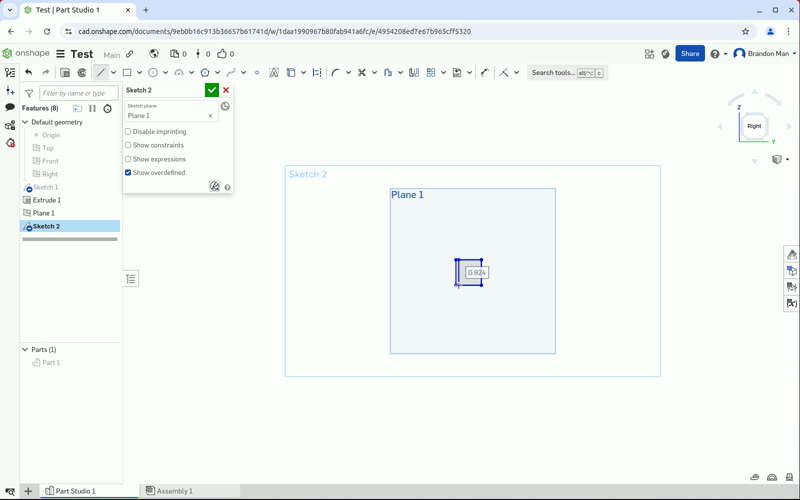
scroll(-6)
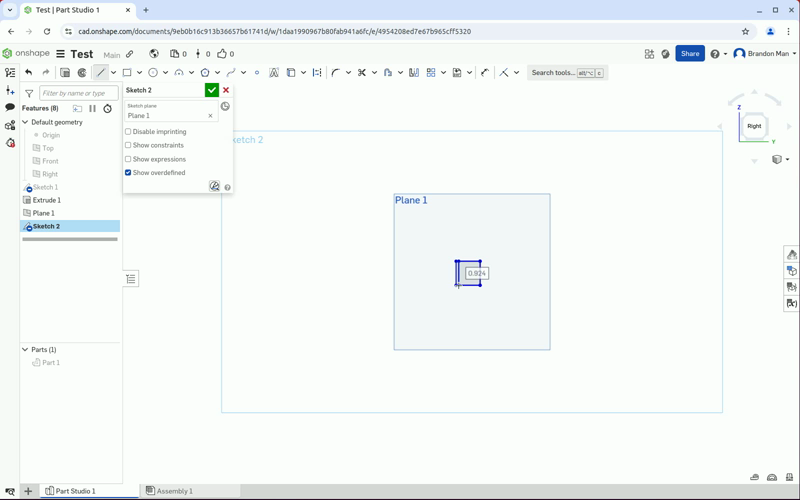
scroll(-6)
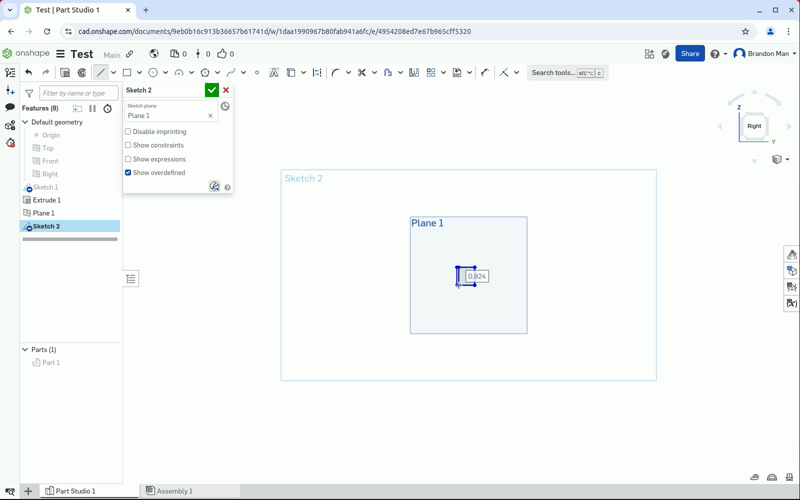
scroll(-6)
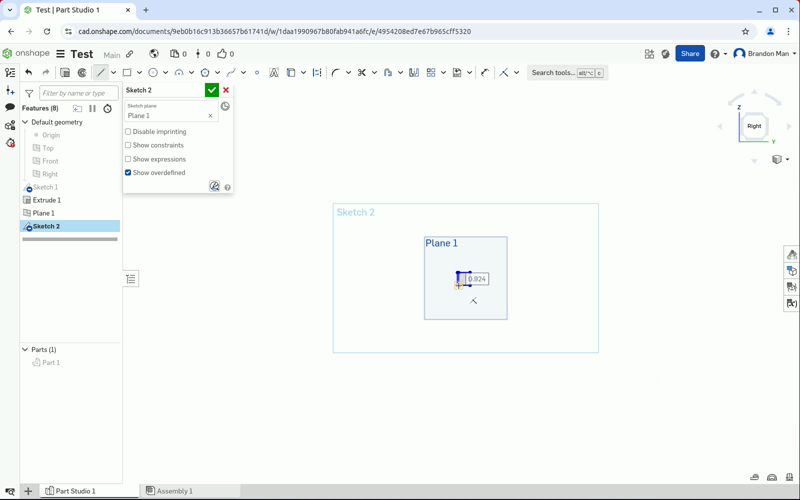
scroll(-6)
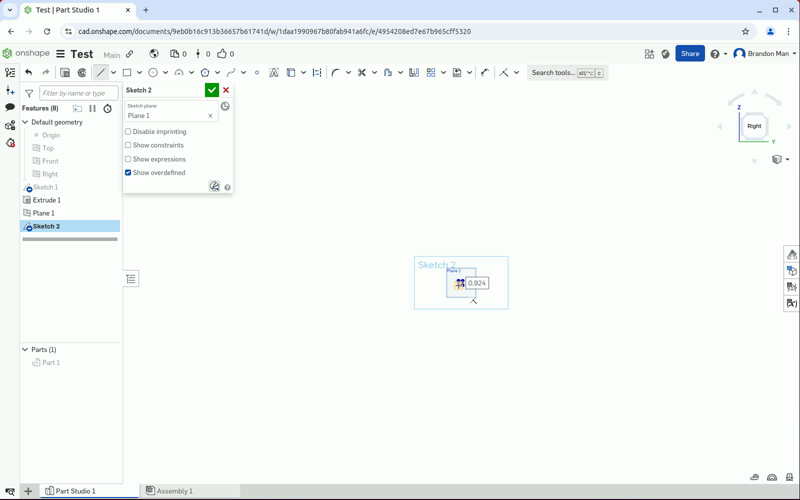
key(esc)
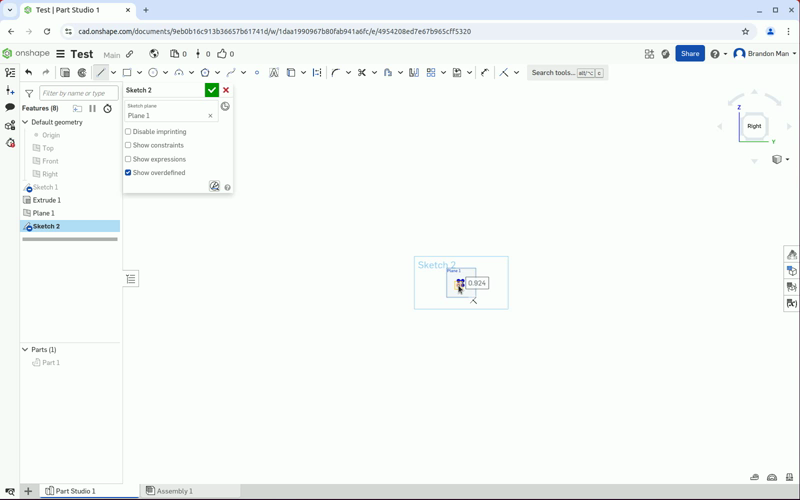
mouse_move(458, 281)
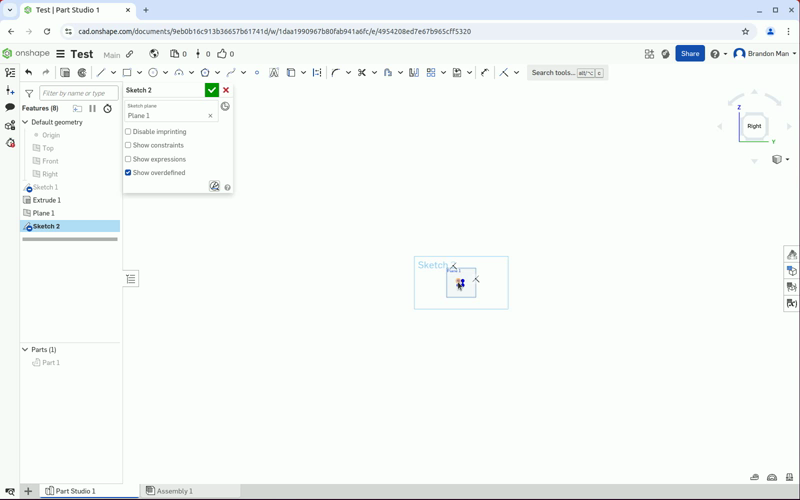
scroll(6)
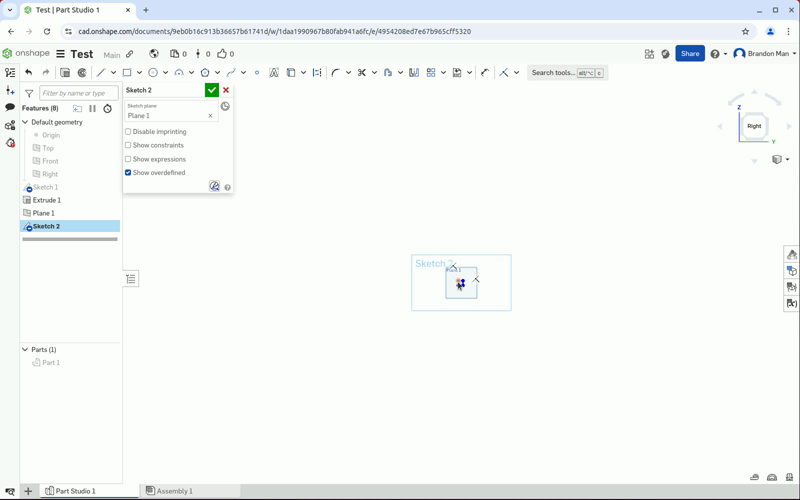
scroll(6)
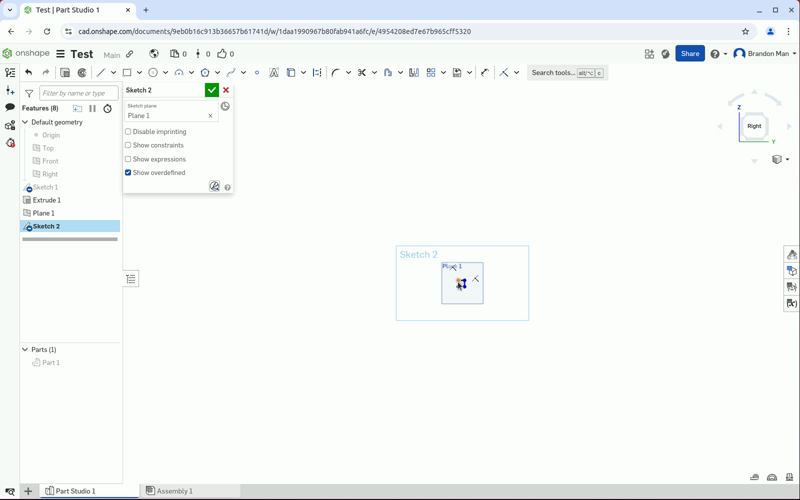
scroll(6)
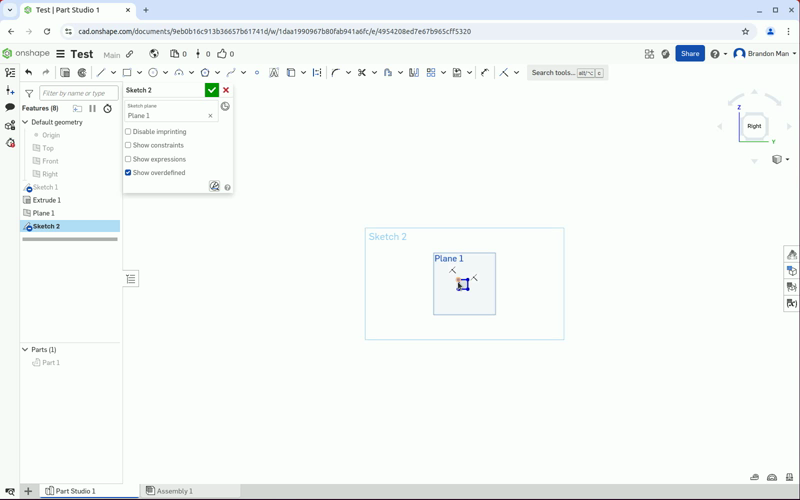
scroll(6)
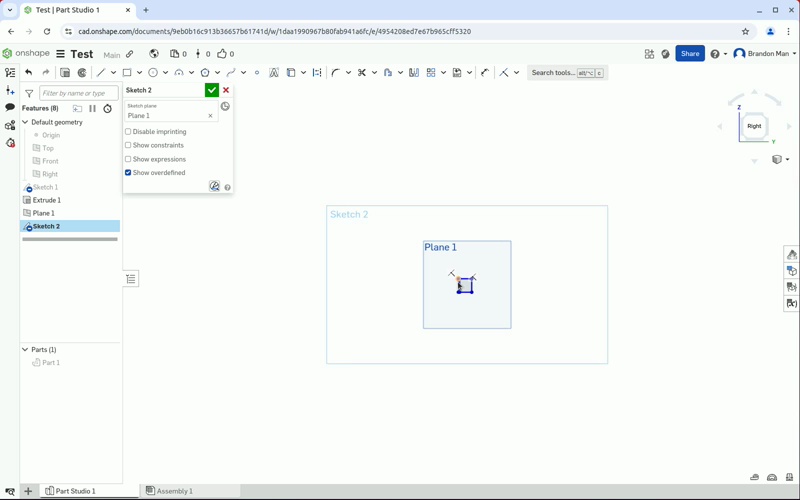
scroll(6)
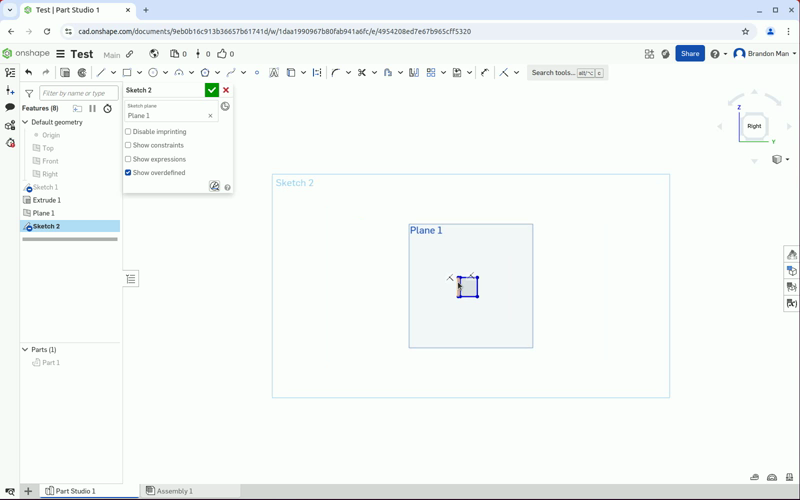
scroll(6)
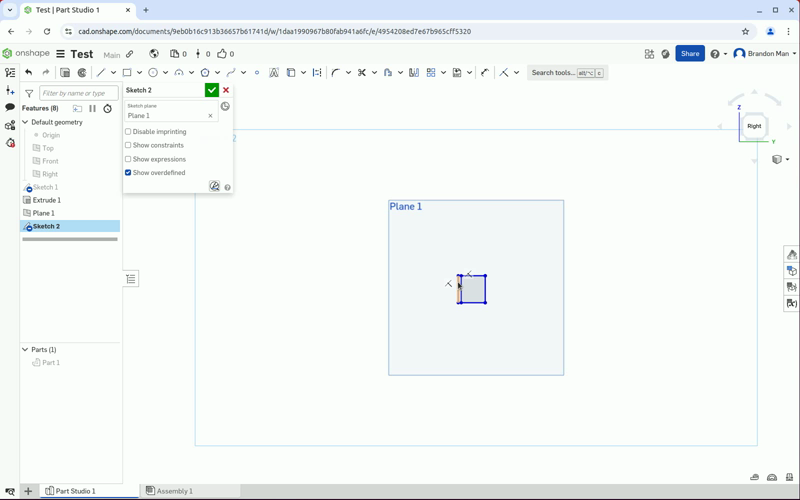
scroll(6)
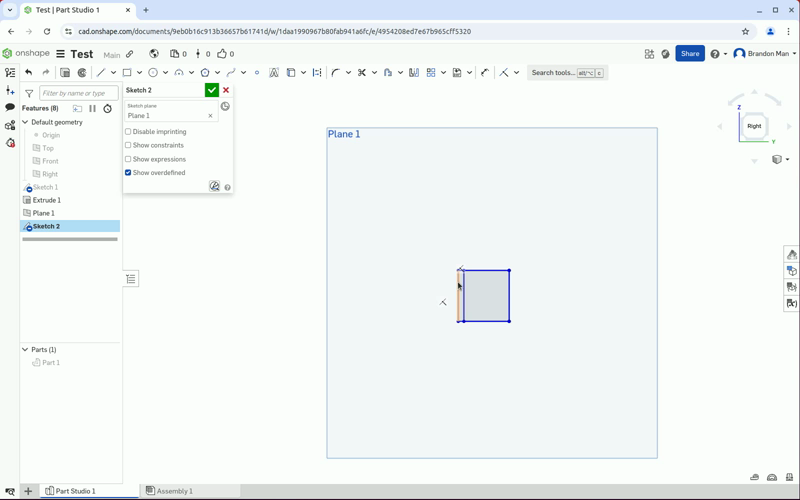
click(458, 281)
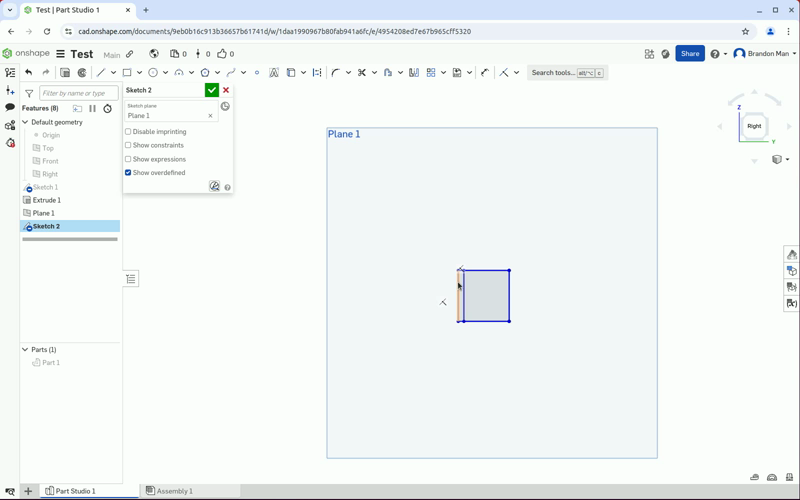
scroll(-6)
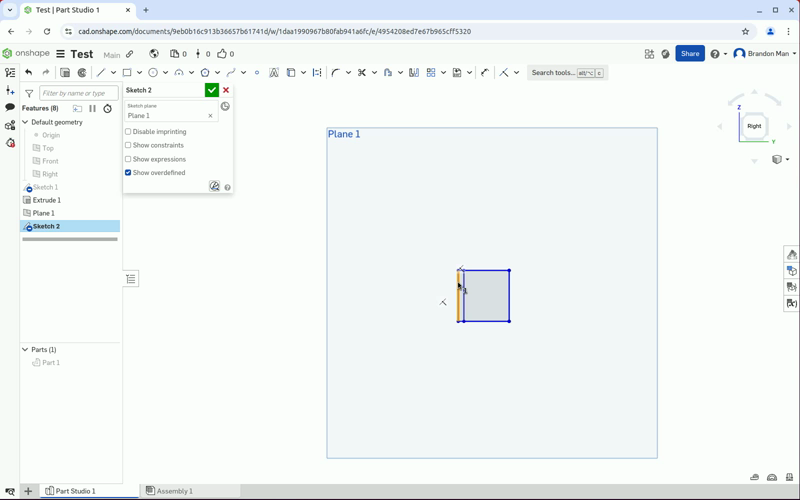
scroll(-6)
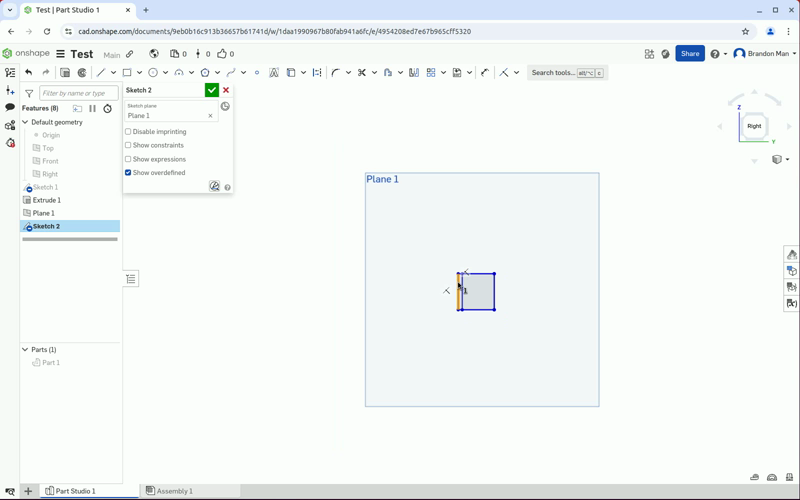
scroll(-6)
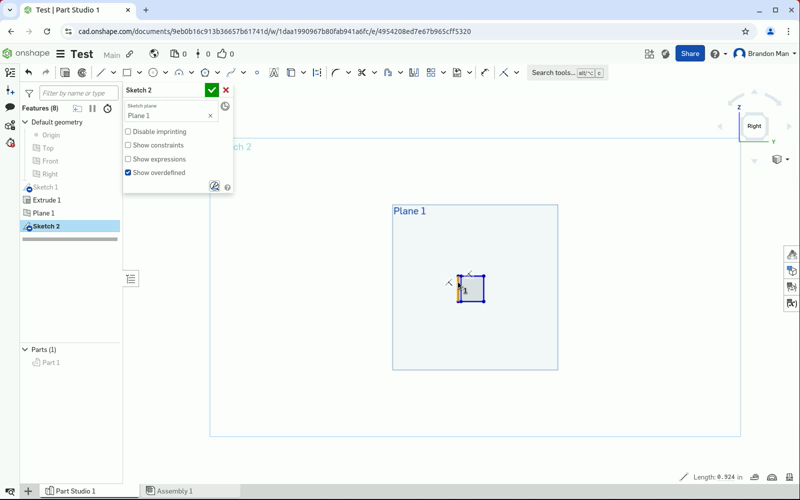
scroll(-6)
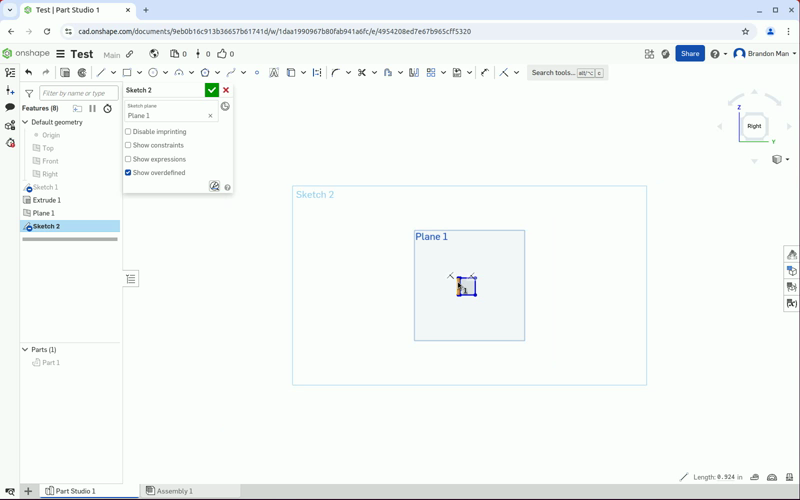
scroll(-6)
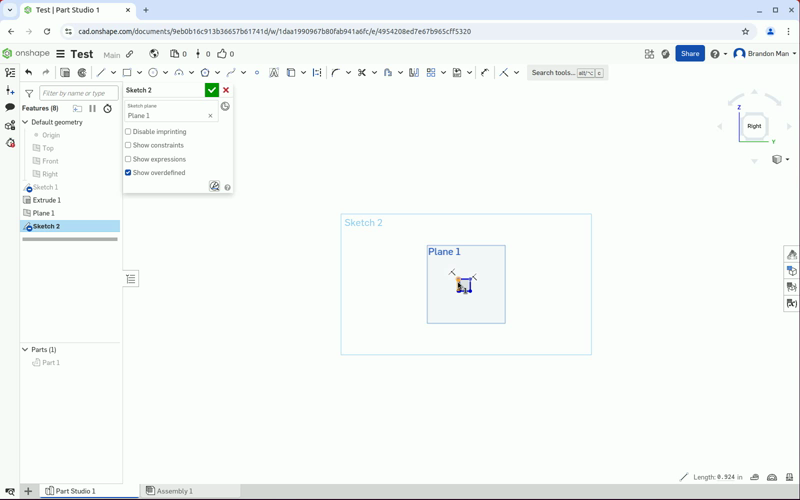
scroll(-6)
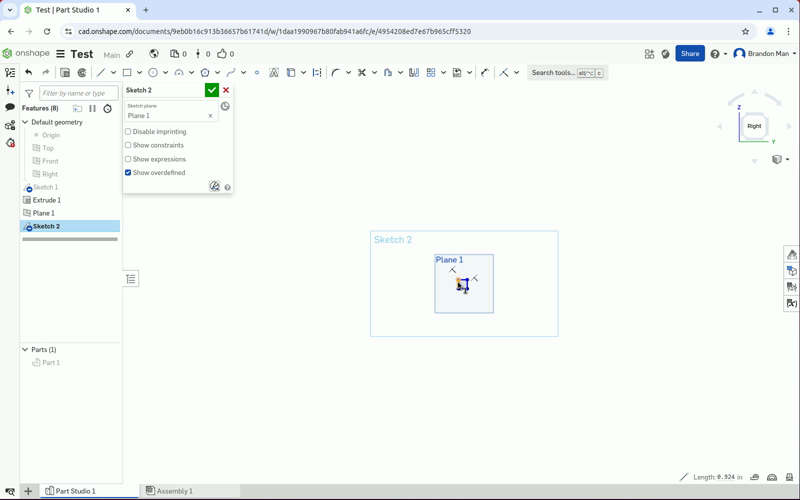
scroll(-6)
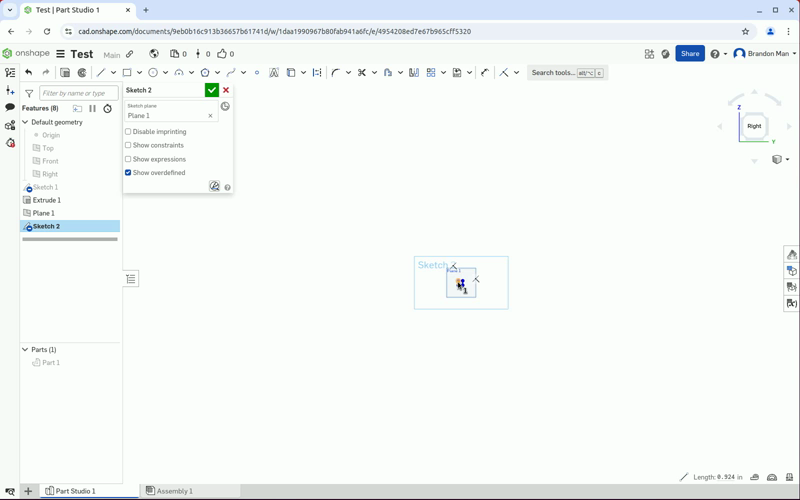
mouse_move(73, 352)
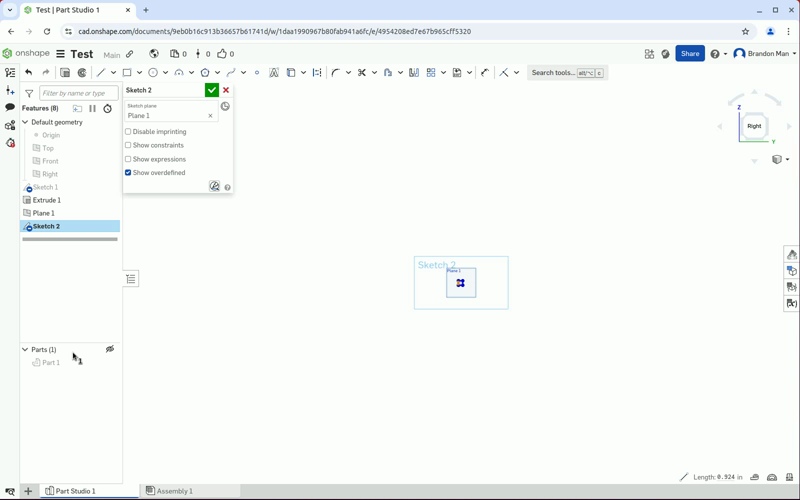
key(shift+y)
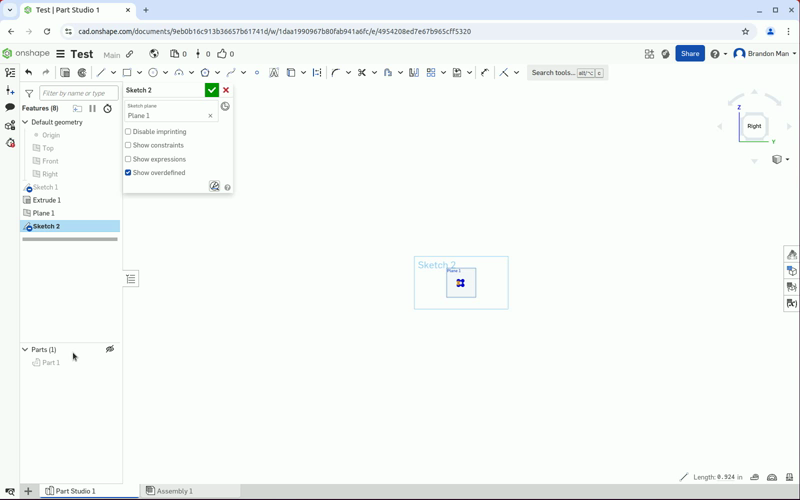
key(shift+e)
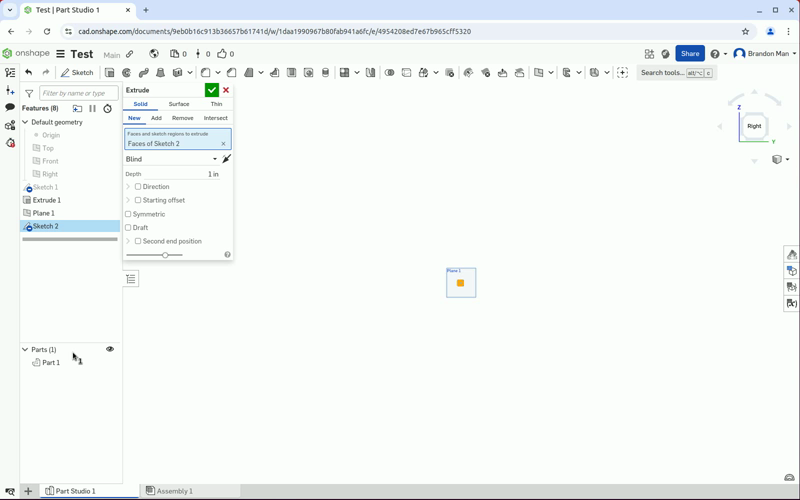
mouse_move(143, 106)
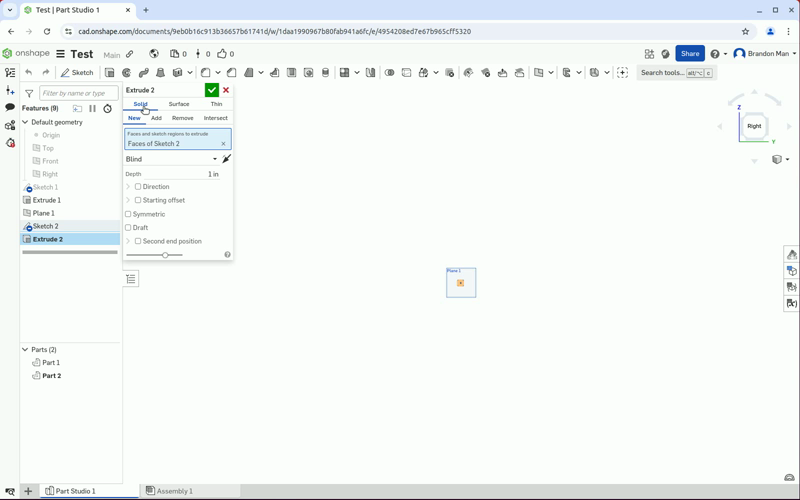
click(143, 106)
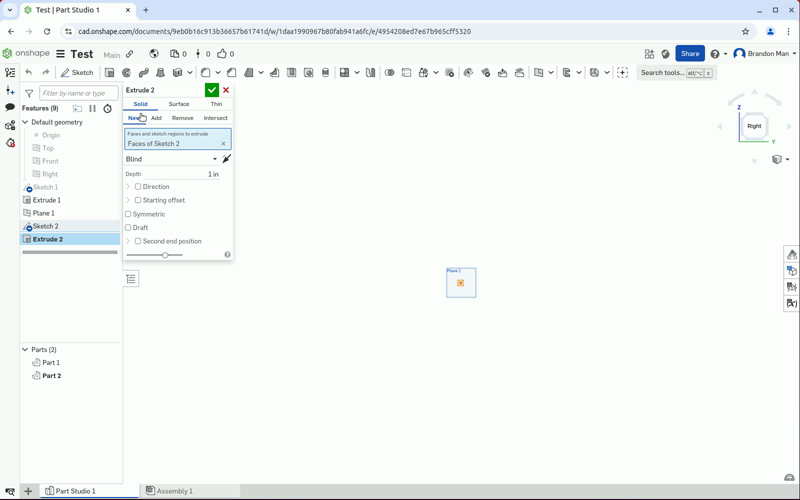
mouse_move(137, 120)
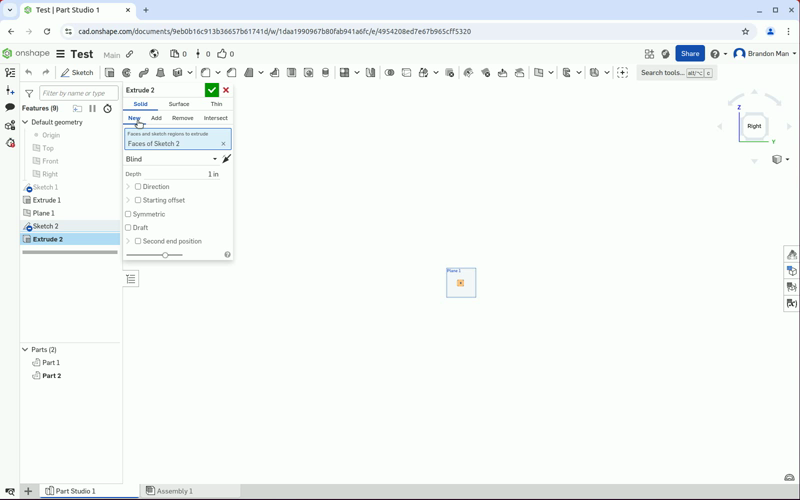
click(137, 120)
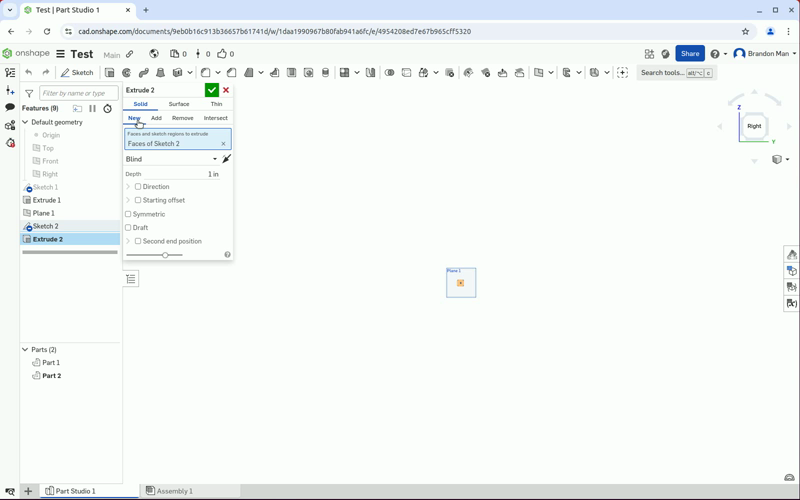
key(tab, 4)
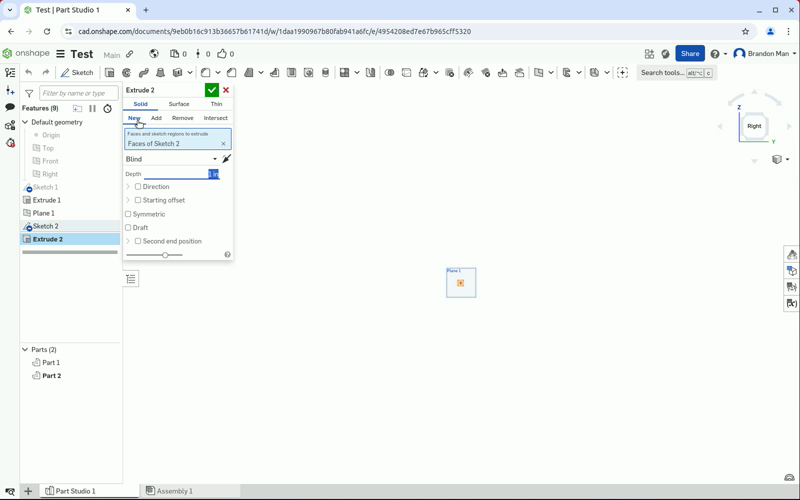
text(-0.241)
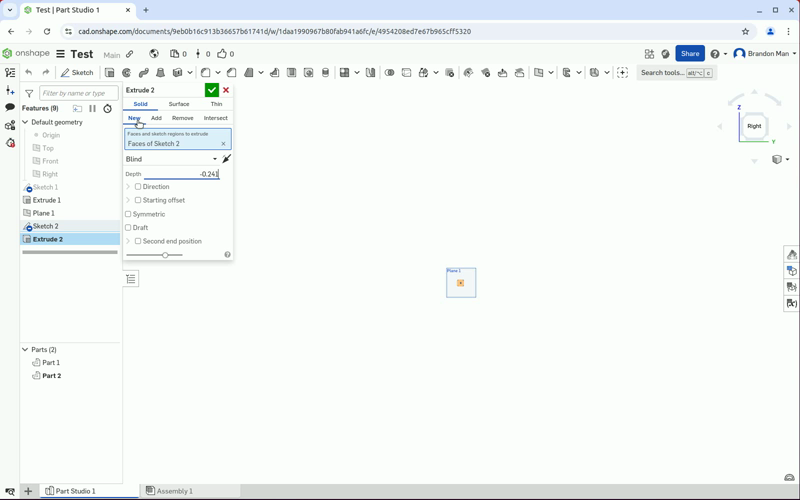
key(enter)
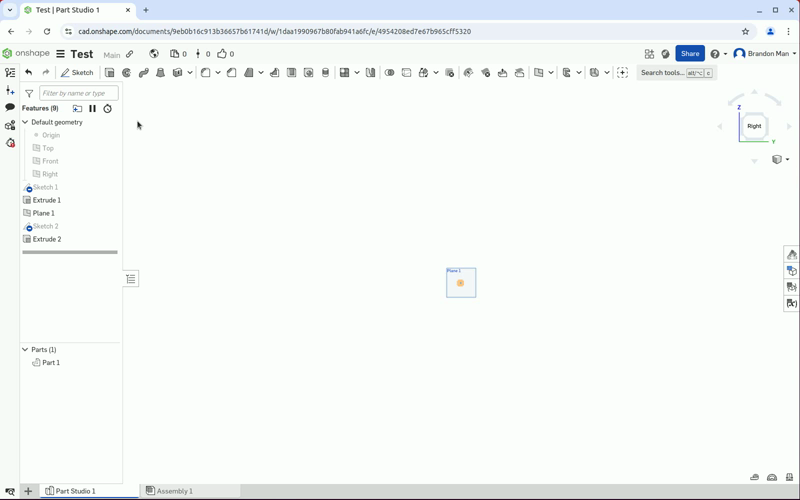
key(shift+h)
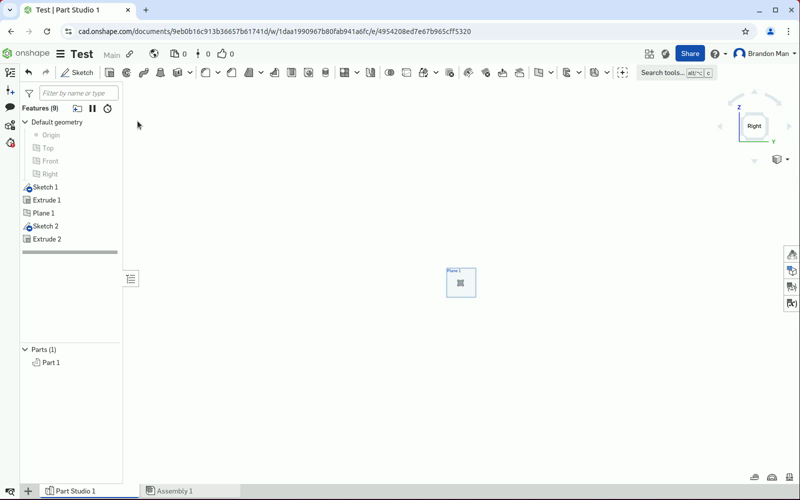
key(shift+h)
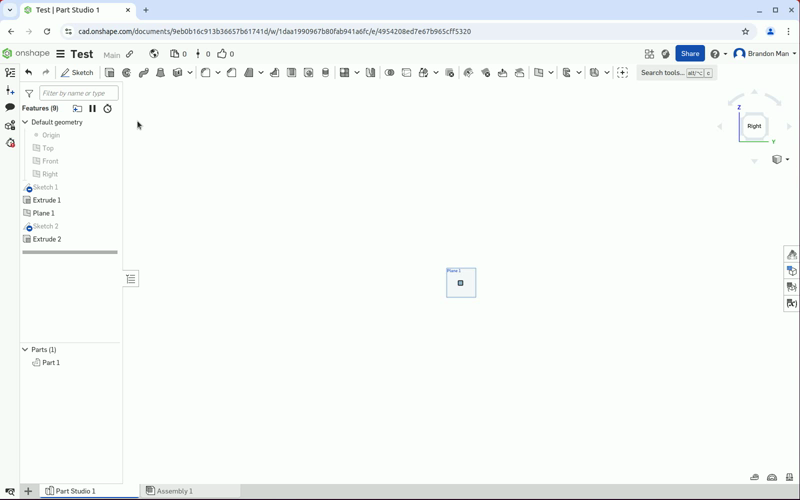
mouse_move(73, 189)
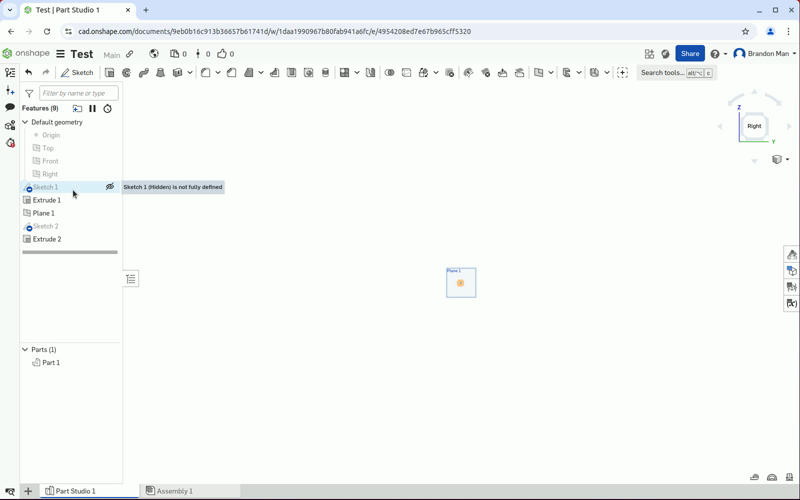
click(73, 189)
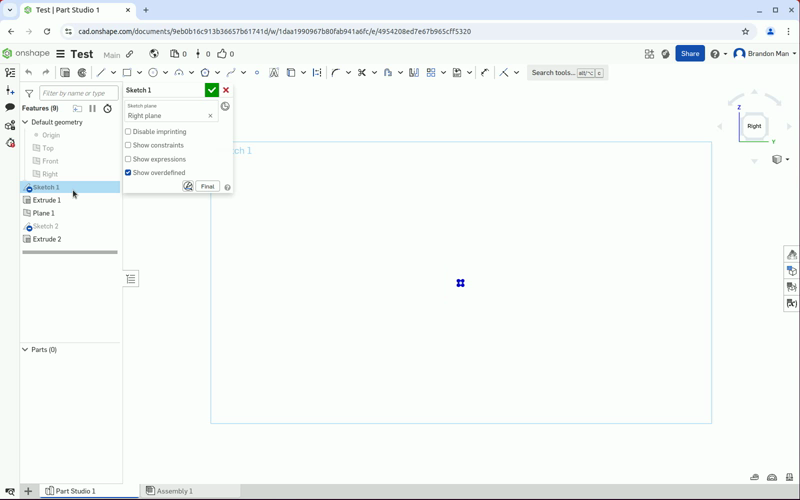
mouse_move(229, 92)
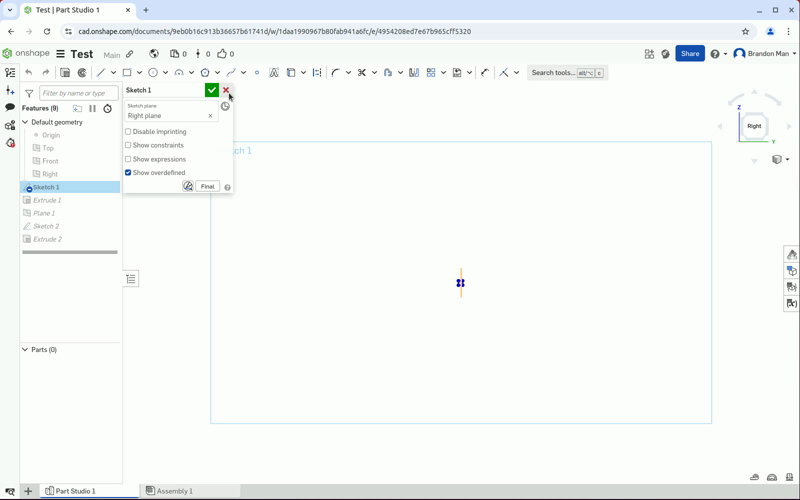
click(229, 92)
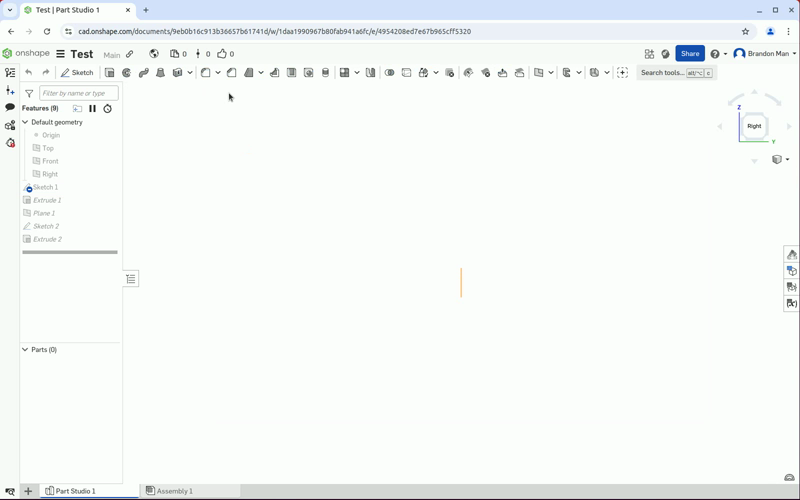
key(shift+s)
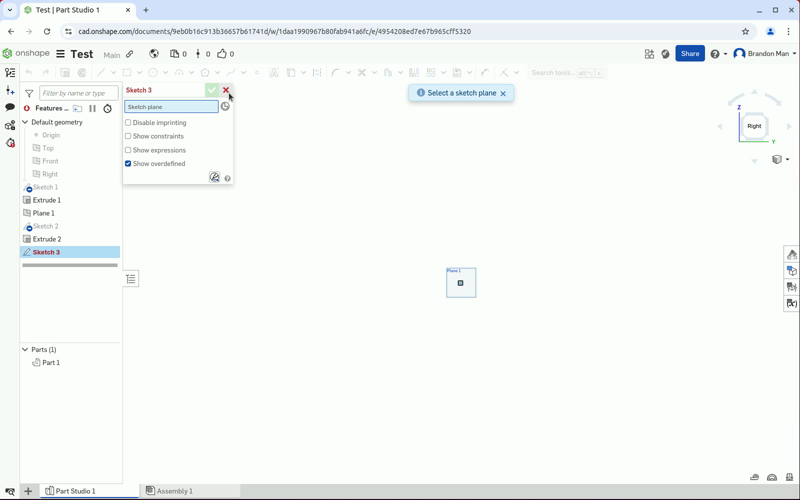
mouse_move(73, 215)
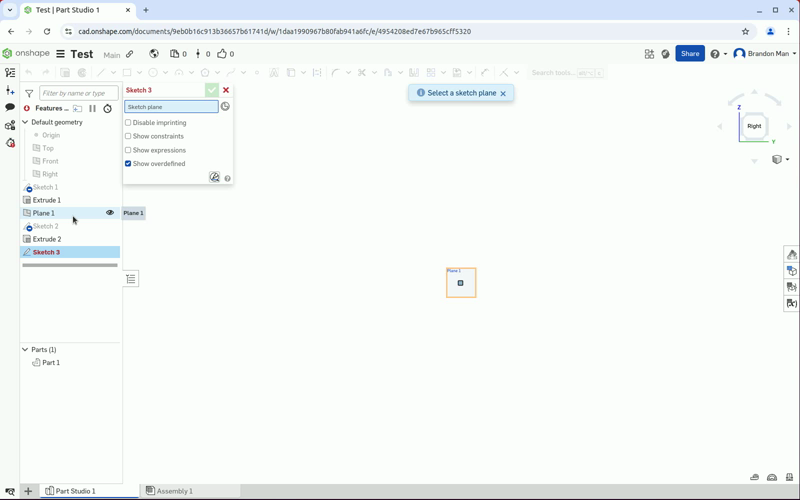
click(73, 215)
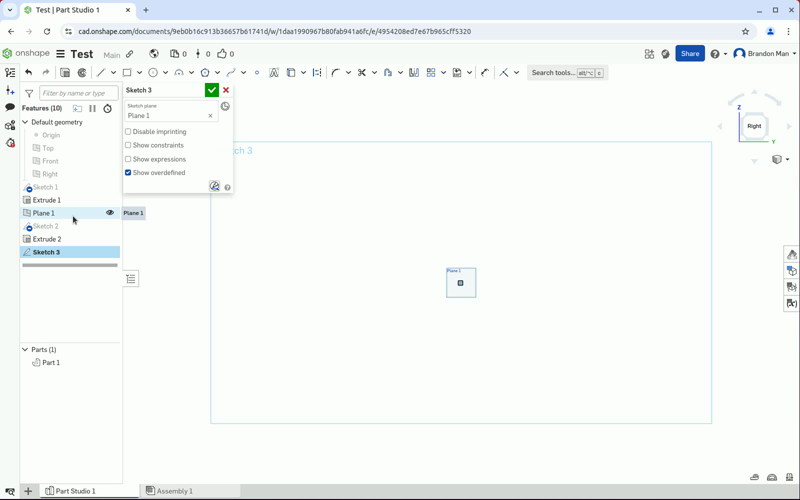
mouse_move(73, 352)
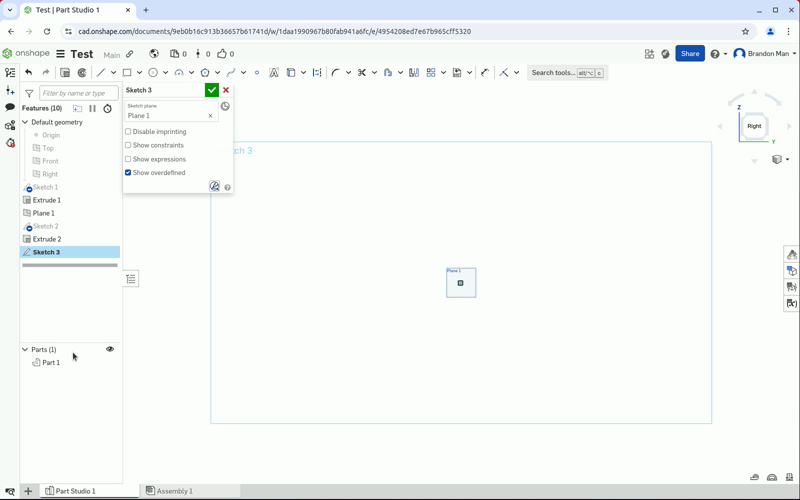
key(y)
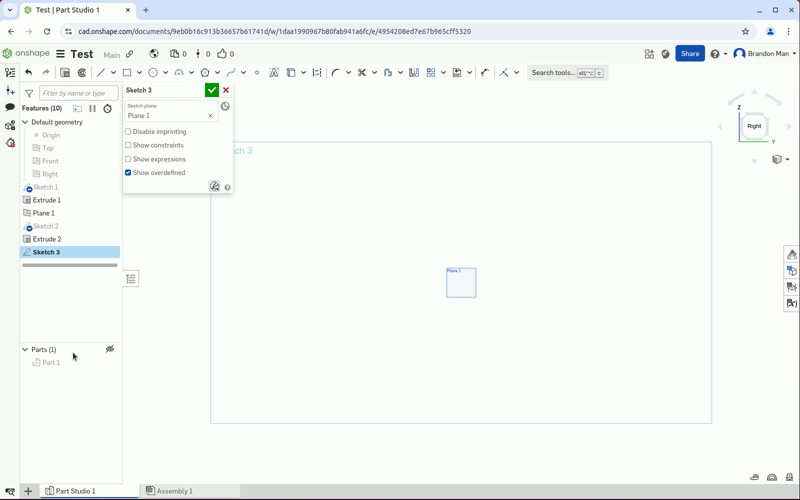
key(l)
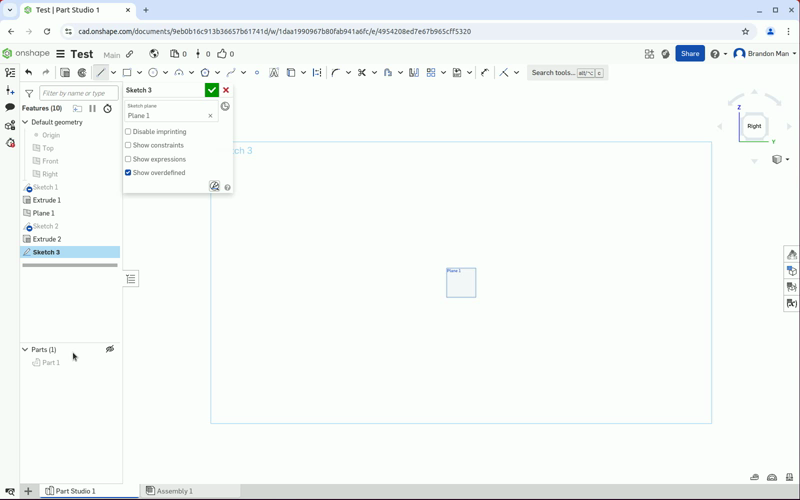
key_down(shift)
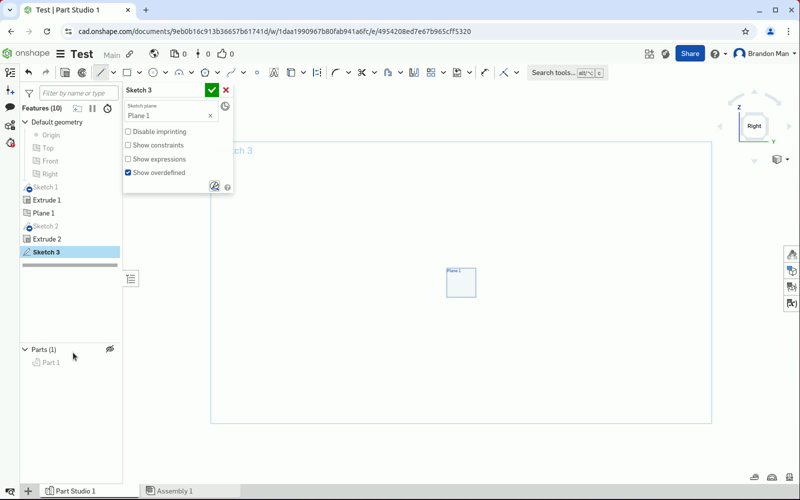
mouse_move(459, 284)
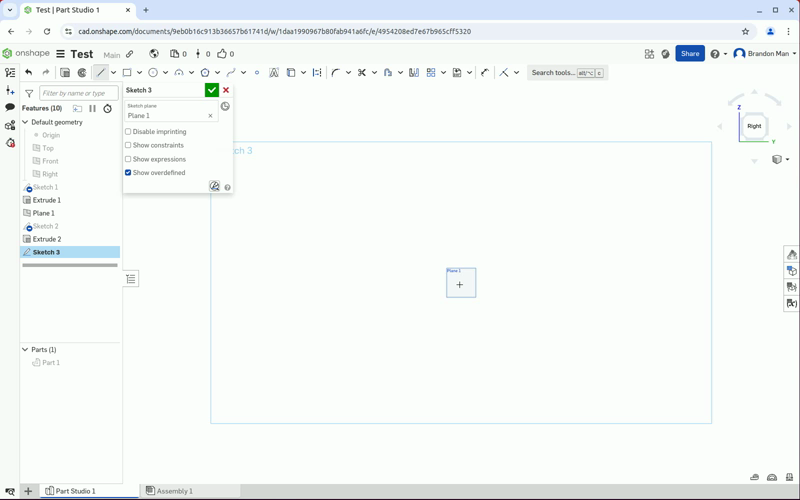
click(459, 284)
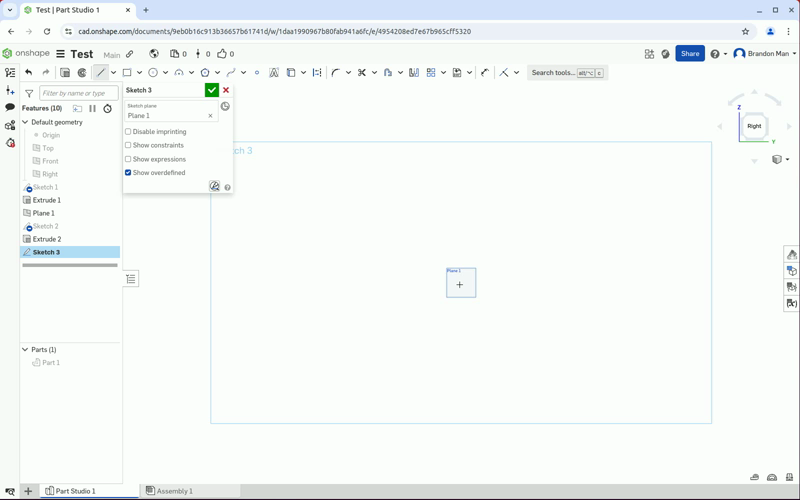
key_up(shift)
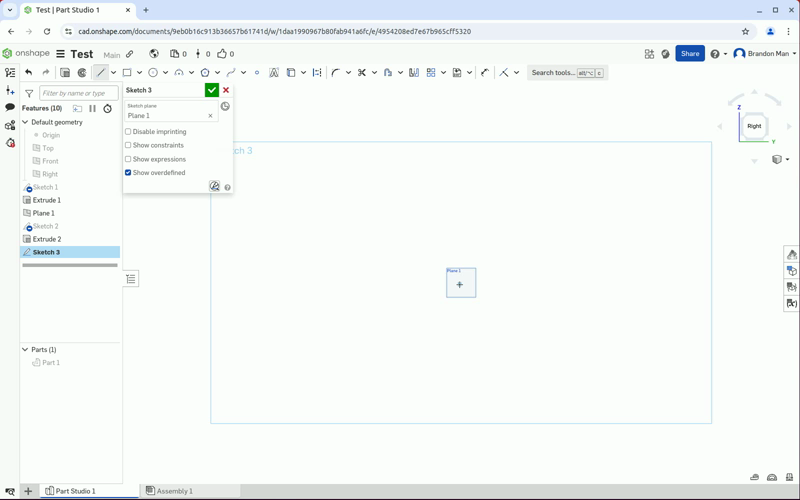
key_down(shift)
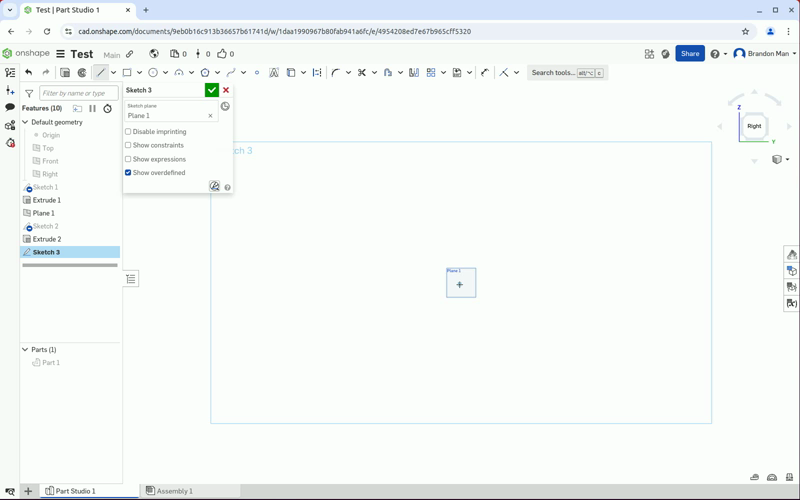
mouse_move(489, 284)
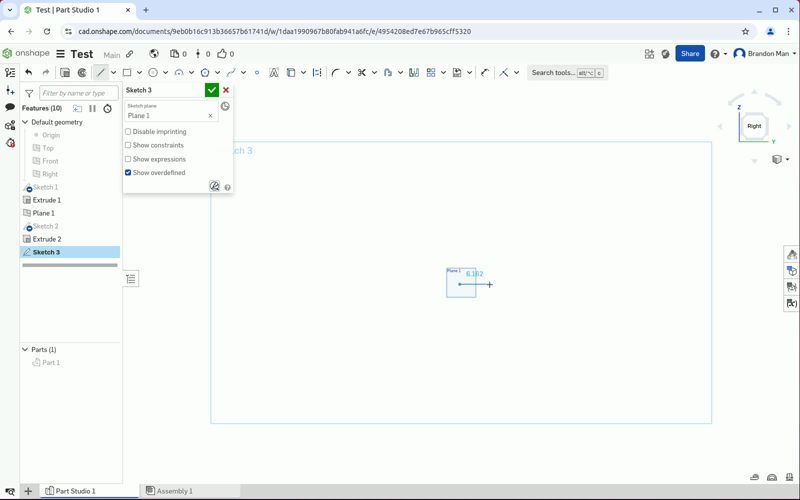
mouse_move(464, 284)
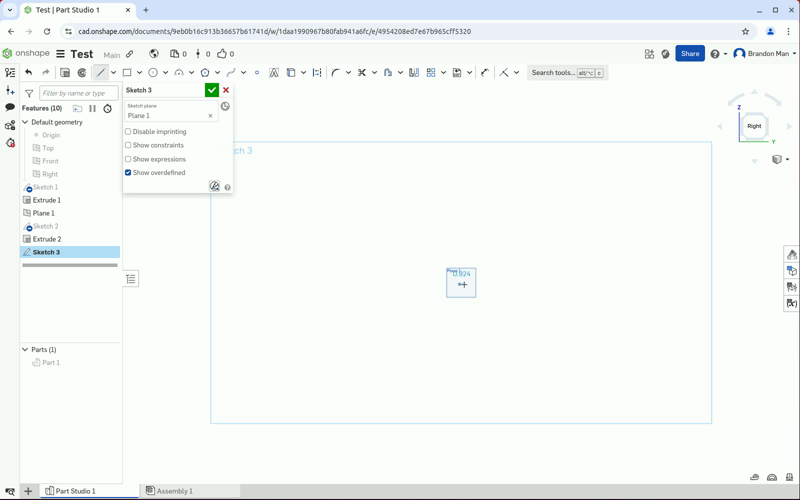
scroll(6)
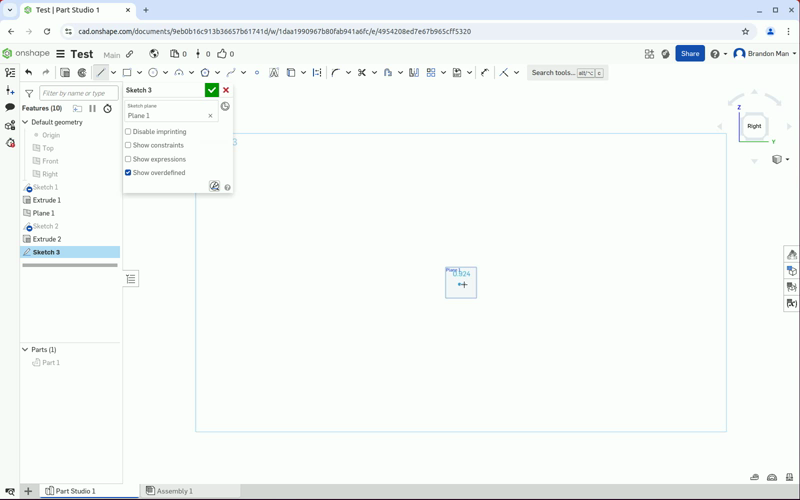
scroll(6)
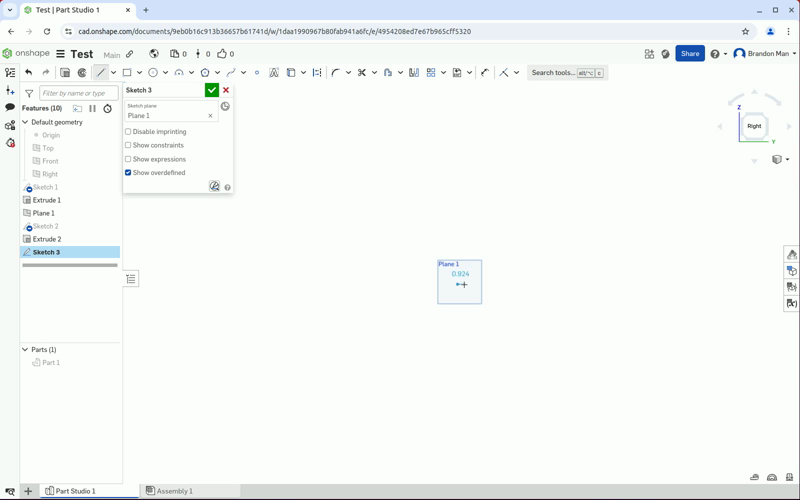
scroll(6)
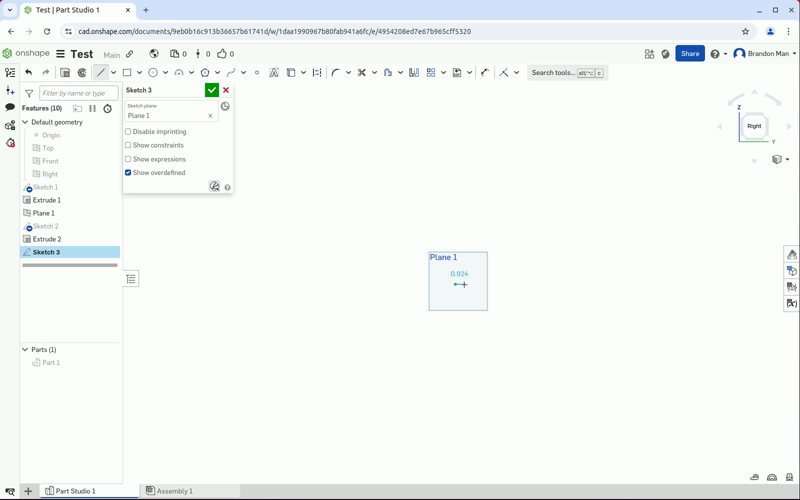
scroll(6)
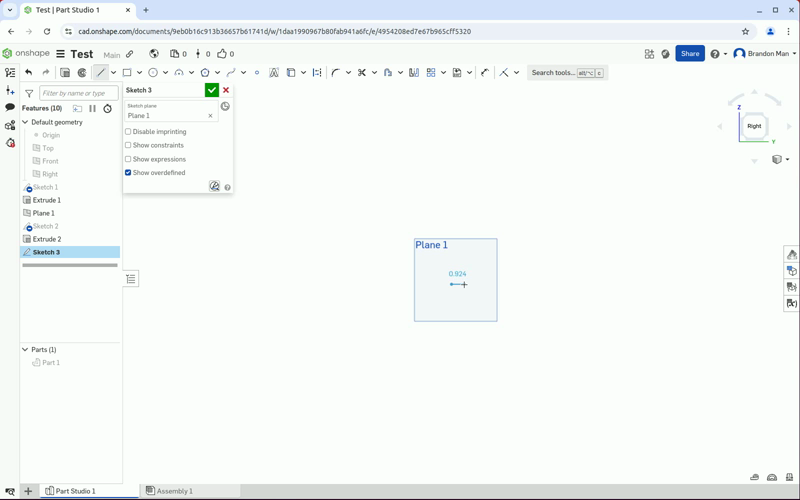
scroll(6)
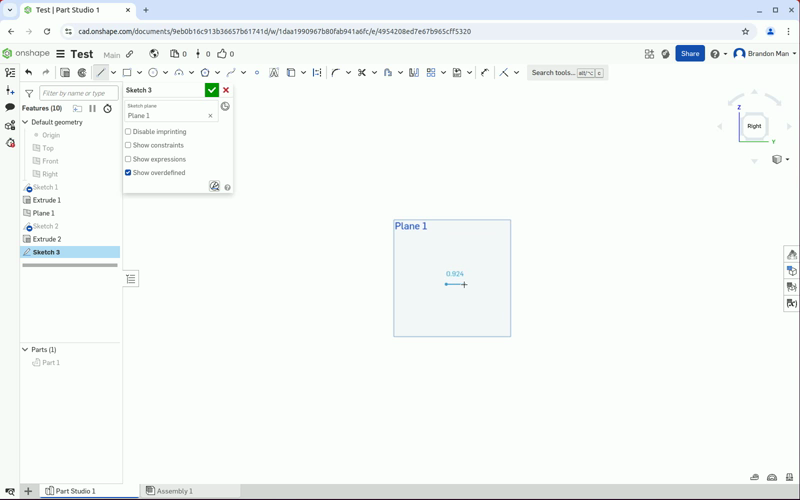
scroll(6)
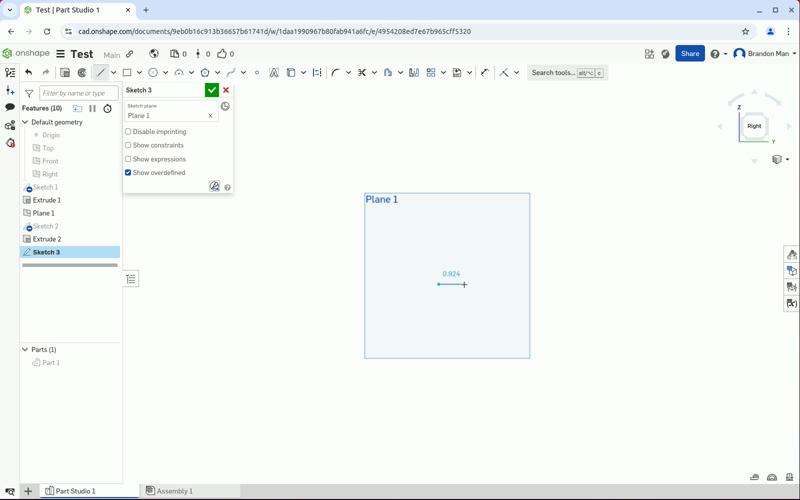
scroll(6)
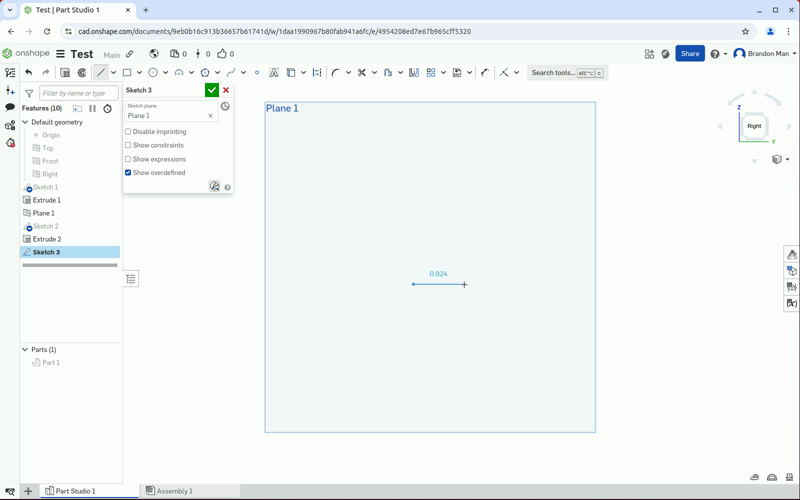
click(464, 284)
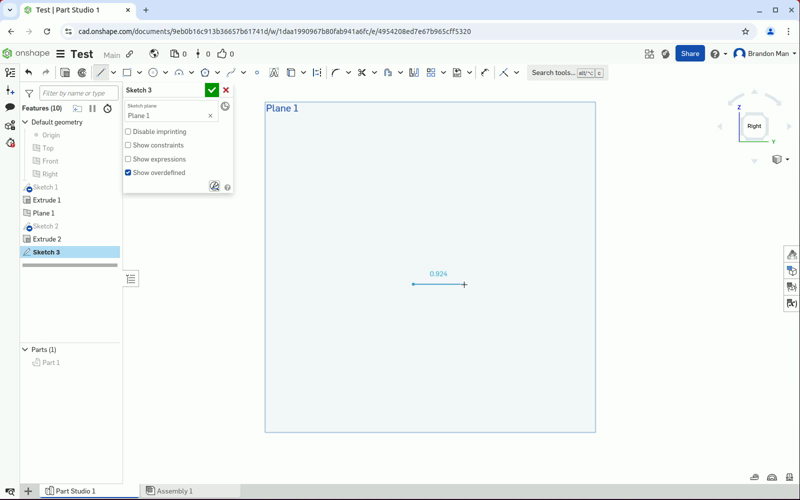
scroll(-6)
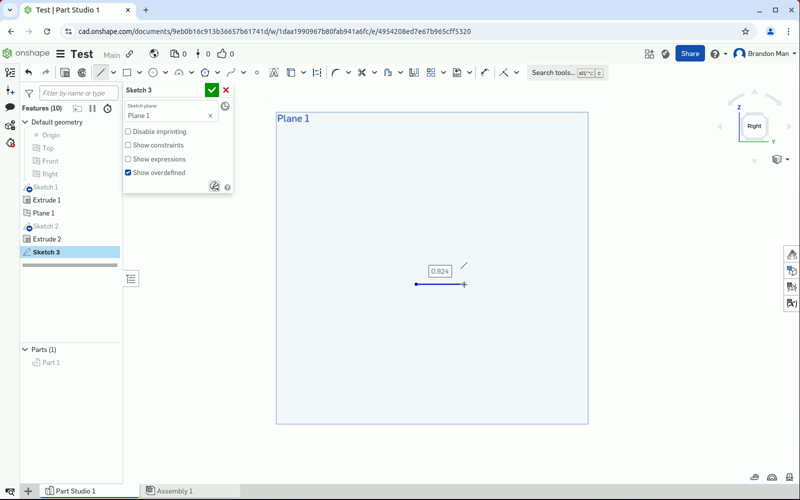
scroll(-6)
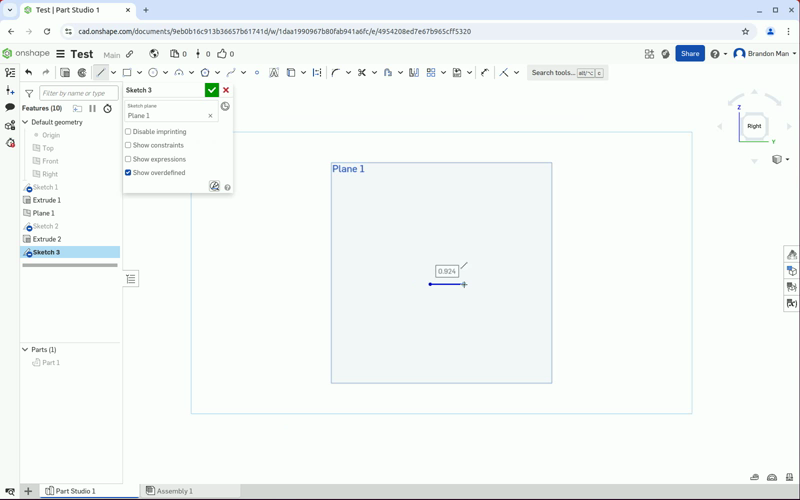
scroll(-6)
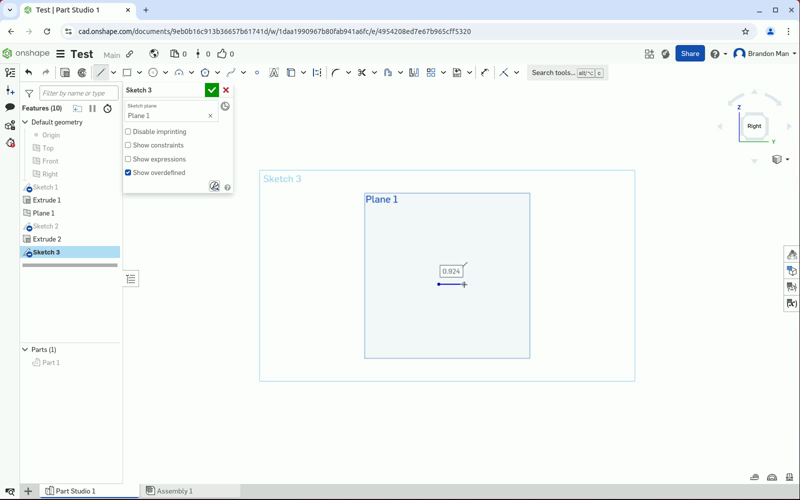
scroll(-6)
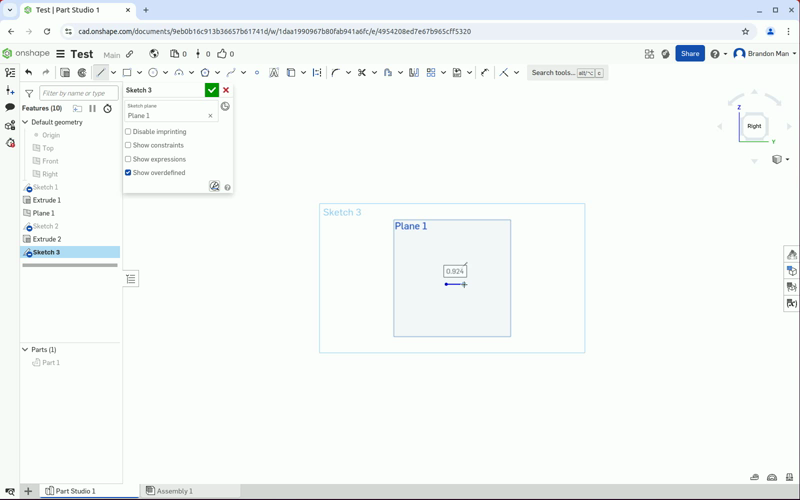
scroll(-6)
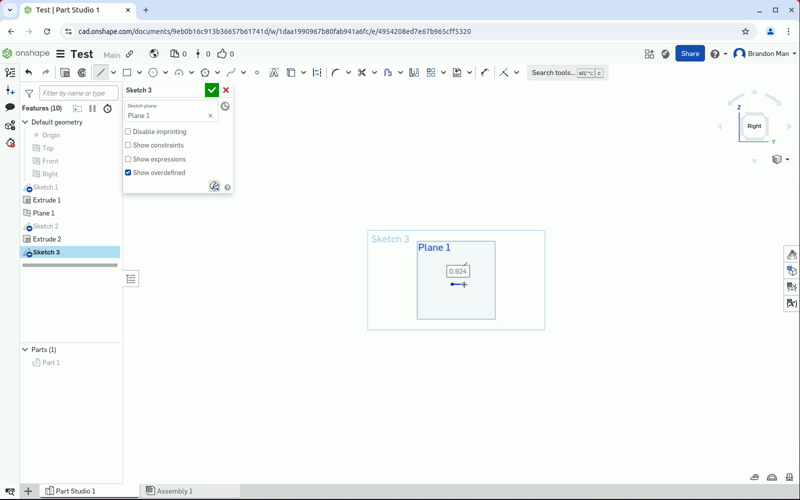
scroll(-6)
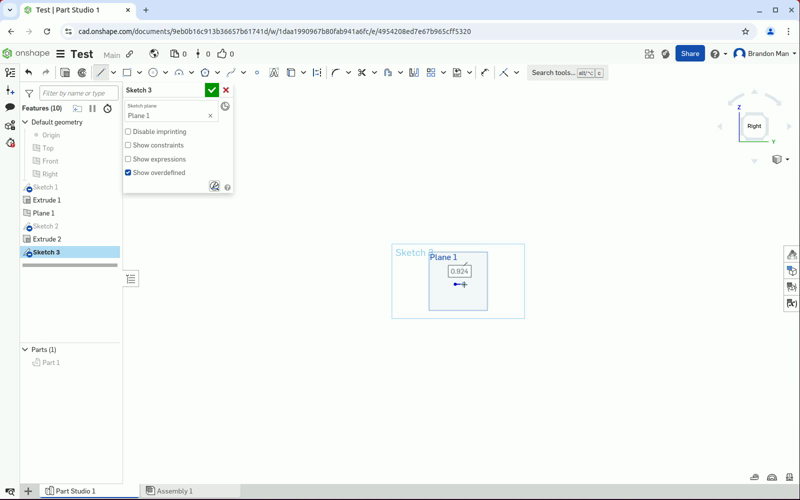
scroll(-6)
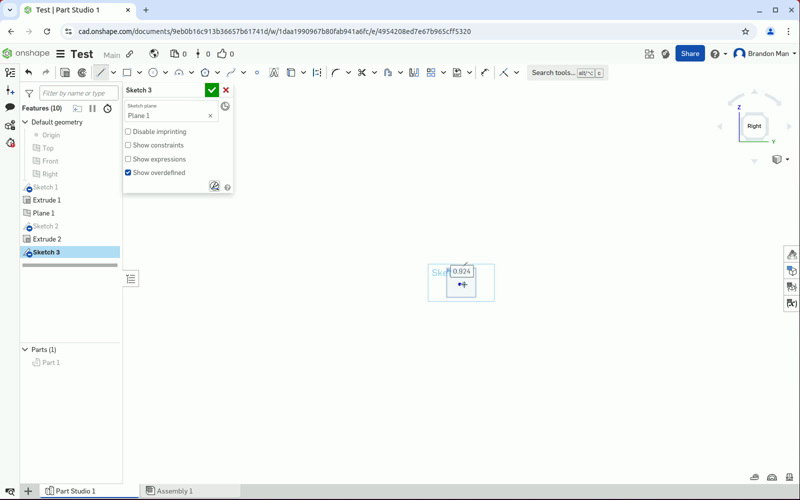
key_up(shift)
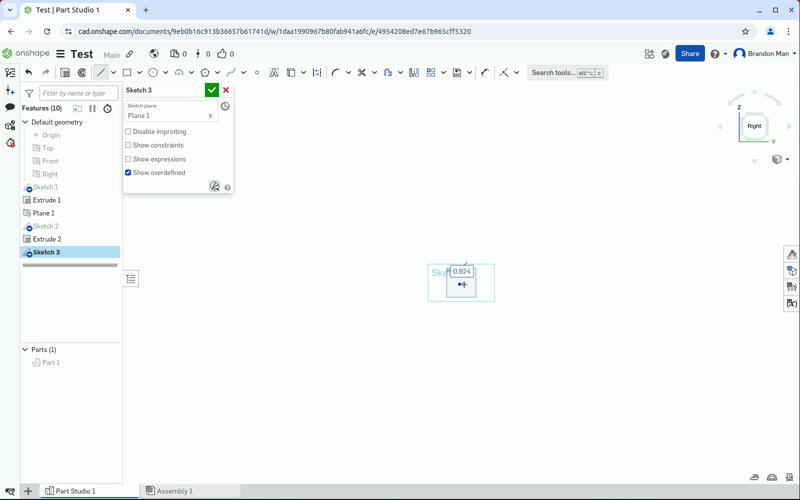
key_down(shift)
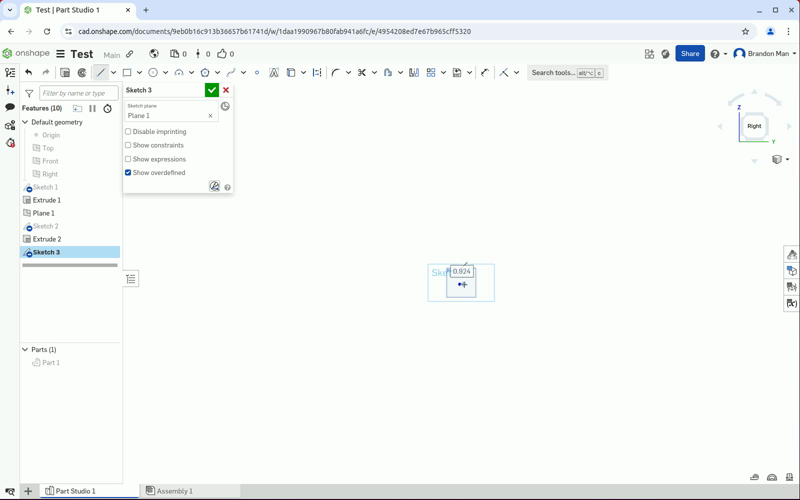
mouse_move(494, 284)
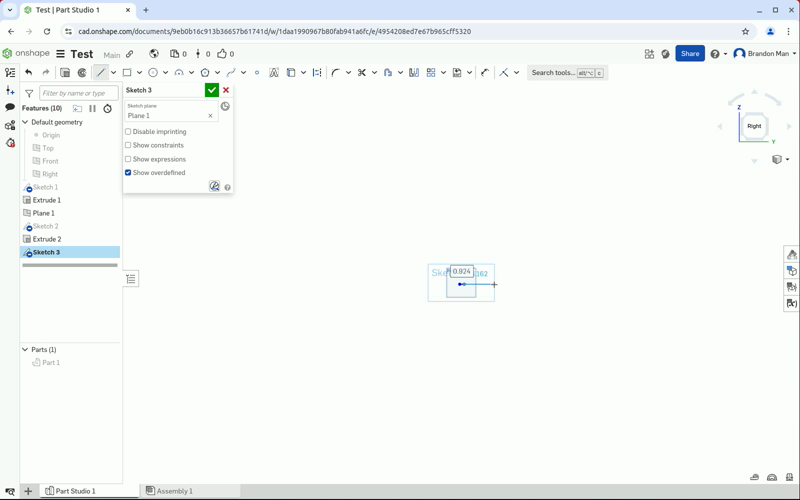
mouse_move(464, 279)
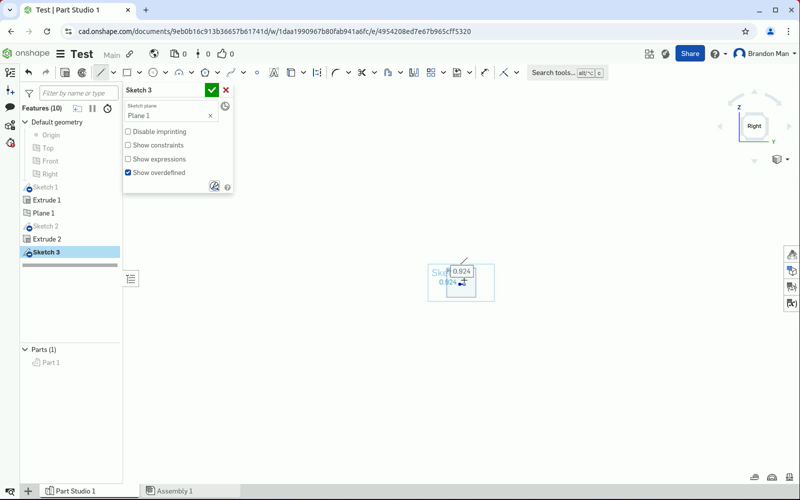
scroll(6)
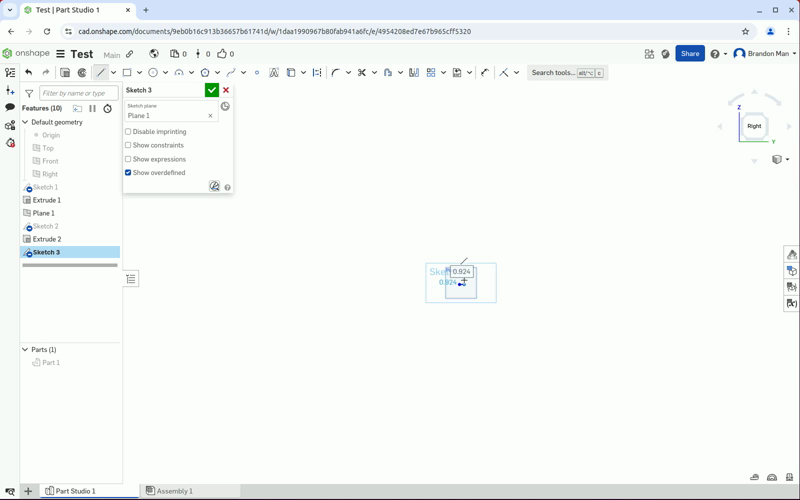
scroll(6)
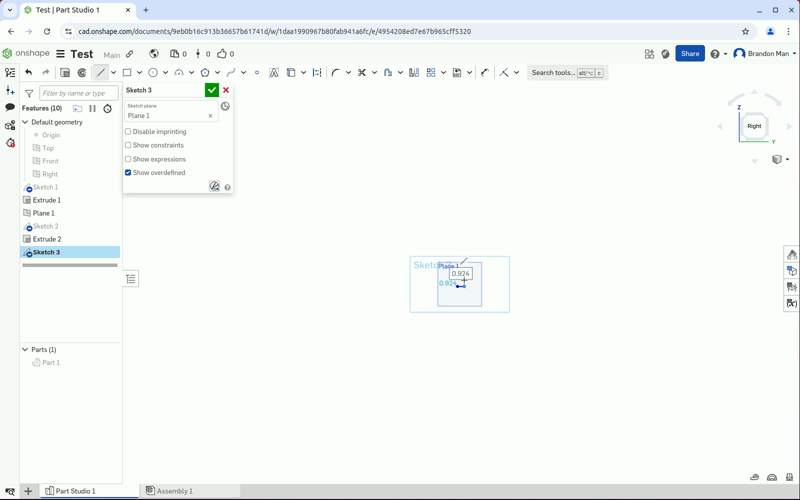
scroll(6)
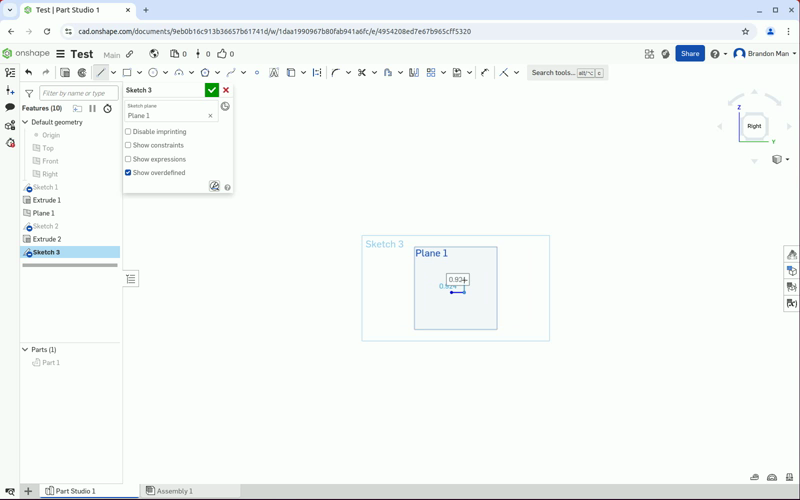
scroll(6)
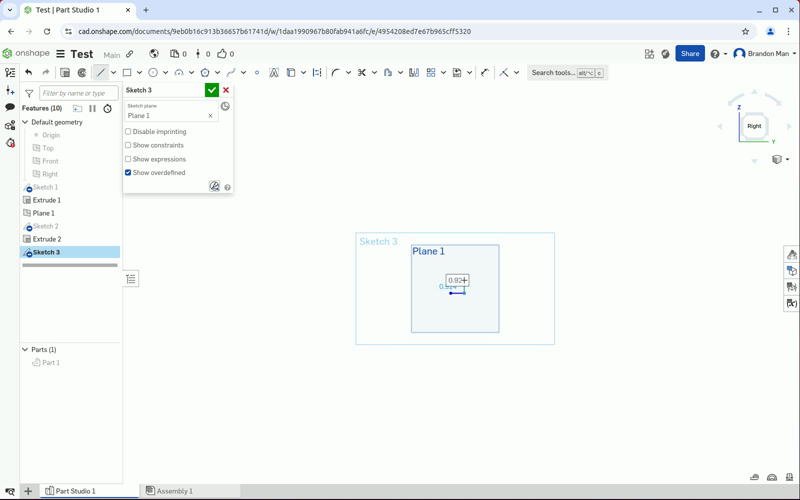
scroll(6)
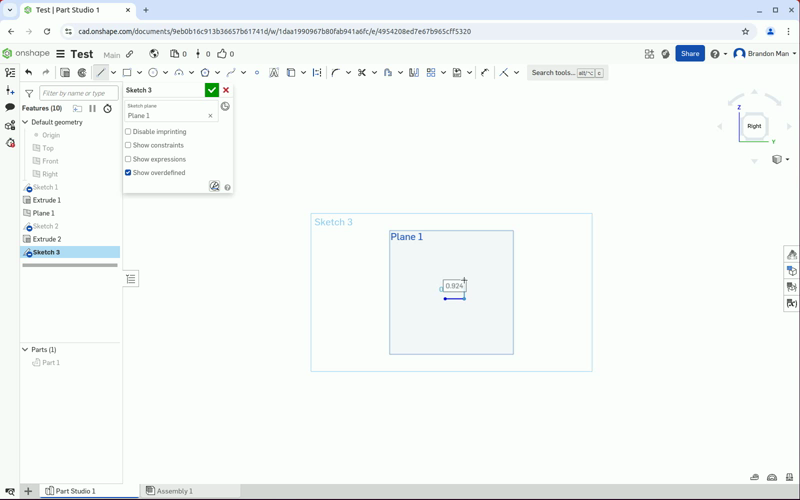
scroll(6)
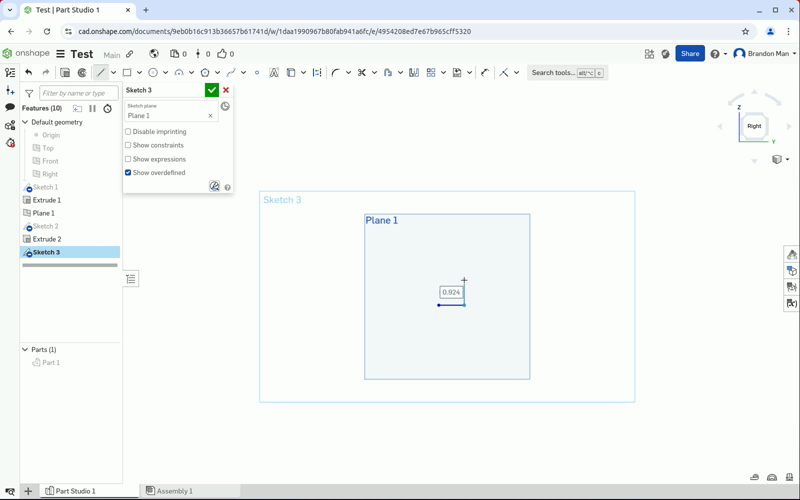
scroll(6)
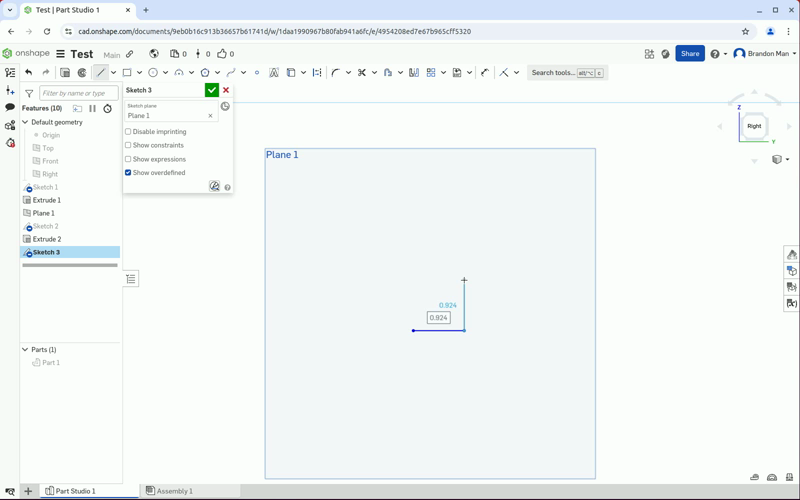
click(464, 279)
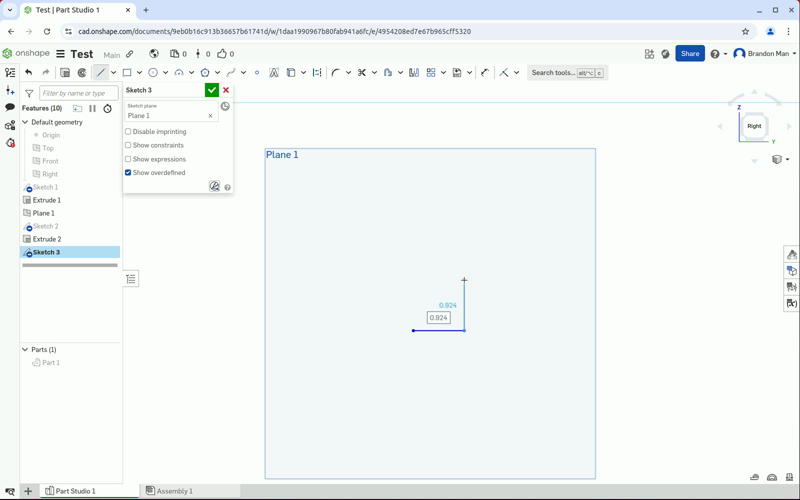
scroll(-6)
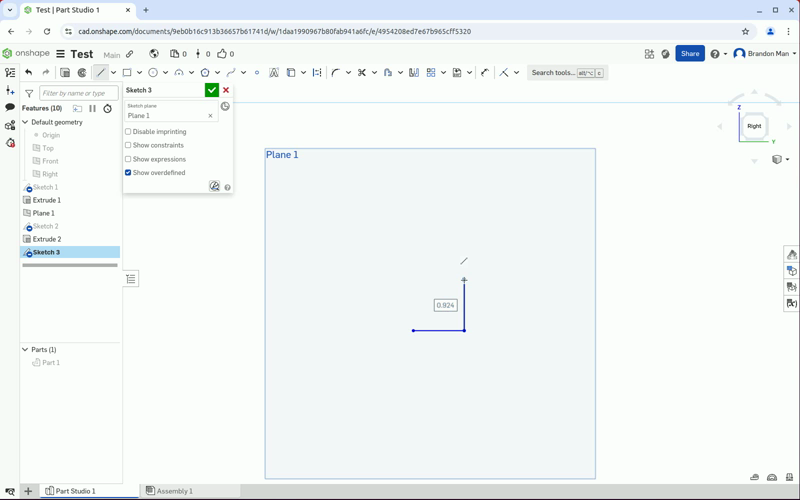
scroll(-6)
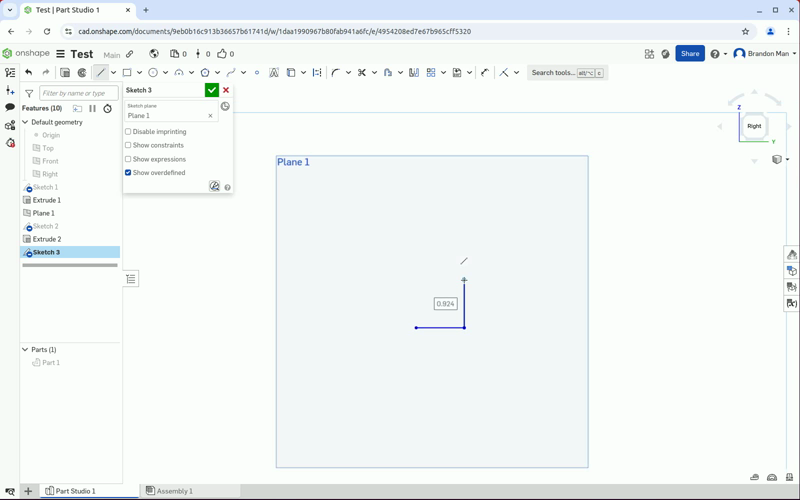
scroll(-6)
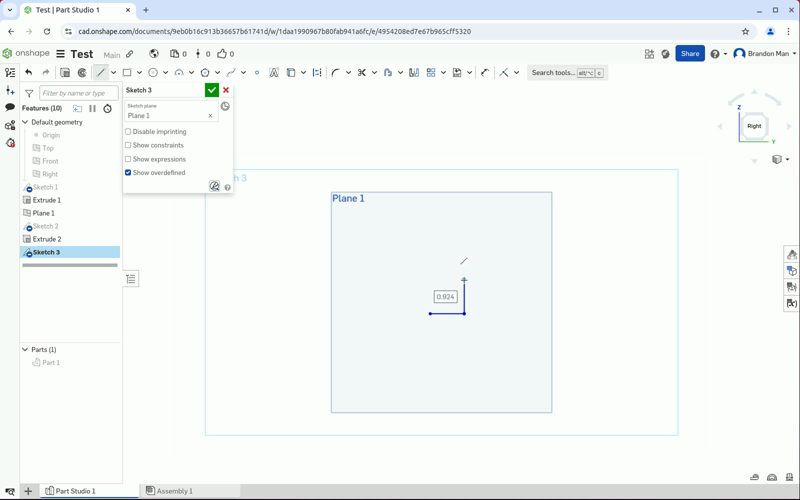
scroll(-6)
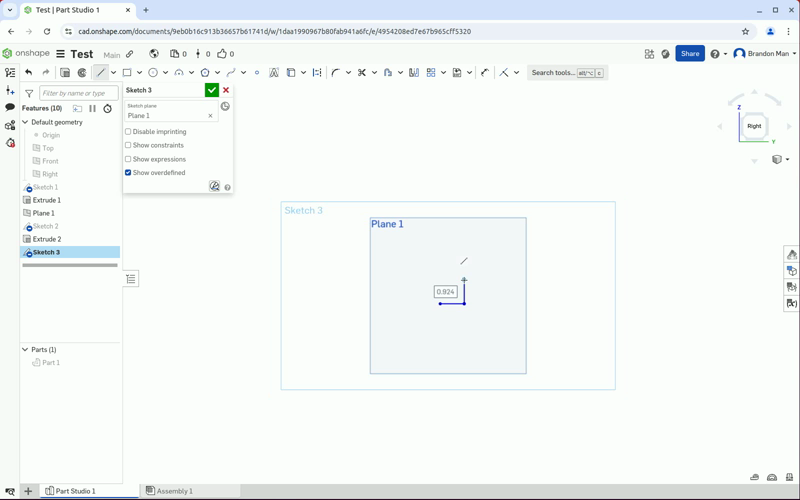
scroll(-6)
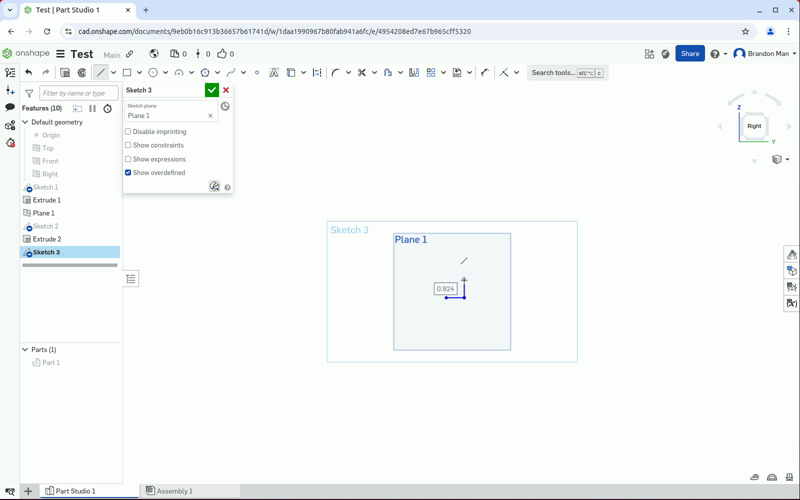
scroll(-6)
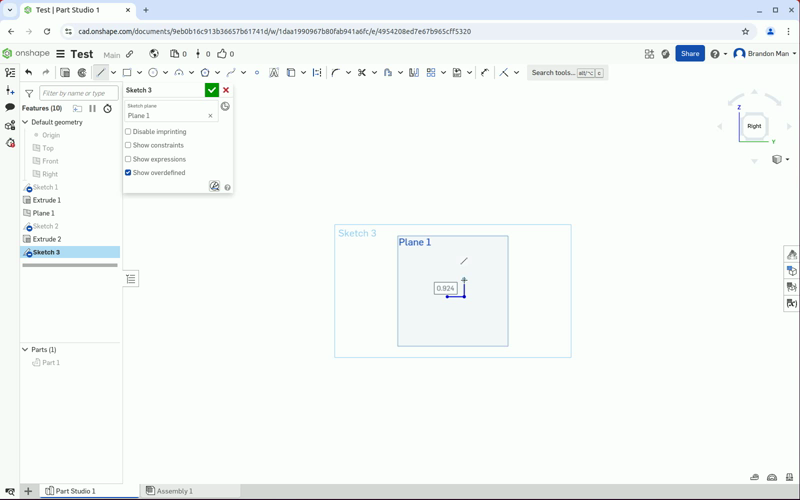
scroll(-6)
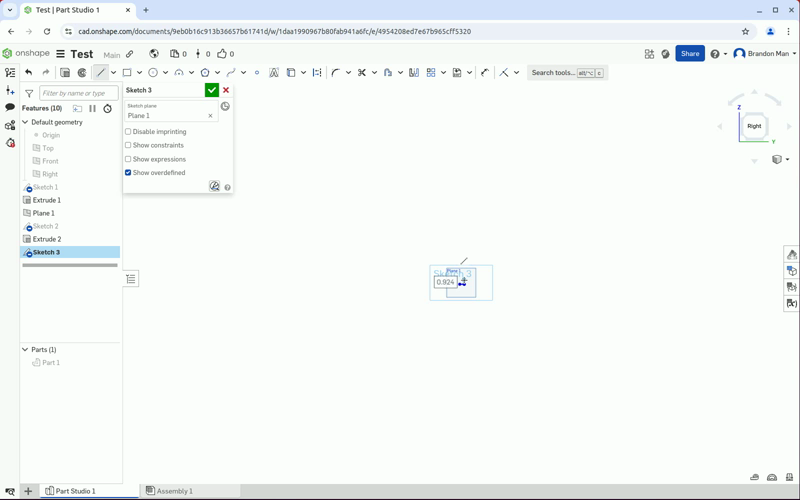
key_up(shift)
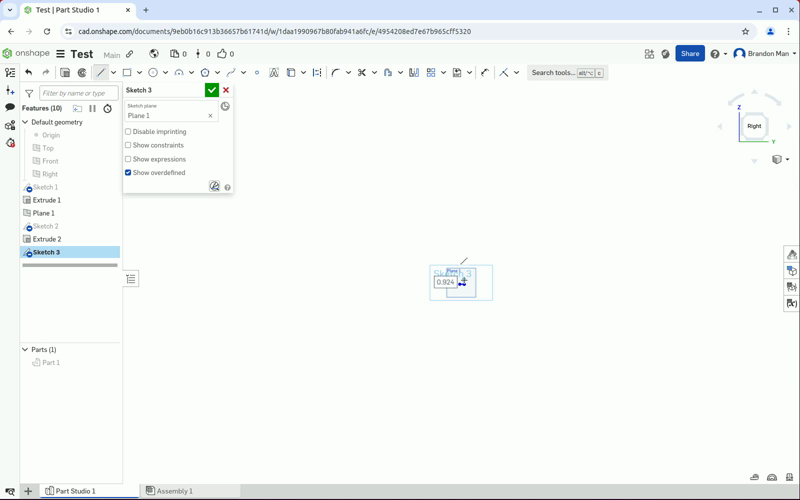
key_down(shift)
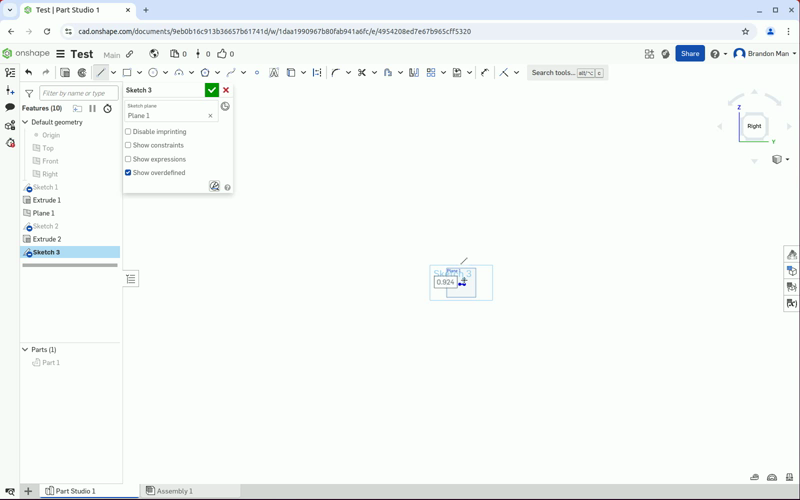
mouse_move(494, 279)
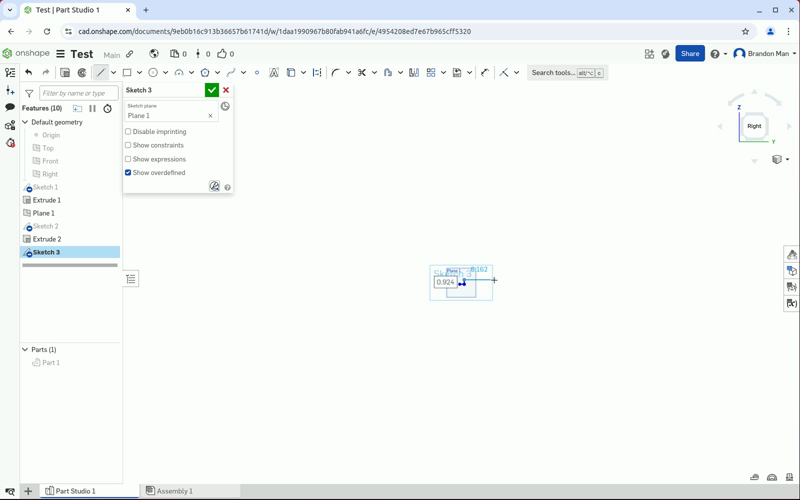
mouse_move(459, 279)
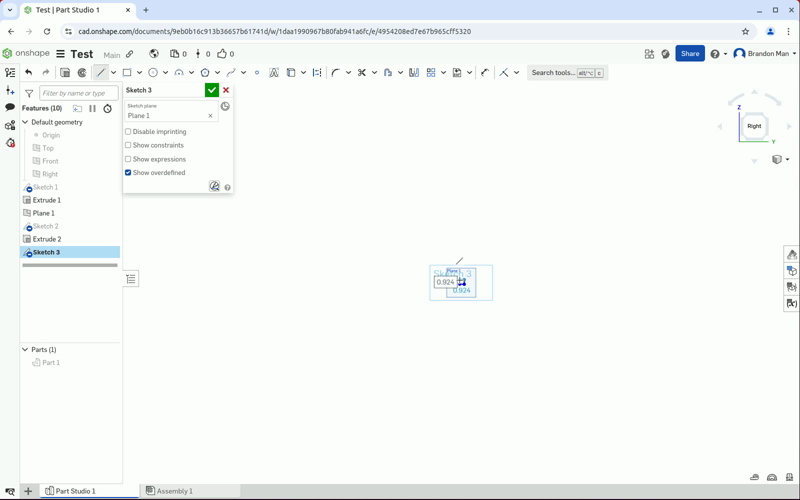
scroll(6)
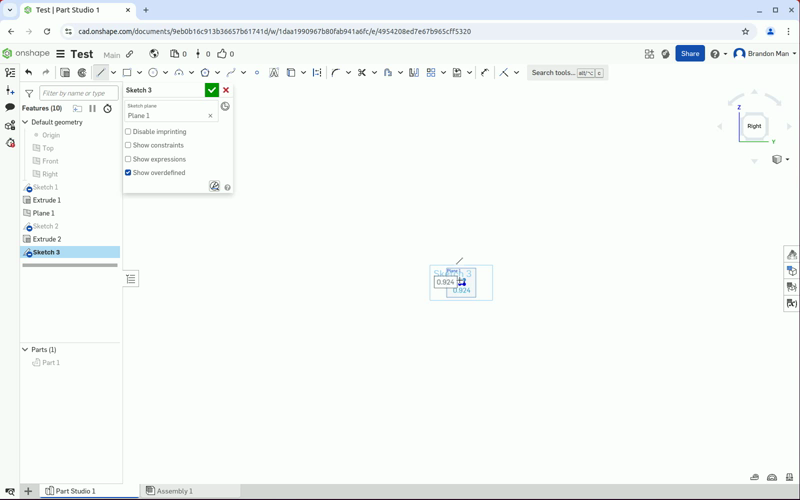
scroll(6)
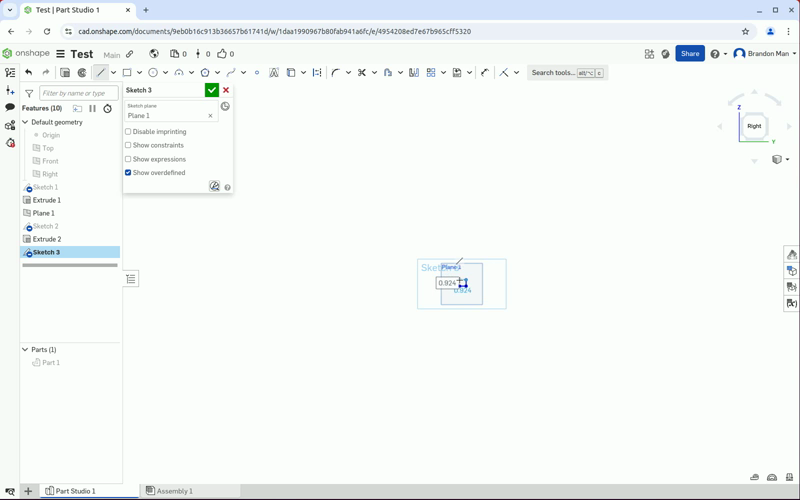
scroll(6)
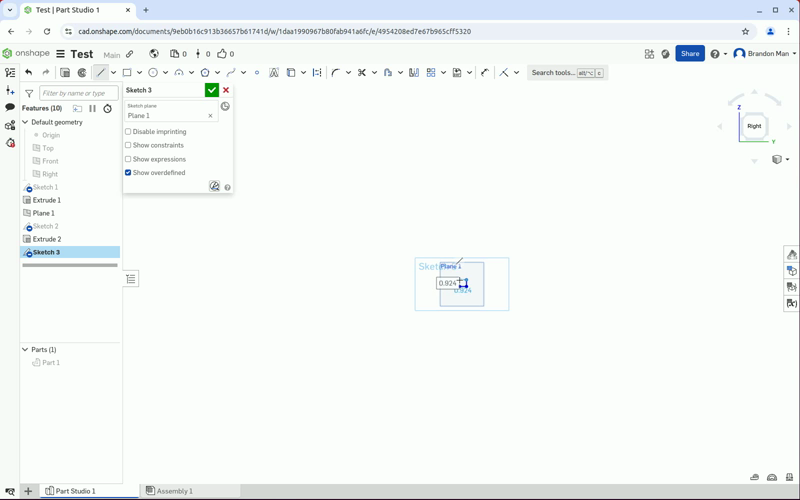
scroll(6)
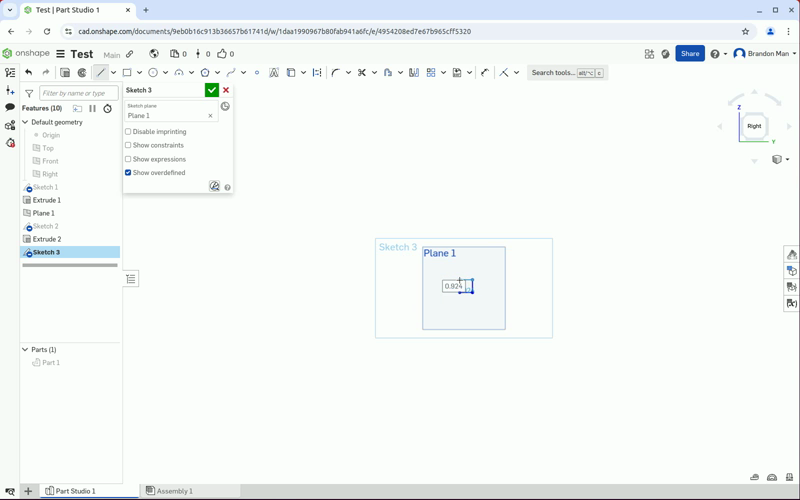
scroll(6)
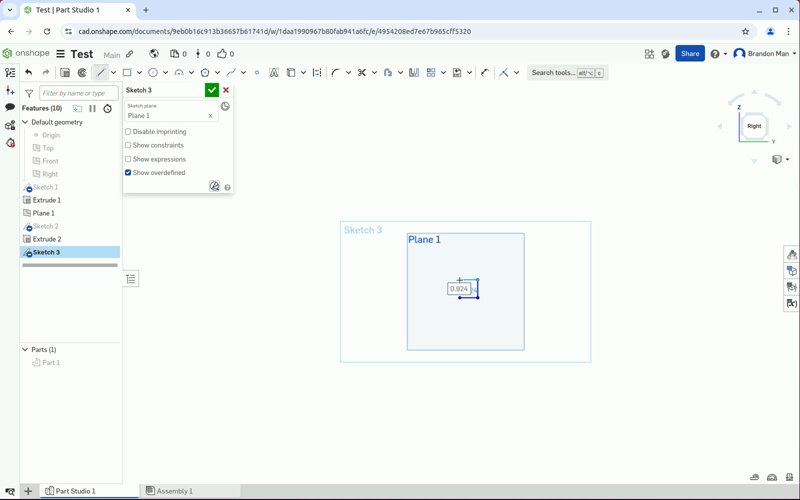
scroll(6)
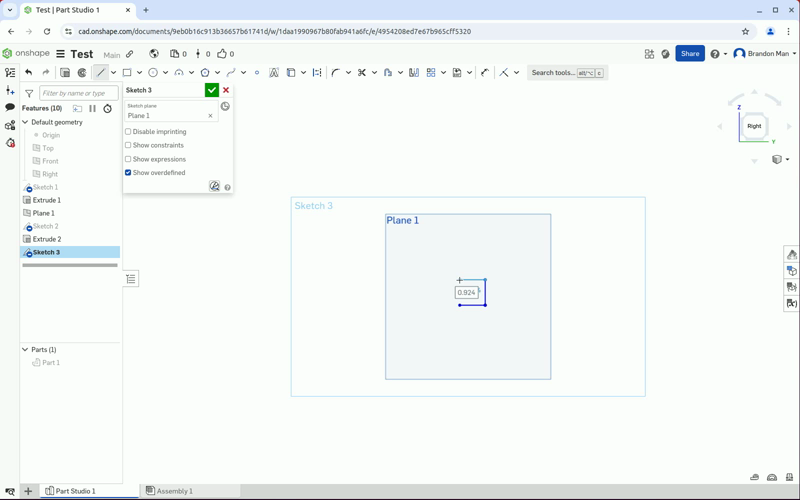
scroll(6)
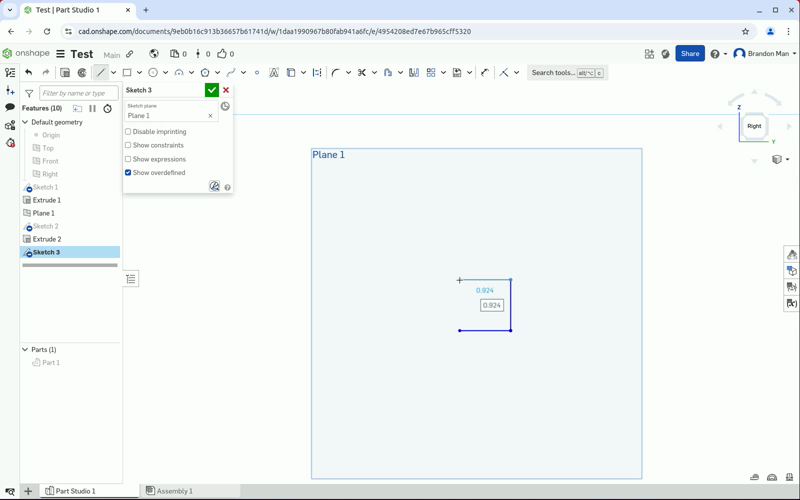
click(459, 279)
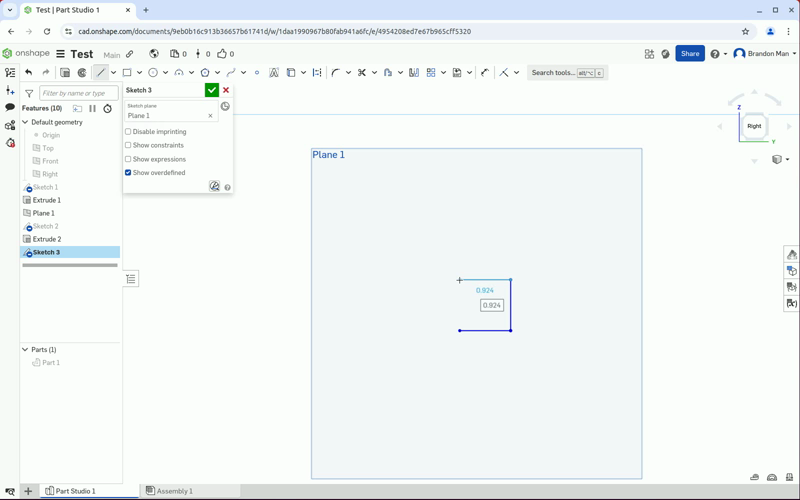
scroll(-6)
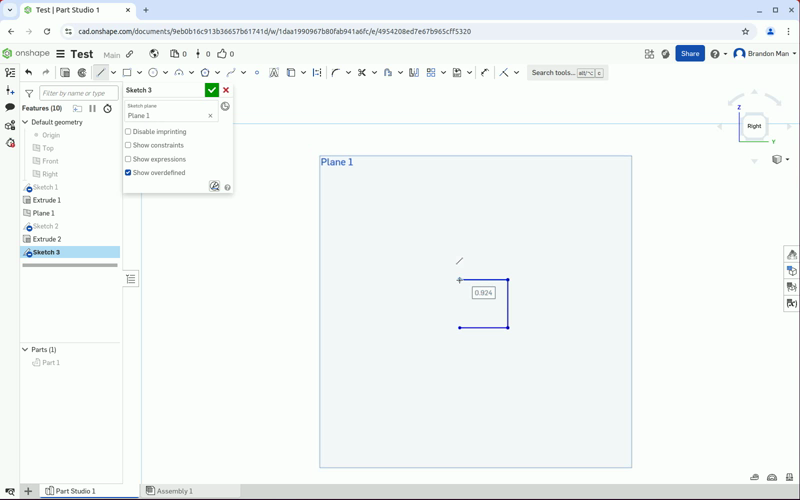
scroll(-6)
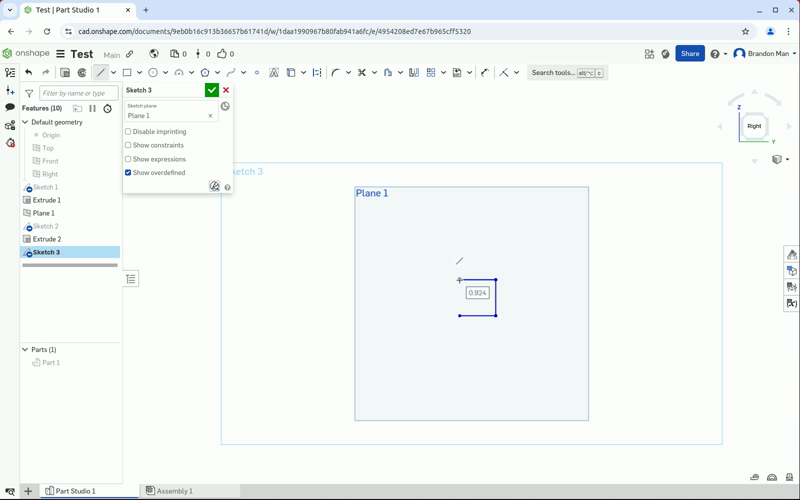
scroll(-6)
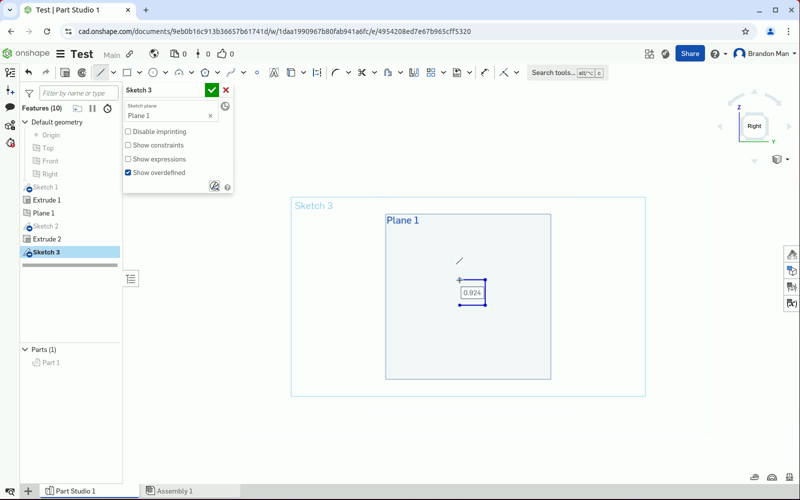
scroll(-6)
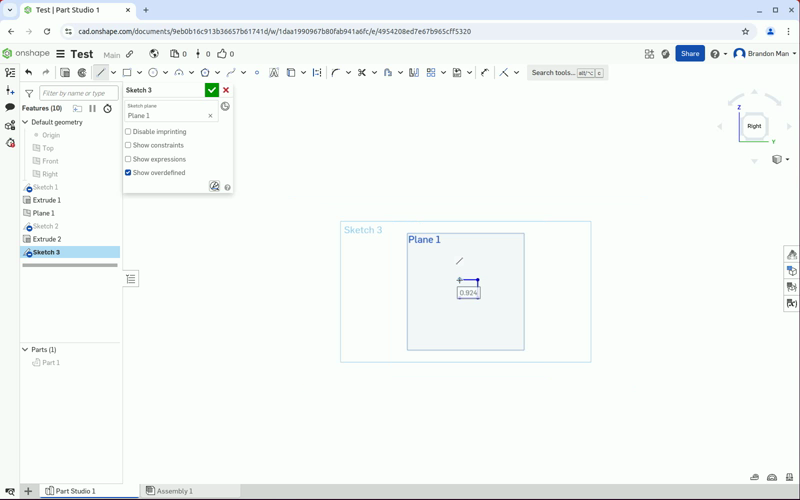
scroll(-6)
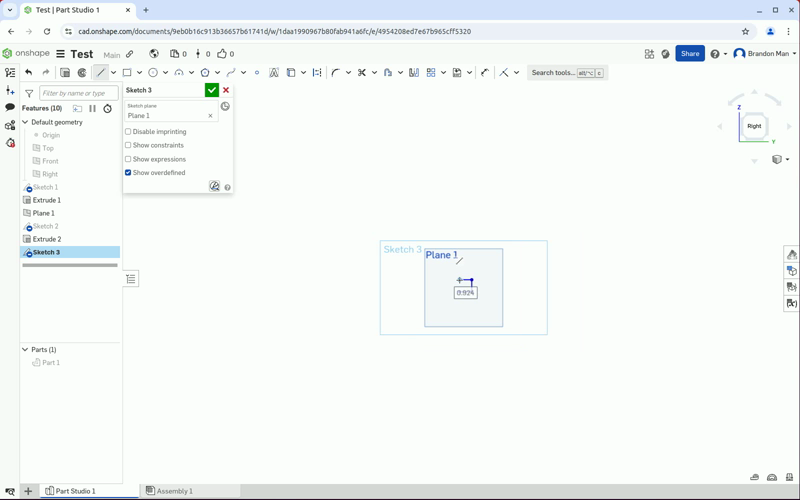
scroll(-6)
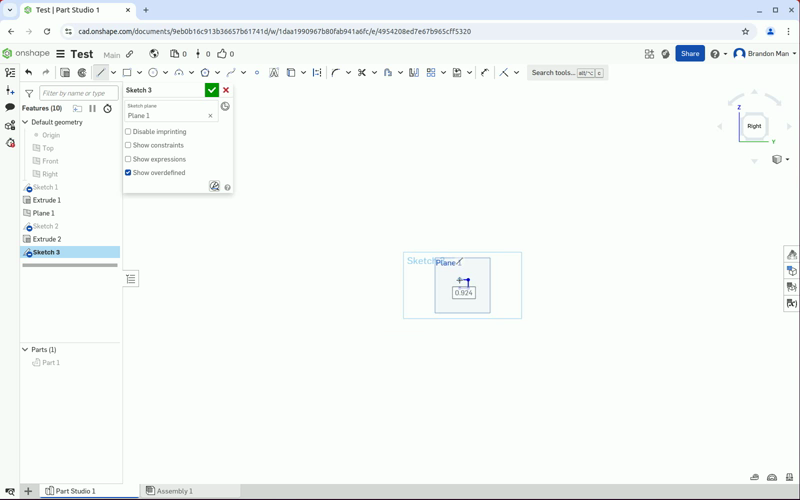
scroll(-6)
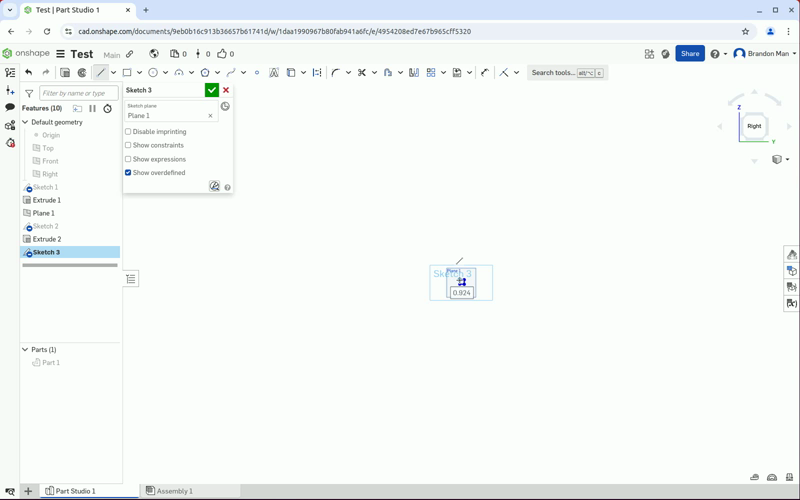
key_up(shift)
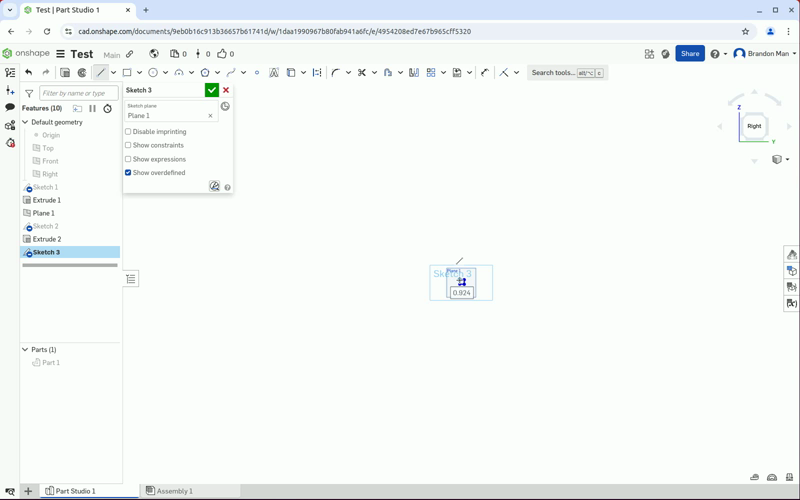
mouse_move(489, 279)
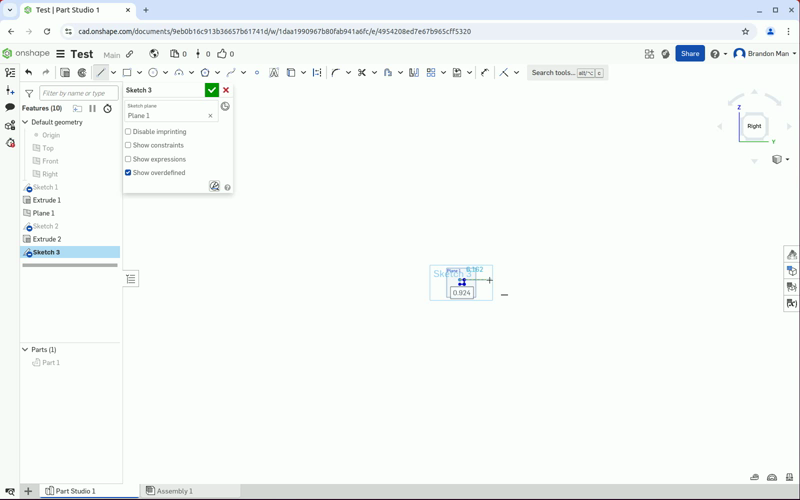
key_down(shift)
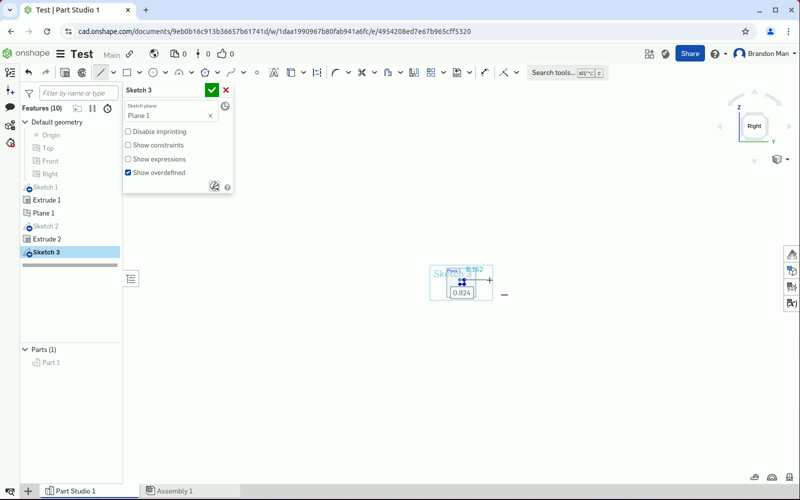
mouse_move(459, 284)
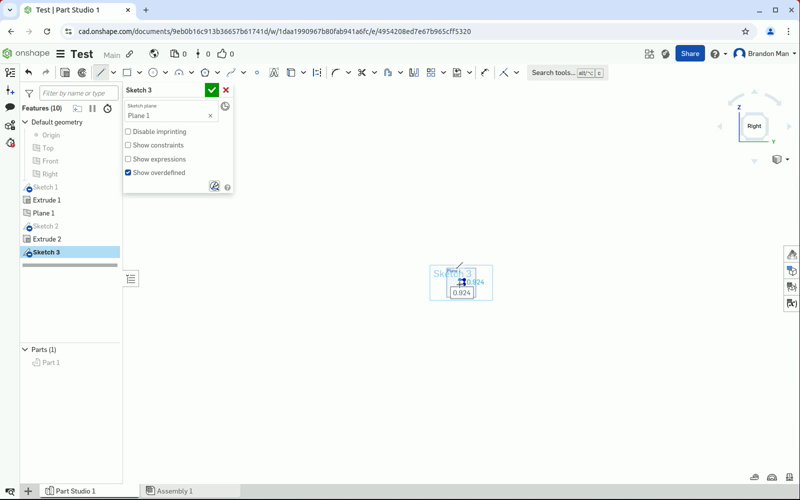
scroll(6)
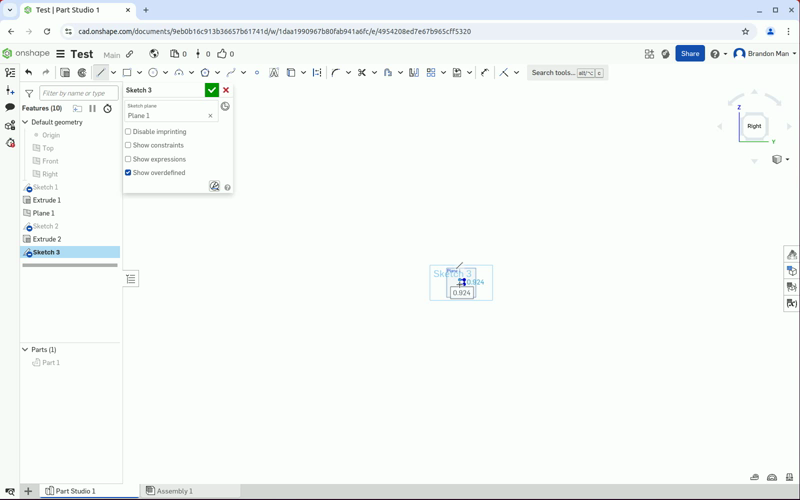
scroll(6)
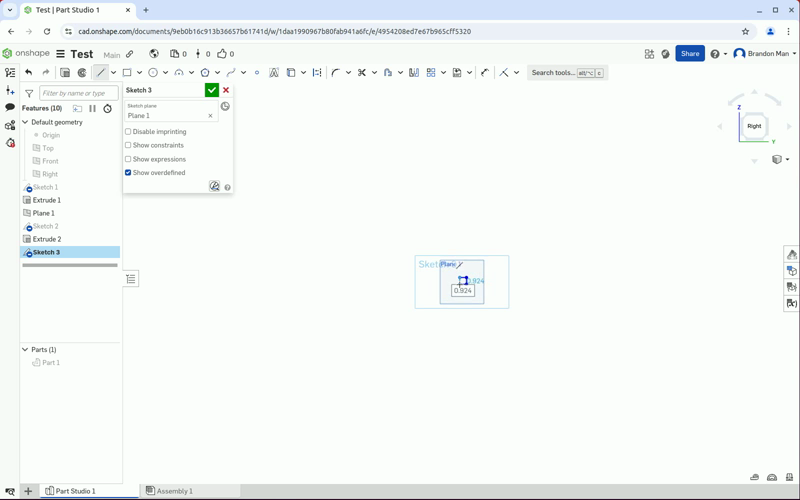
scroll(6)
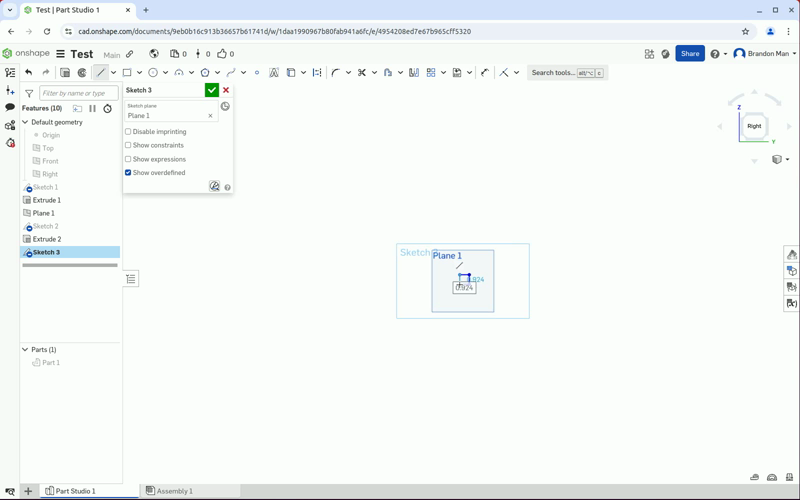
scroll(6)
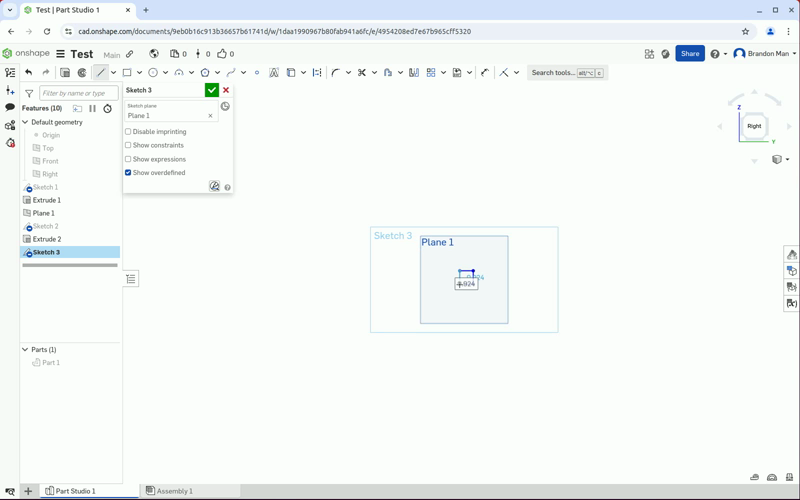
scroll(6)
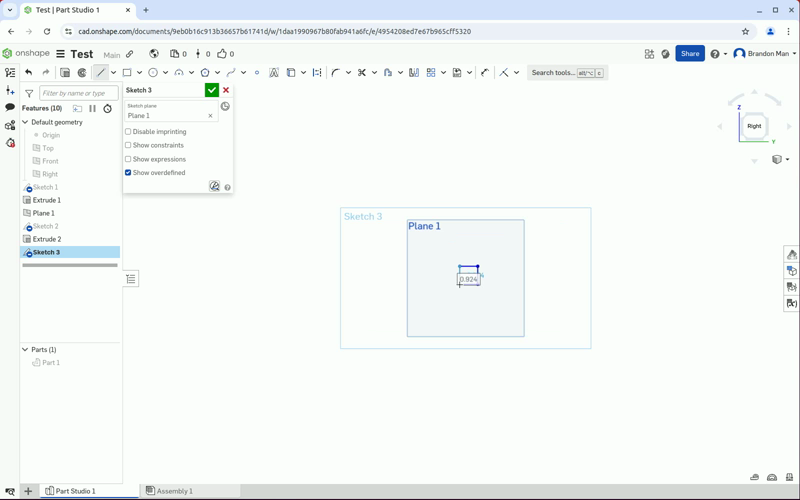
scroll(6)
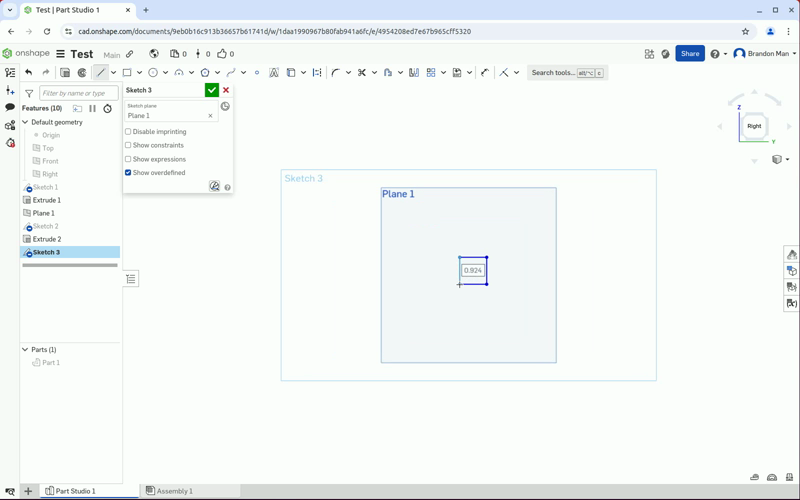
scroll(6)
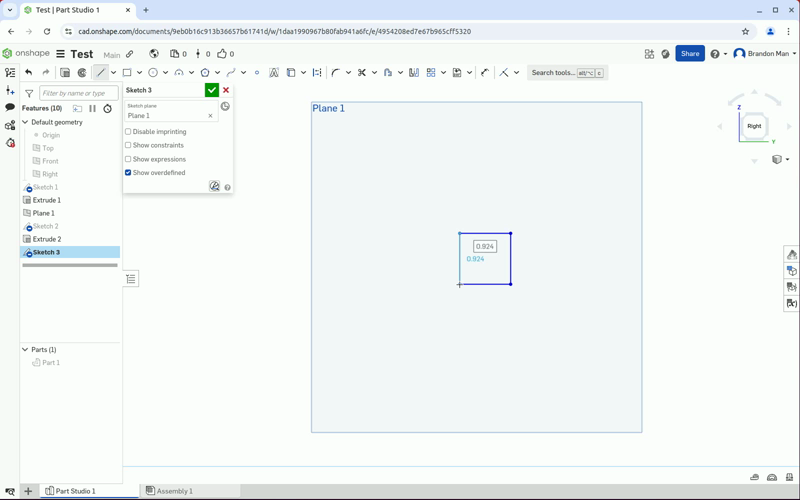
key_up(shift)
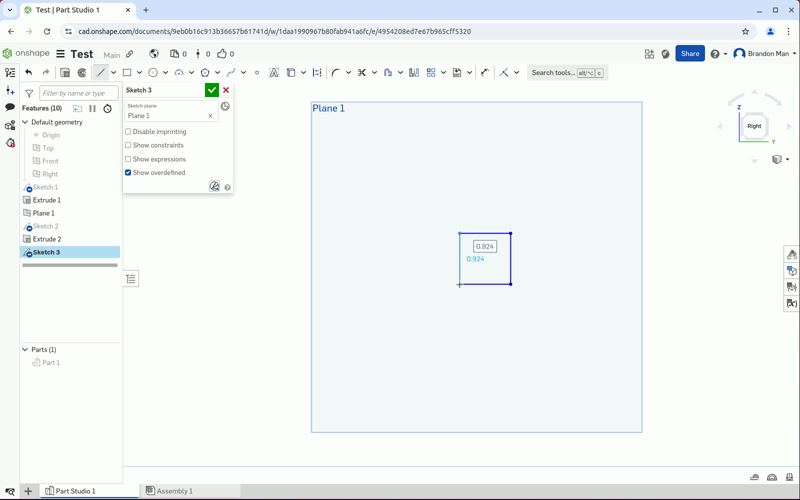
click(459, 284)
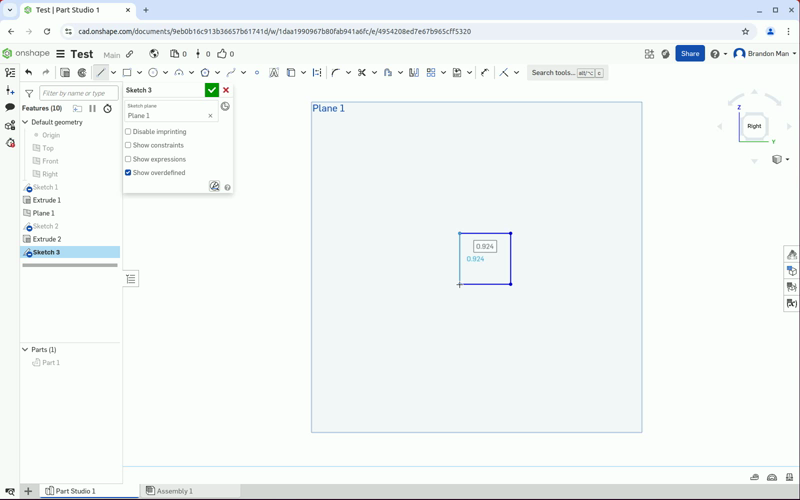
scroll(-6)
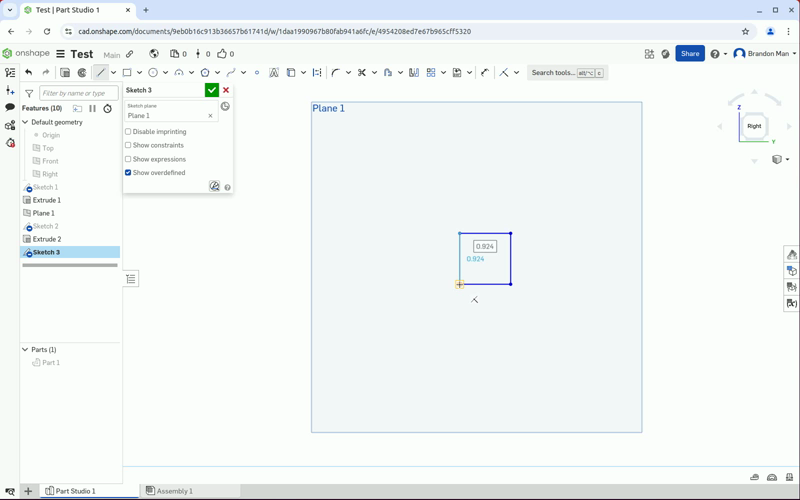
scroll(-6)
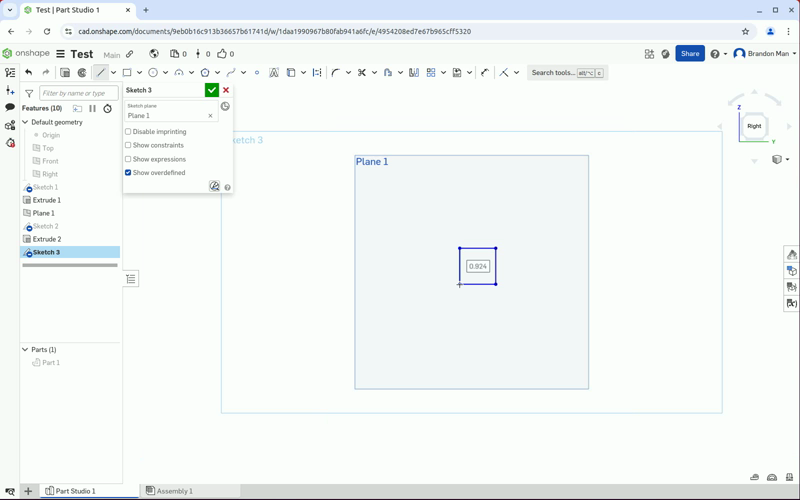
scroll(-6)
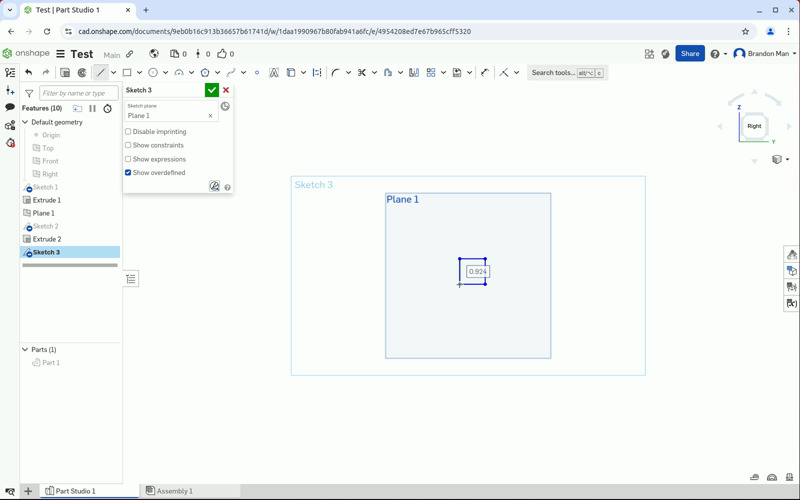
scroll(-6)
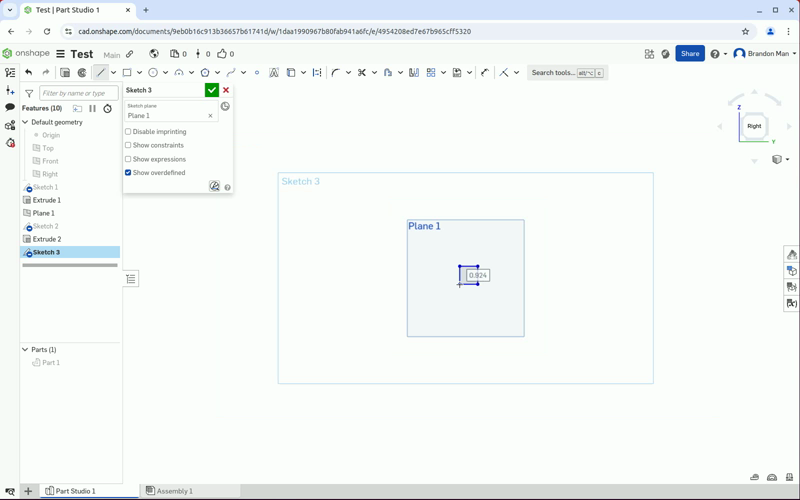
scroll(-6)
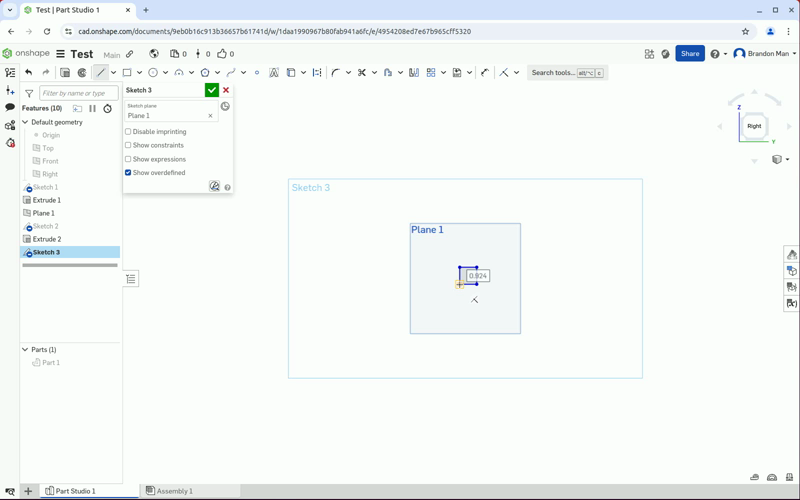
scroll(-6)
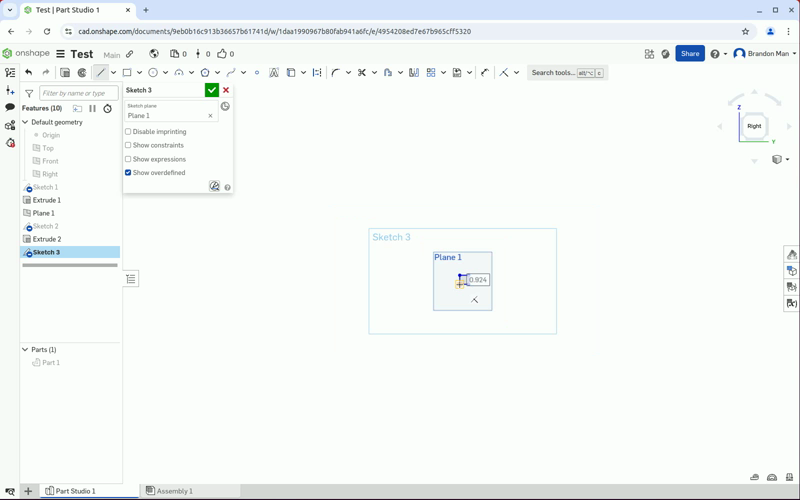
scroll(-6)
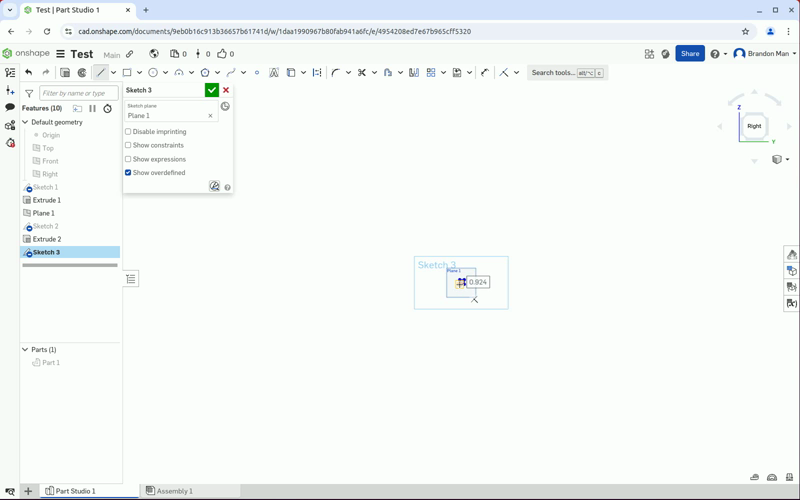
key(esc)
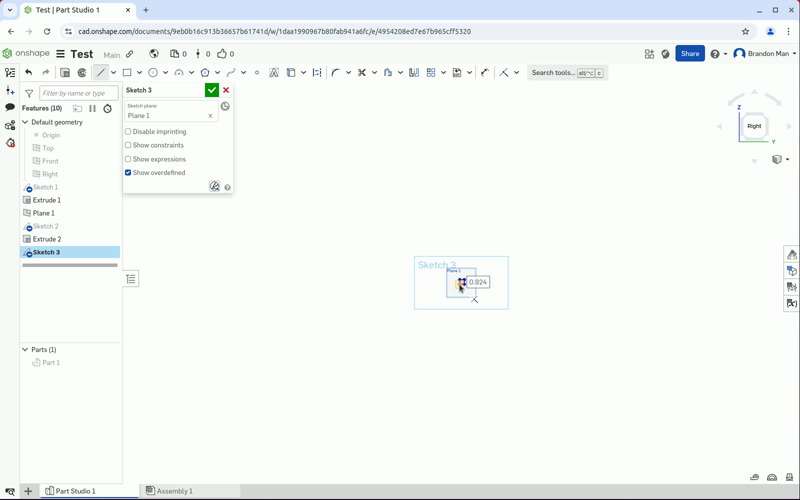
mouse_move(462, 282)
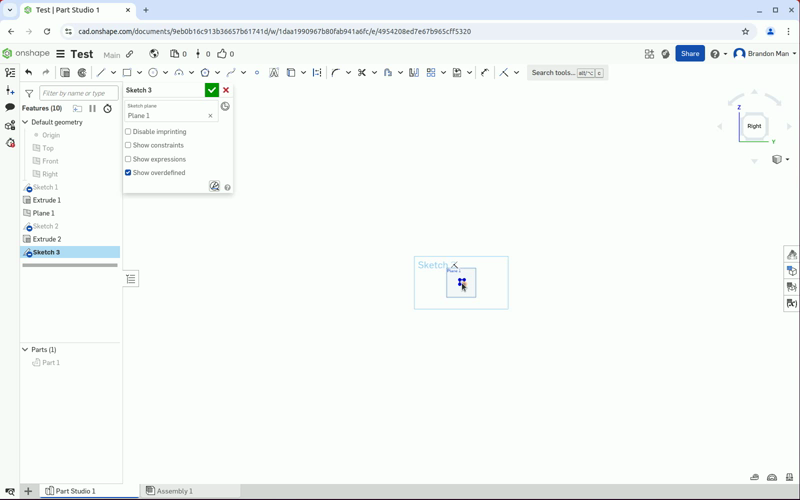
scroll(6)
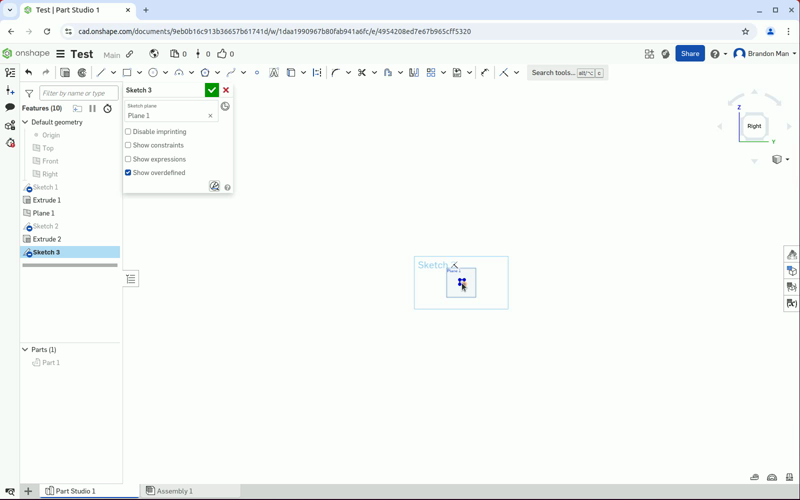
scroll(6)
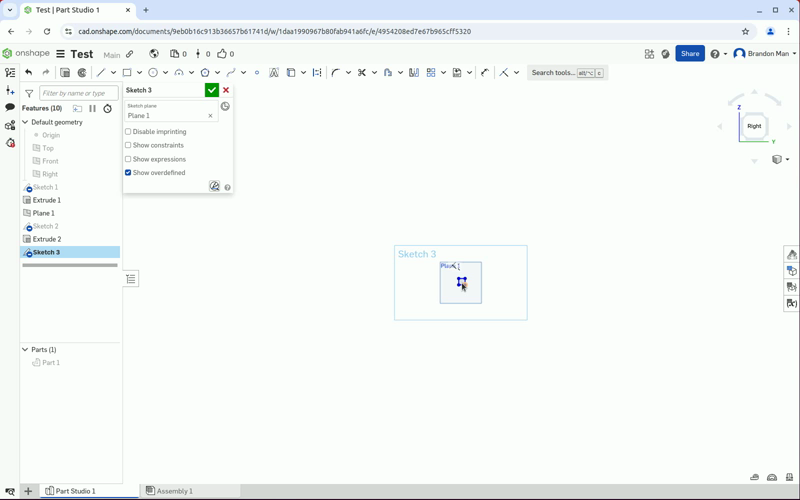
scroll(6)
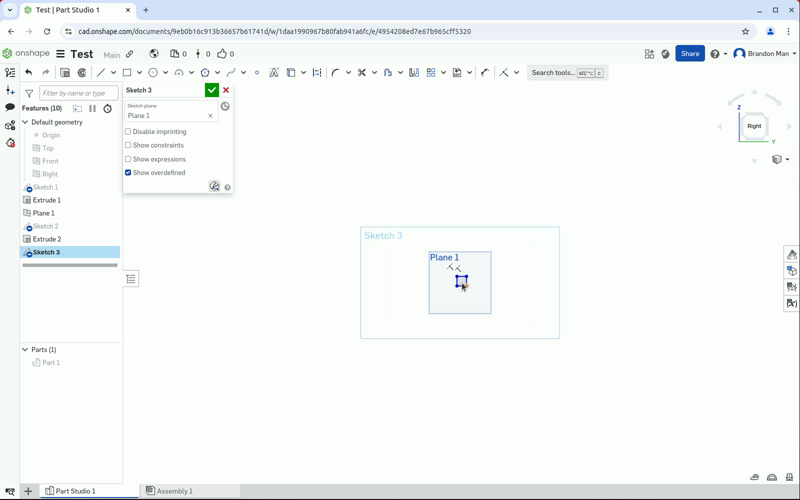
scroll(6)
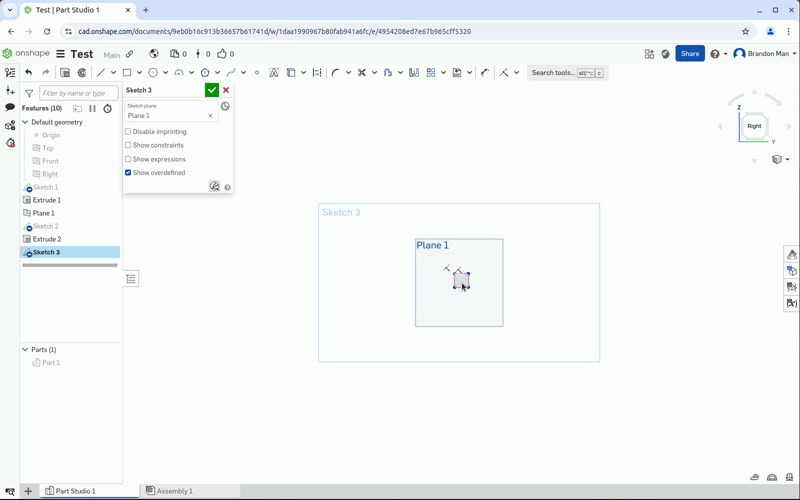
scroll(6)
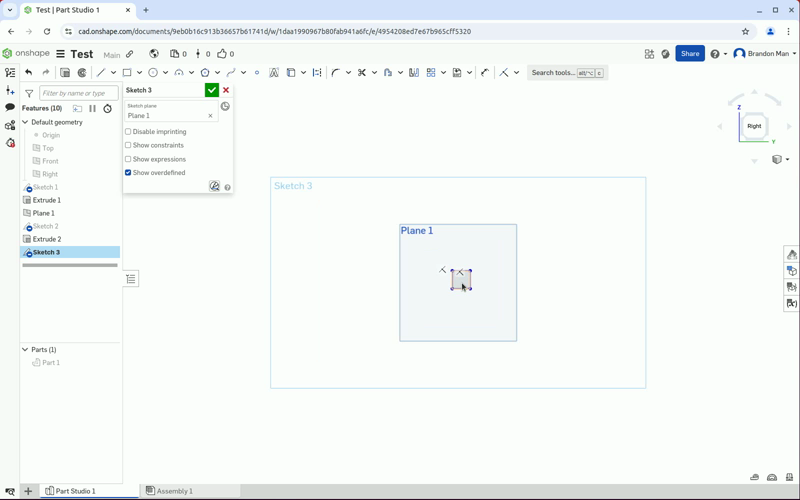
scroll(6)
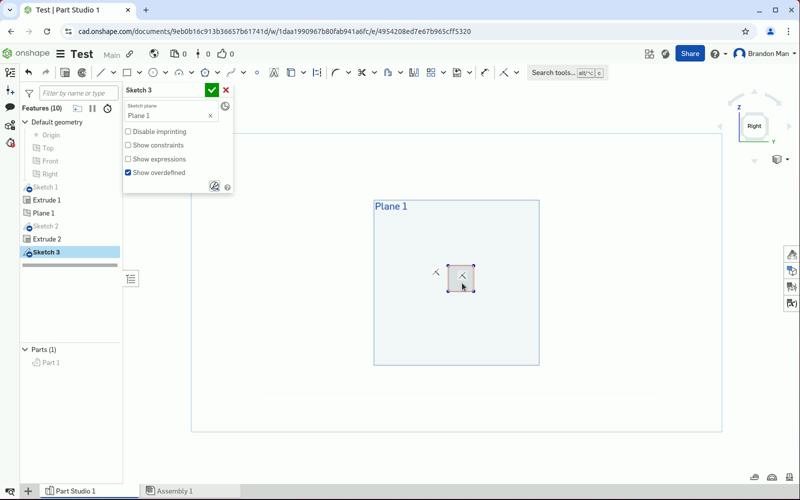
scroll(6)
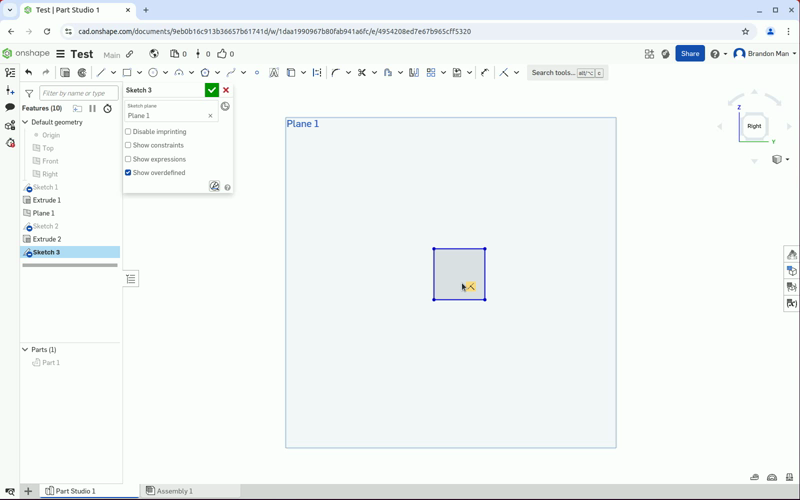
click(462, 282)
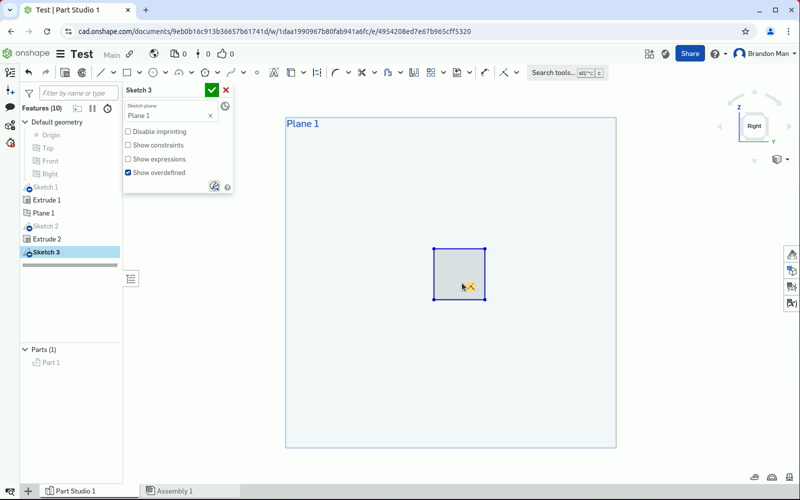
scroll(-6)
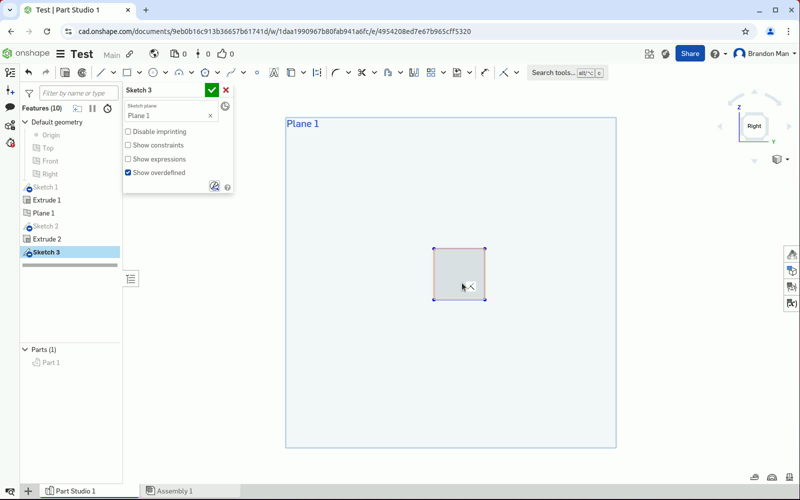
scroll(-6)
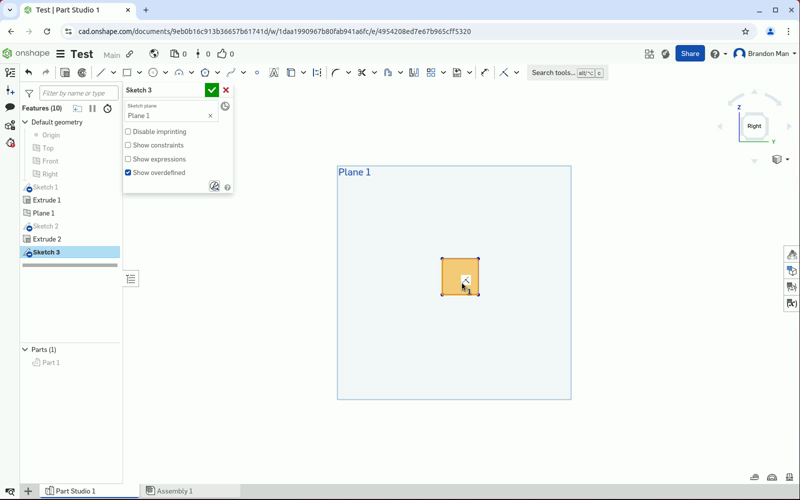
scroll(-6)
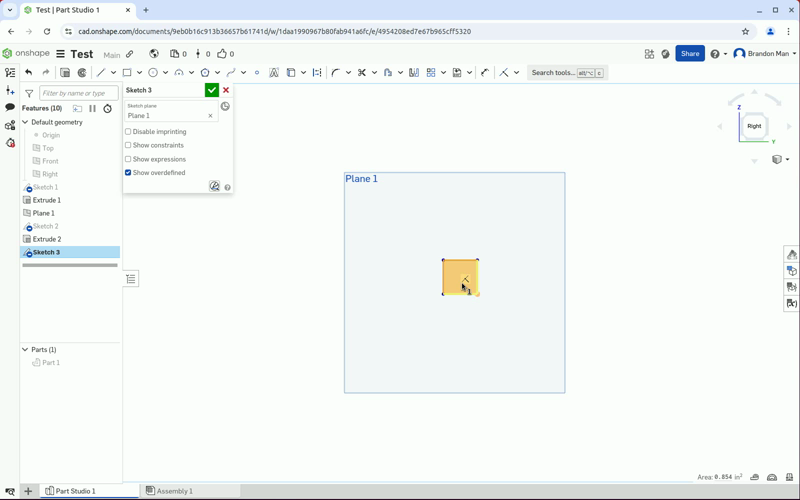
scroll(-6)
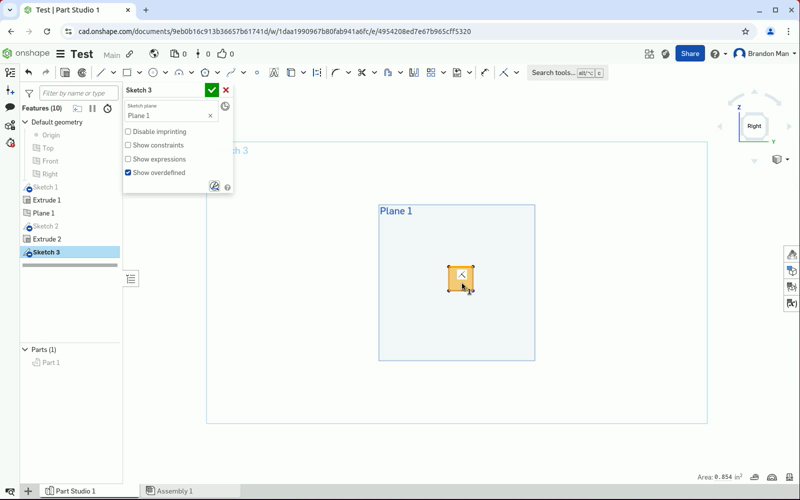
scroll(-6)
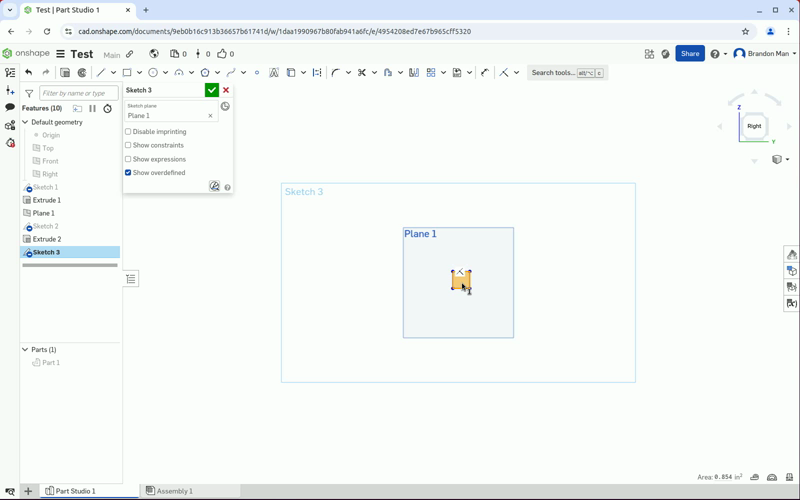
scroll(-6)
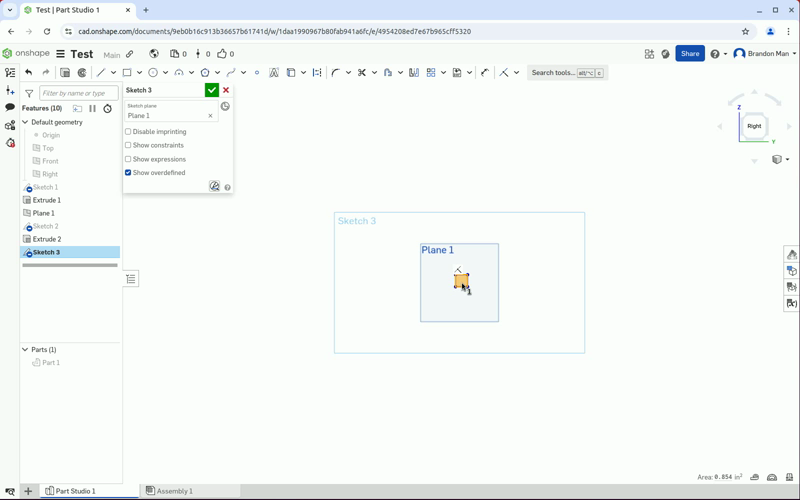
scroll(-6)
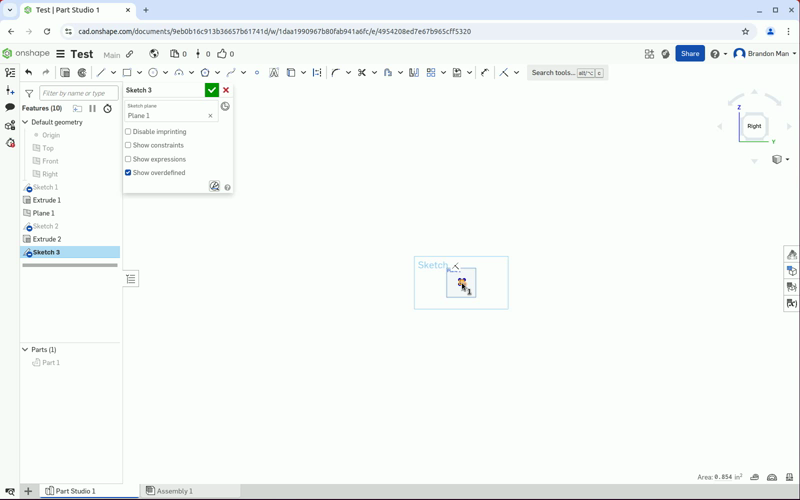
mouse_move(73, 352)
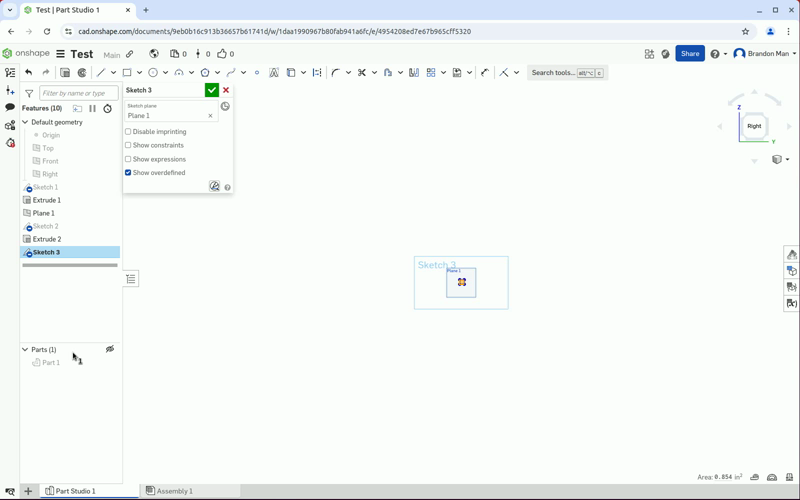
key(shift+y)
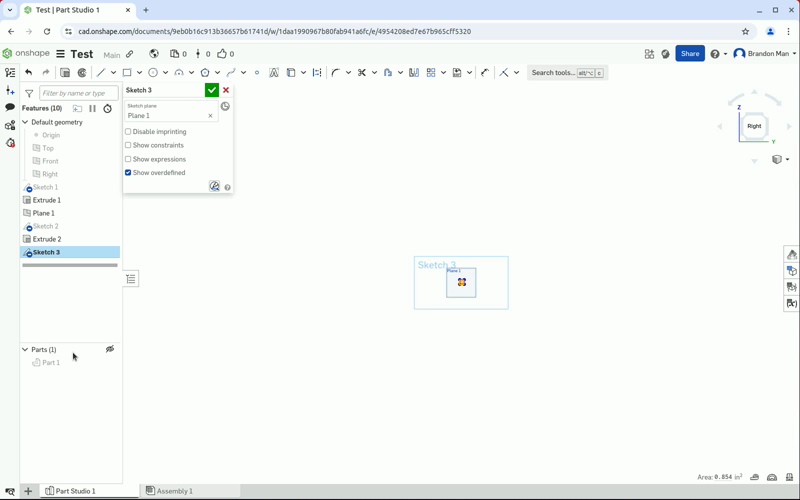
key(shift+e)
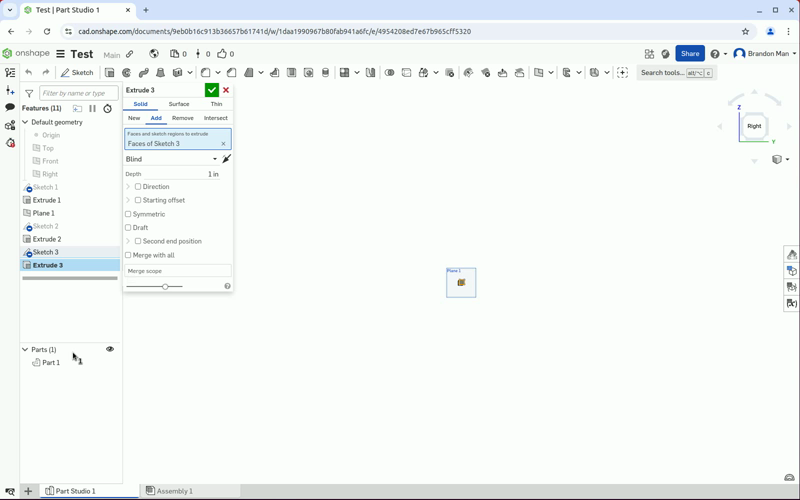
mouse_move(143, 106)
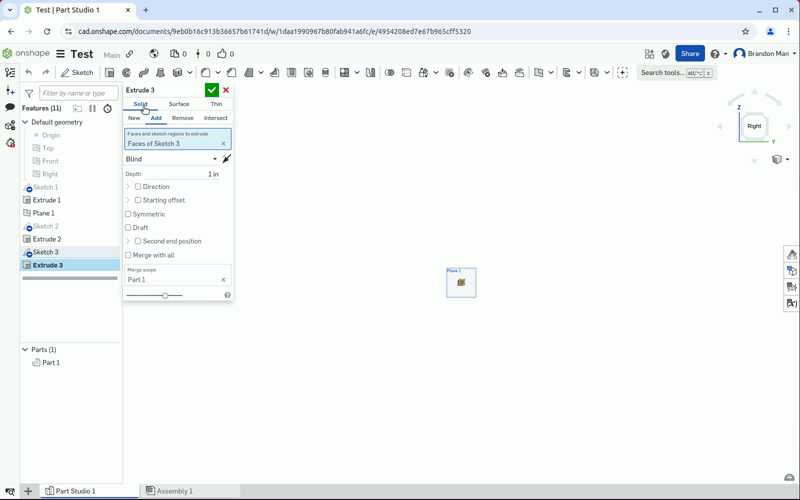
click(143, 106)
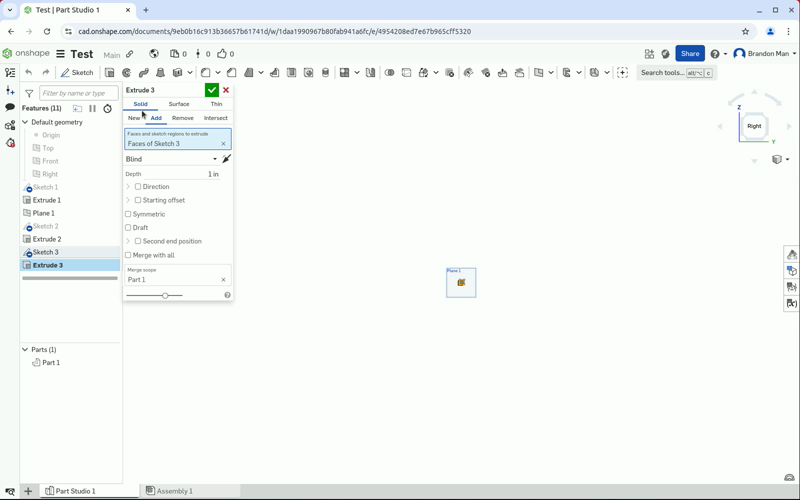
mouse_move(137, 120)
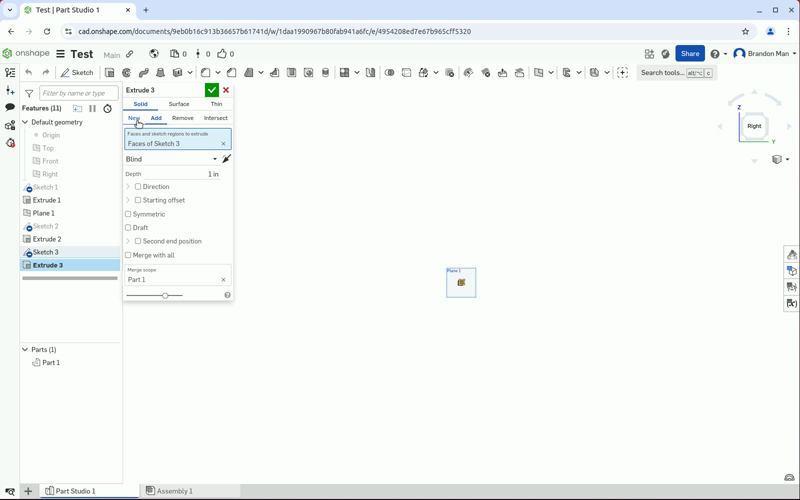
click(137, 120)
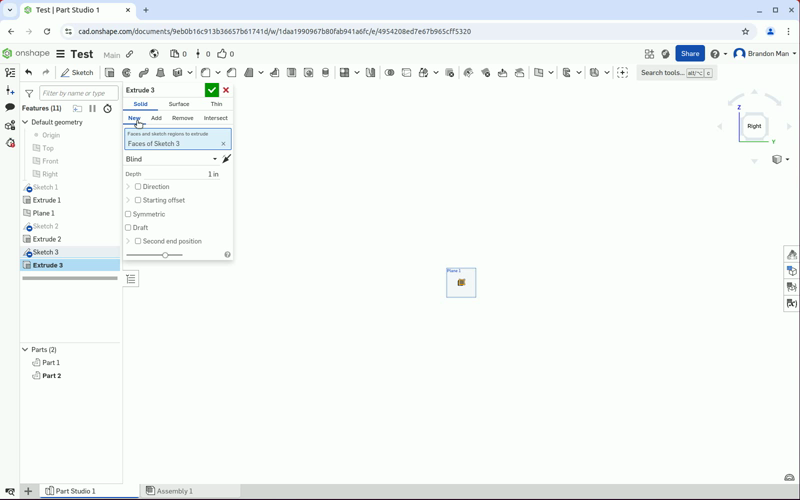
key(tab, 4)
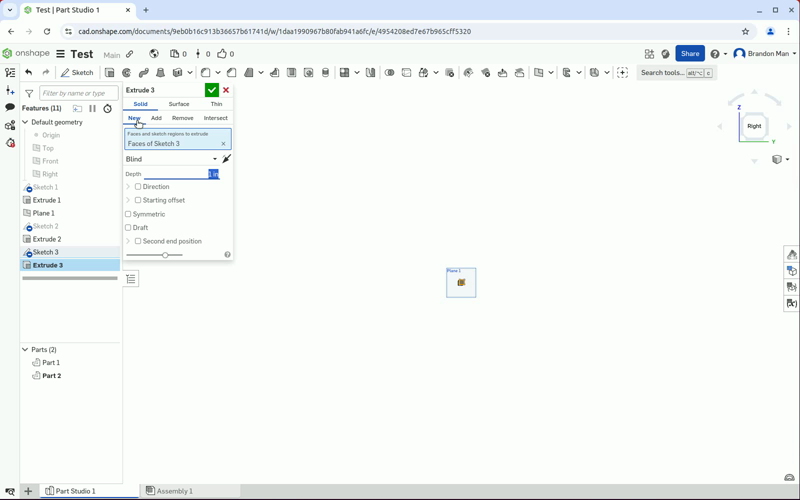
text(-0.241)
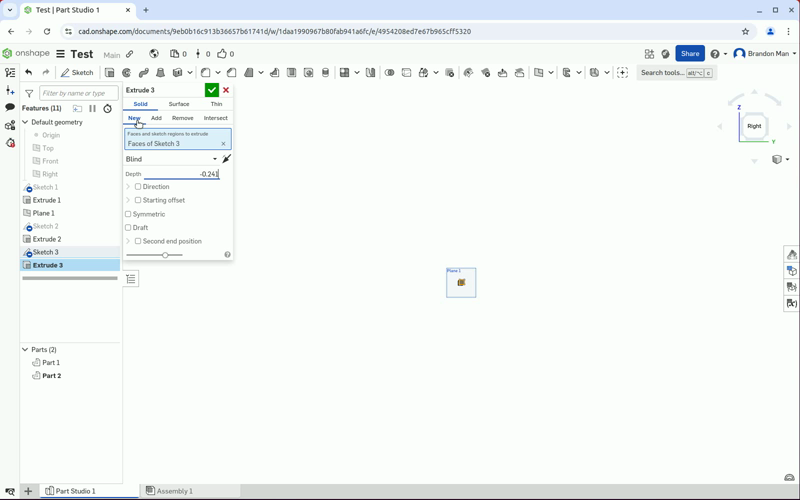
key(enter)
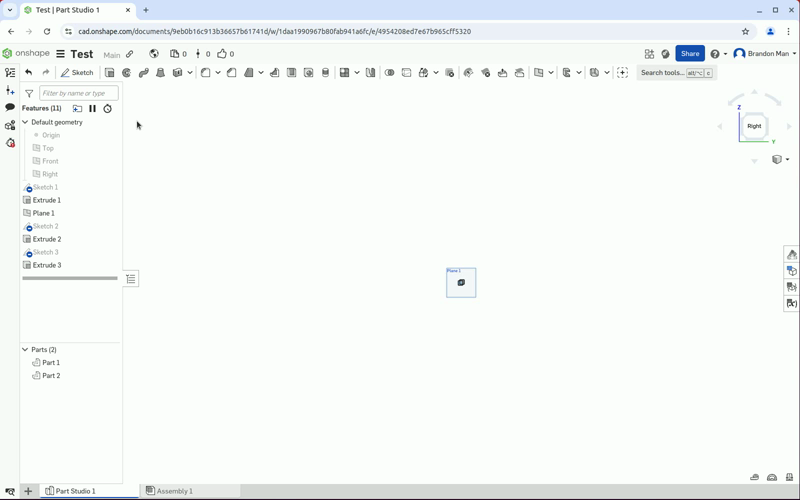
key(shift+h)
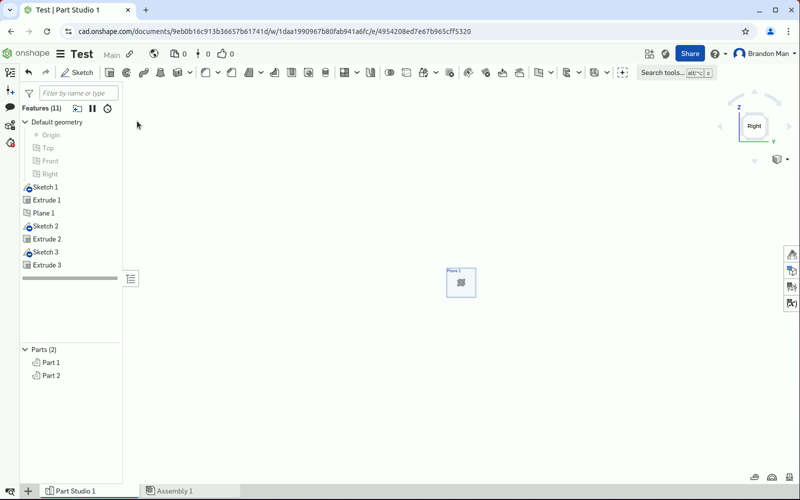
key(shift+h)
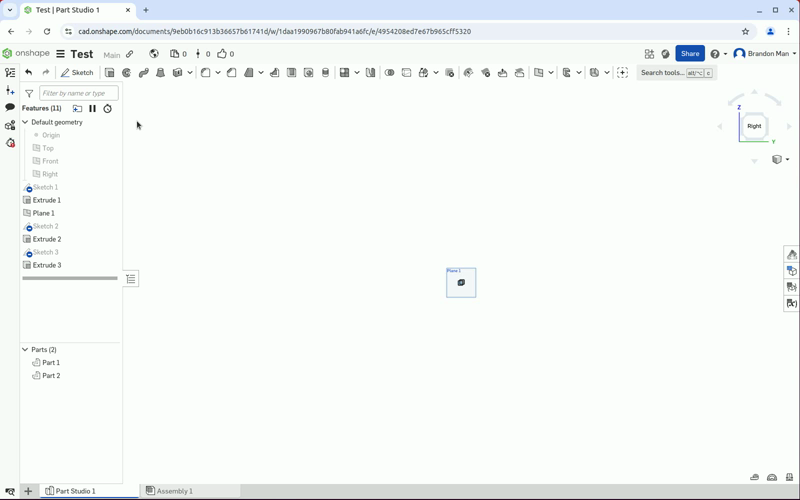
mouse_move(73, 189)
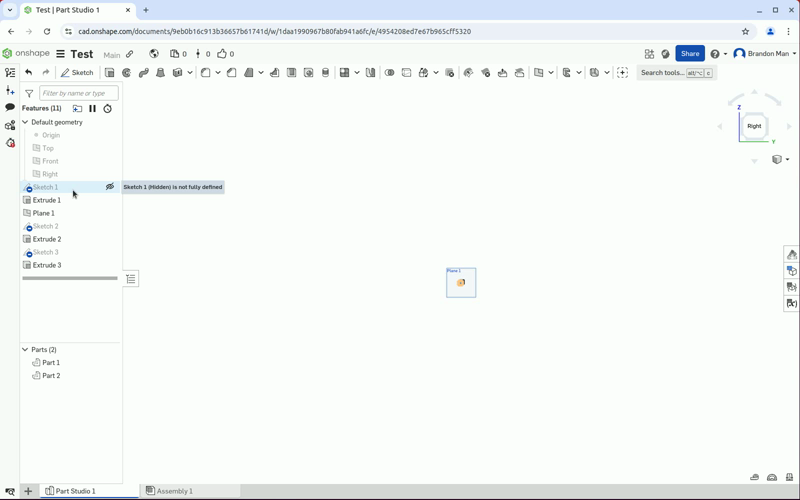
click(73, 189)
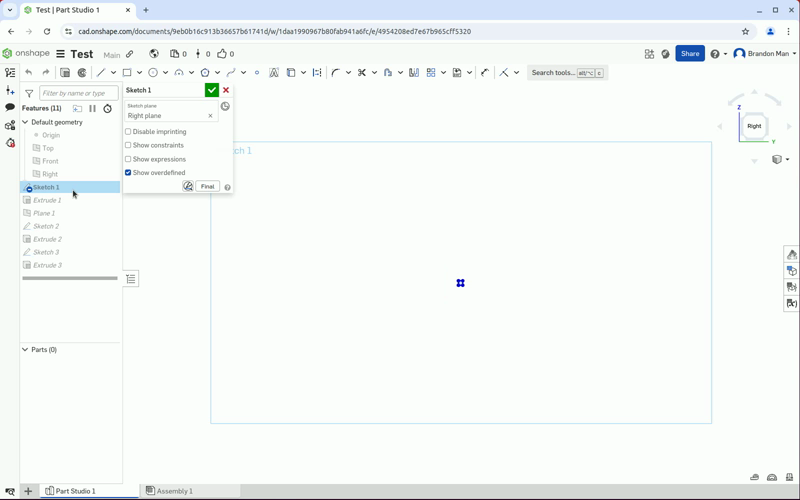
mouse_move(229, 92)
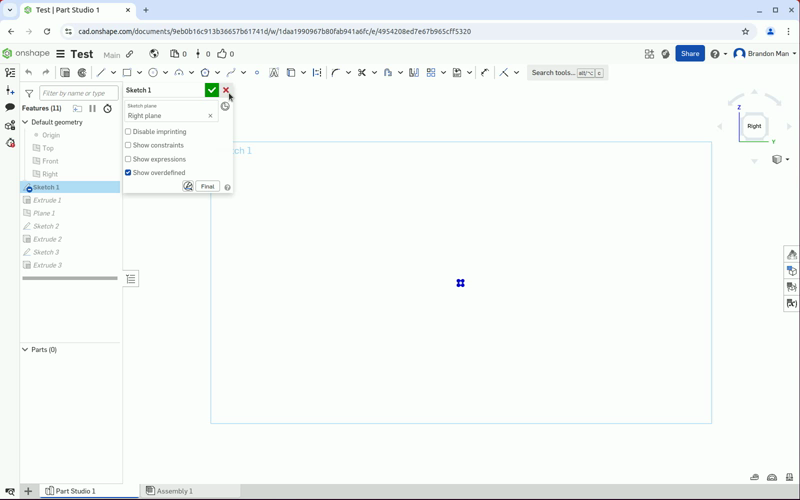
click(229, 92)
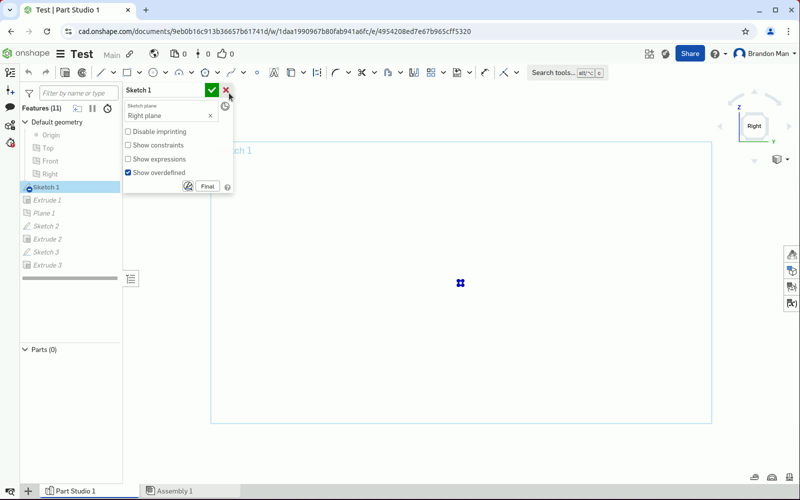
key(shift+s)
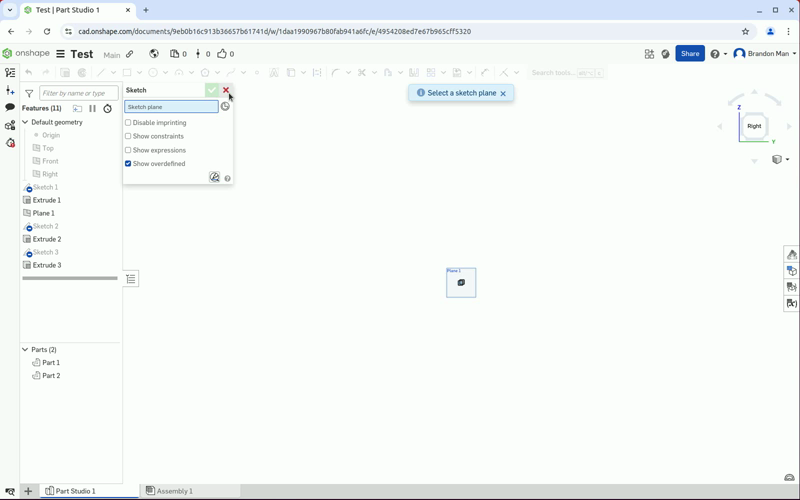
mouse_move(73, 176)
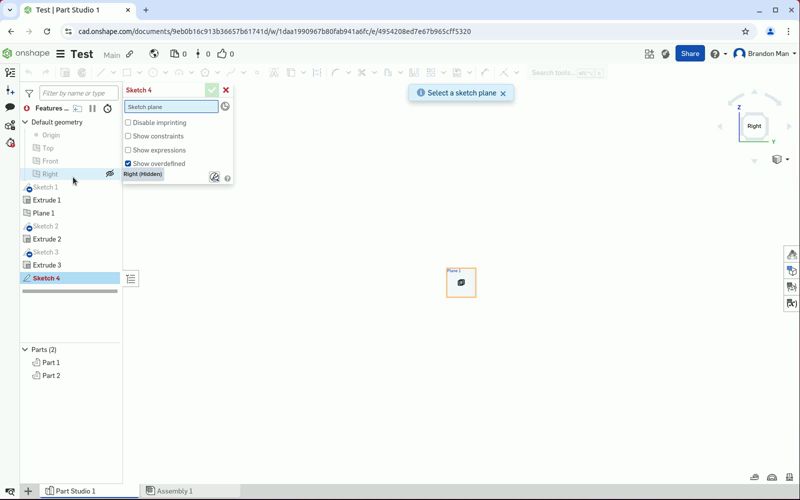
click(73, 176)
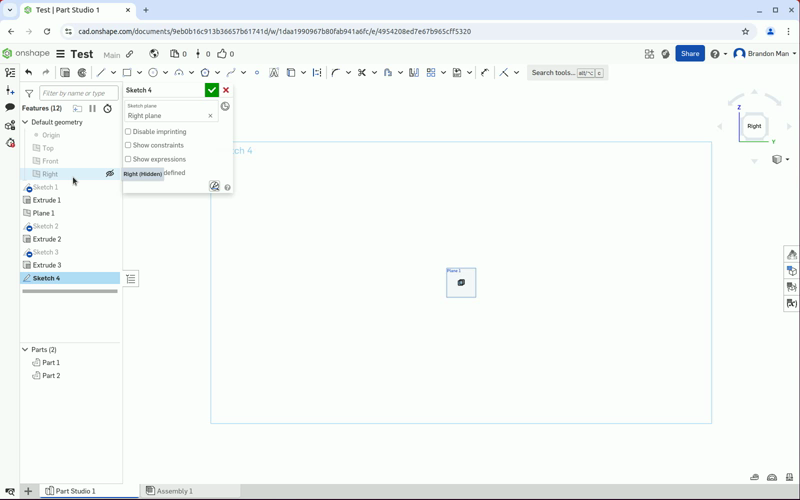
mouse_move(73, 352)
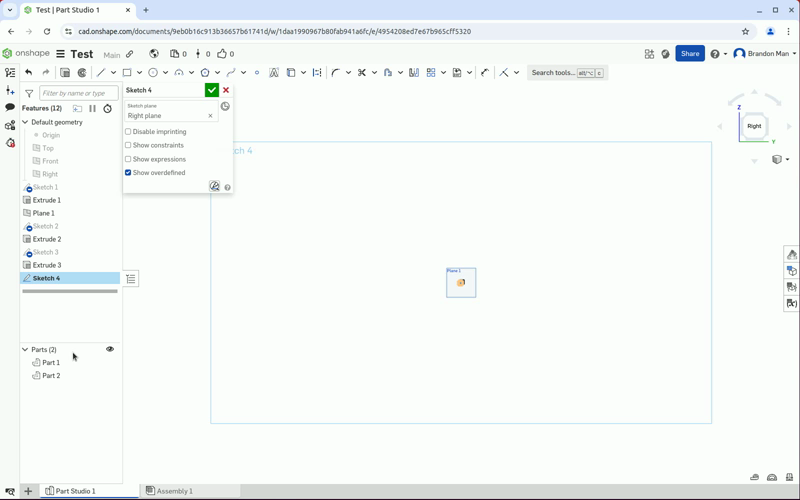
key(y)
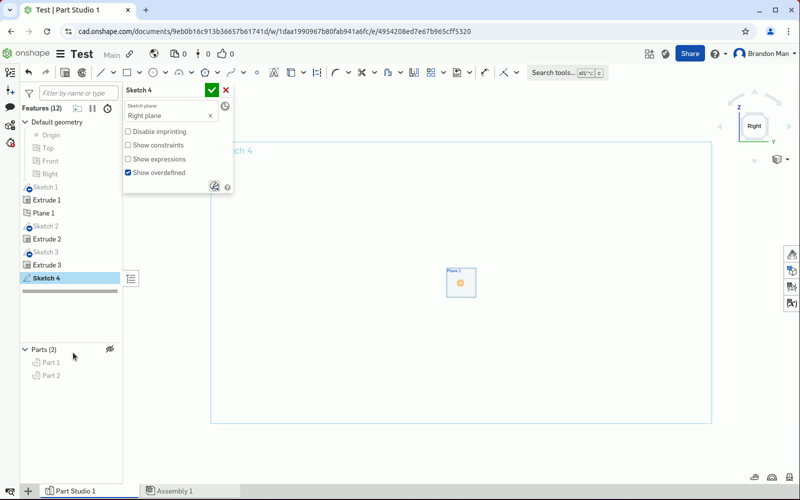
key(l)
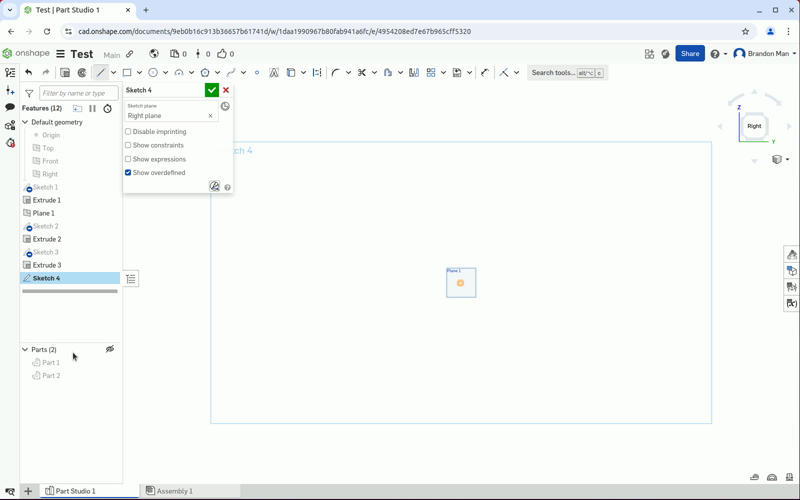
key_down(shift)
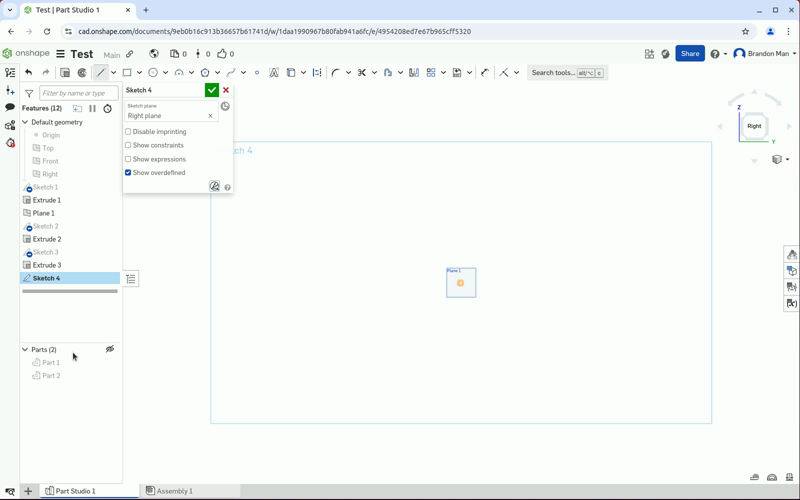
mouse_move(458, 285)
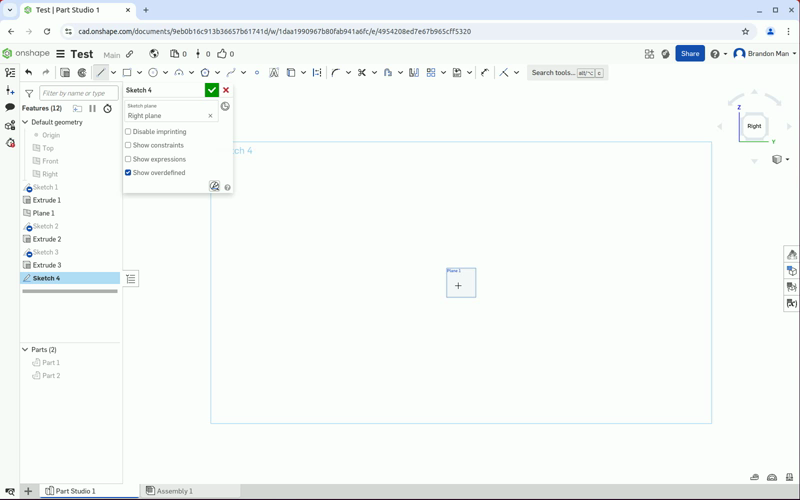
click(458, 285)
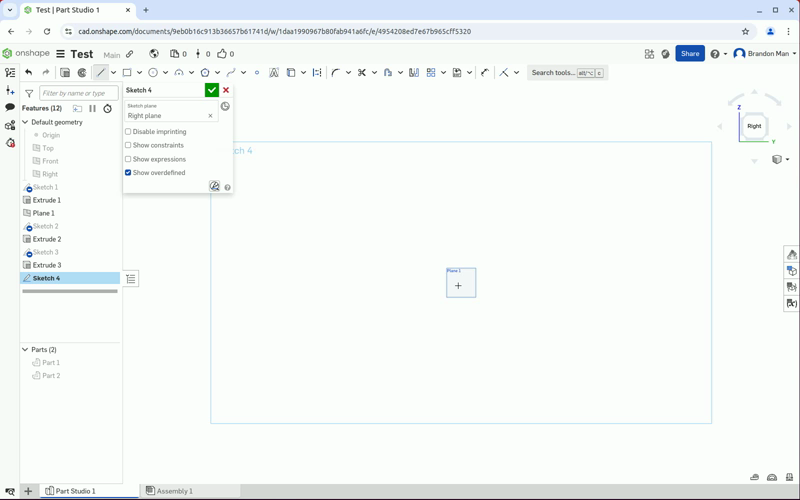
key_up(shift)
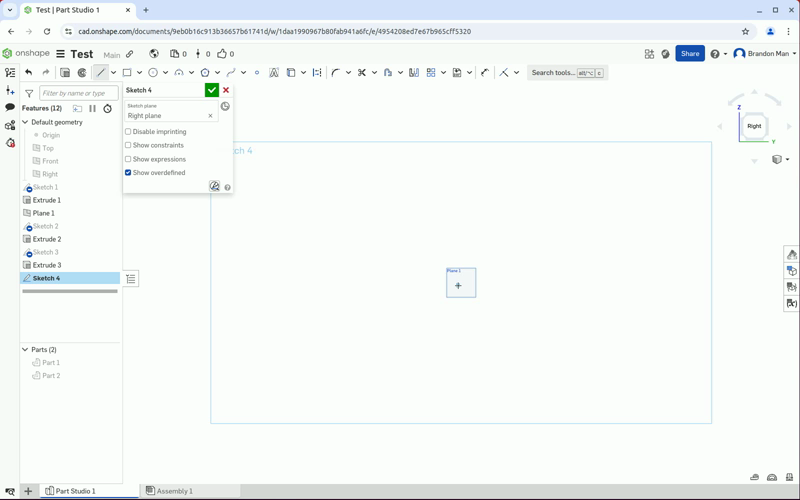
key_down(shift)
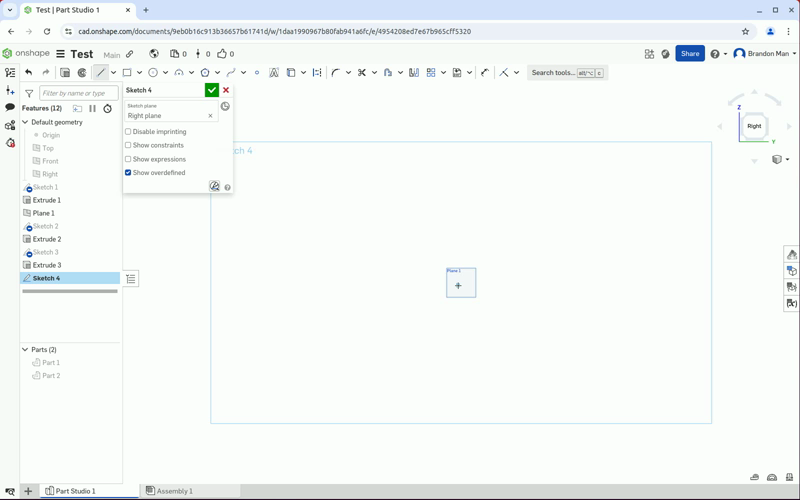
mouse_move(488, 285)
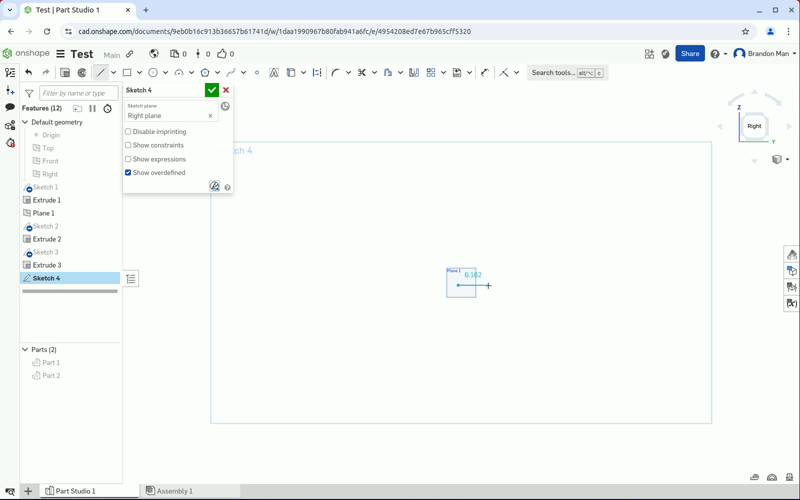
mouse_move(462, 285)
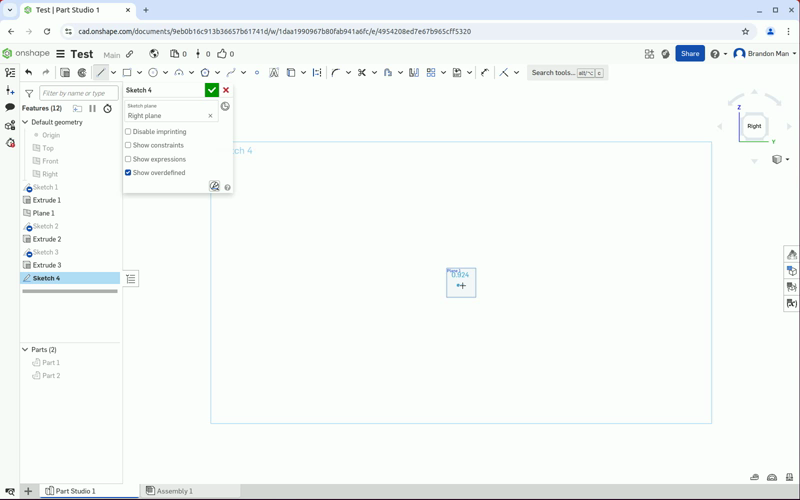
scroll(6)
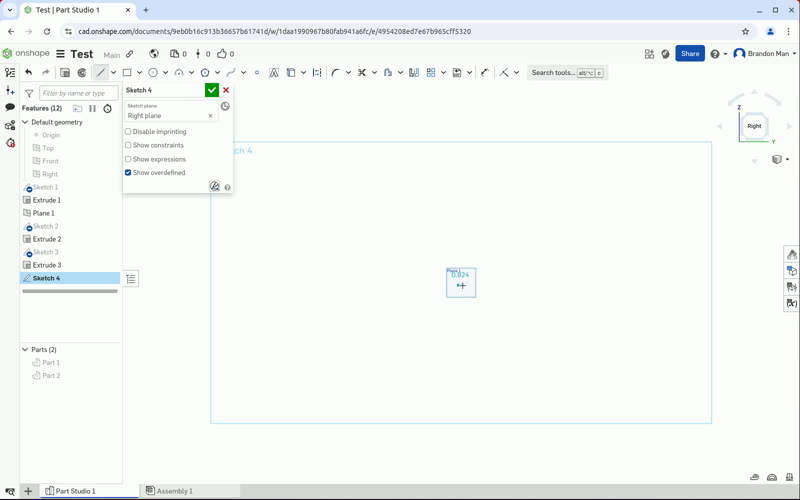
scroll(6)
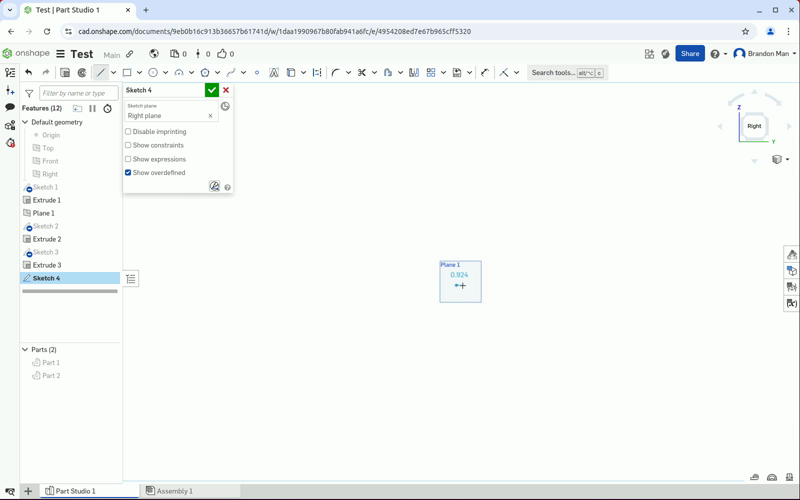
scroll(6)
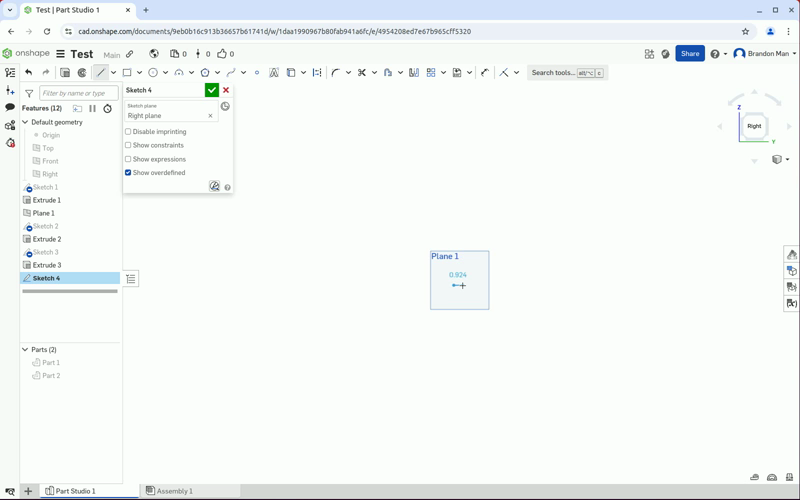
scroll(6)
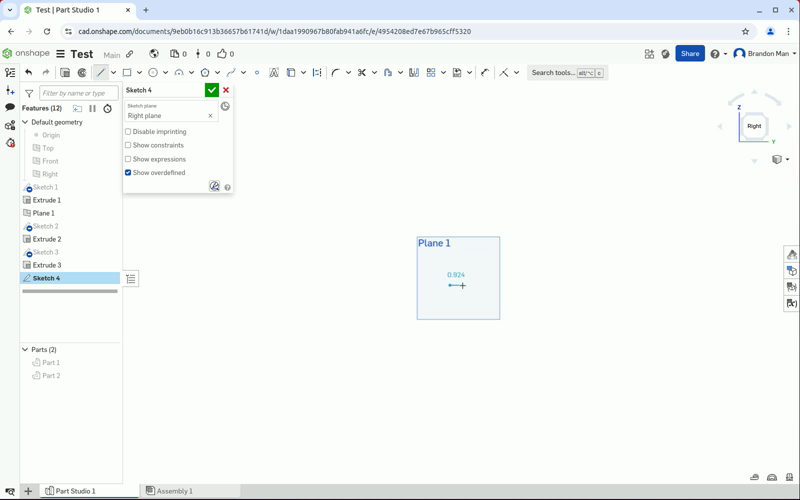
scroll(6)
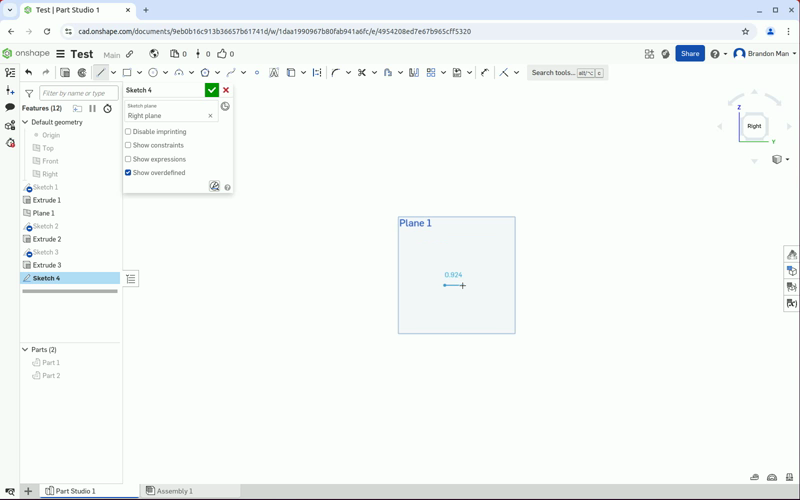
scroll(6)
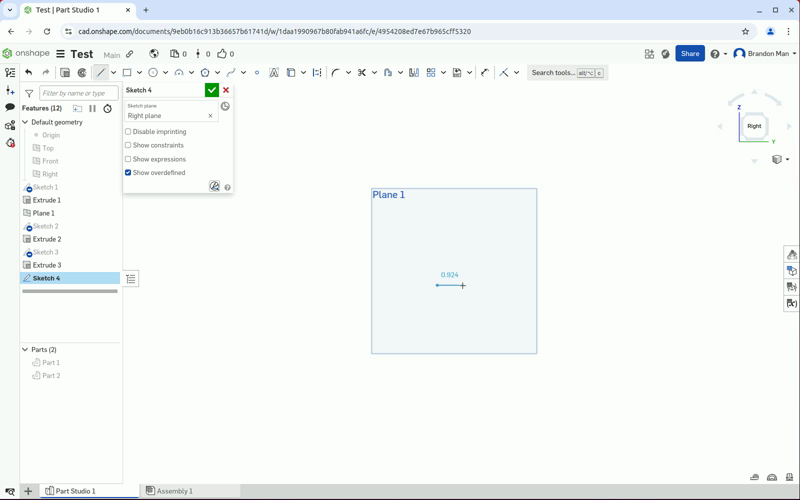
scroll(6)
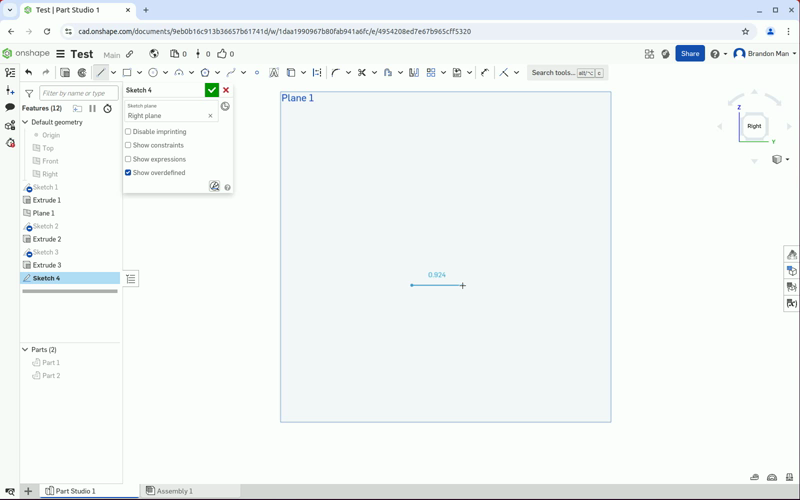
click(462, 285)
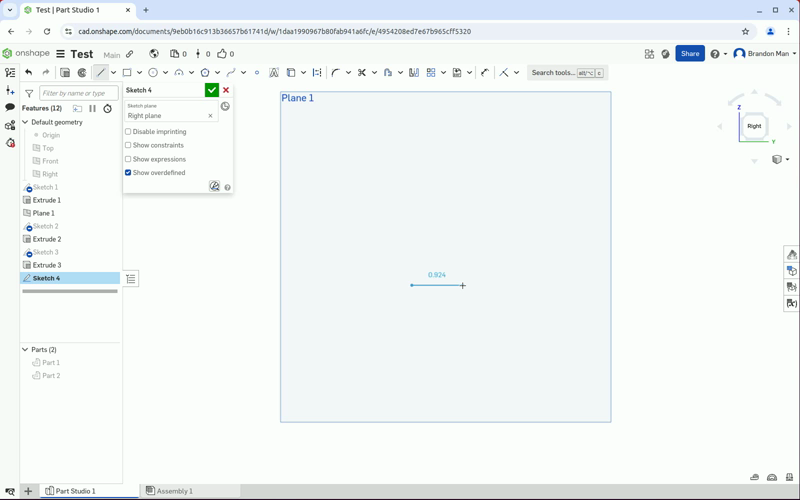
scroll(-6)
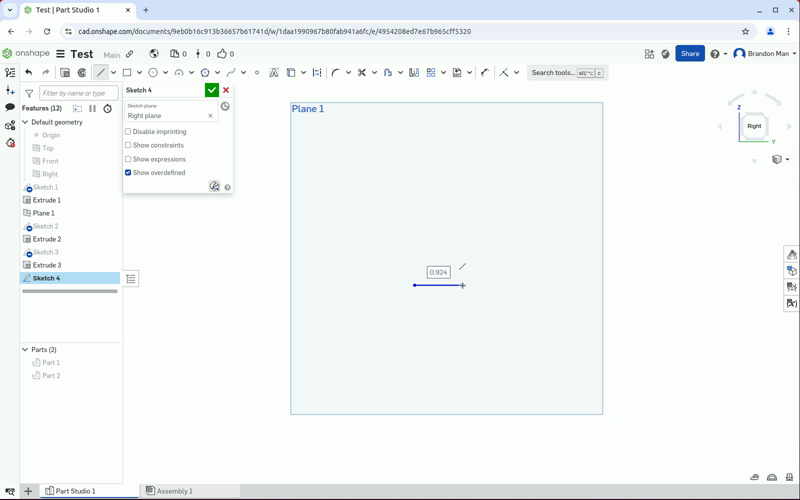
scroll(-6)
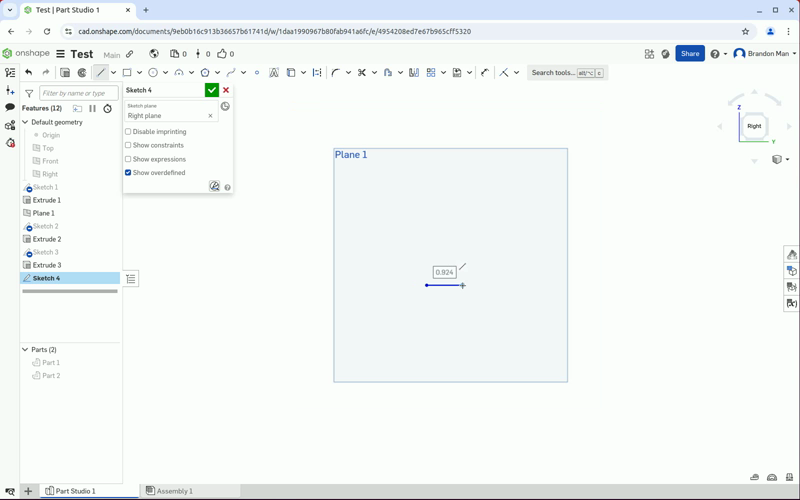
scroll(-6)
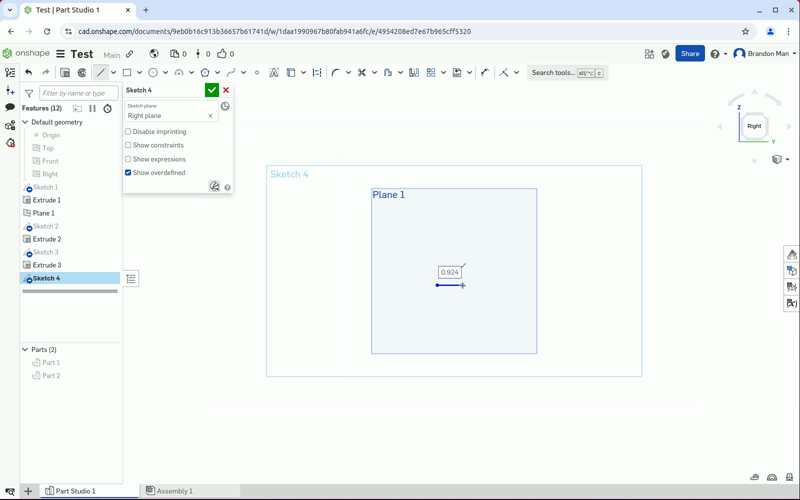
scroll(-6)
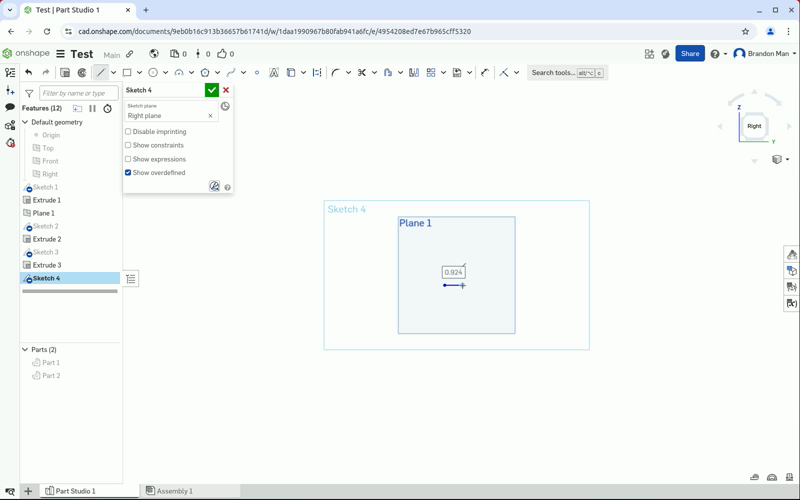
scroll(-6)
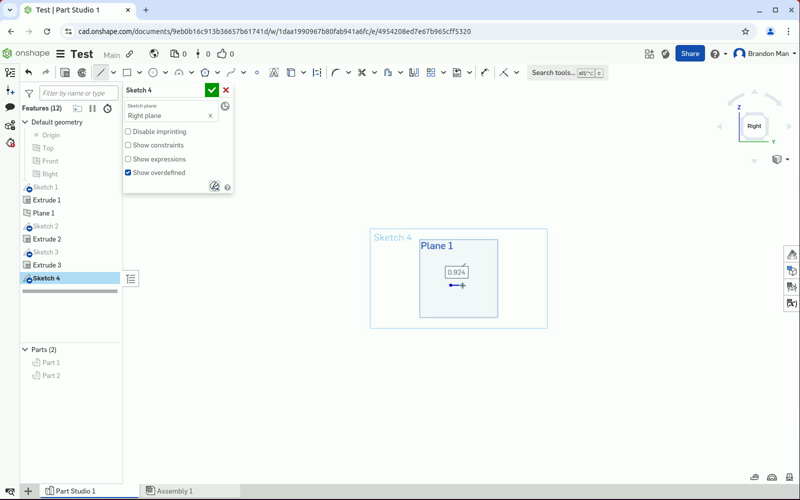
scroll(-6)
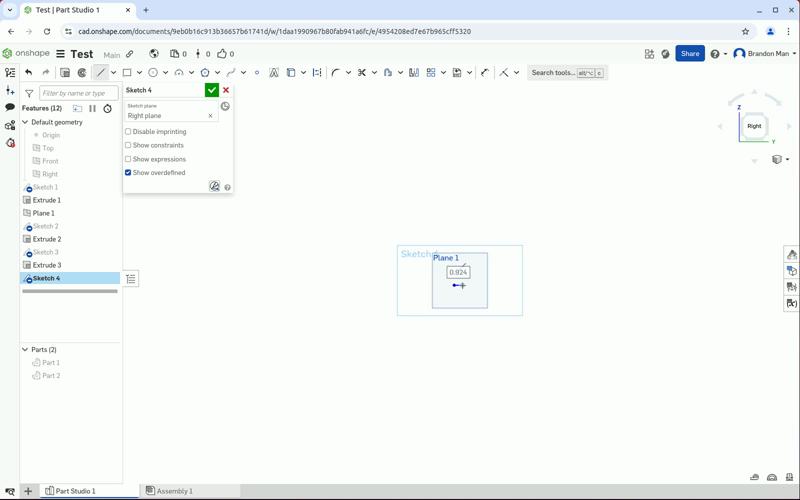
scroll(-6)
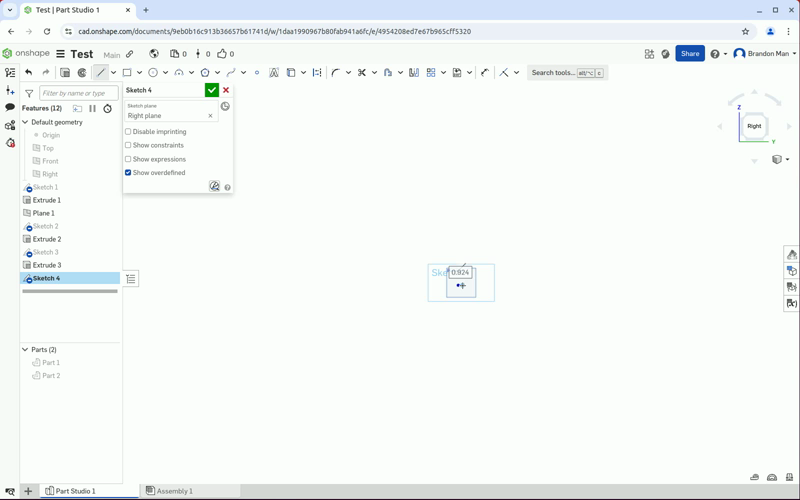
key_up(shift)
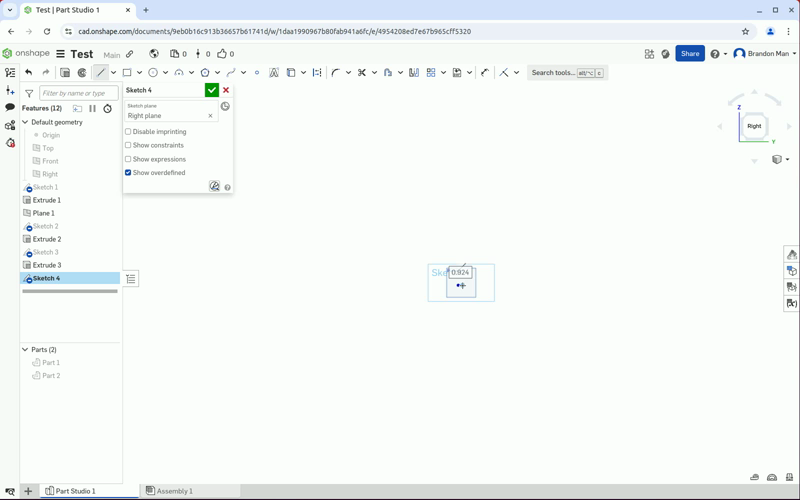
key_down(shift)
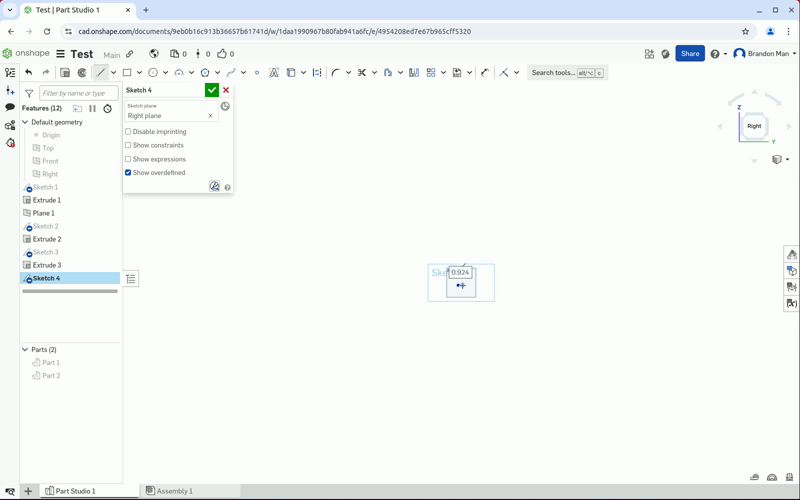
mouse_move(492, 285)
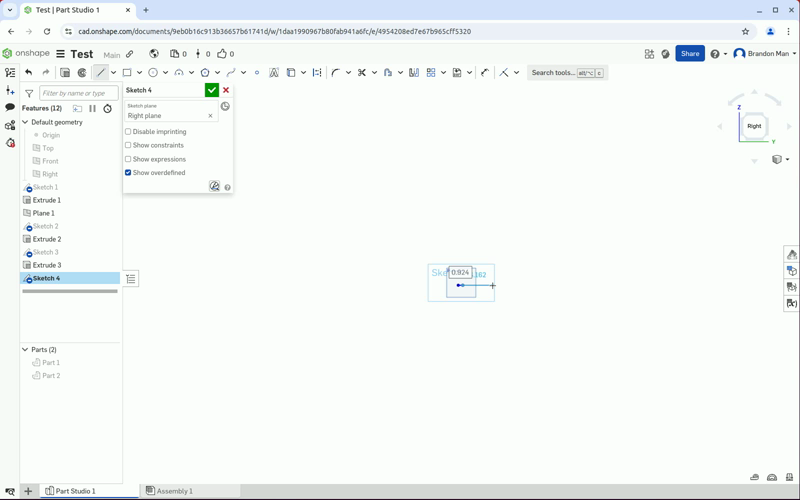
mouse_move(462, 280)
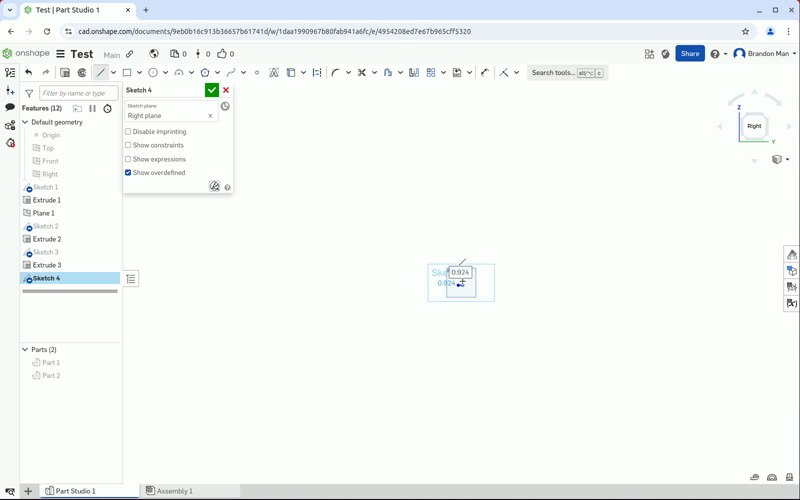
scroll(6)
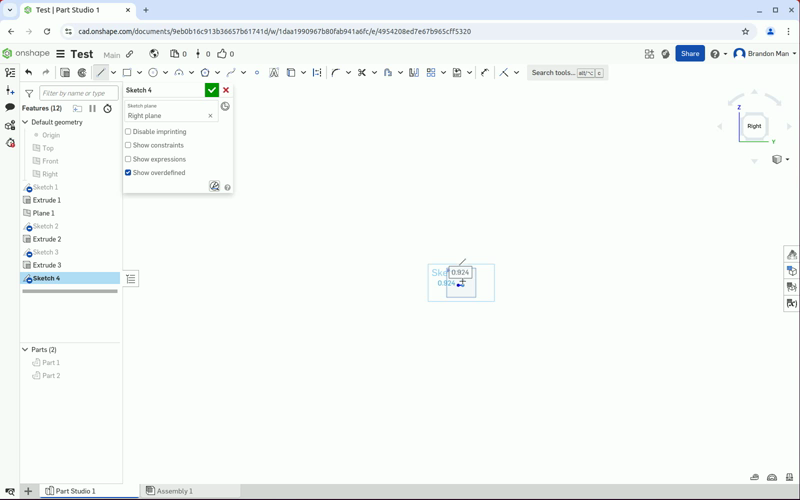
scroll(6)
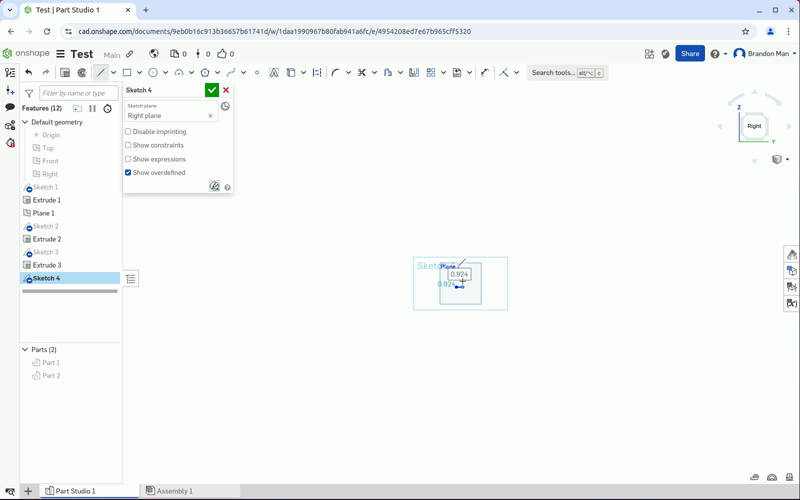
scroll(6)
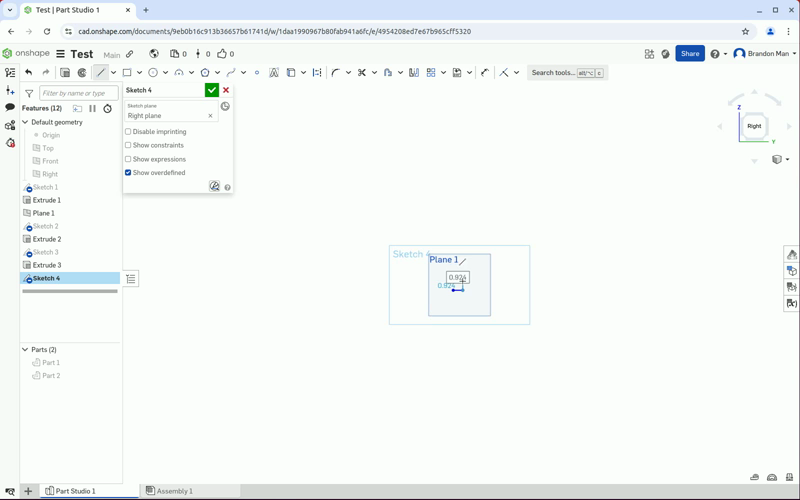
scroll(6)
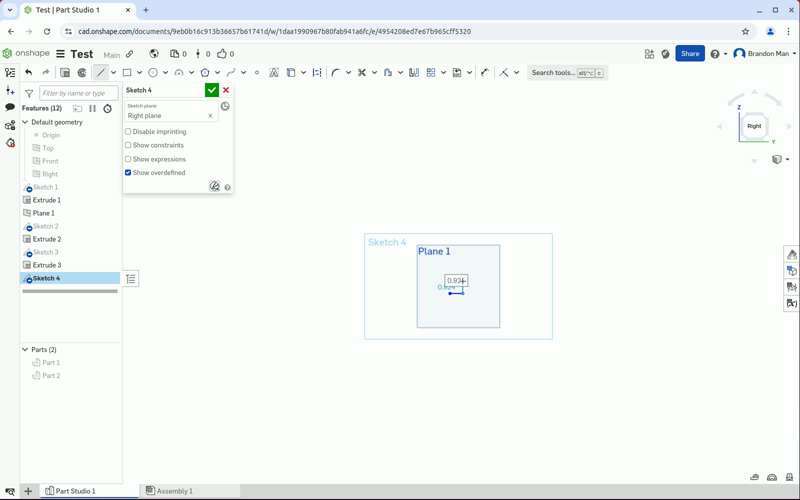
scroll(6)
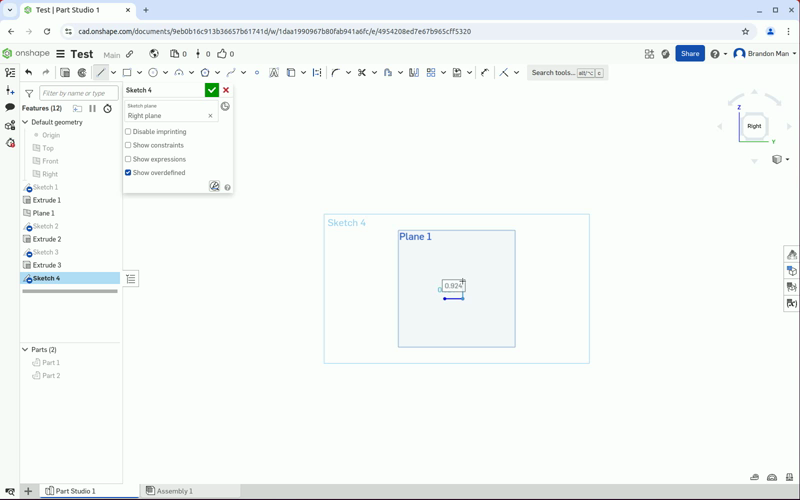
scroll(6)
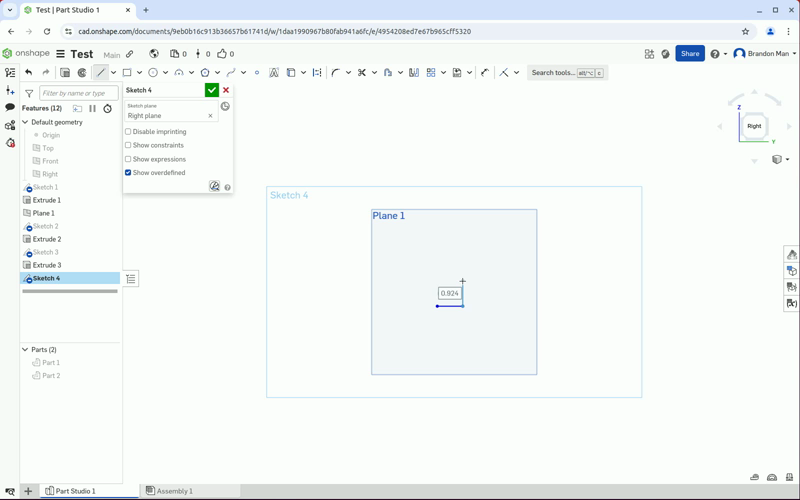
scroll(6)
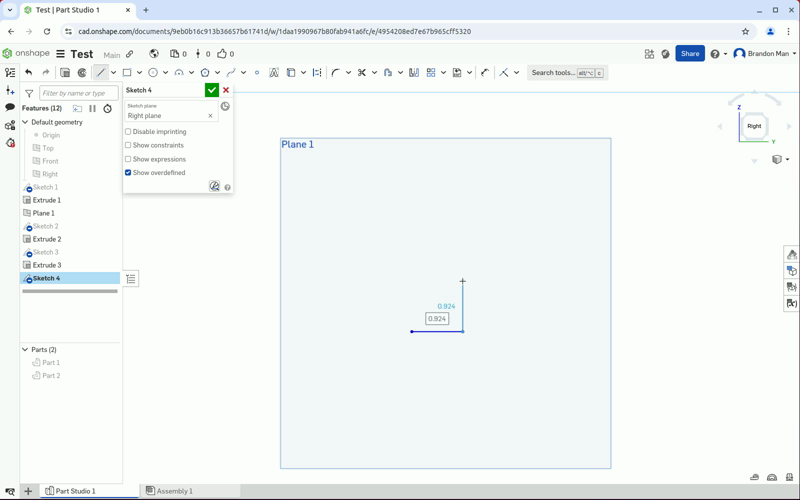
click(462, 280)
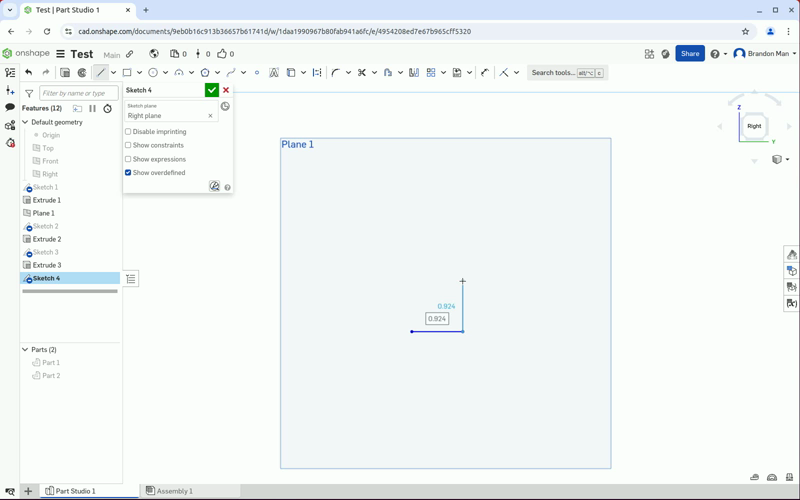
scroll(-6)
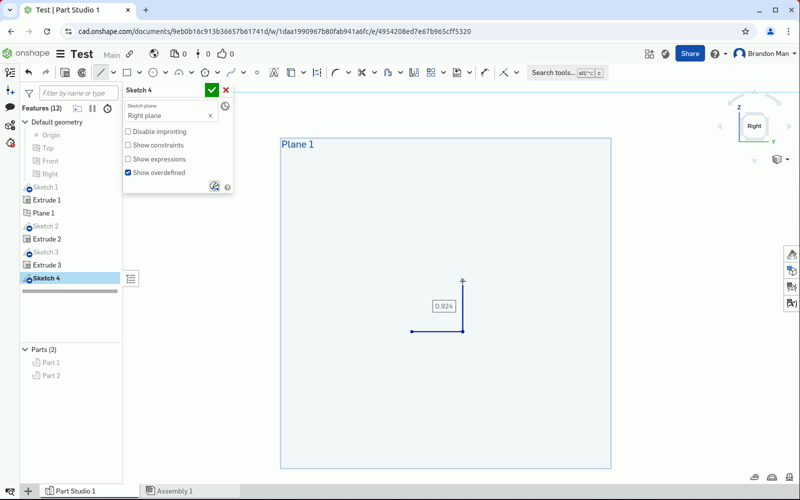
scroll(-6)
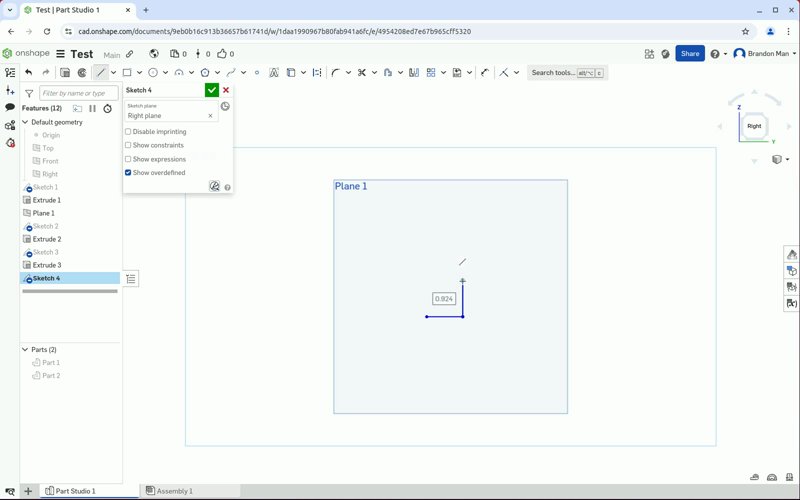
scroll(-6)
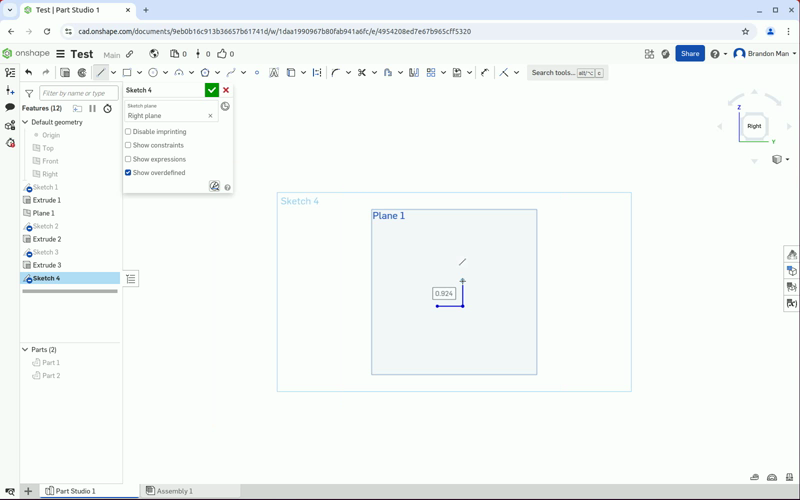
scroll(-6)
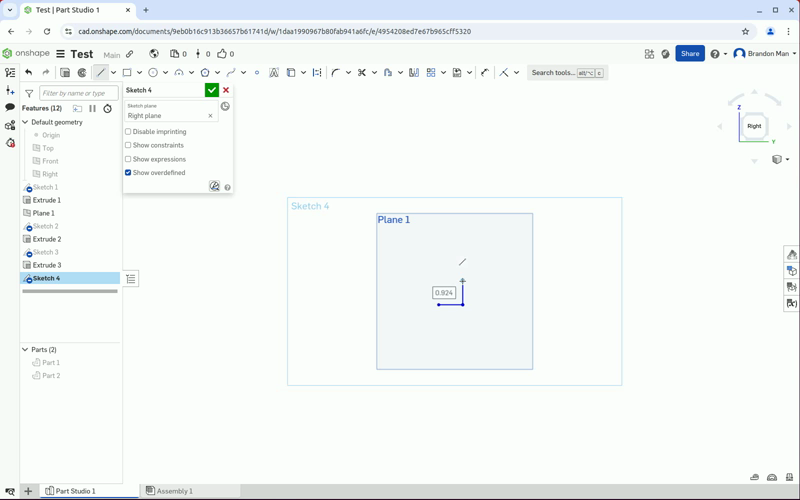
scroll(-6)
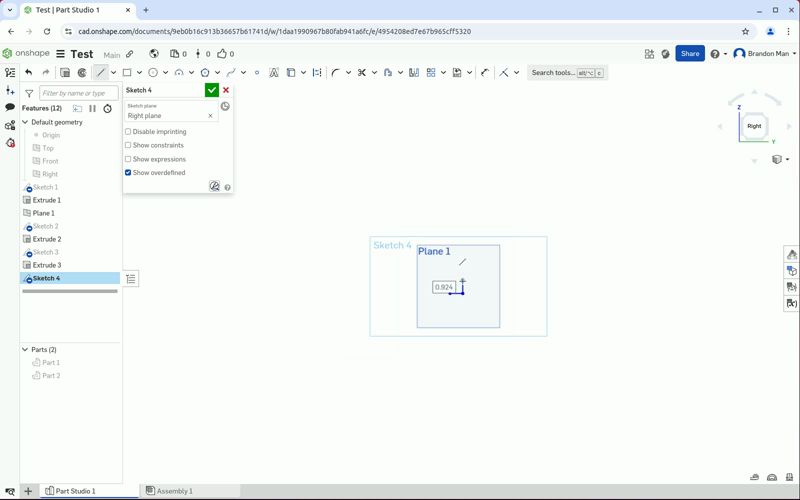
scroll(-6)
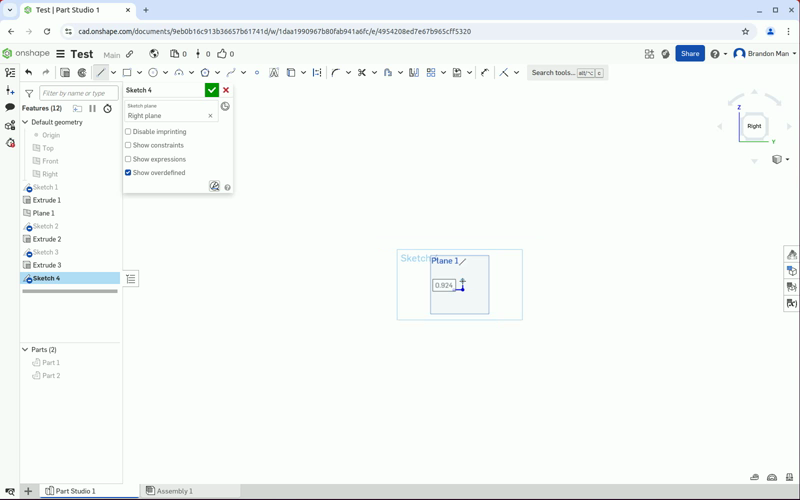
scroll(-6)
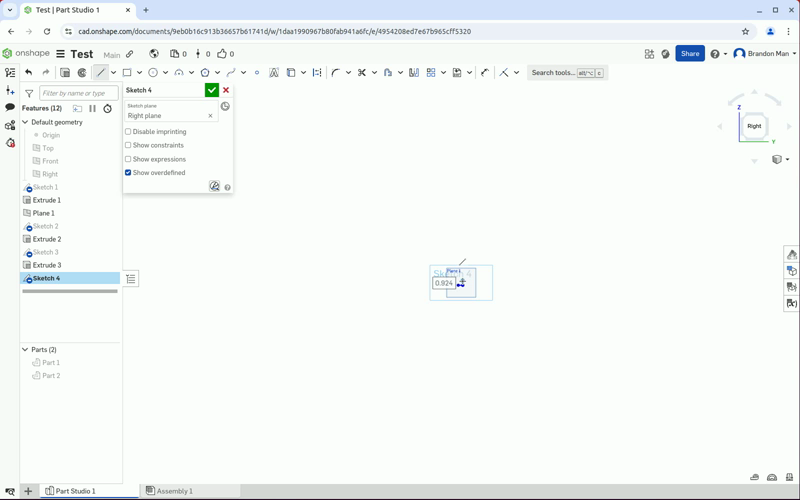
key_up(shift)
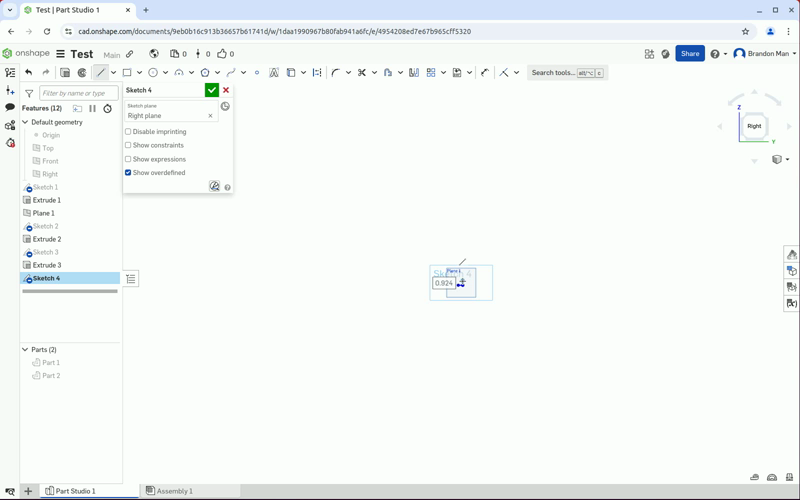
key_down(shift)
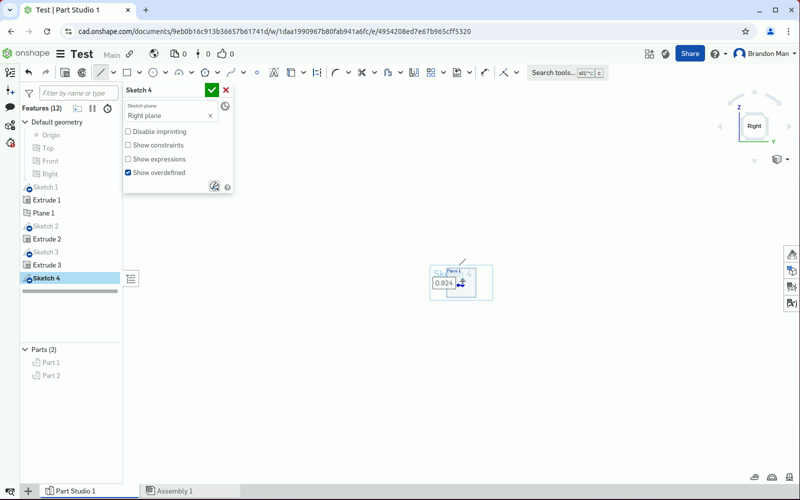
mouse_move(492, 280)
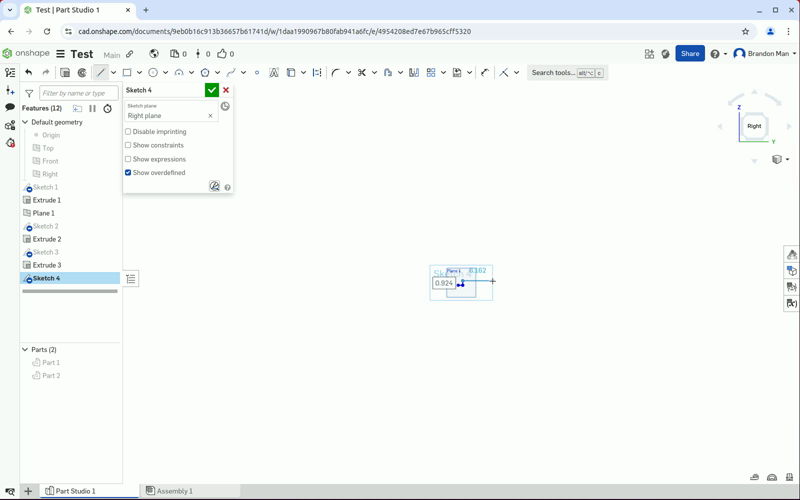
mouse_move(458, 280)
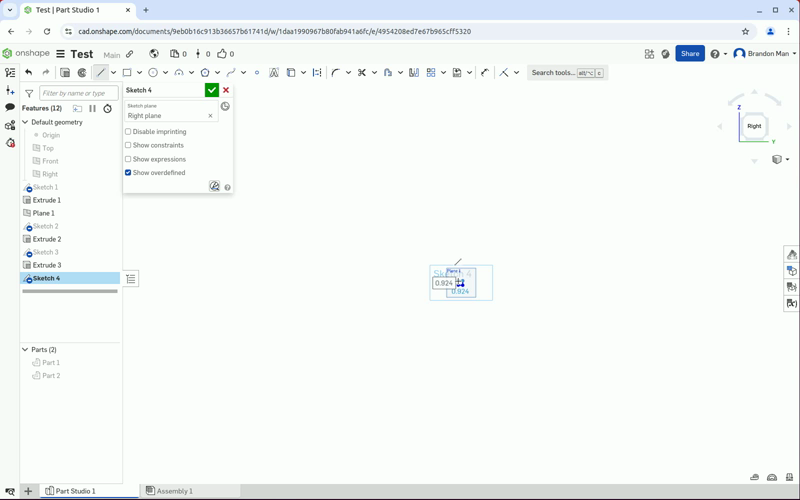
scroll(6)
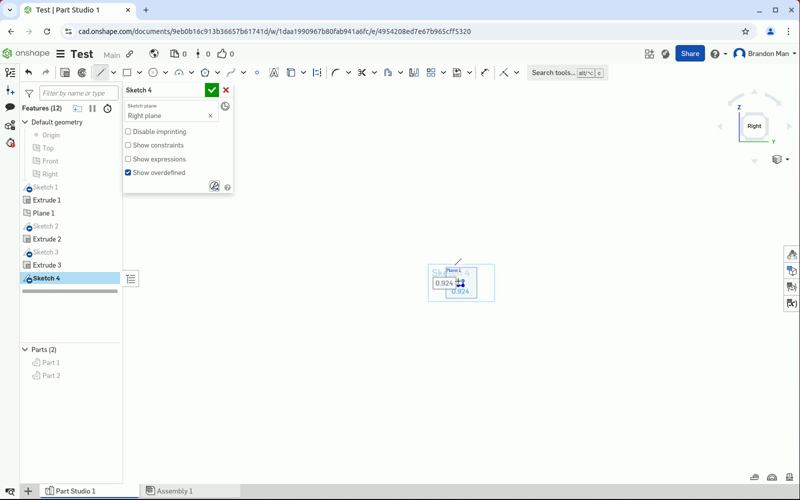
scroll(6)
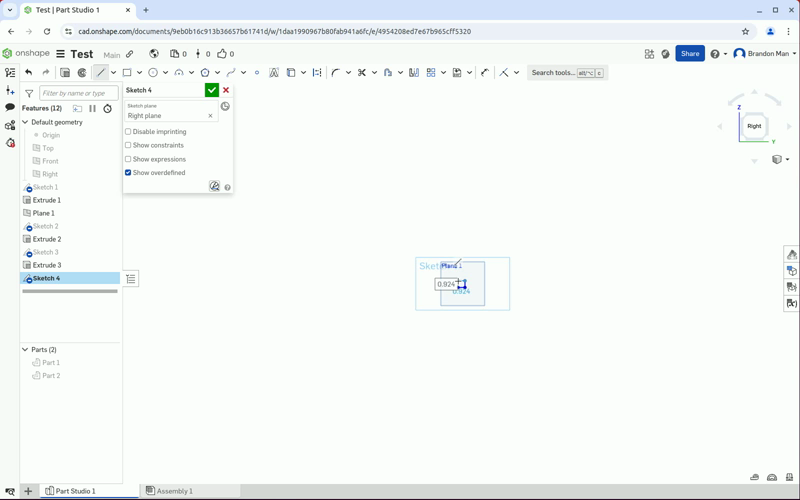
scroll(6)
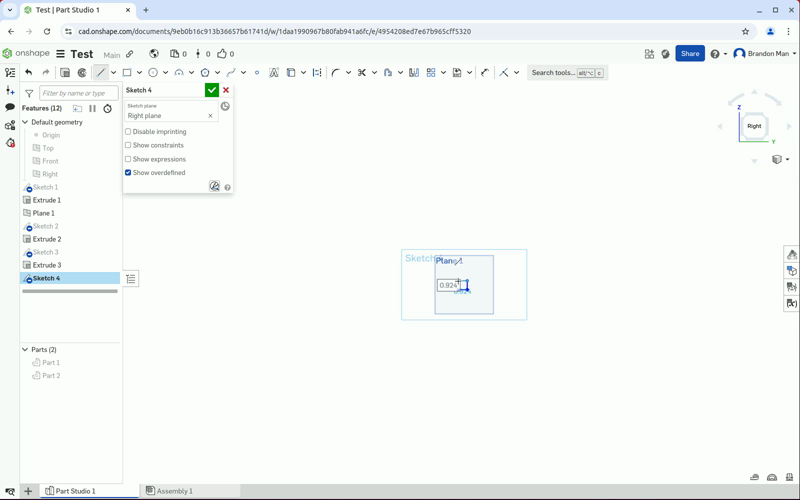
scroll(6)
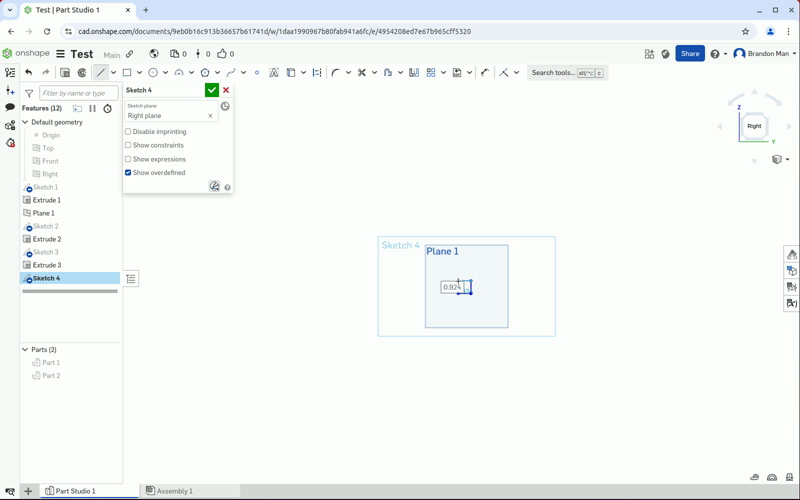
scroll(6)
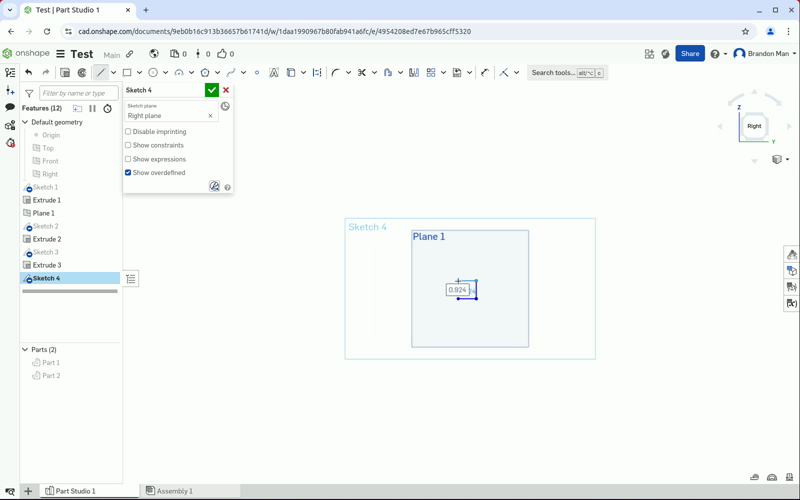
scroll(6)
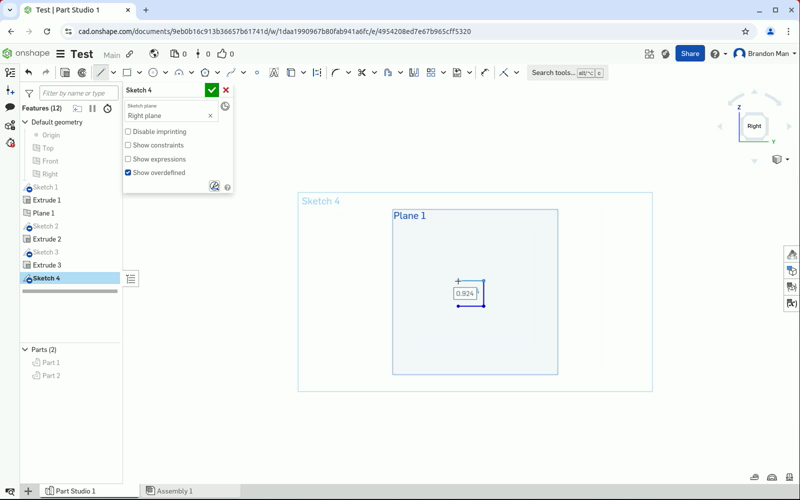
scroll(6)
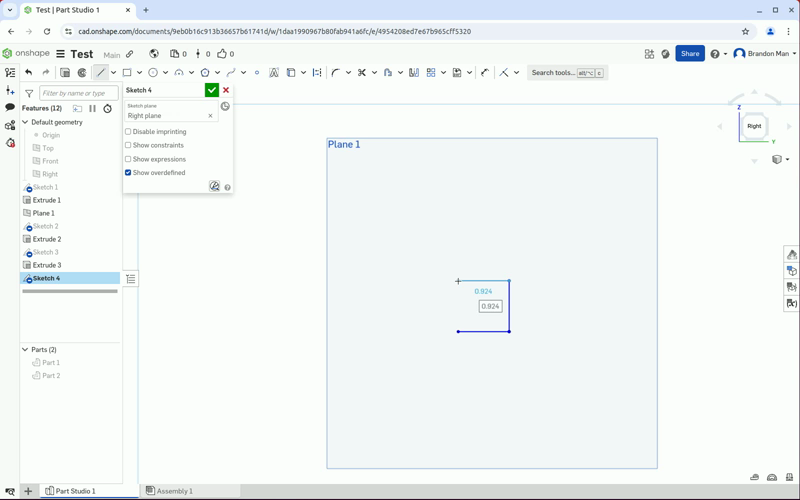
click(458, 280)
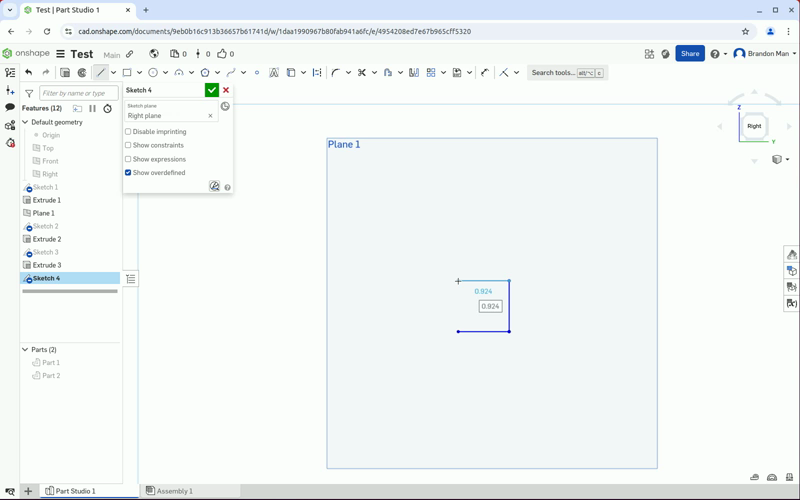
scroll(-6)
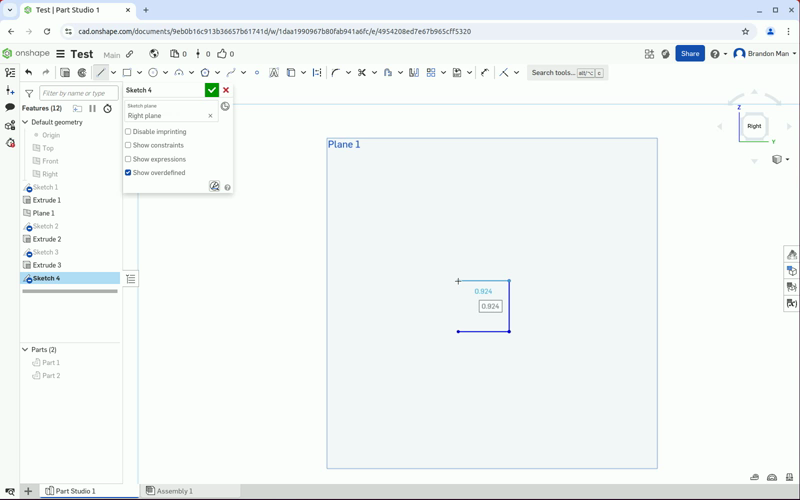
scroll(-6)
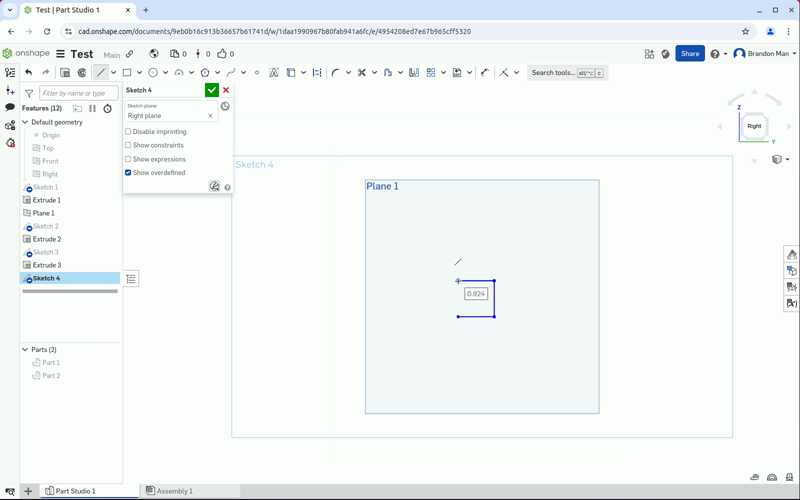
scroll(-6)
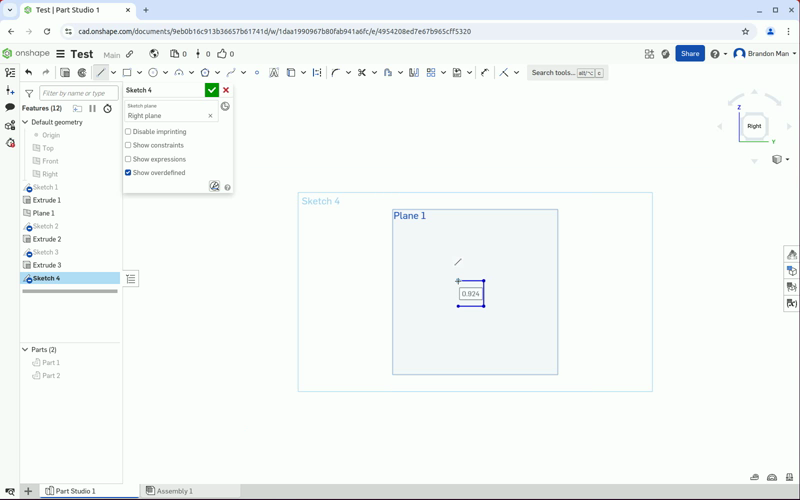
scroll(-6)
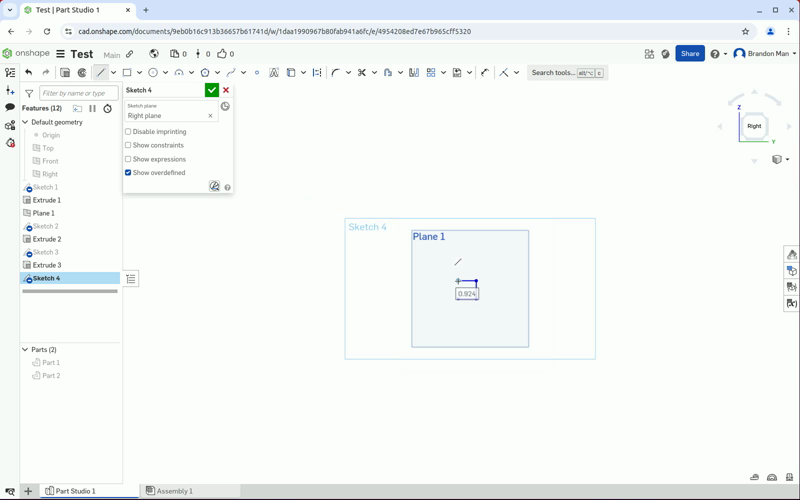
scroll(-6)
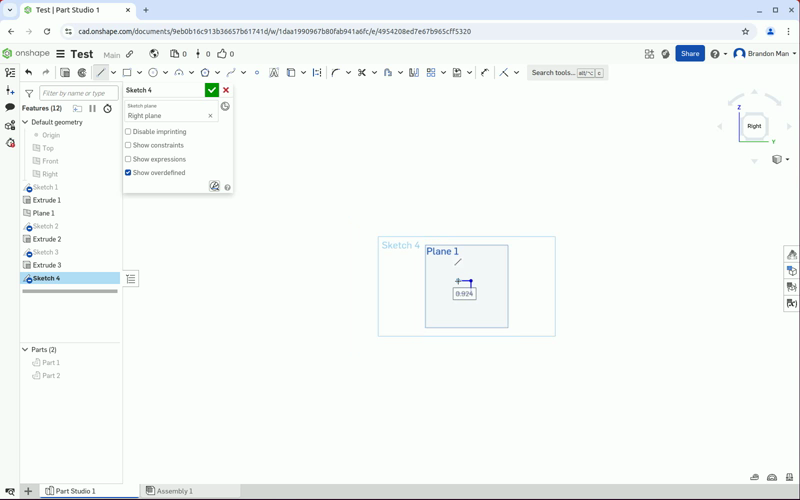
scroll(-6)
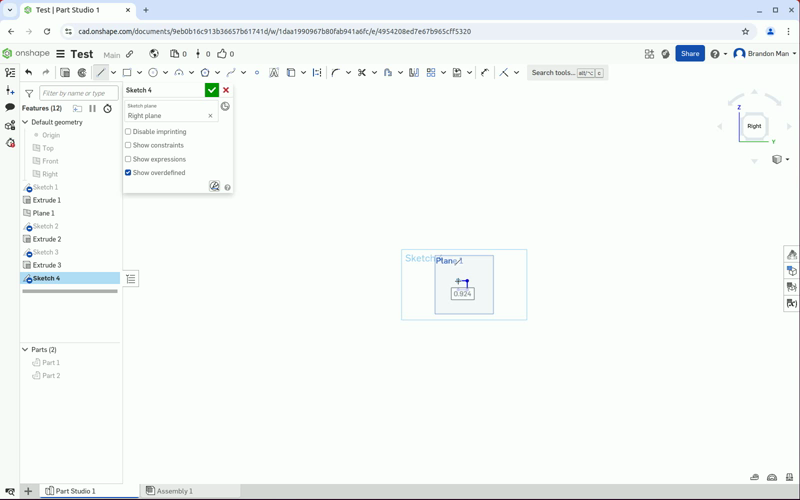
scroll(-6)
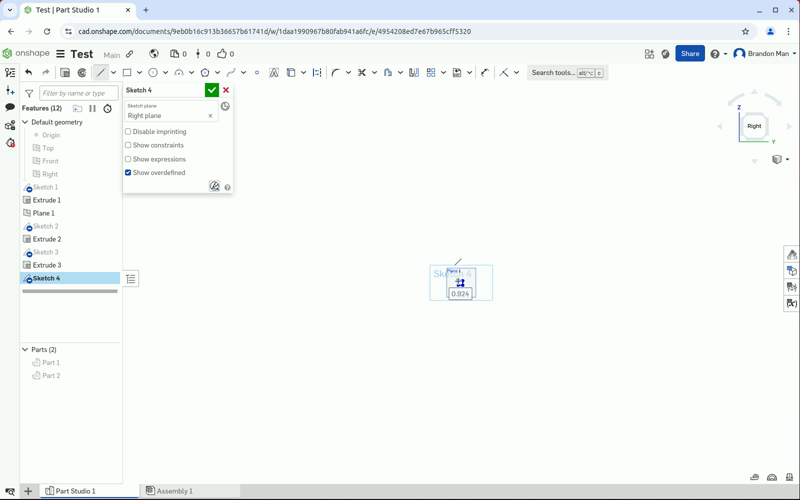
key_up(shift)
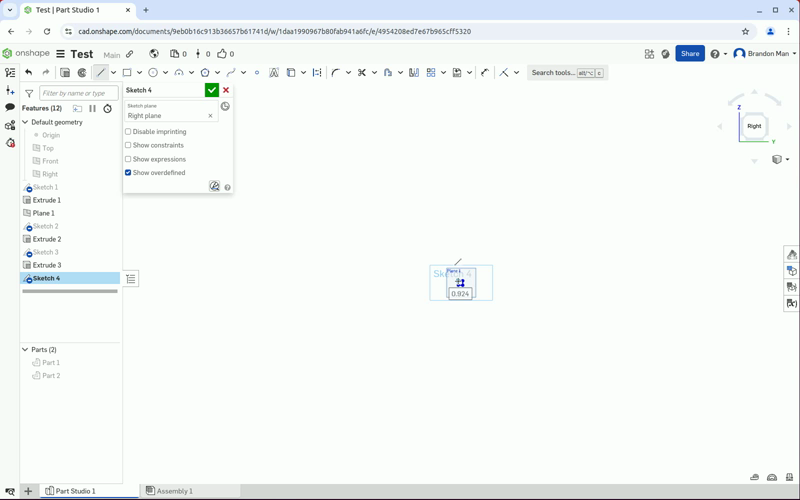
mouse_move(488, 280)
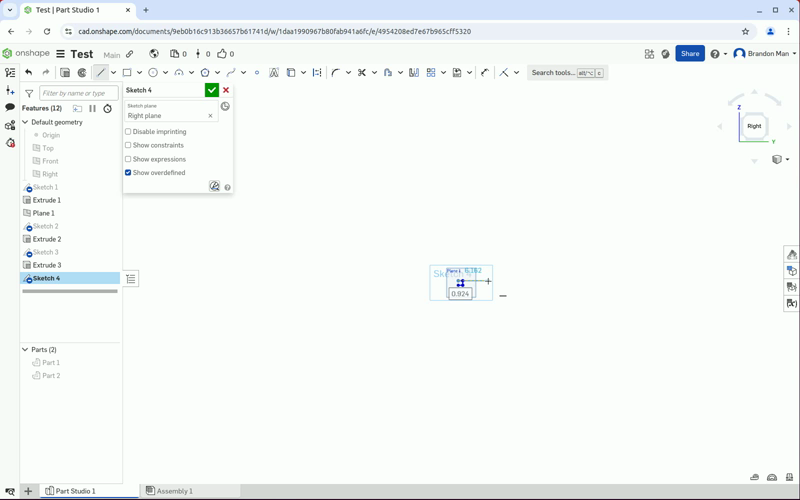
key_down(shift)
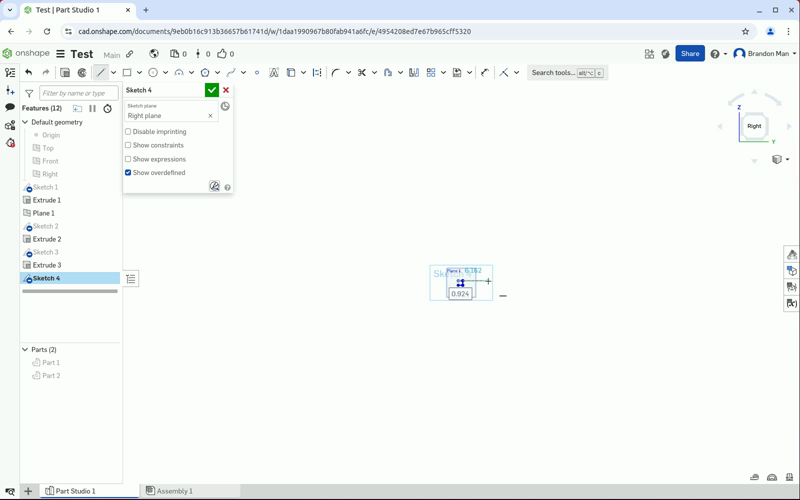
mouse_move(458, 285)
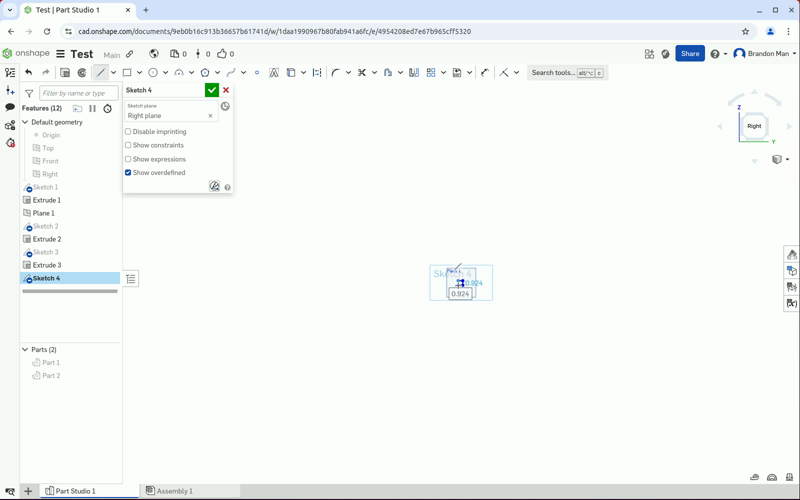
scroll(6)
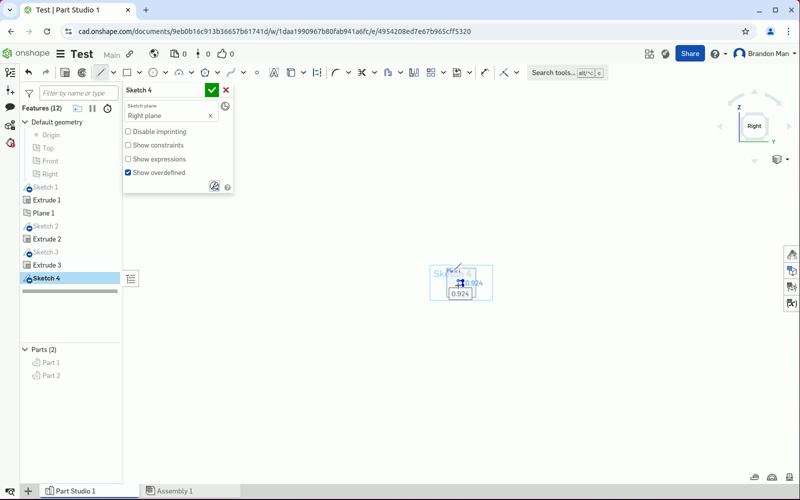
scroll(6)
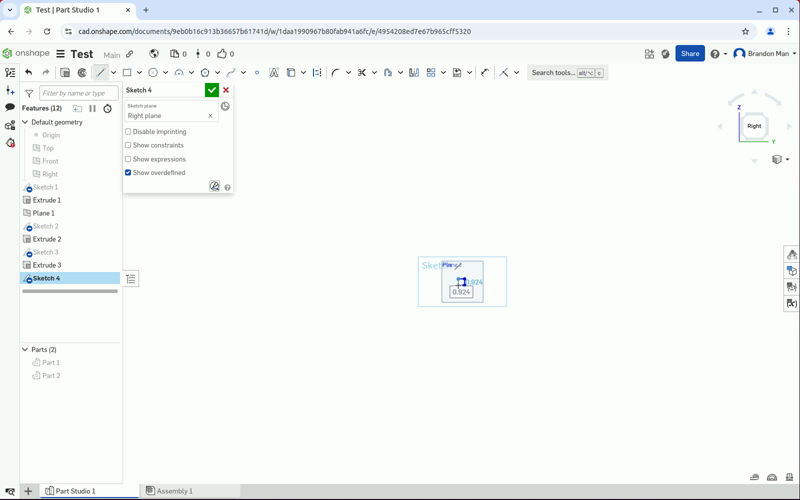
scroll(6)
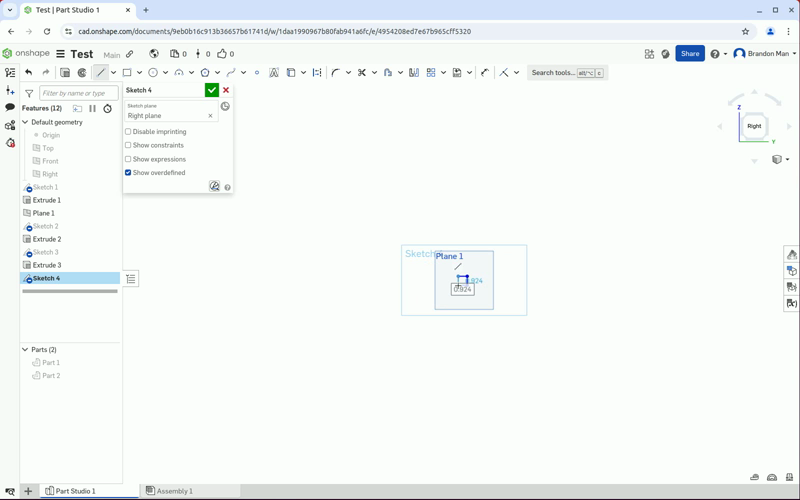
scroll(6)
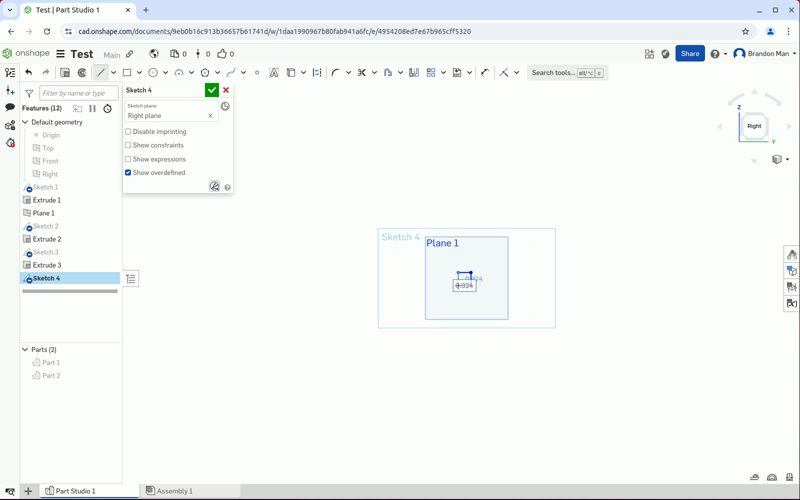
scroll(6)
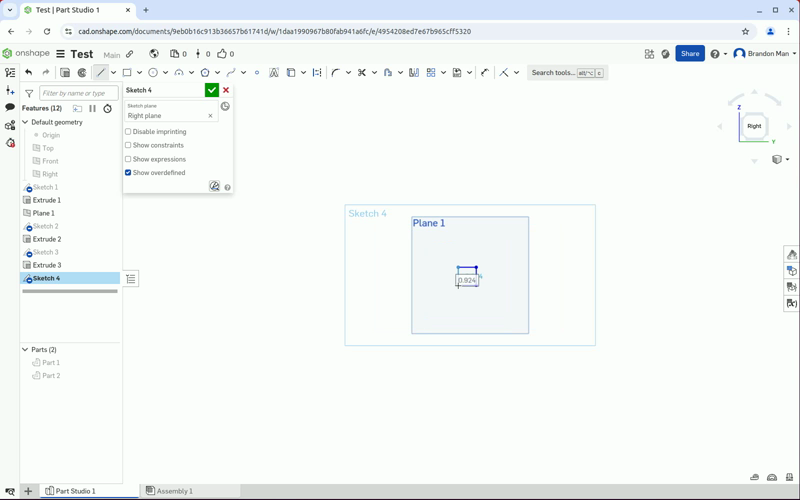
scroll(6)
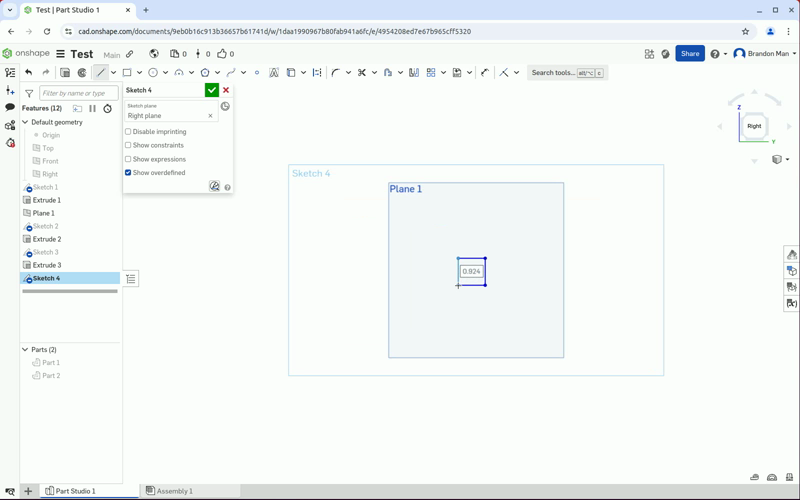
scroll(6)
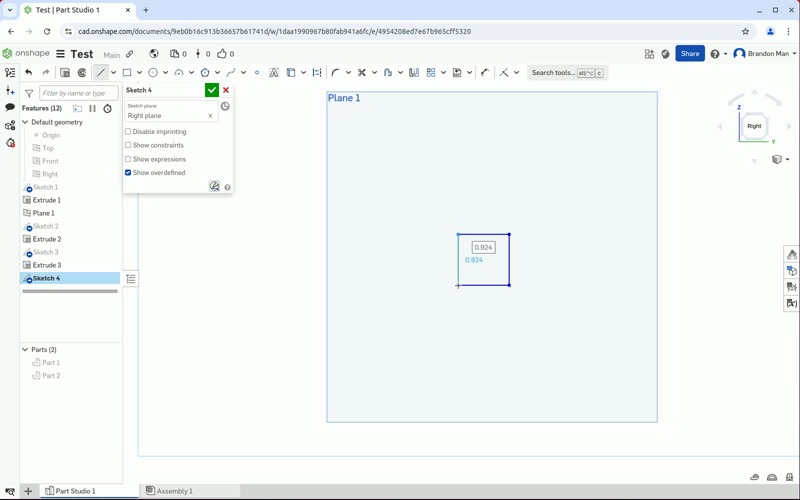
key_up(shift)
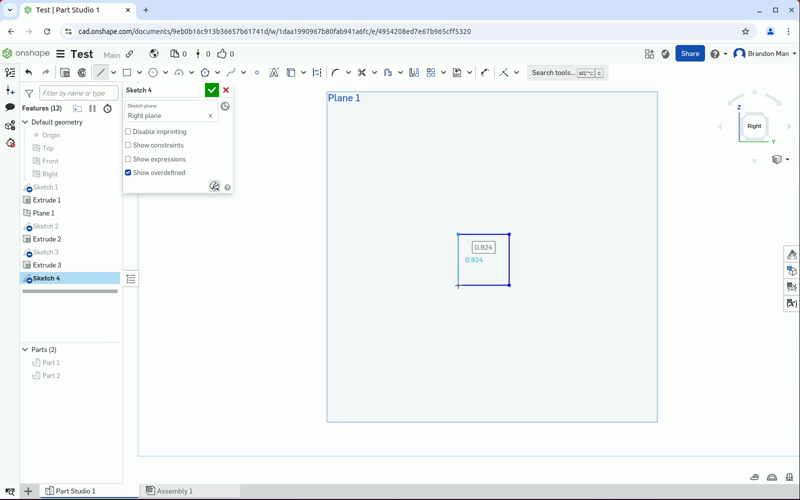
click(458, 285)
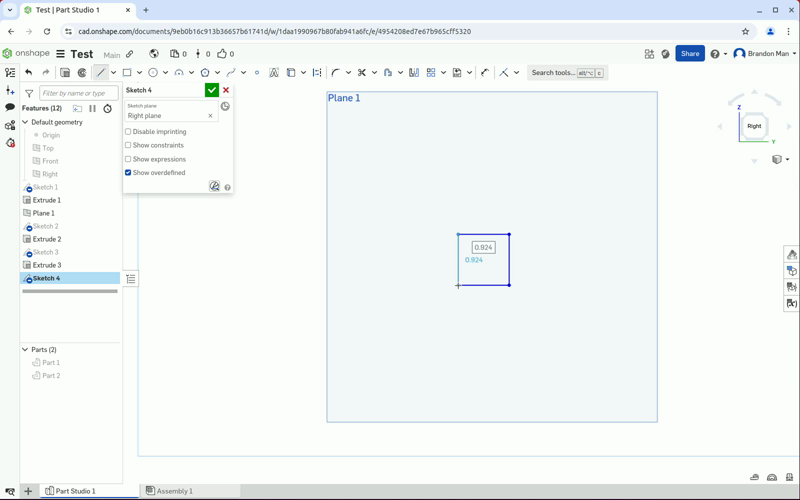
scroll(-6)
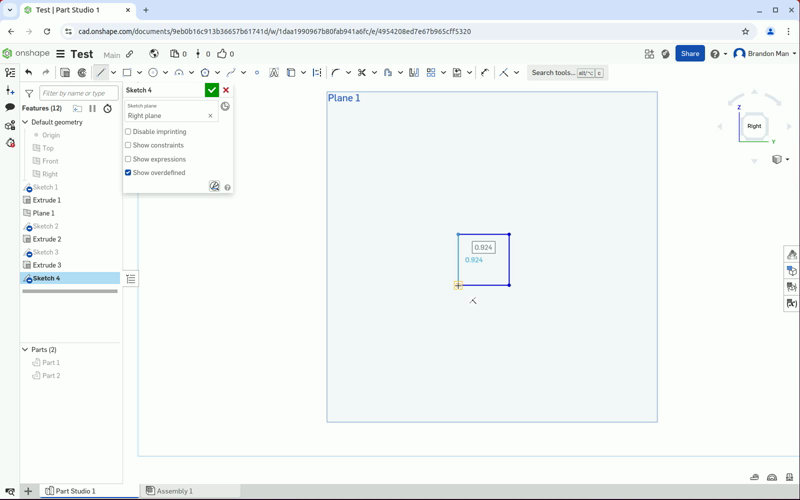
scroll(-6)
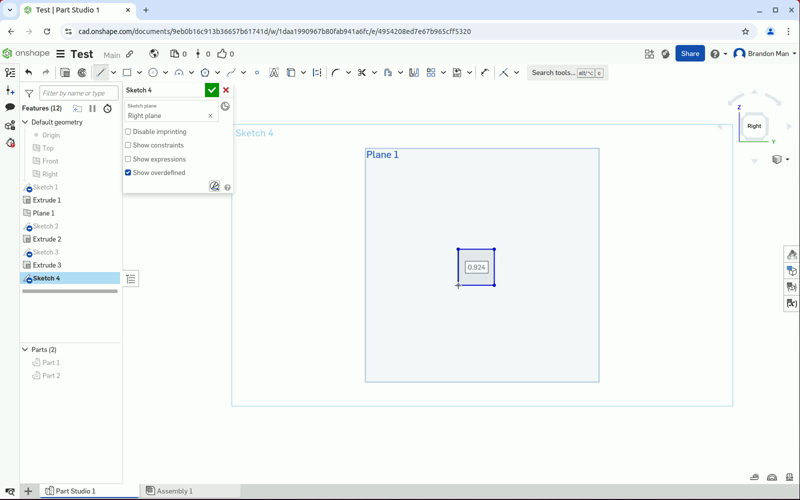
scroll(-6)
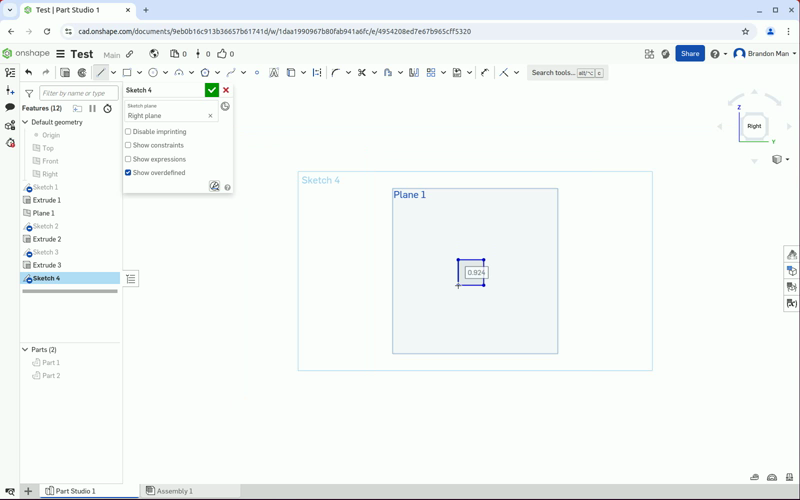
scroll(-6)
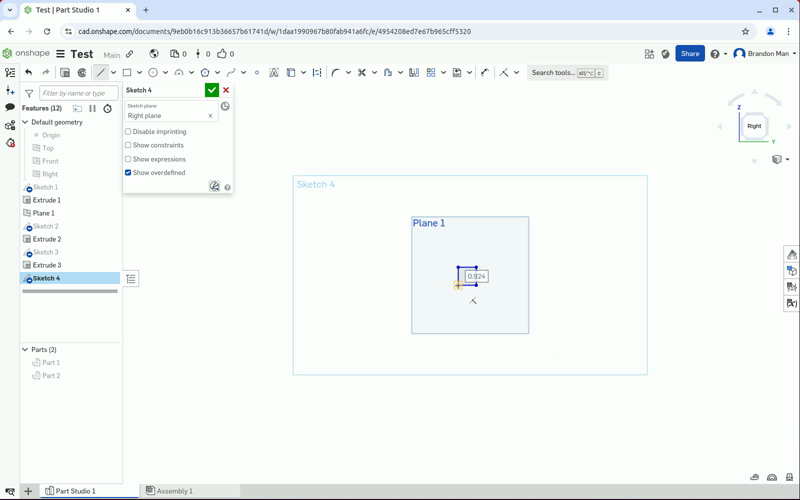
scroll(-6)
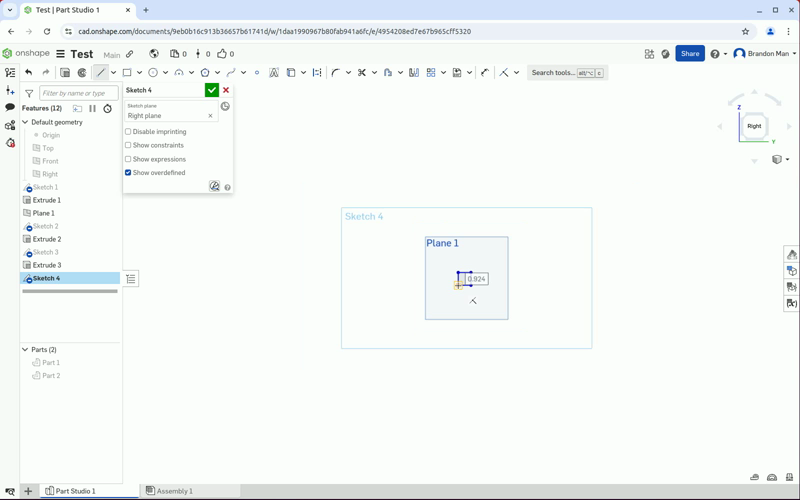
scroll(-6)
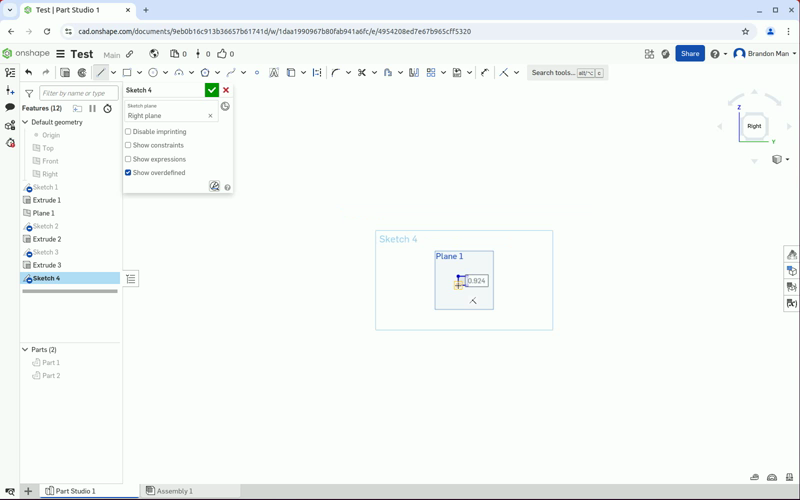
scroll(-6)
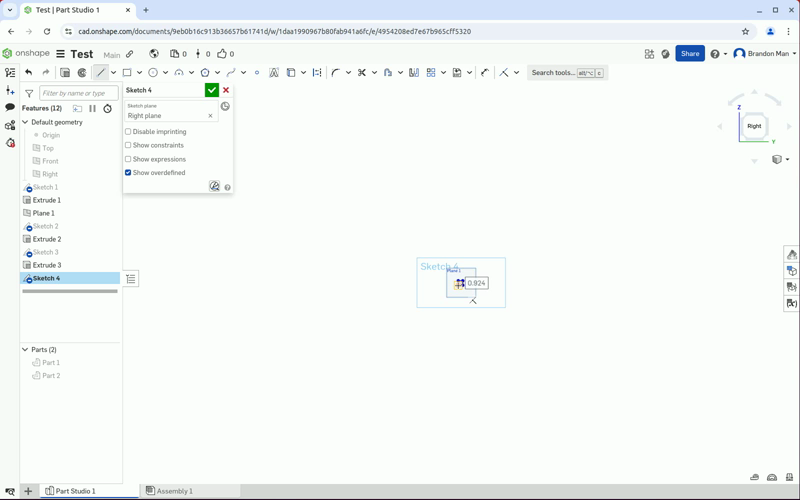
key(esc)
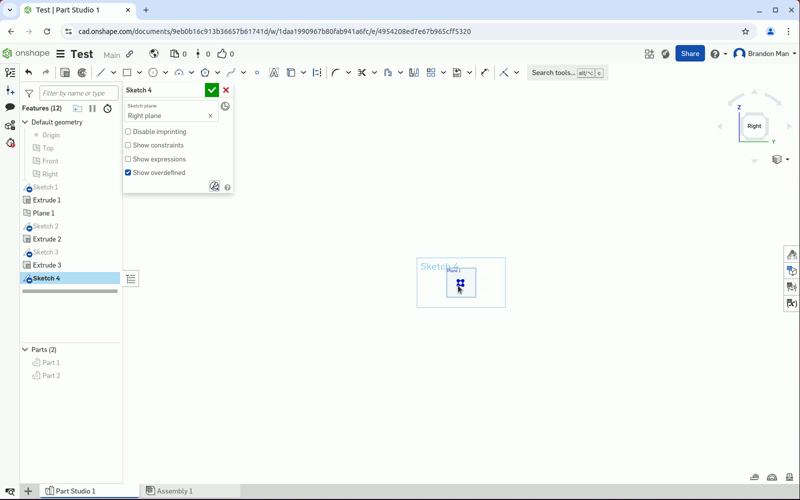
key(l)
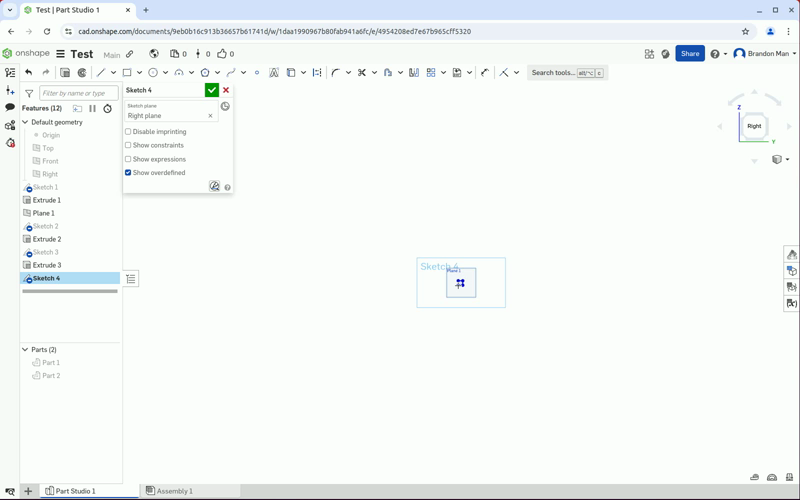
key_down(shift)
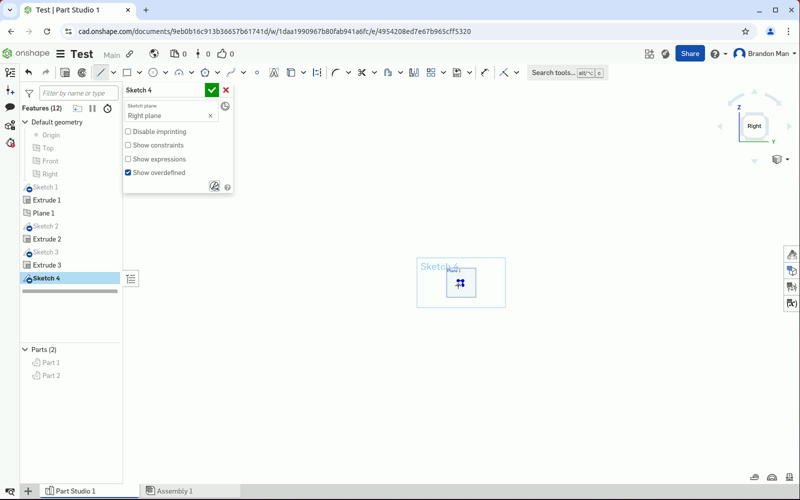
mouse_move(458, 285)
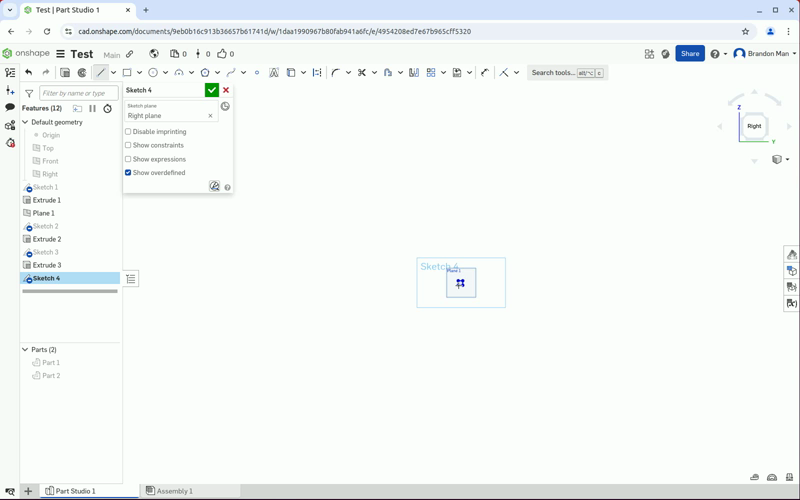
scroll(6)
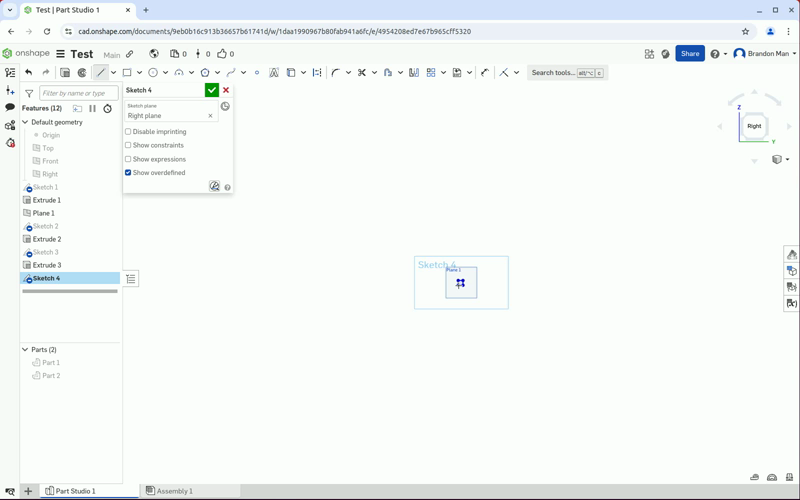
scroll(6)
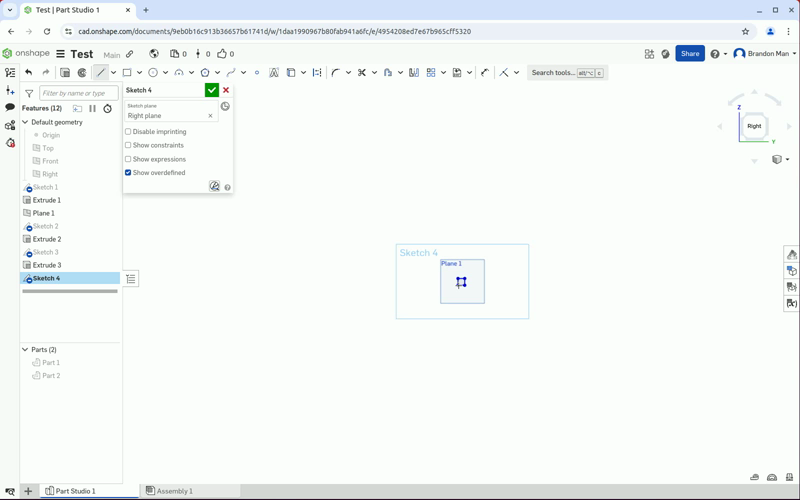
scroll(6)
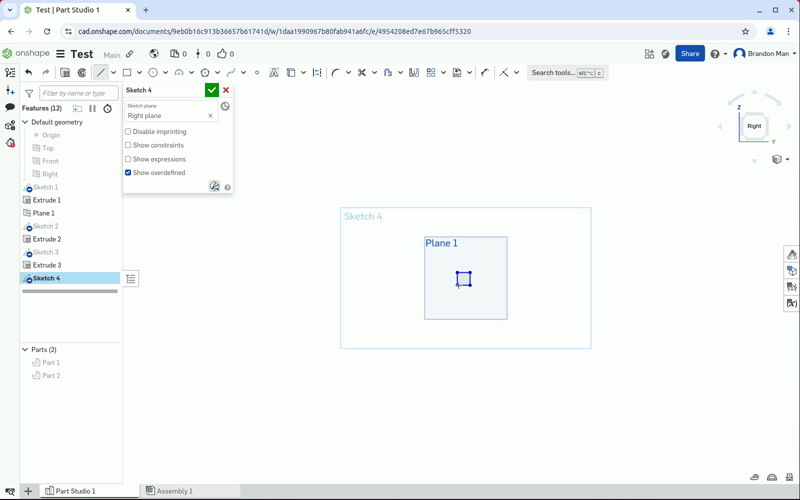
scroll(6)
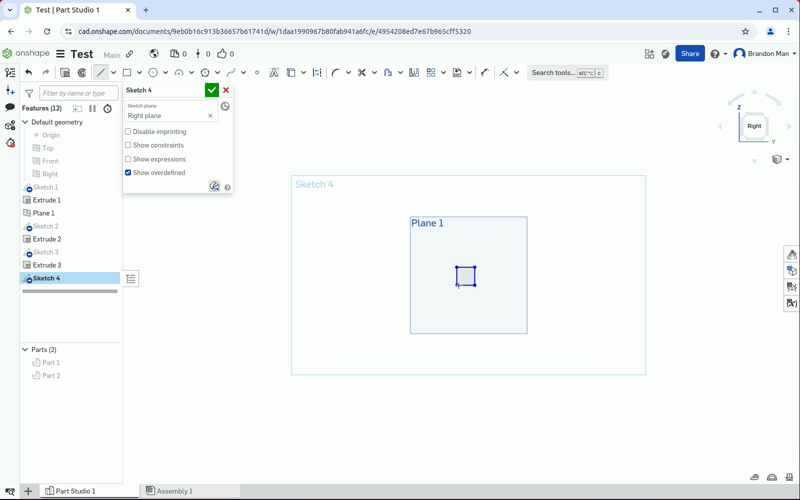
scroll(6)
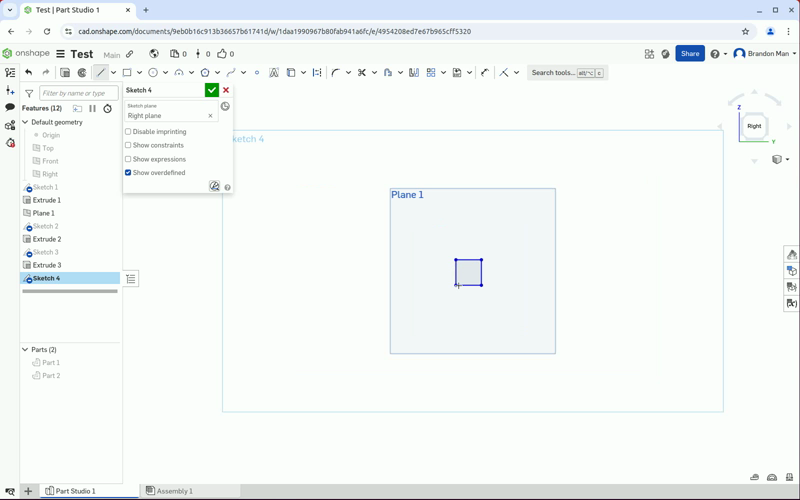
scroll(6)
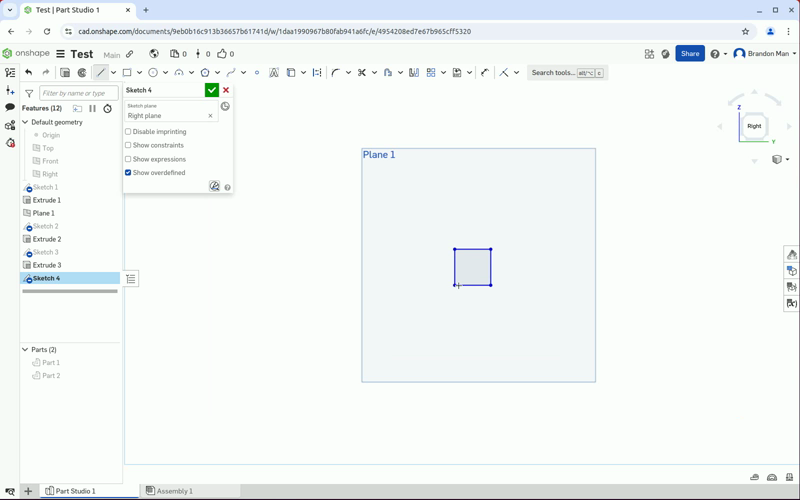
scroll(6)
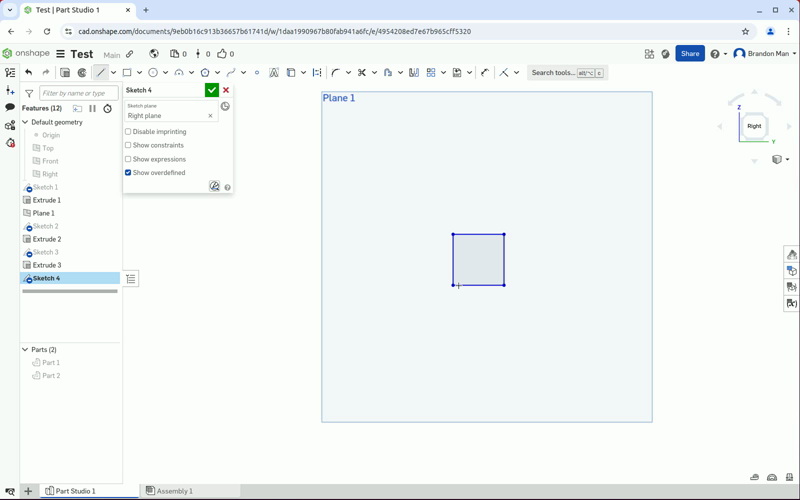
click(458, 285)
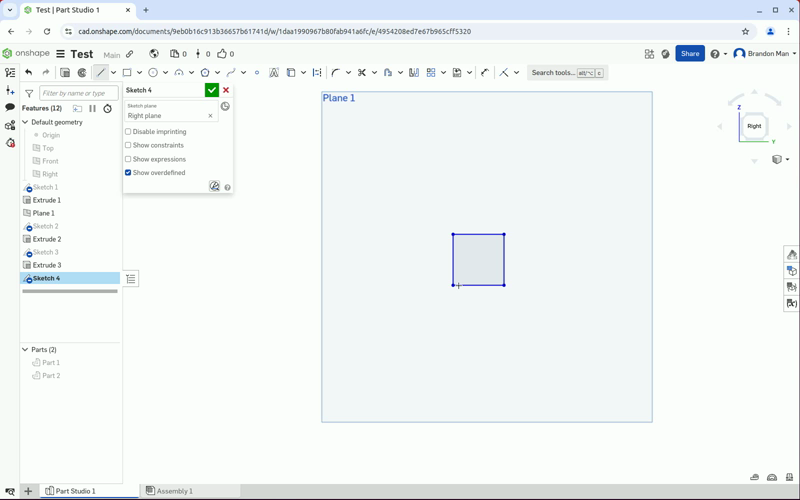
scroll(-6)
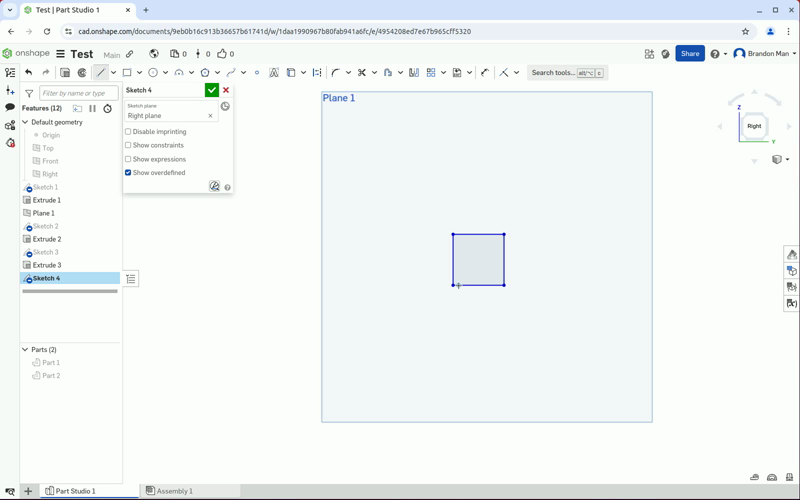
scroll(-6)
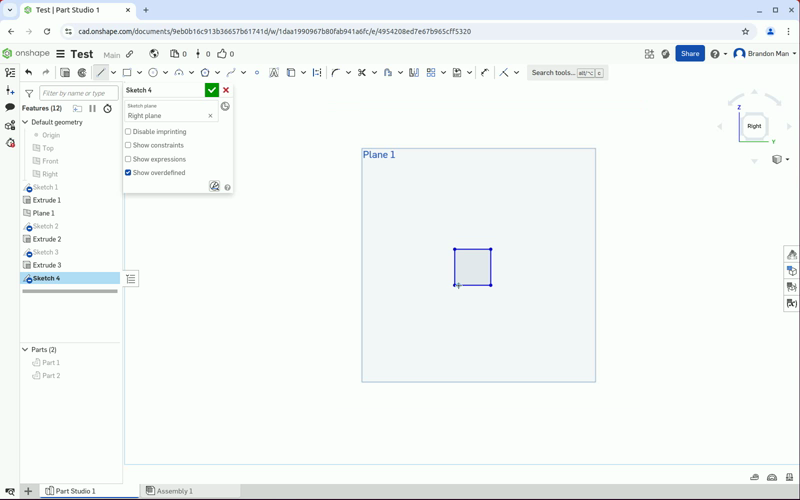
scroll(-6)
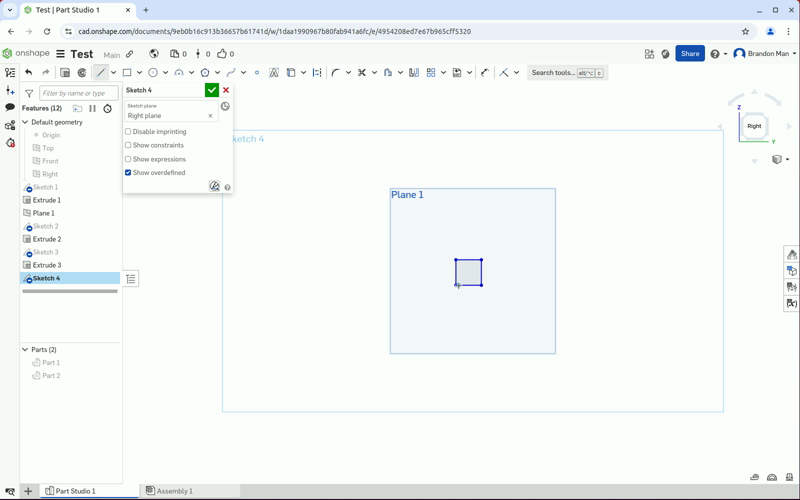
scroll(-6)
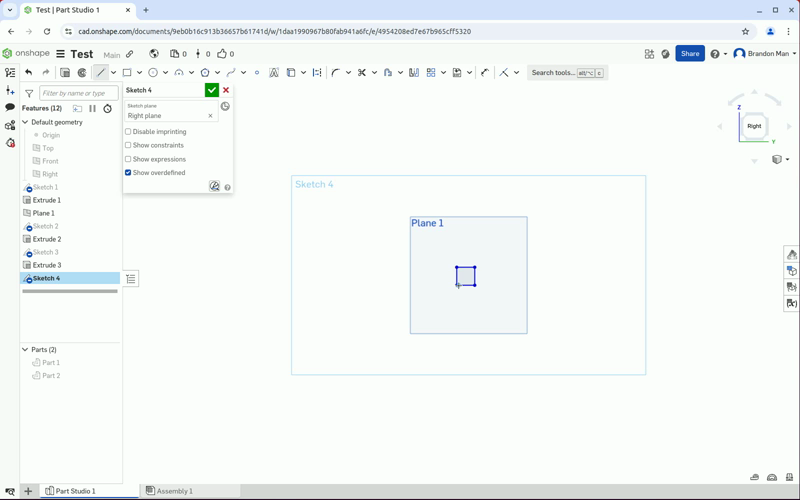
scroll(-6)
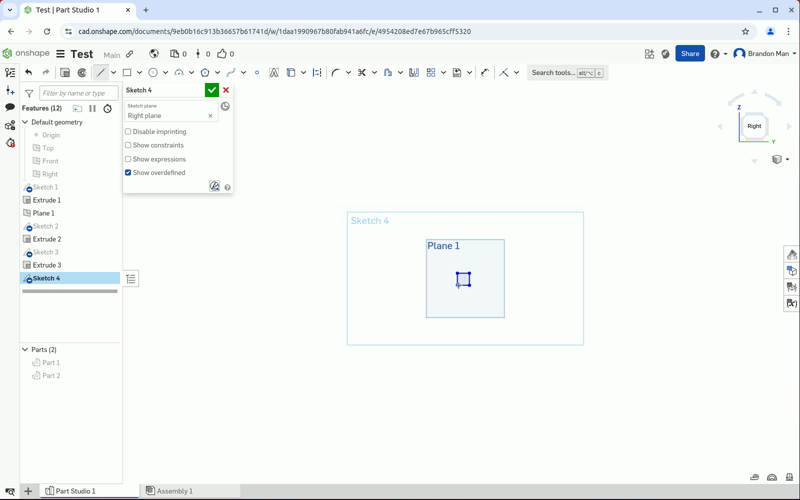
scroll(-6)
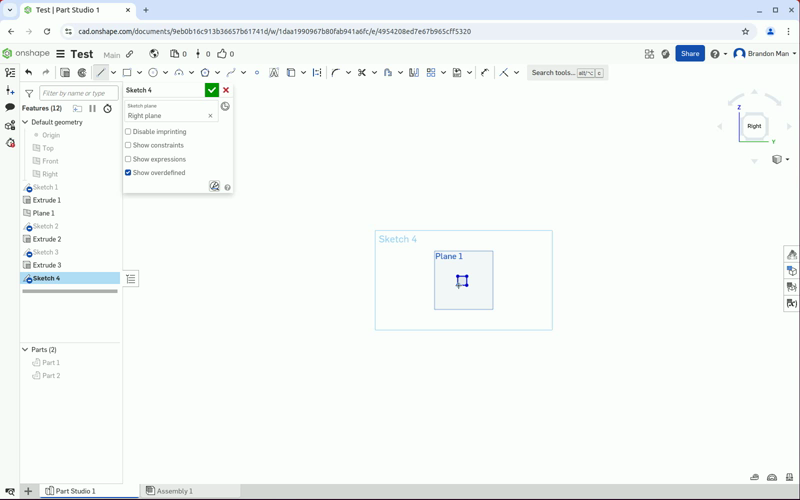
scroll(-6)
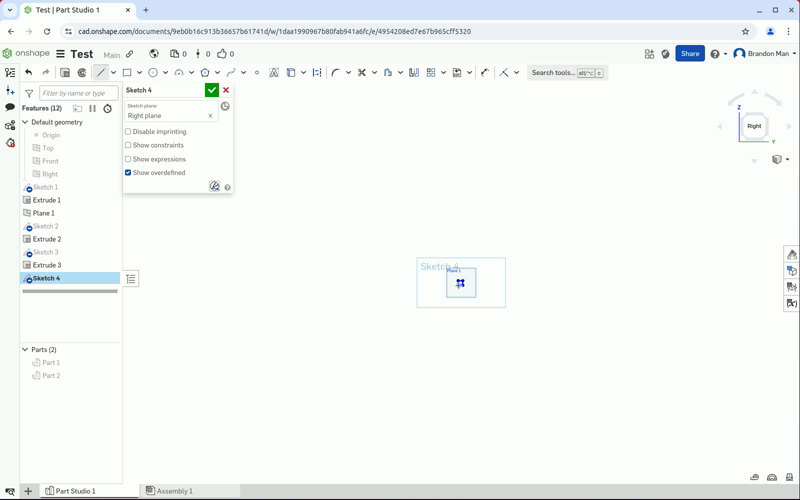
key_up(shift)
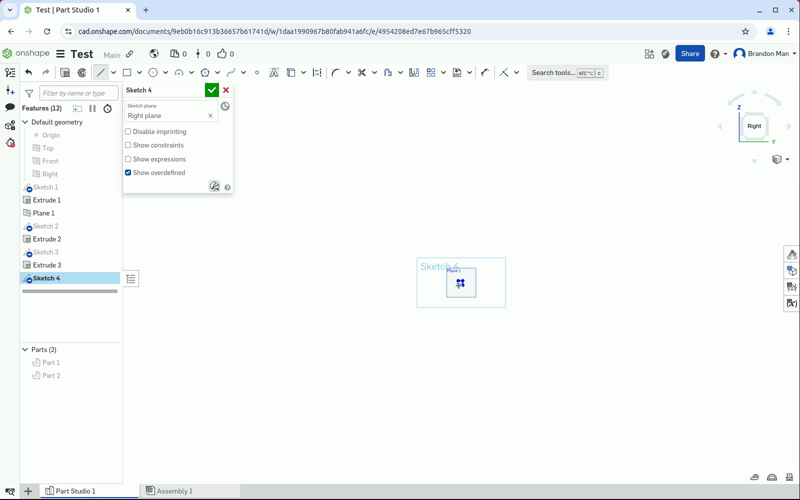
key_down(shift)
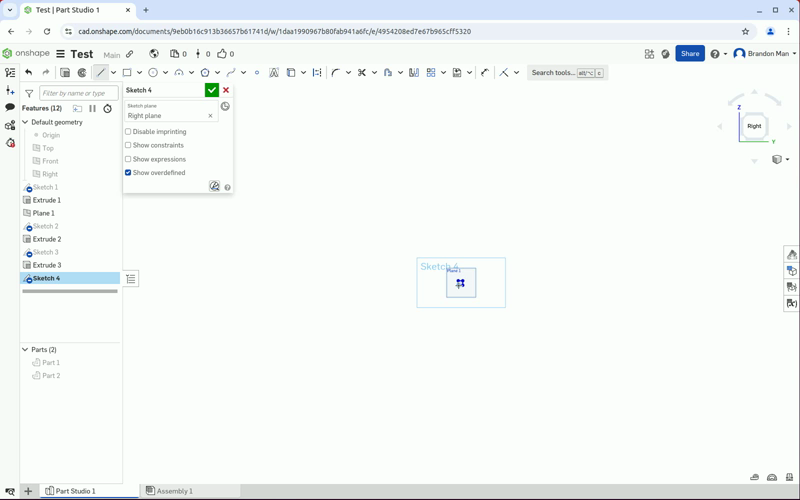
mouse_move(488, 285)
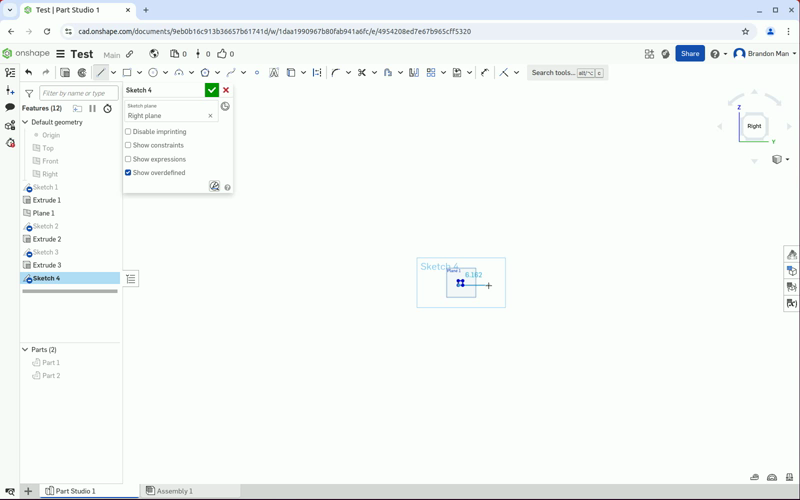
mouse_move(462, 285)
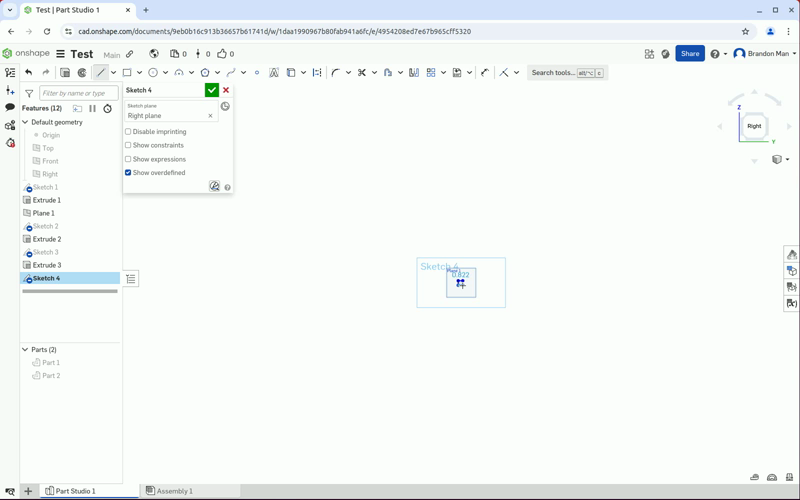
scroll(6)
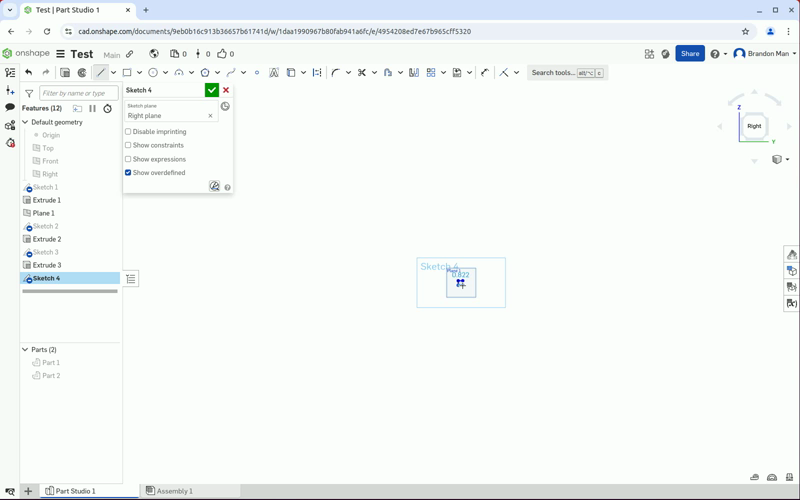
scroll(6)
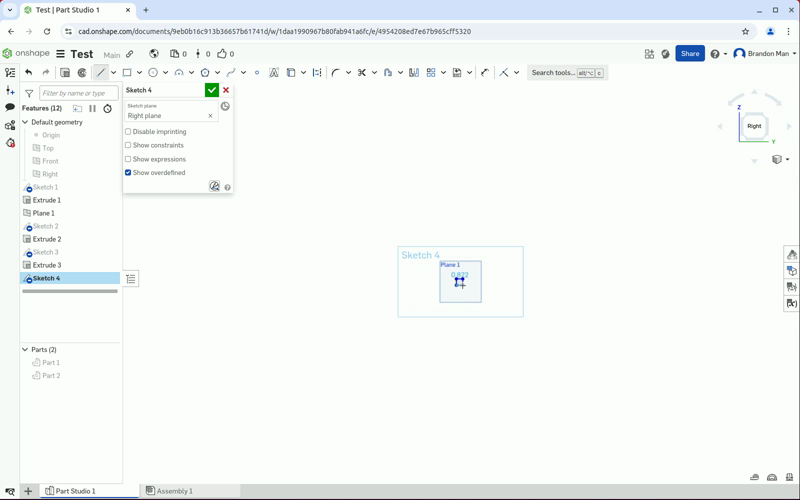
scroll(6)
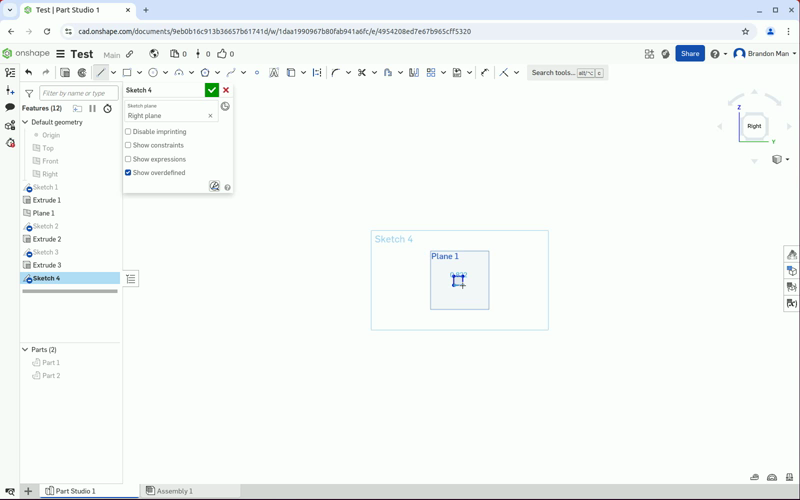
scroll(6)
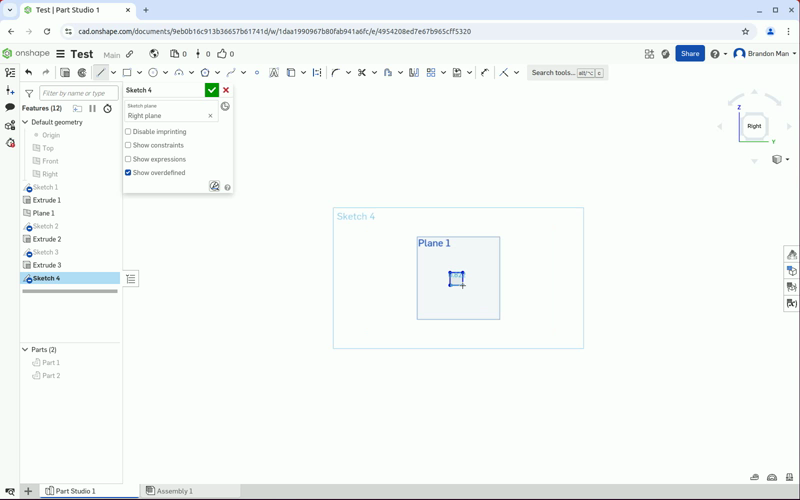
scroll(6)
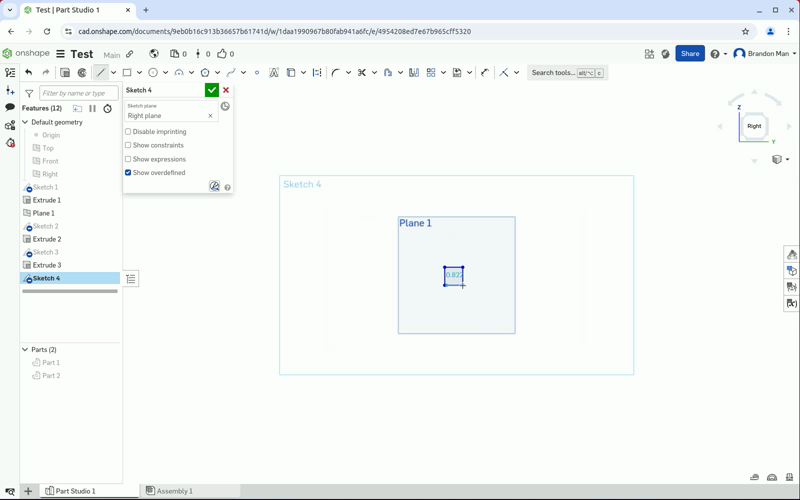
scroll(6)
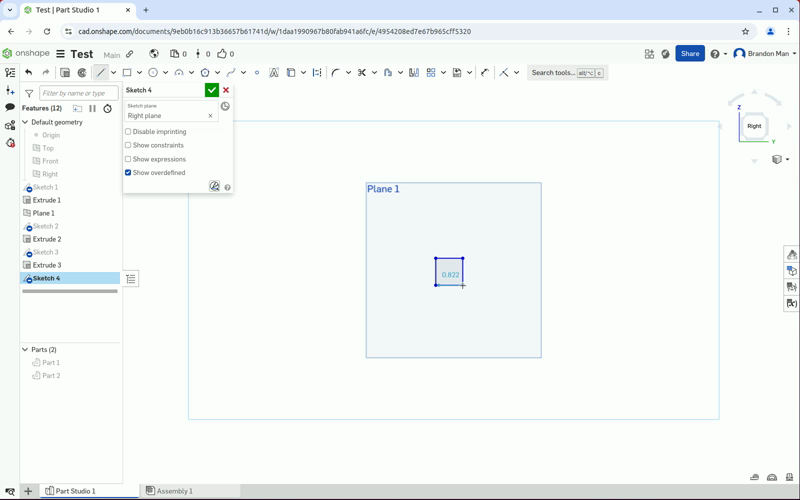
scroll(6)
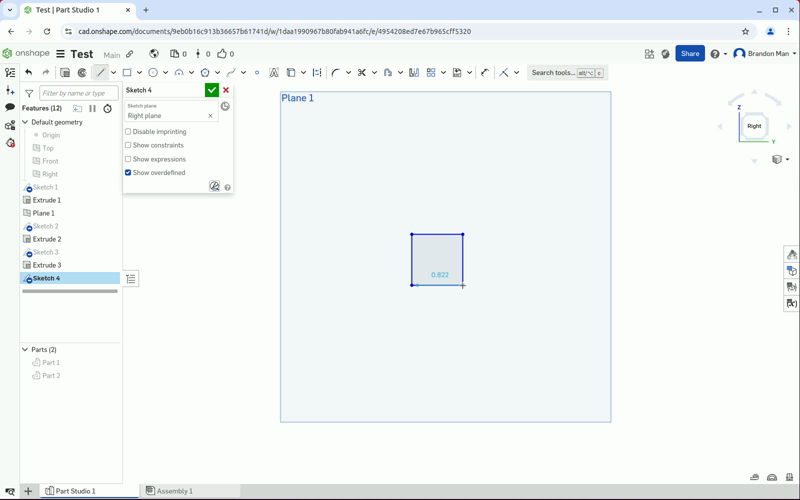
click(462, 285)
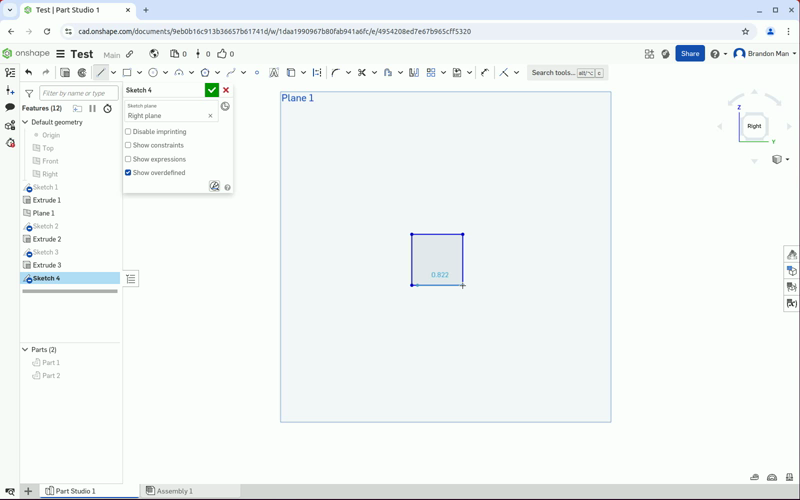
scroll(-6)
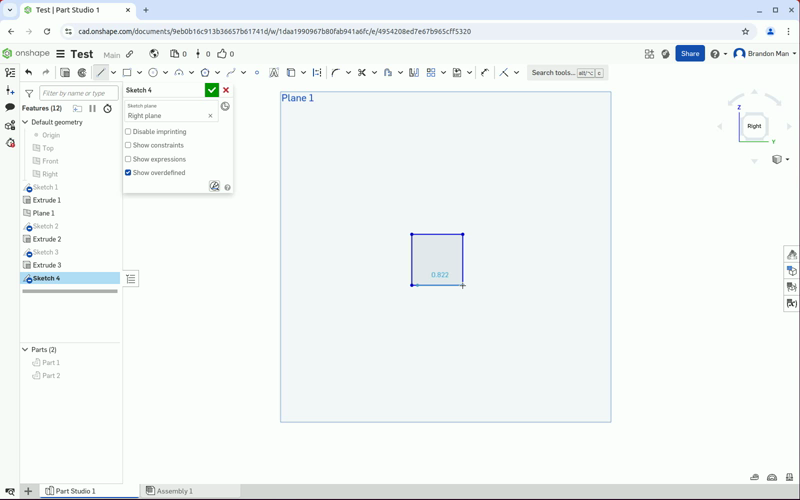
scroll(-6)
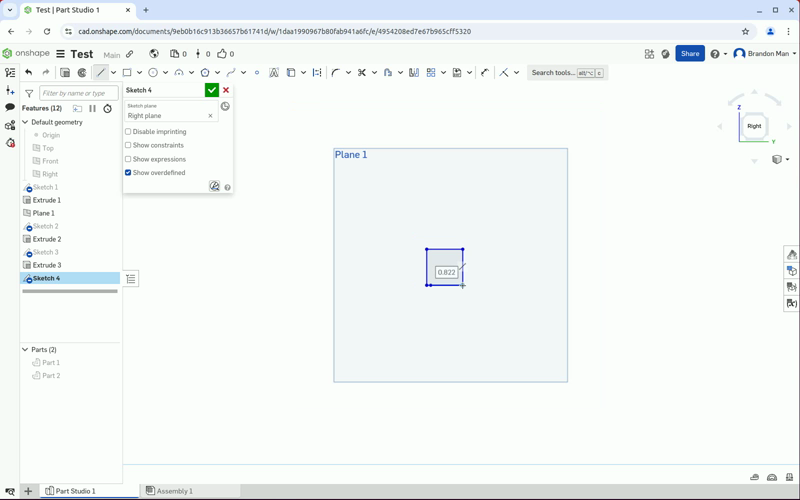
scroll(-6)
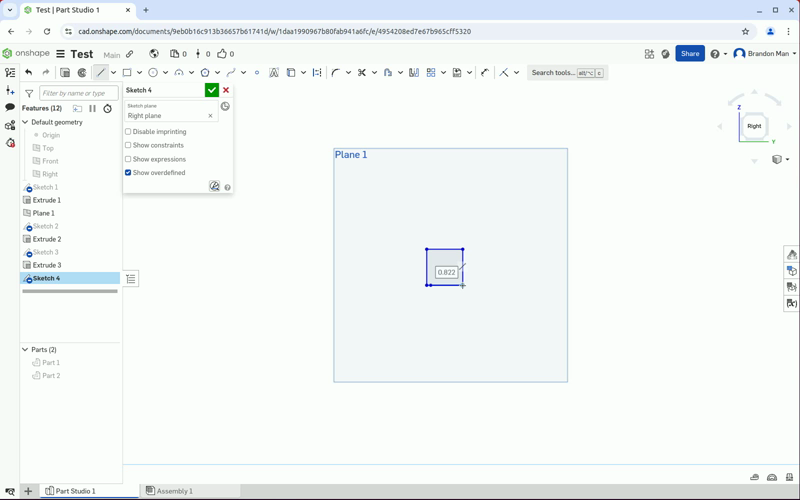
scroll(-6)
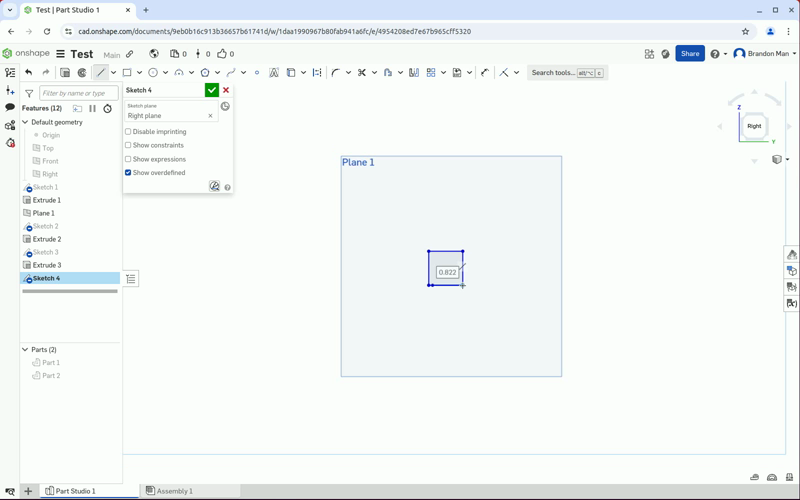
scroll(-6)
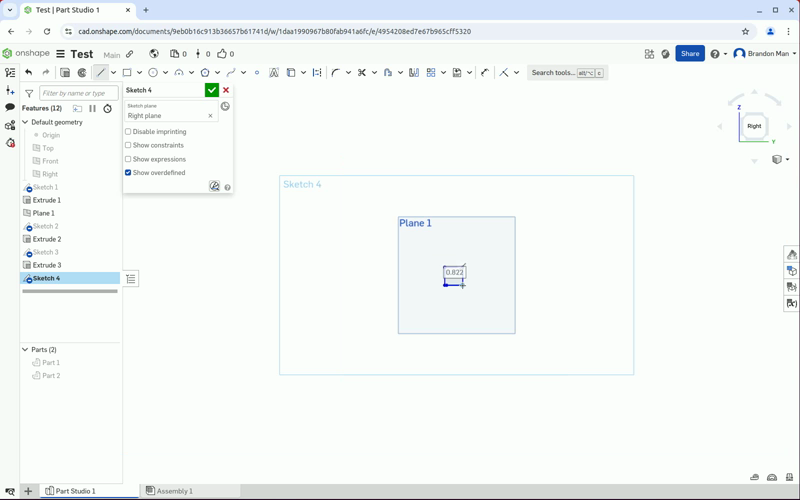
scroll(-6)
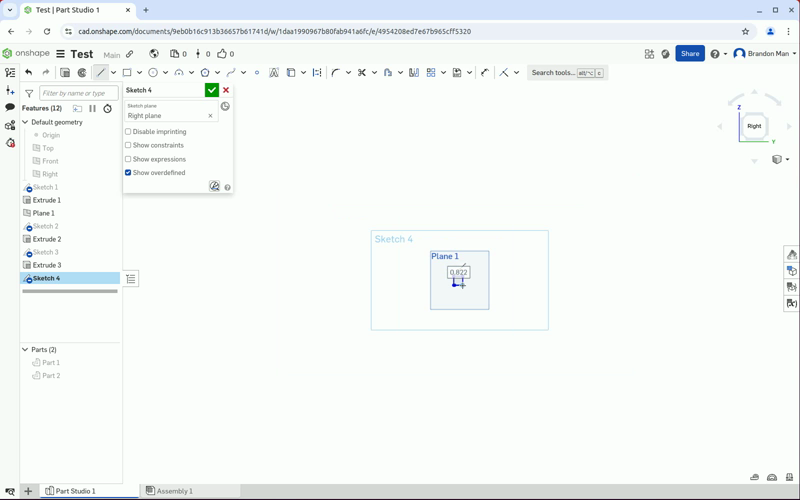
scroll(-6)
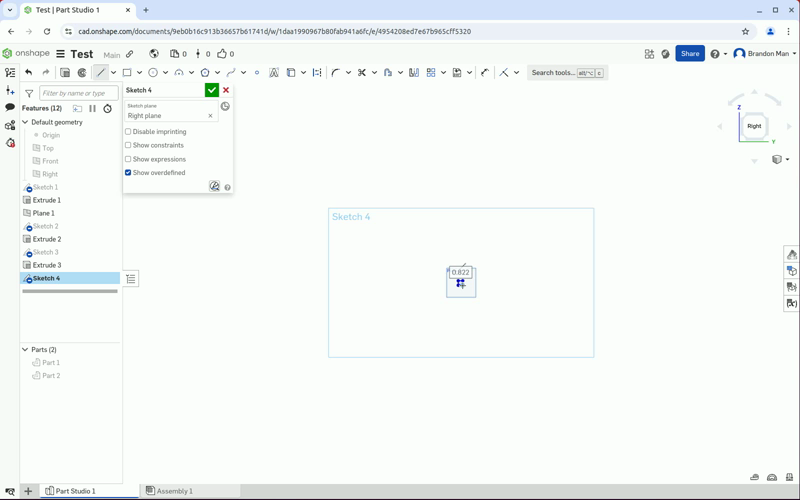
key_up(shift)
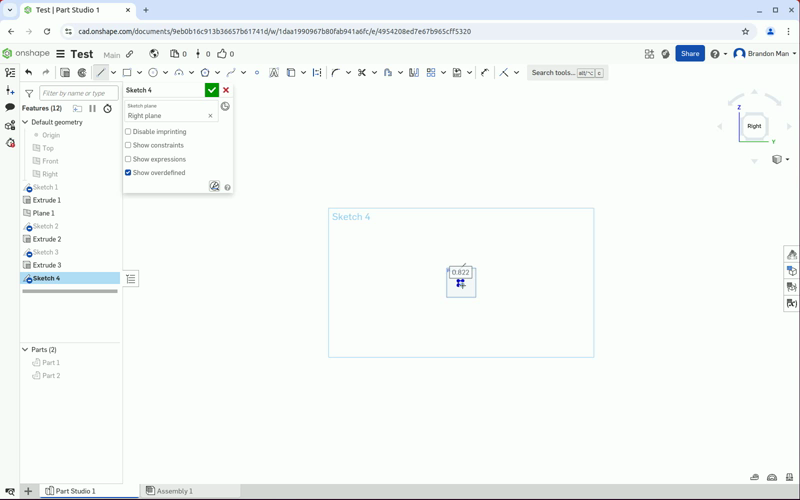
key_down(shift)
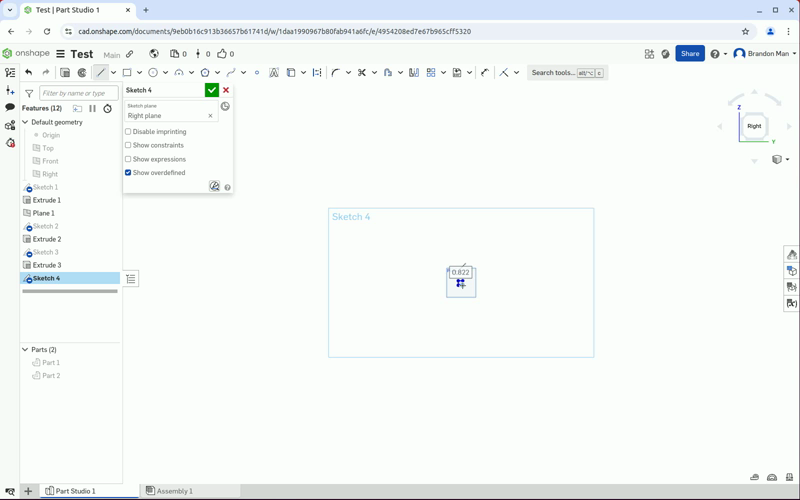
mouse_move(492, 285)
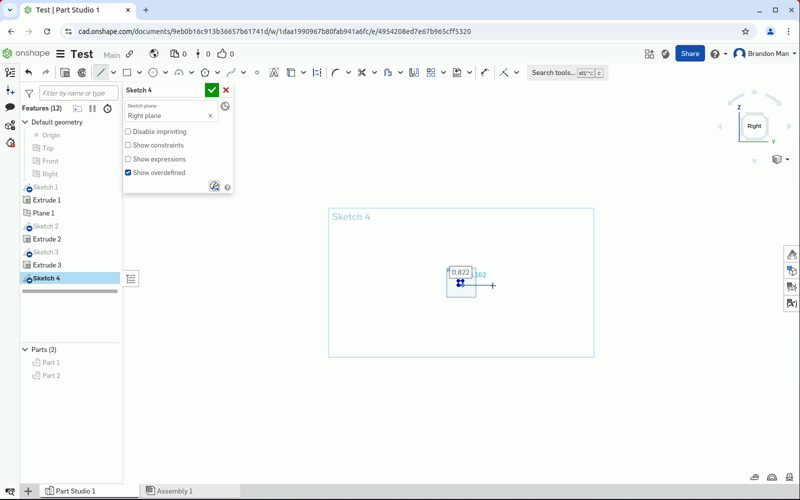
mouse_move(462, 280)
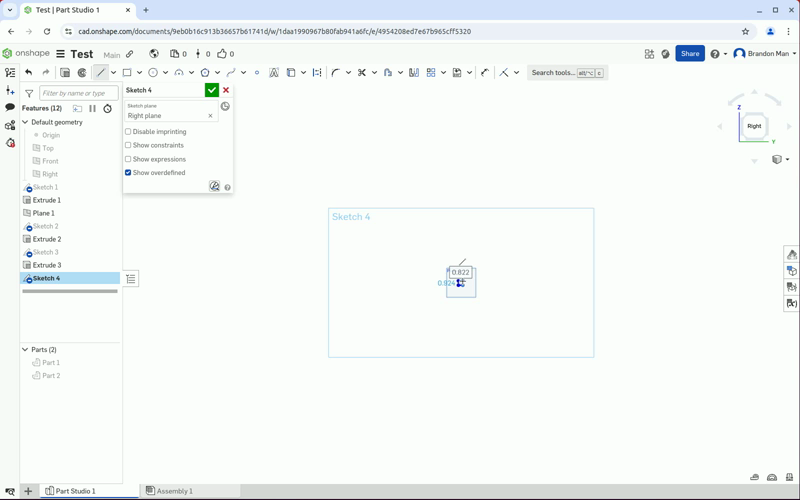
scroll(6)
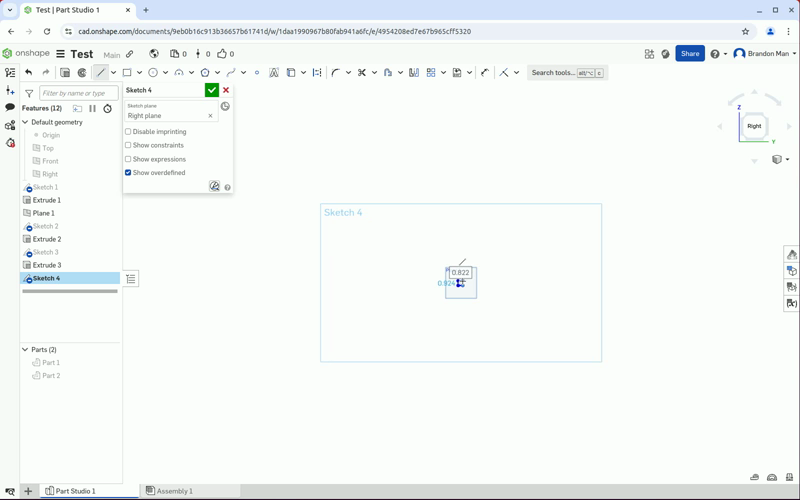
scroll(6)
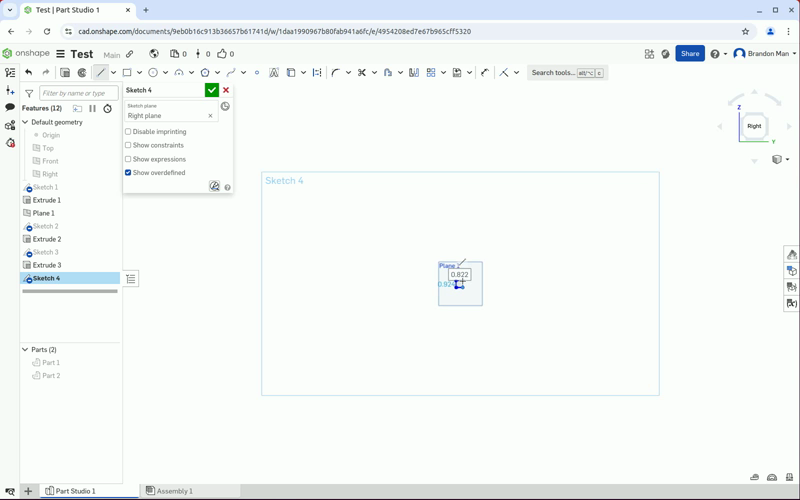
scroll(6)
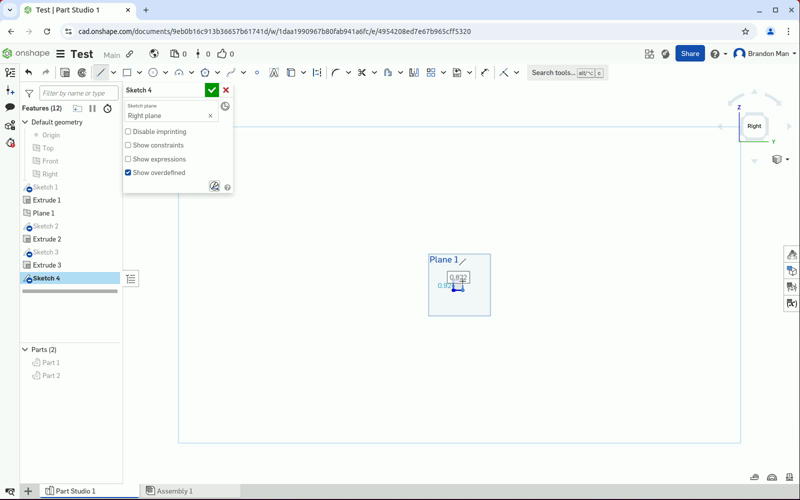
scroll(6)
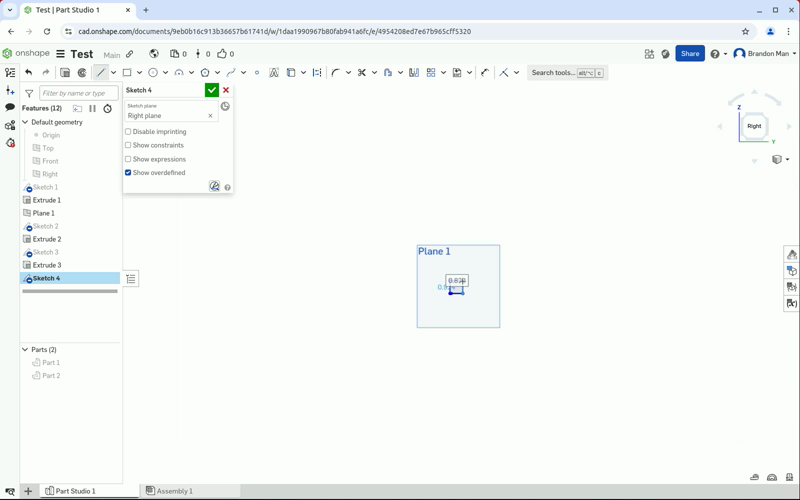
scroll(6)
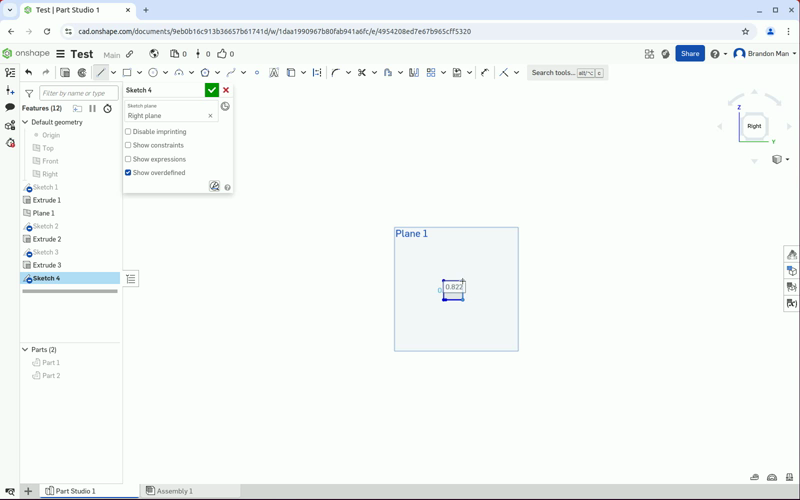
scroll(6)
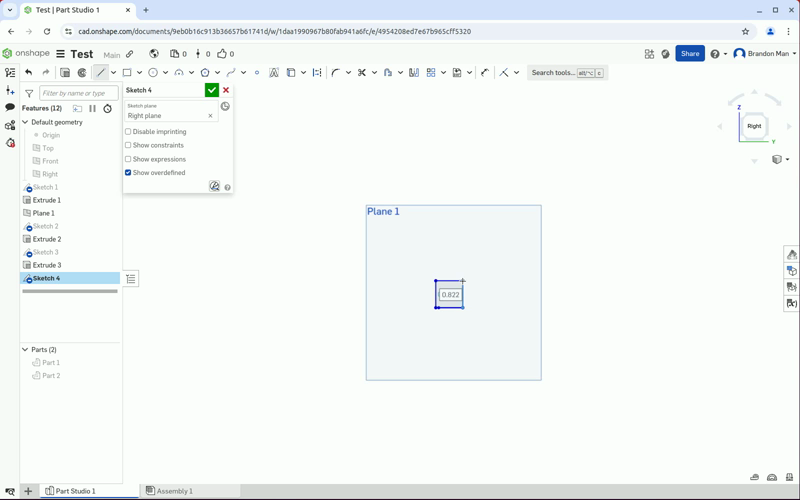
scroll(6)
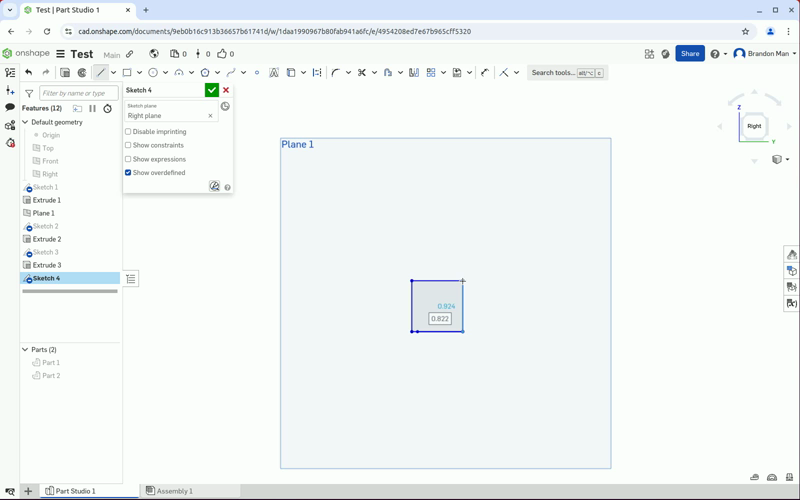
click(462, 280)
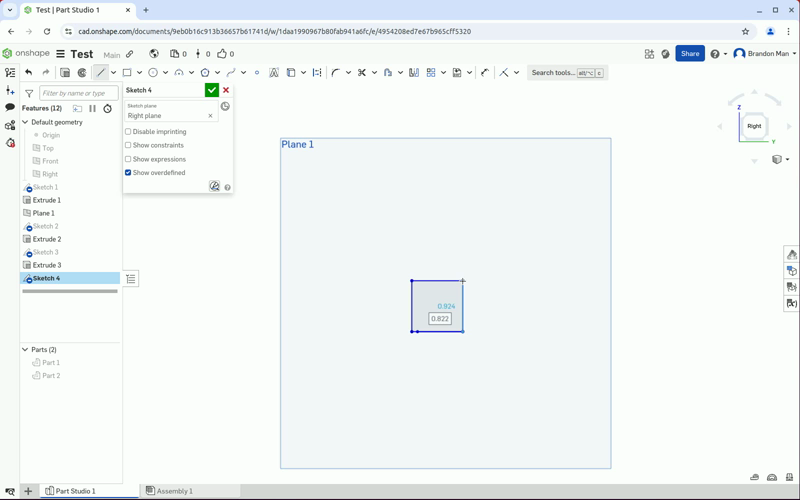
scroll(-6)
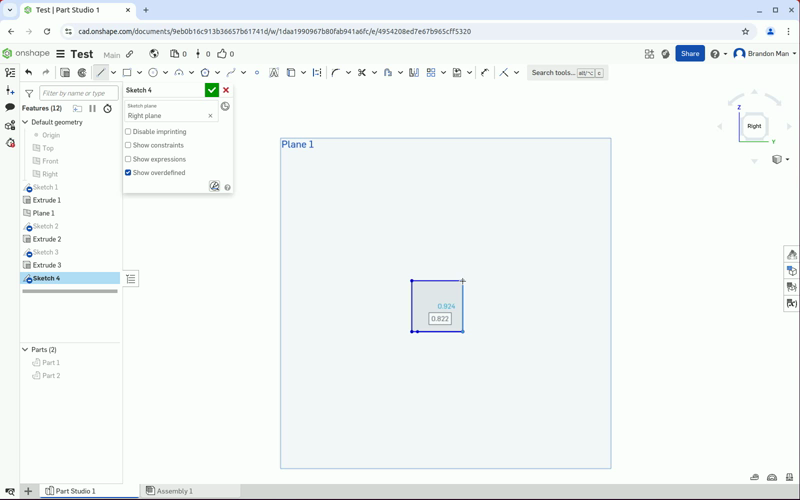
scroll(-6)
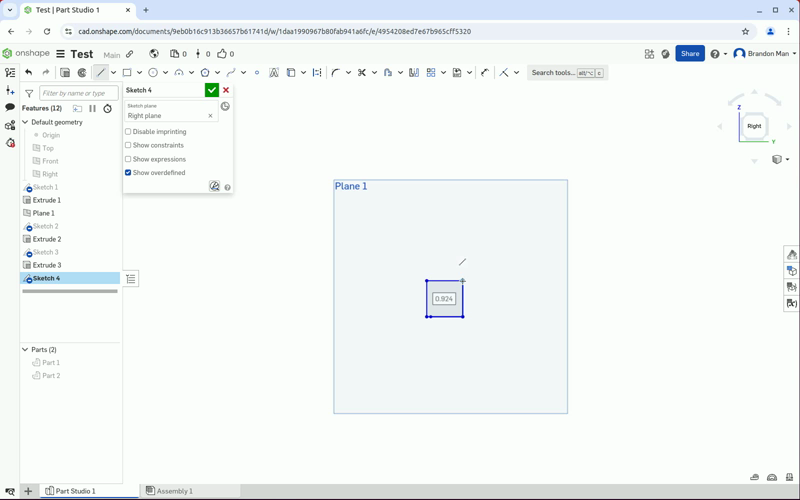
scroll(-6)
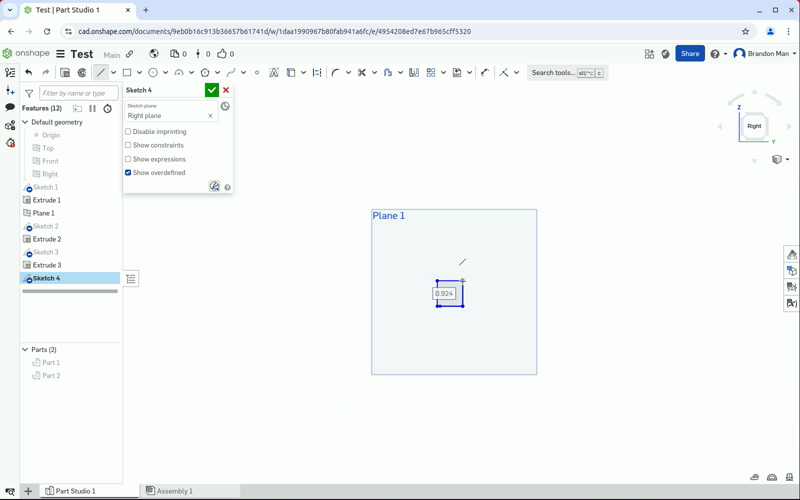
scroll(-6)
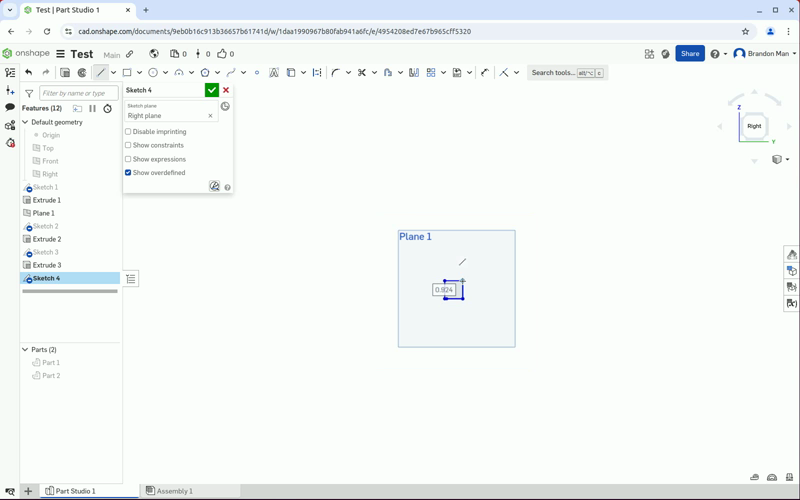
scroll(-6)
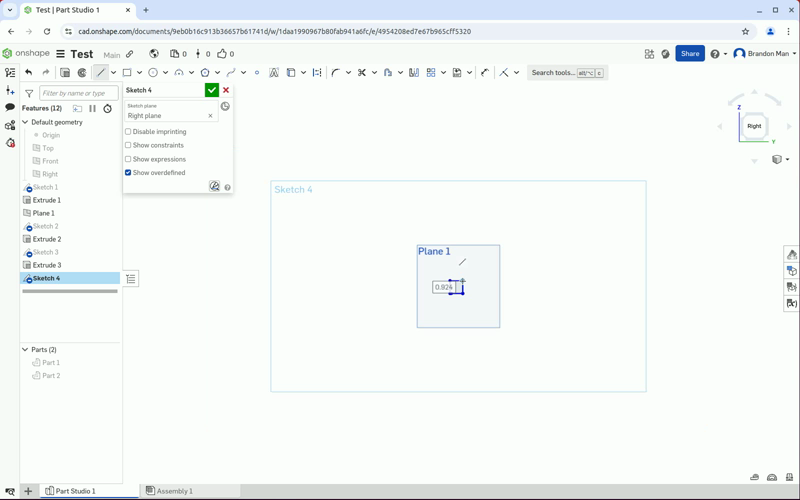
scroll(-6)
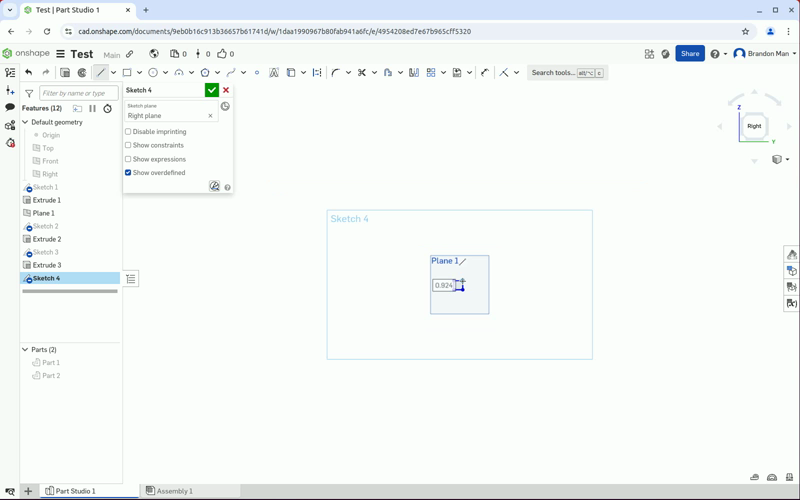
scroll(-6)
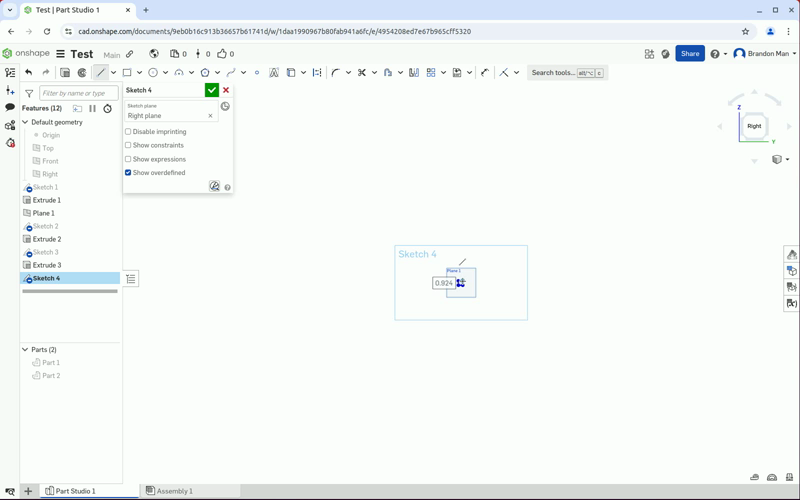
key_up(shift)
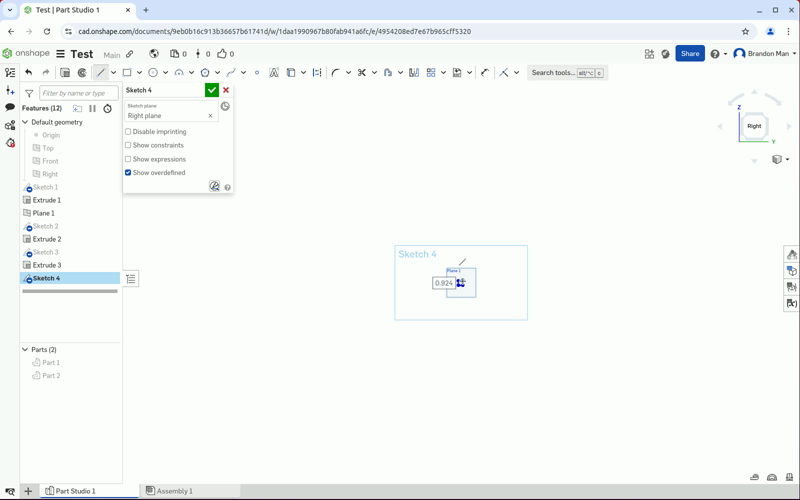
key_down(shift)
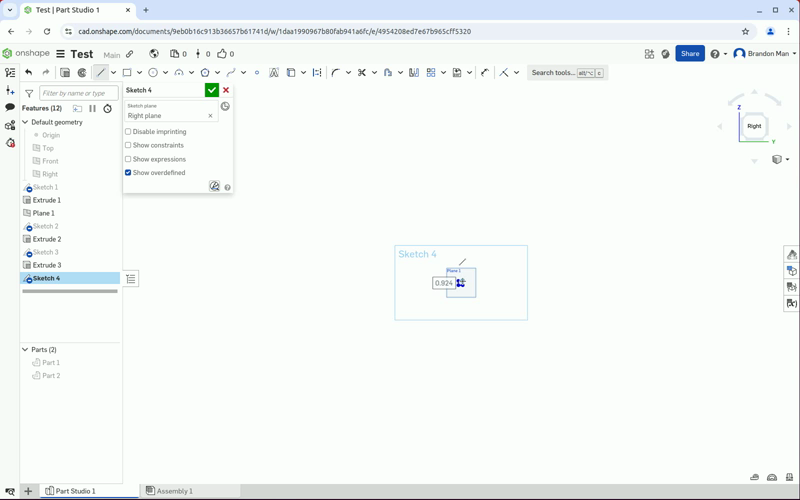
mouse_move(492, 280)
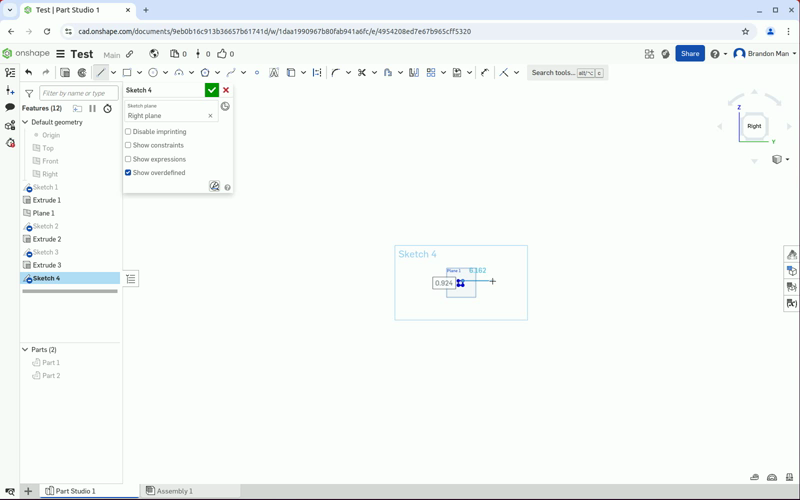
mouse_move(458, 280)
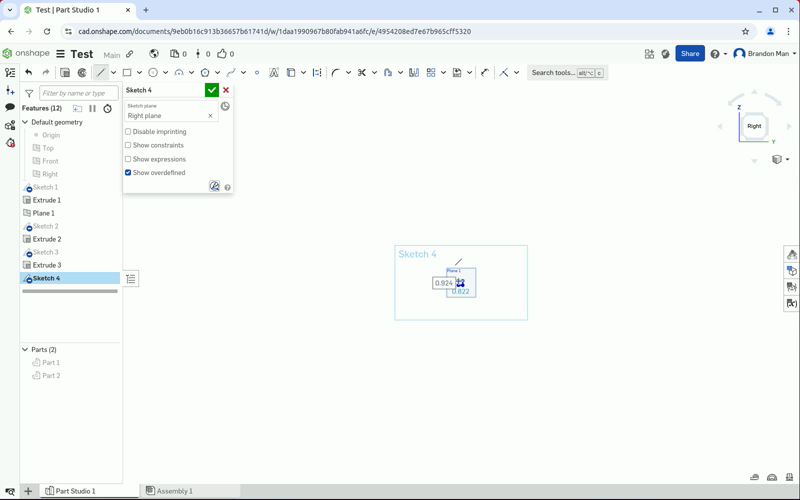
scroll(6)
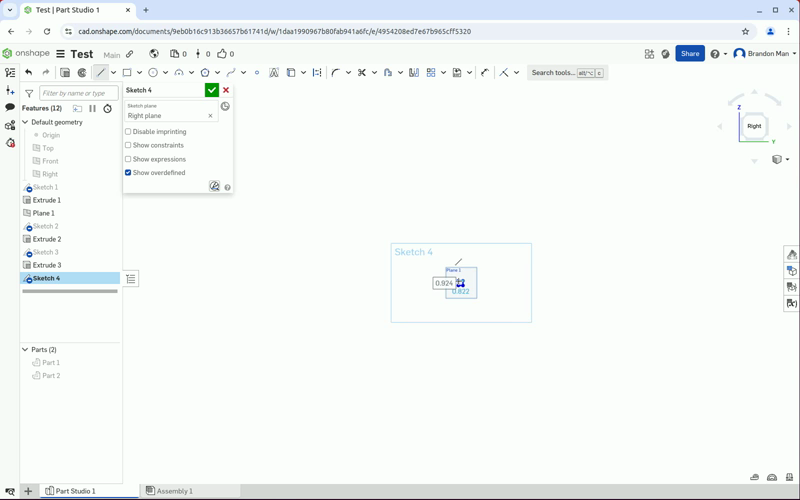
scroll(6)
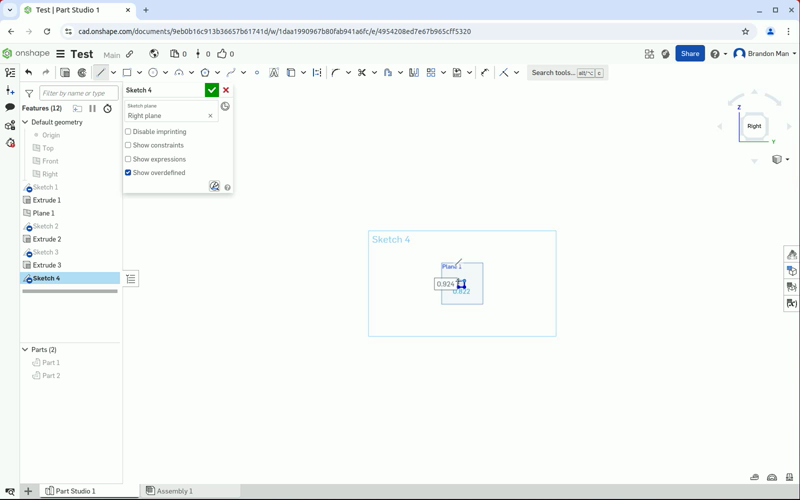
scroll(6)
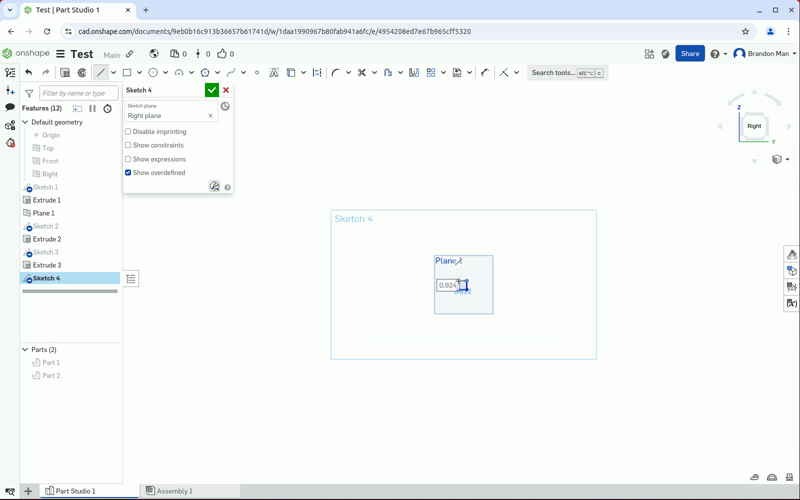
scroll(6)
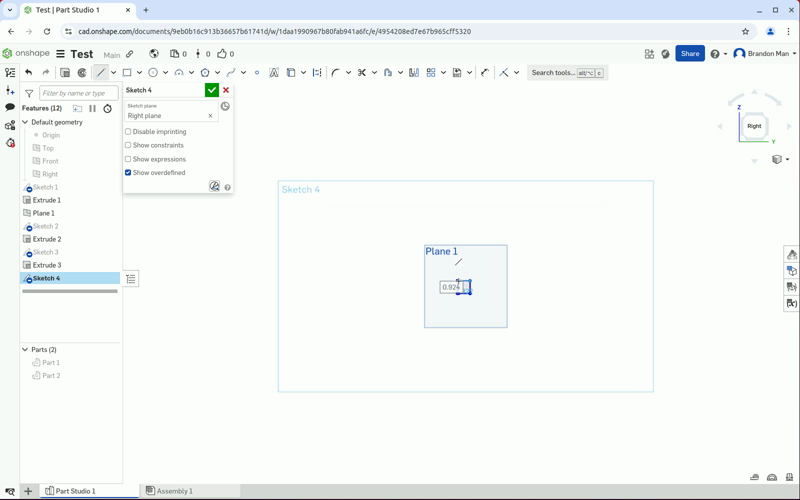
scroll(6)
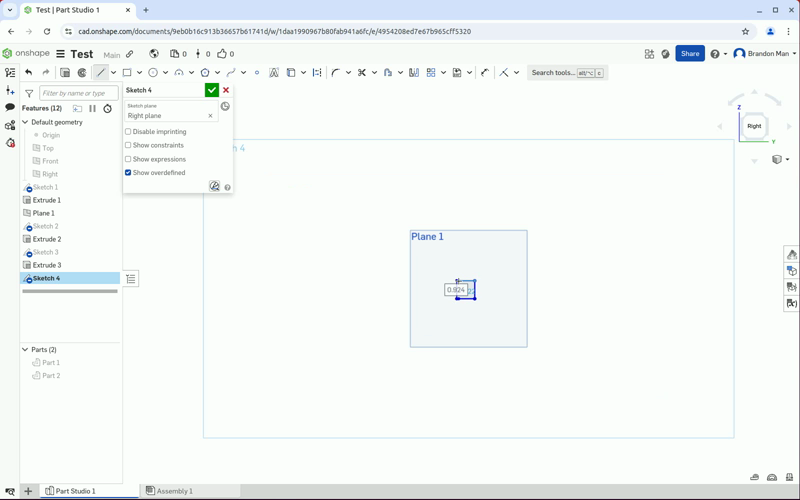
scroll(6)
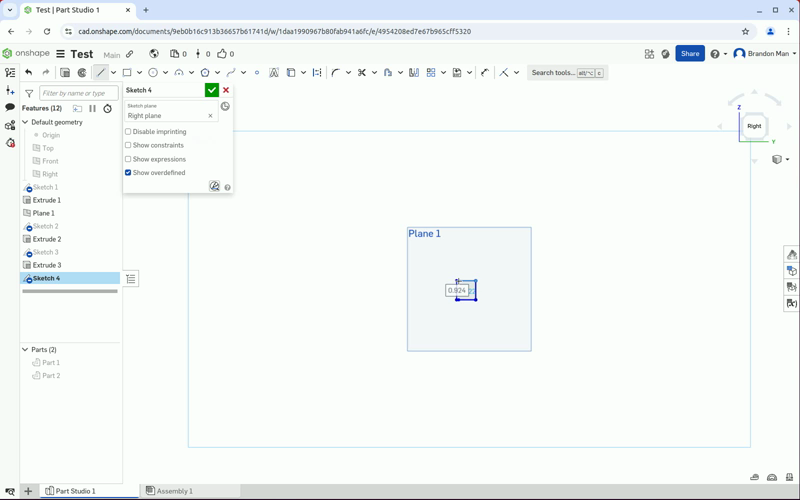
scroll(6)
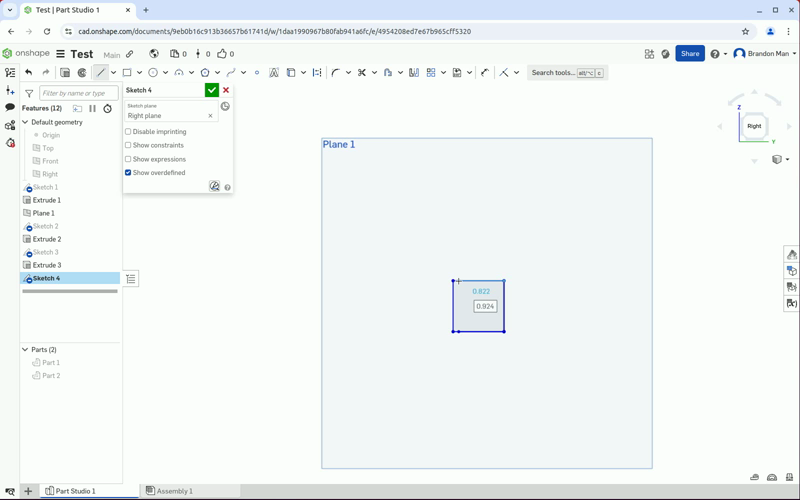
click(458, 280)
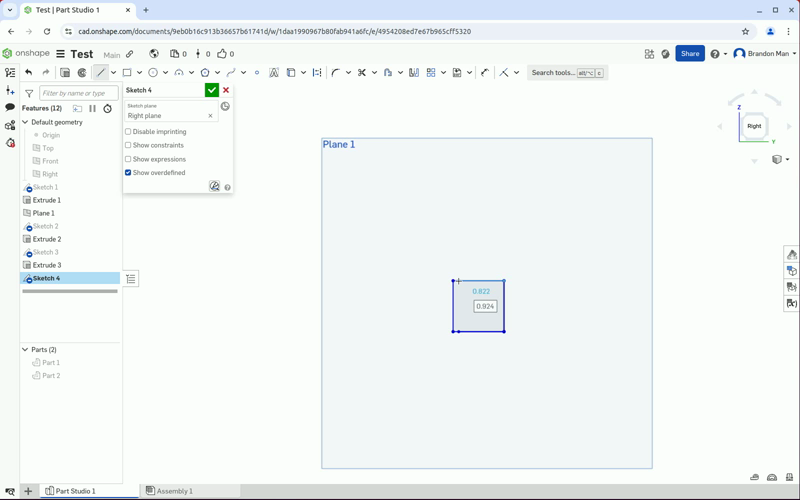
scroll(-6)
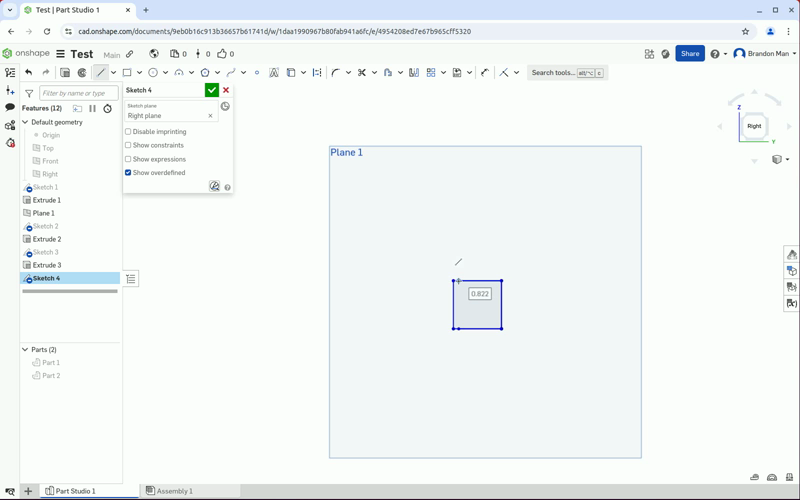
scroll(-6)
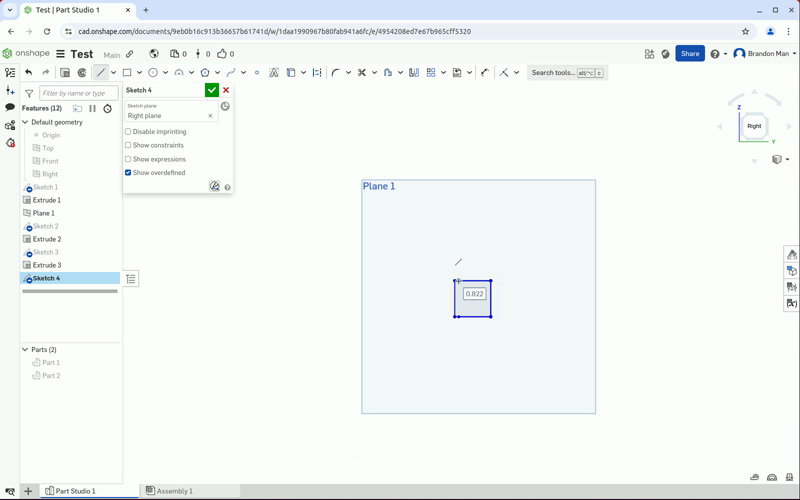
scroll(-6)
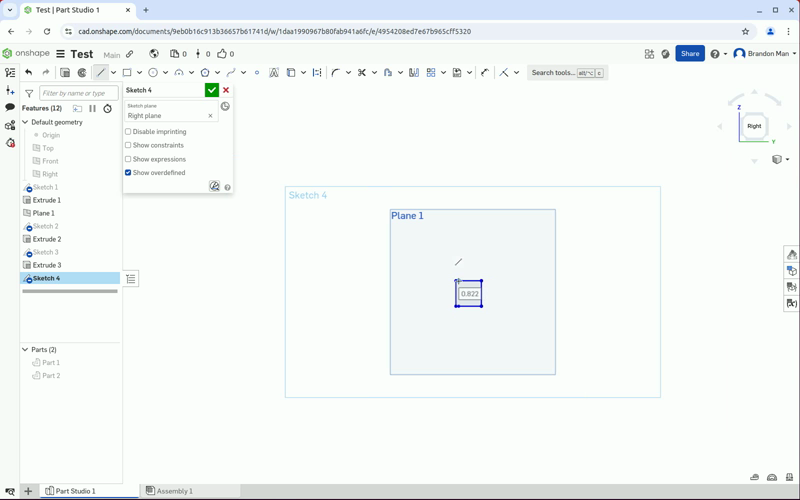
scroll(-6)
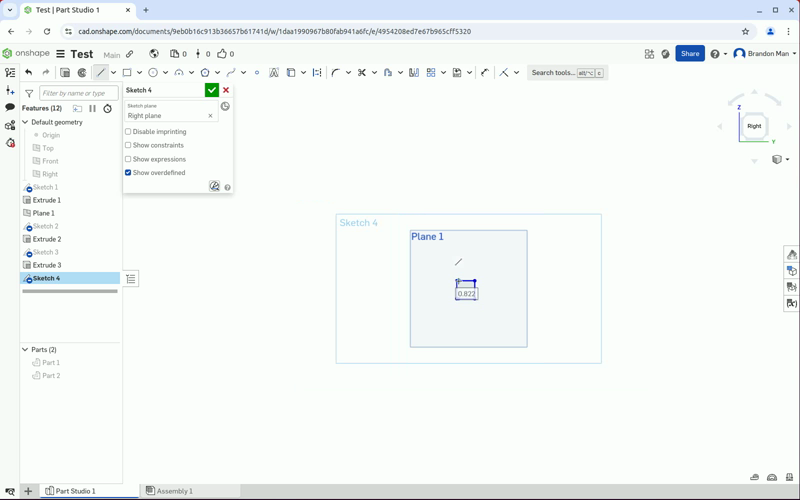
scroll(-6)
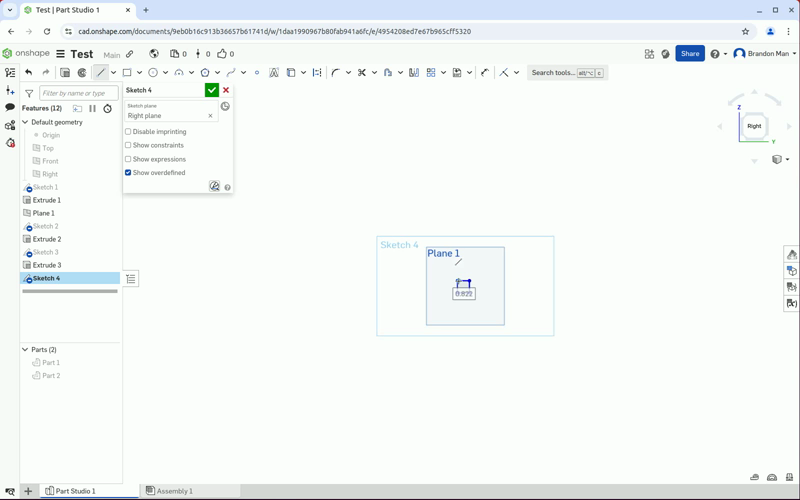
scroll(-6)
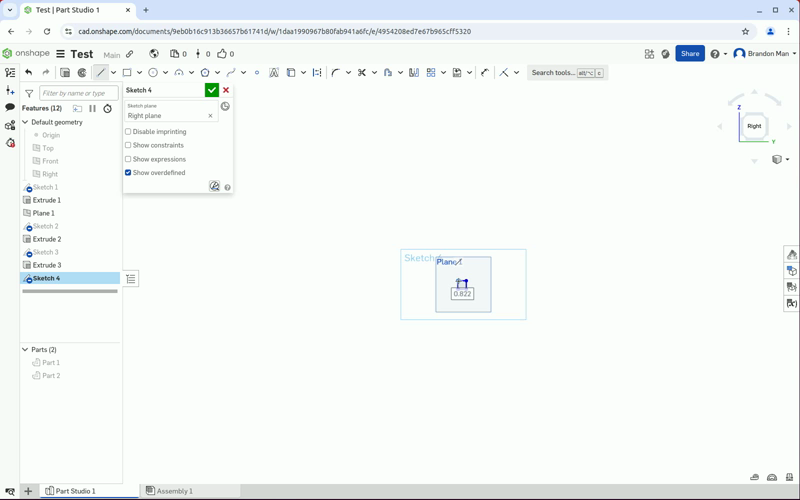
scroll(-6)
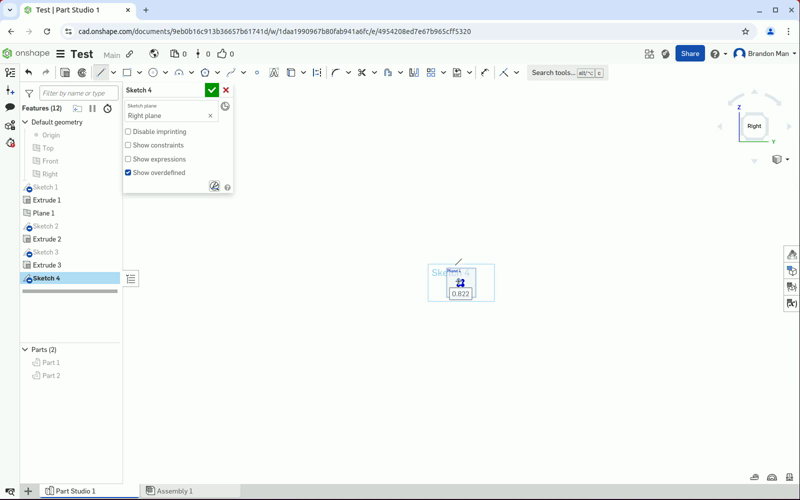
key_up(shift)
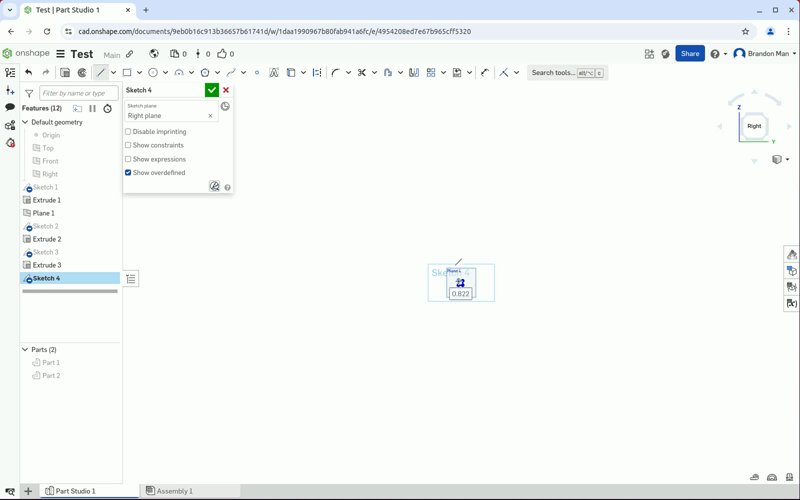
mouse_move(488, 280)
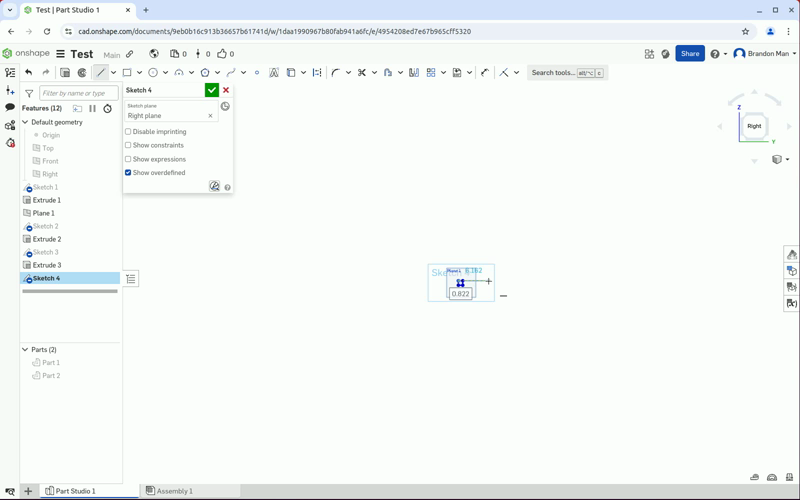
key_down(shift)
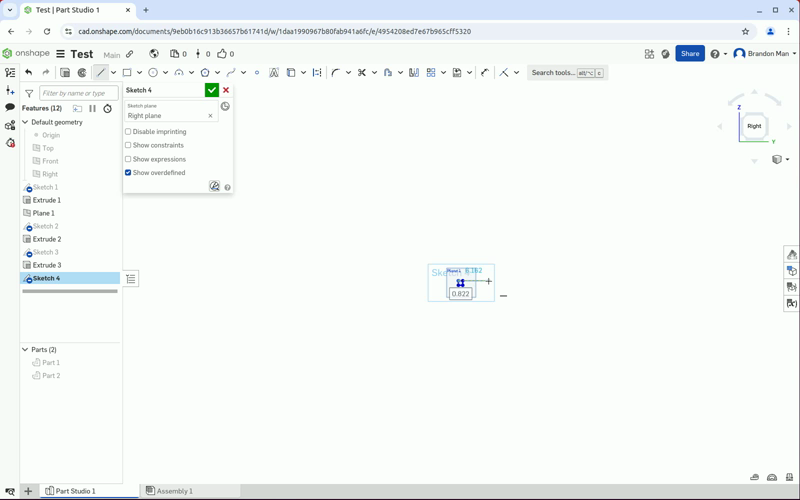
mouse_move(458, 285)
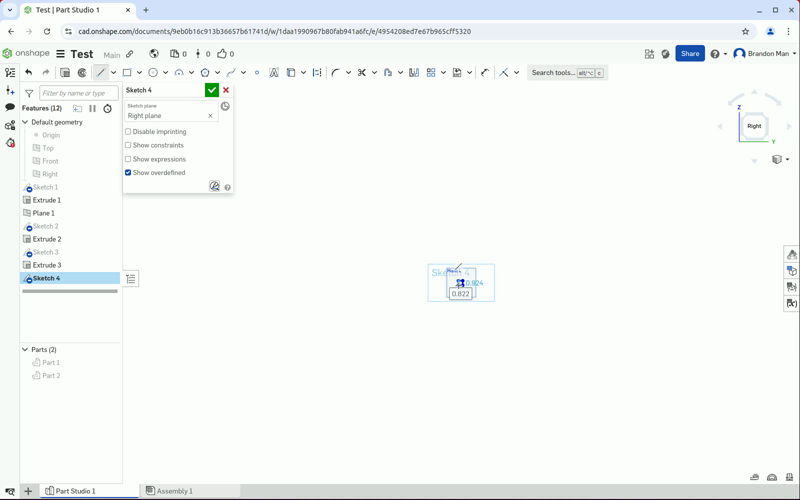
scroll(6)
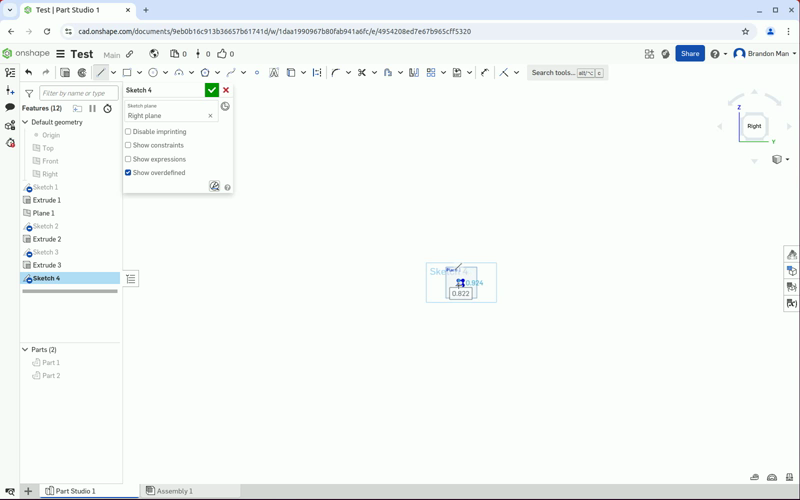
scroll(6)
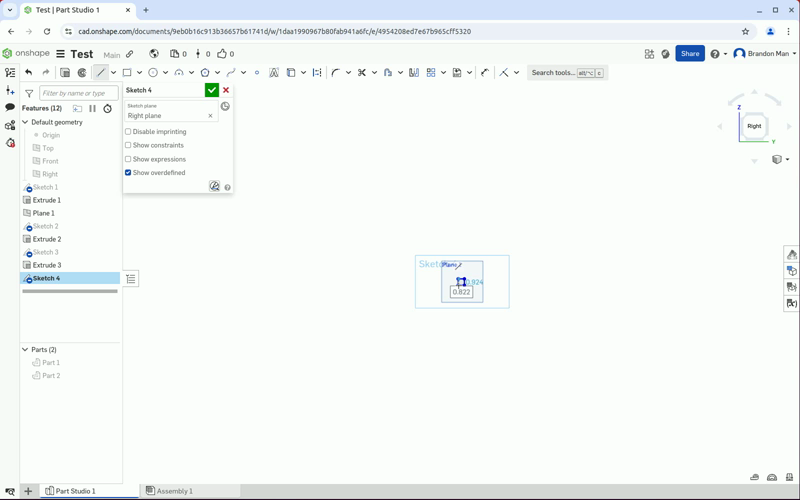
scroll(6)
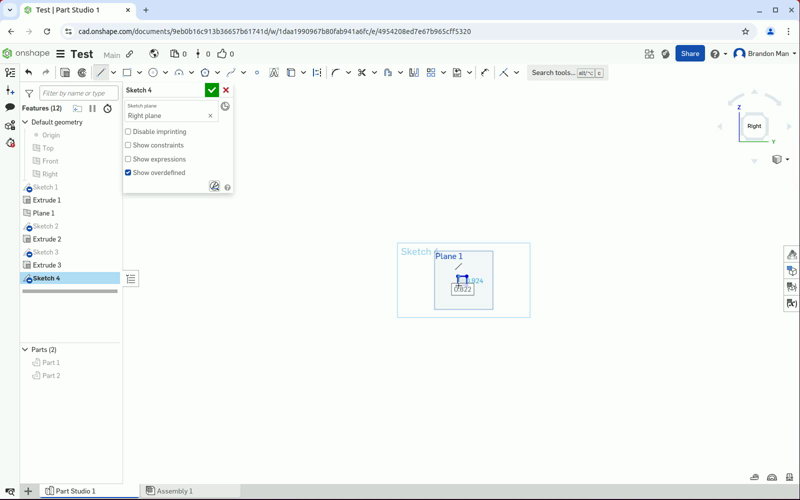
scroll(6)
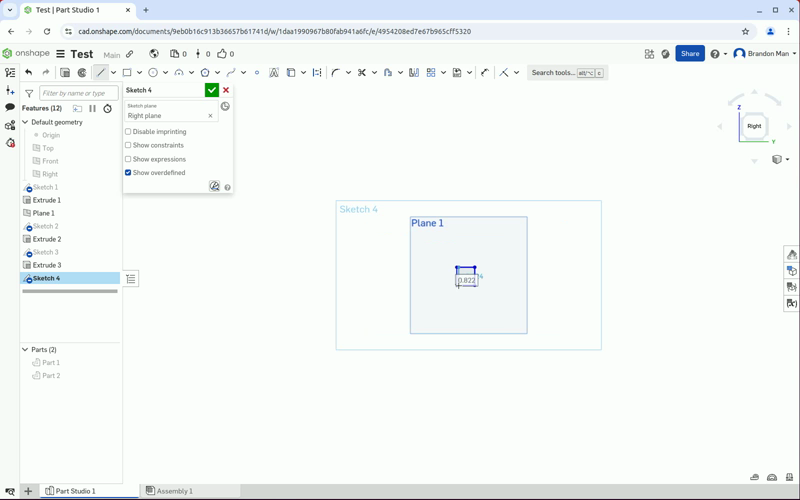
scroll(6)
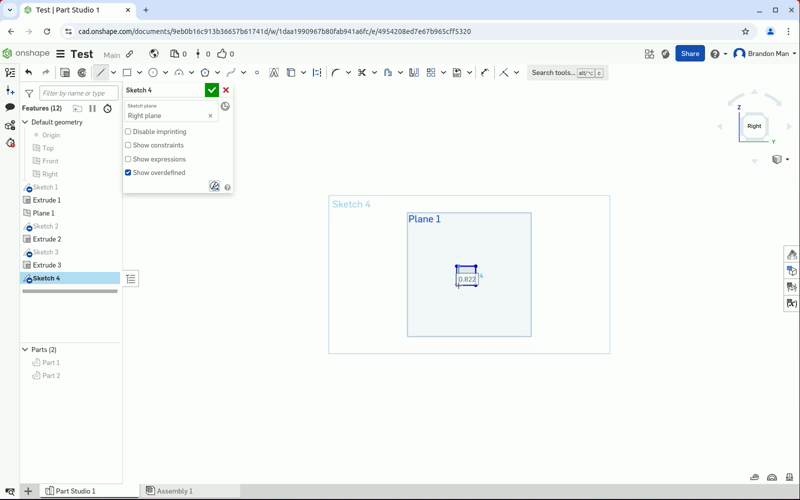
scroll(6)
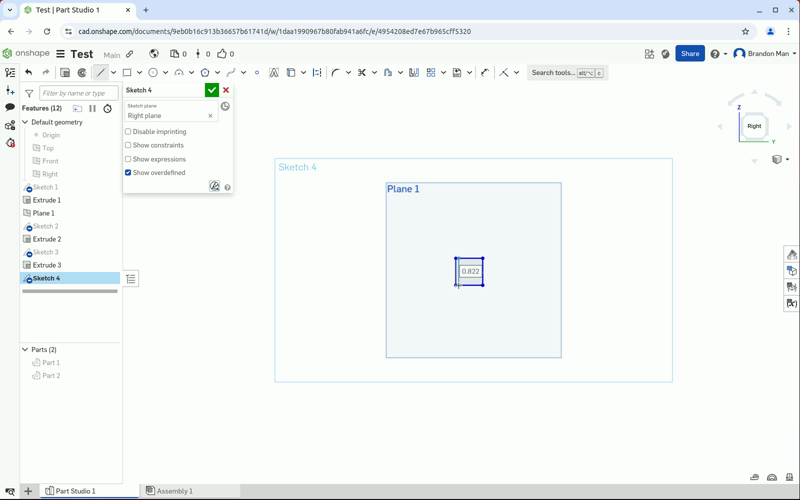
scroll(6)
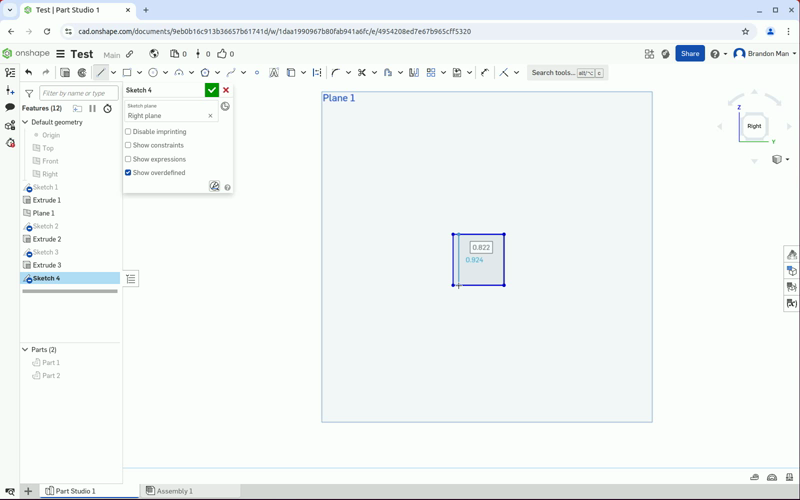
key_up(shift)
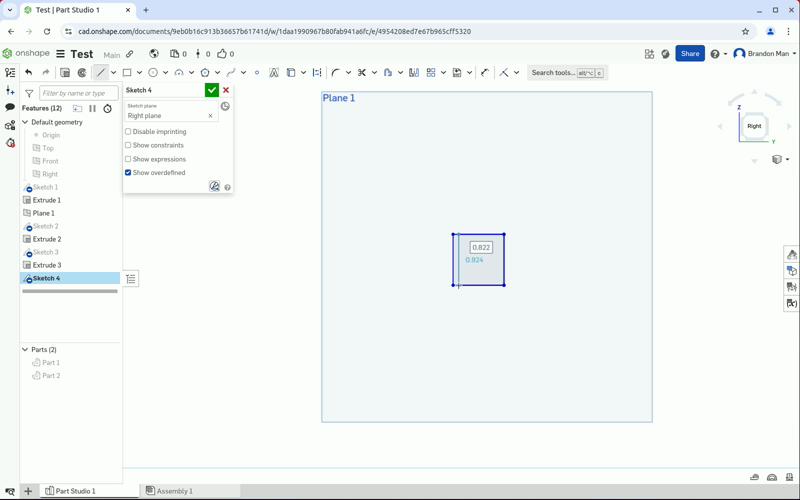
click(458, 285)
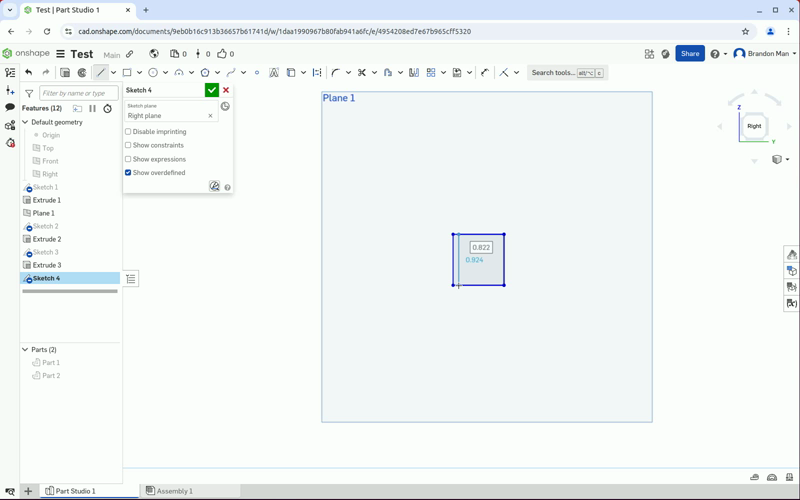
scroll(-6)
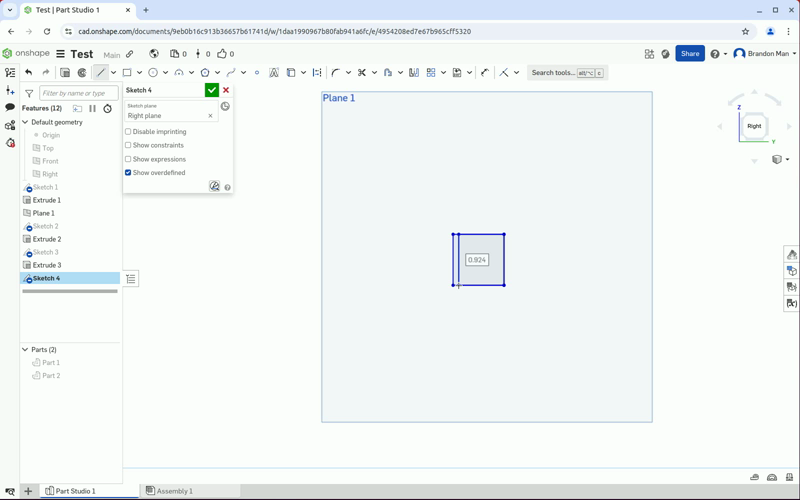
scroll(-6)
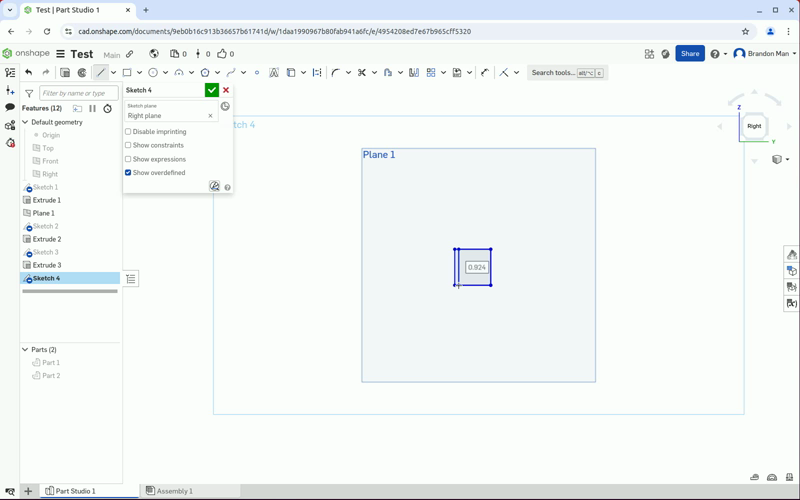
scroll(-6)
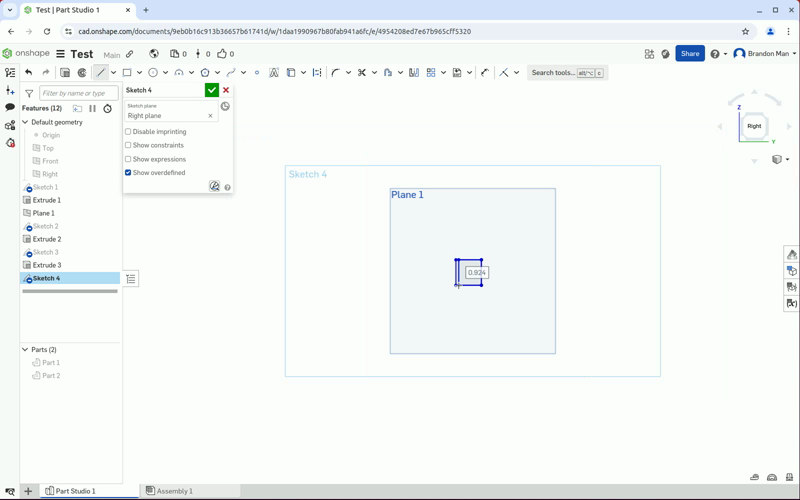
scroll(-6)
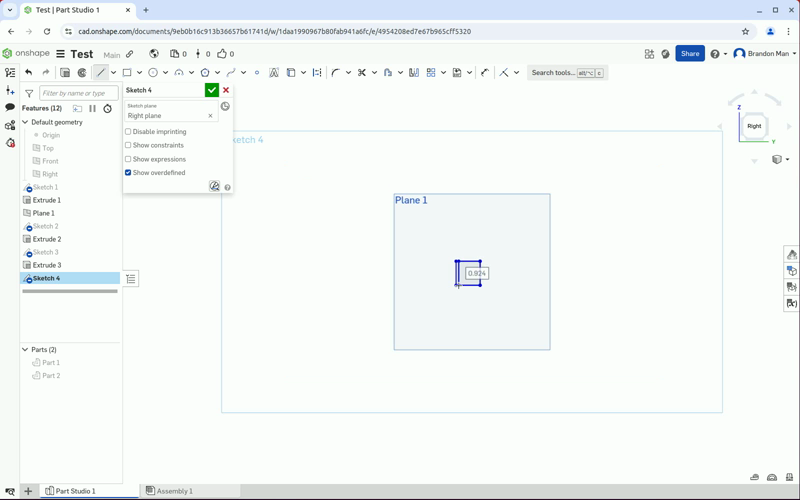
scroll(-6)
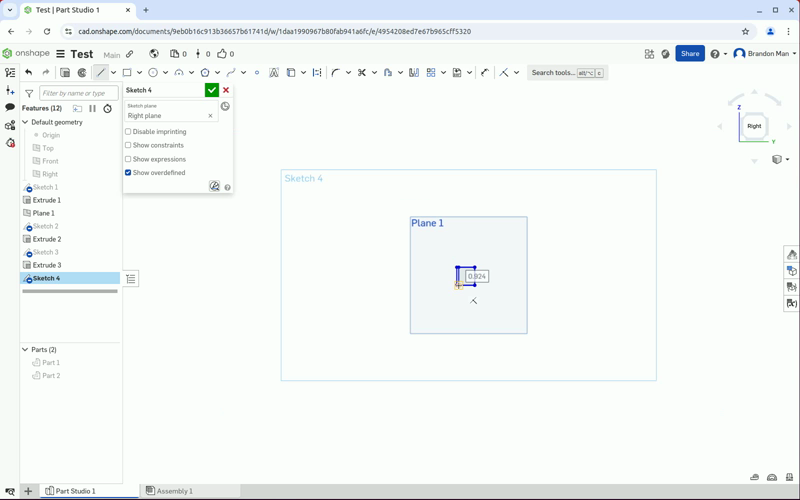
scroll(-6)
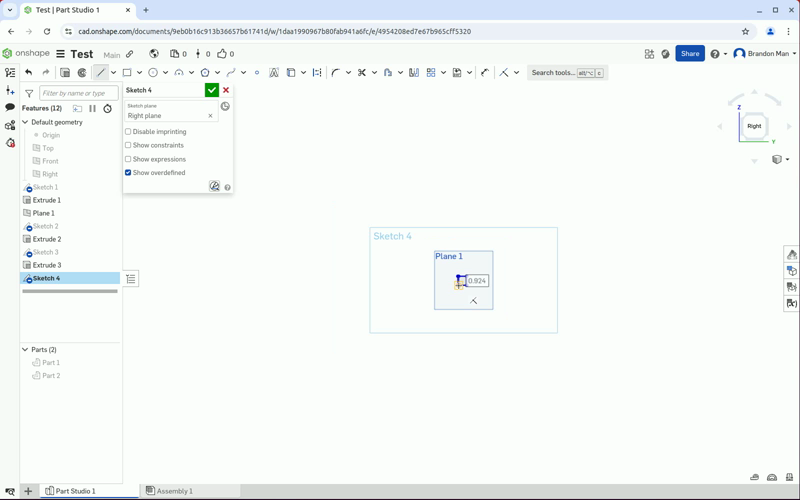
scroll(-6)
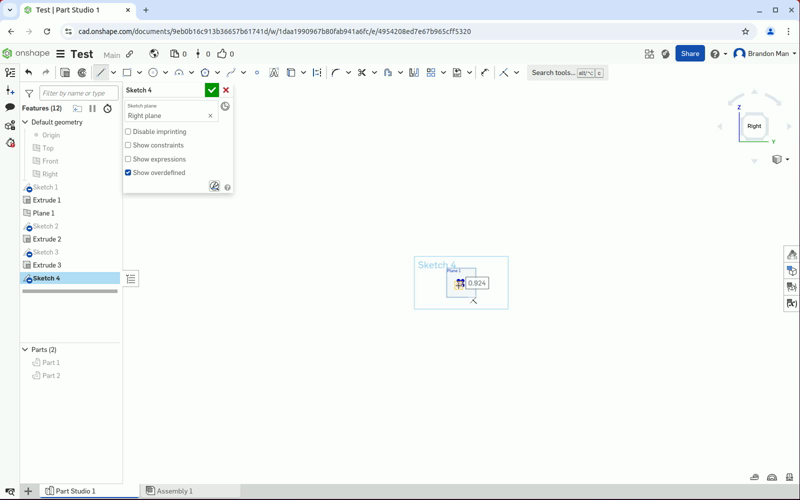
key(esc)
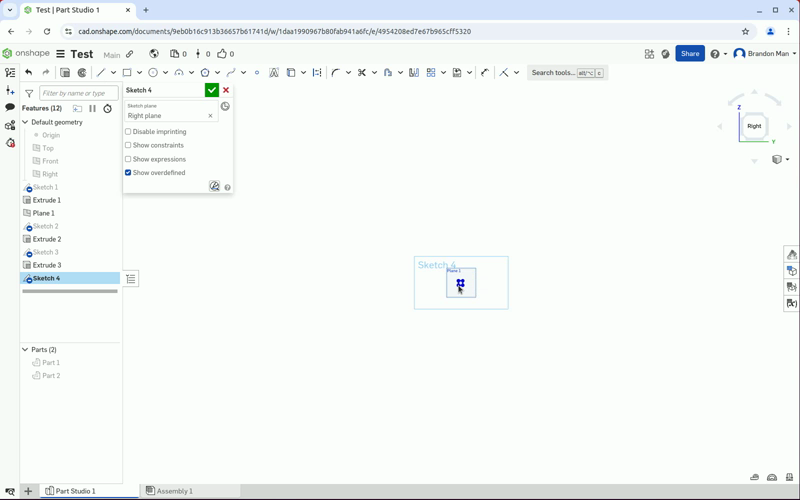
mouse_move(458, 282)
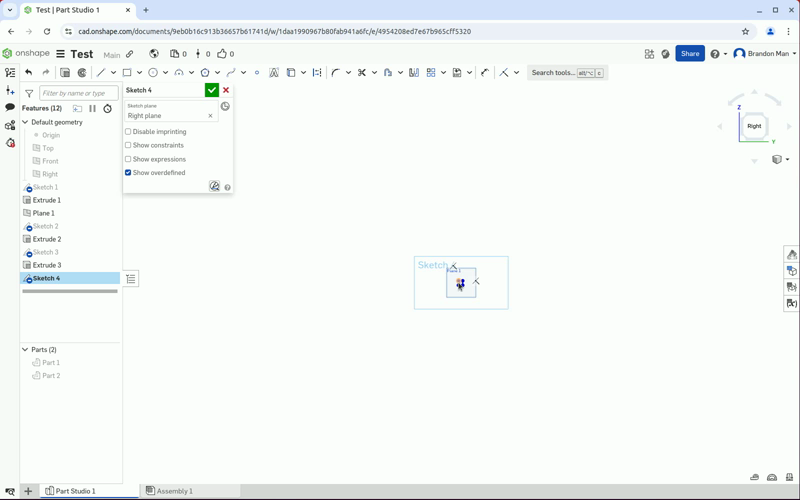
scroll(6)
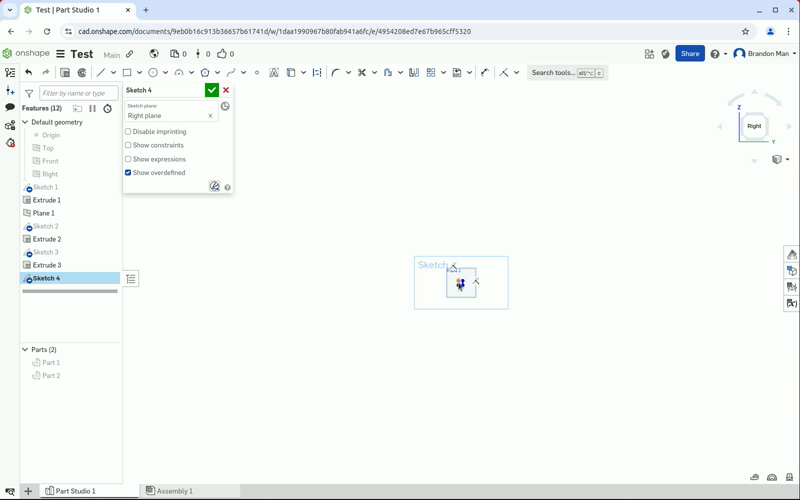
scroll(6)
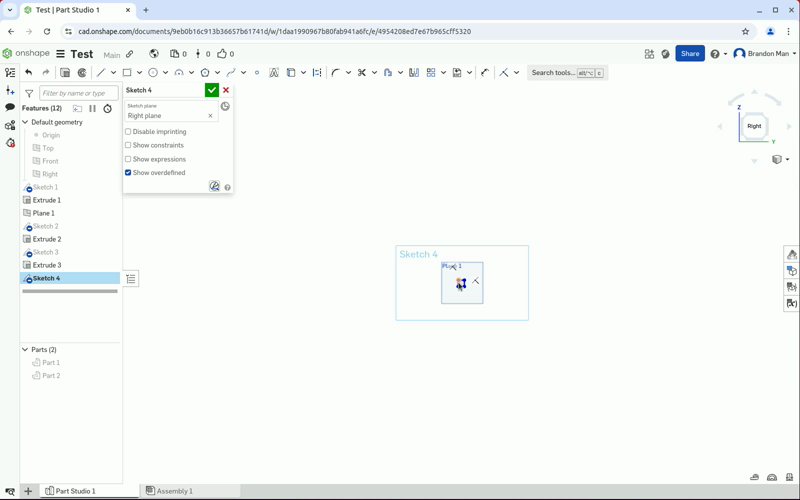
scroll(6)
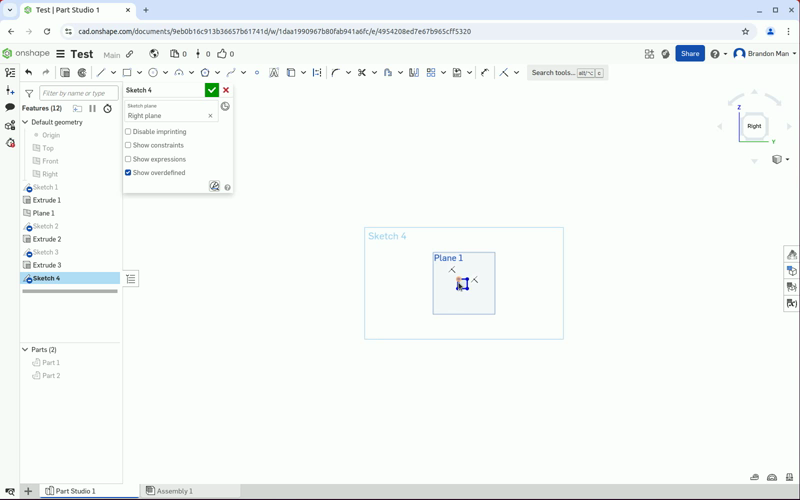
scroll(6)
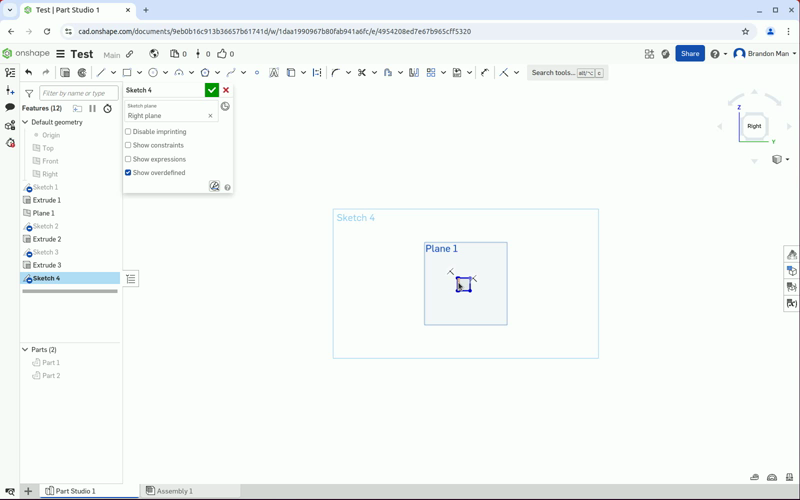
scroll(6)
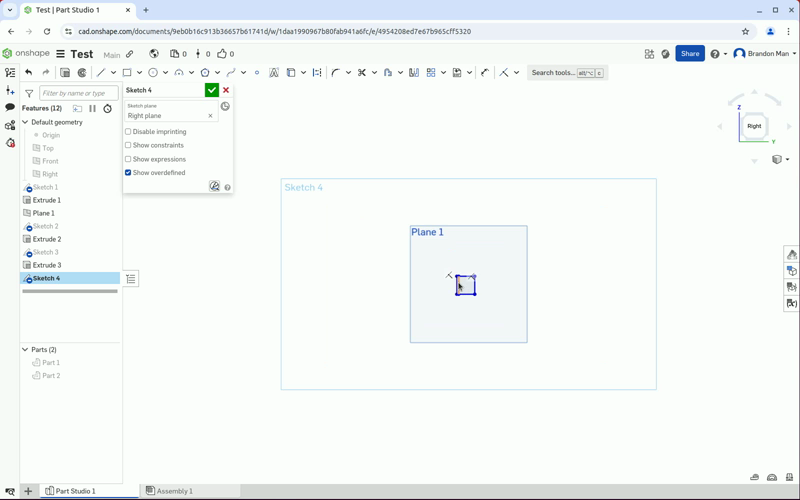
scroll(6)
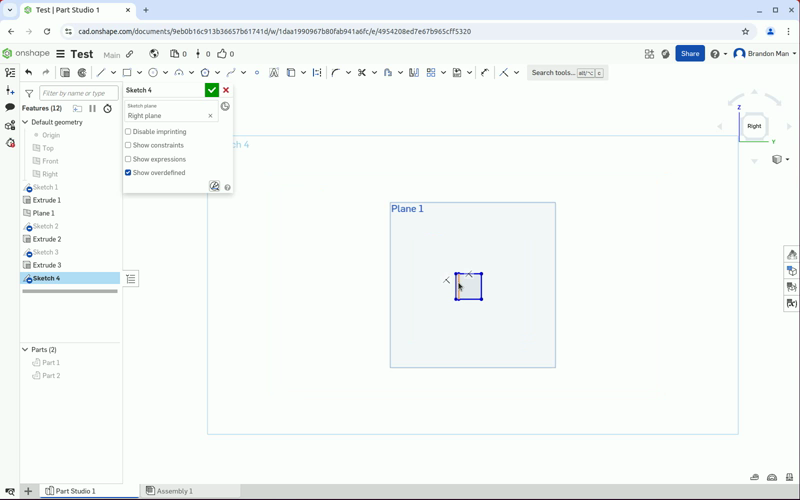
scroll(6)
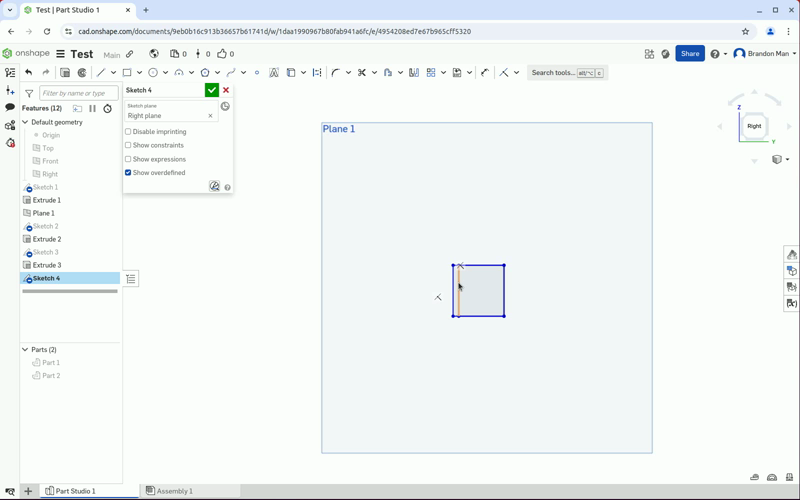
click(458, 282)
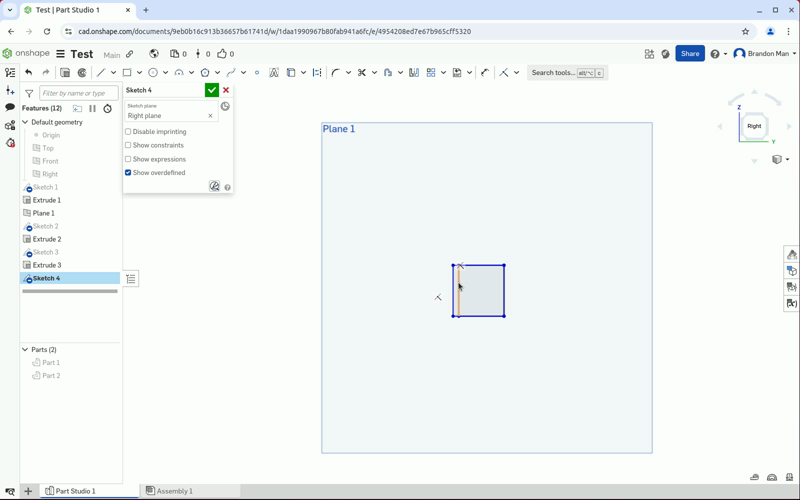
scroll(-6)
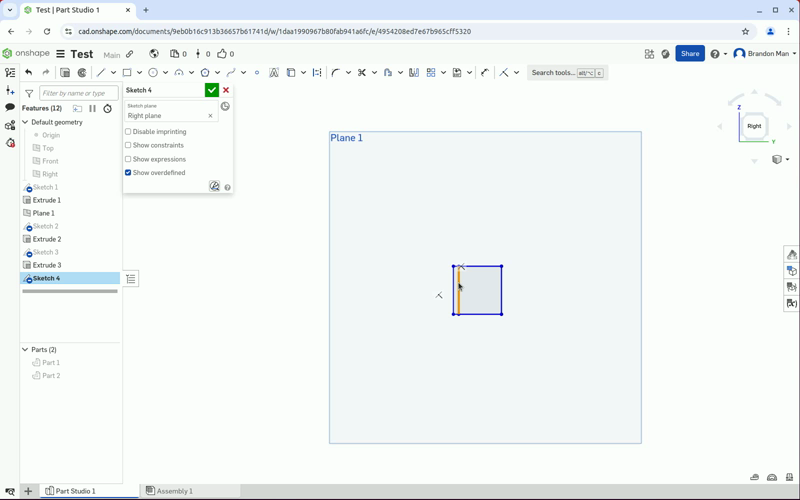
scroll(-6)
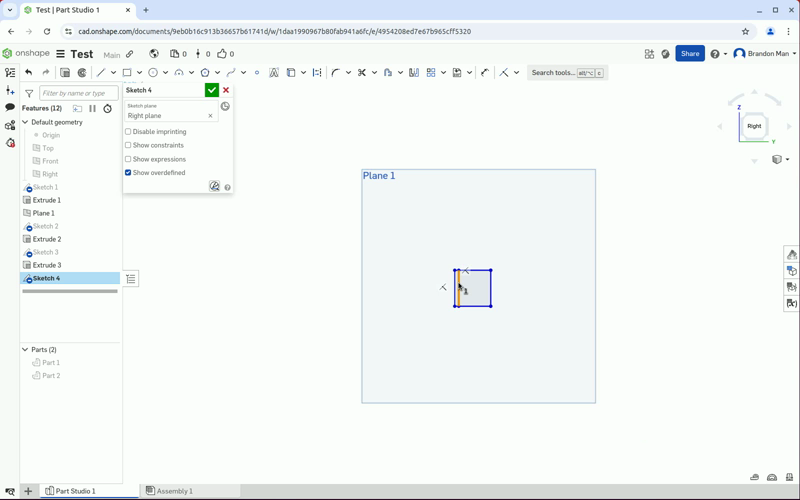
scroll(-6)
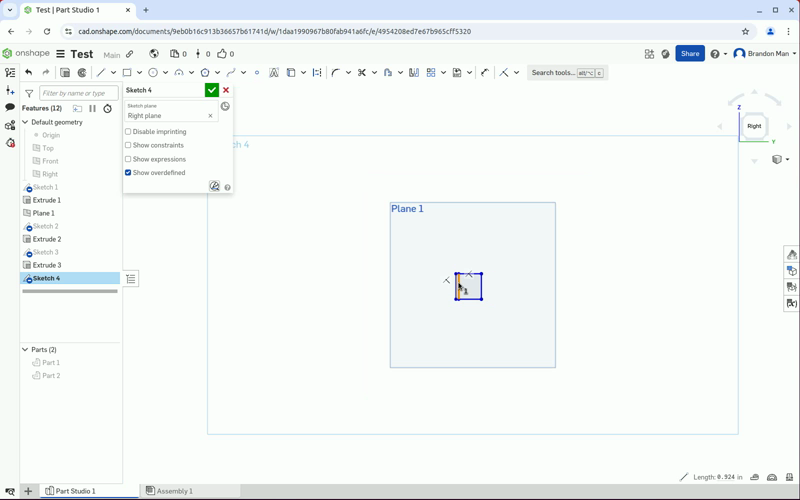
scroll(-6)
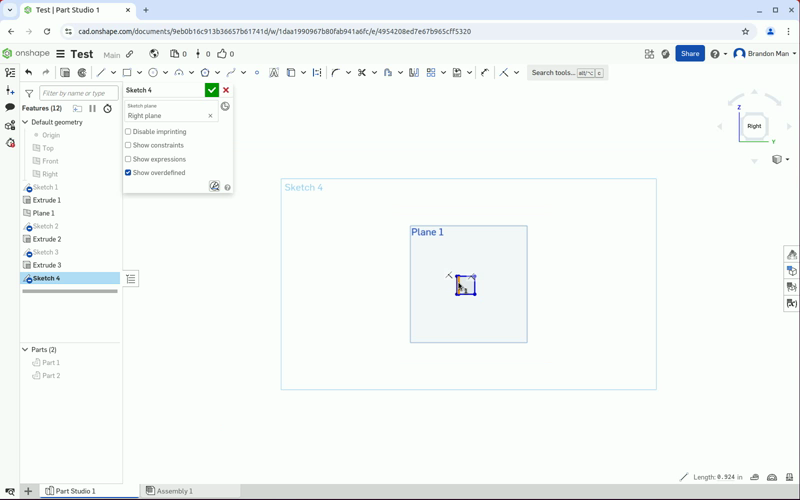
scroll(-6)
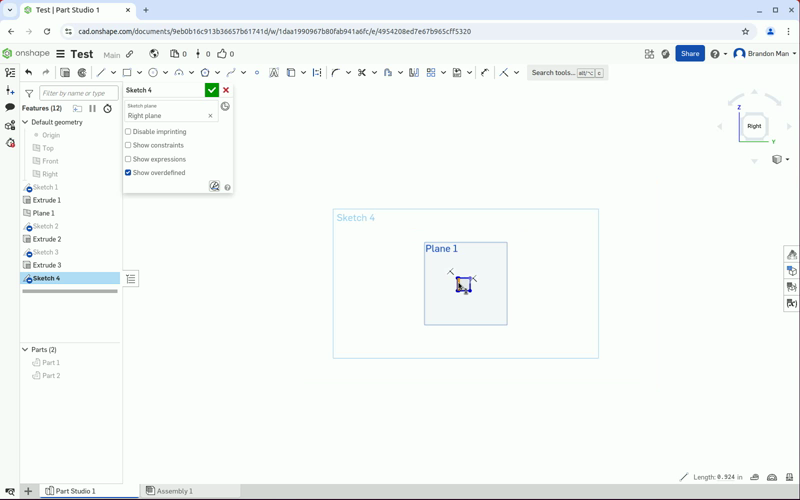
scroll(-6)
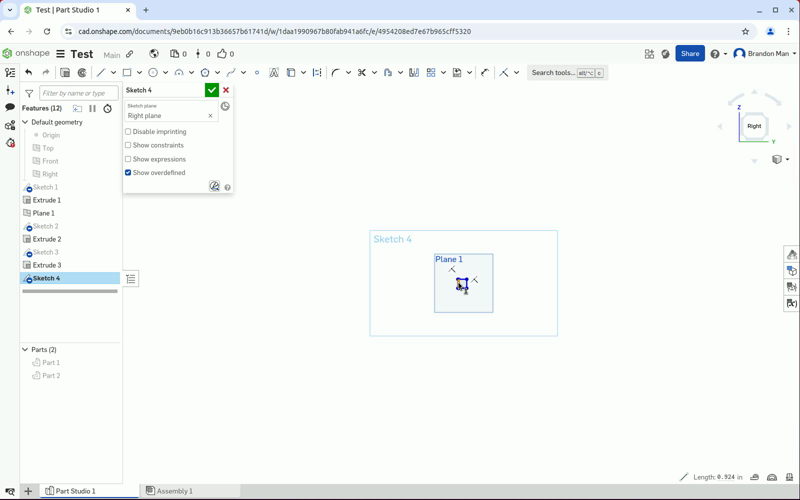
scroll(-6)
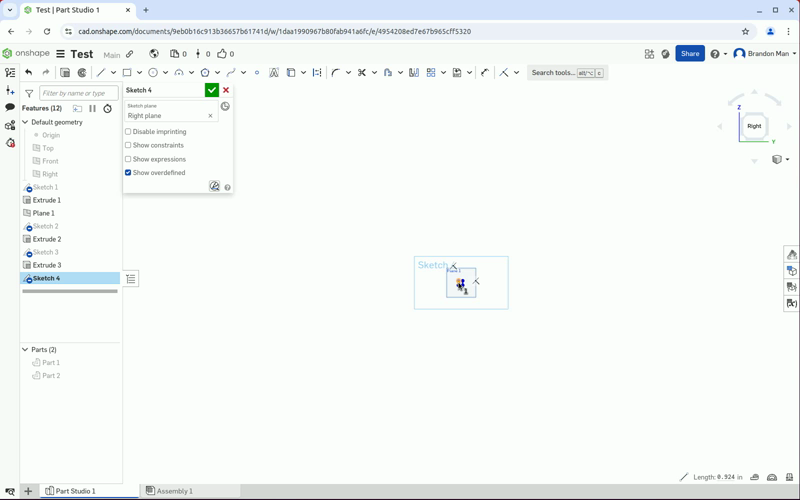
mouse_move(73, 352)
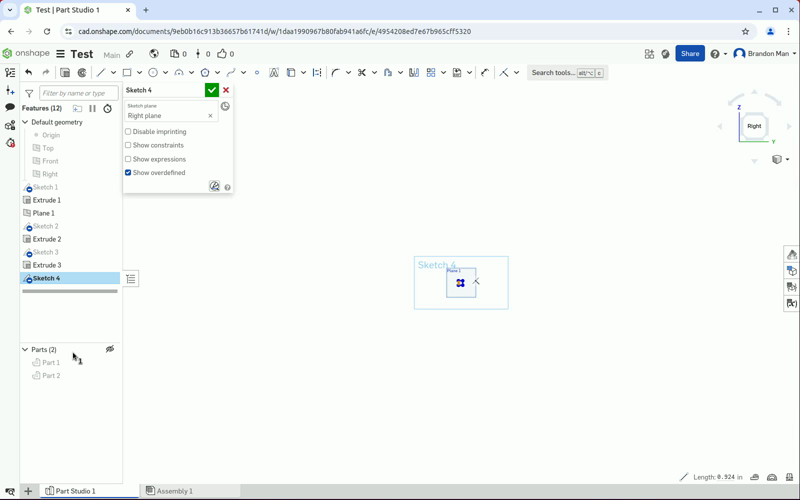
key(shift+y)
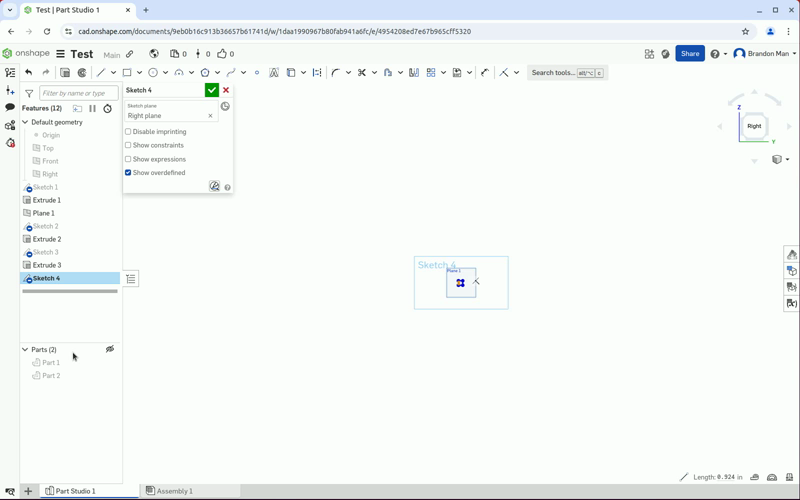
key(shift+e)
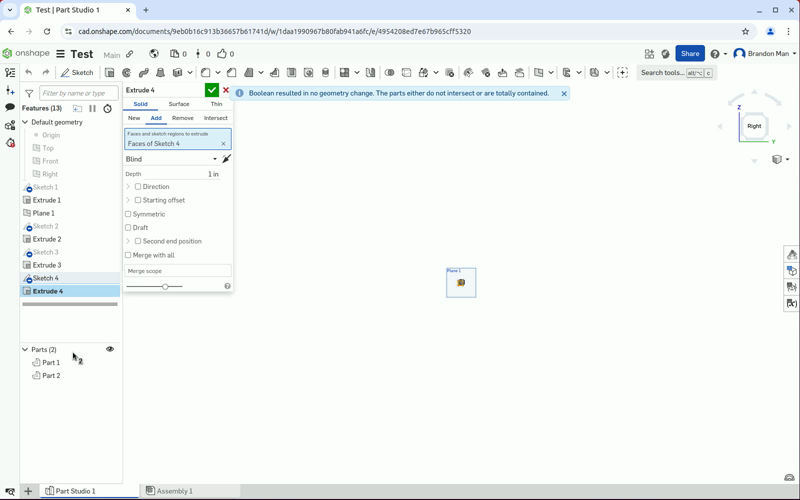
mouse_move(143, 106)
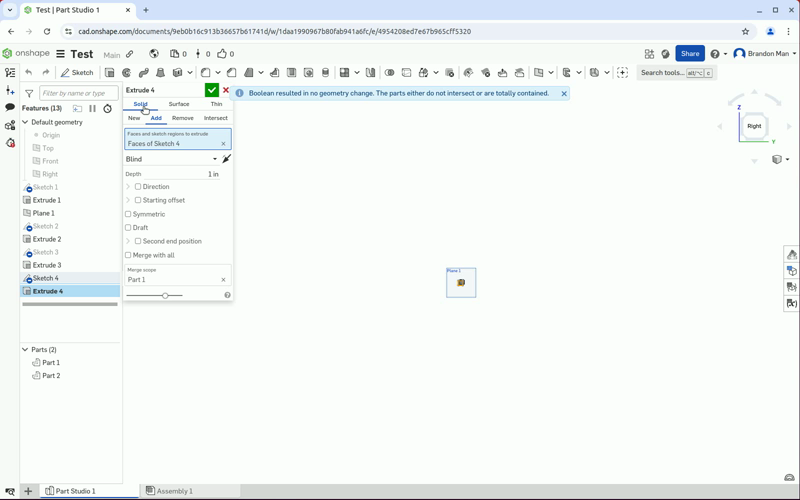
click(143, 106)
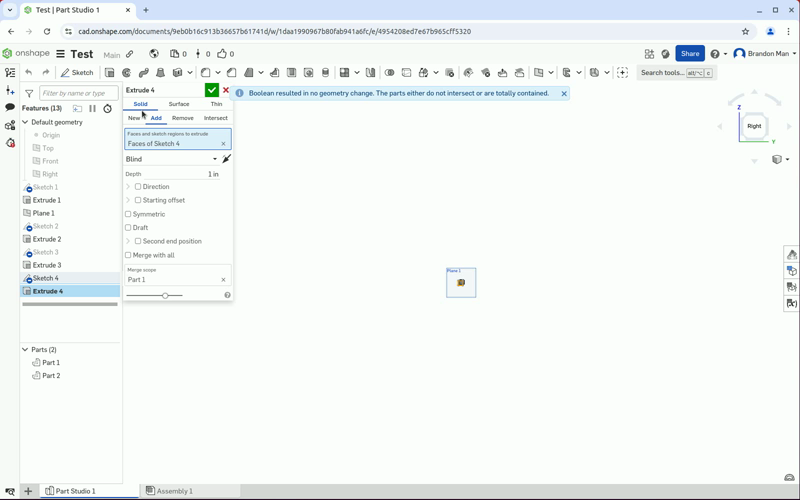
mouse_move(137, 120)
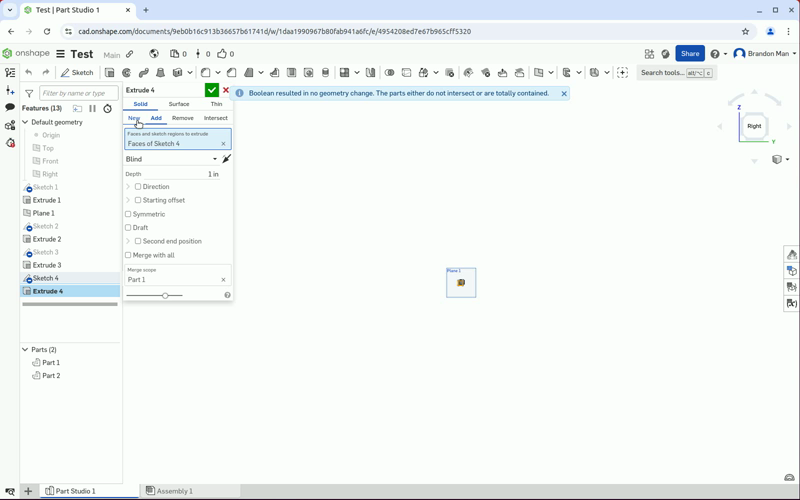
click(137, 120)
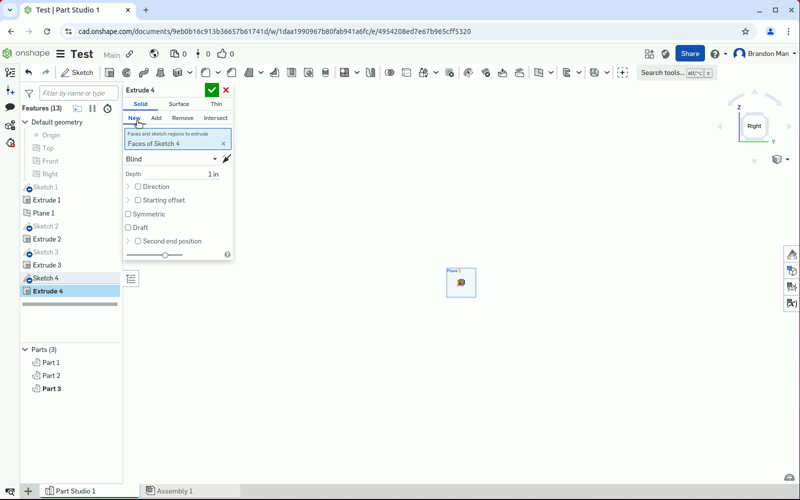
key(tab, 4)
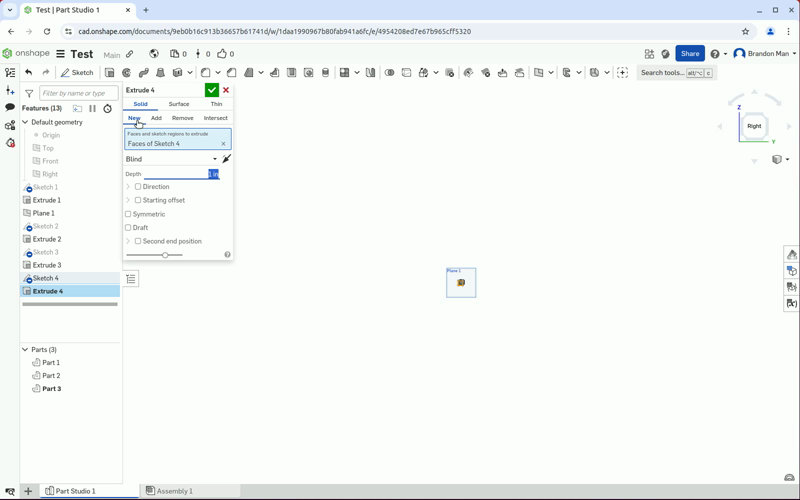
text(-0.241)
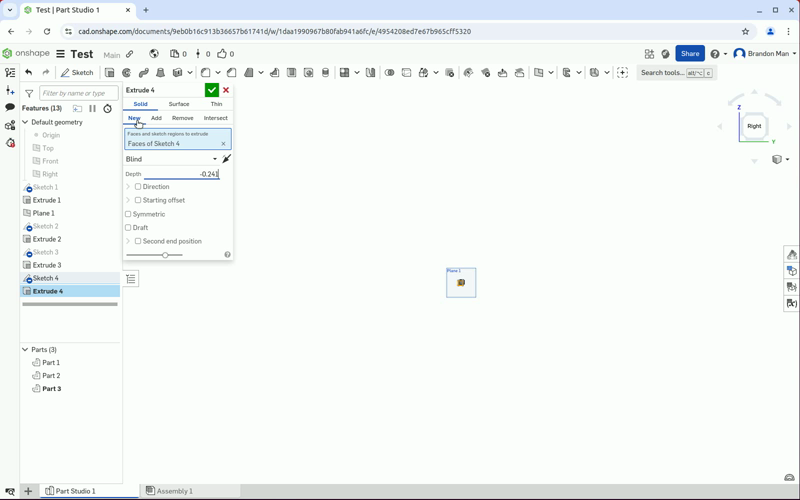
key(enter)
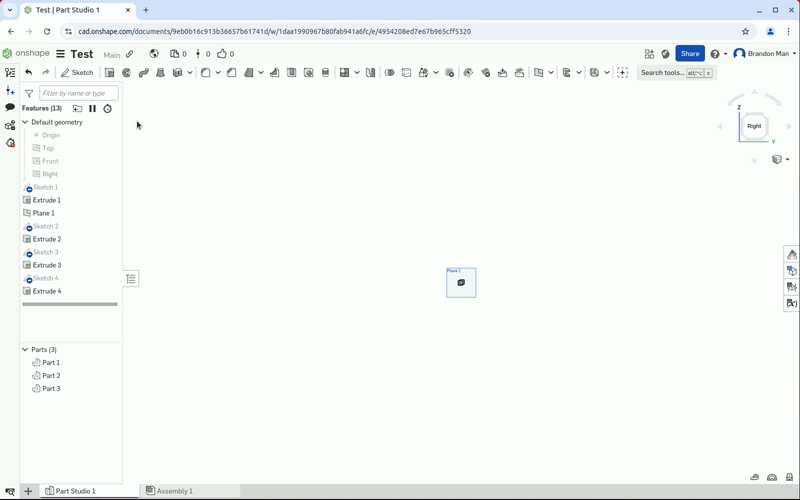
key(shift+h)
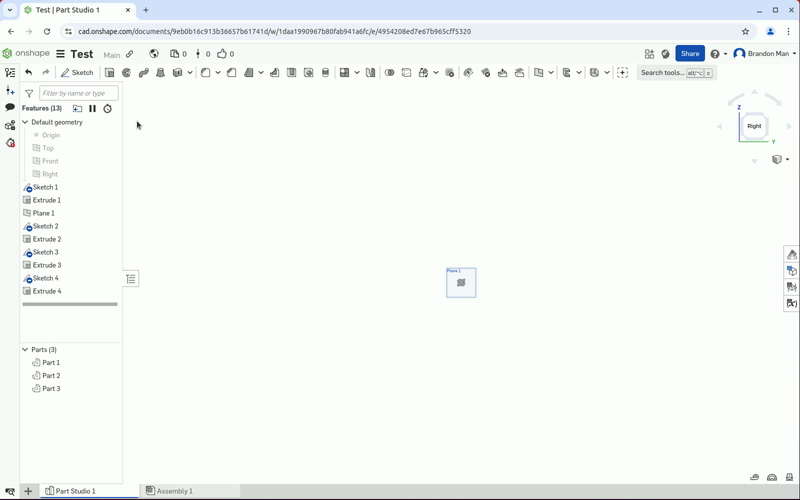
key(shift+h)
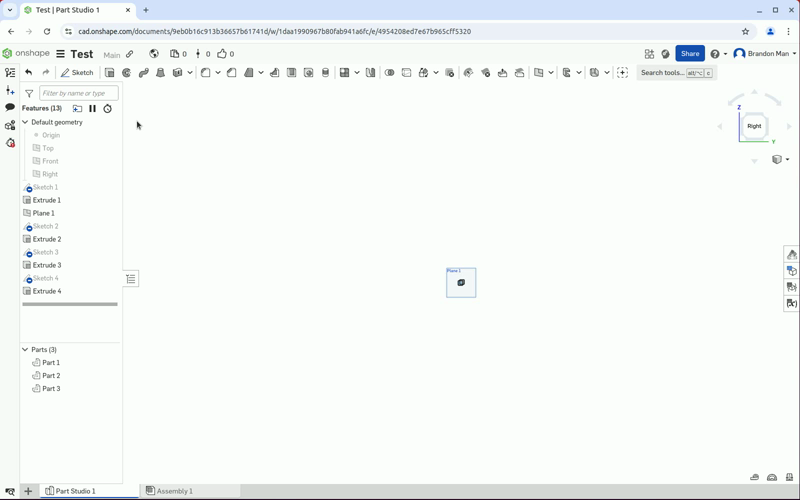
mouse_move(73, 189)
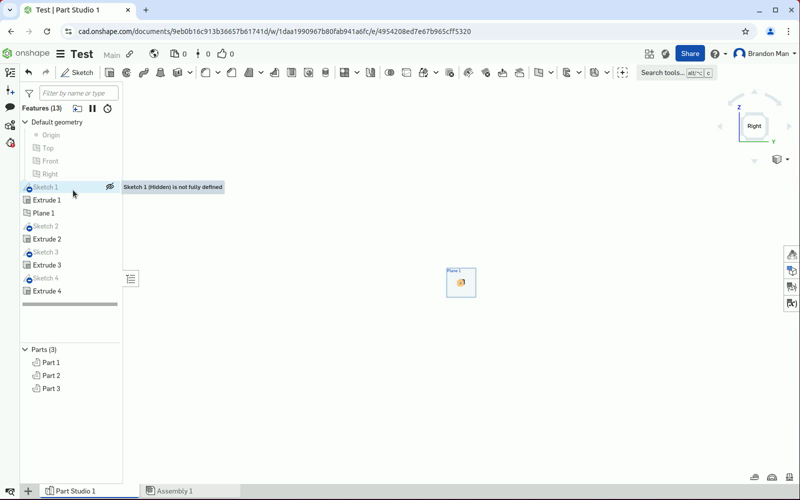
click(73, 189)
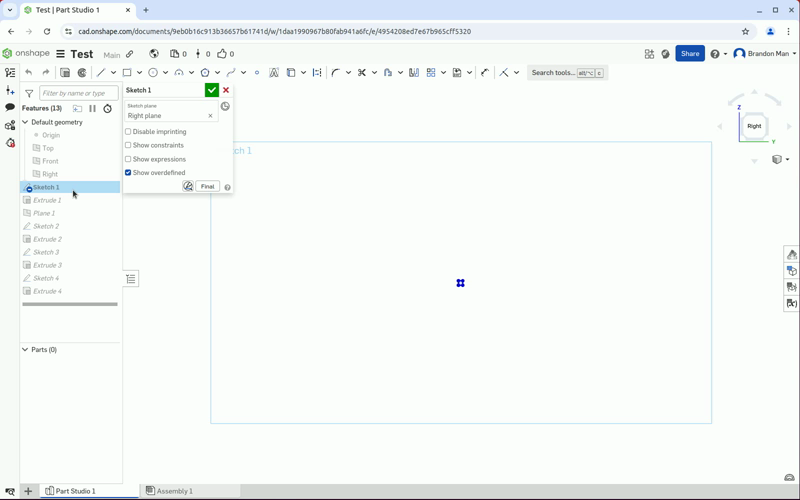
mouse_move(229, 92)
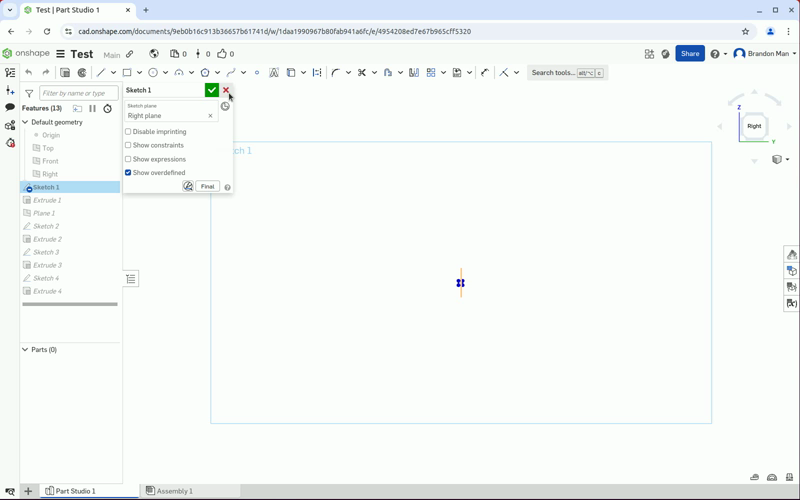
click(229, 92)
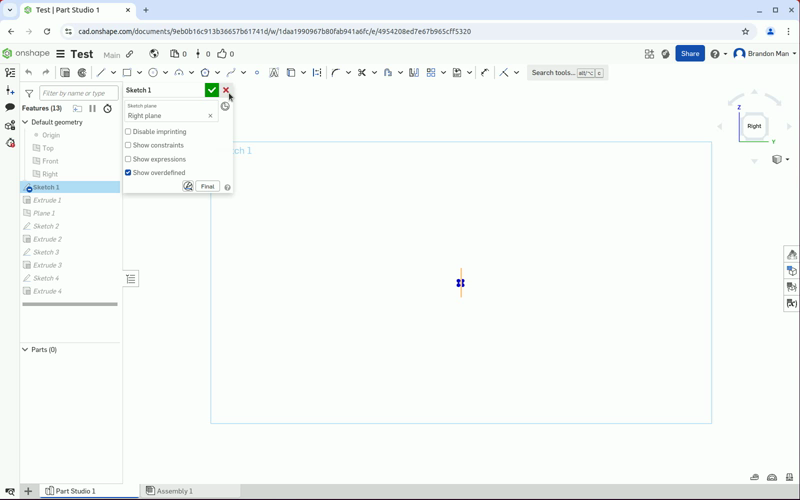
key(shift+s)
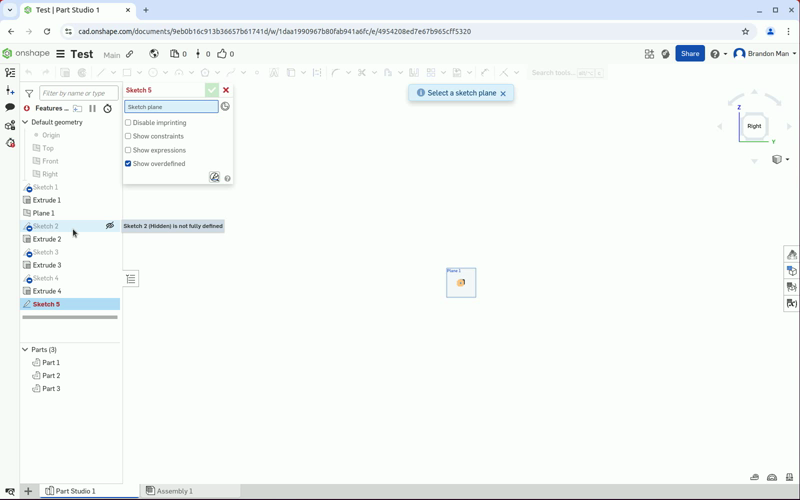
scroll(3)
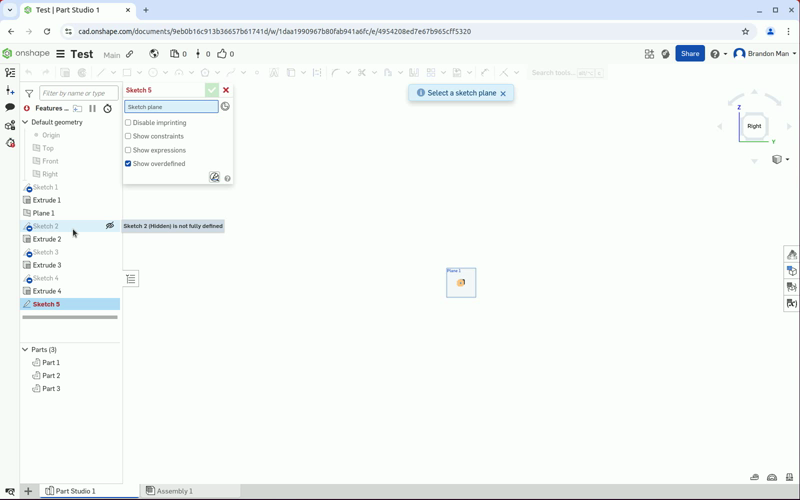
mouse_move(73, 176)
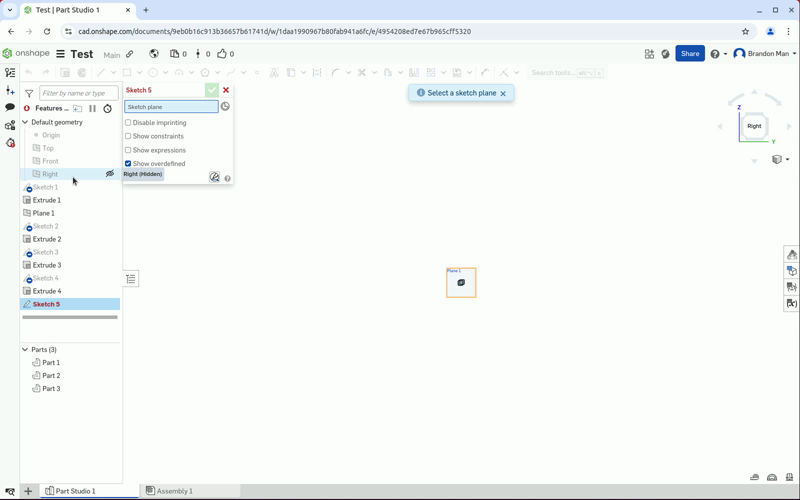
click(73, 176)
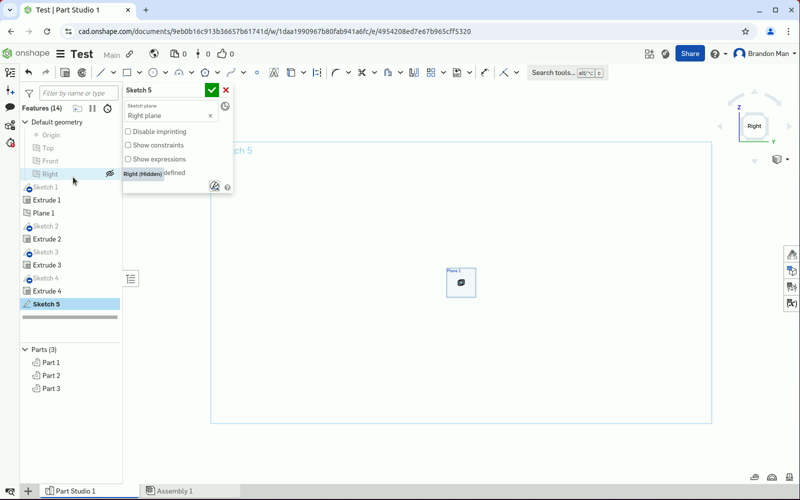
mouse_move(73, 352)
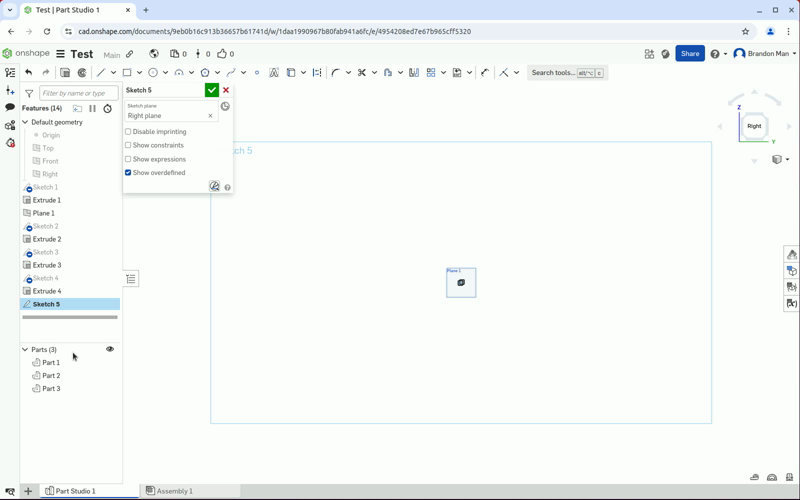
key(y)
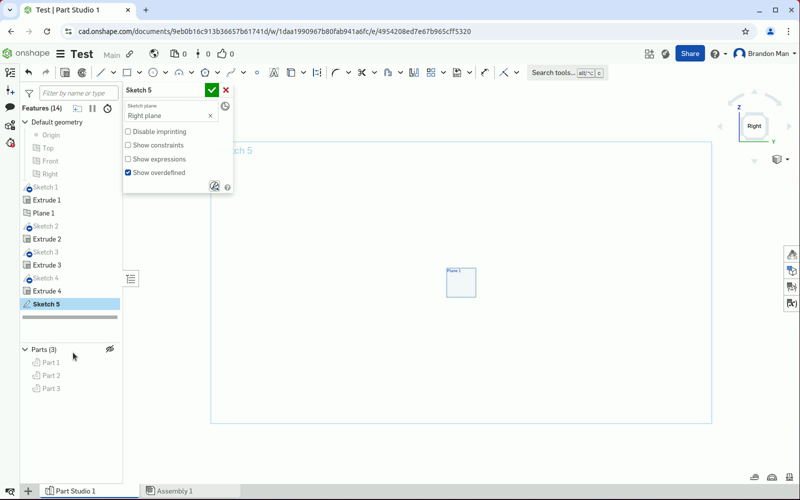
key(l)
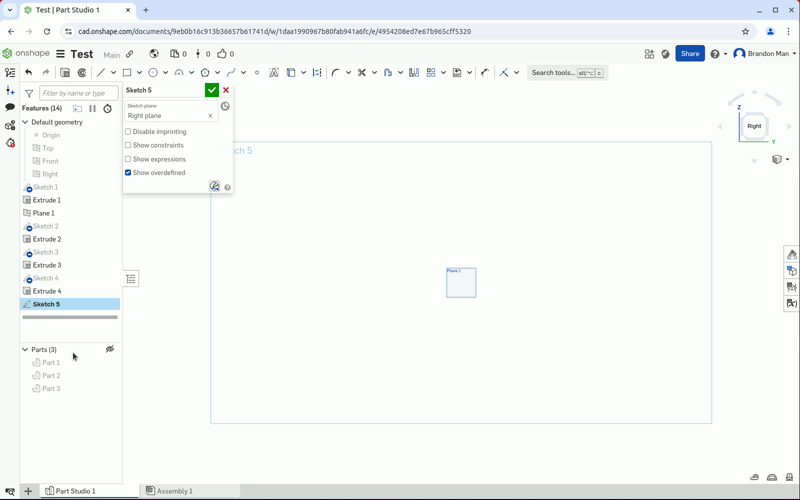
key_down(shift)
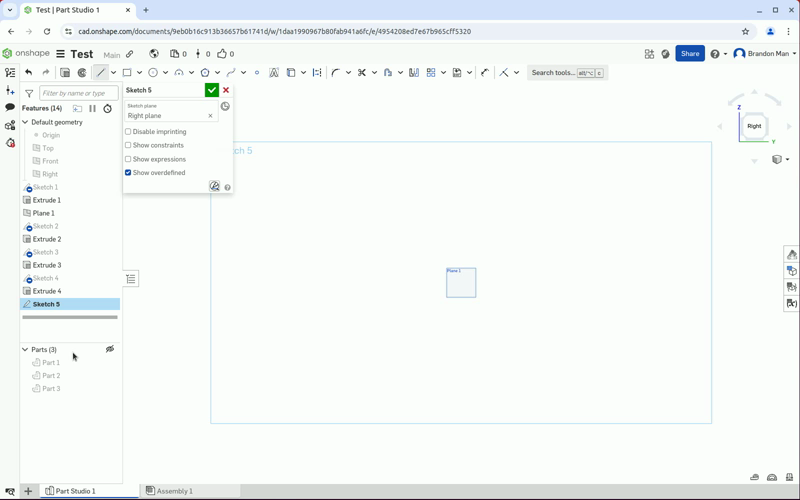
mouse_move(459, 284)
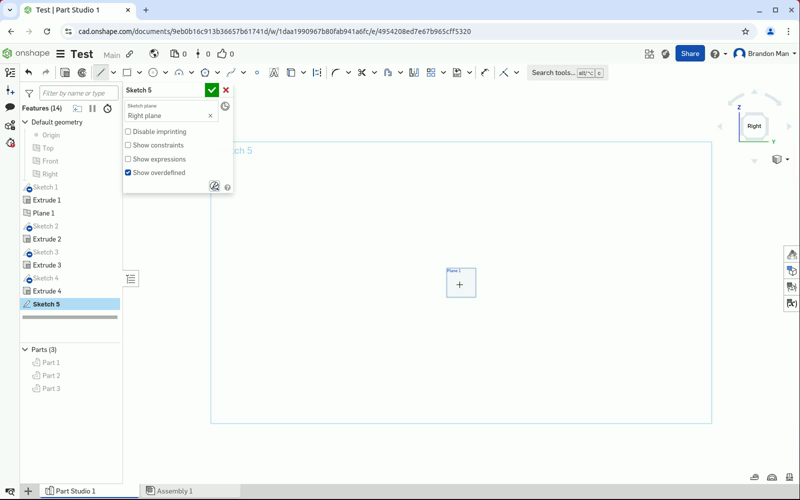
click(459, 284)
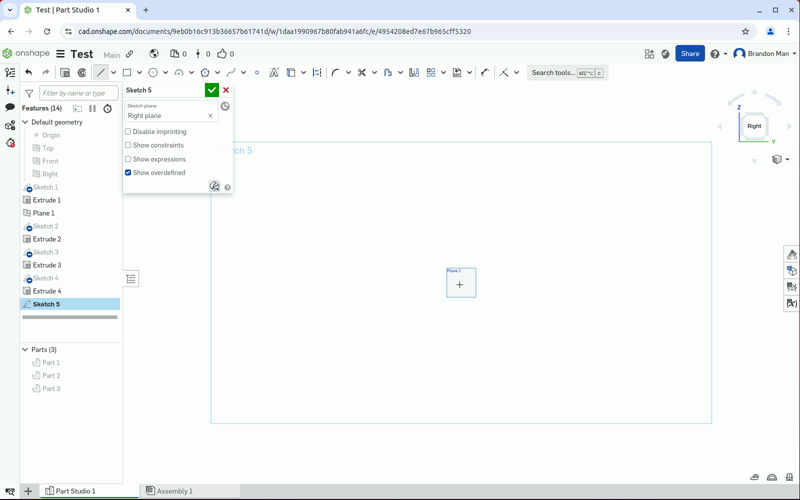
key_up(shift)
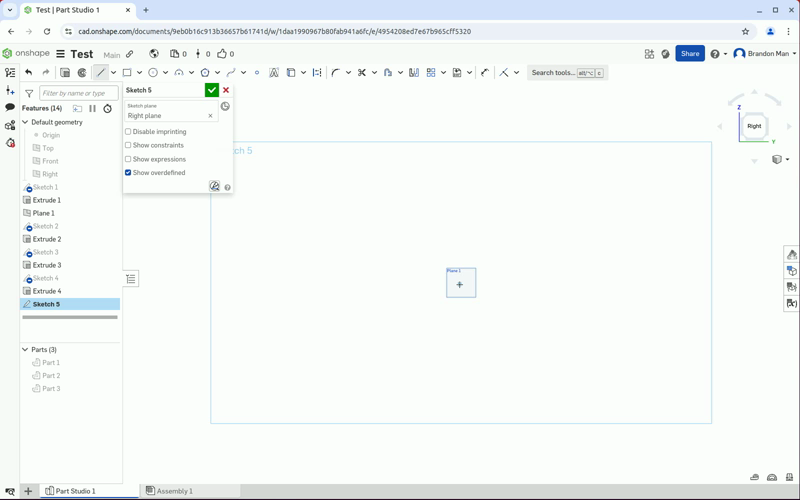
key_down(shift)
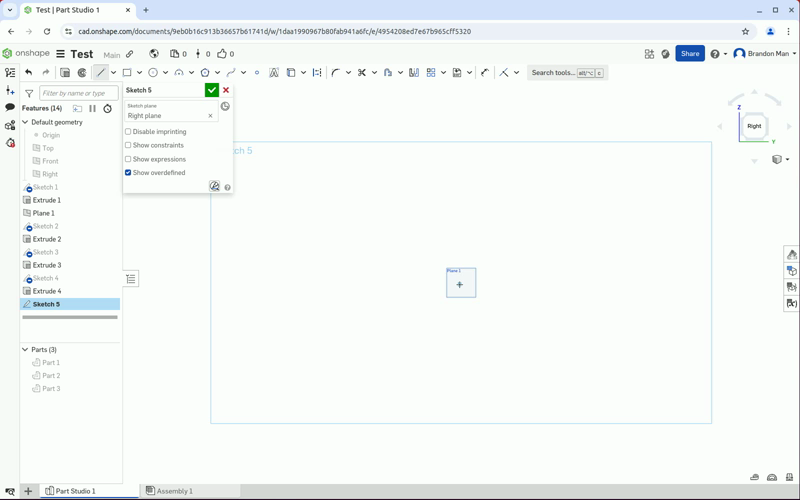
mouse_move(489, 284)
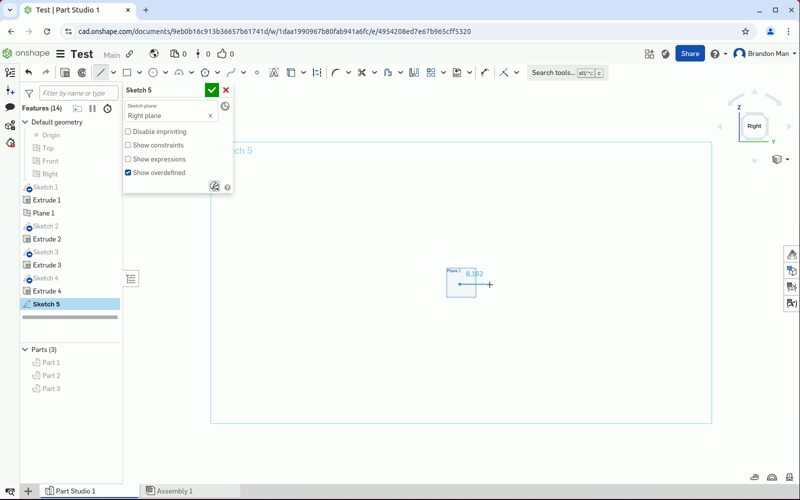
mouse_move(464, 284)
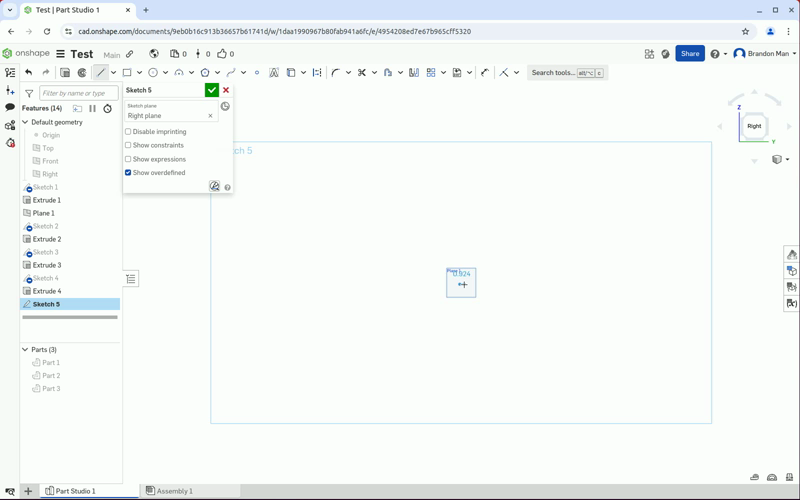
scroll(6)
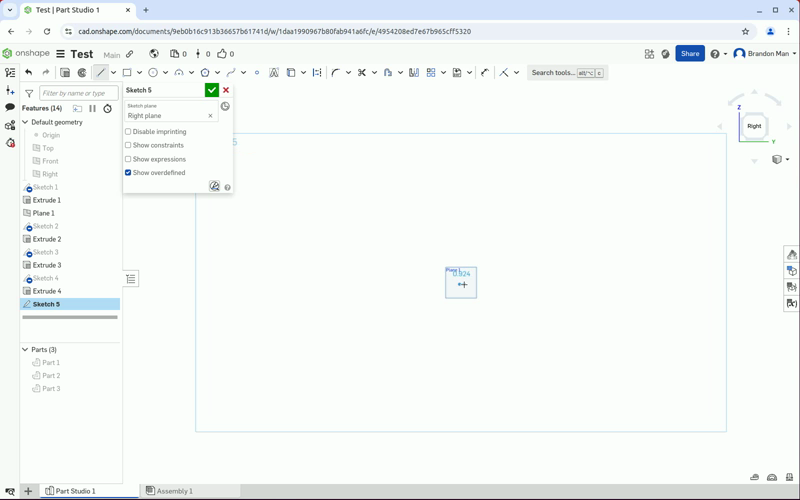
scroll(6)
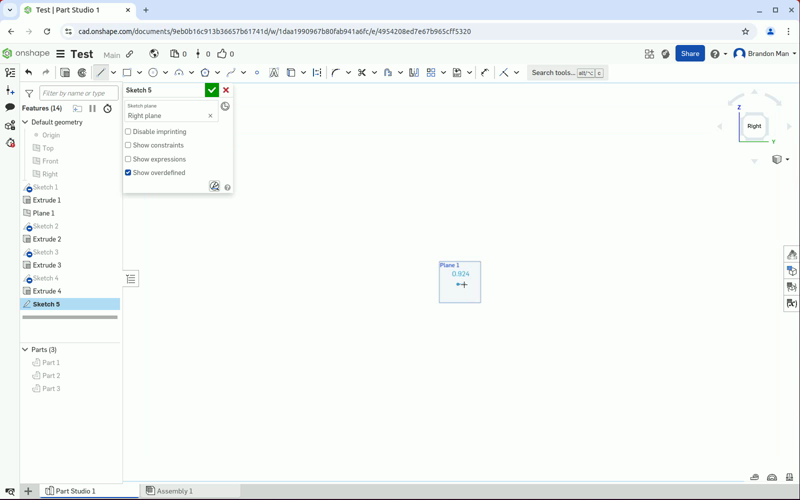
scroll(6)
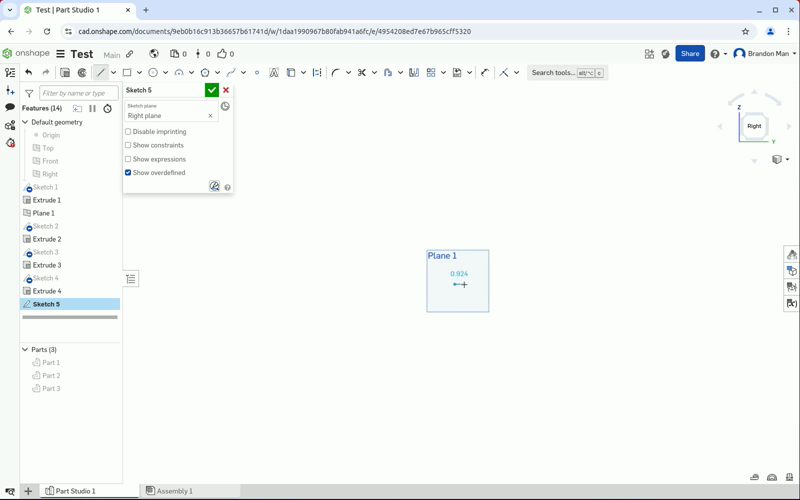
scroll(6)
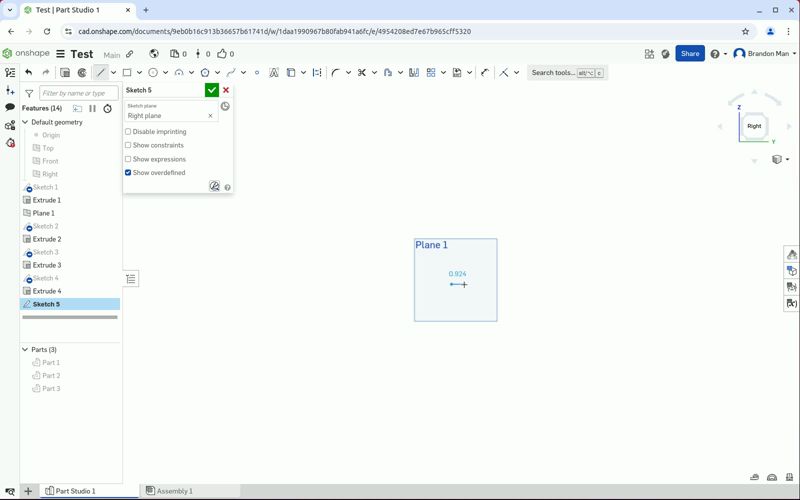
scroll(6)
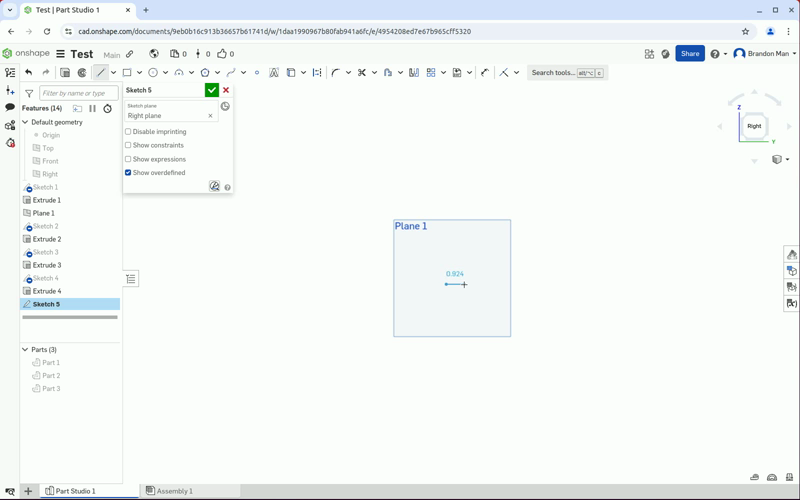
scroll(6)
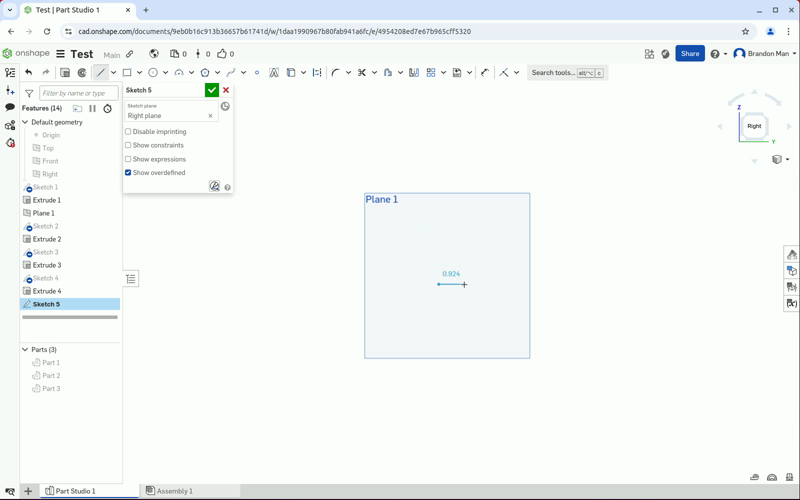
scroll(6)
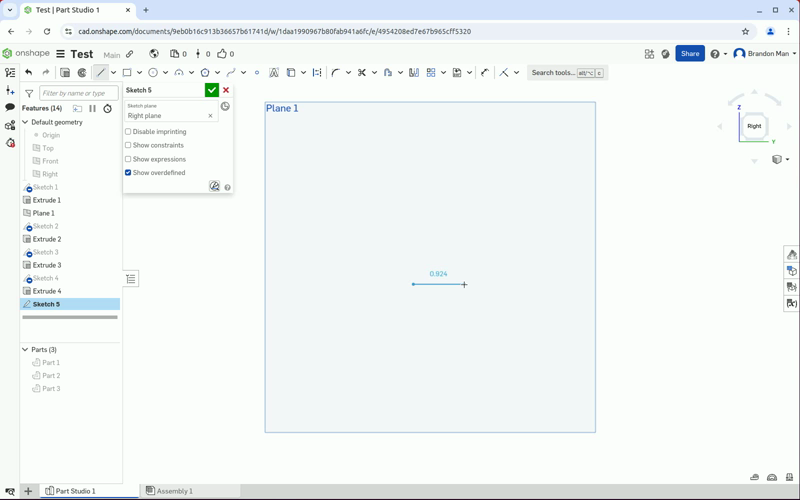
click(464, 284)
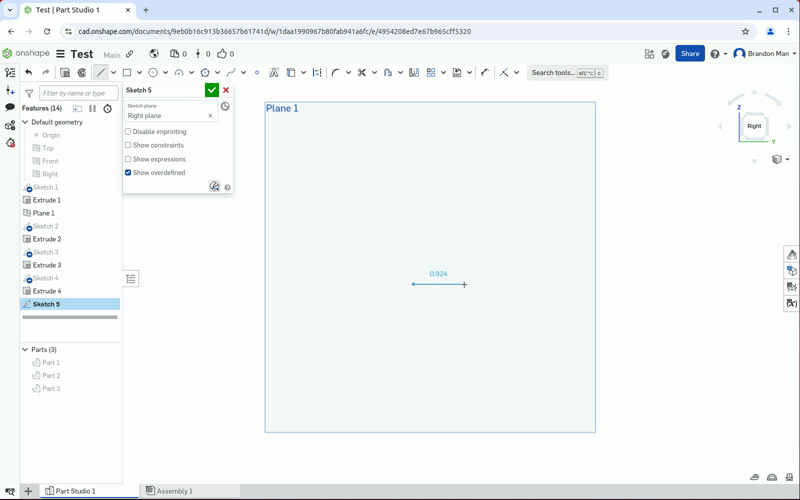
scroll(-6)
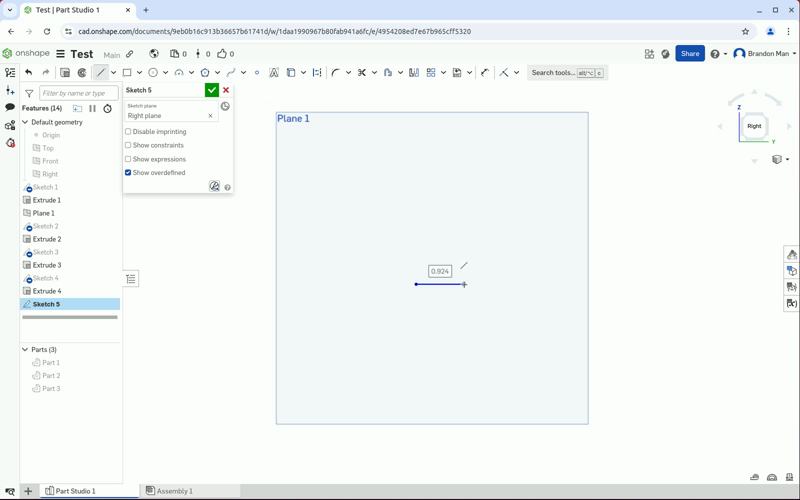
scroll(-6)
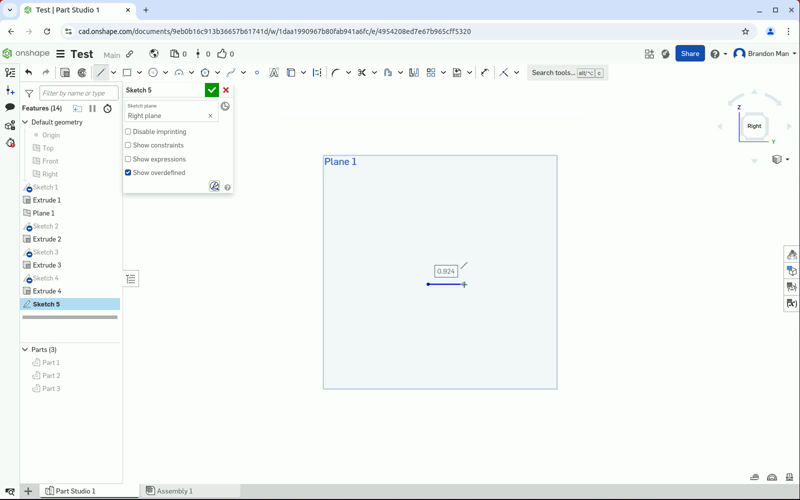
scroll(-6)
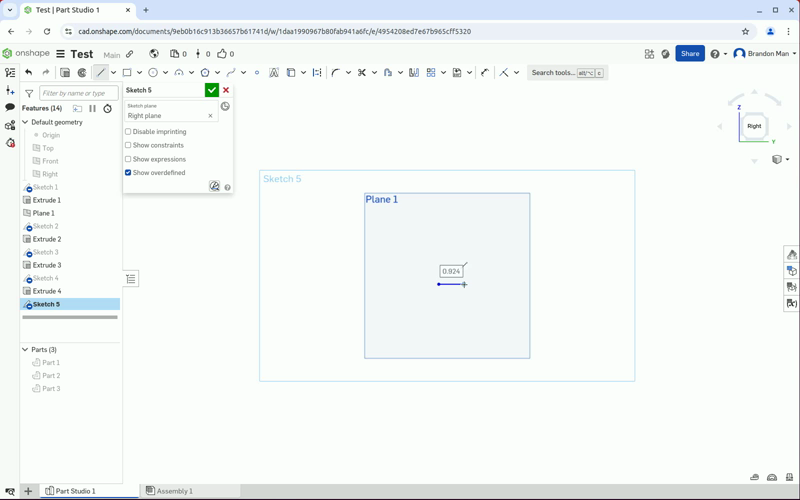
scroll(-6)
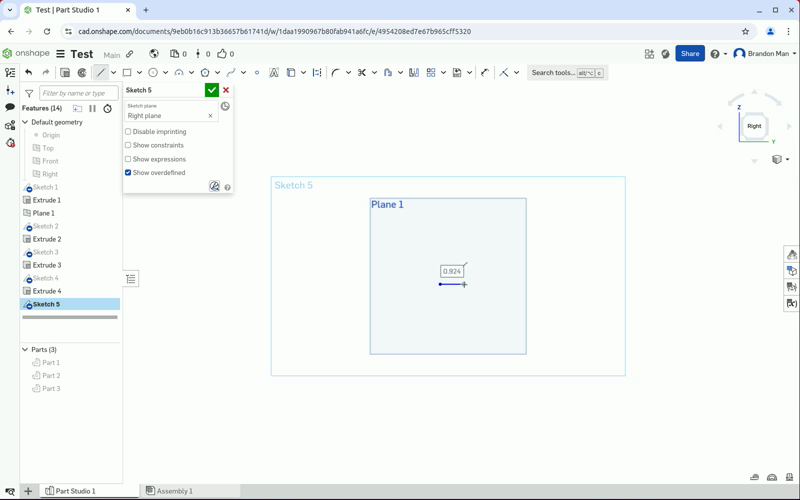
scroll(-6)
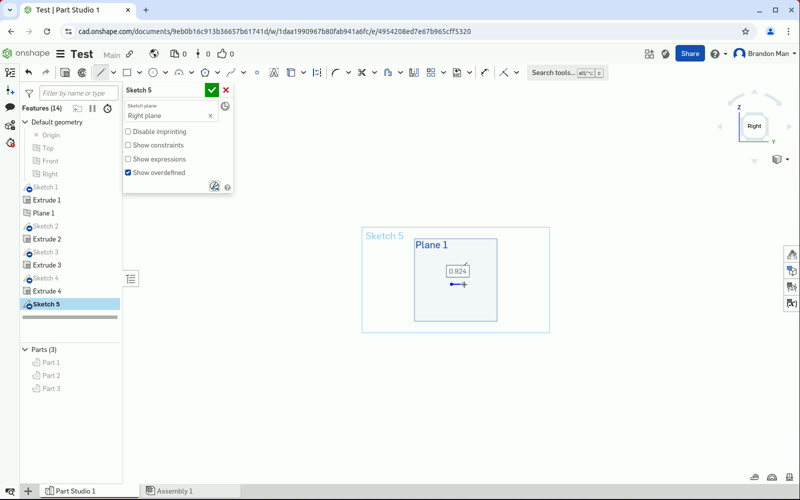
scroll(-6)
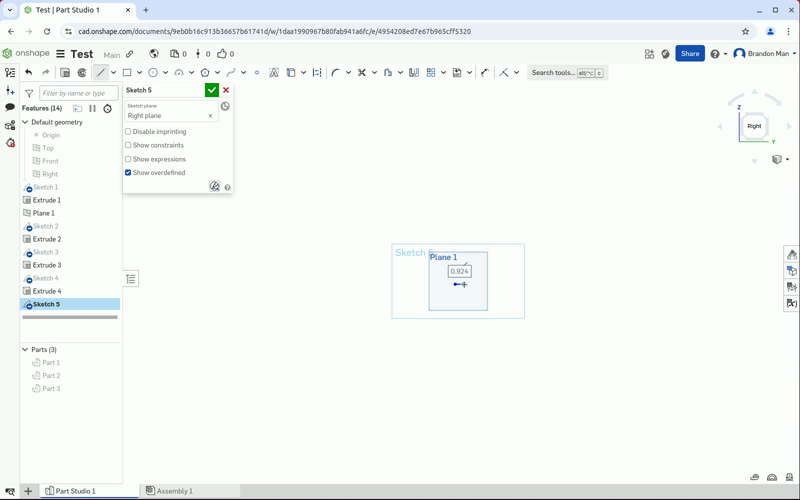
scroll(-6)
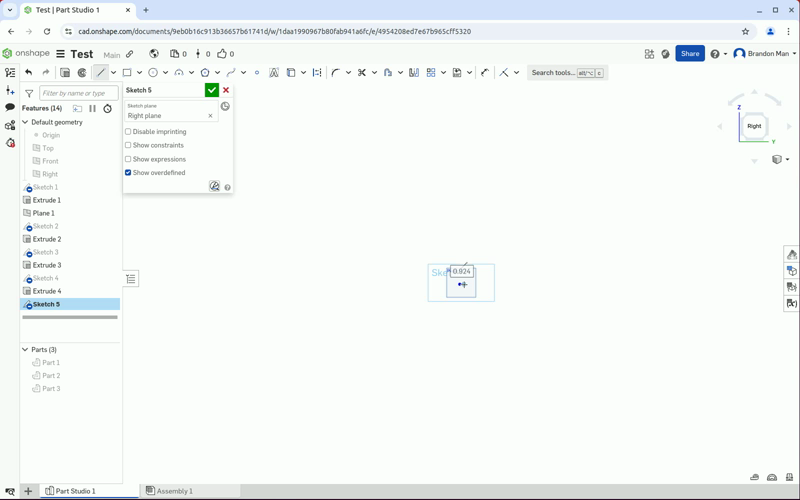
key_up(shift)
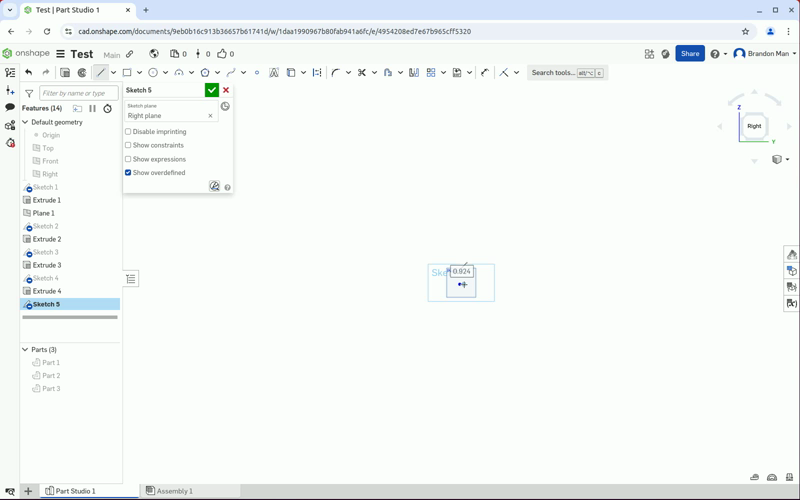
key_down(shift)
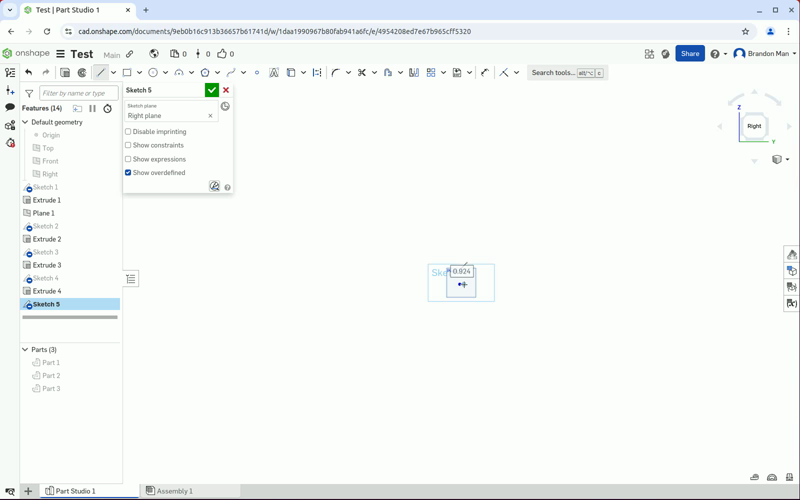
mouse_move(494, 284)
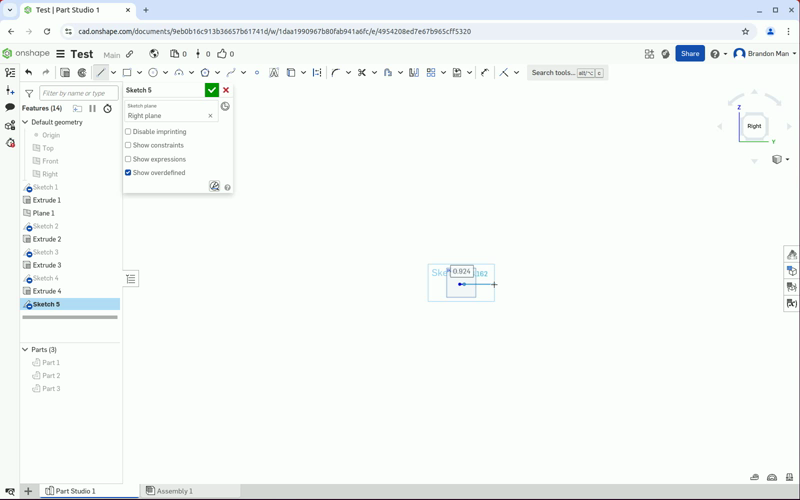
mouse_move(464, 279)
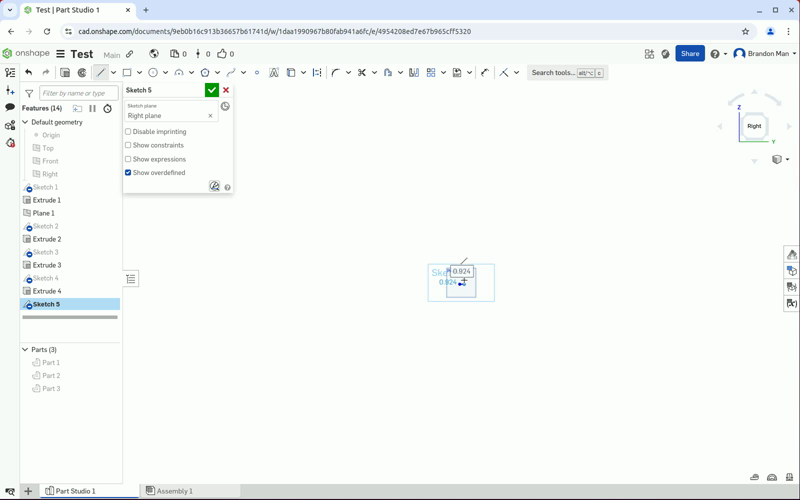
scroll(6)
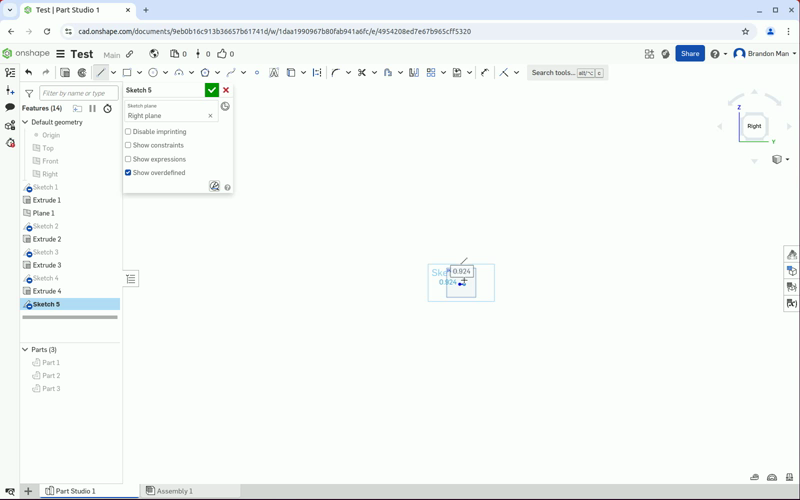
scroll(6)
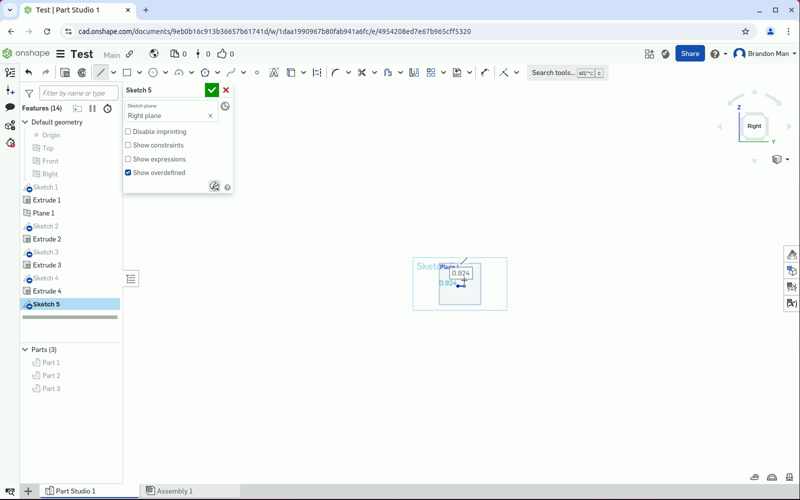
scroll(6)
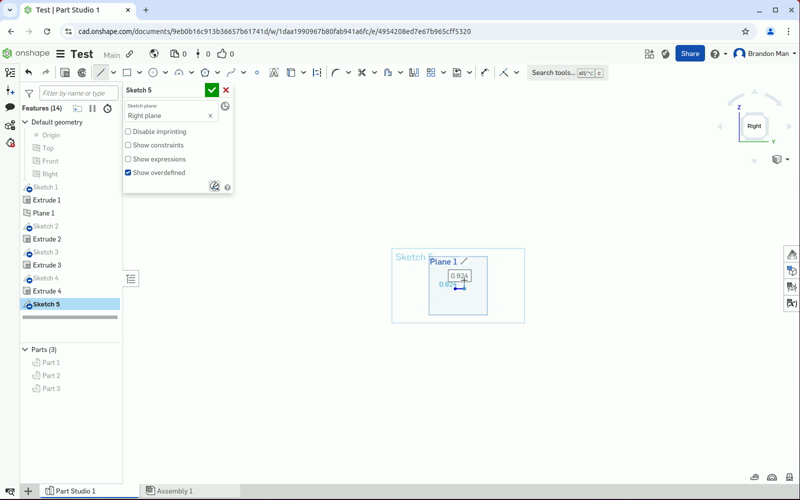
scroll(6)
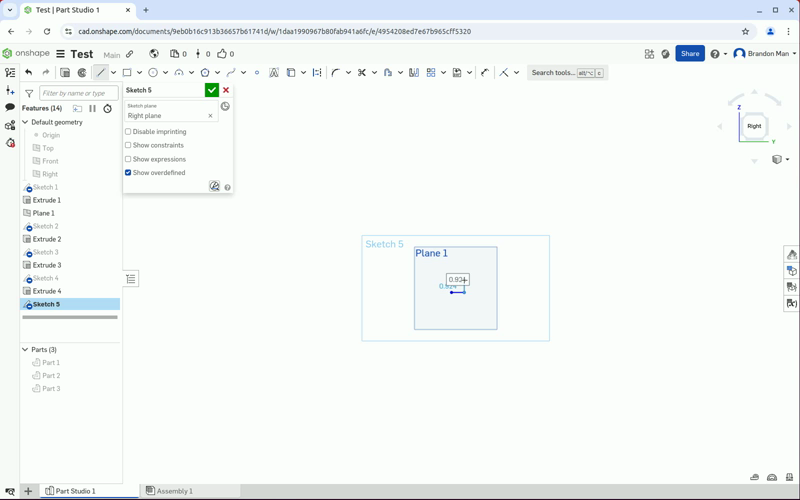
scroll(6)
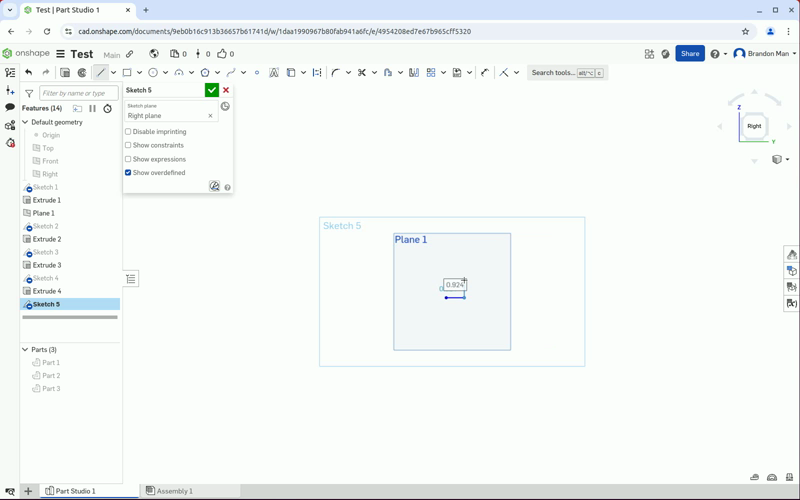
scroll(6)
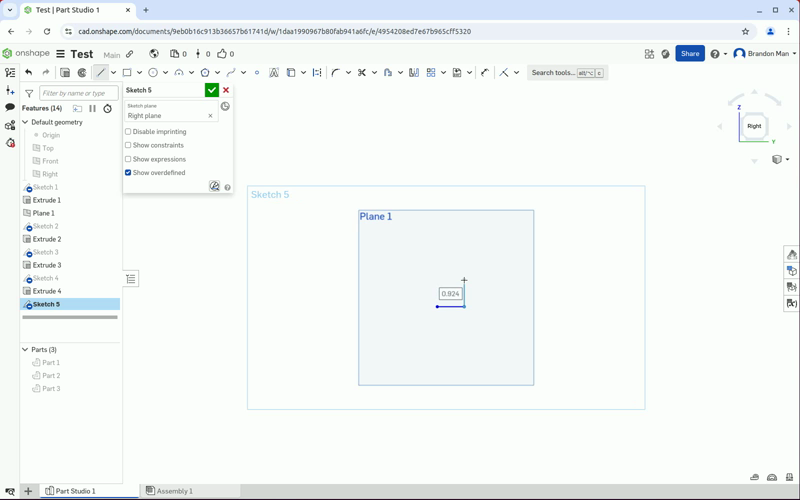
scroll(6)
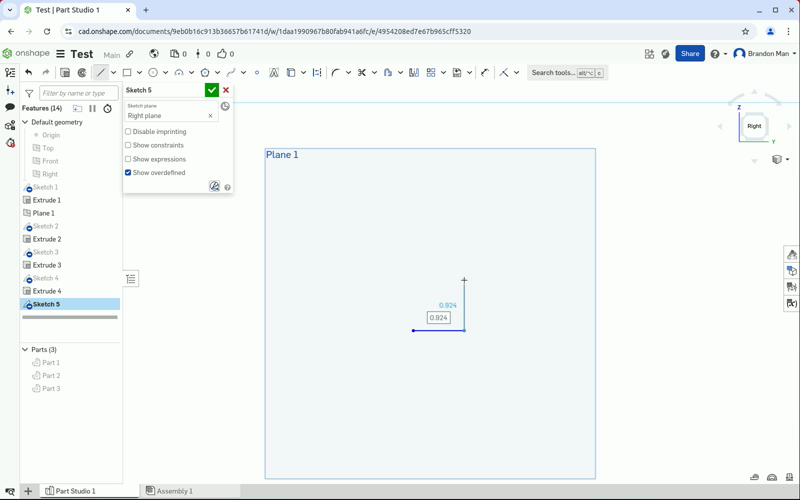
click(464, 279)
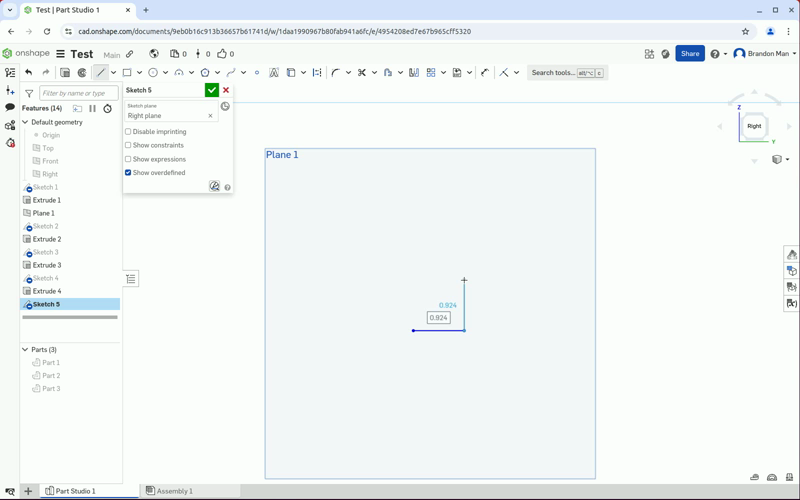
scroll(-6)
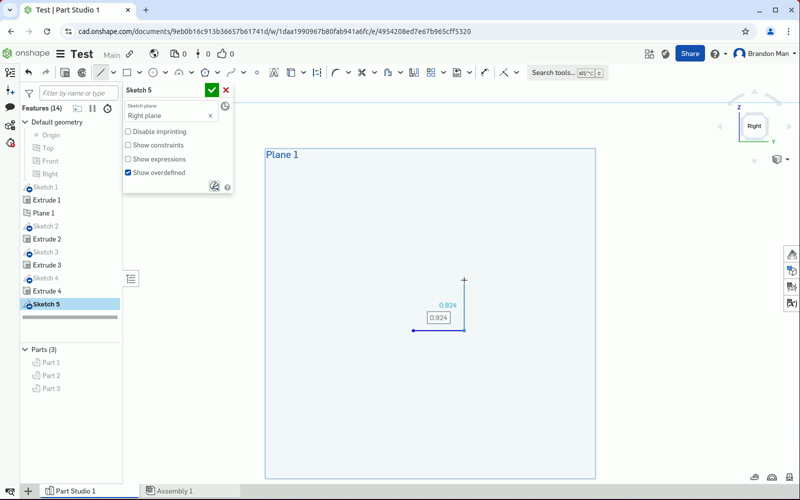
scroll(-6)
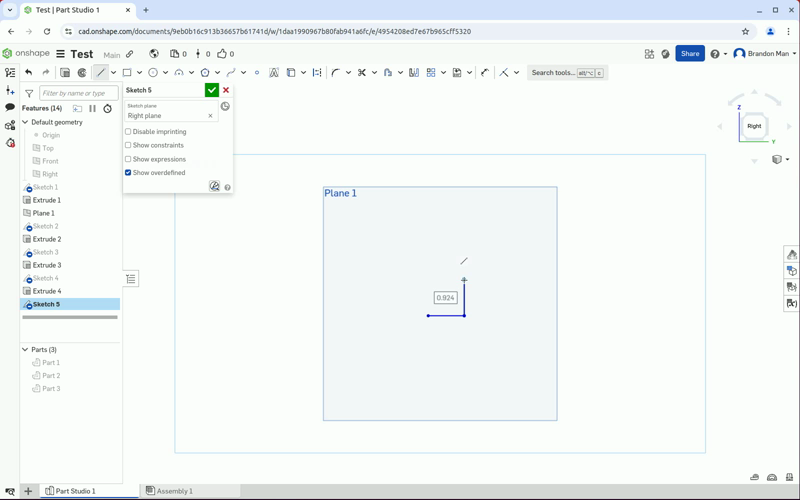
scroll(-6)
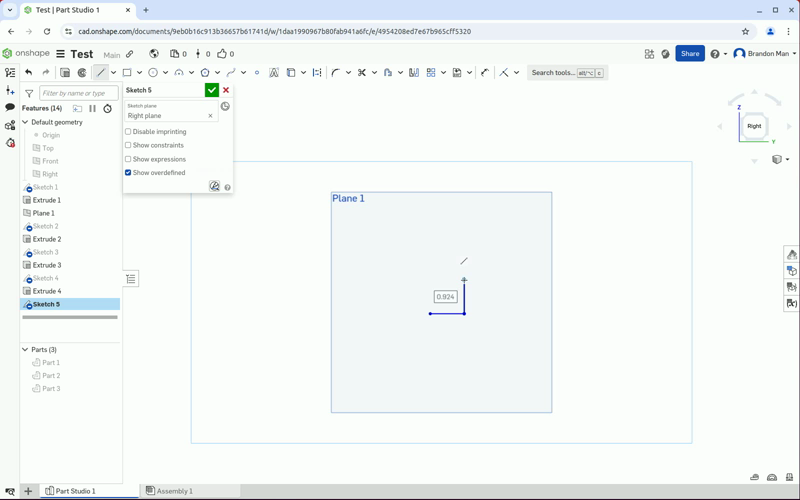
scroll(-6)
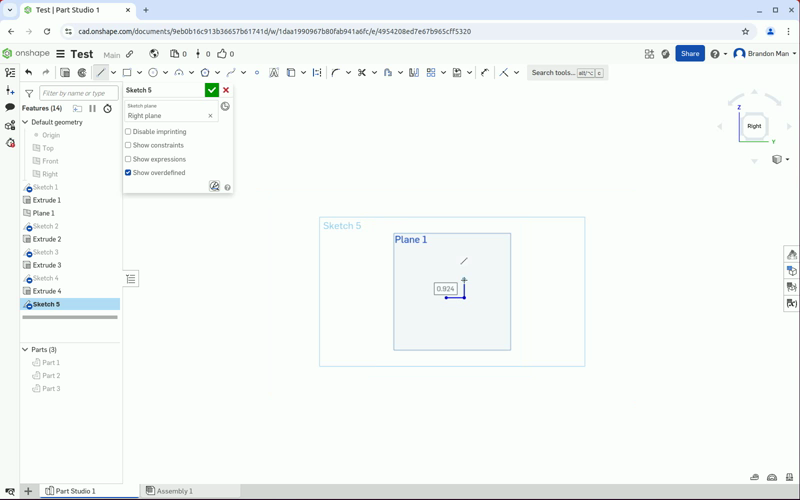
scroll(-6)
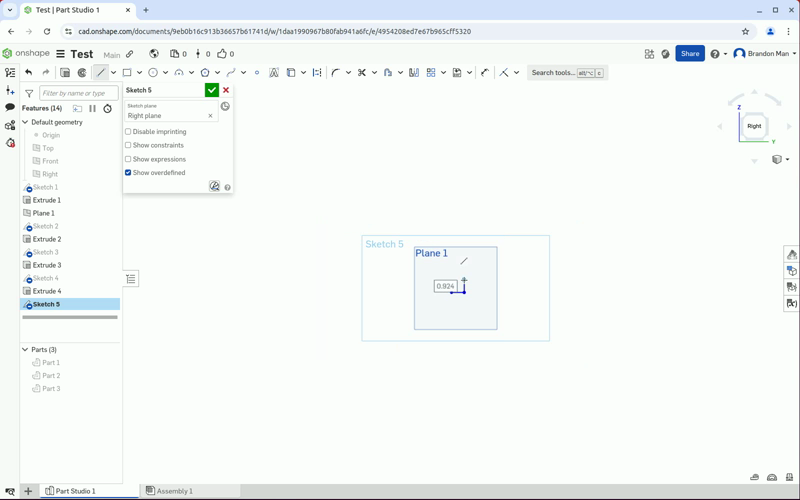
scroll(-6)
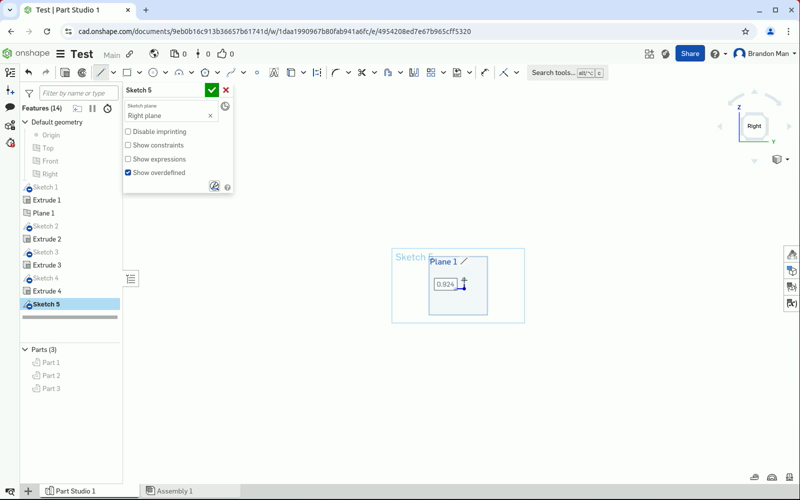
scroll(-6)
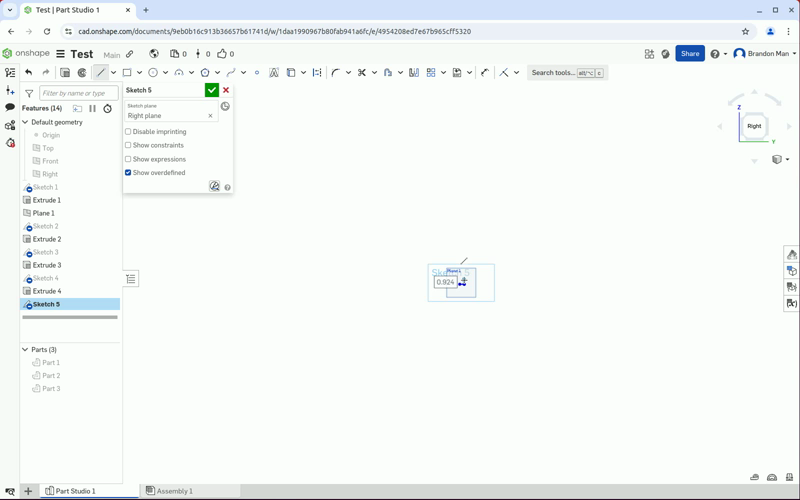
key_up(shift)
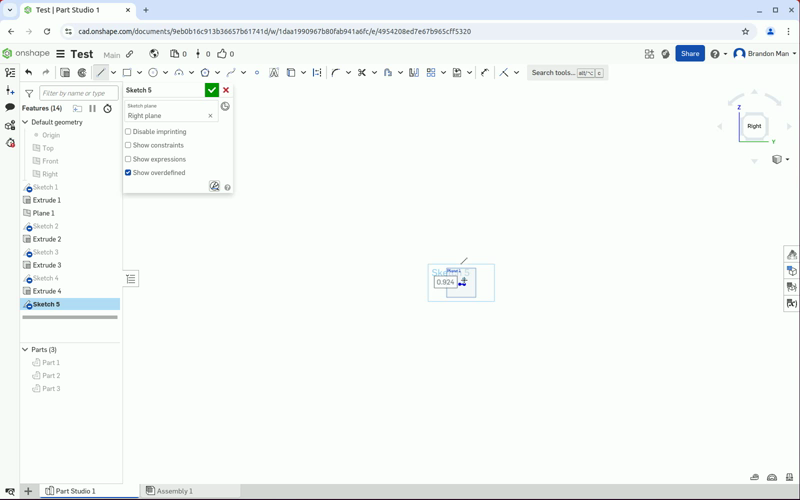
key_down(shift)
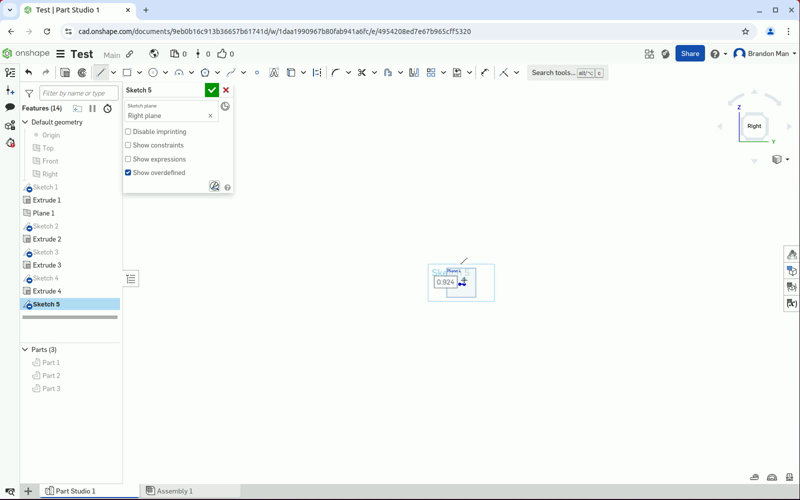
mouse_move(494, 279)
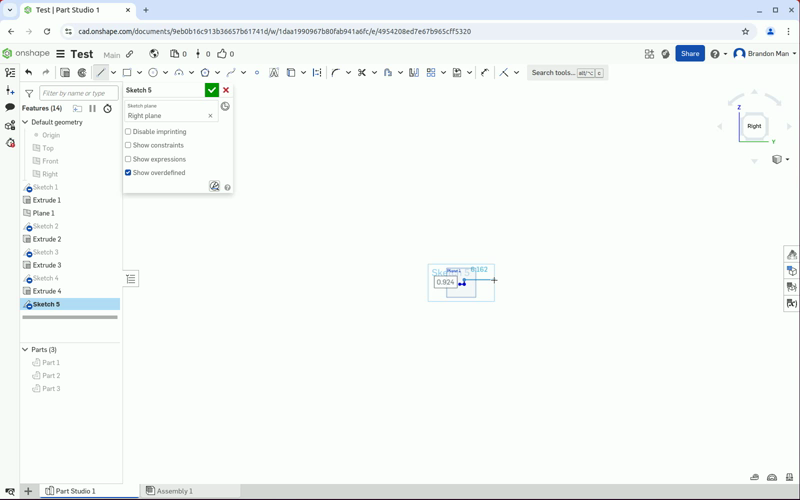
mouse_move(459, 279)
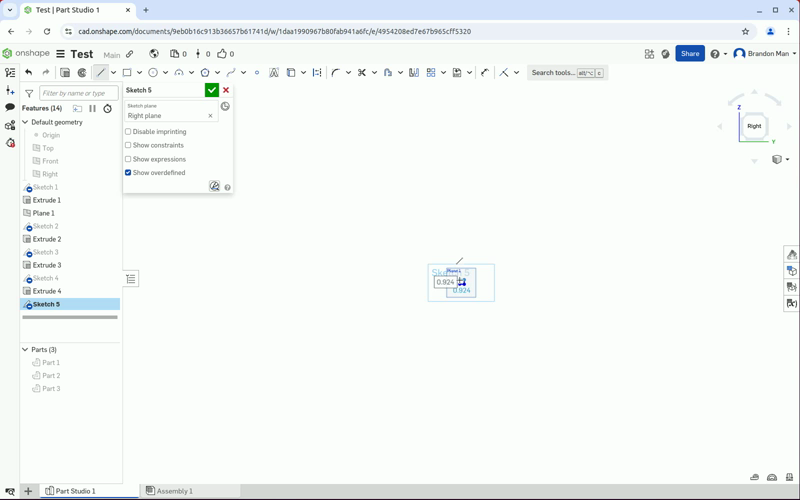
scroll(6)
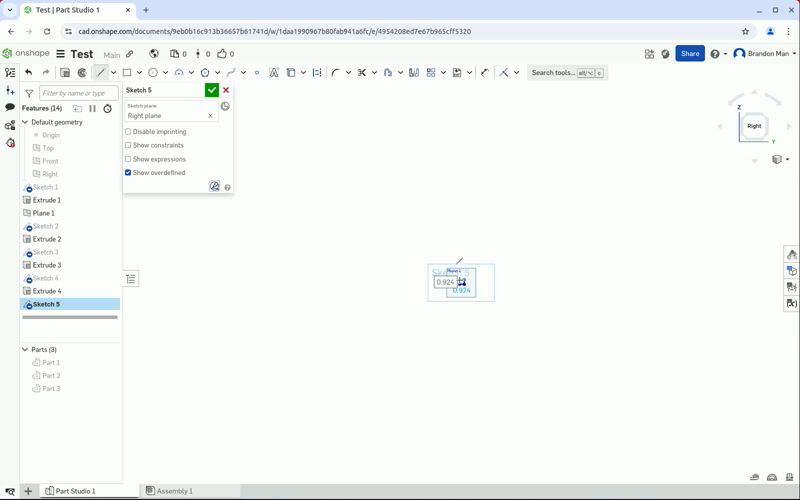
scroll(6)
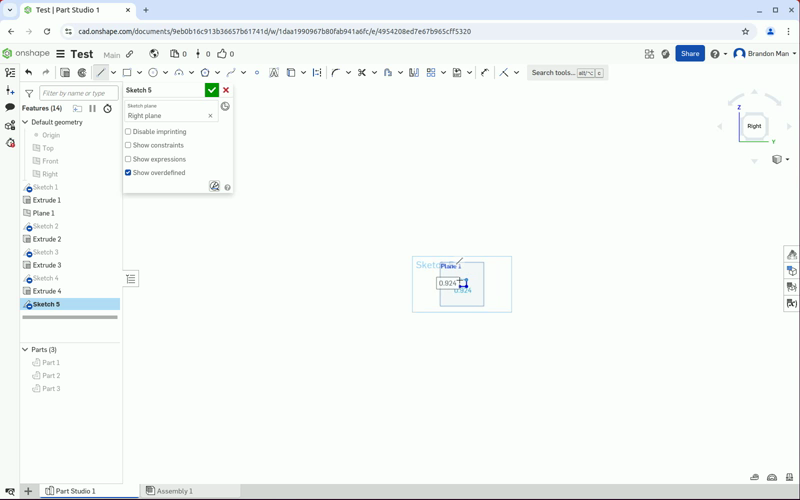
scroll(6)
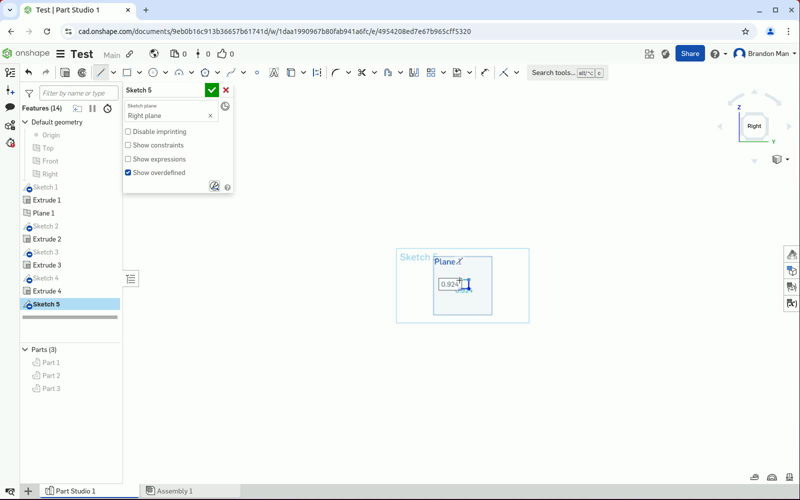
scroll(6)
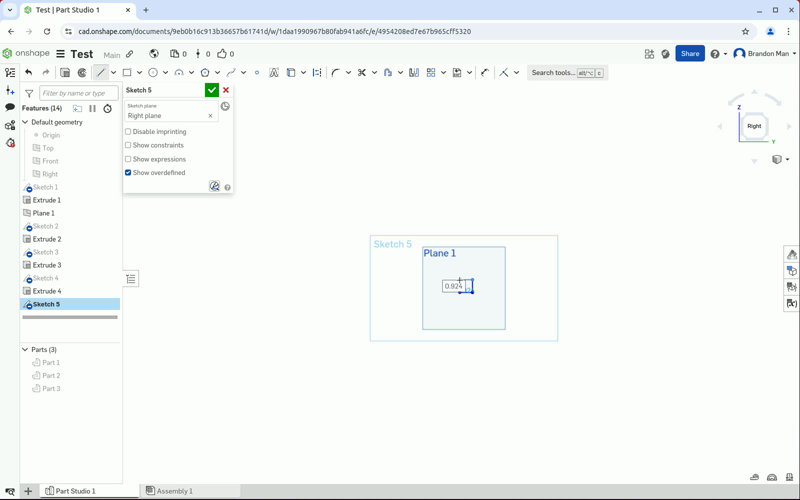
scroll(6)
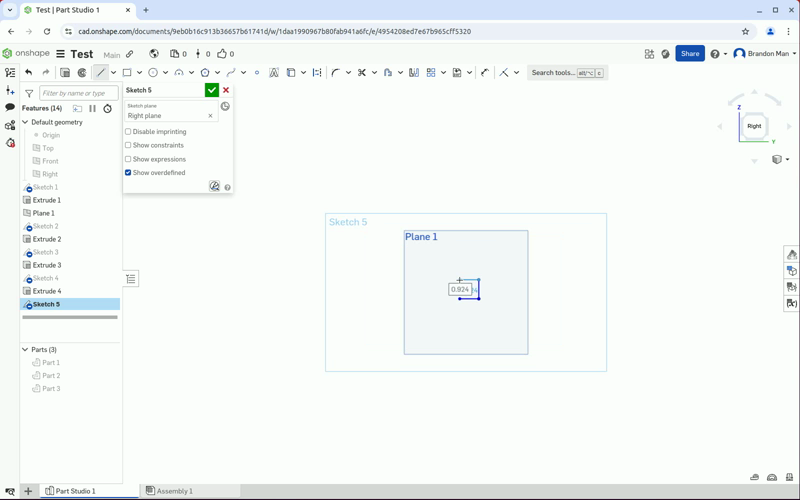
scroll(6)
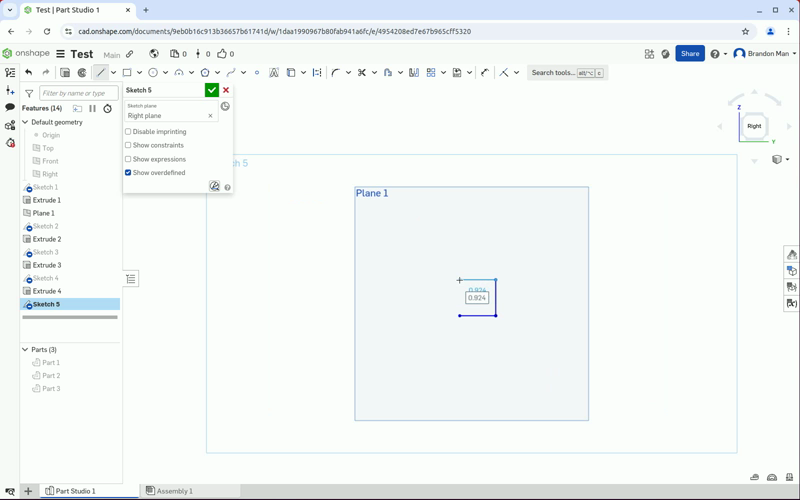
scroll(6)
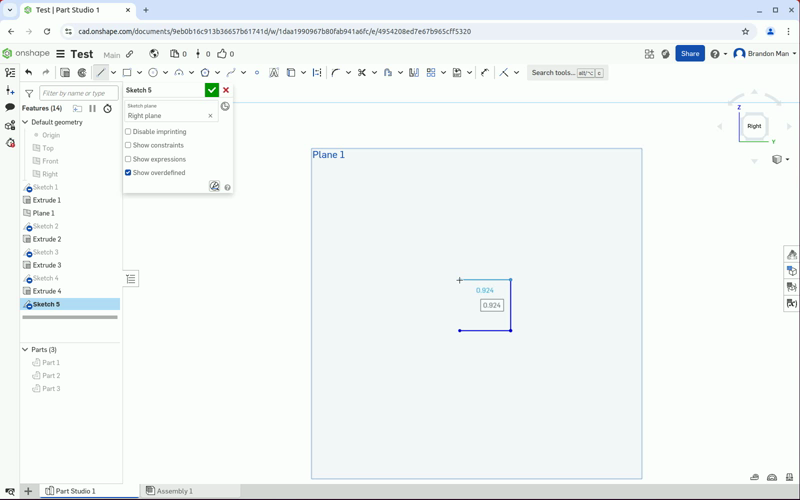
click(459, 279)
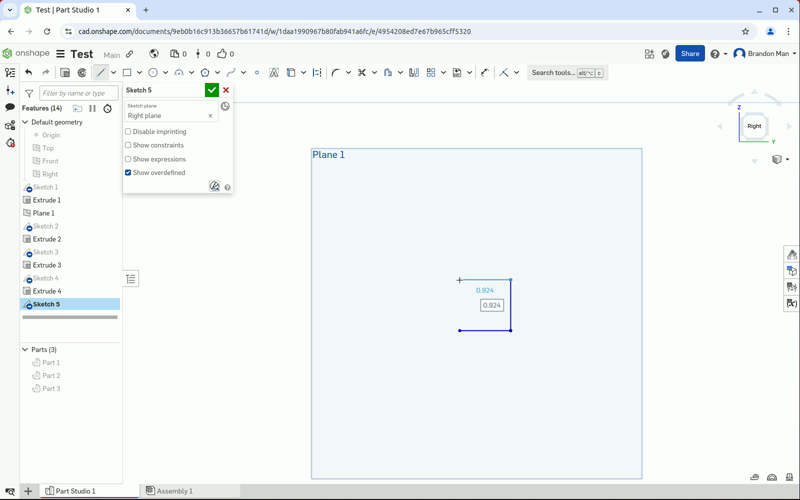
scroll(-6)
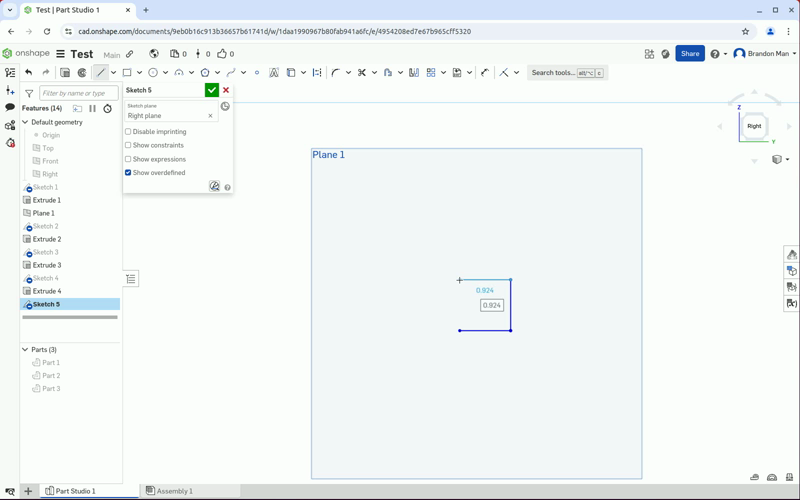
scroll(-6)
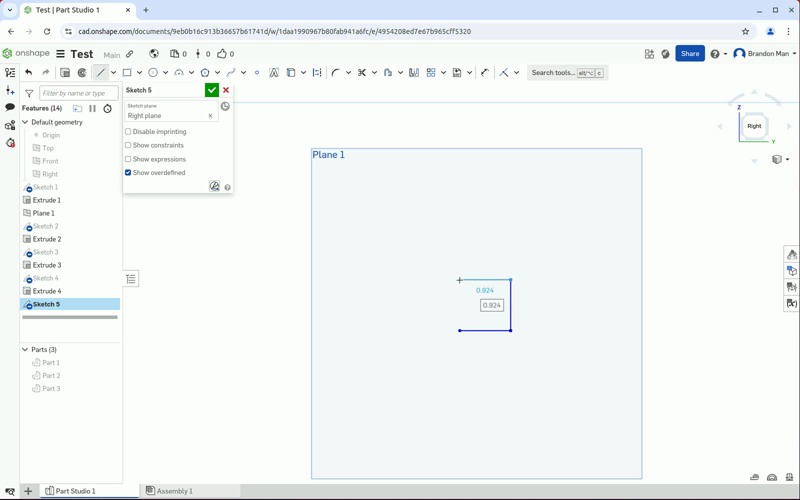
scroll(-6)
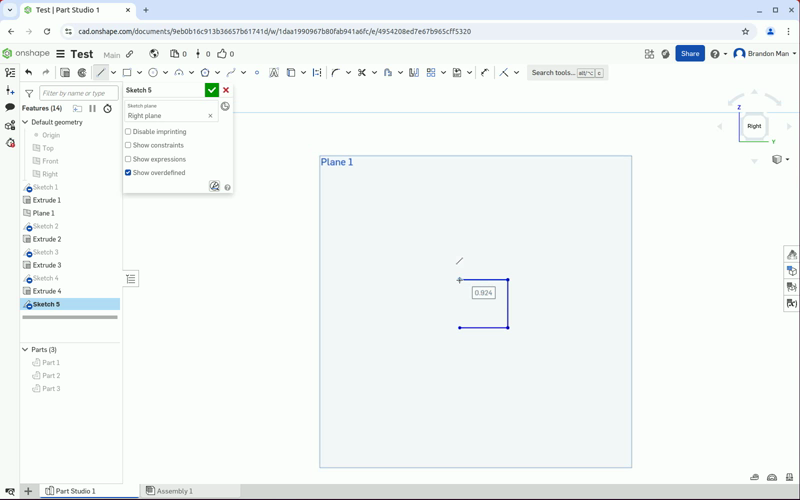
scroll(-6)
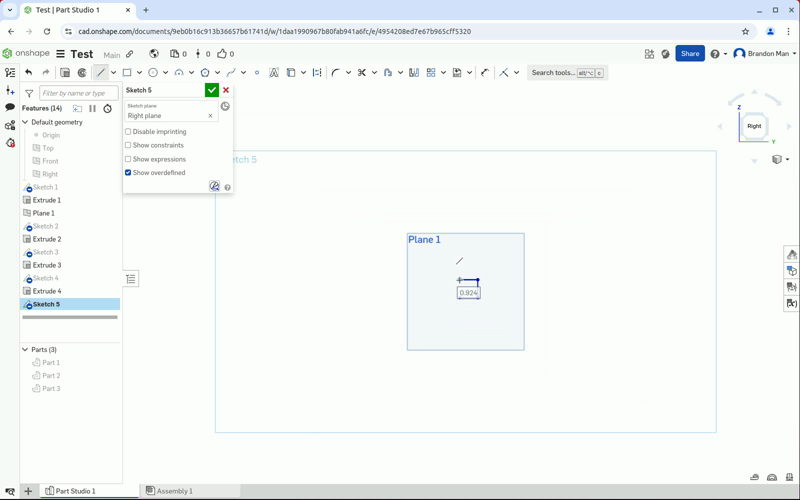
scroll(-6)
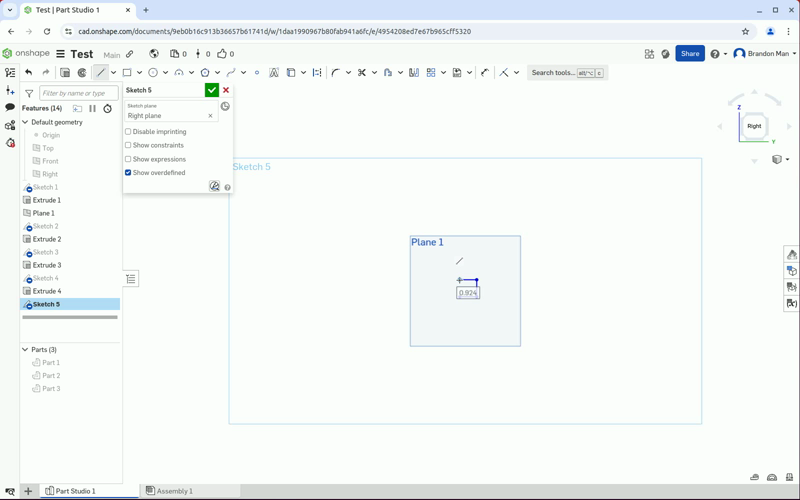
scroll(-6)
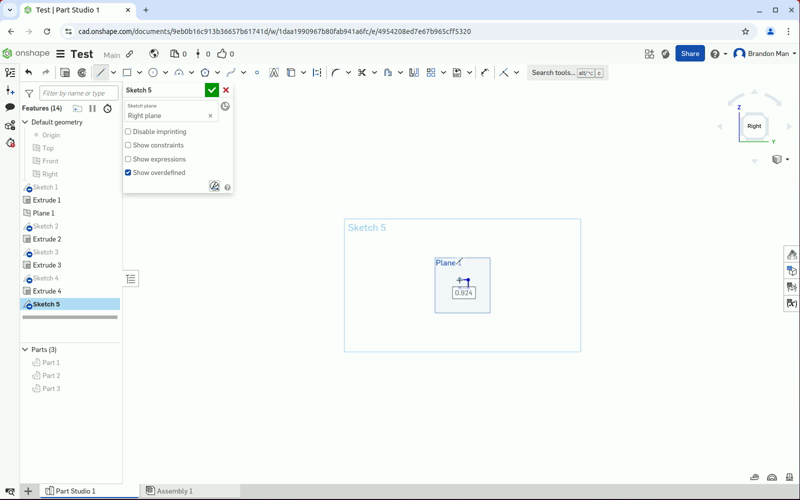
scroll(-6)
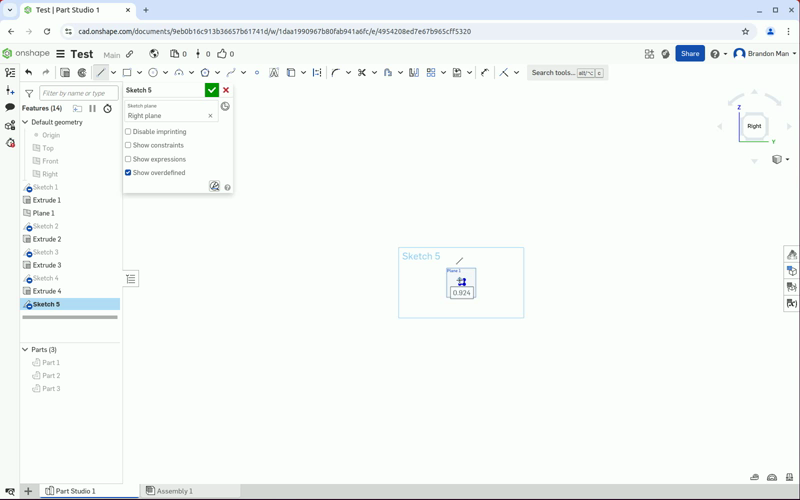
key_up(shift)
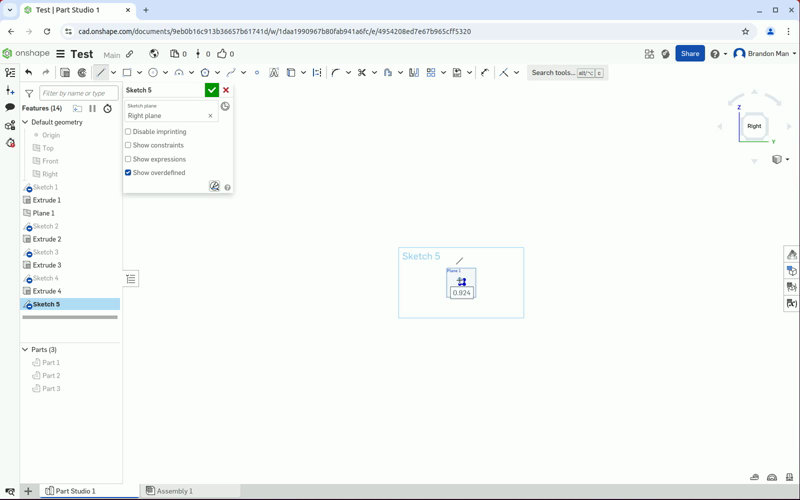
mouse_move(489, 279)
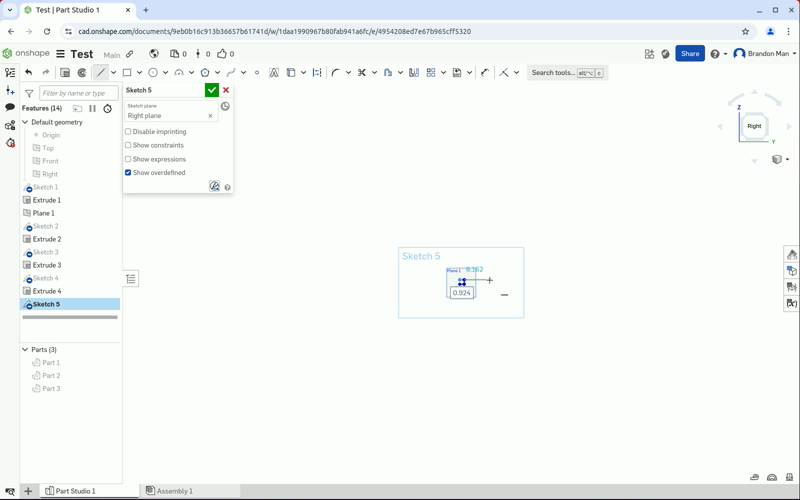
key_down(shift)
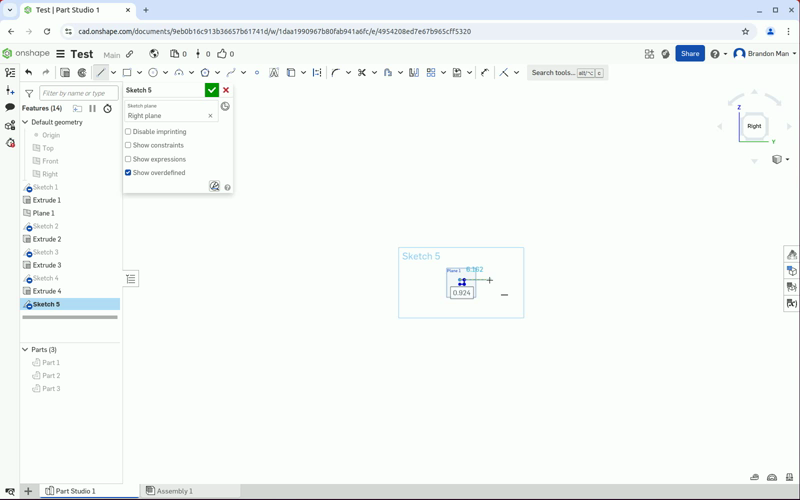
mouse_move(459, 284)
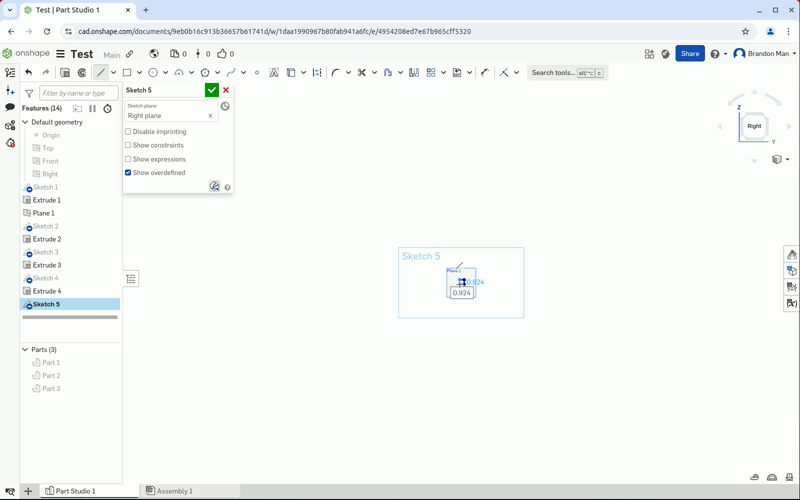
scroll(6)
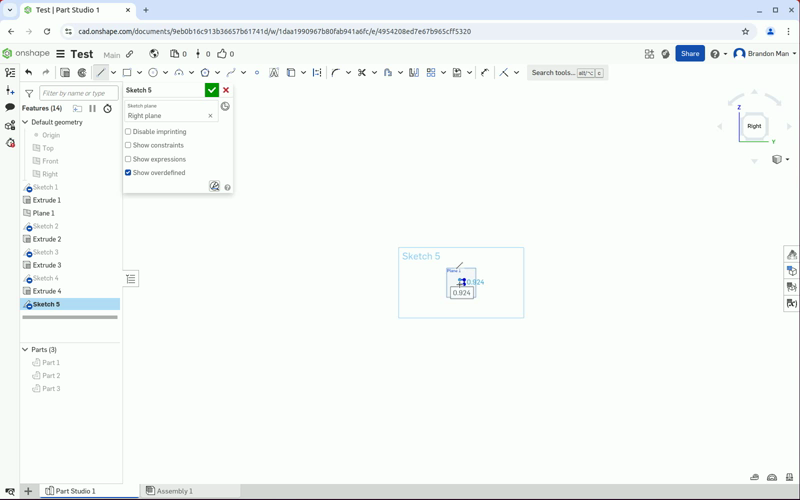
scroll(6)
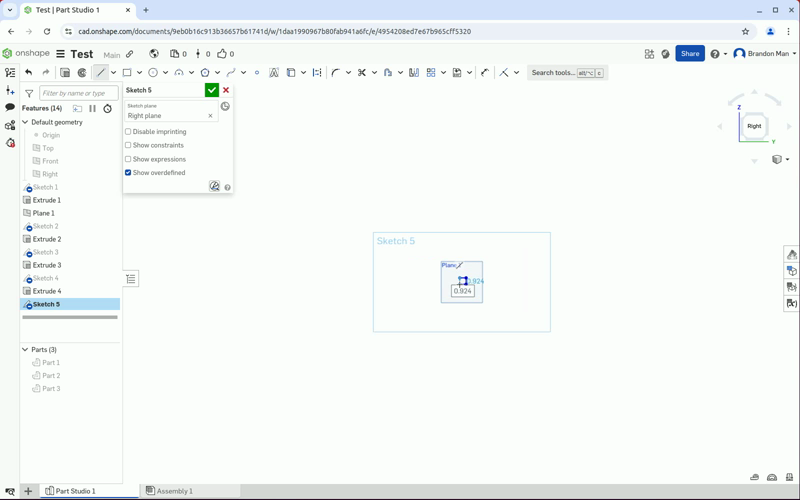
scroll(6)
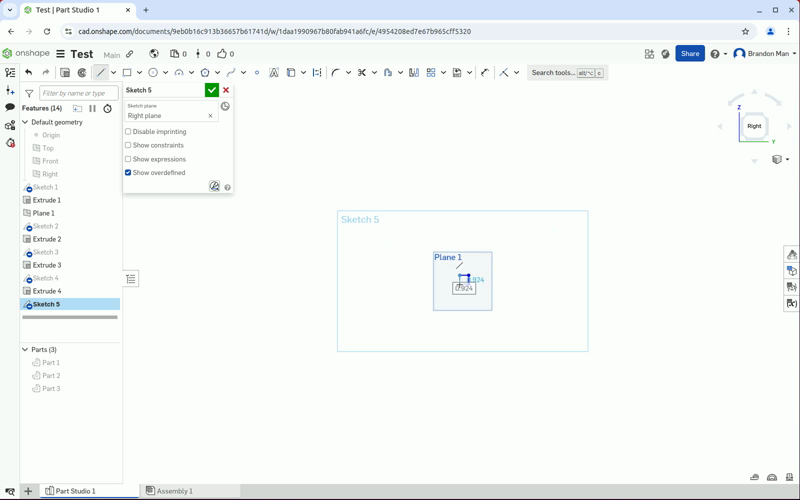
scroll(6)
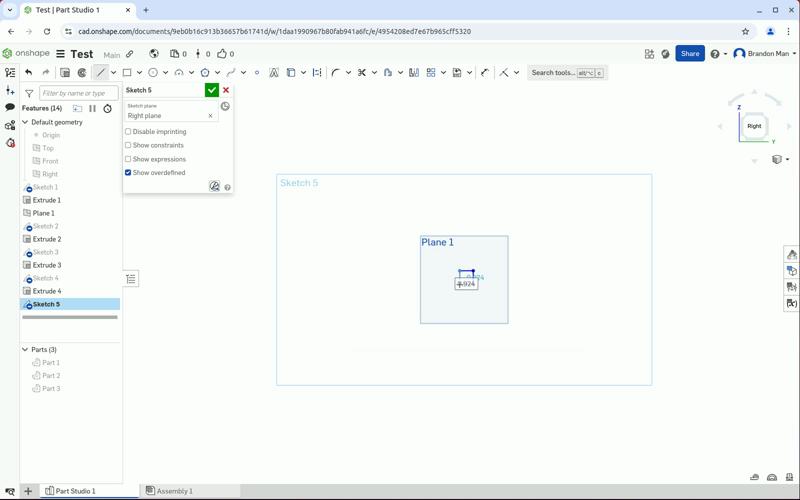
scroll(6)
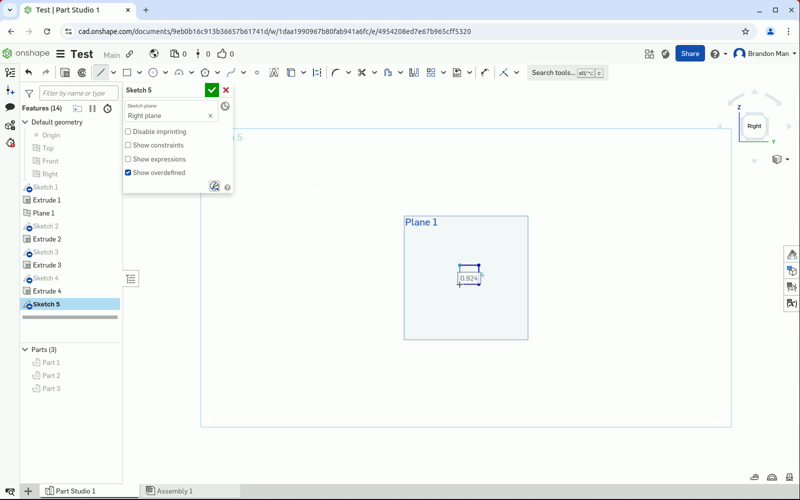
scroll(6)
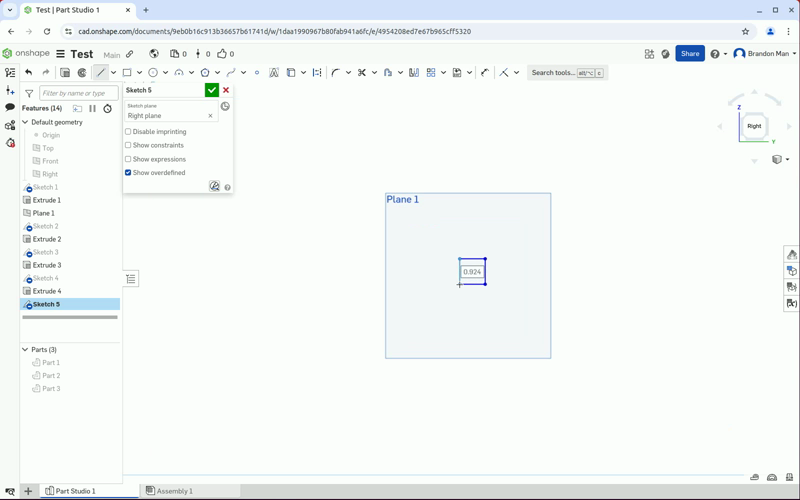
scroll(6)
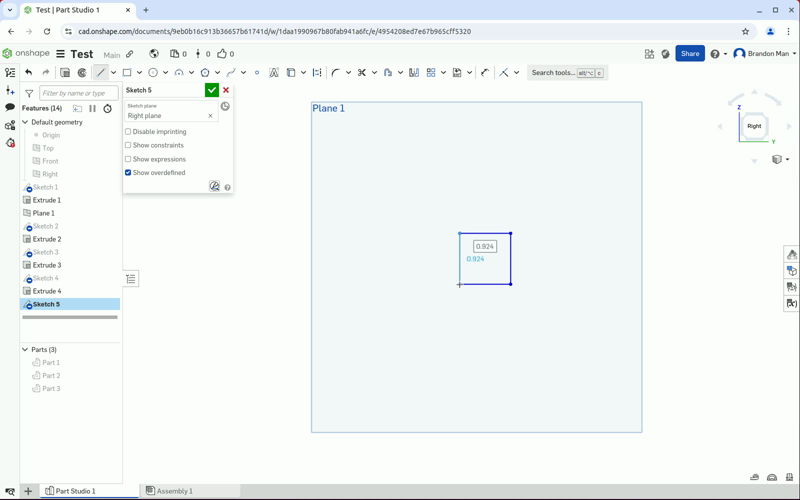
key_up(shift)
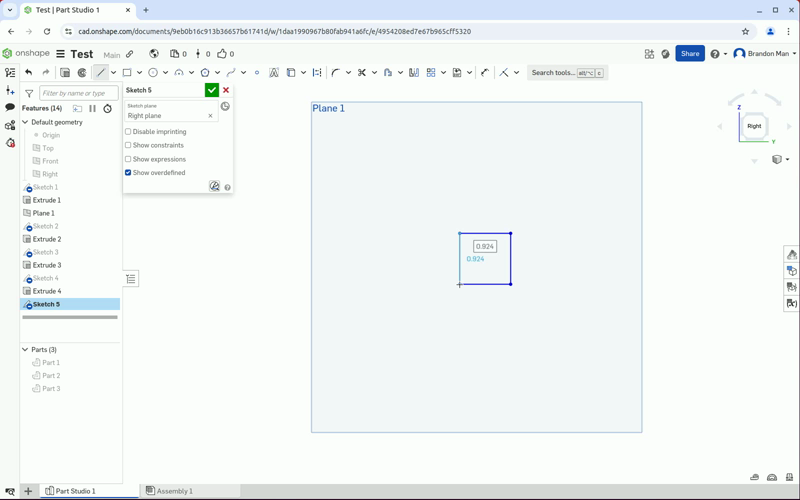
click(459, 284)
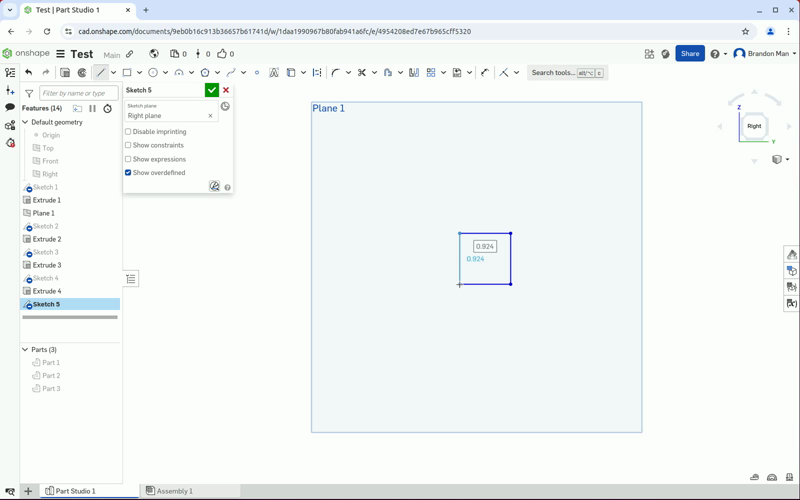
scroll(-6)
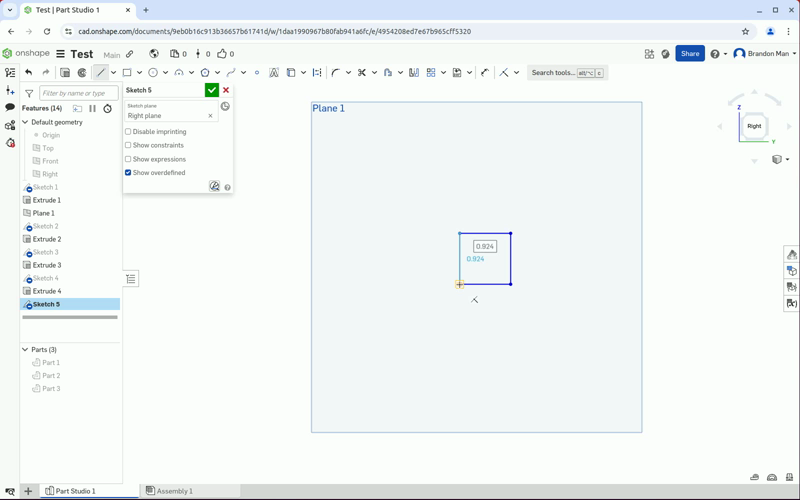
scroll(-6)
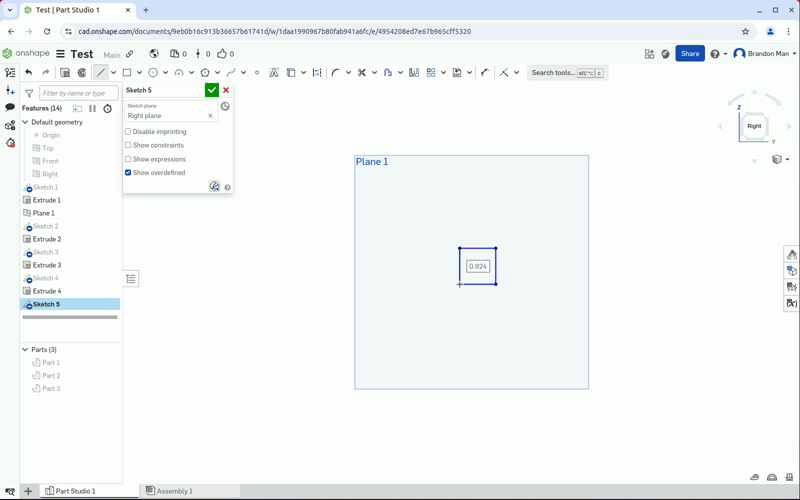
scroll(-6)
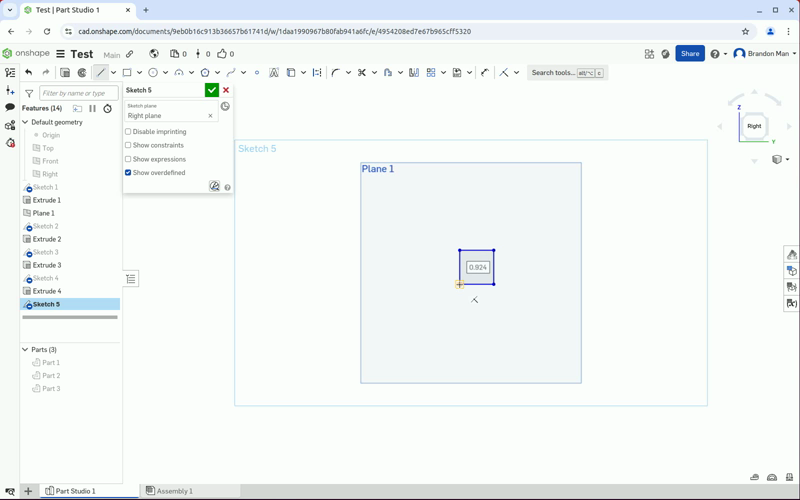
scroll(-6)
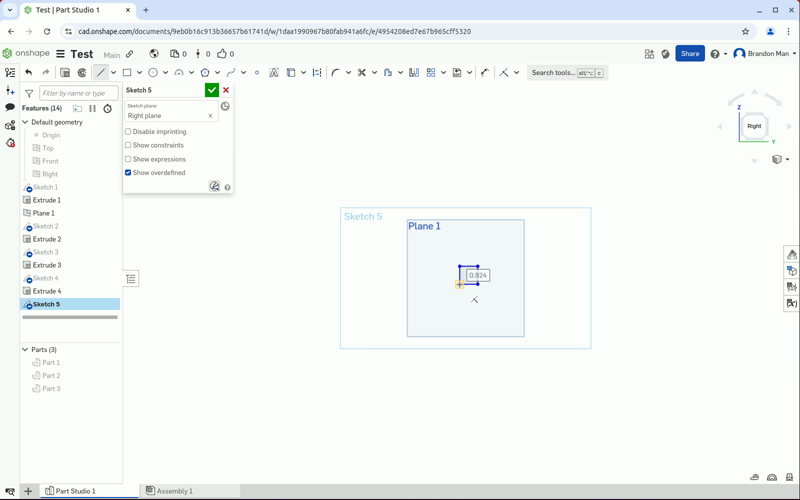
scroll(-6)
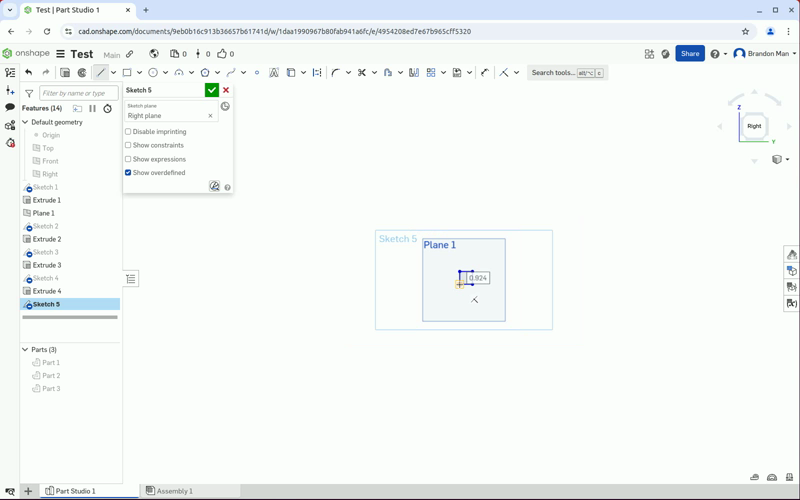
scroll(-6)
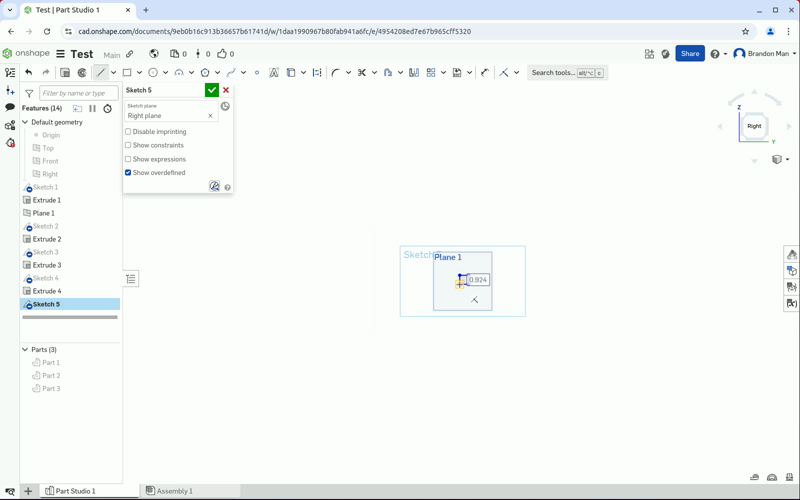
scroll(-6)
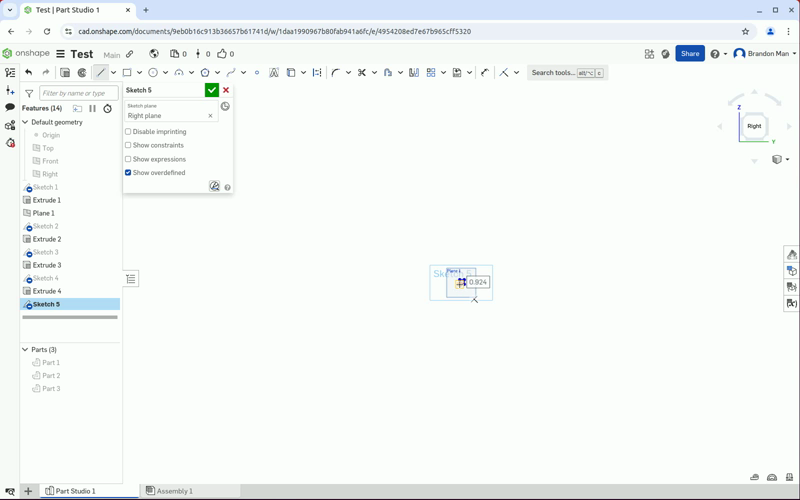
key(esc)
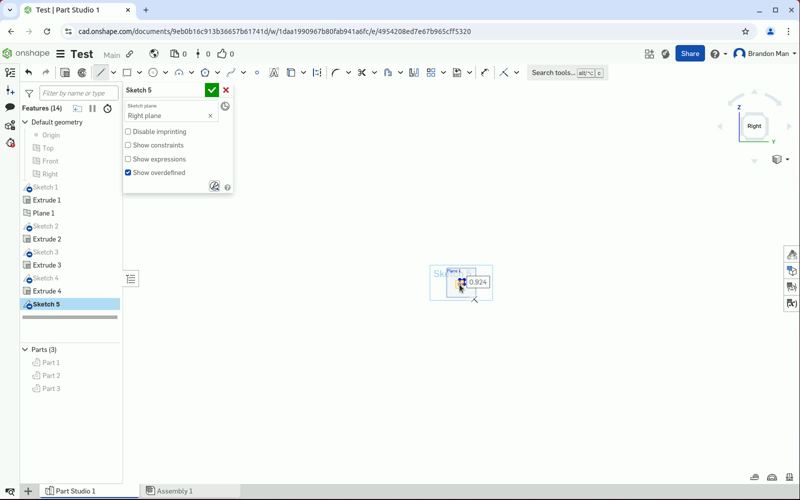
mouse_move(463, 281)
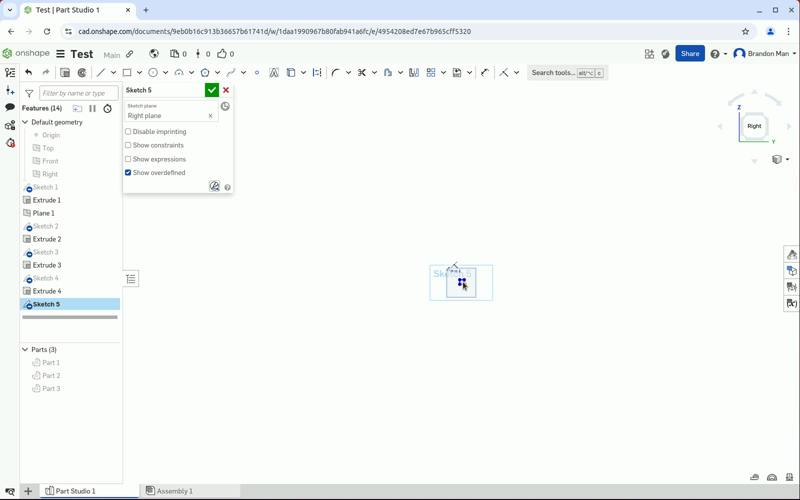
scroll(6)
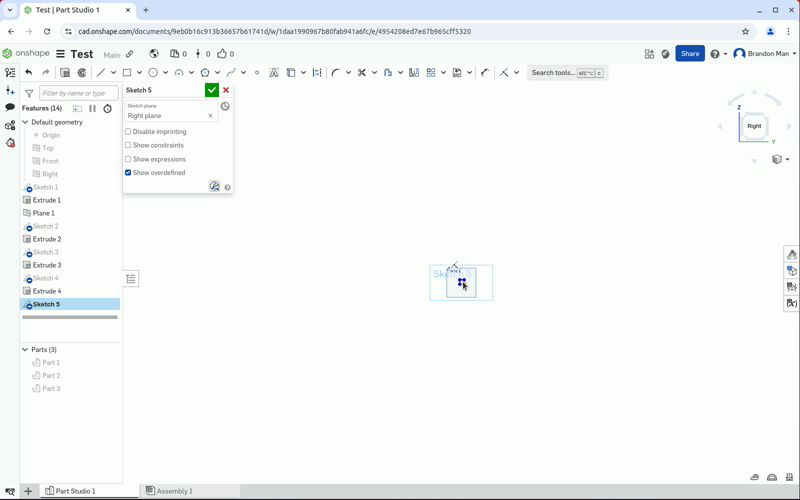
scroll(6)
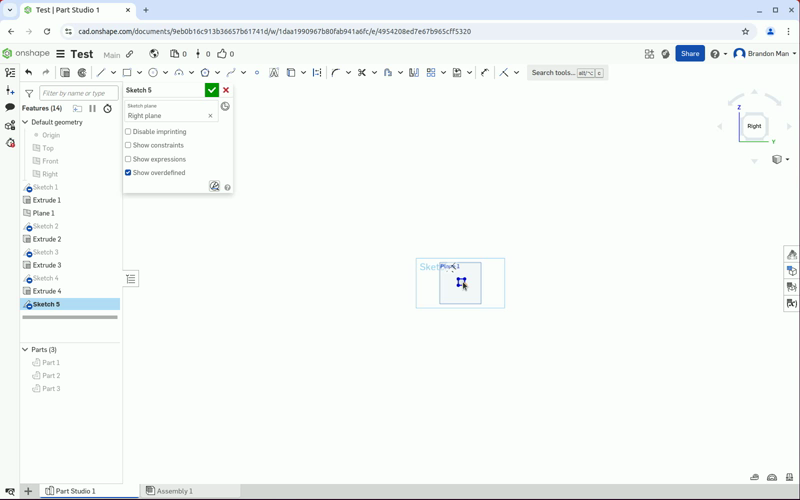
scroll(6)
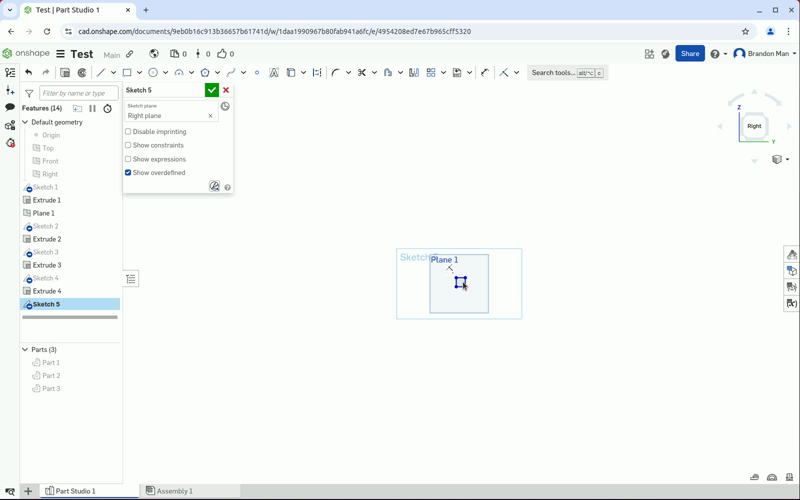
scroll(6)
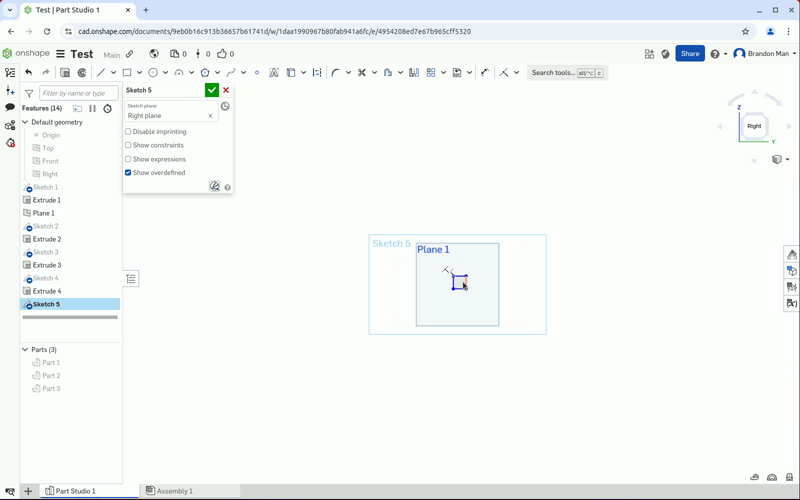
scroll(6)
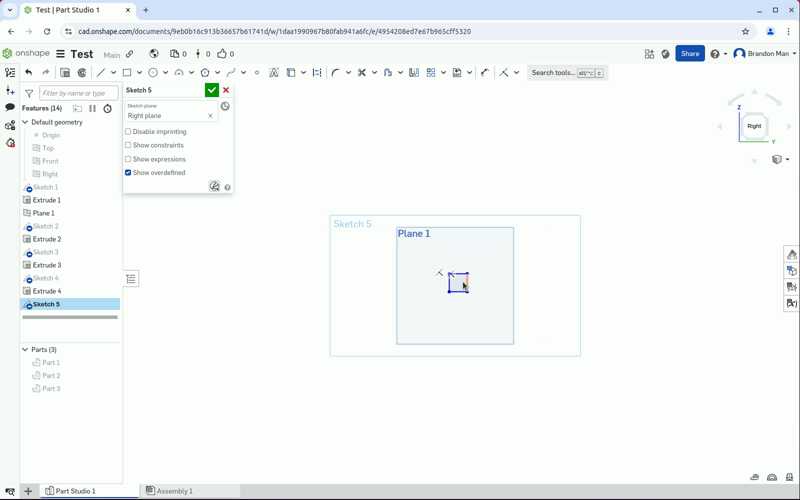
scroll(6)
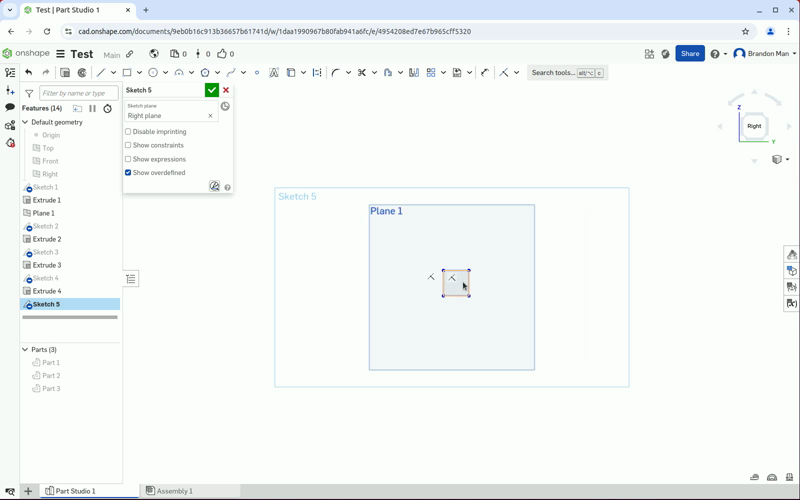
scroll(6)
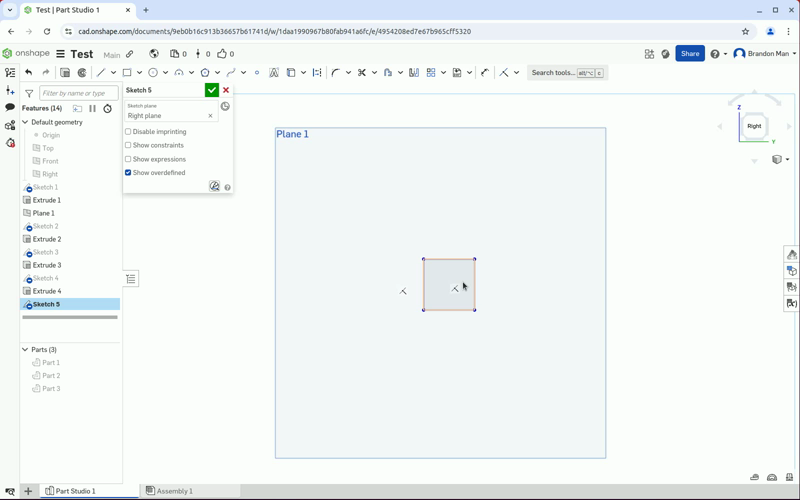
click(463, 281)
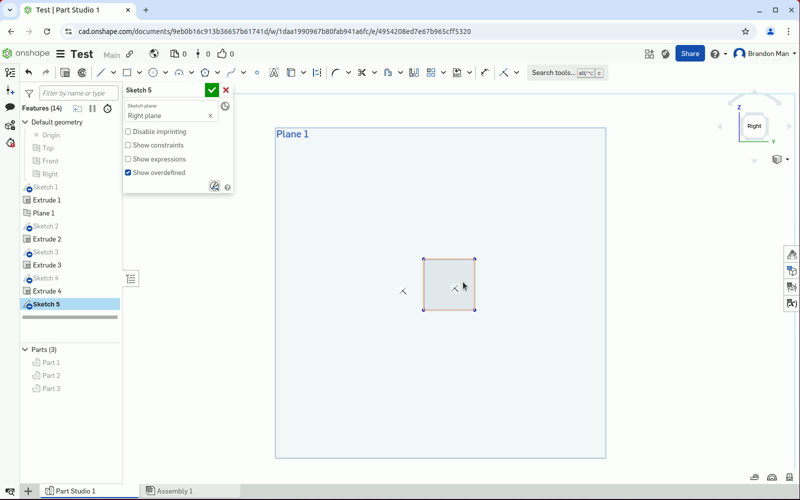
scroll(-6)
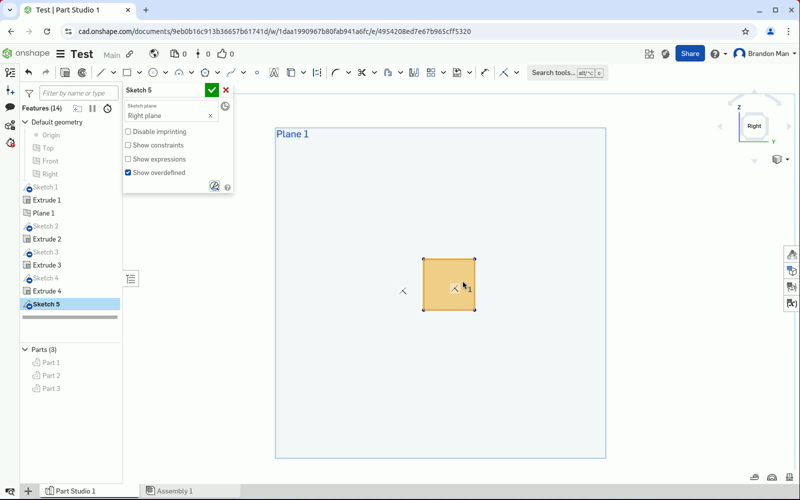
scroll(-6)
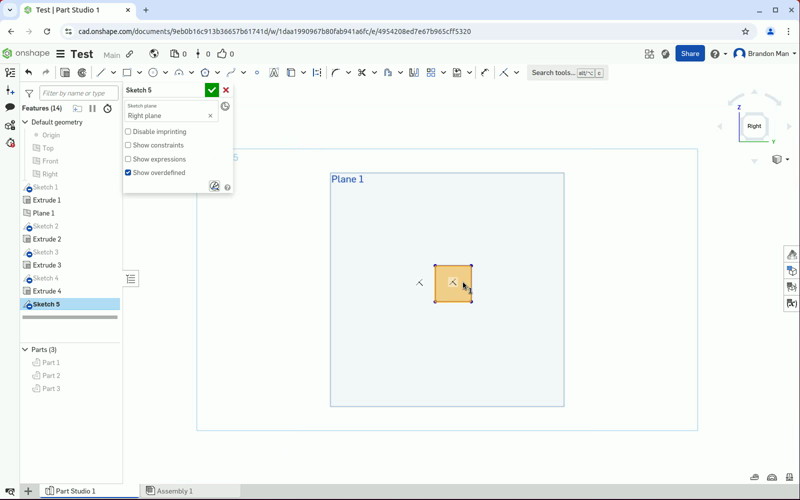
scroll(-6)
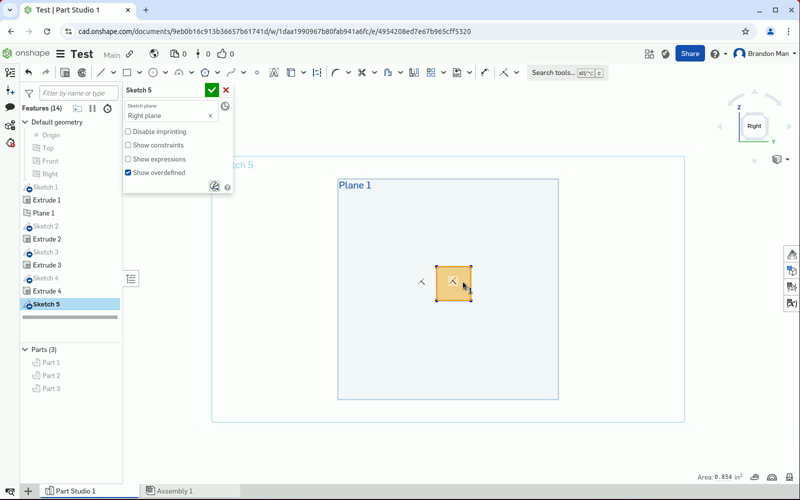
scroll(-6)
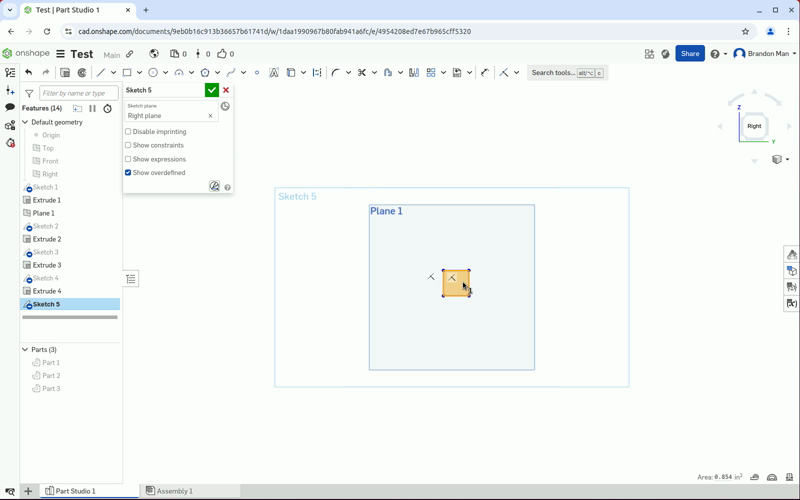
scroll(-6)
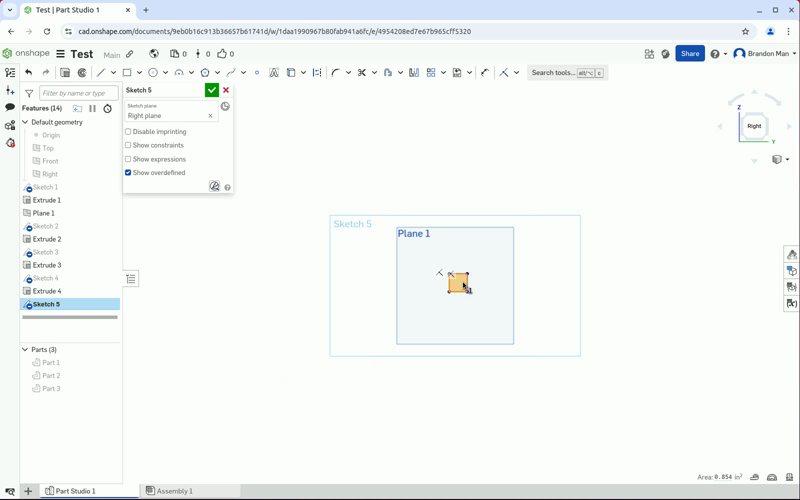
scroll(-6)
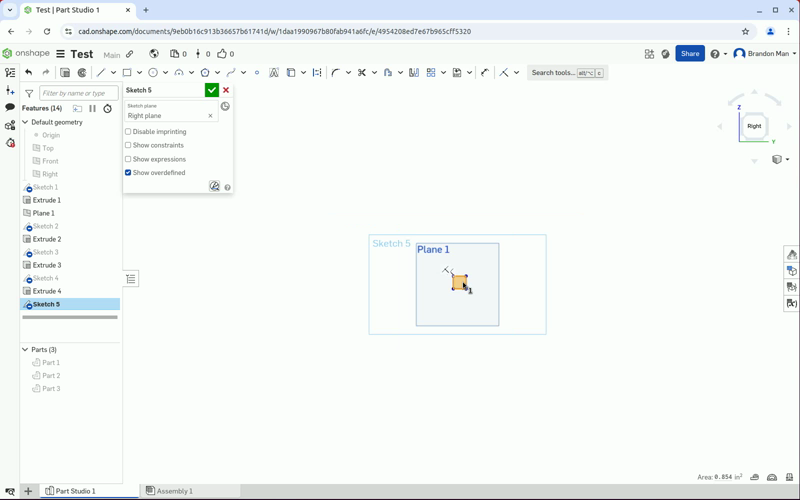
scroll(-6)
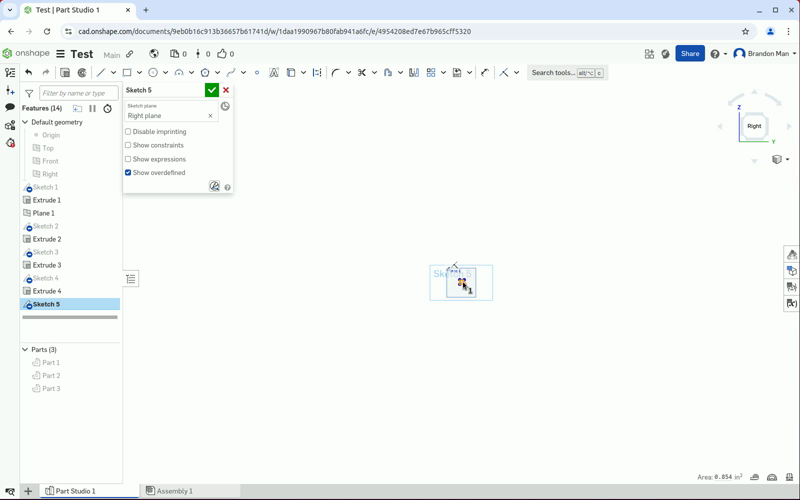
mouse_move(73, 352)
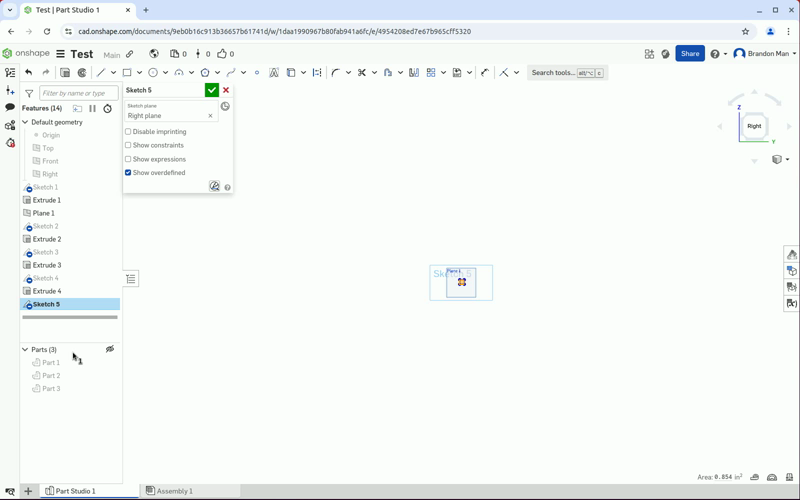
key(shift+y)
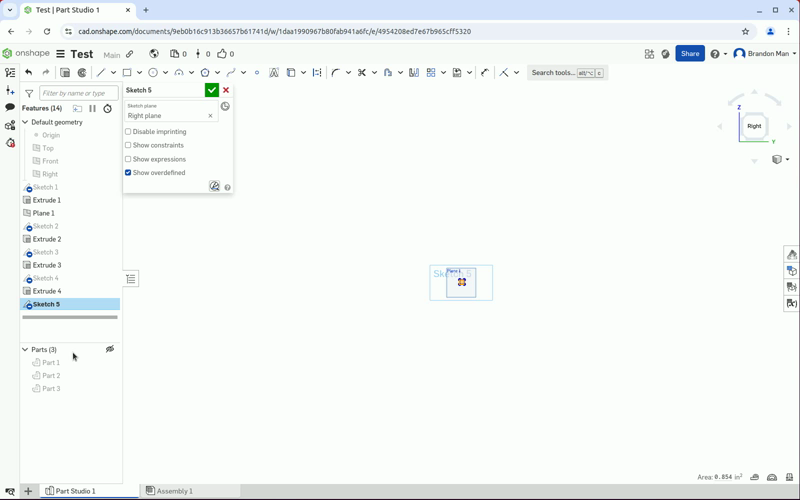
key(shift+e)
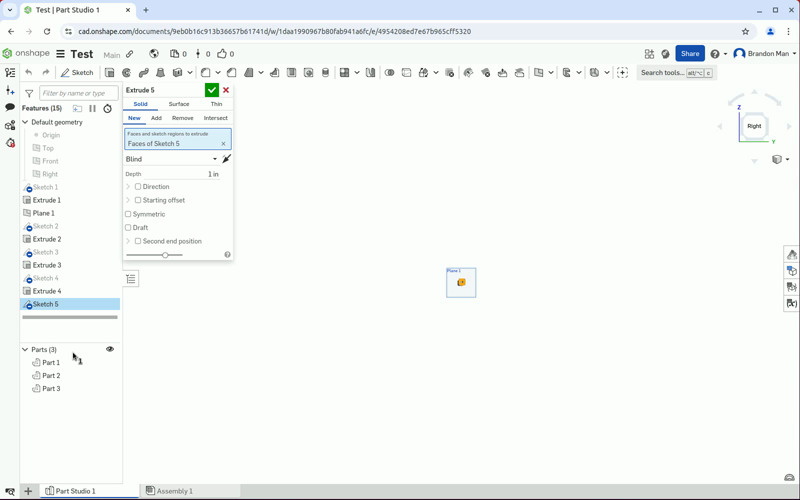
mouse_move(143, 106)
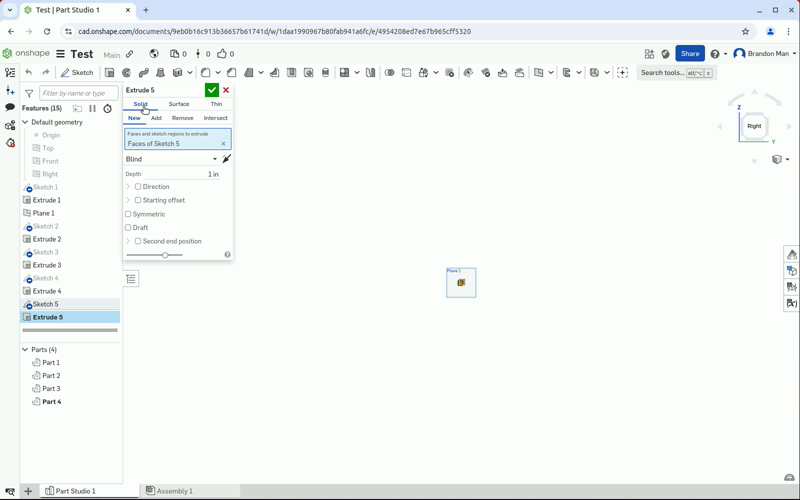
click(143, 106)
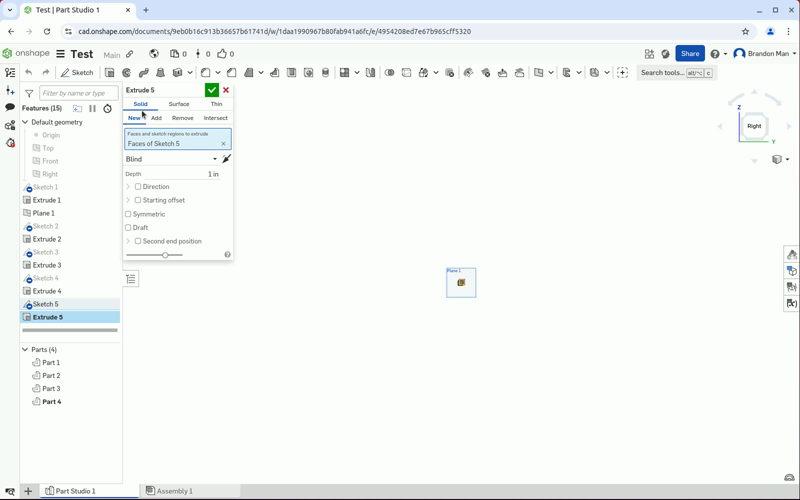
mouse_move(137, 120)
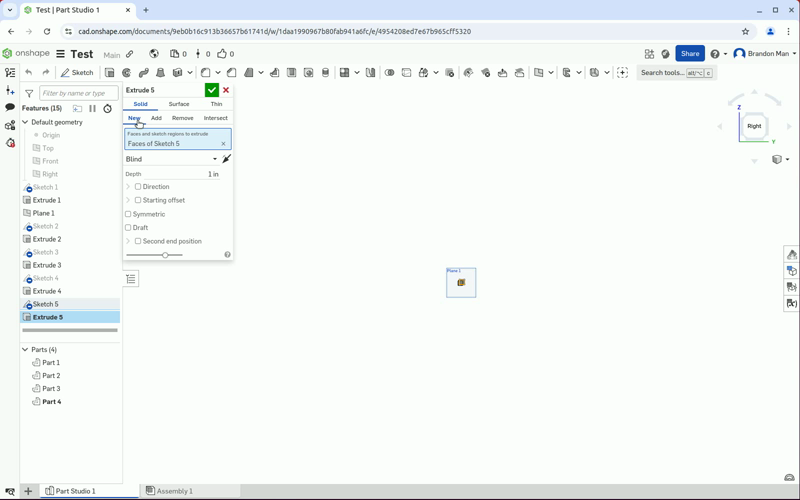
click(137, 120)
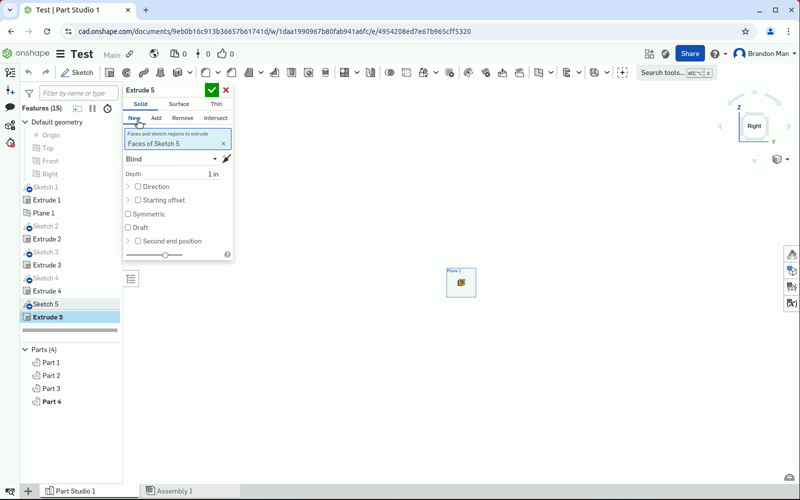
key(tab, 4)
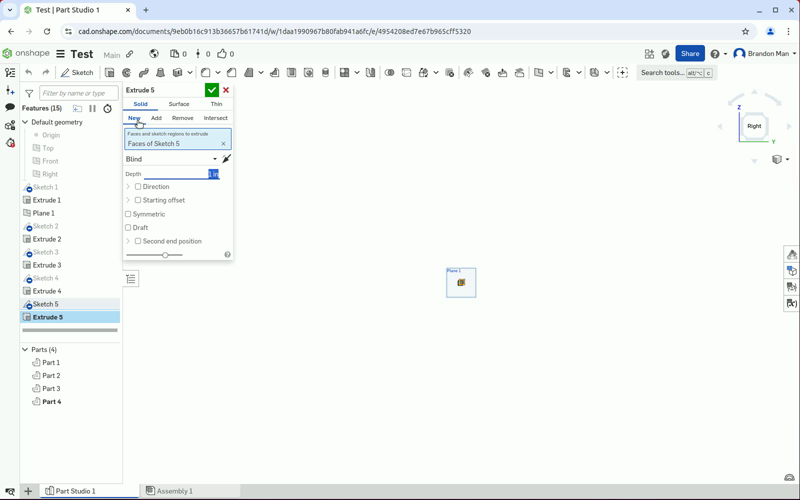
text(-0.241)
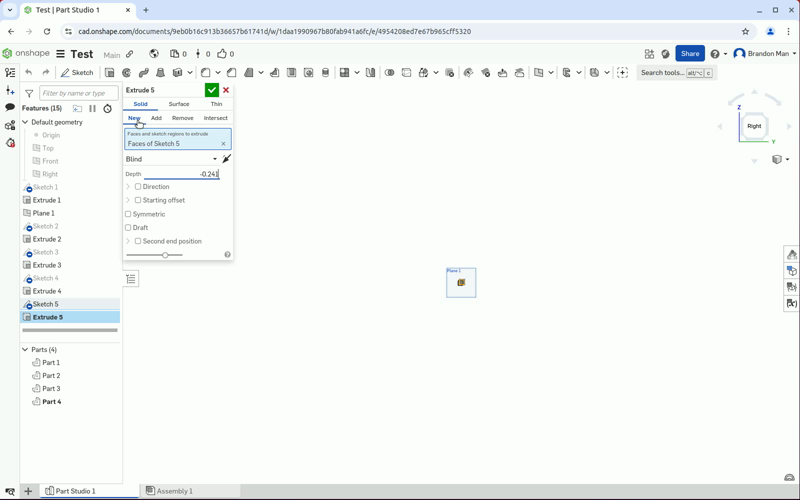
key(enter)
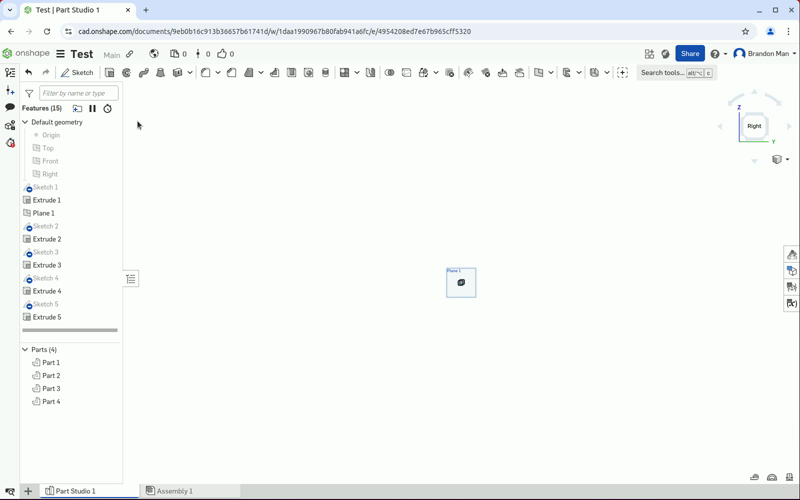
key(shift+h)
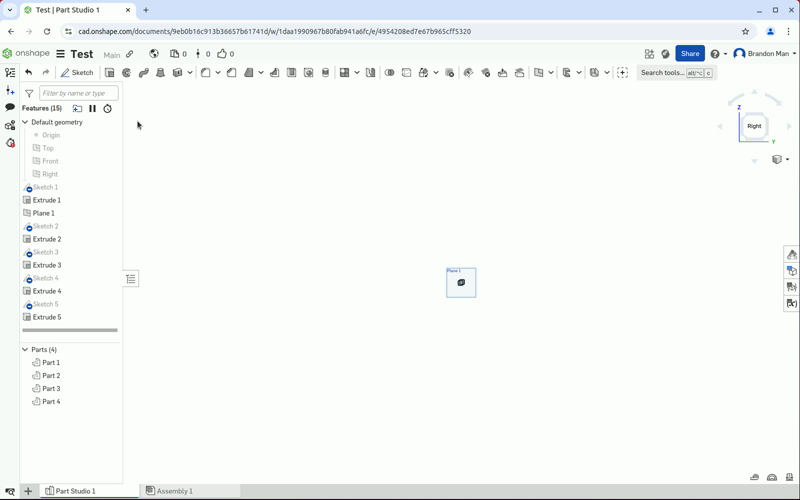
key(shift+h)
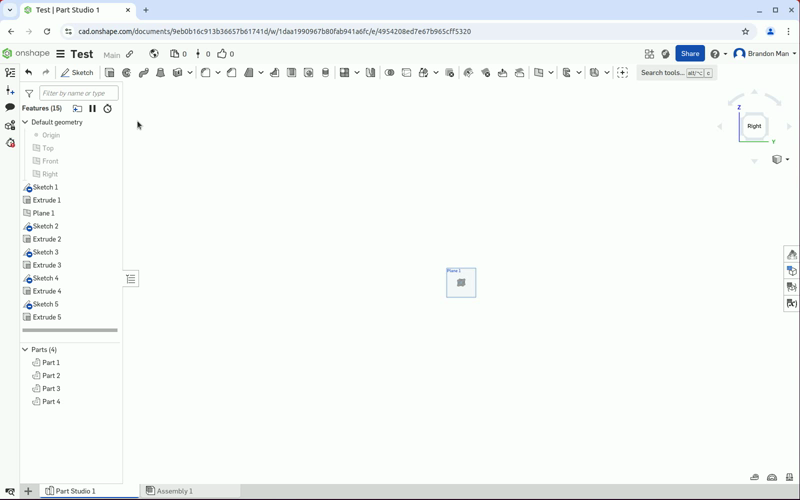
key(shift+7)
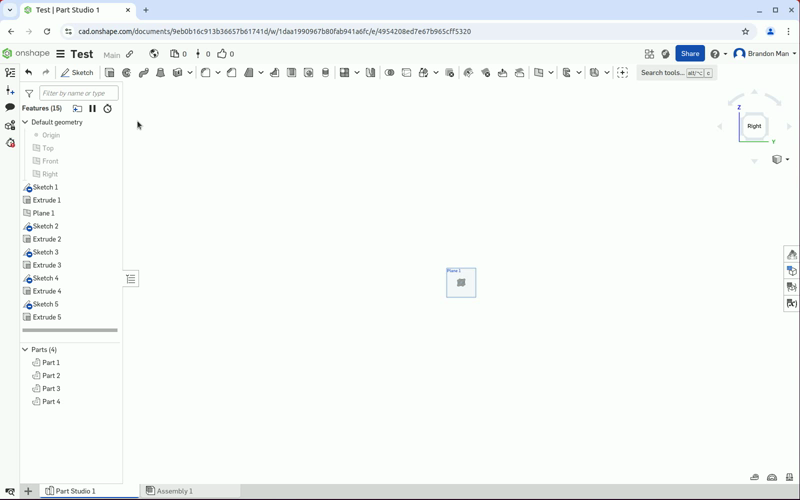
key(right, 2)
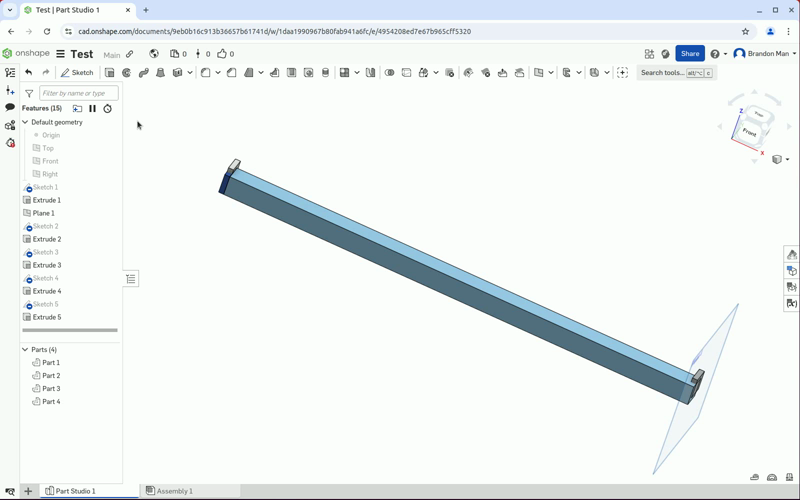
key(down, 2)
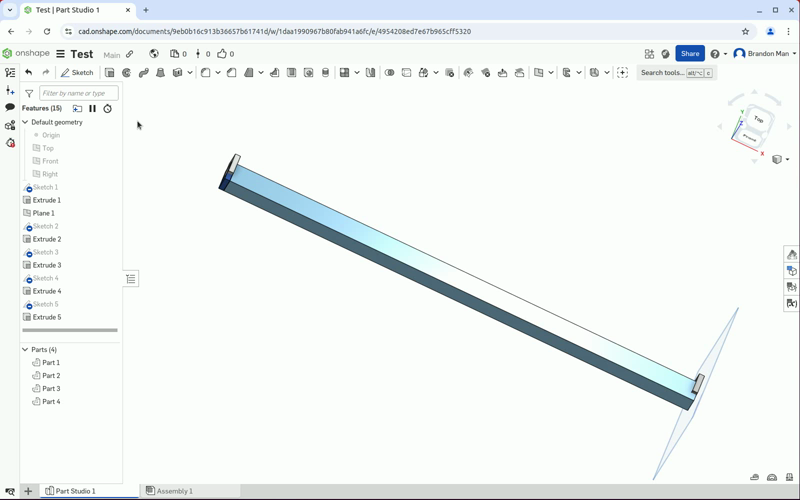
key(up, 2)
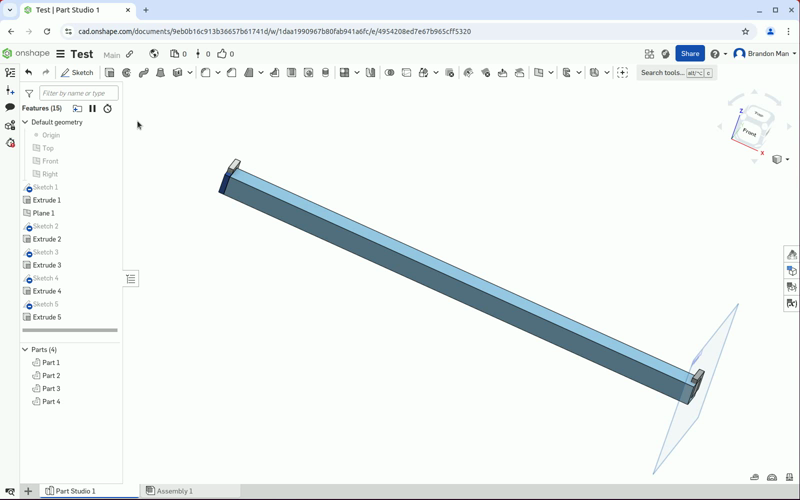
key(left, 2)
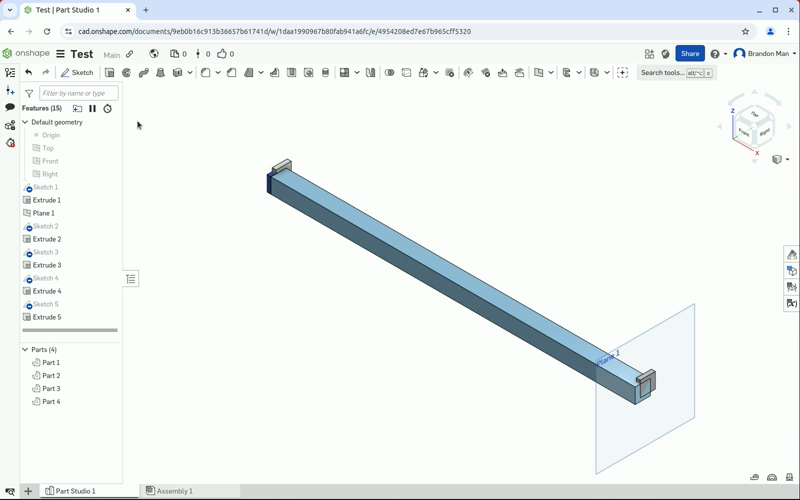
mouse_move(73, 189)
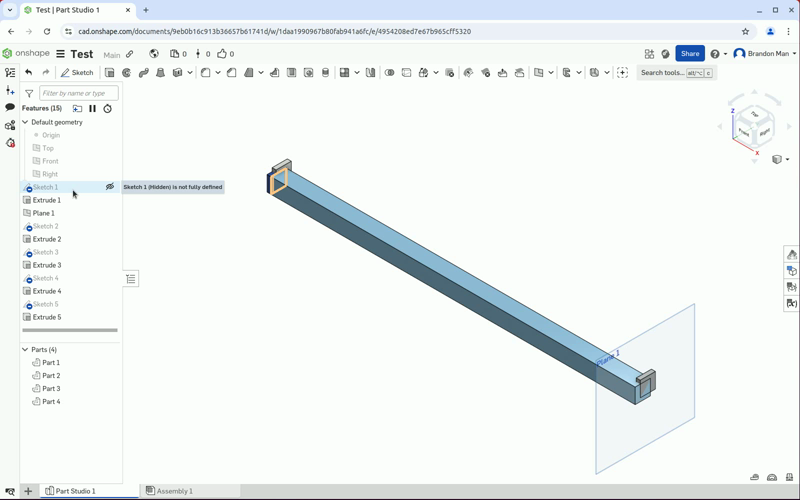
click(73, 189)